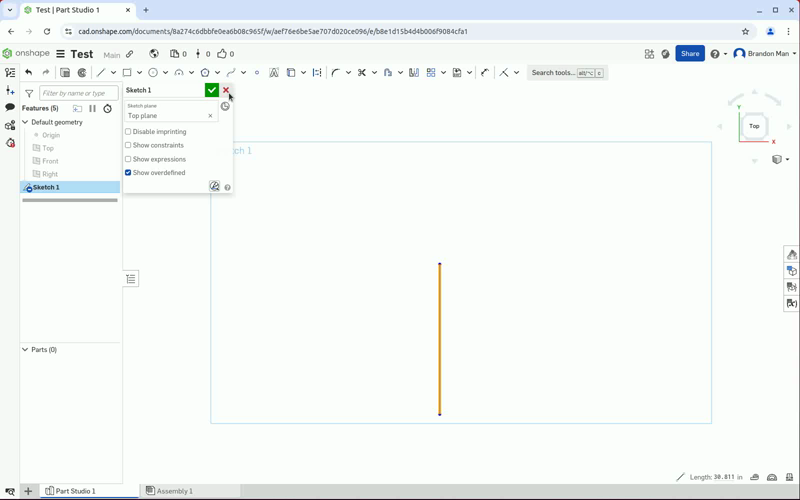
key(shift+h)
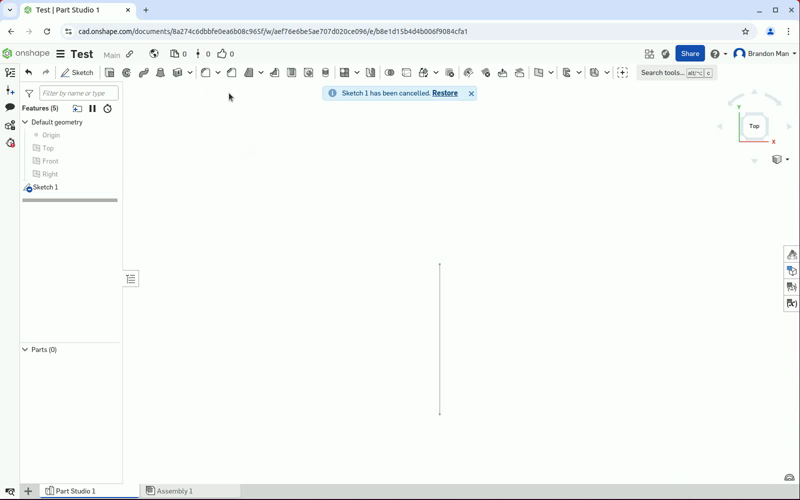
key(shift+s)
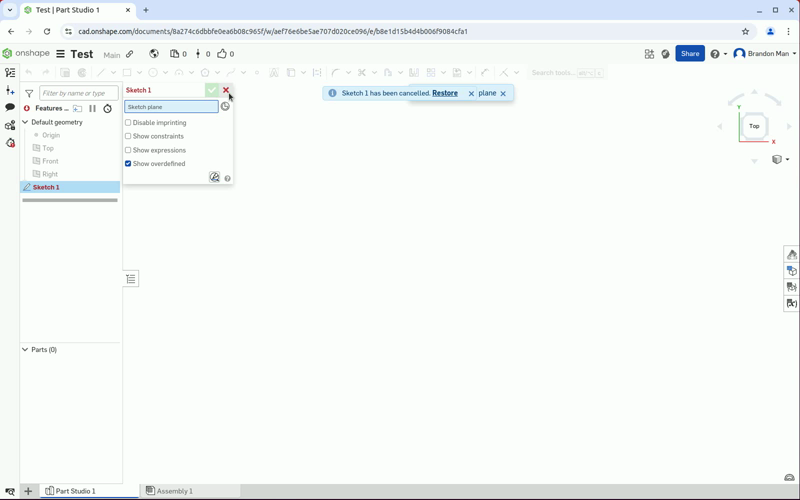
mouse_move(73, 150)
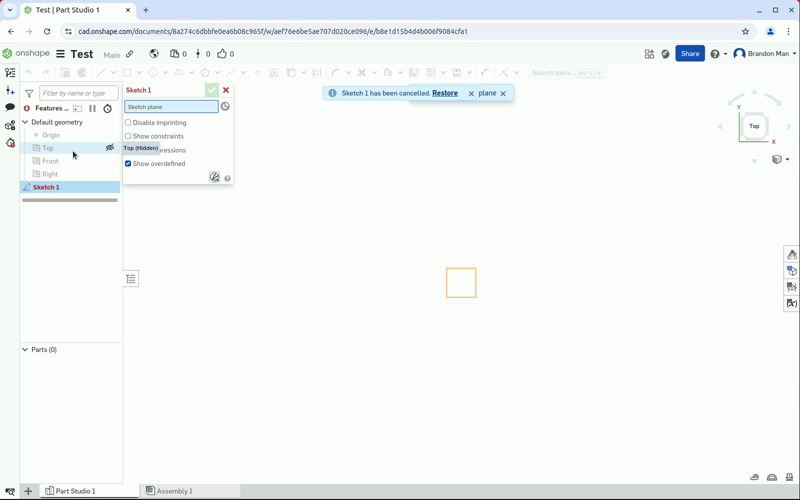
click(73, 150)
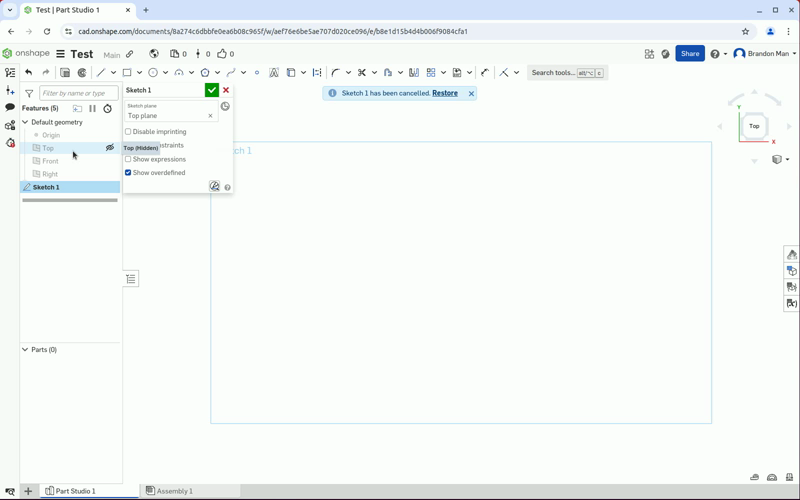
mouse_move(73, 352)
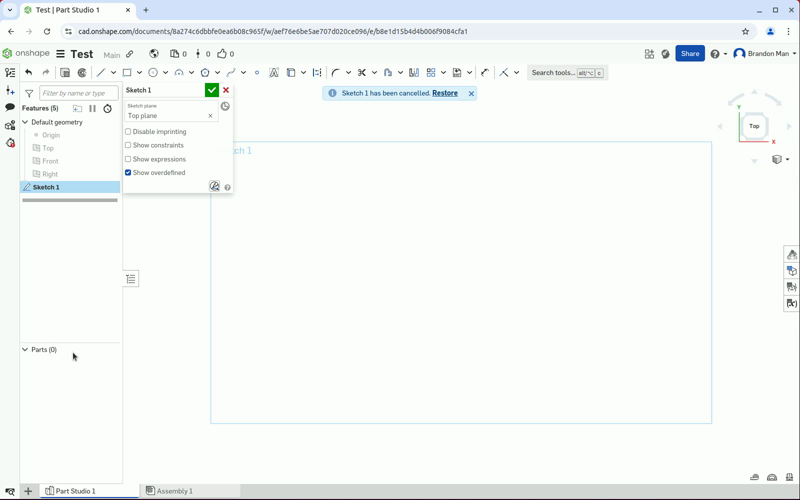
key(y)
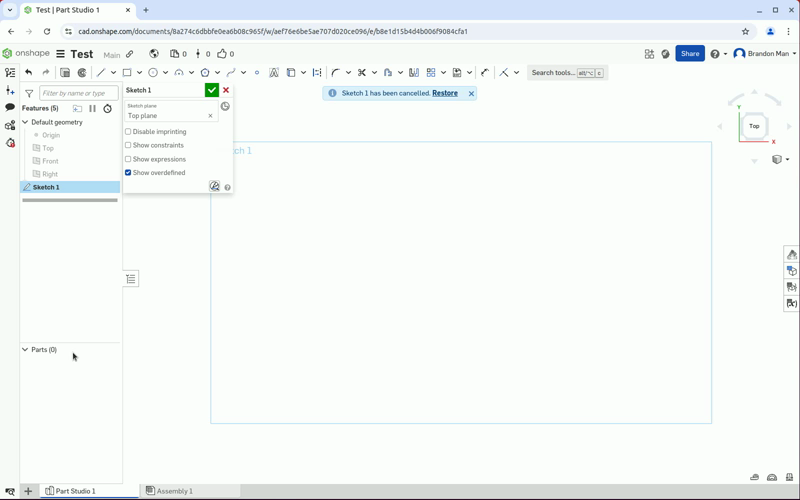
key(a)
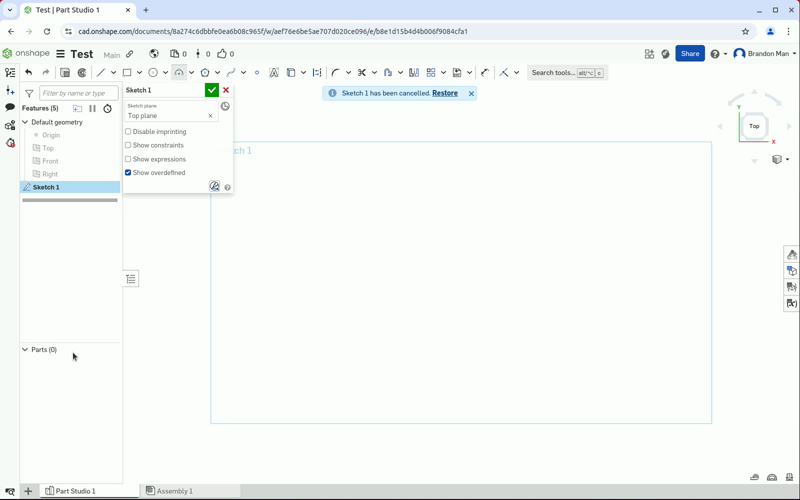
key_down(shift)
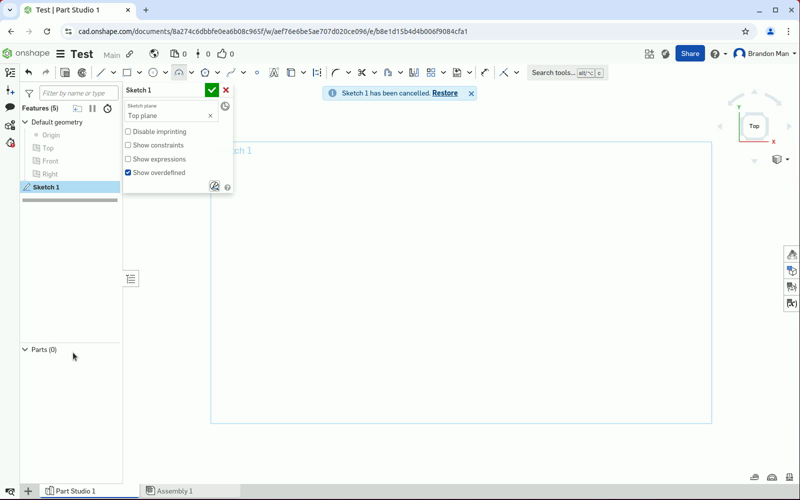
mouse_move(460, 273)
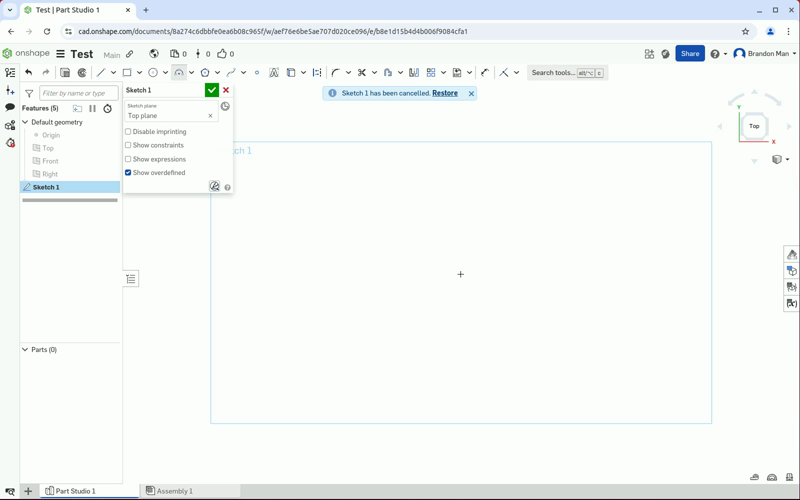
click(460, 273)
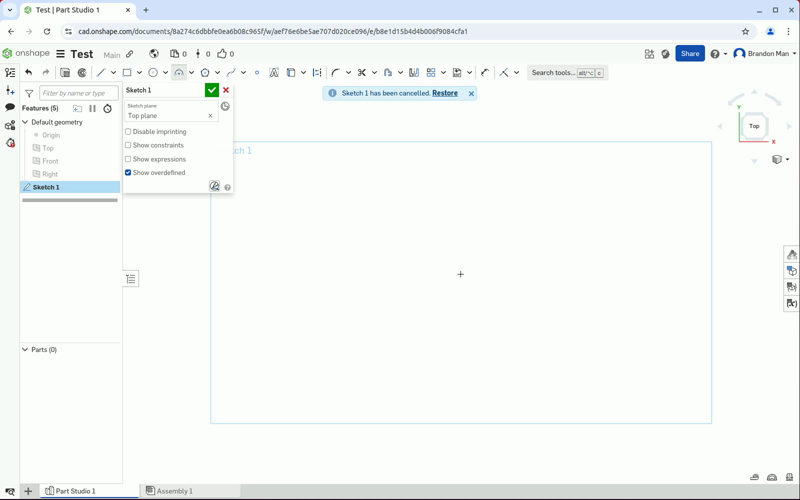
key_up(shift)
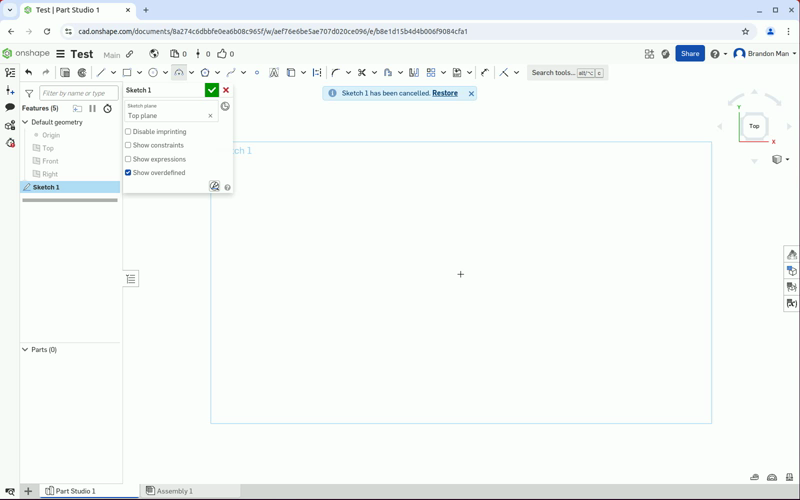
key_down(shift)
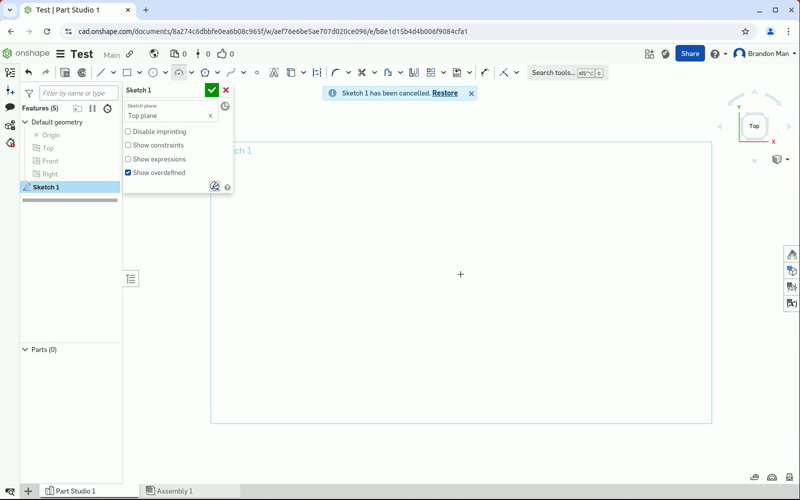
mouse_move(470, 283)
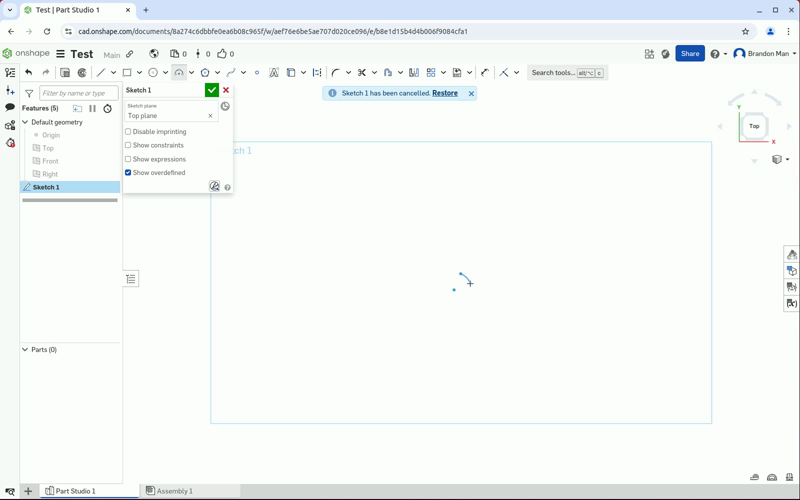
click(470, 283)
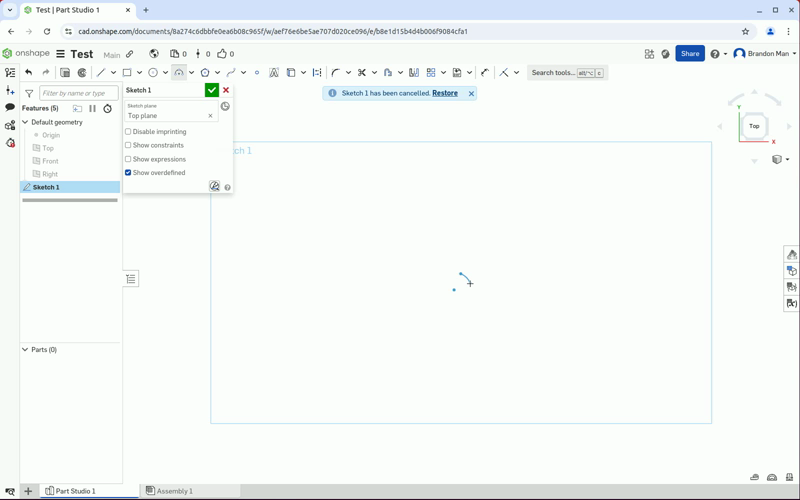
mouse_move(463, 280)
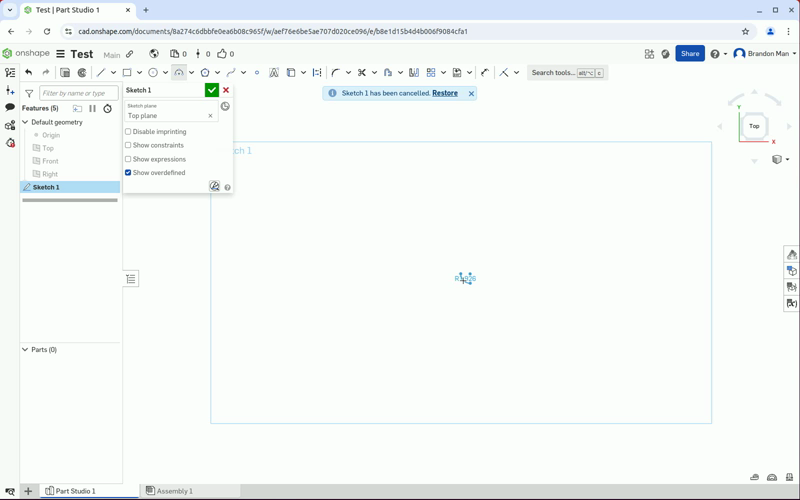
click(463, 280)
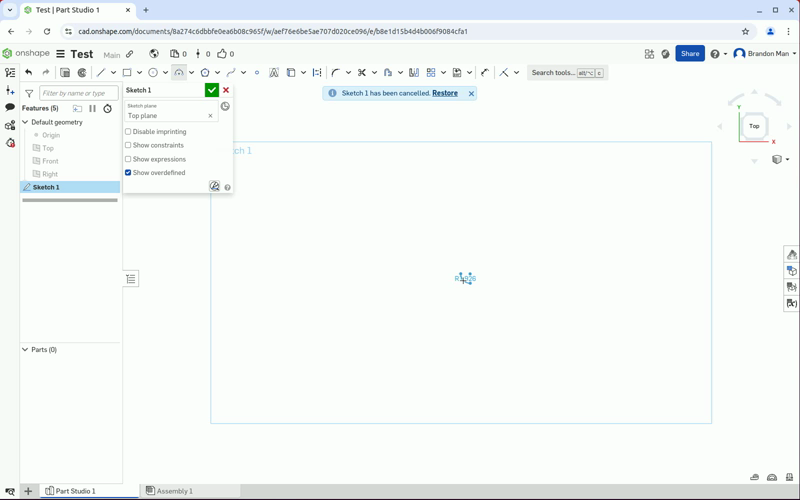
key_up(shift)
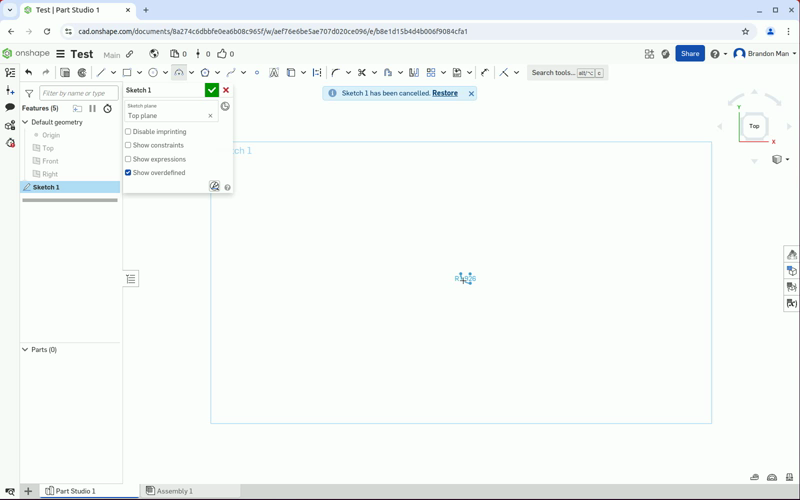
key(esc)
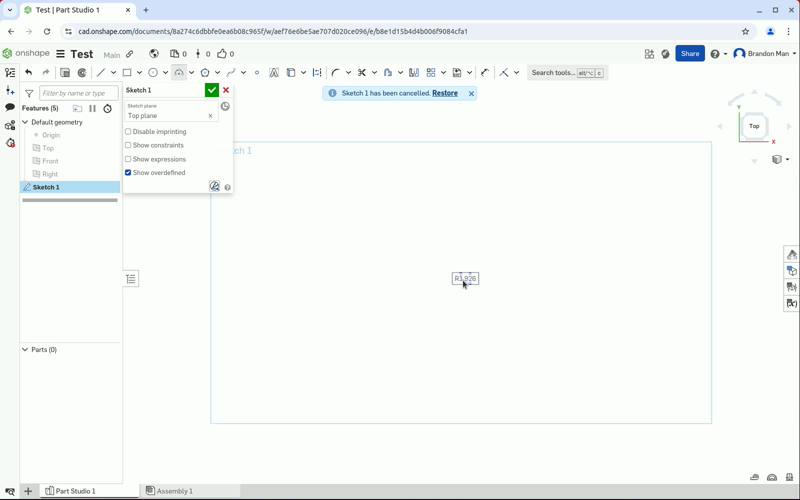
key(l)
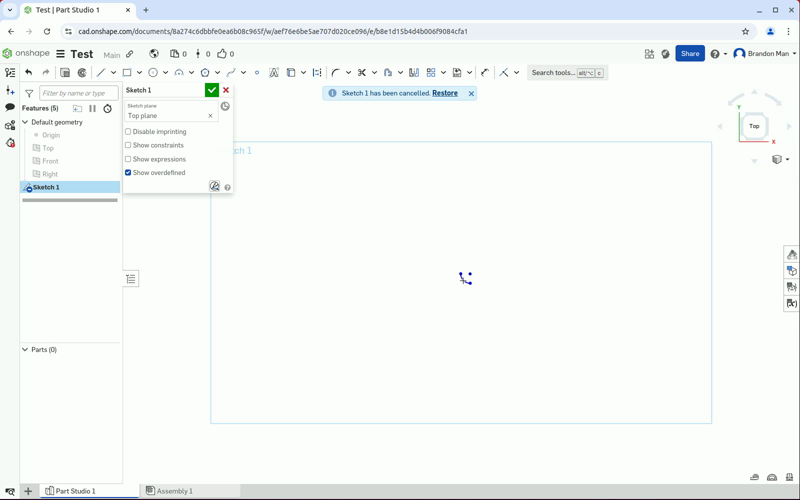
mouse_move(470, 283)
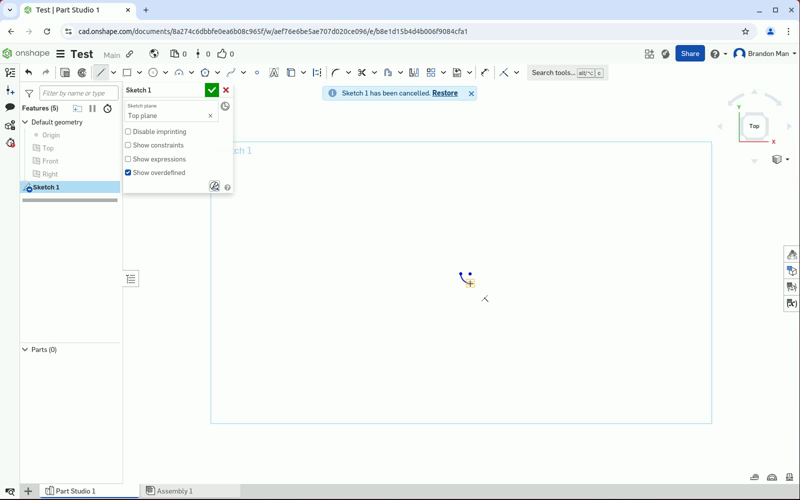
click(470, 283)
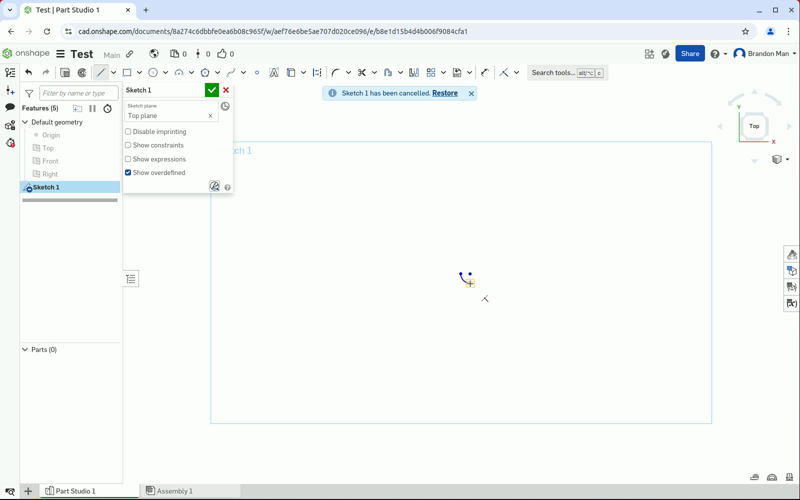
key_down(shift)
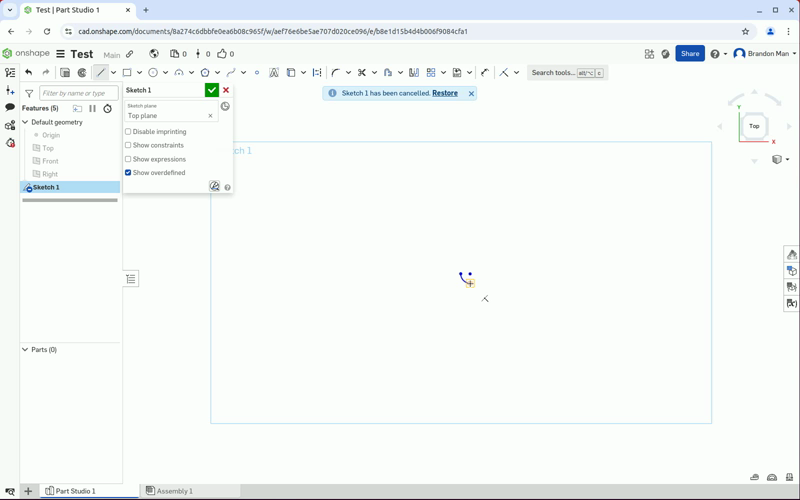
mouse_move(563, 283)
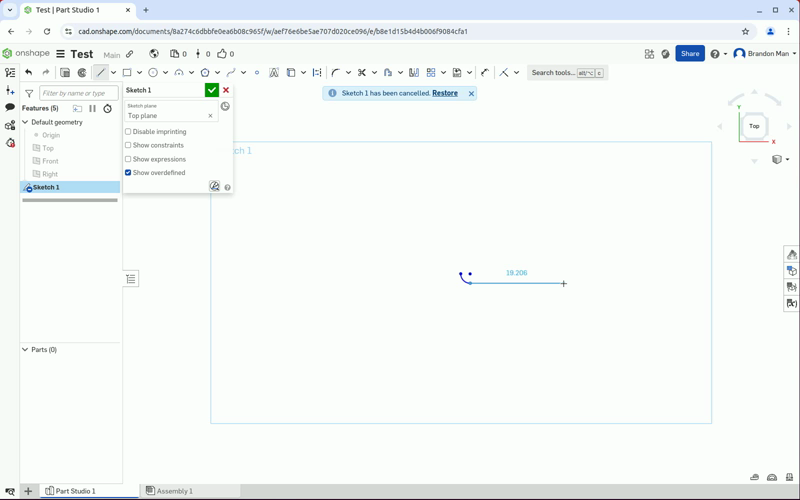
click(563, 283)
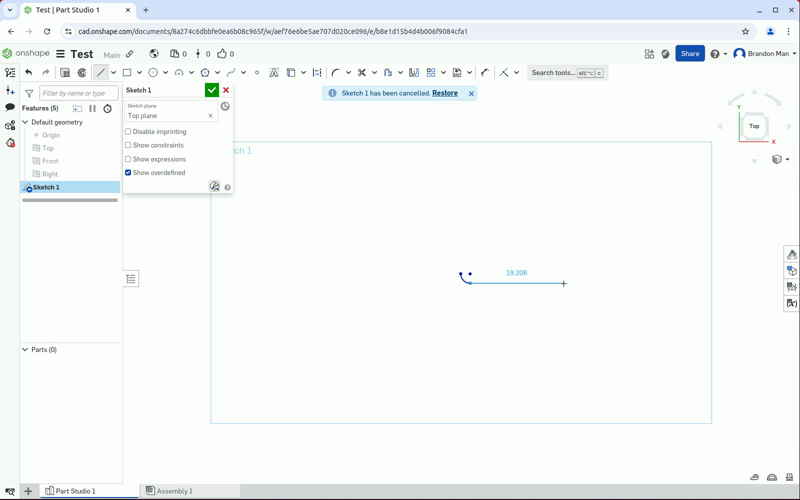
key_up(shift)
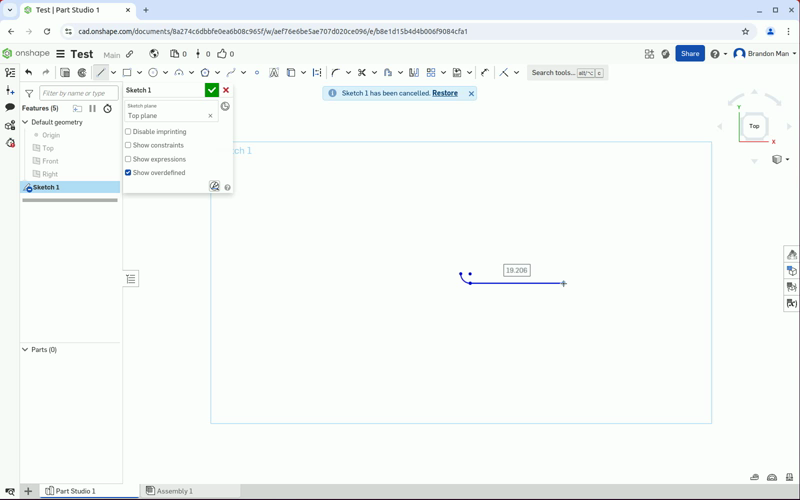
key(esc)
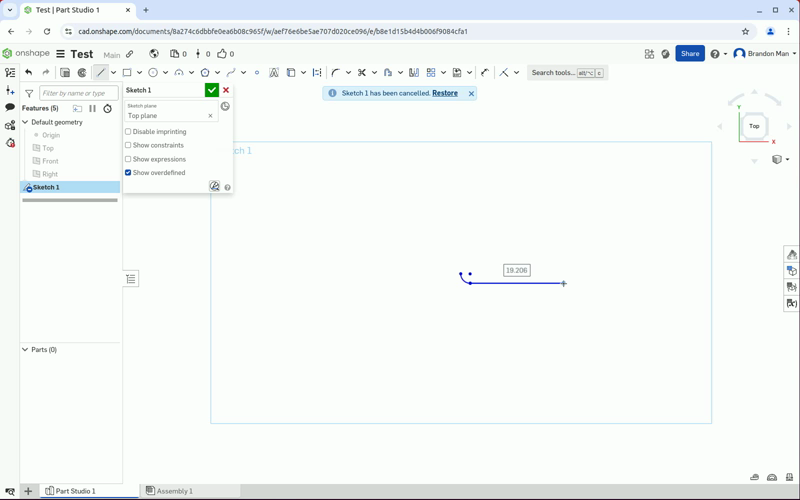
key(a)
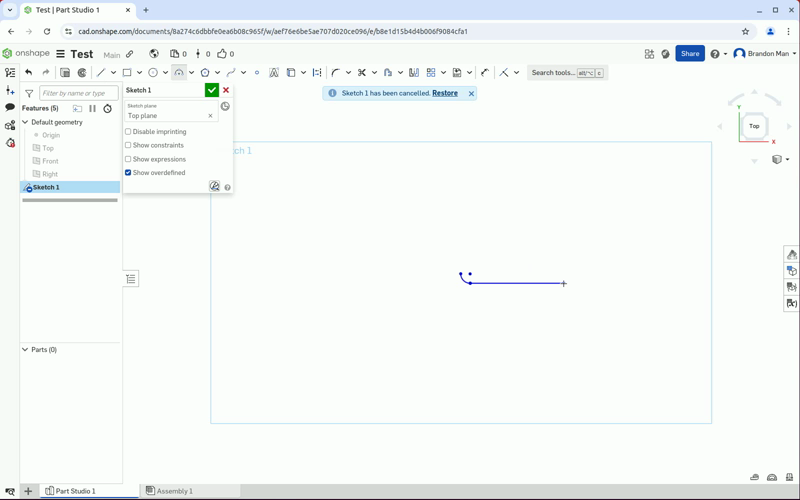
mouse_move(563, 283)
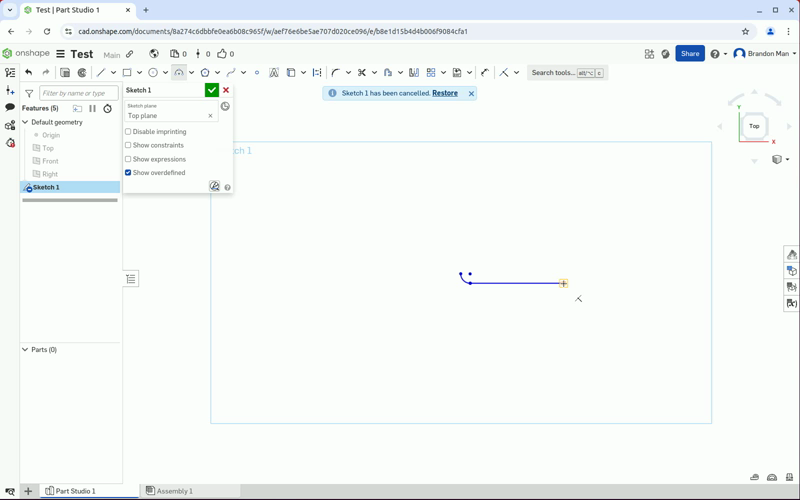
click(563, 283)
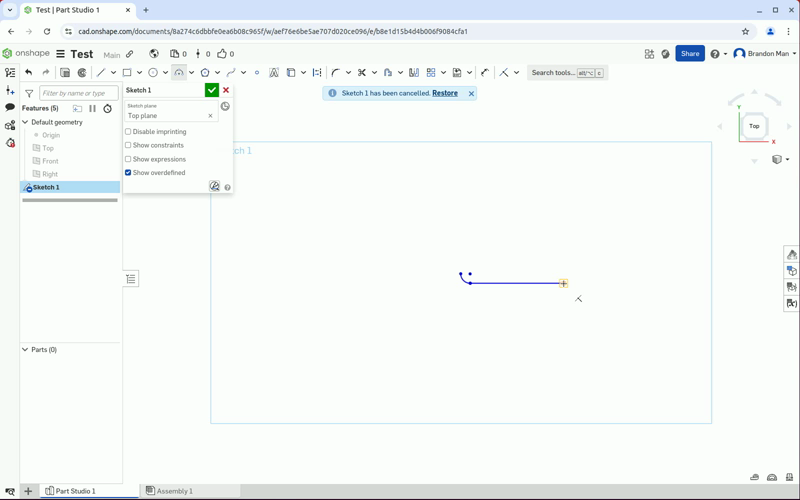
key_down(shift)
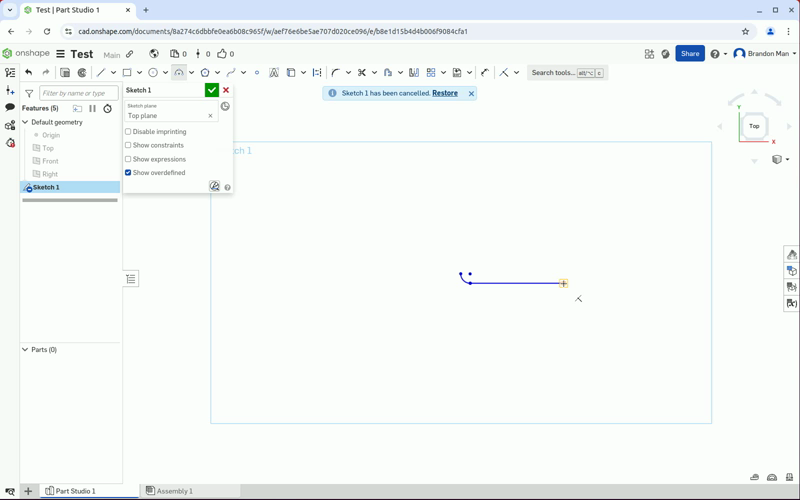
mouse_move(573, 273)
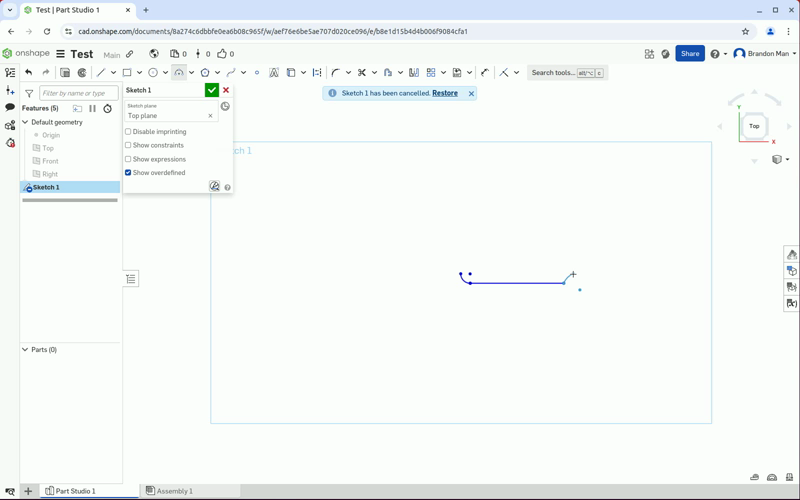
click(573, 273)
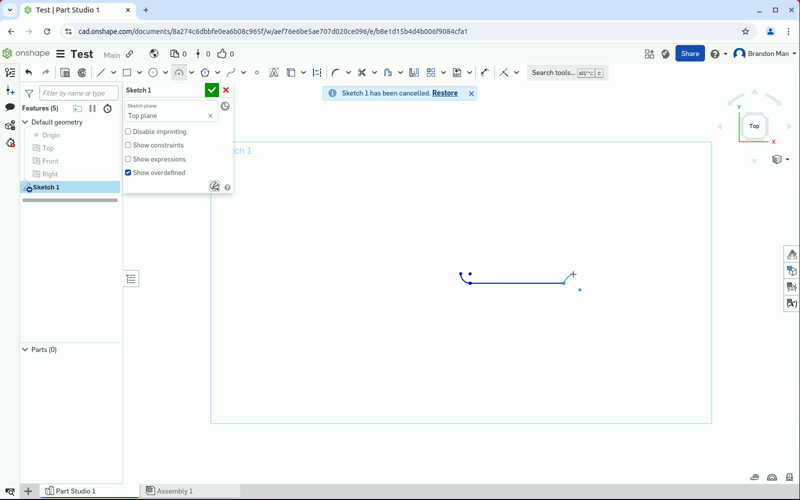
mouse_move(570, 280)
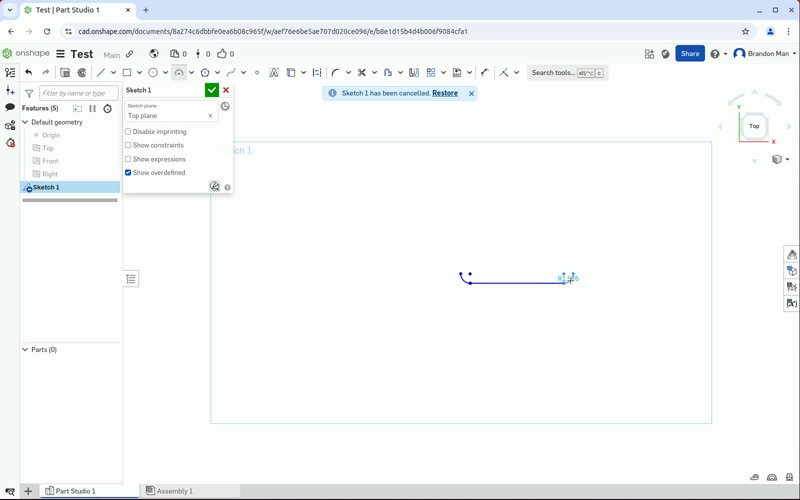
click(570, 280)
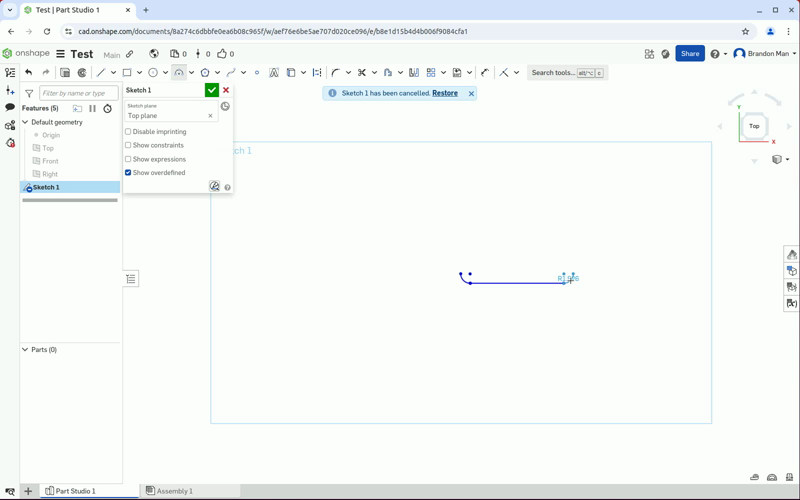
key_up(shift)
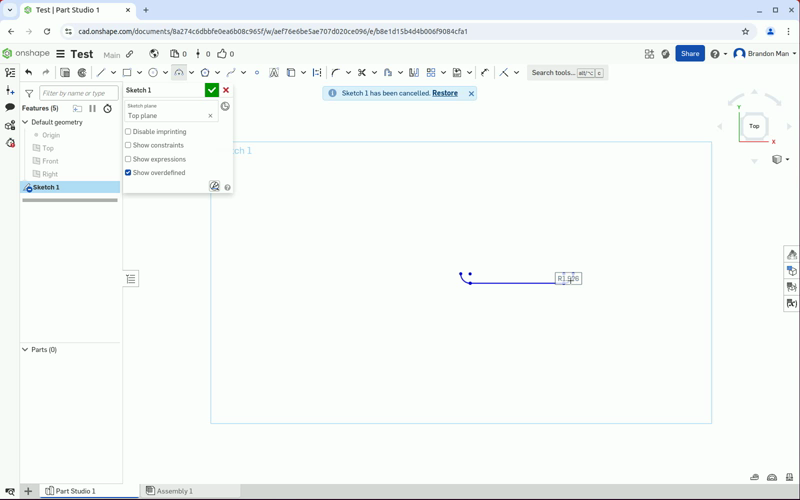
key(esc)
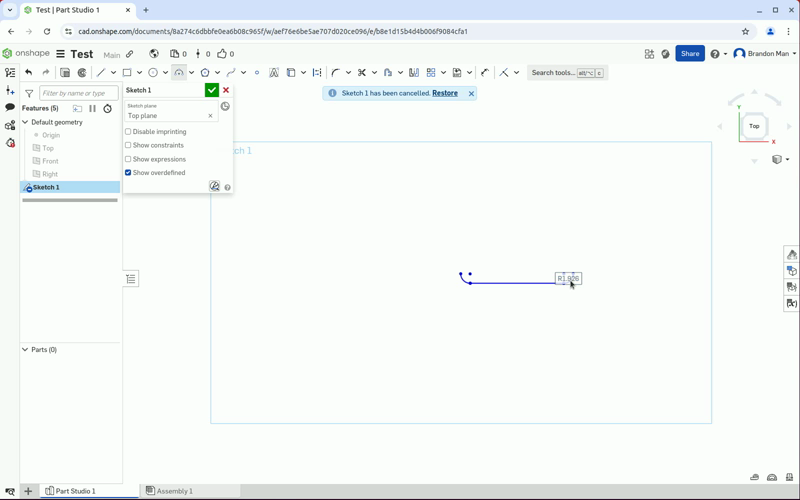
key(l)
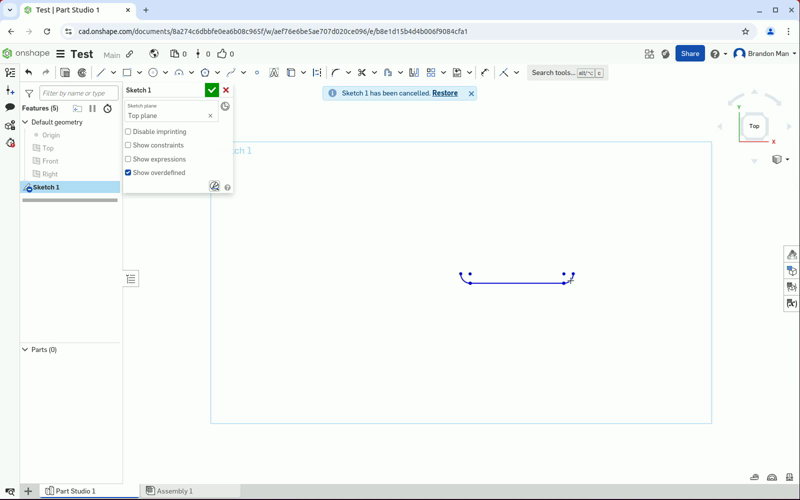
mouse_move(573, 273)
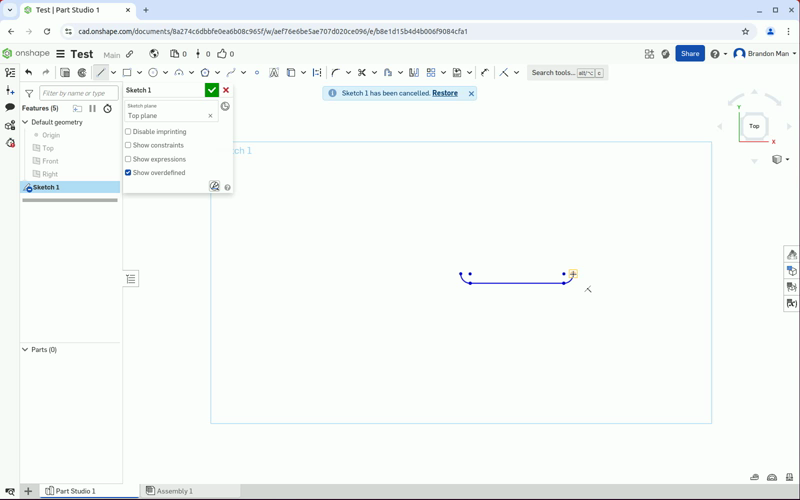
click(573, 273)
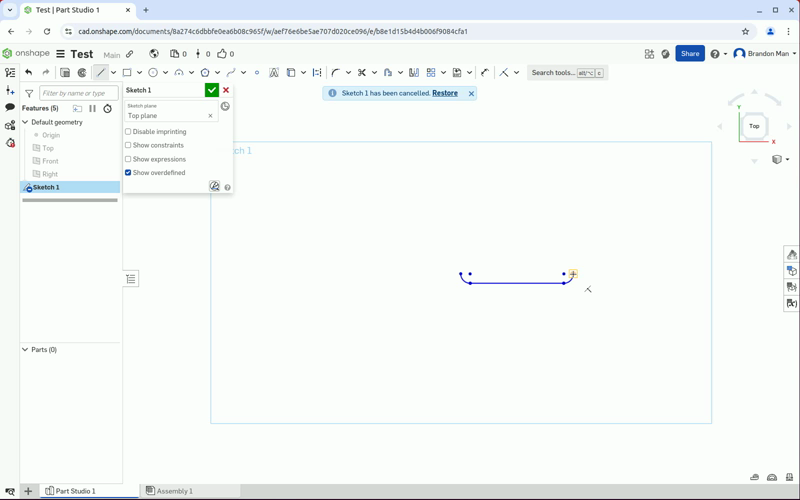
key_down(shift)
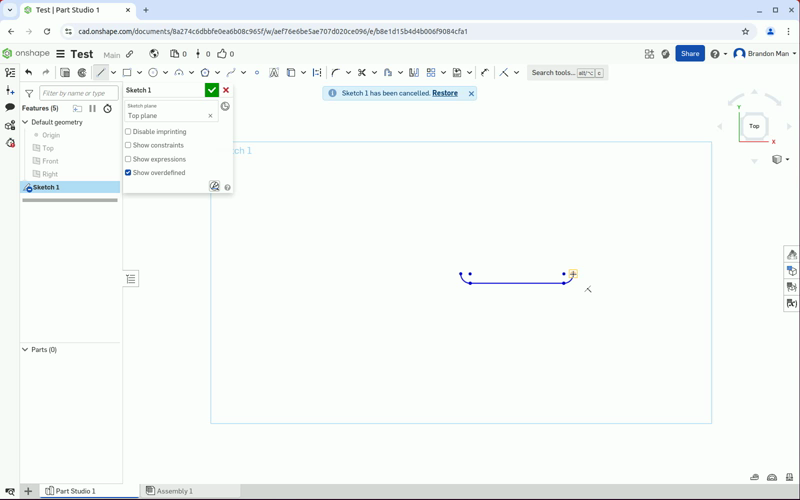
mouse_move(589, 273)
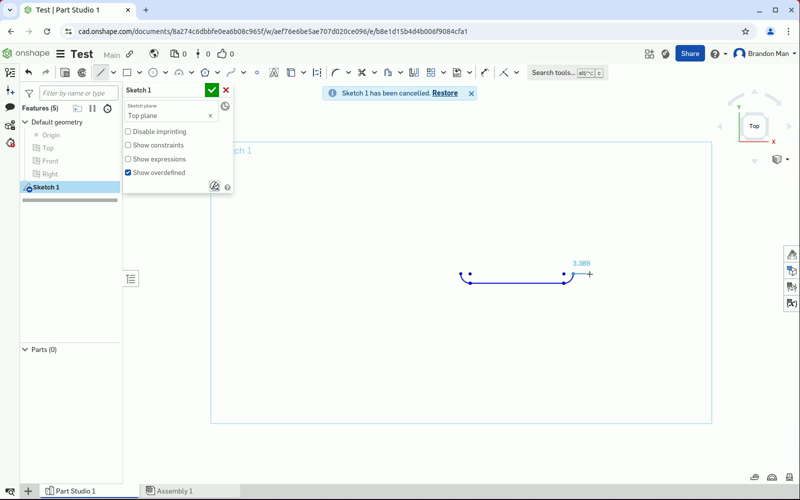
mouse_move(573, 216)
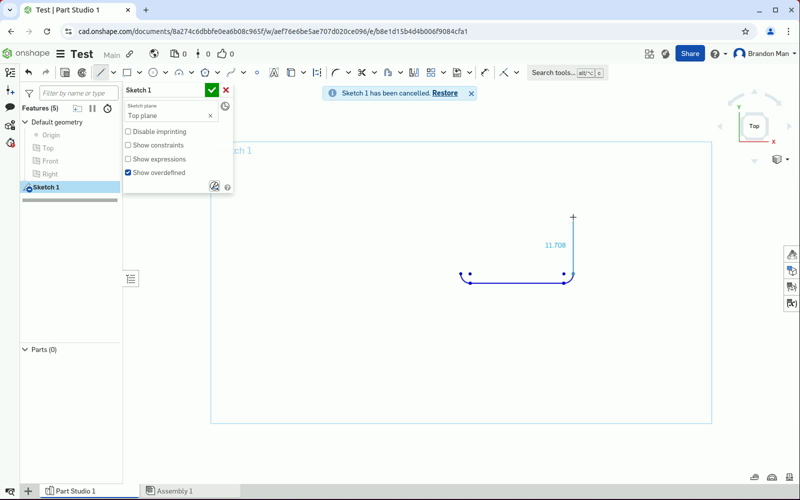
click(573, 216)
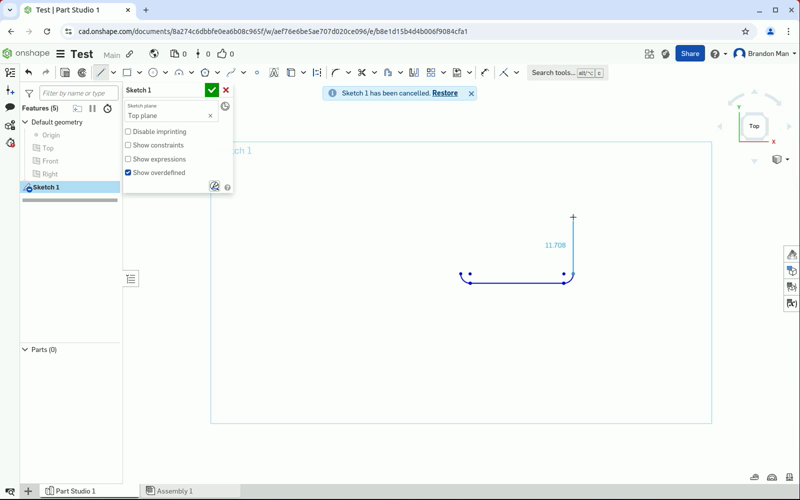
key_up(shift)
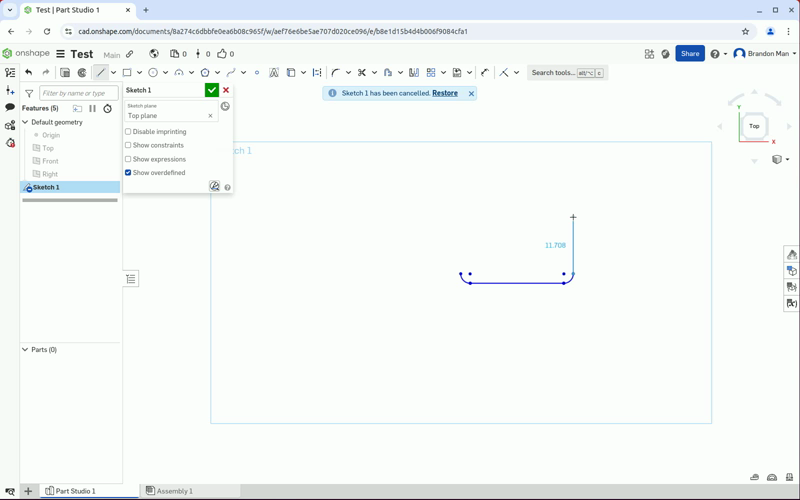
key(esc)
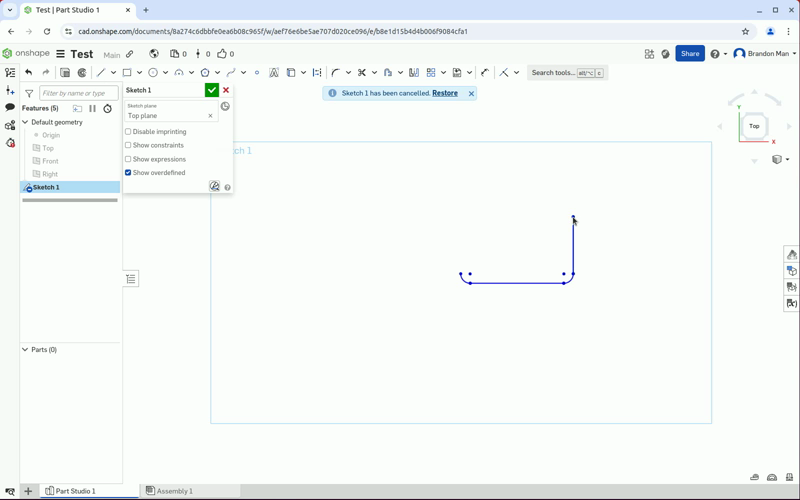
key(a)
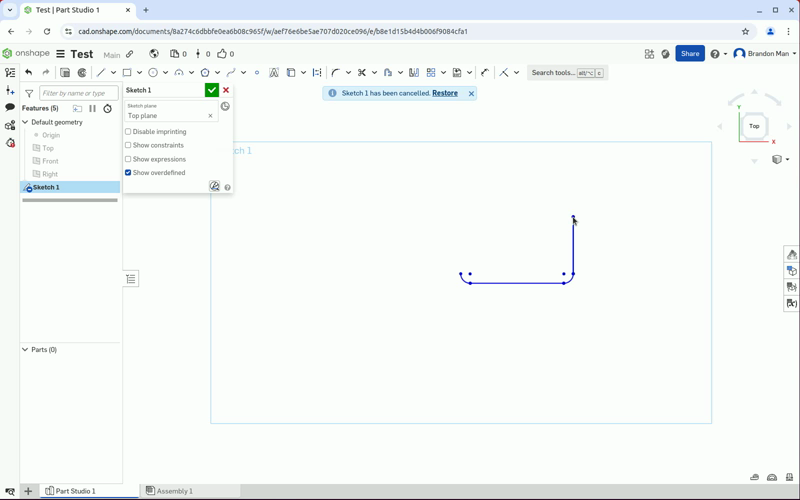
mouse_move(573, 216)
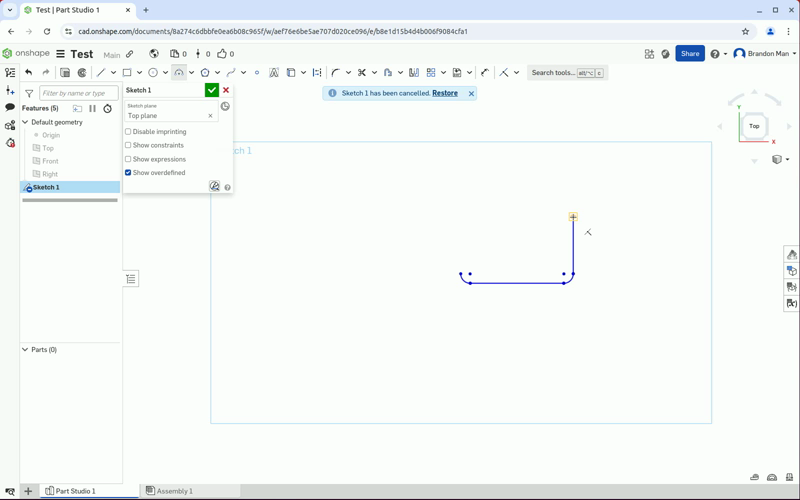
click(573, 216)
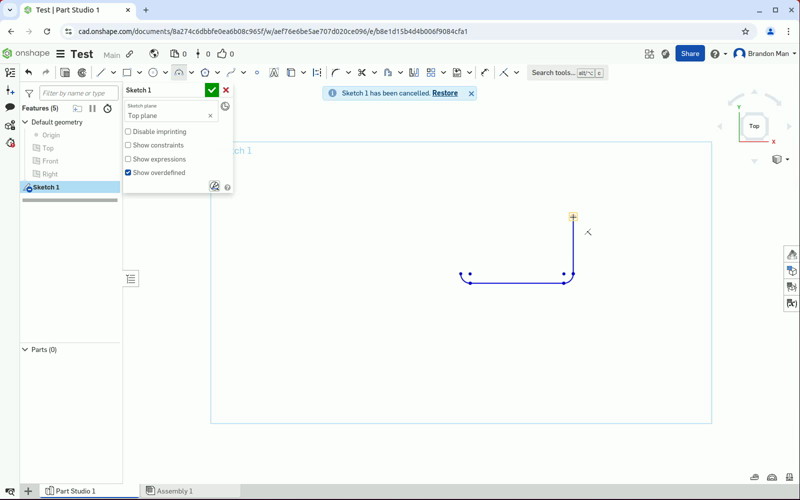
key_down(shift)
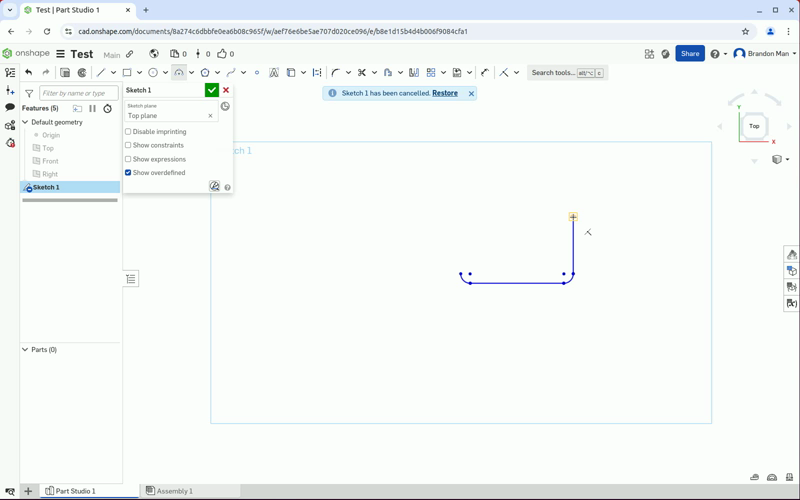
mouse_move(563, 208)
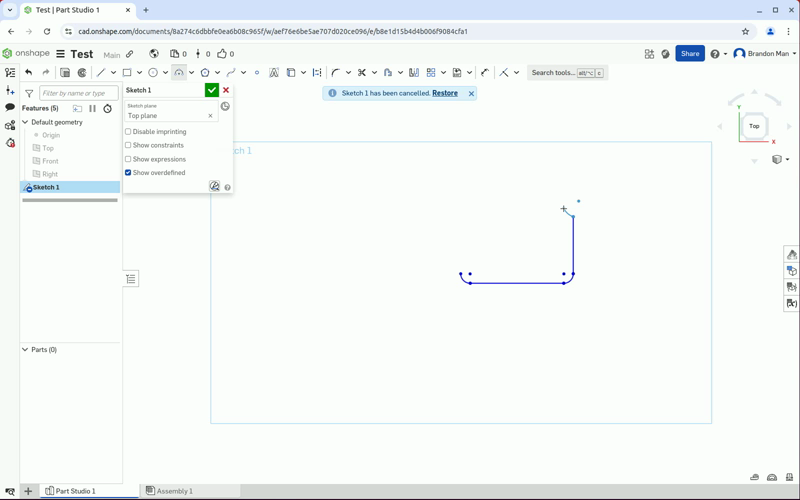
click(563, 208)
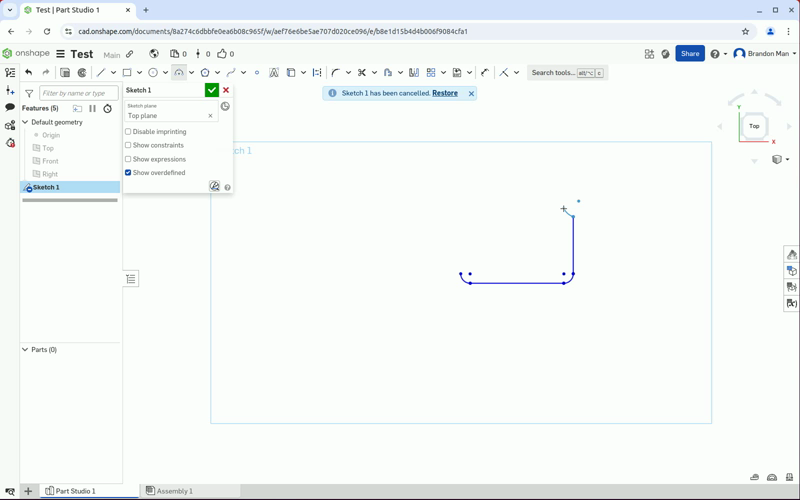
mouse_move(570, 210)
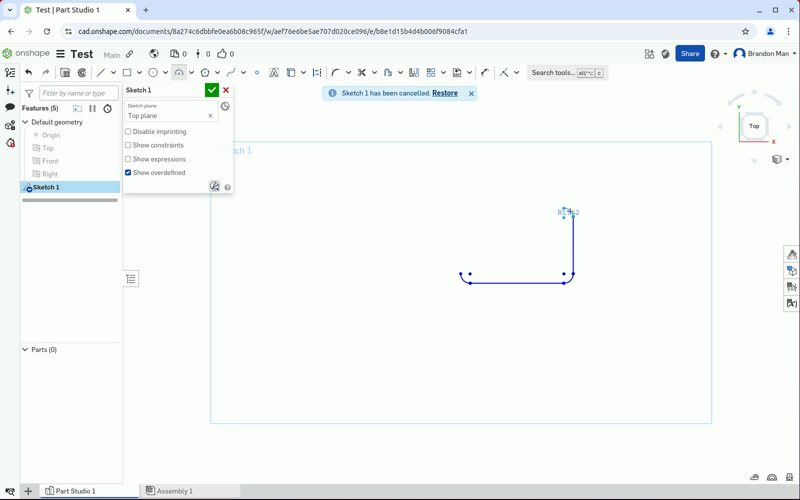
click(570, 210)
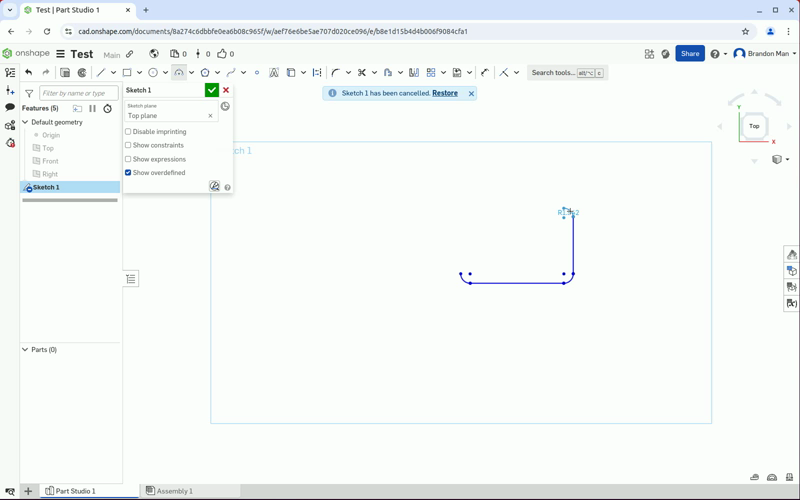
key_up(shift)
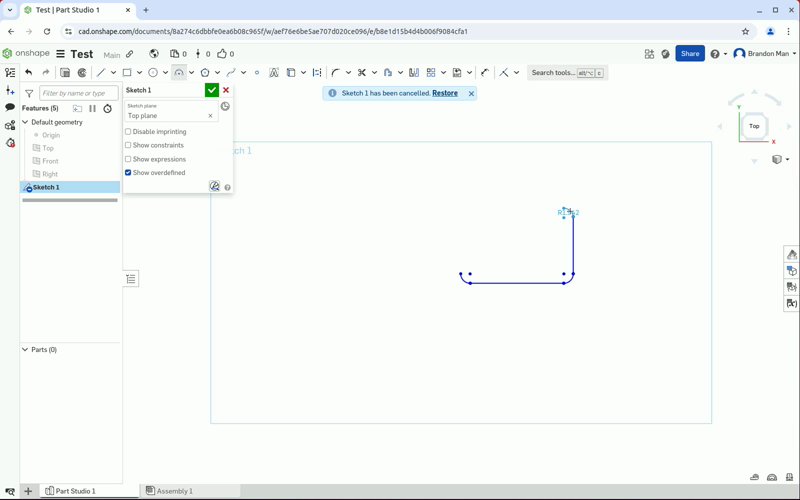
key(esc)
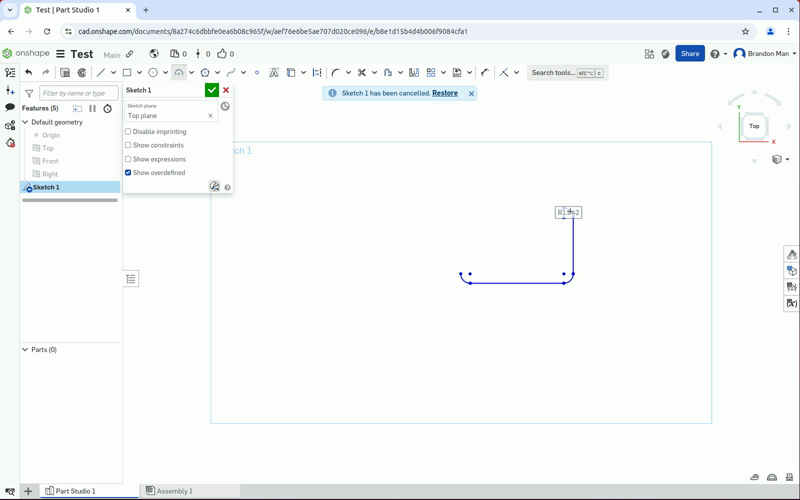
key(l)
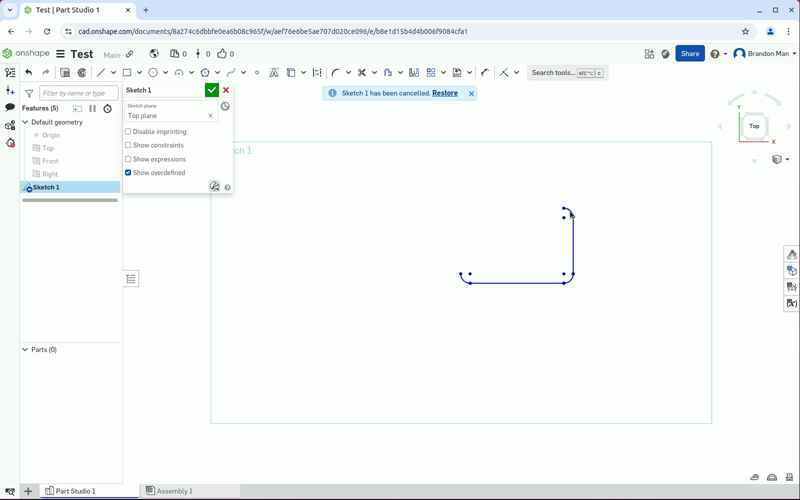
mouse_move(563, 208)
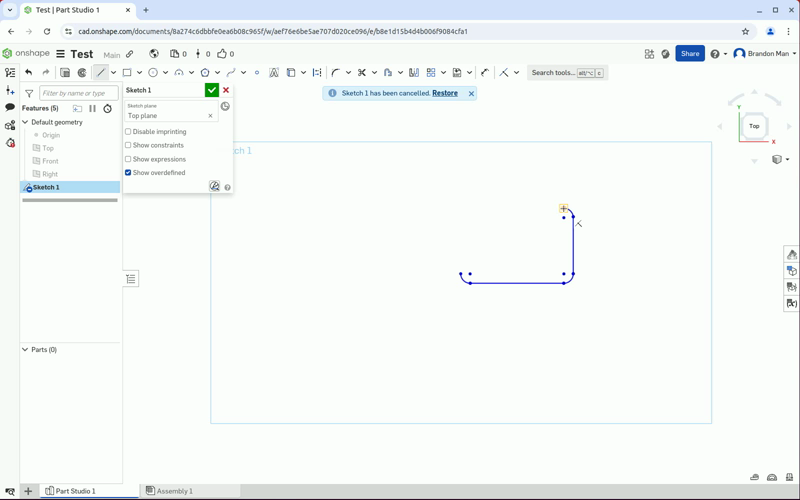
click(563, 208)
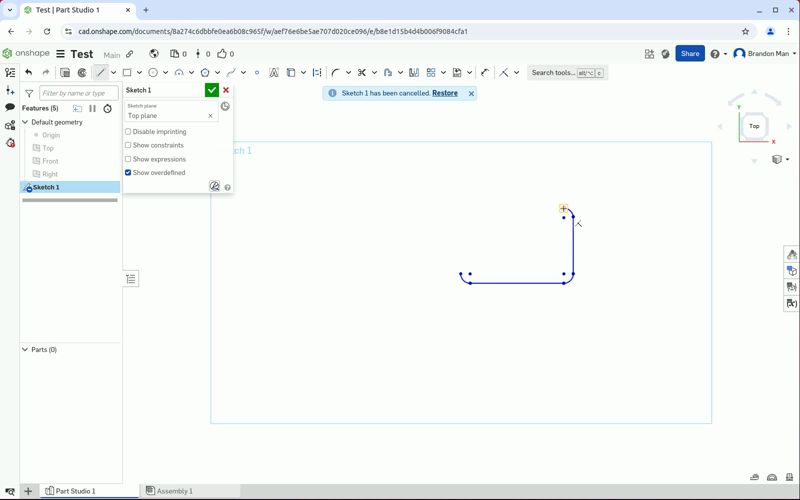
key_down(shift)
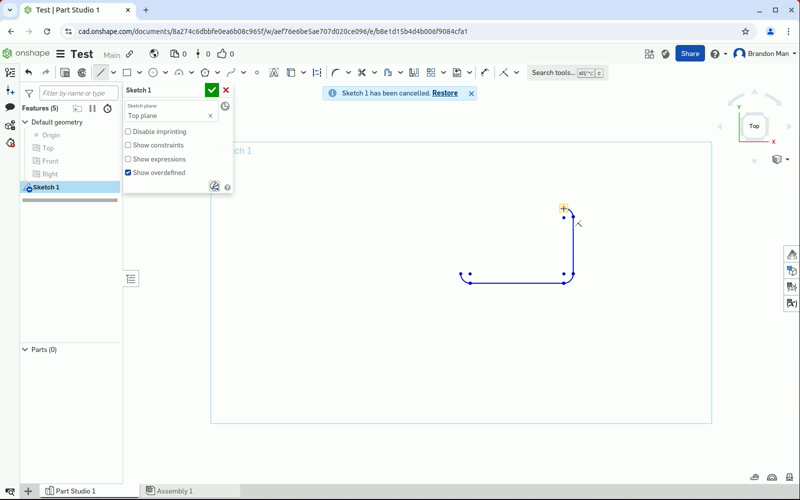
mouse_move(470, 208)
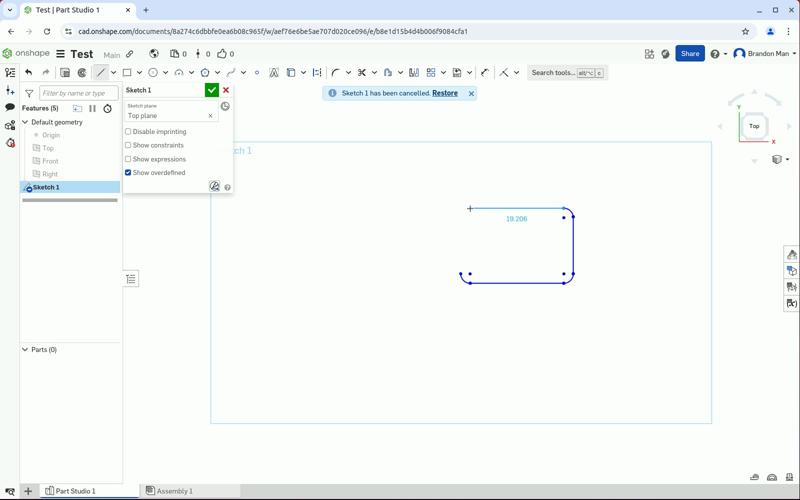
click(470, 208)
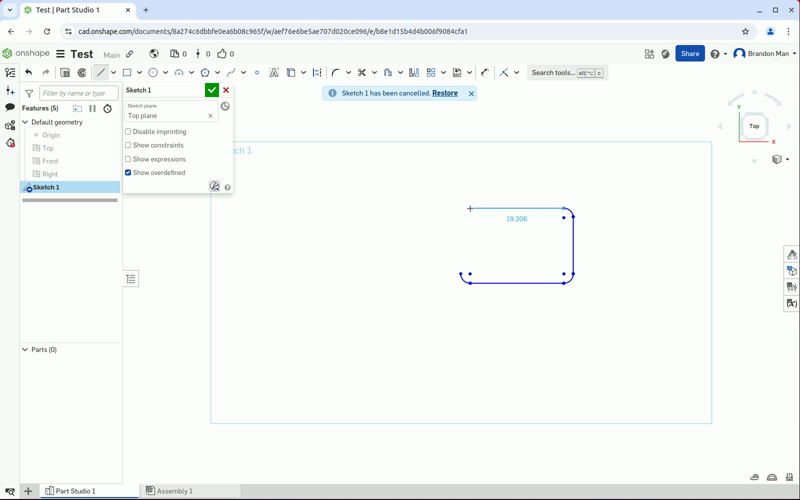
key_up(shift)
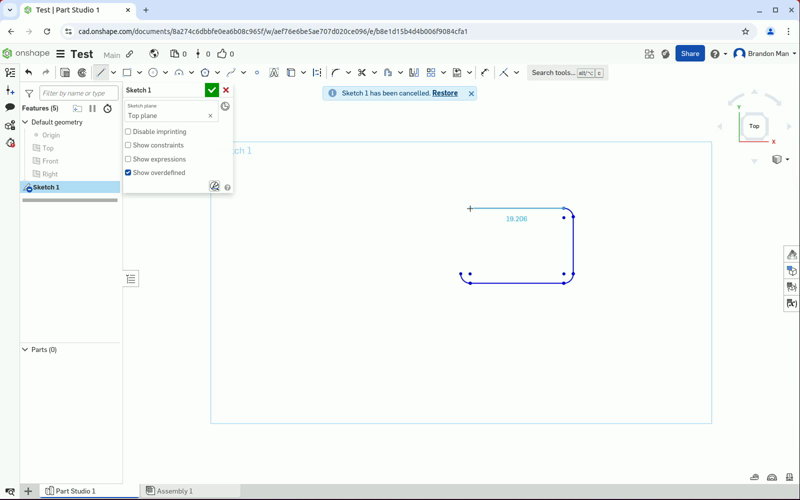
key(esc)
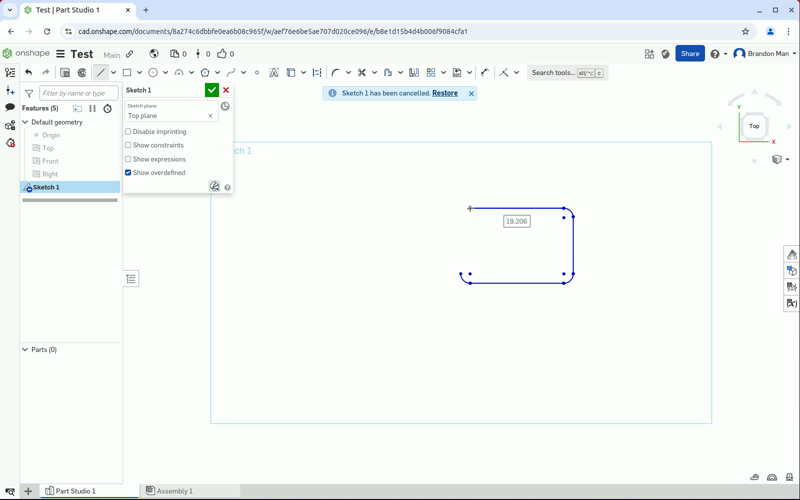
key(a)
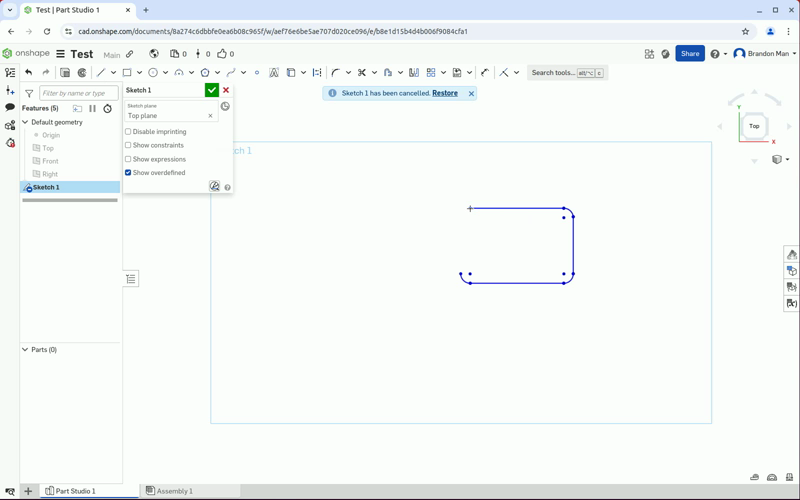
mouse_move(470, 208)
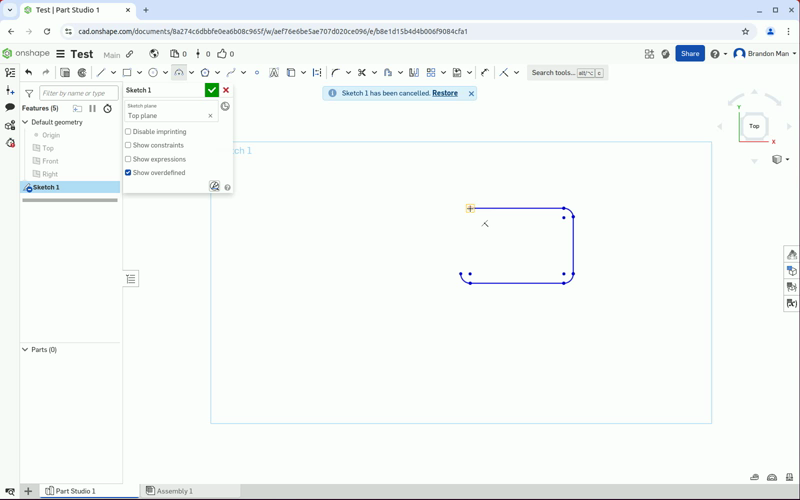
click(470, 208)
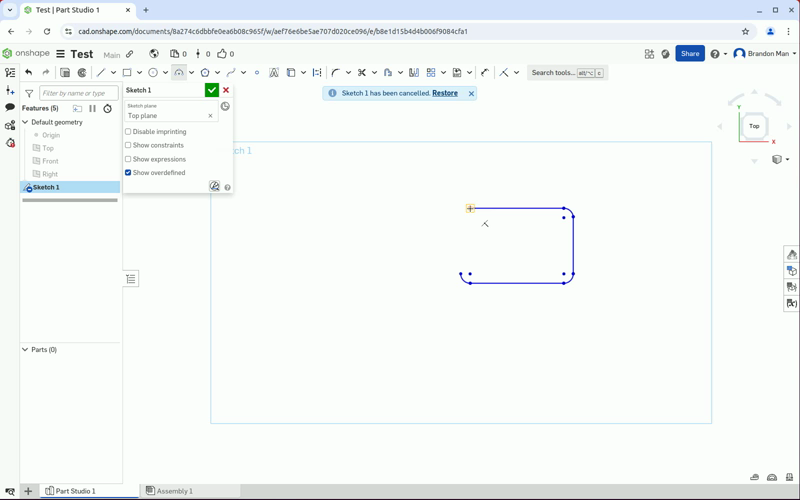
key_down(shift)
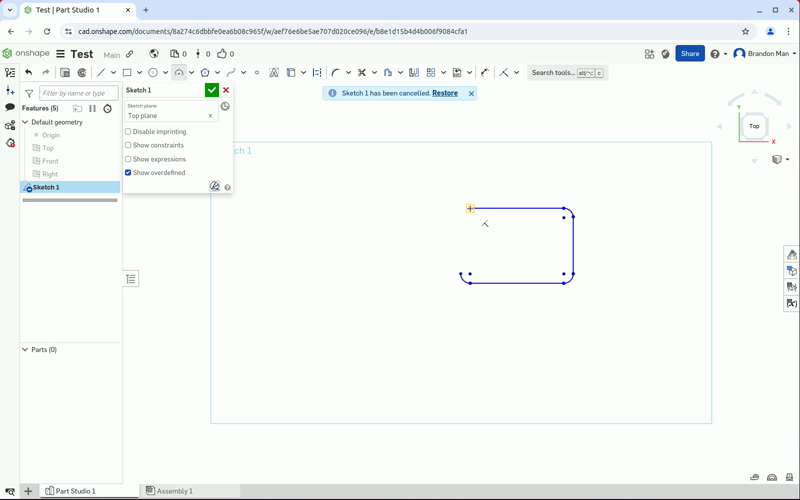
mouse_move(460, 216)
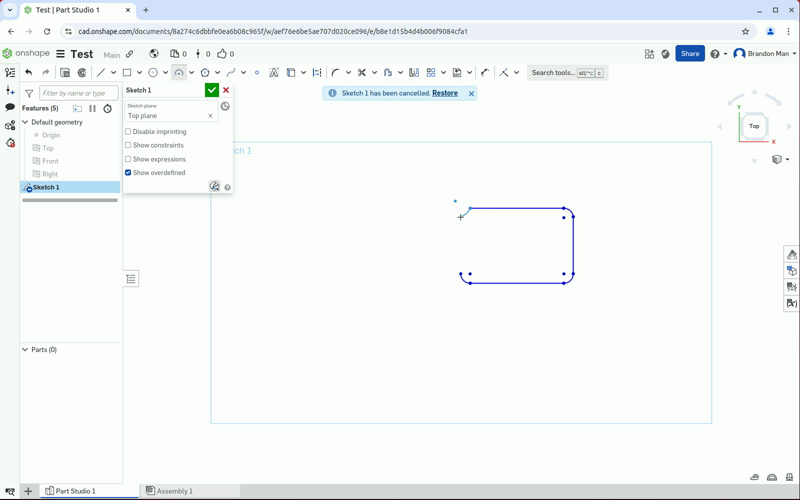
click(460, 216)
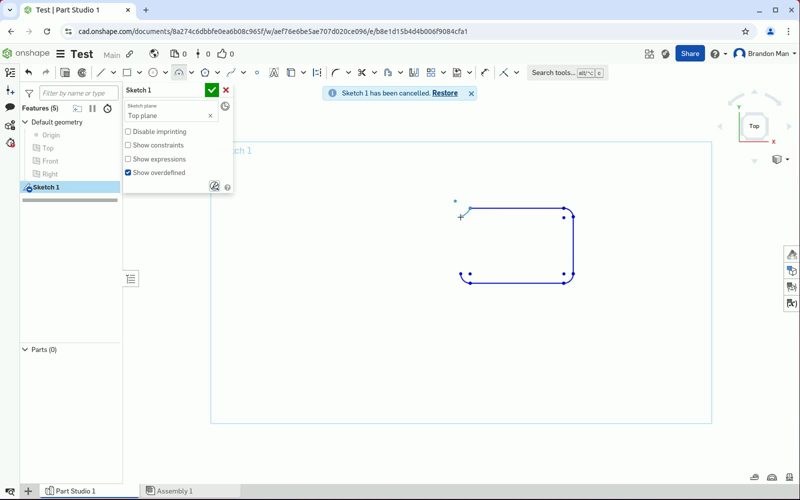
mouse_move(463, 210)
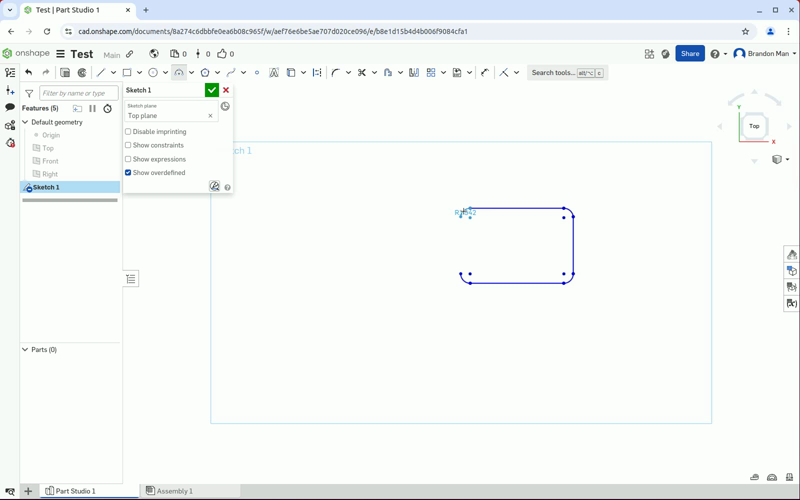
click(463, 210)
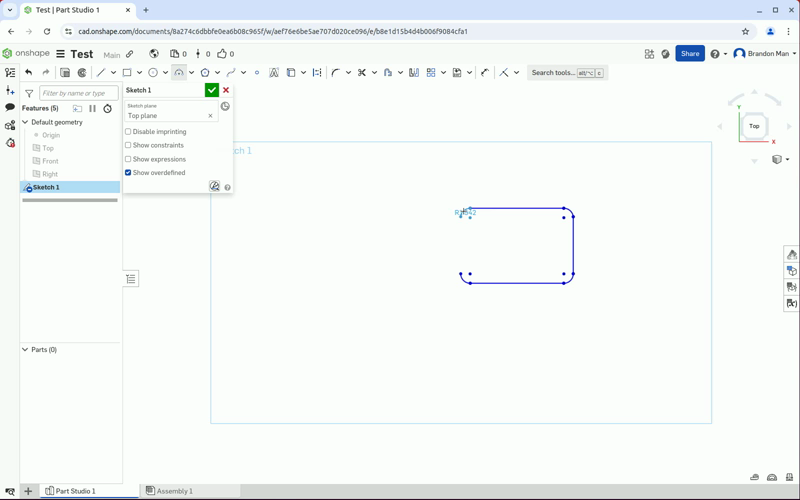
key_up(shift)
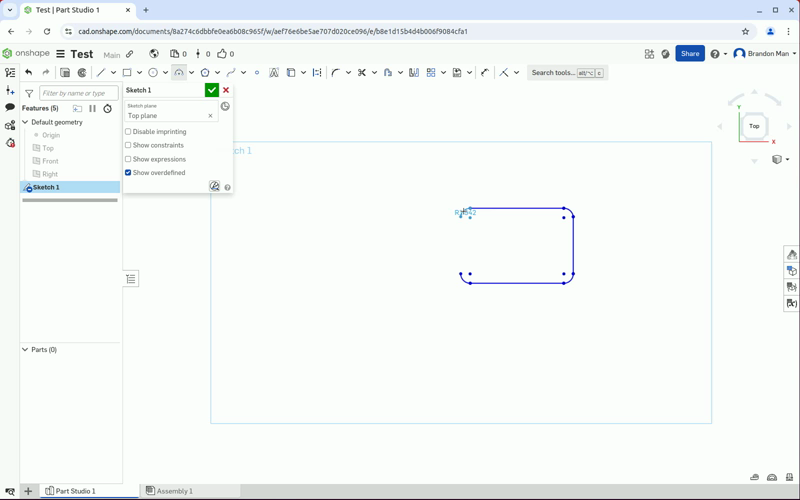
key(esc)
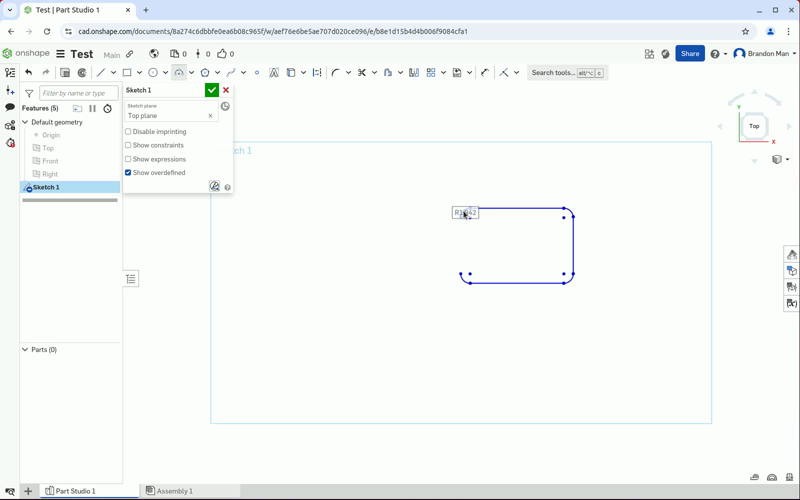
key(l)
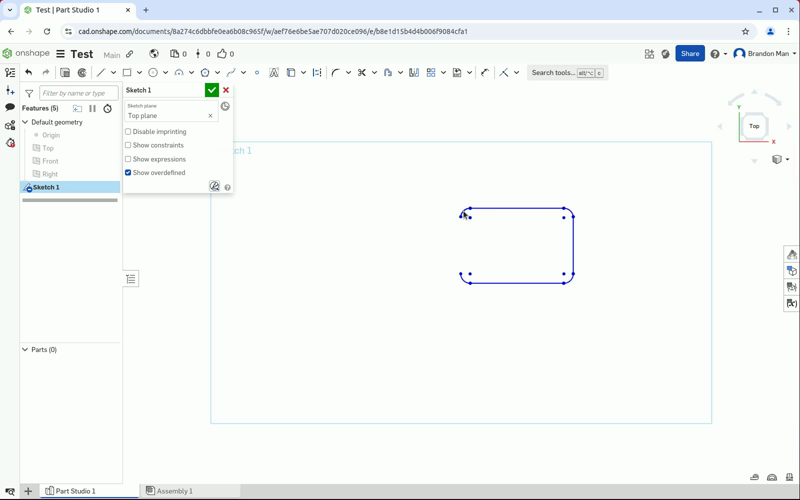
mouse_move(460, 216)
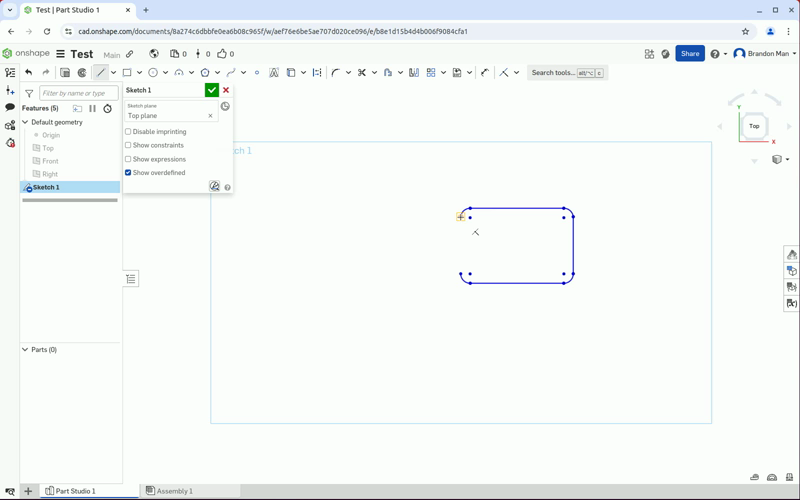
click(460, 216)
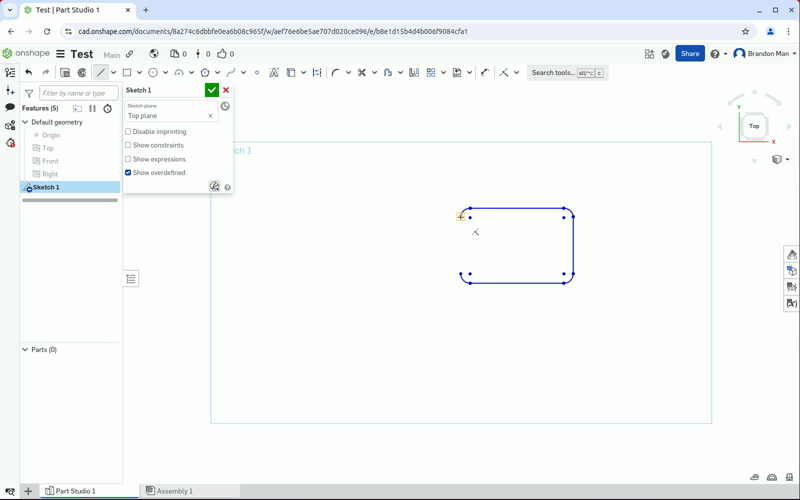
mouse_move(490, 216)
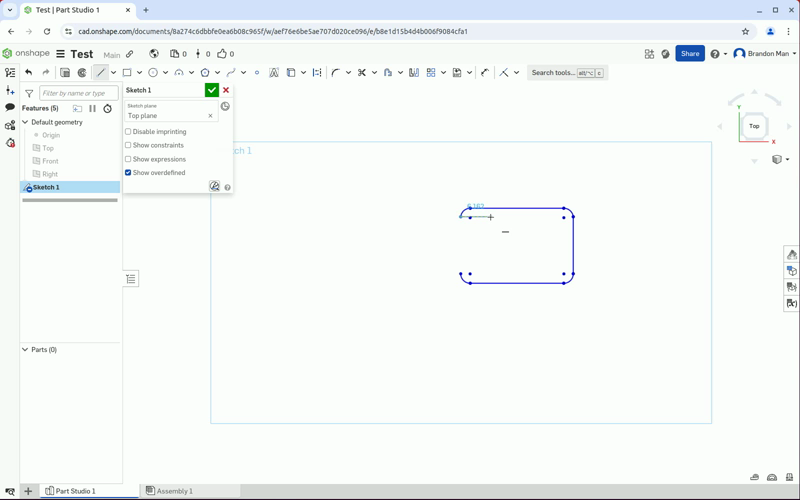
key_down(shift)
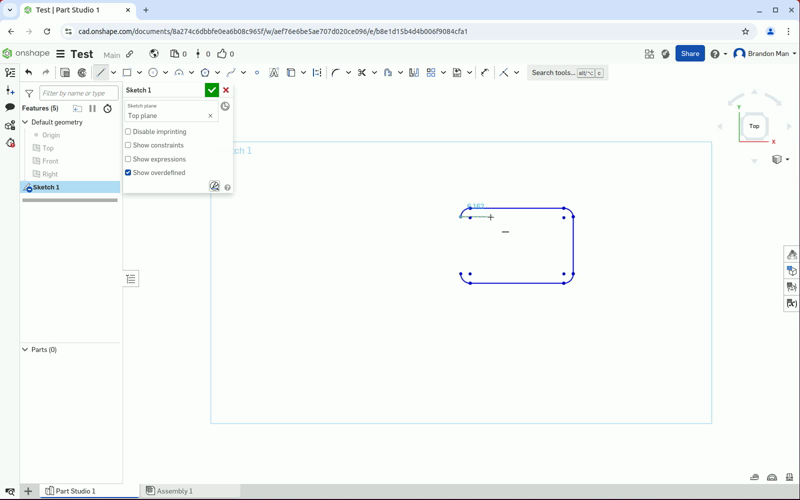
mouse_move(460, 273)
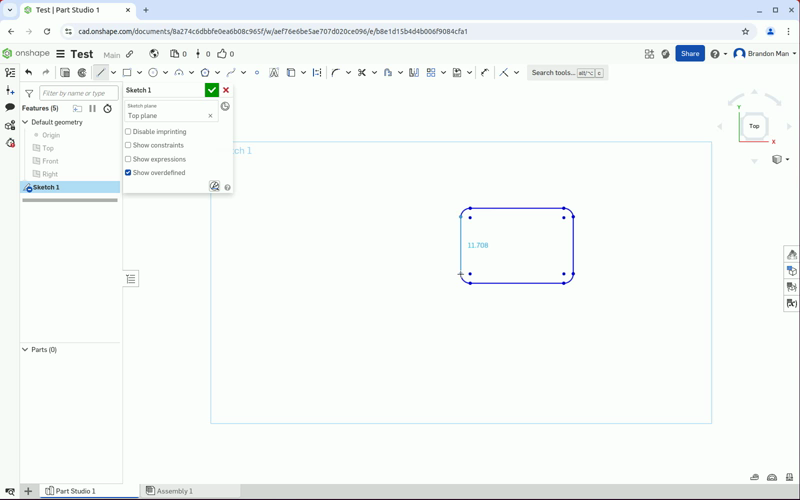
key_up(shift)
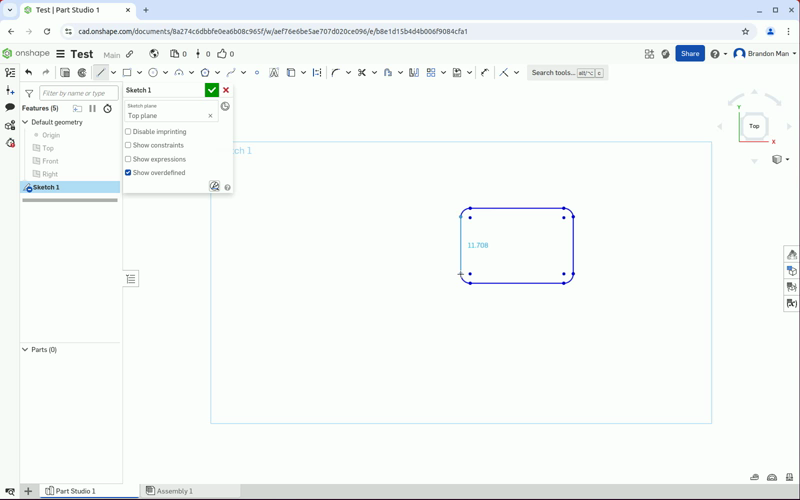
click(460, 273)
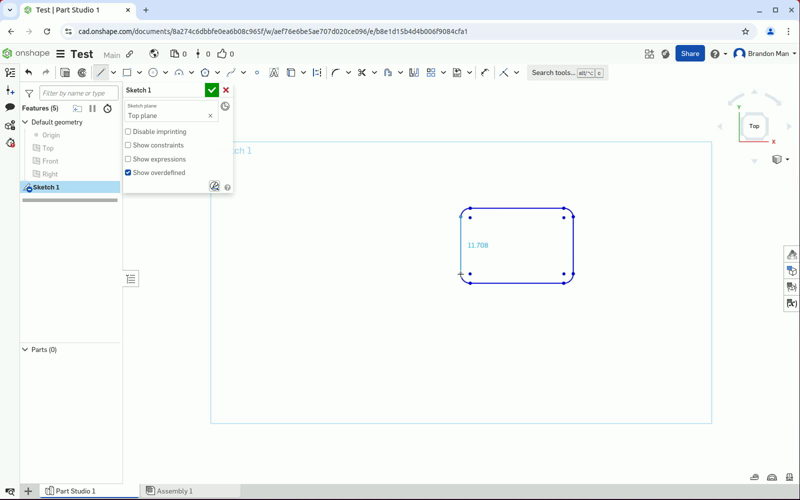
key(esc)
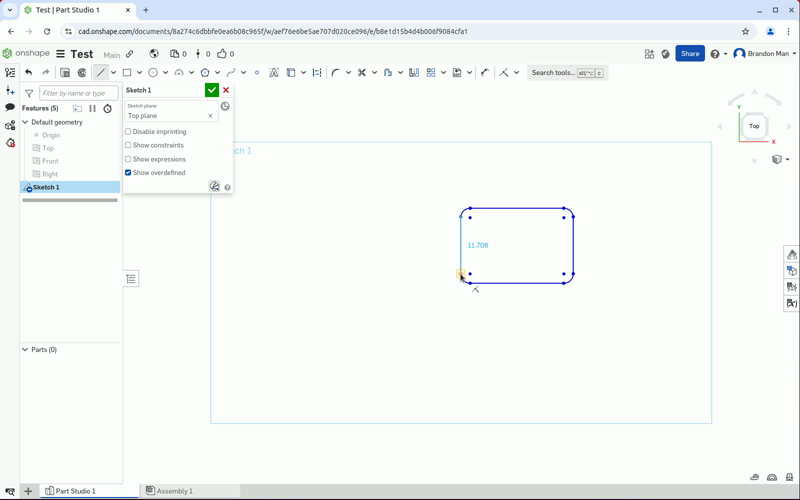
mouse_move(487, 242)
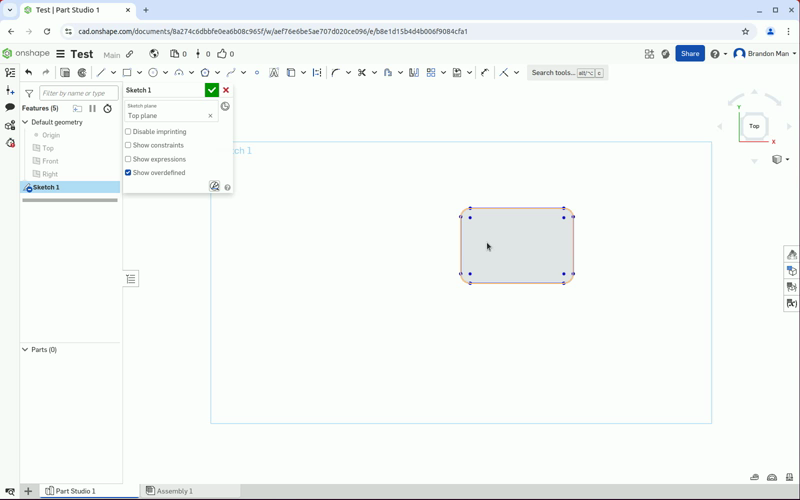
click(487, 242)
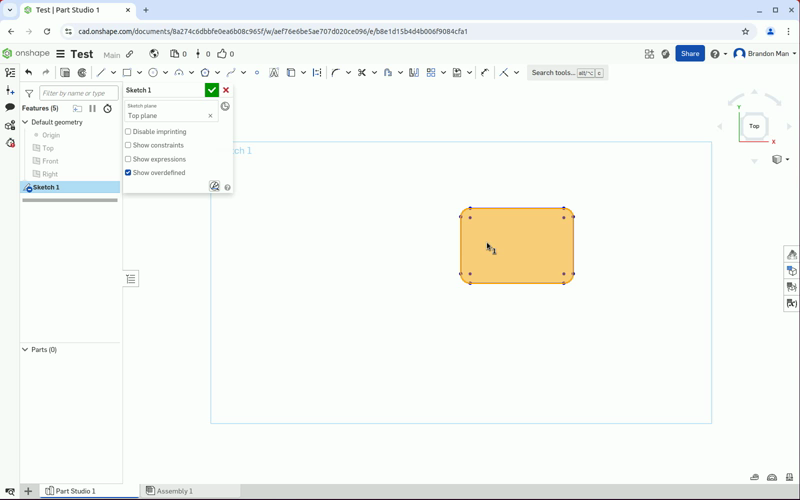
mouse_move(73, 352)
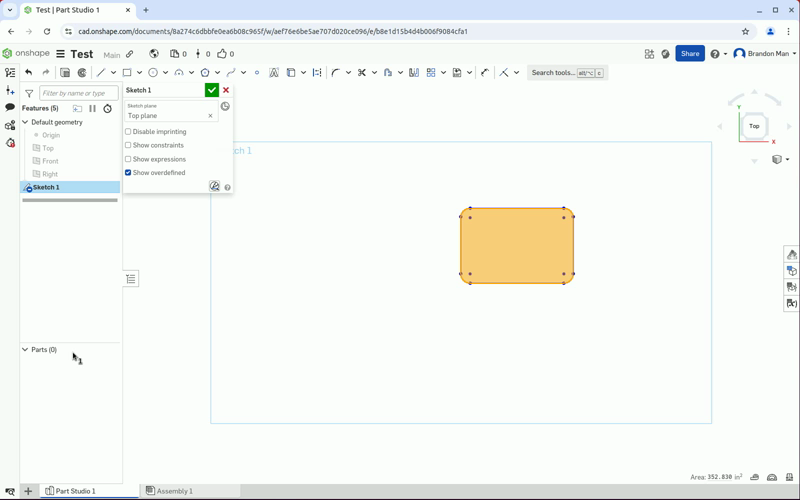
key(shift+y)
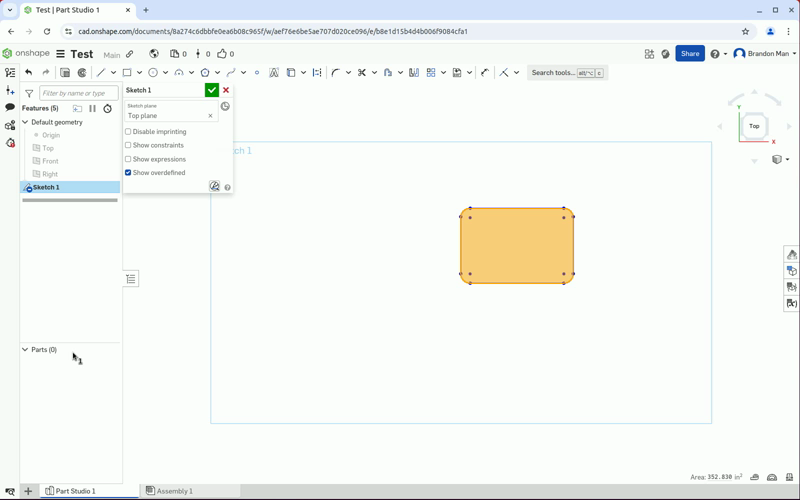
key(shift+e)
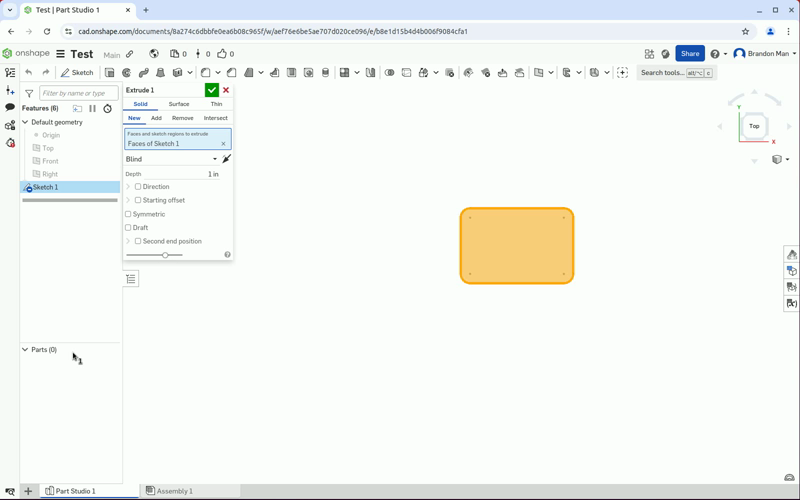
mouse_move(143, 106)
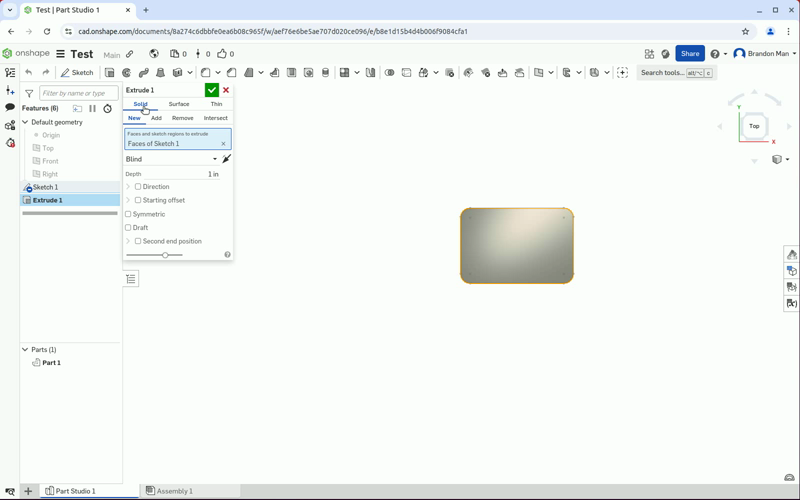
click(143, 106)
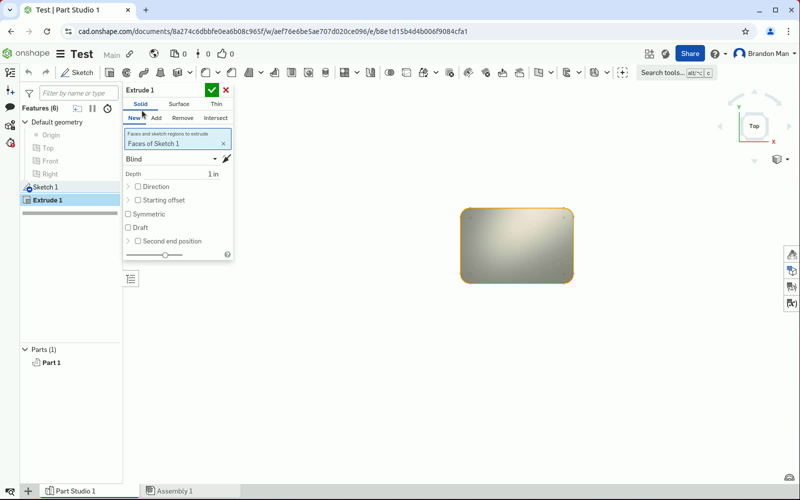
mouse_move(137, 120)
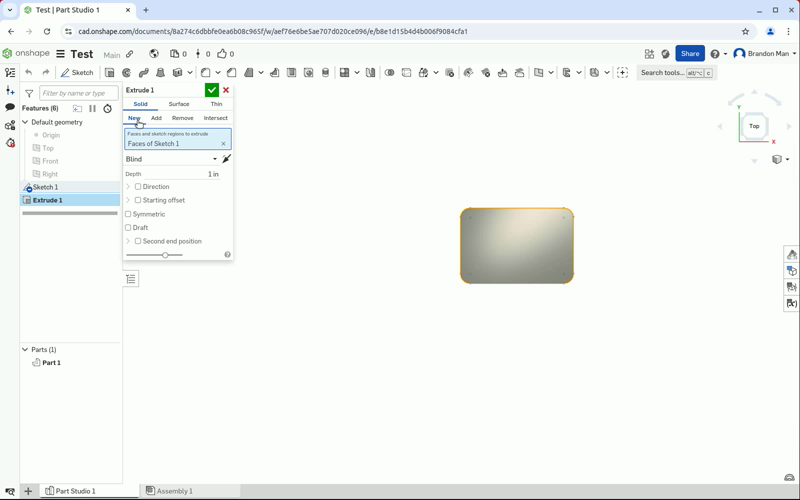
click(137, 120)
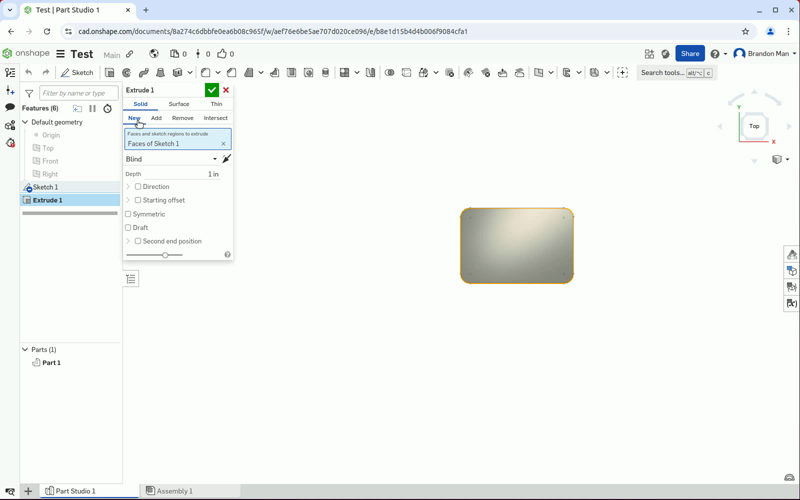
key(tab, 4)
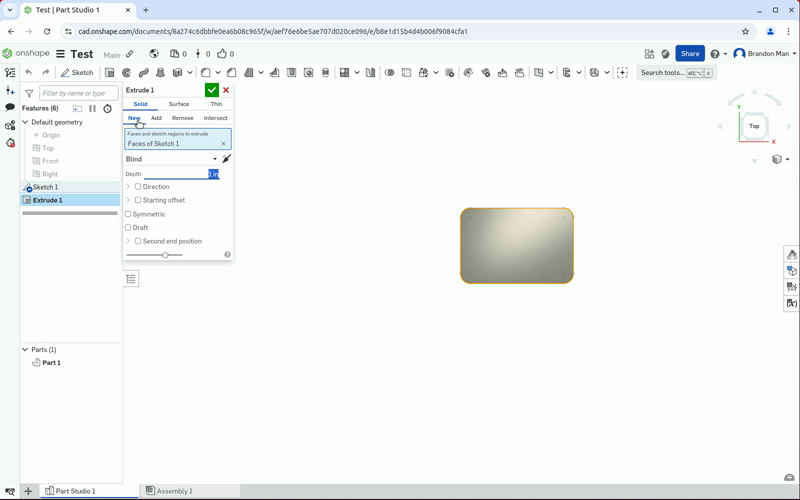
text(1.444)
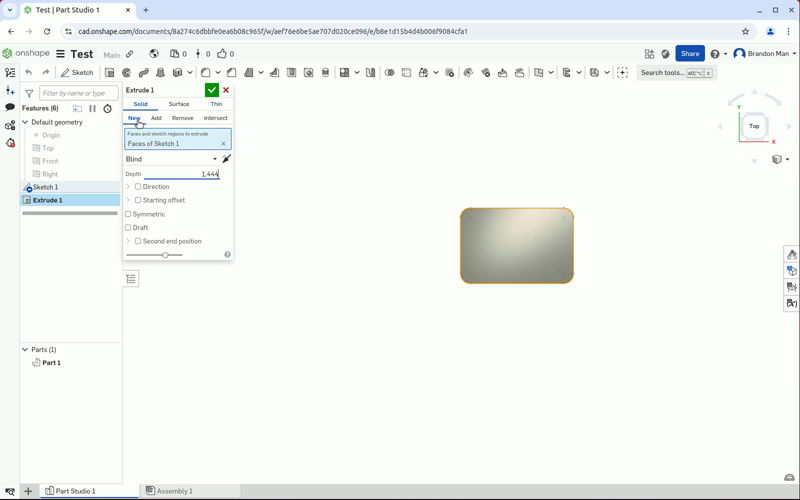
key(enter)
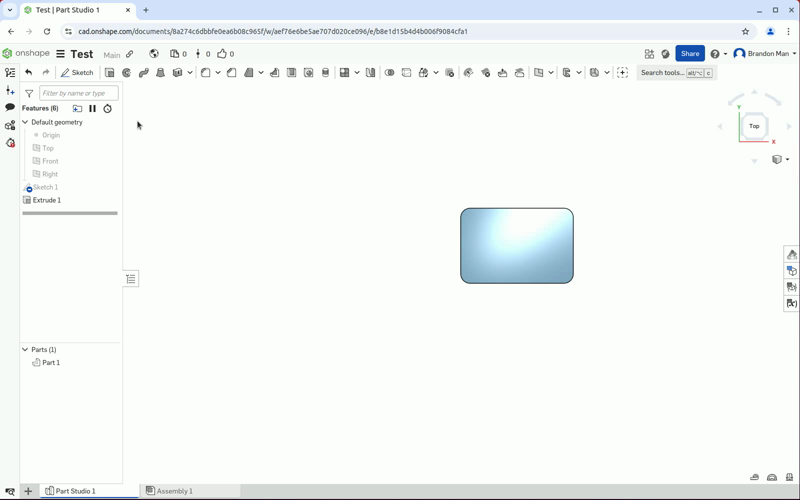
key(shift+h)
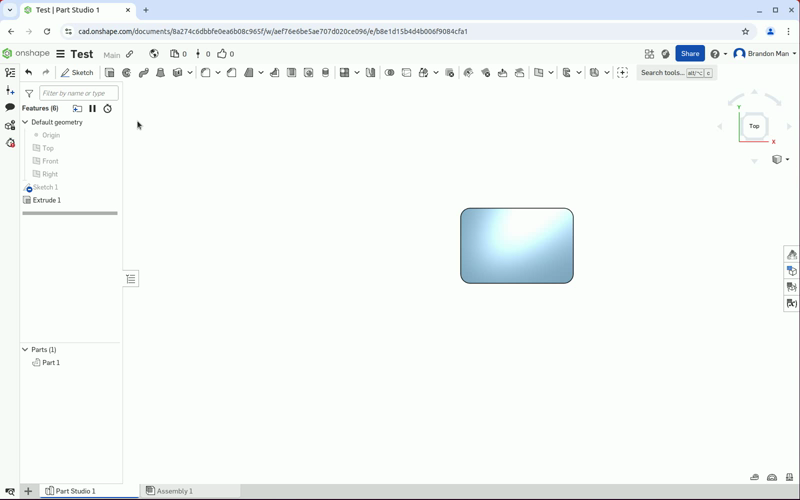
key(shift+h)
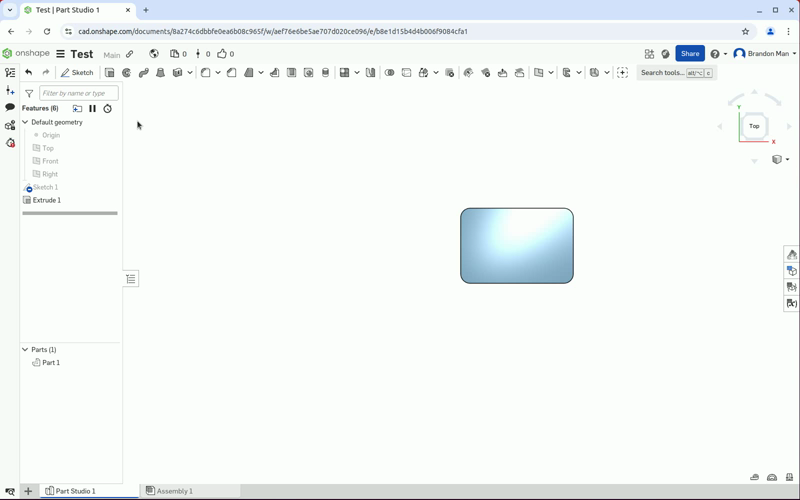
mouse_move(73, 189)
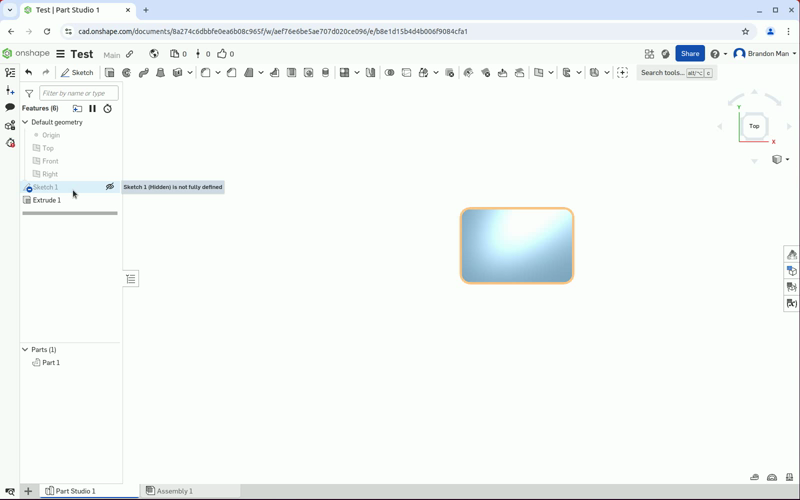
click(73, 189)
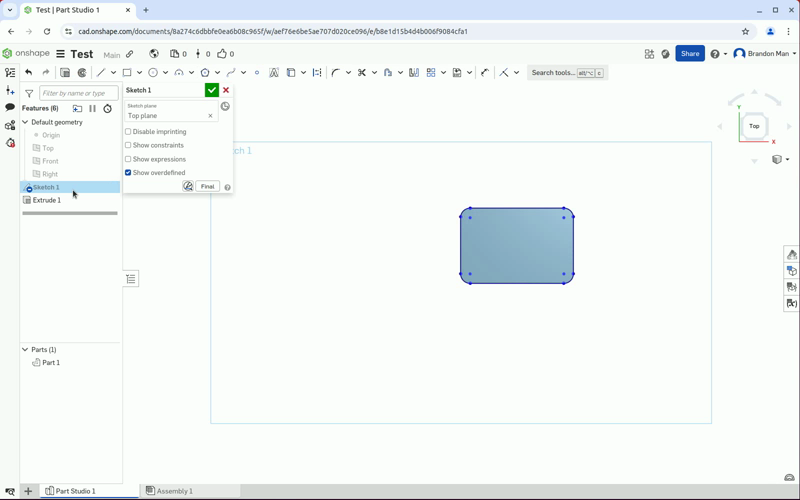
mouse_move(229, 92)
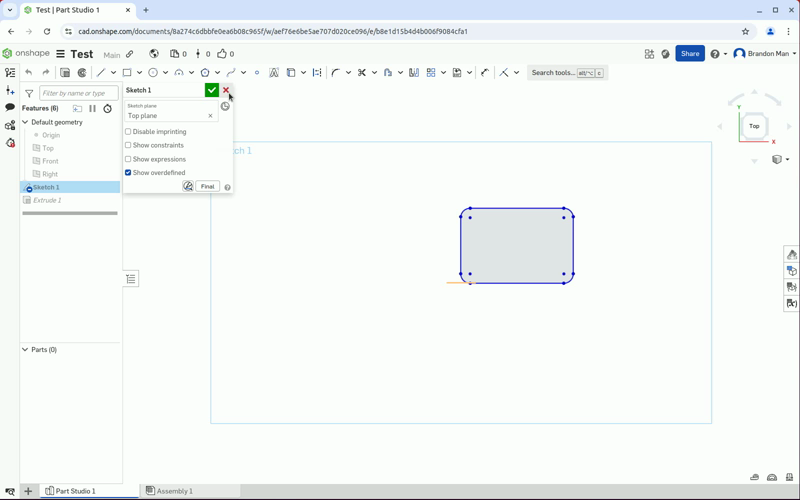
click(229, 92)
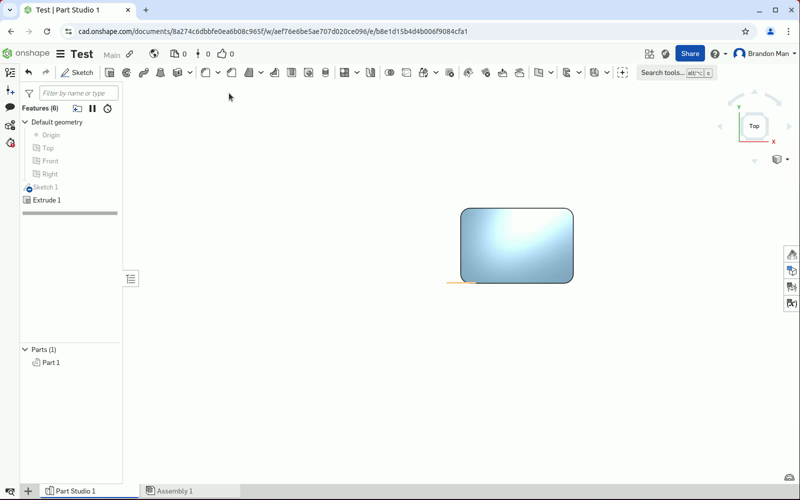
mouse_move(541, 75)
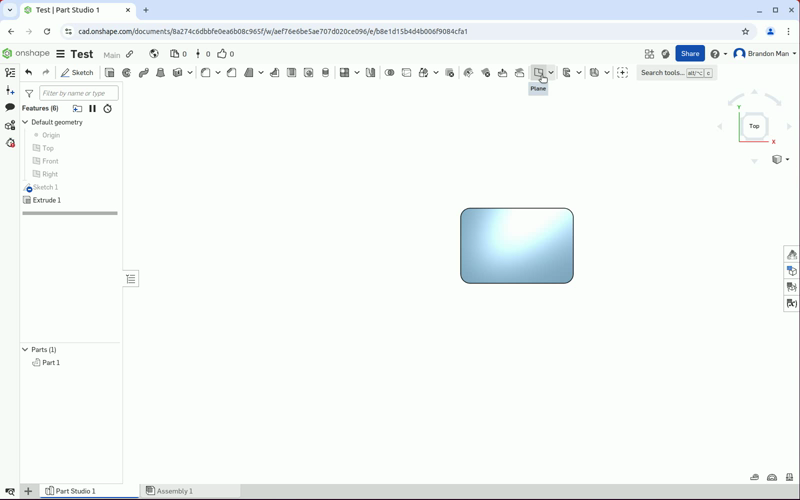
click(541, 75)
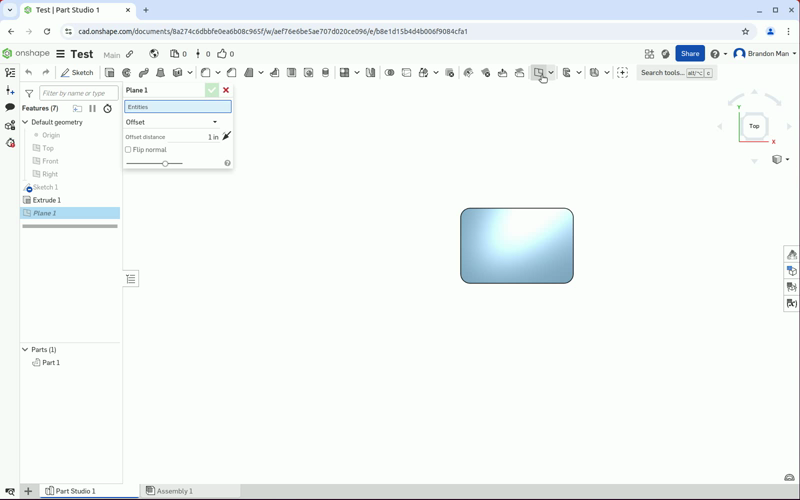
mouse_move(73, 150)
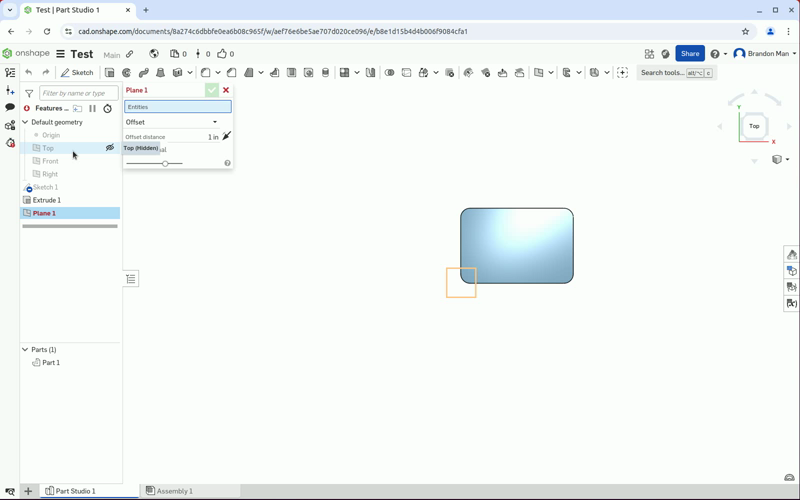
click(73, 150)
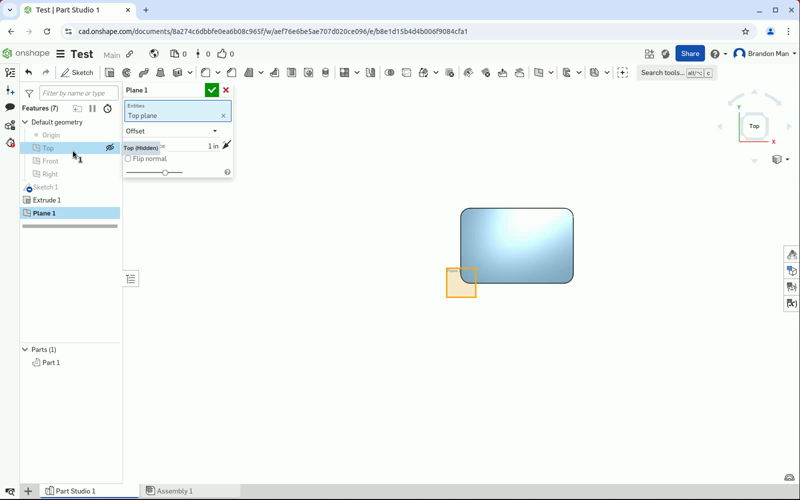
key(tab, 2)
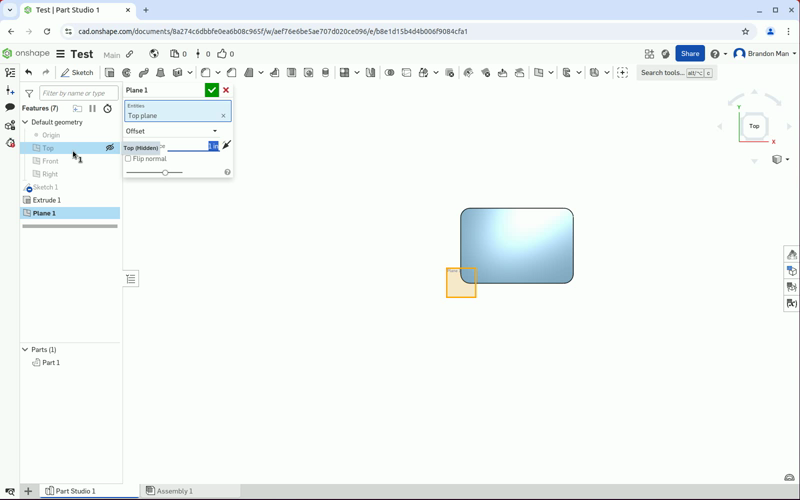
text(1.448)
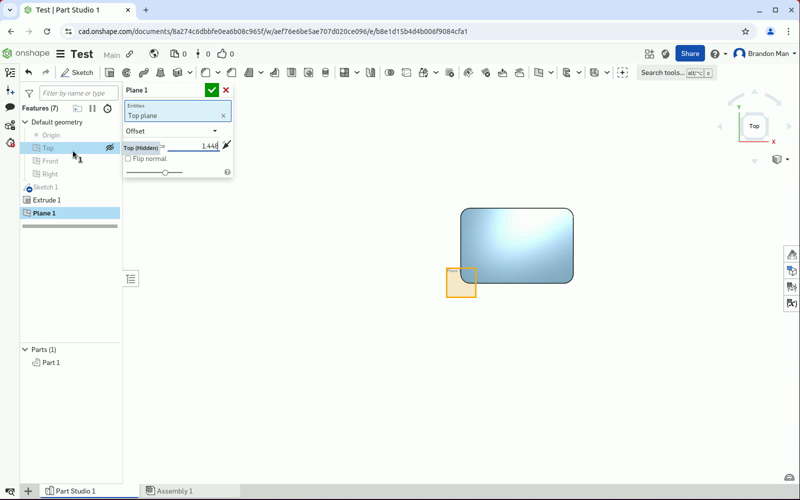
key(enter, 2)
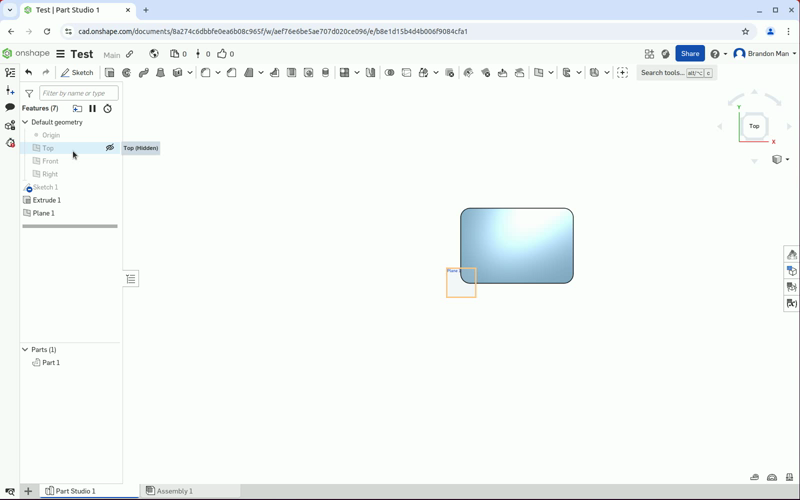
key(shift+s)
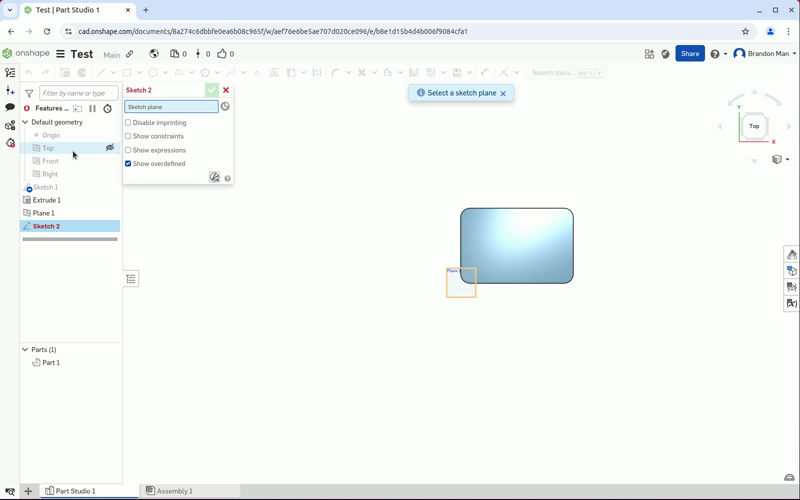
mouse_move(73, 215)
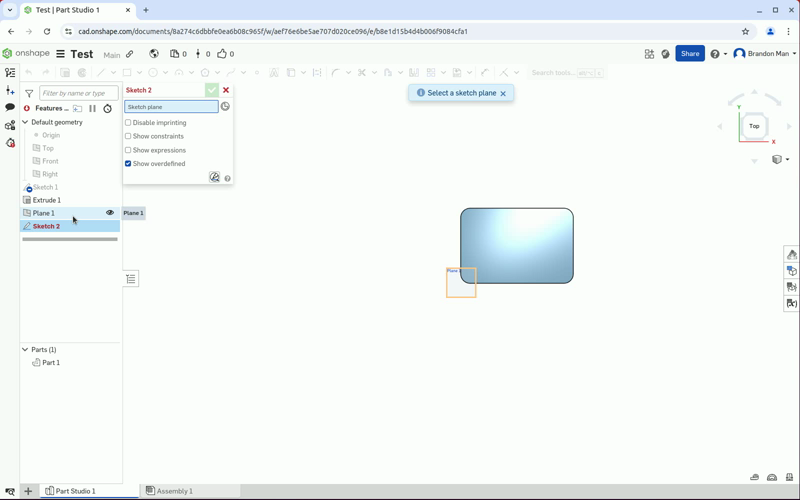
click(73, 215)
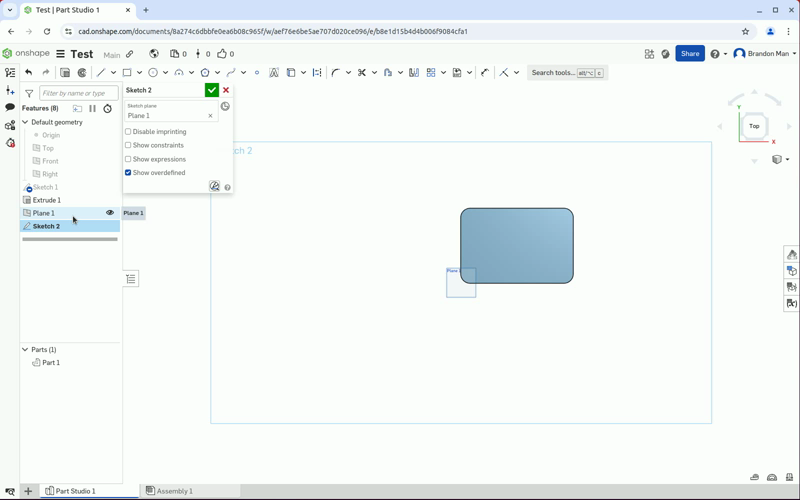
mouse_move(73, 352)
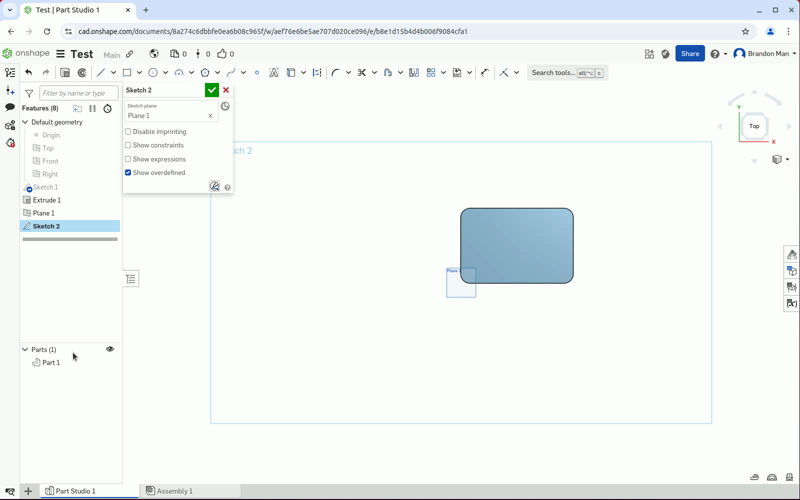
key(y)
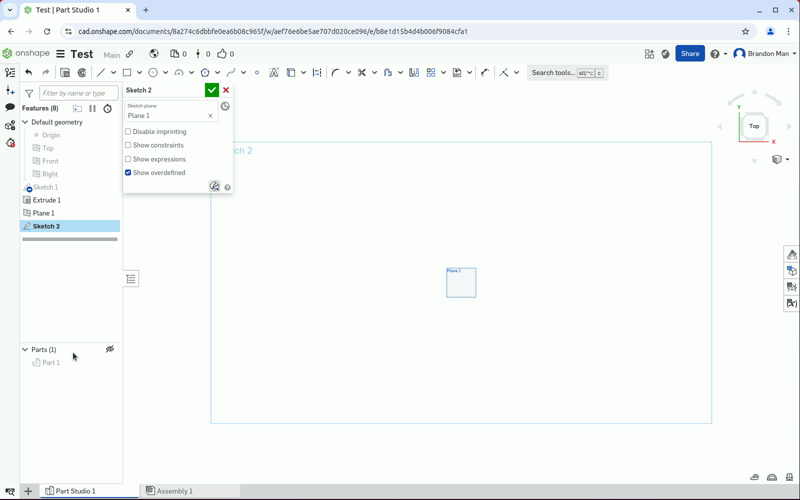
key(a)
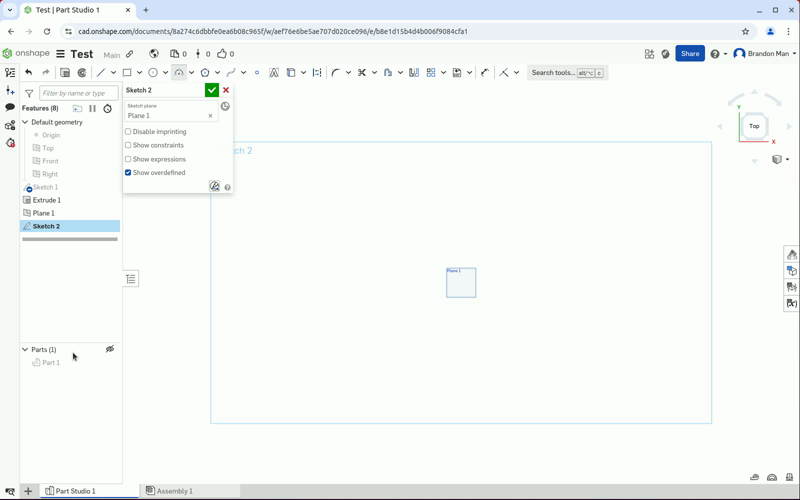
key_down(shift)
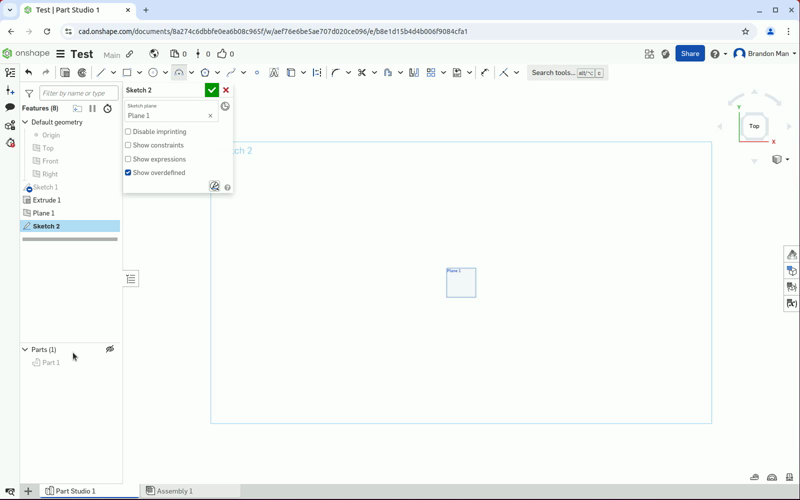
mouse_move(465, 273)
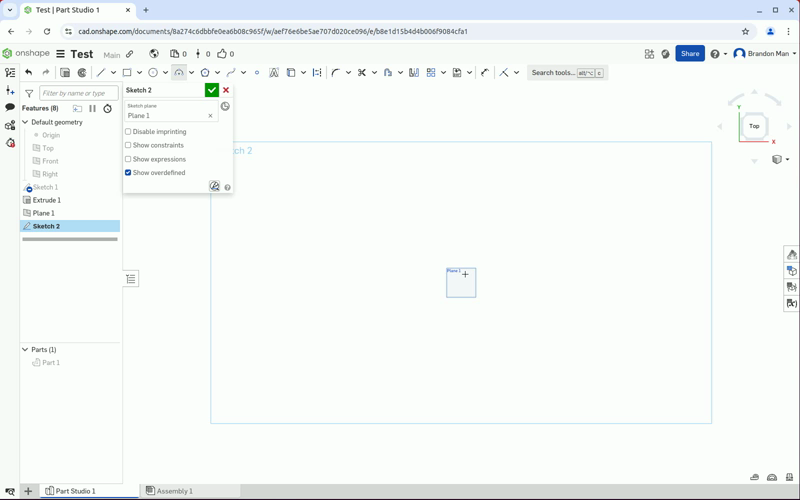
click(465, 273)
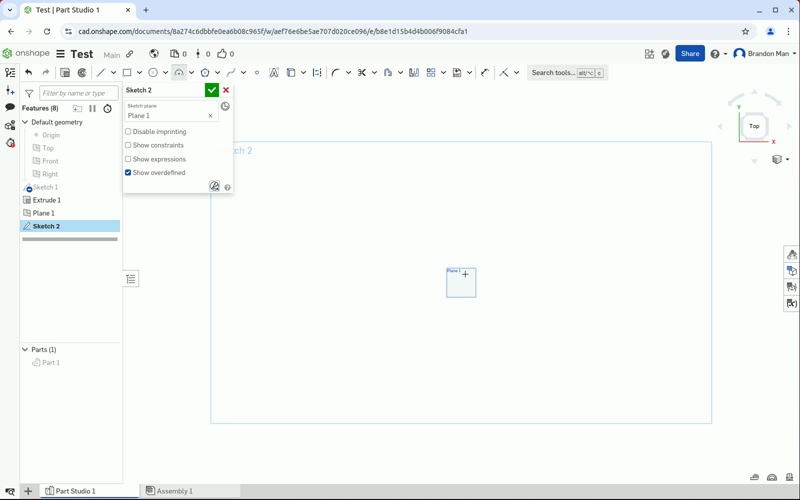
key_up(shift)
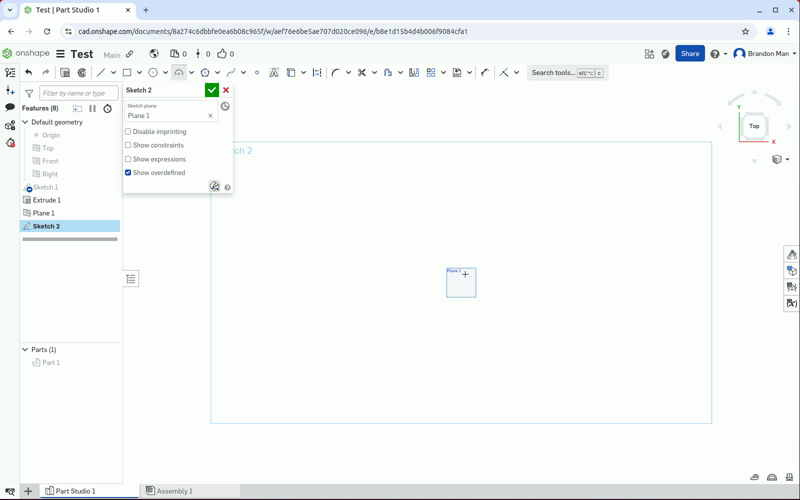
key_down(shift)
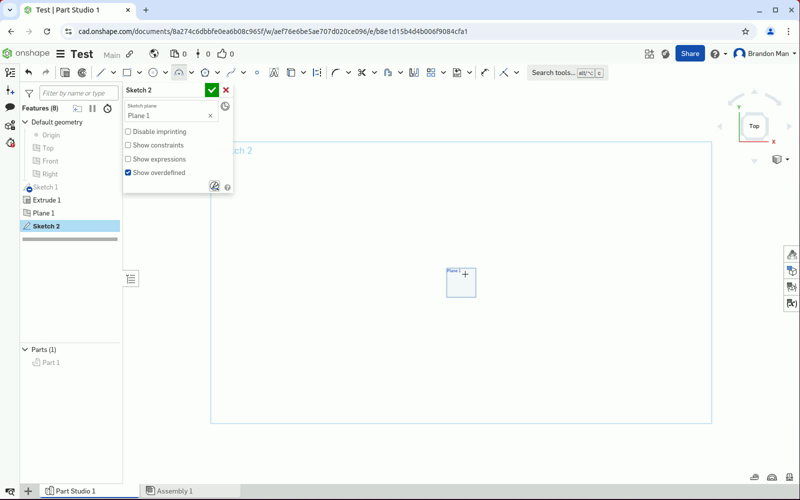
mouse_move(469, 277)
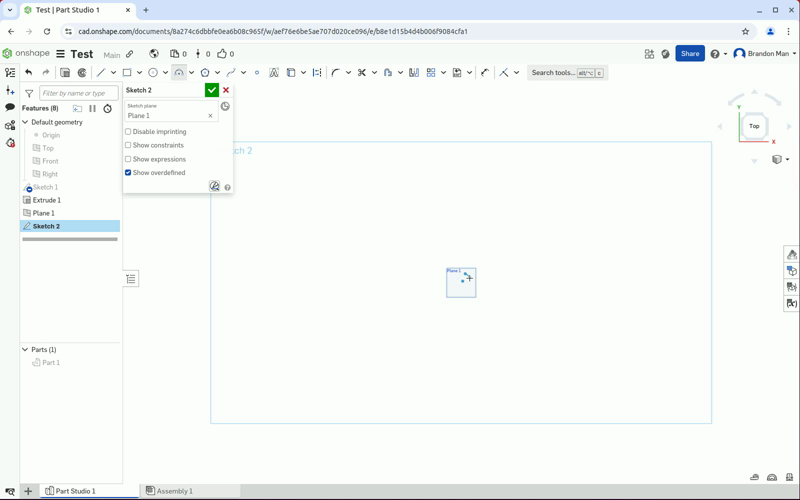
scroll(6)
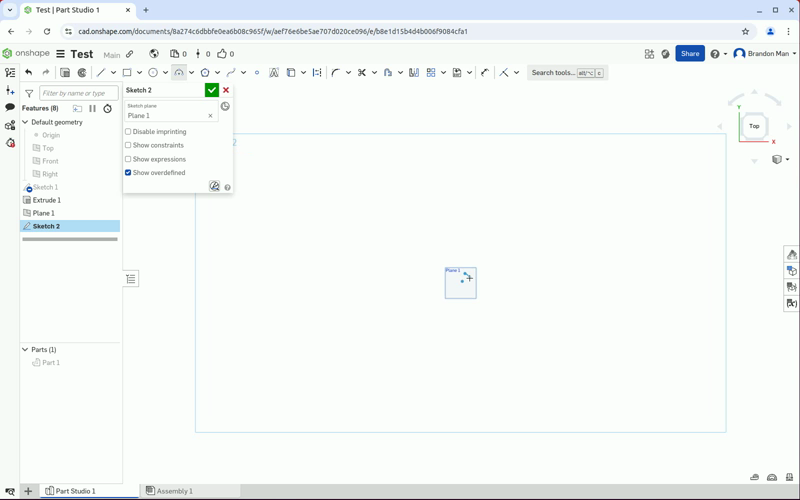
scroll(6)
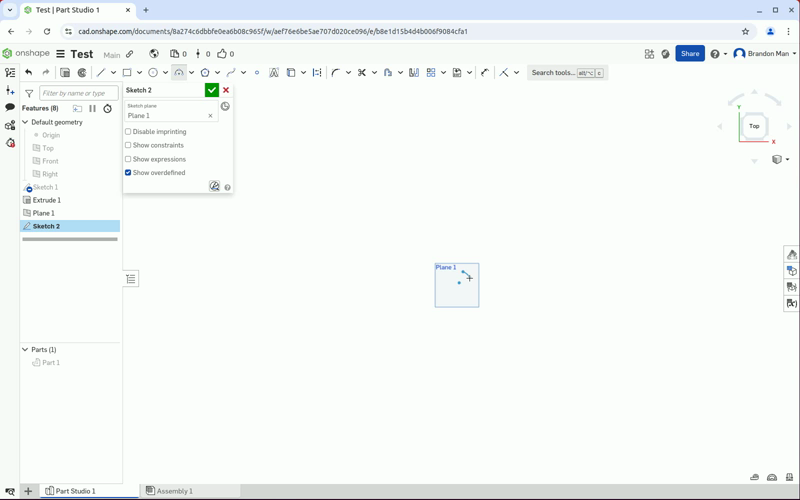
scroll(6)
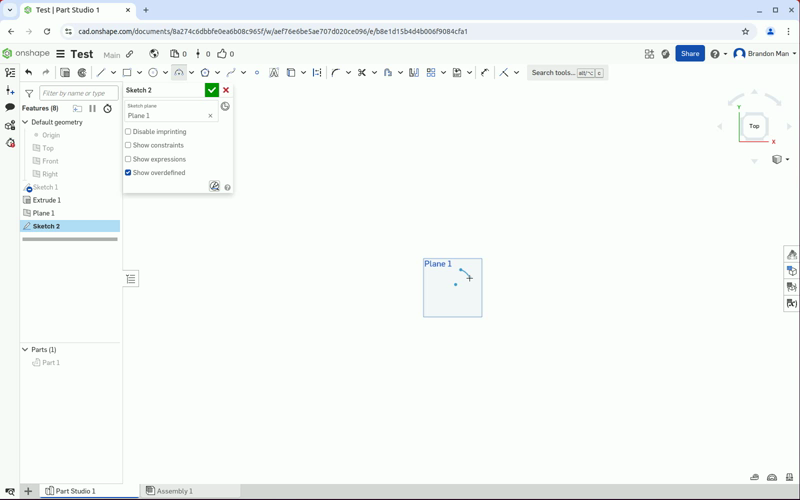
scroll(6)
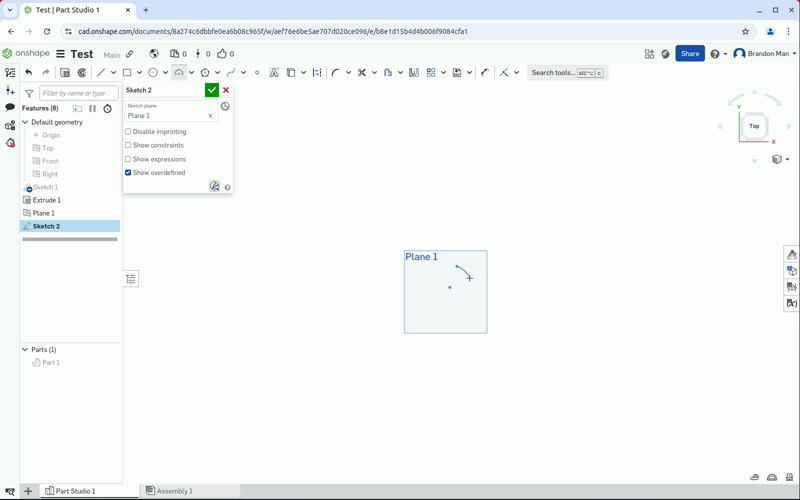
scroll(6)
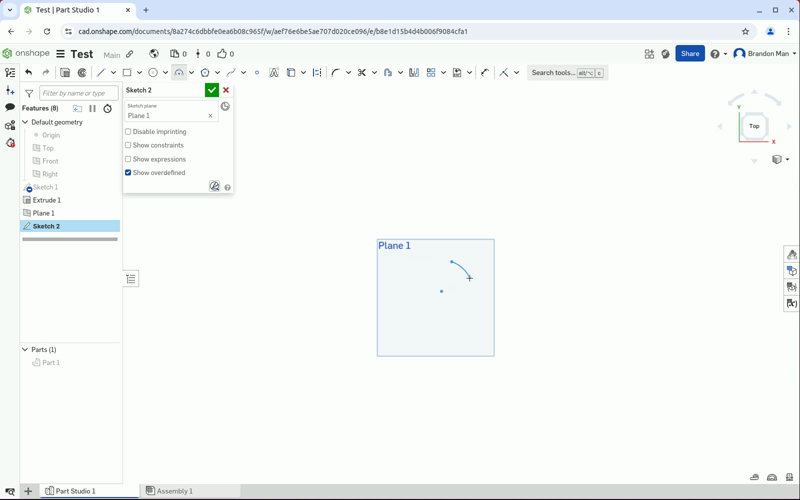
scroll(6)
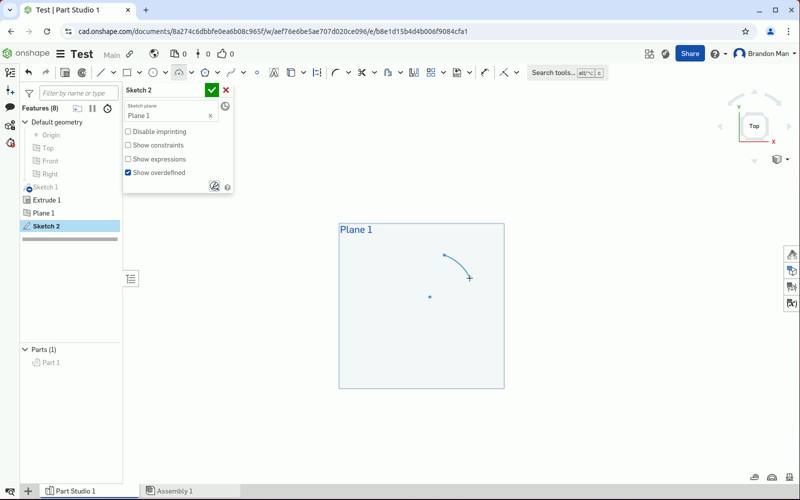
scroll(6)
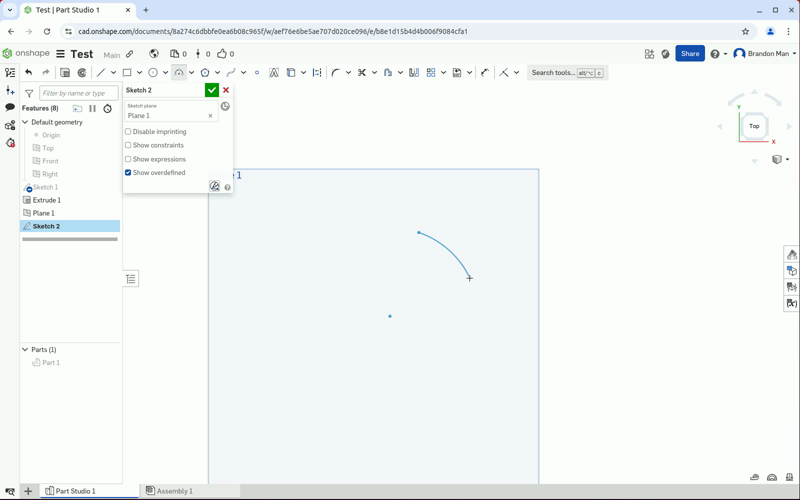
click(469, 277)
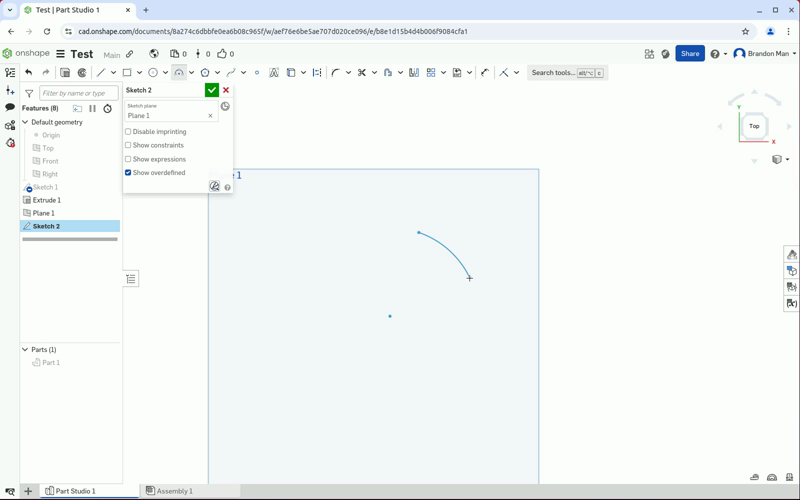
scroll(-6)
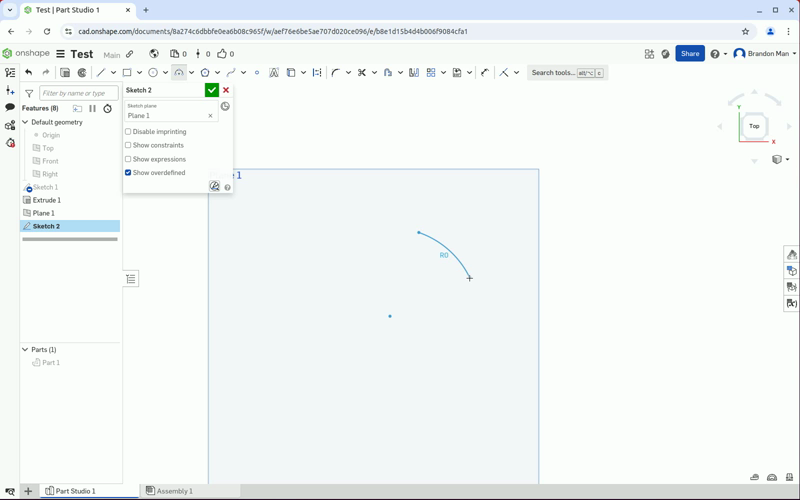
scroll(-6)
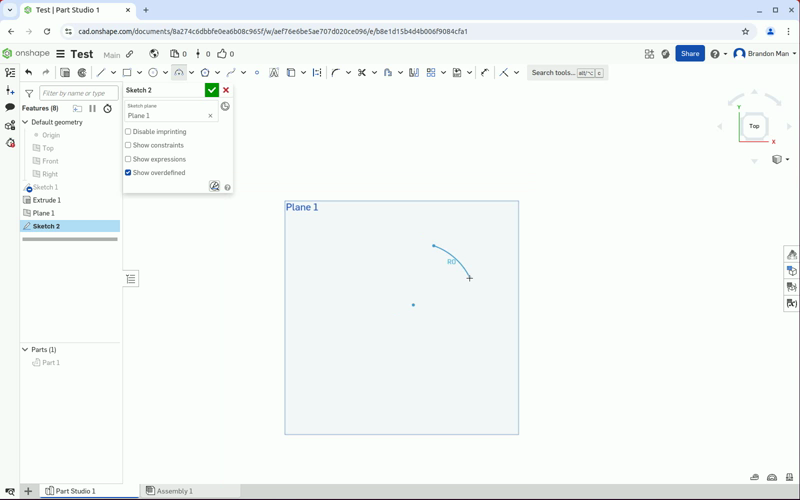
scroll(-6)
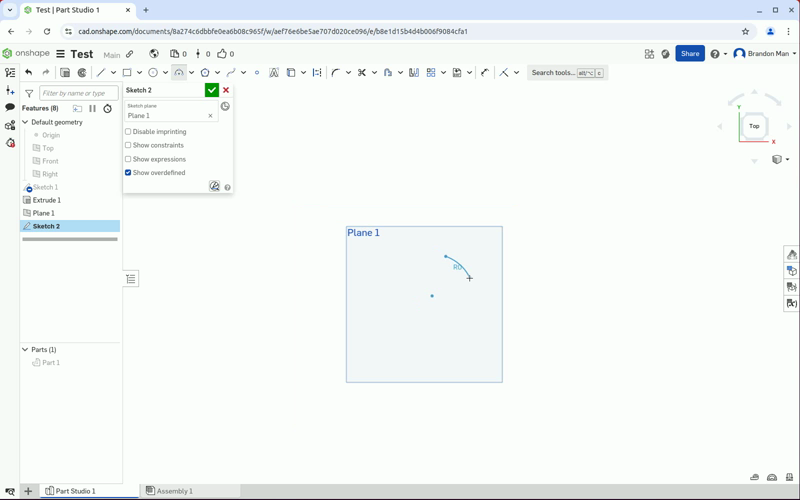
scroll(-6)
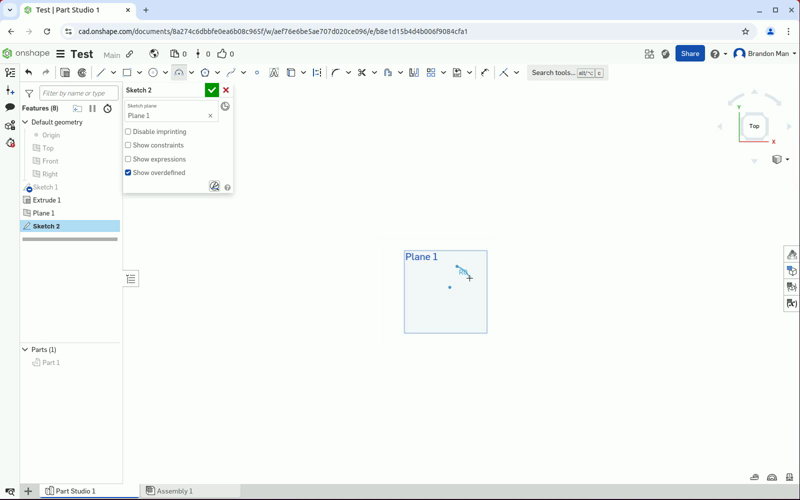
scroll(-6)
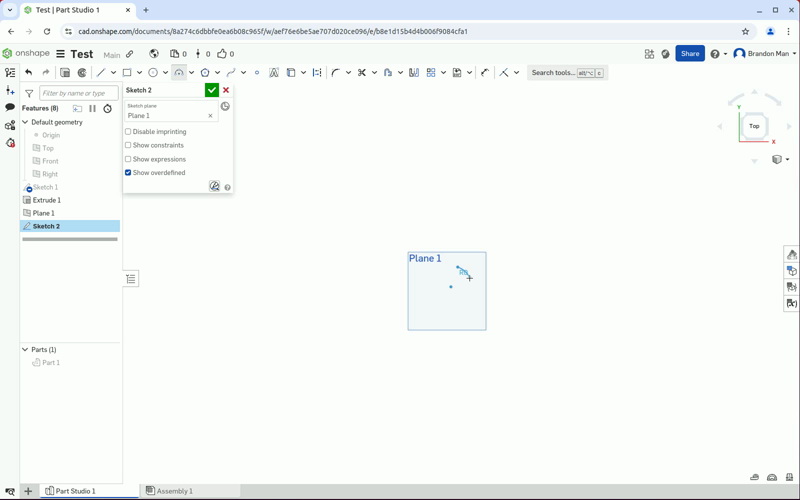
scroll(-6)
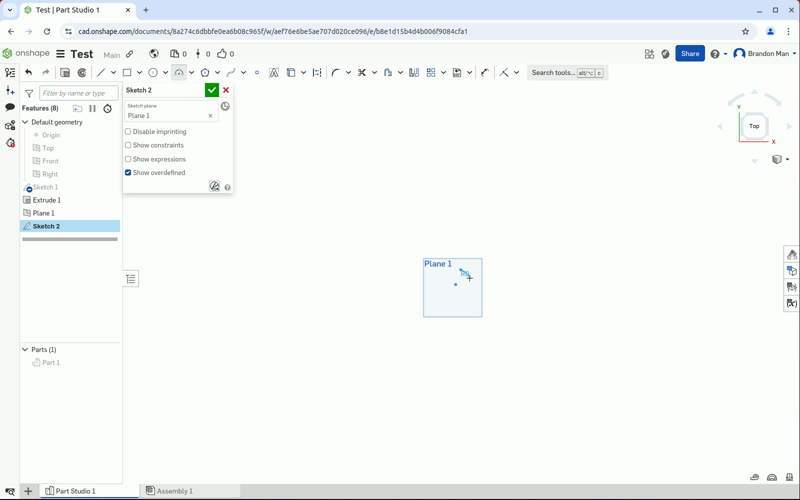
scroll(-6)
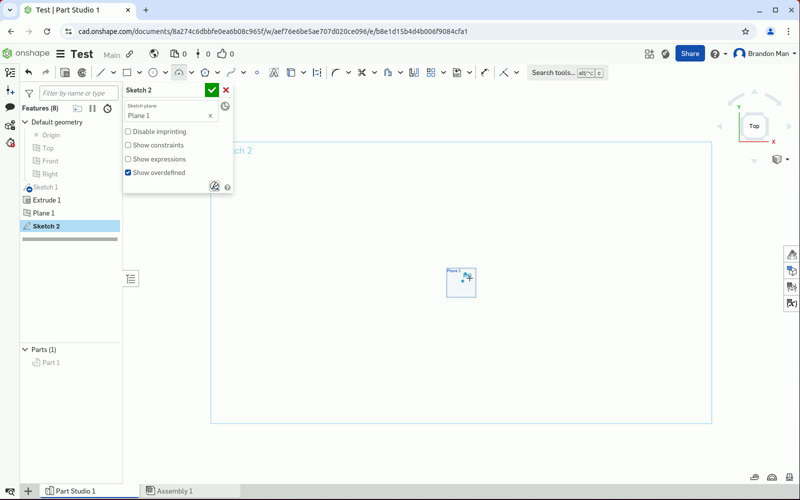
mouse_move(466, 276)
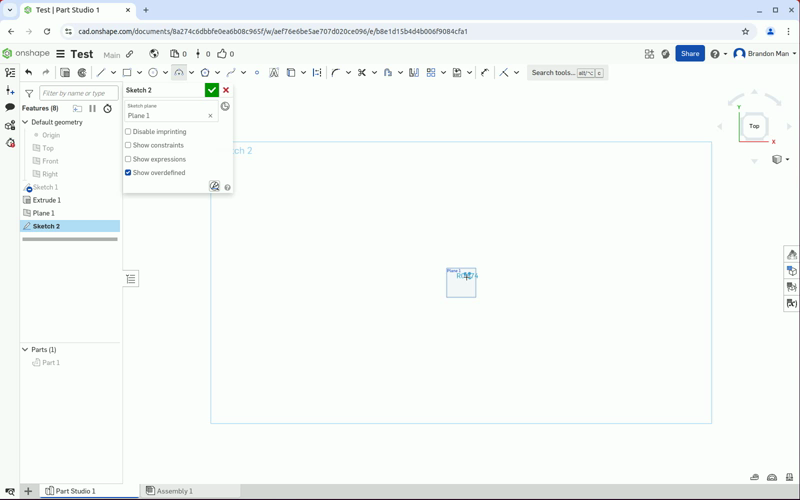
scroll(6)
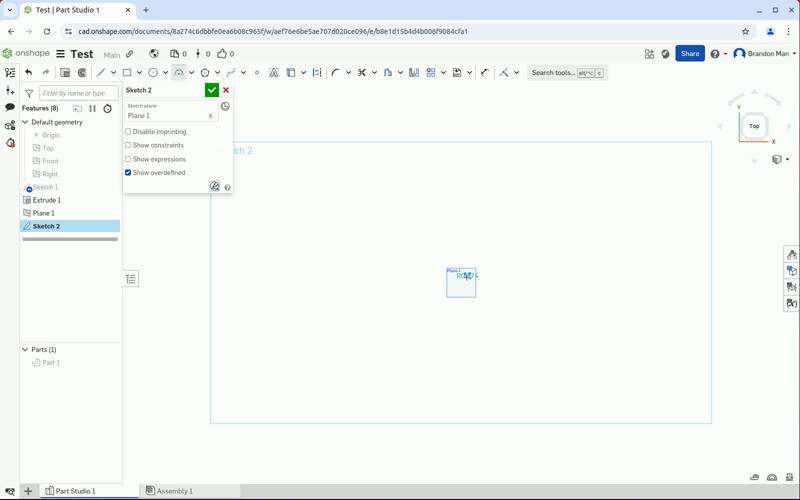
scroll(6)
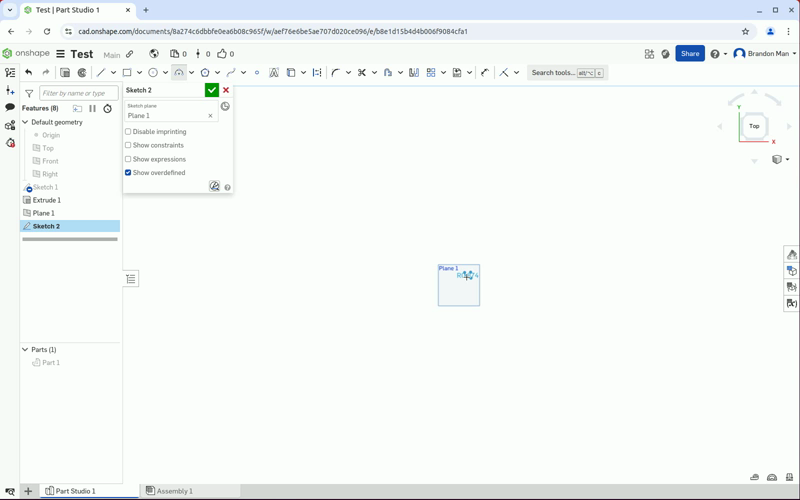
scroll(6)
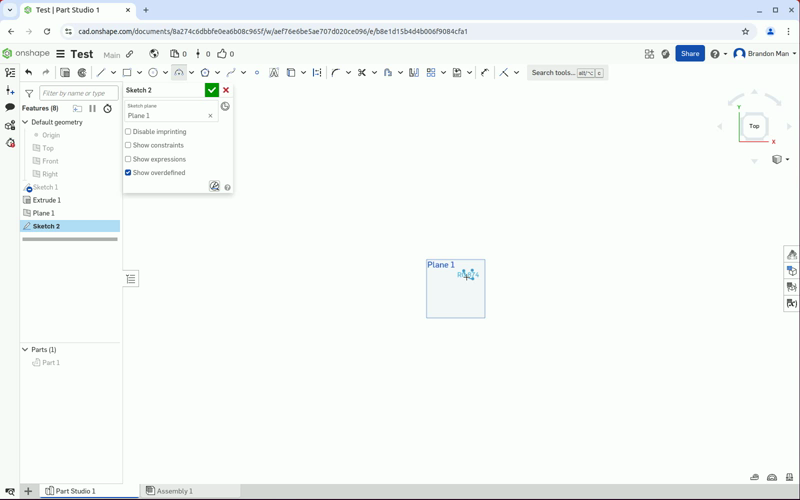
scroll(6)
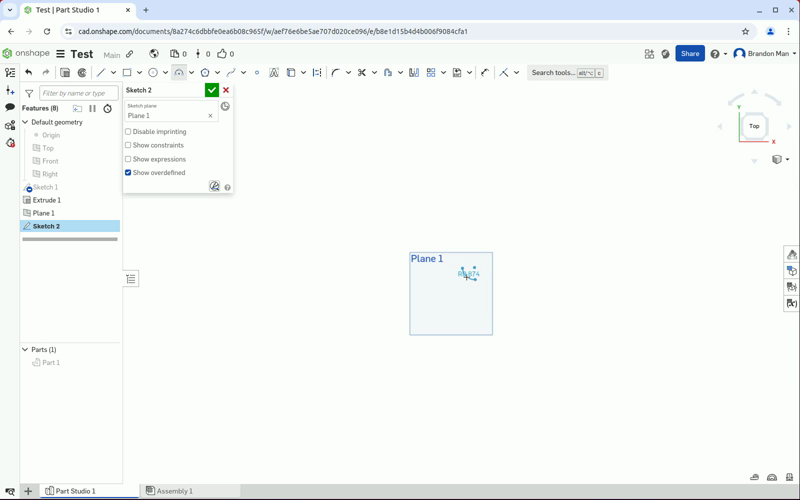
scroll(6)
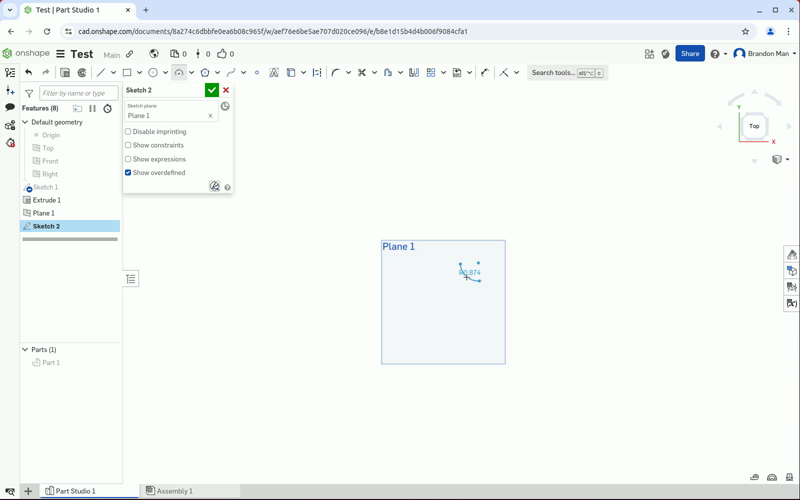
scroll(6)
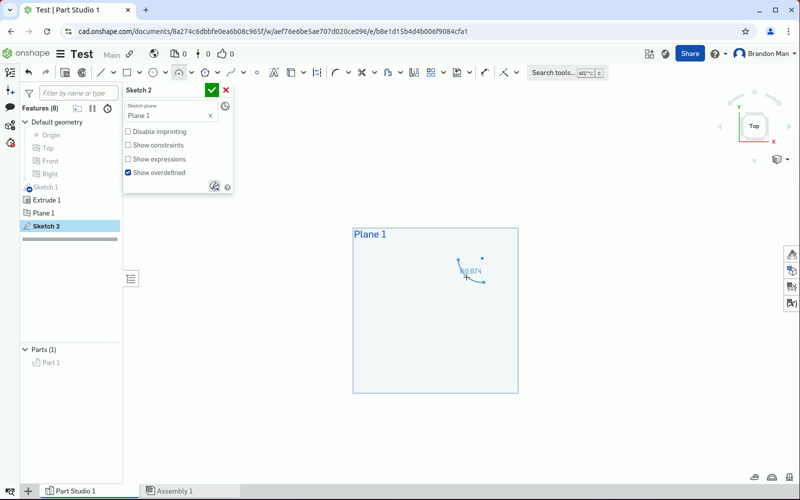
scroll(6)
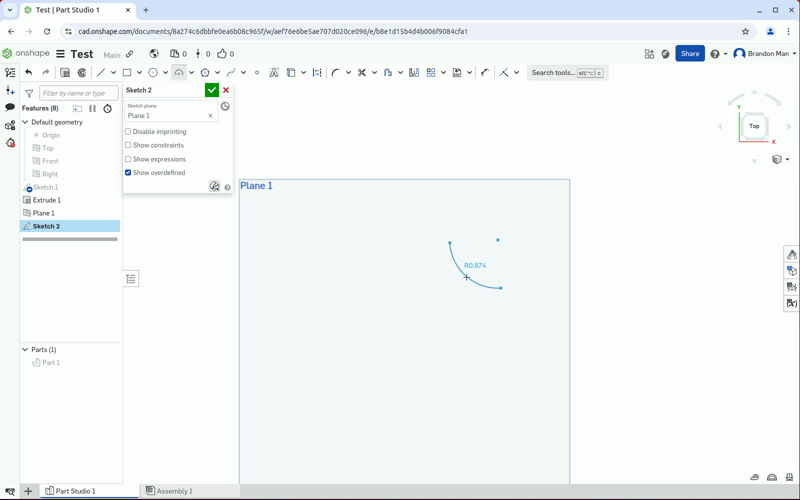
click(466, 276)
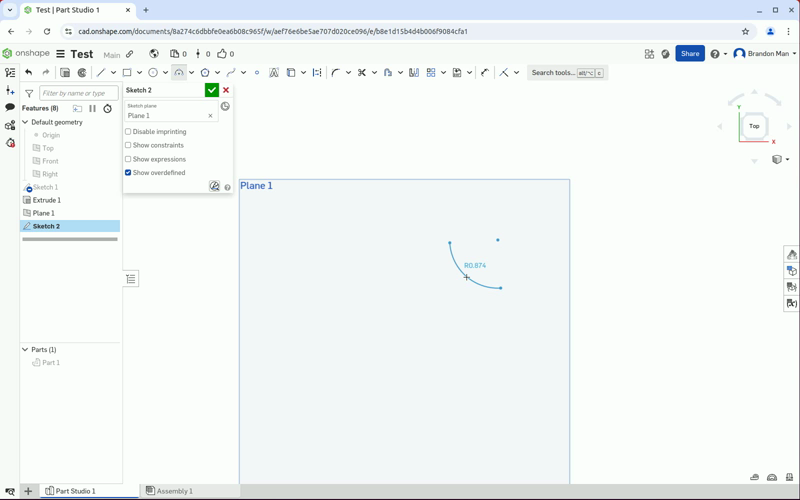
scroll(-6)
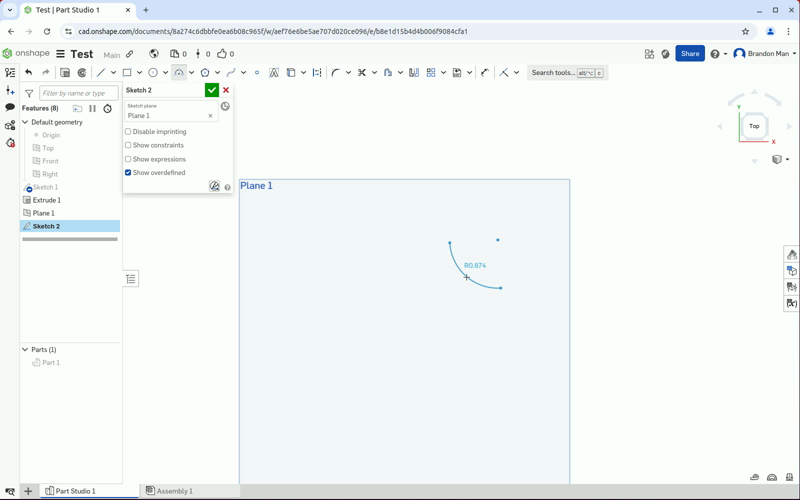
scroll(-6)
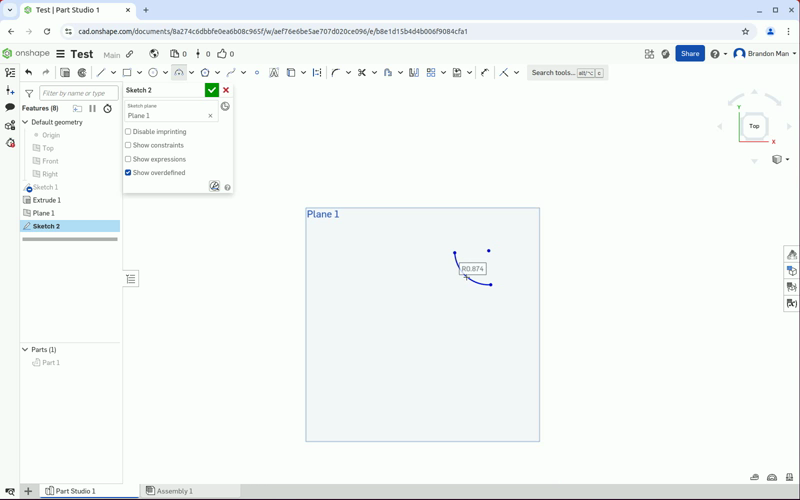
scroll(-6)
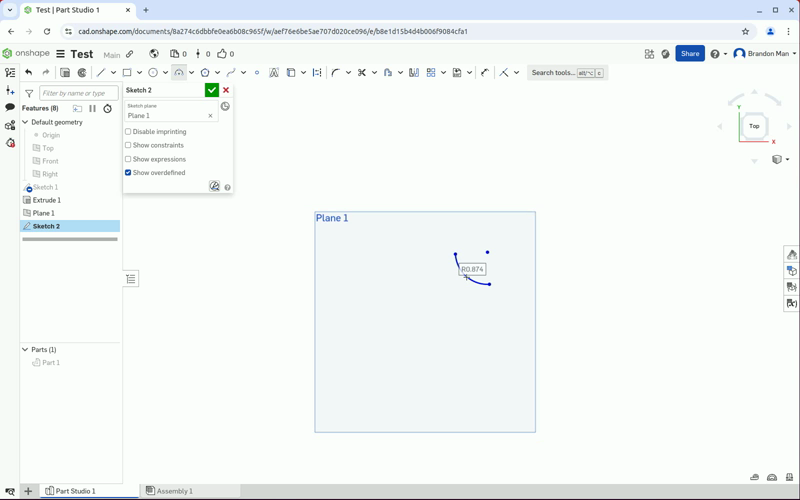
scroll(-6)
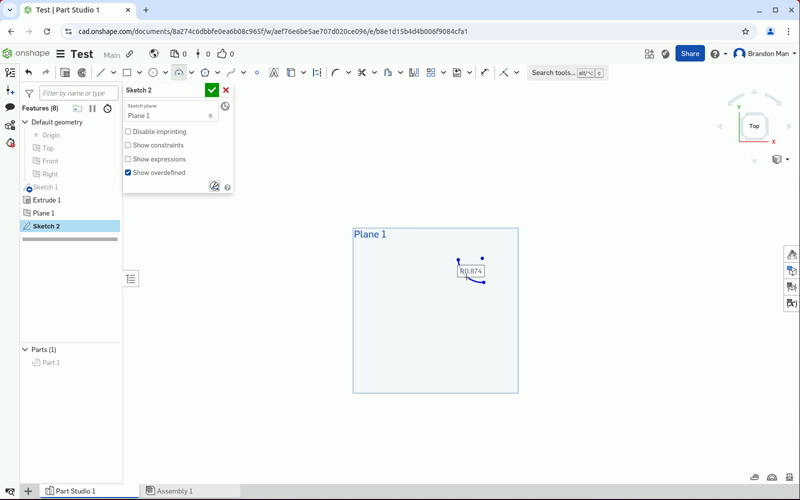
scroll(-6)
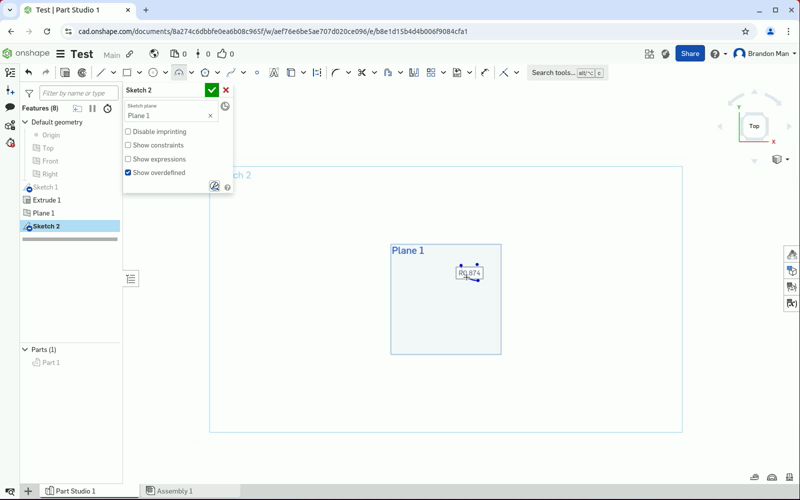
scroll(-6)
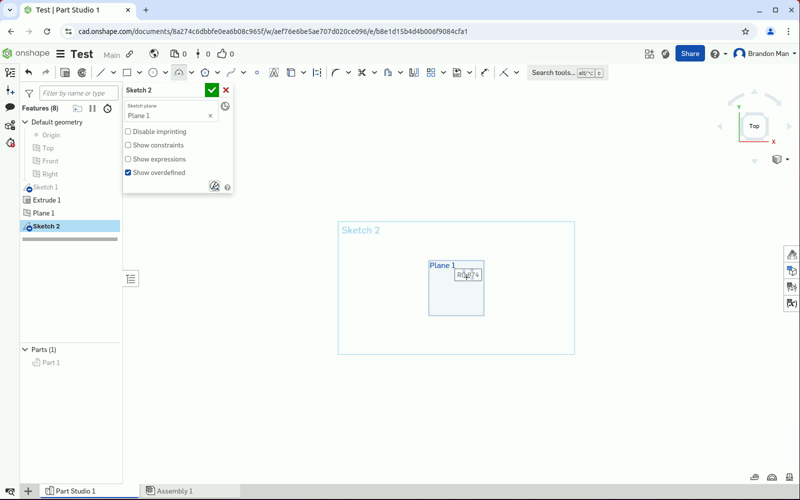
scroll(-6)
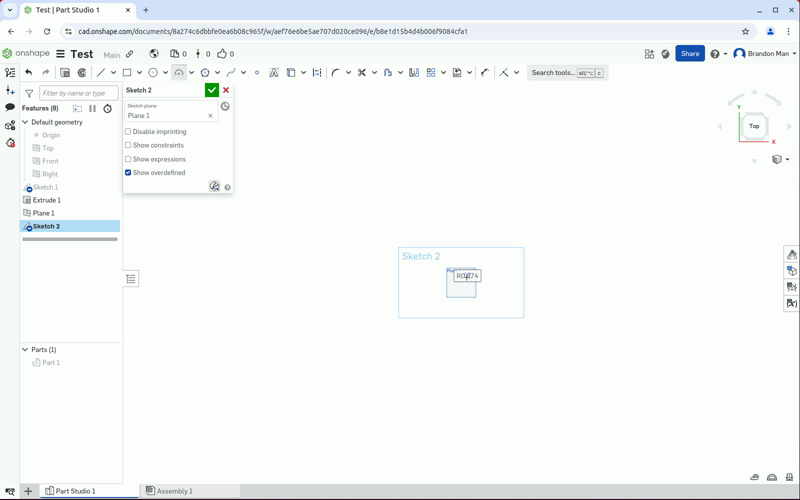
key_up(shift)
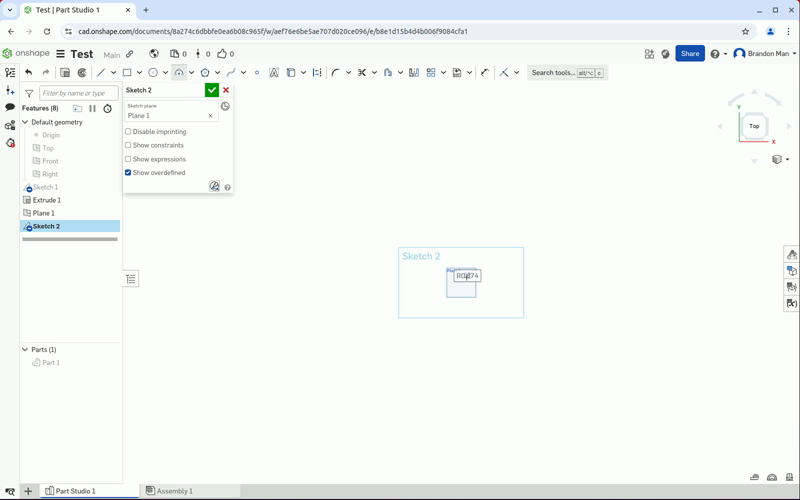
key(esc)
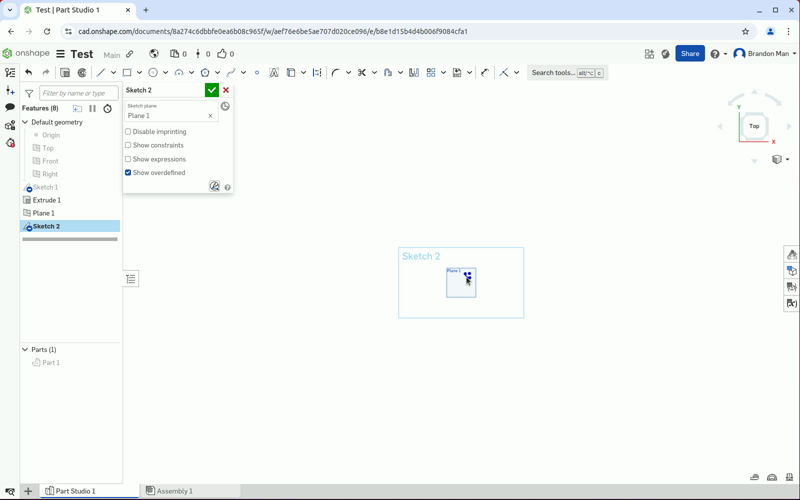
key(l)
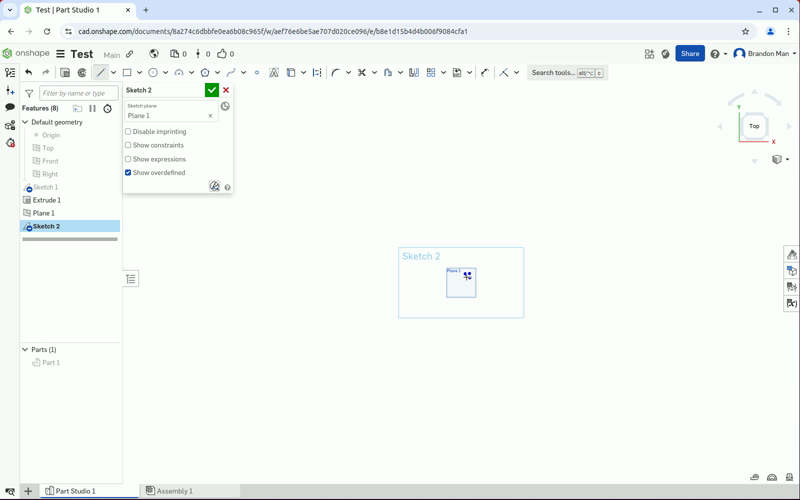
mouse_move(469, 277)
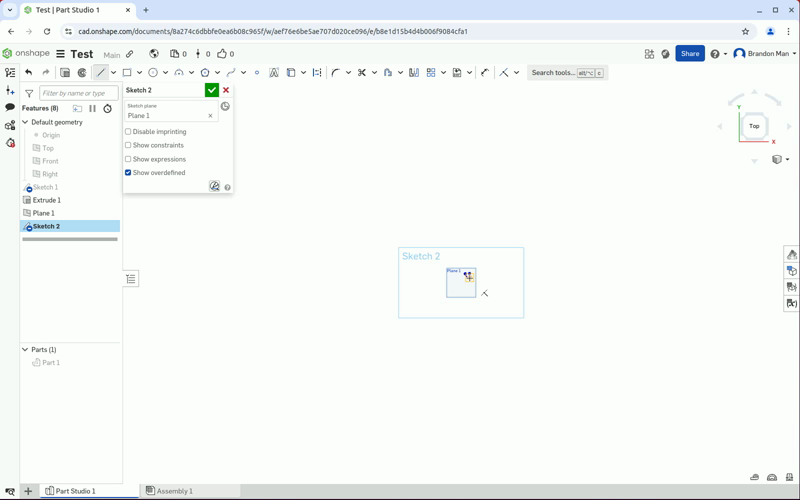
scroll(6)
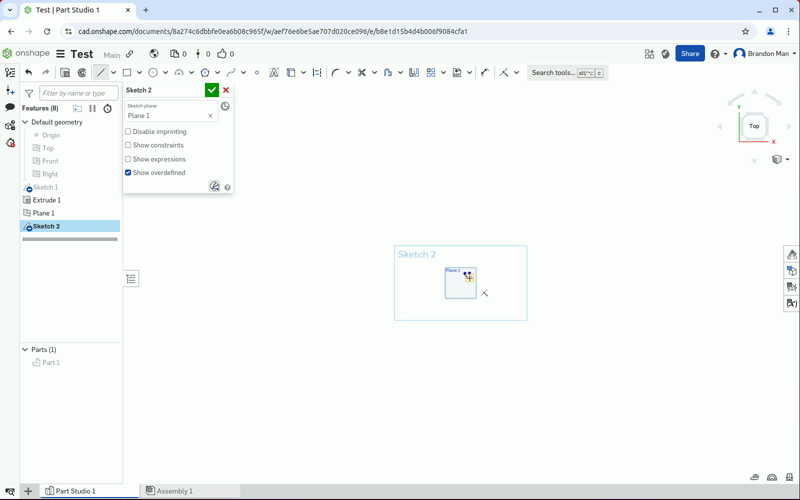
scroll(6)
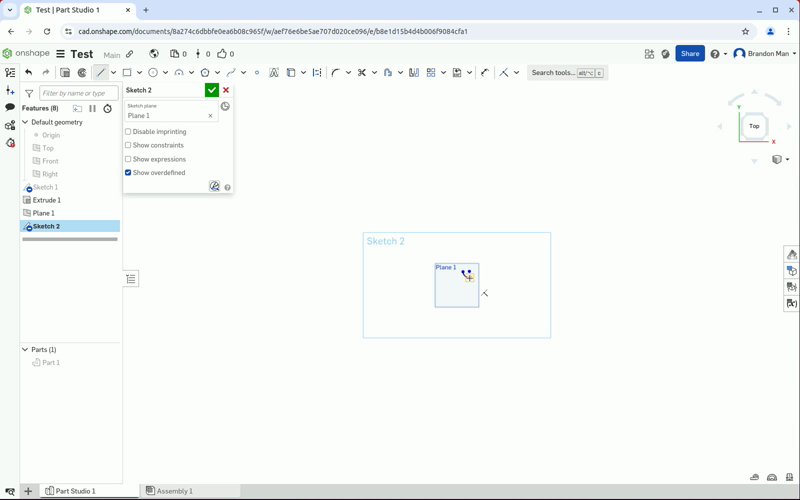
scroll(6)
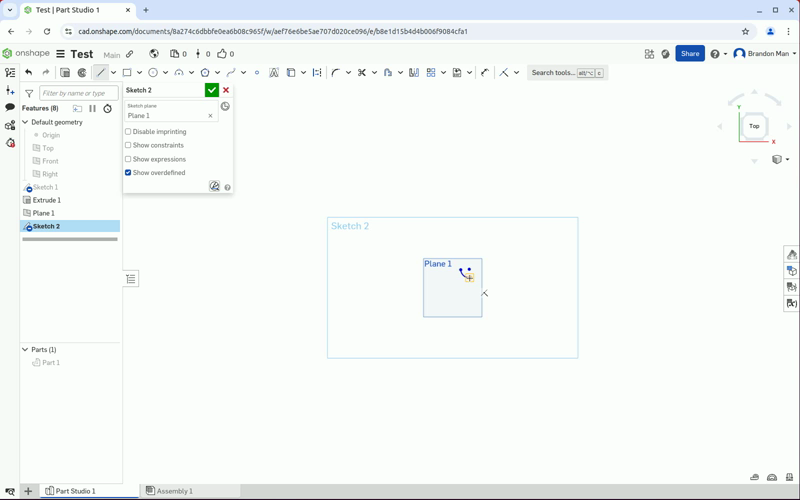
scroll(6)
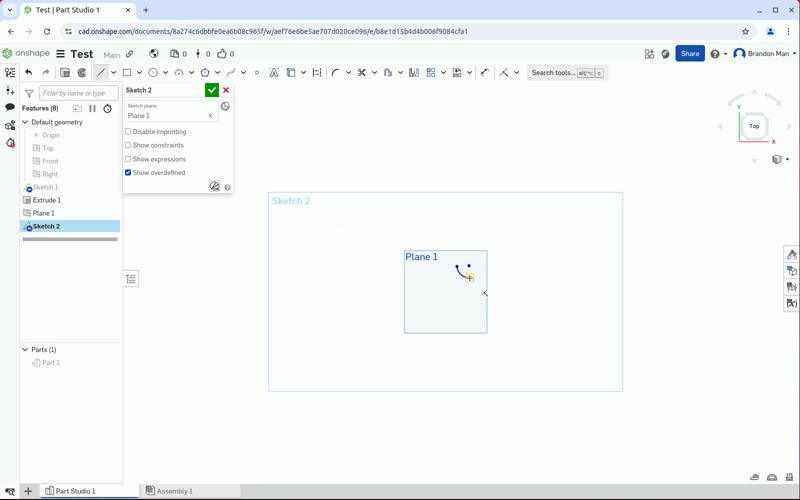
scroll(6)
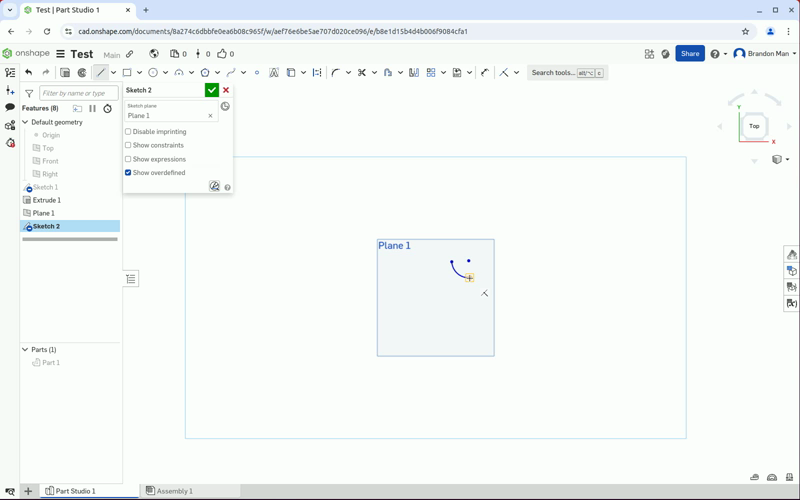
scroll(6)
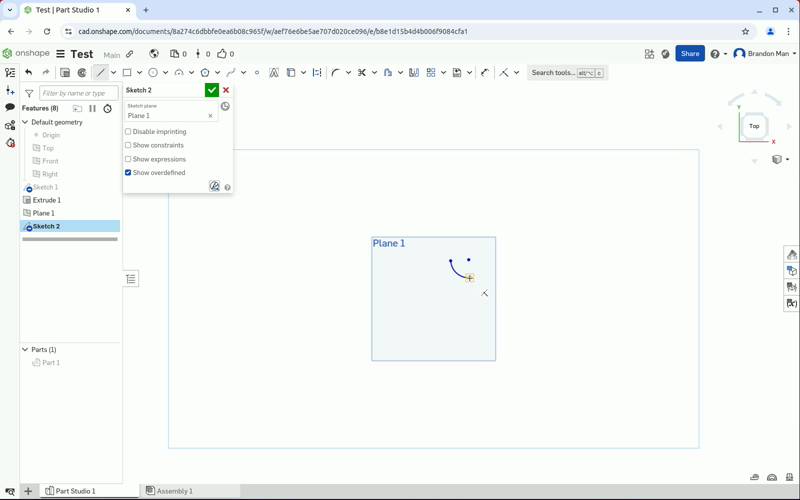
scroll(6)
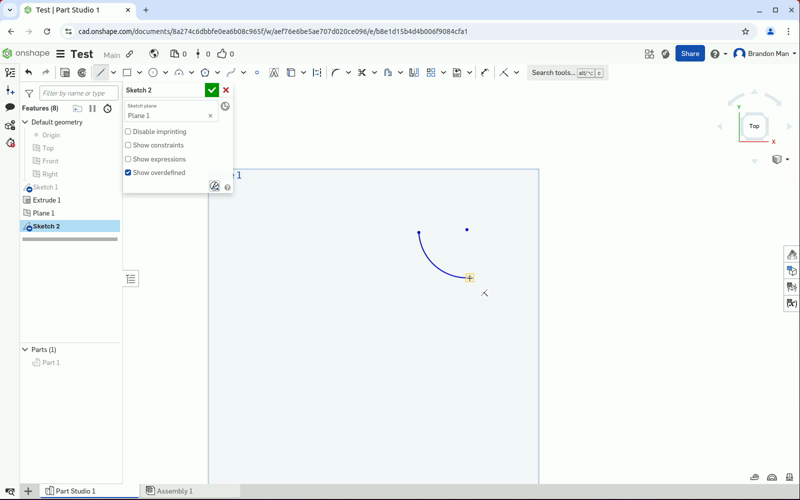
click(469, 277)
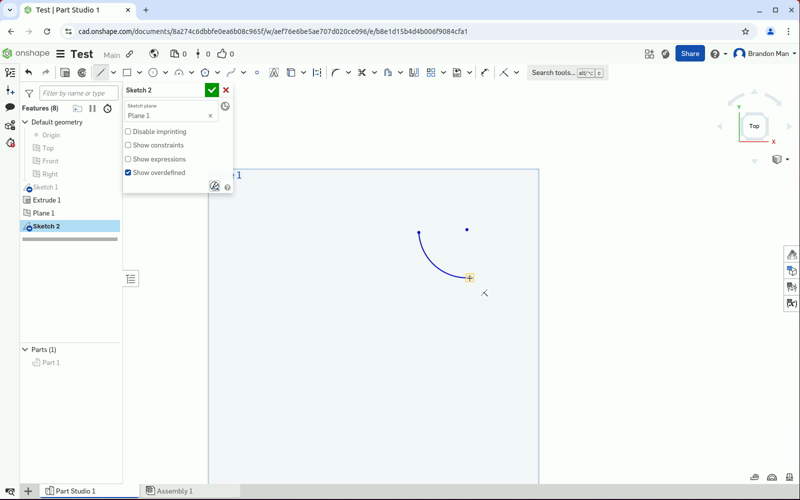
scroll(-6)
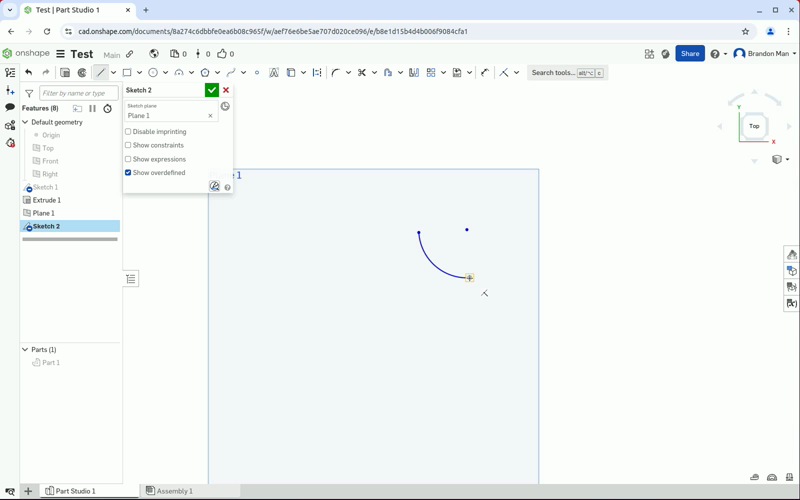
scroll(-6)
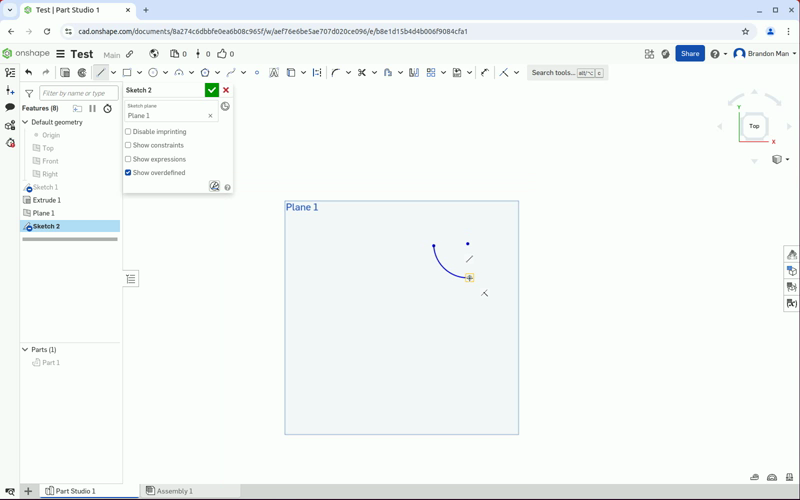
scroll(-6)
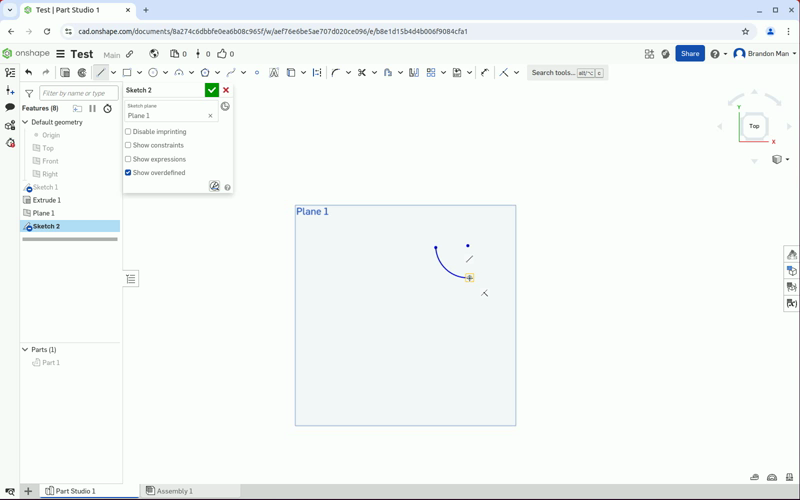
scroll(-6)
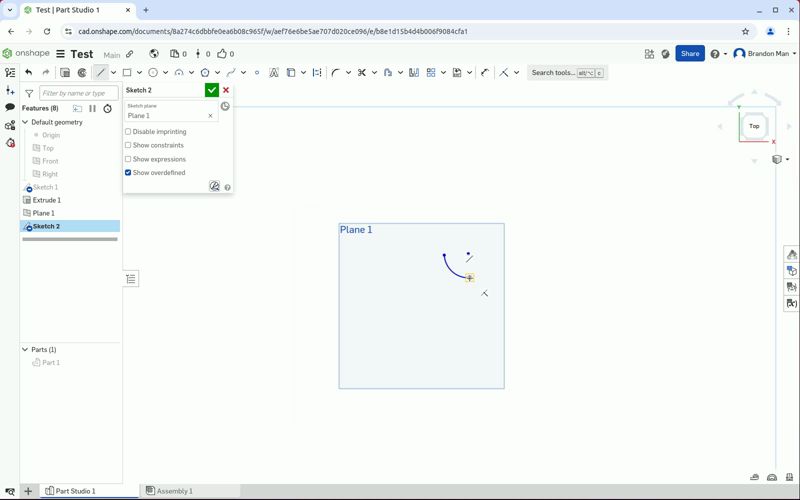
scroll(-6)
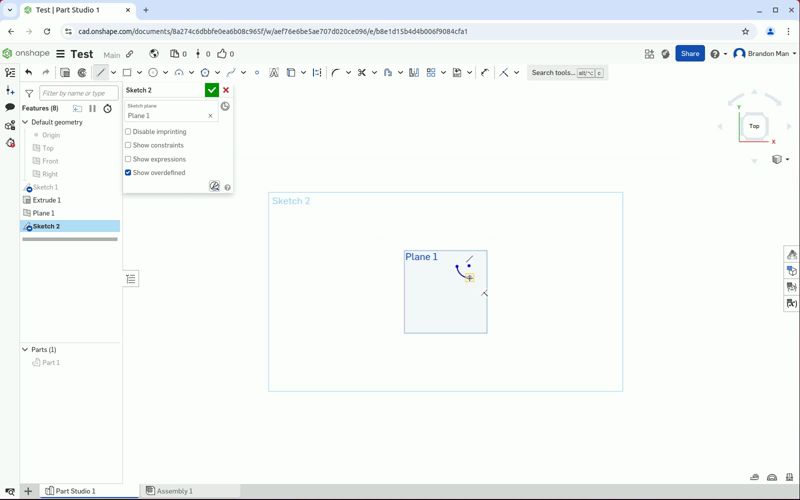
scroll(-6)
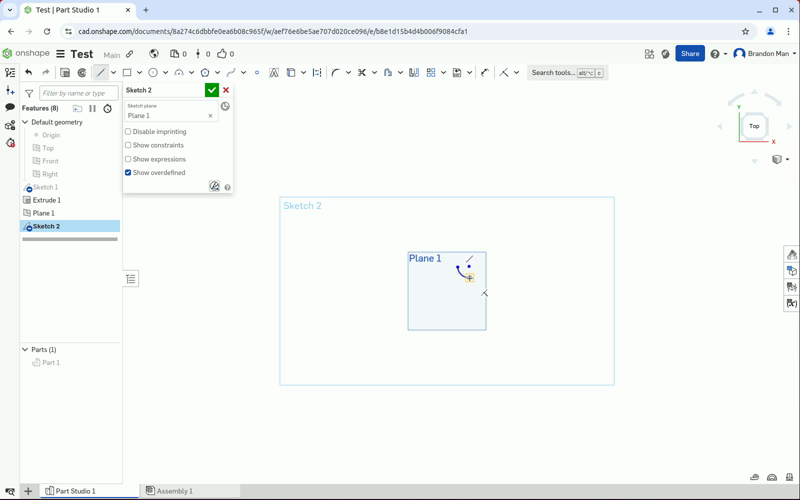
scroll(-6)
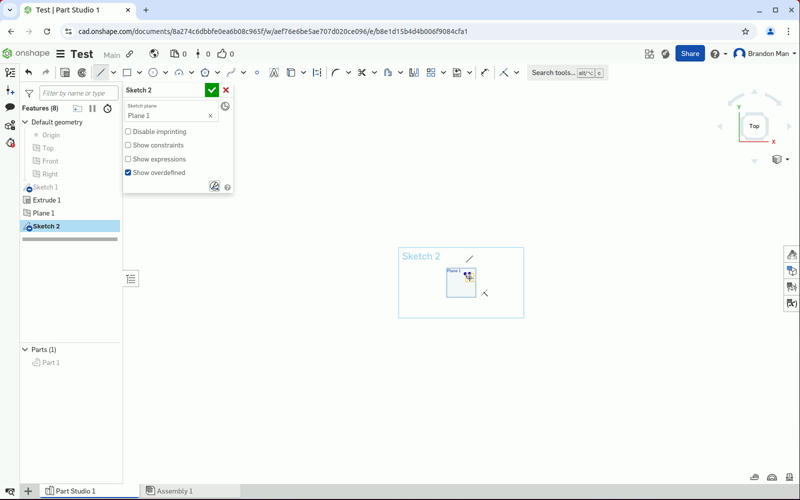
key_down(shift)
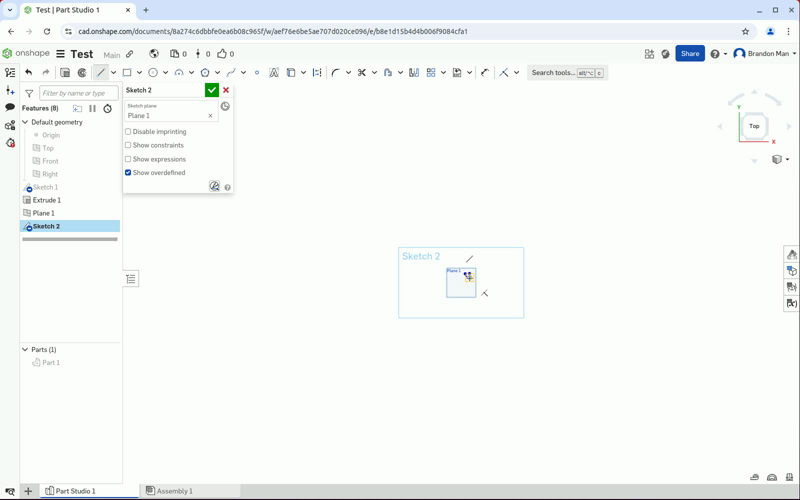
mouse_move(564, 277)
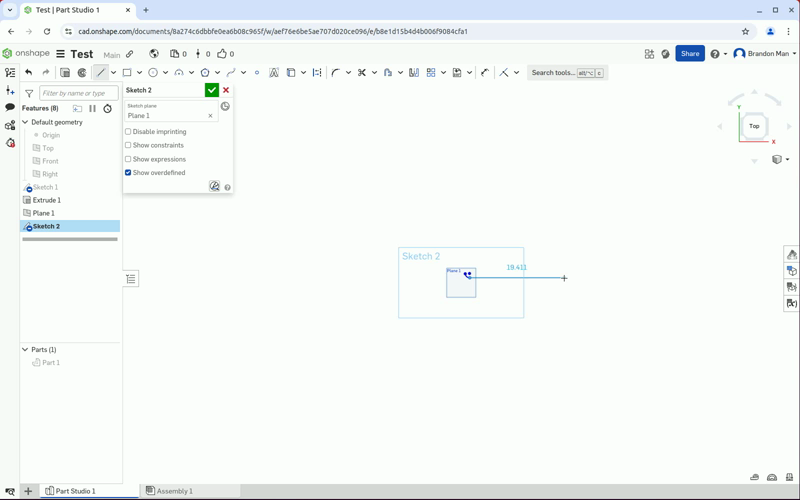
click(564, 277)
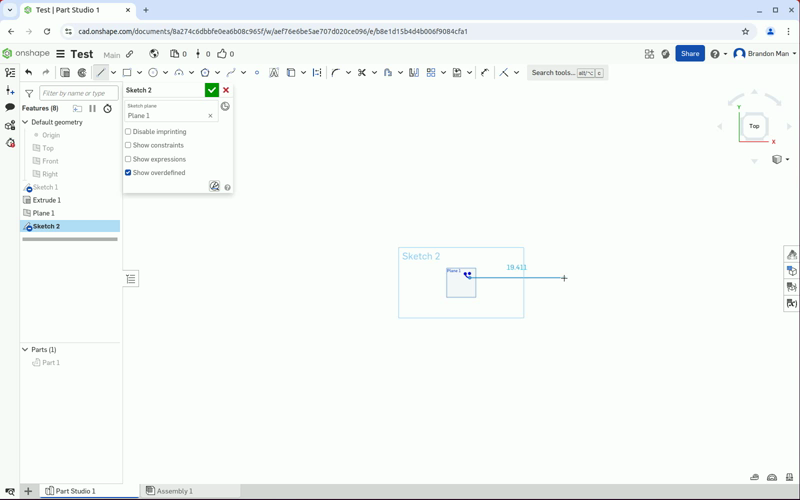
key_up(shift)
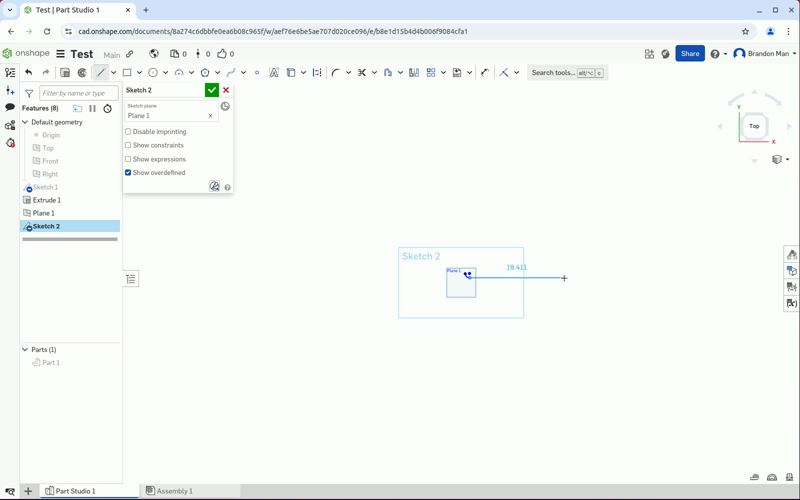
key(esc)
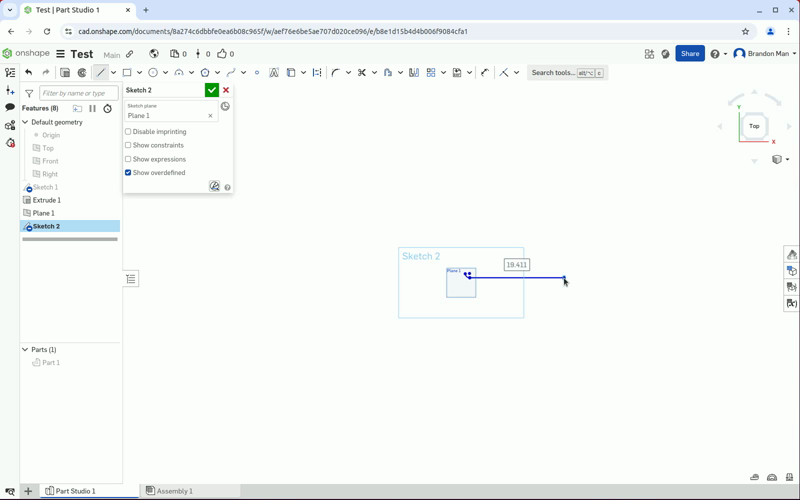
key(a)
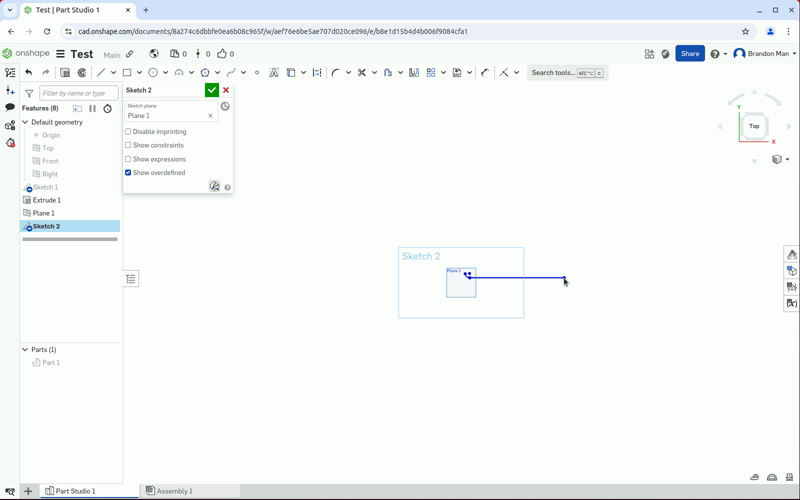
mouse_move(564, 277)
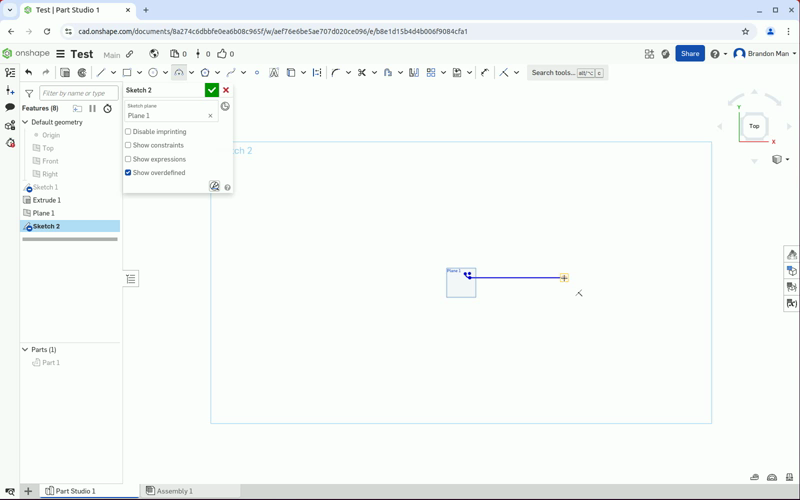
click(564, 277)
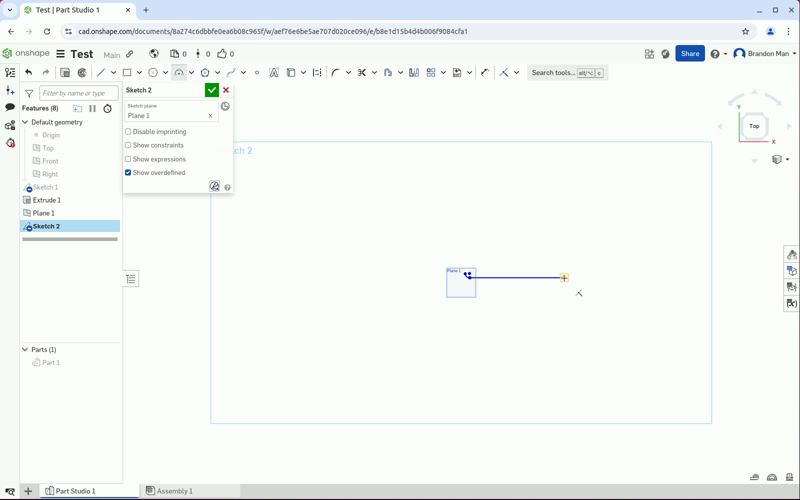
key_down(shift)
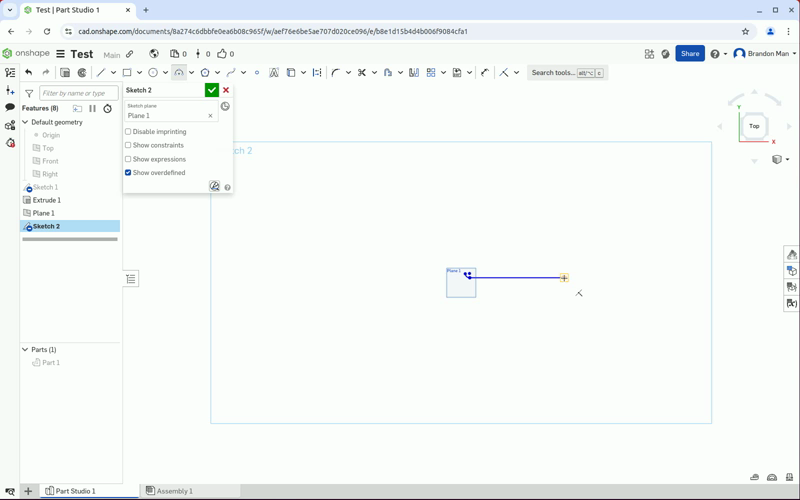
mouse_move(568, 273)
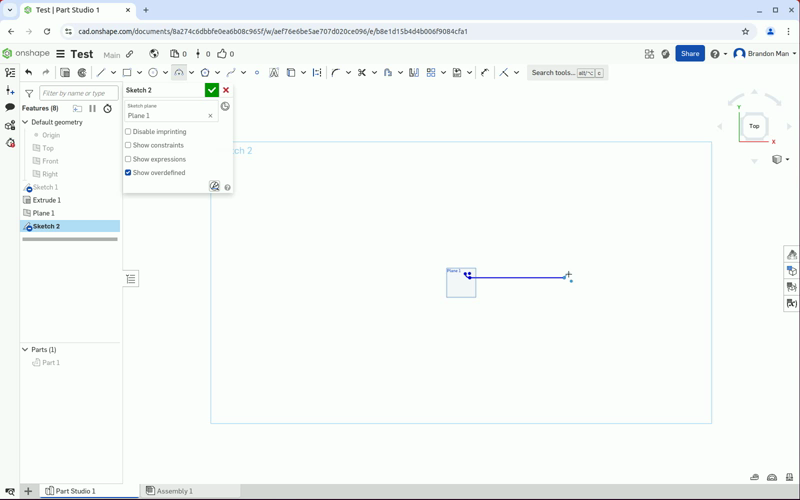
scroll(6)
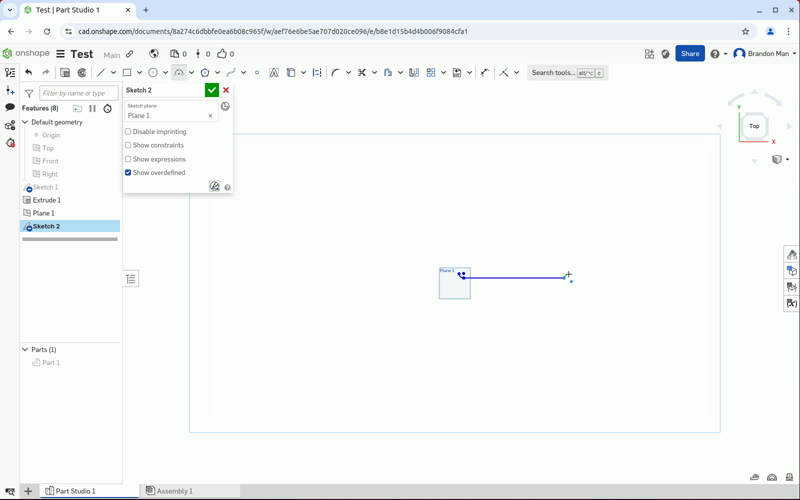
scroll(6)
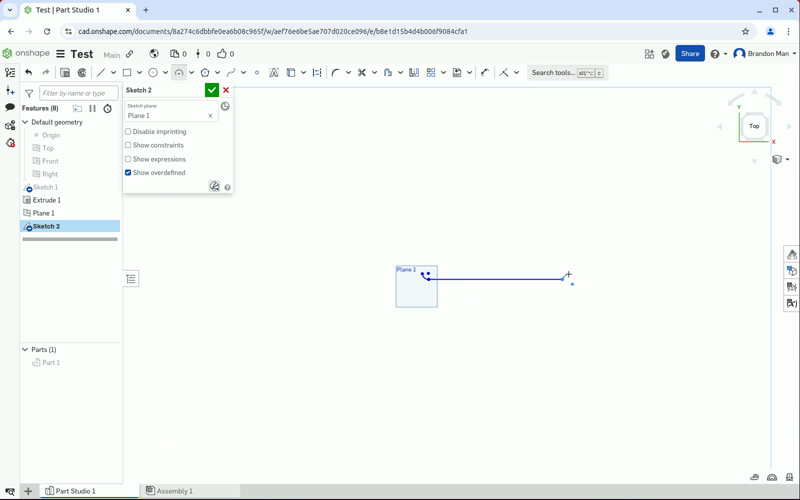
scroll(6)
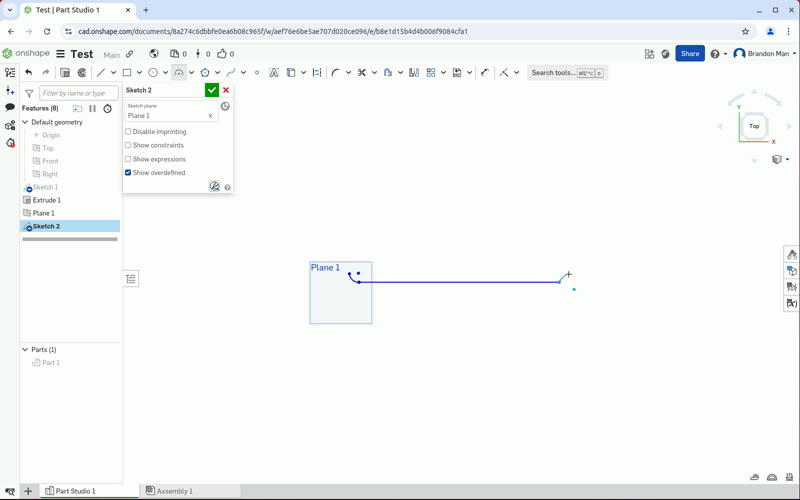
scroll(6)
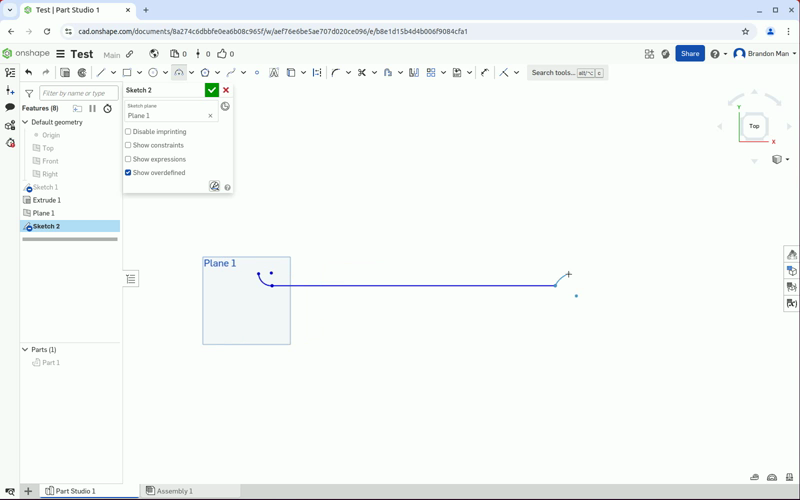
scroll(6)
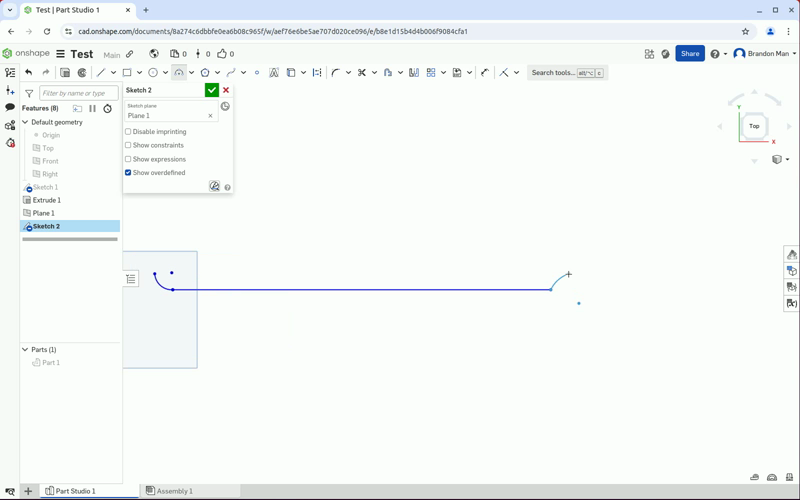
scroll(6)
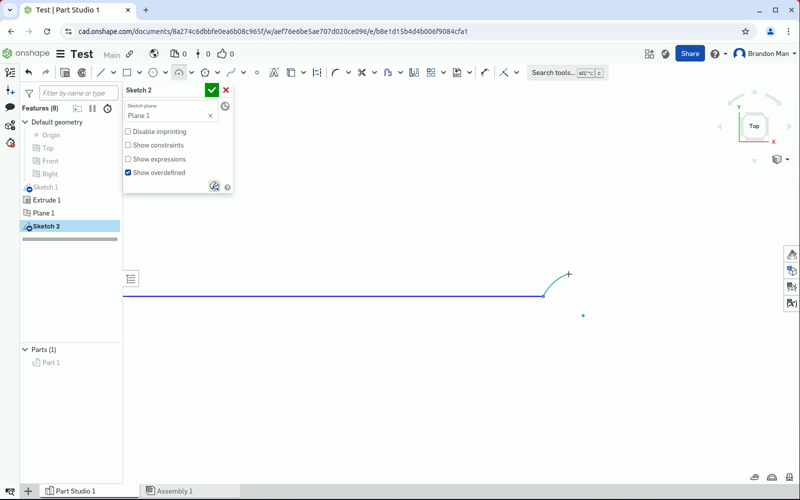
scroll(6)
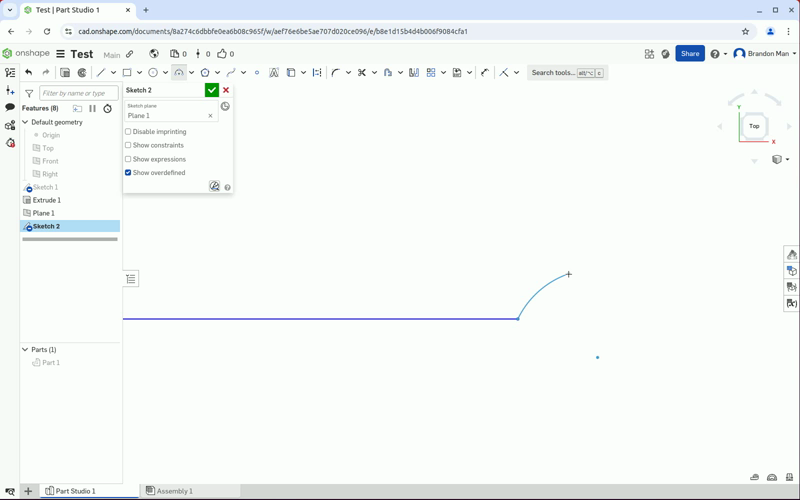
click(568, 273)
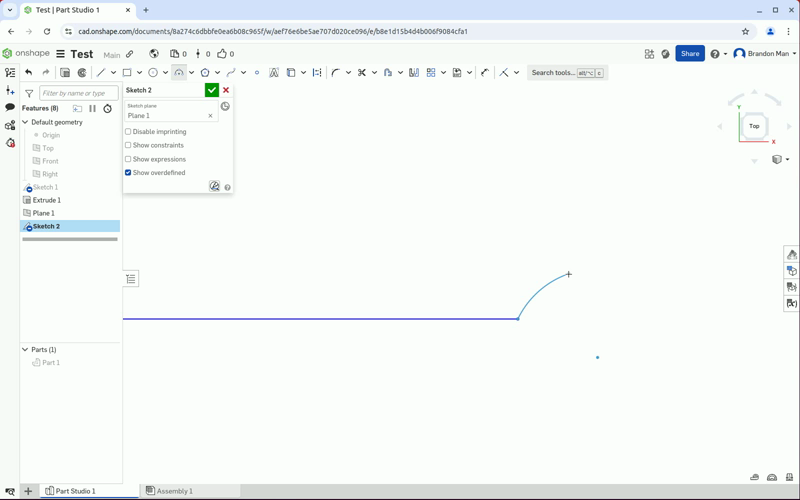
scroll(-6)
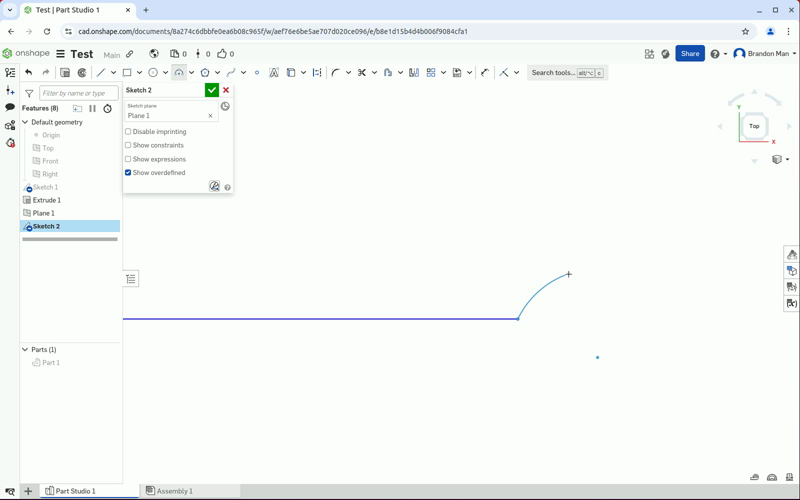
scroll(-6)
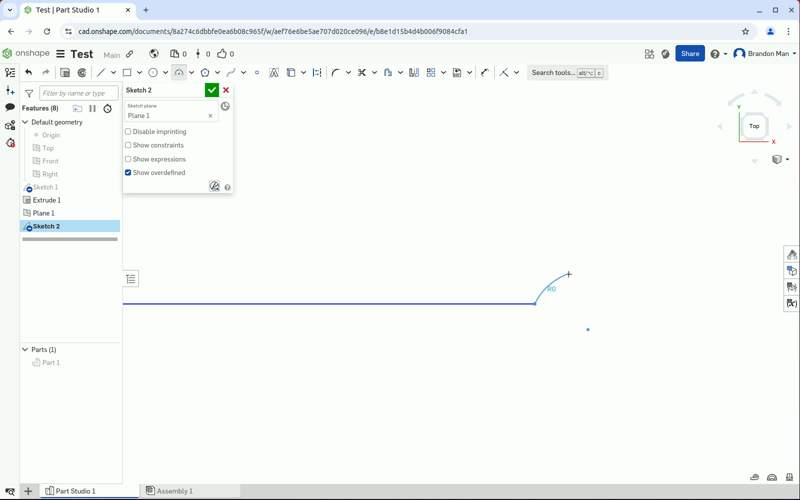
scroll(-6)
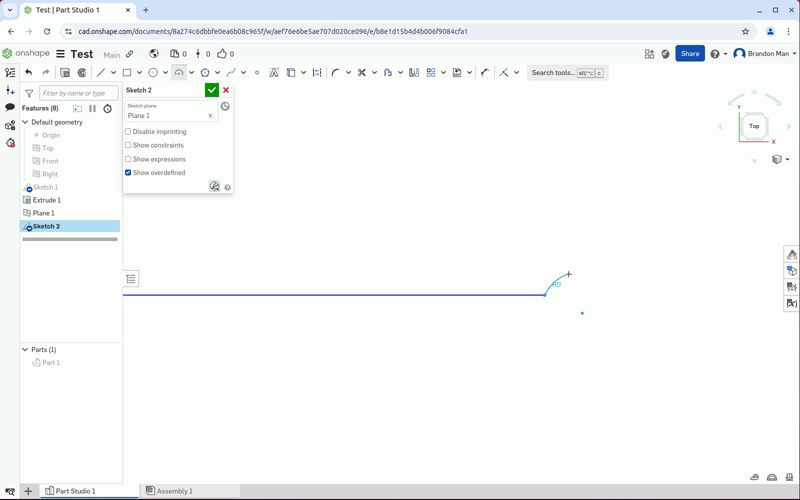
scroll(-6)
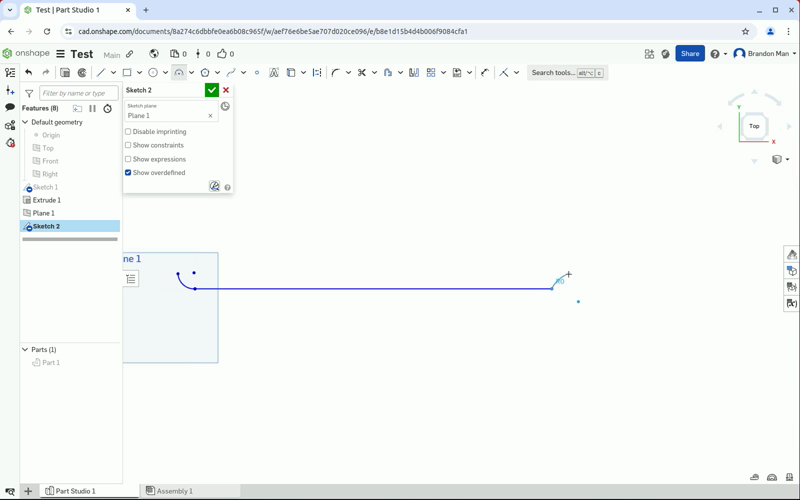
scroll(-6)
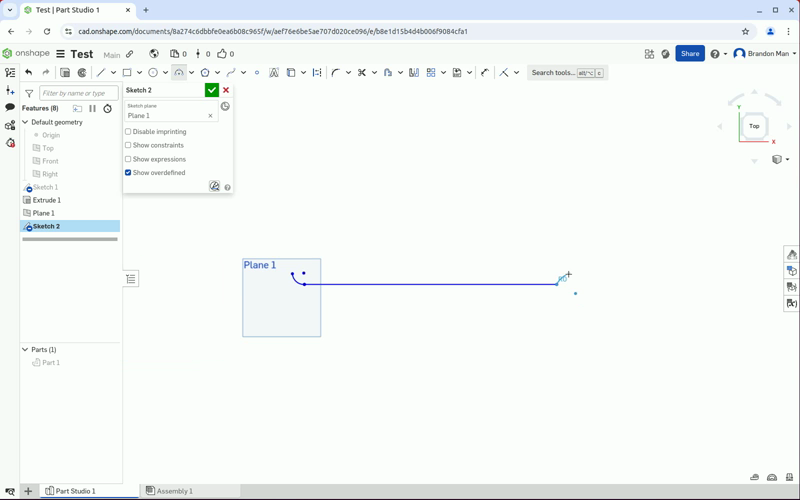
scroll(-6)
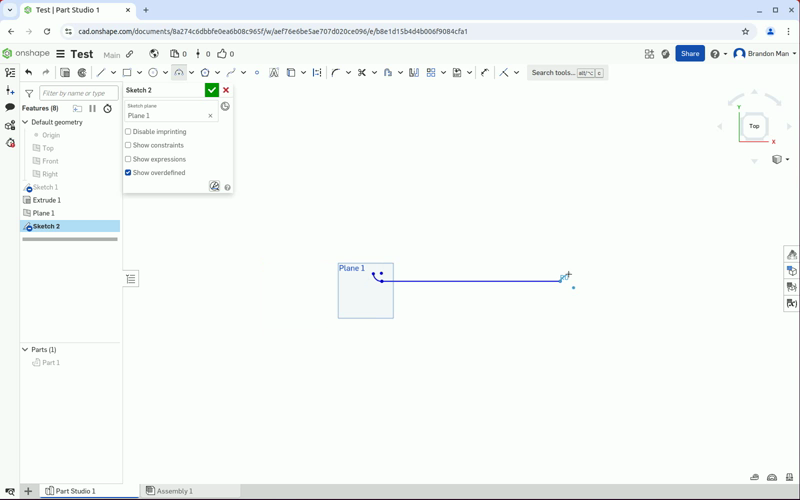
scroll(-6)
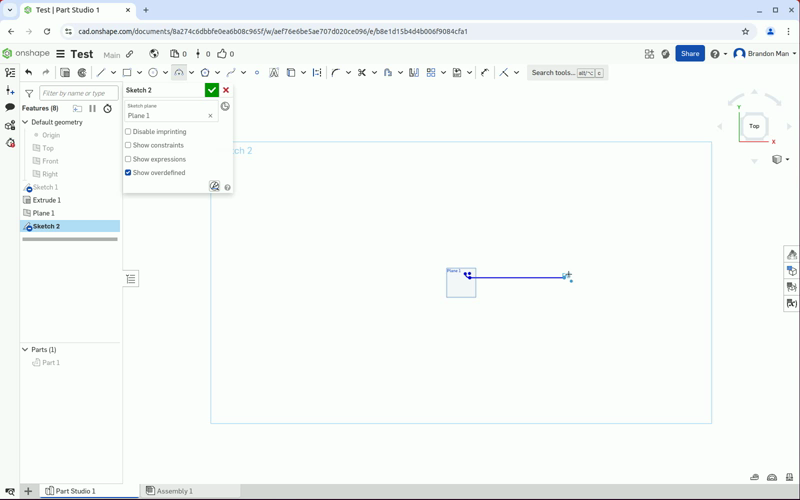
mouse_move(567, 276)
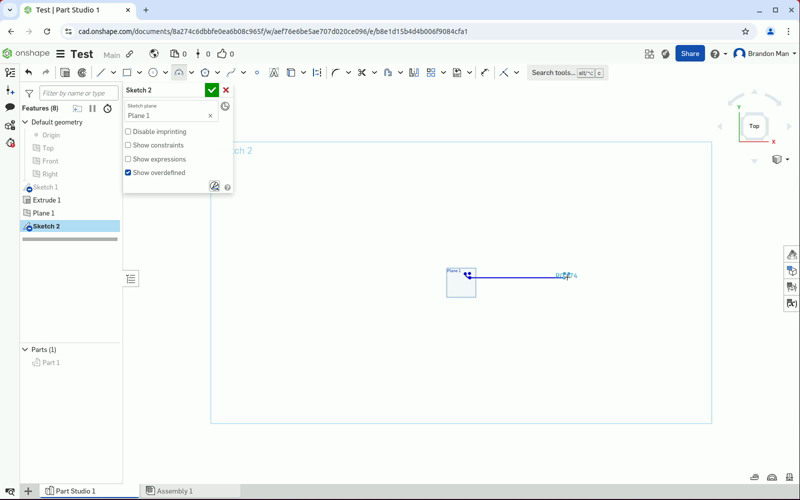
scroll(6)
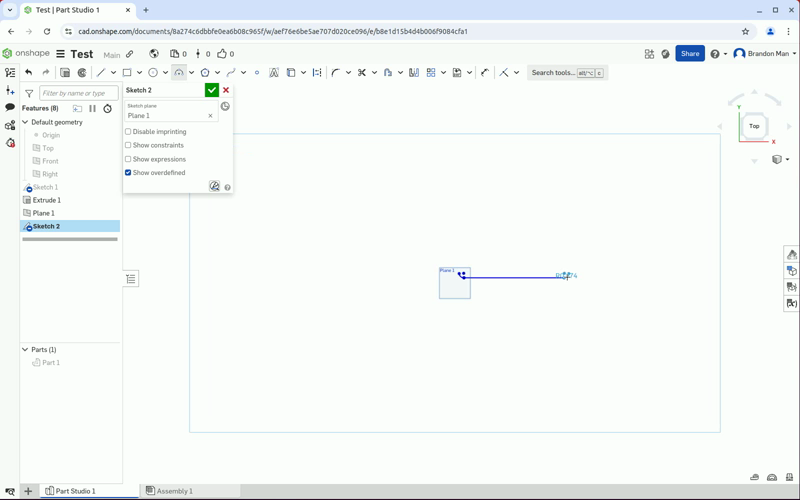
scroll(6)
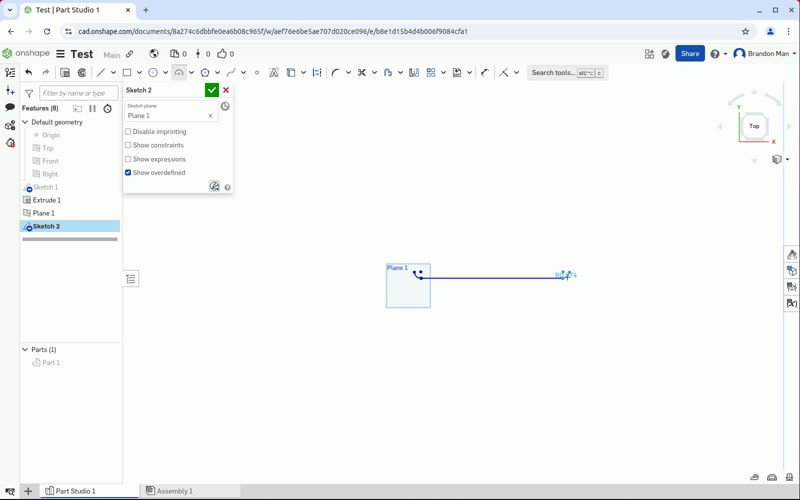
scroll(6)
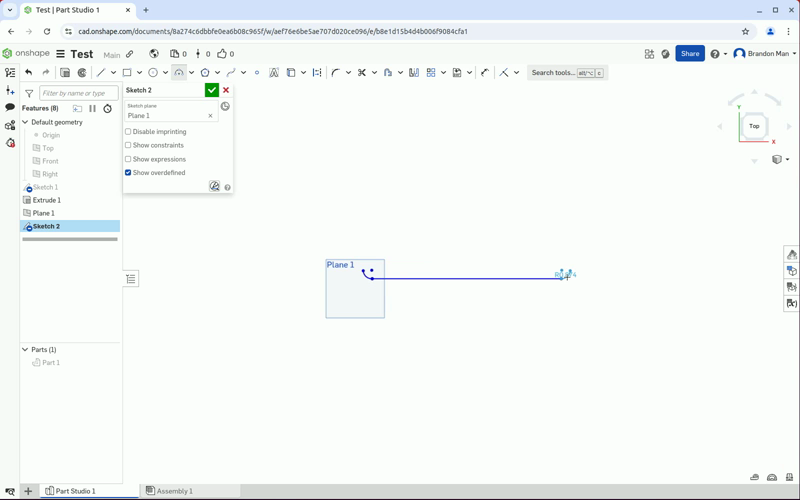
scroll(6)
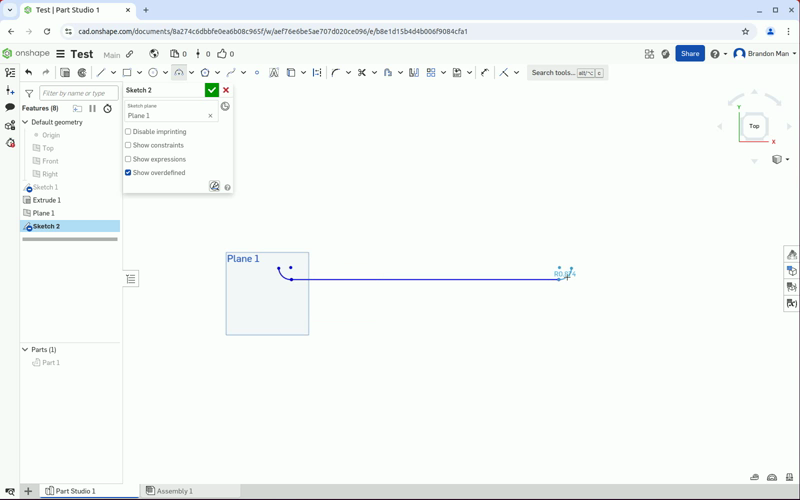
scroll(6)
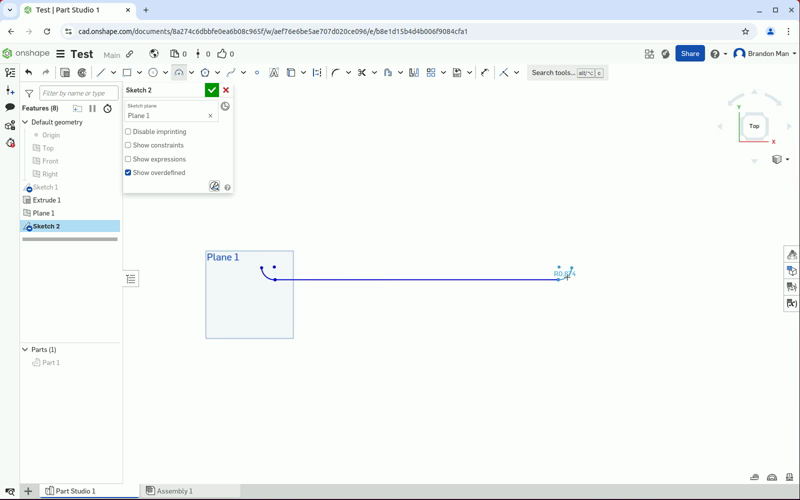
scroll(6)
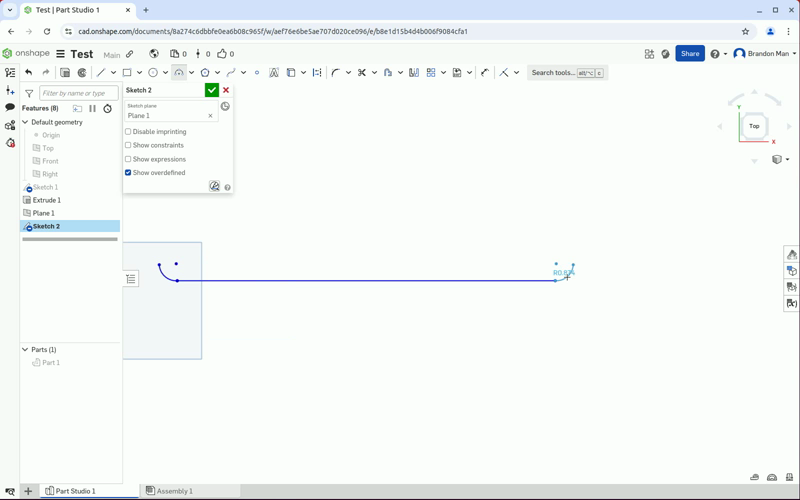
scroll(6)
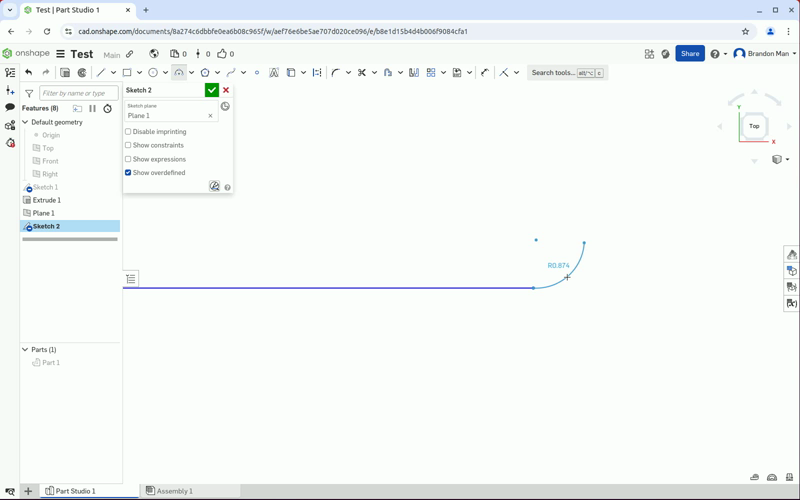
click(567, 276)
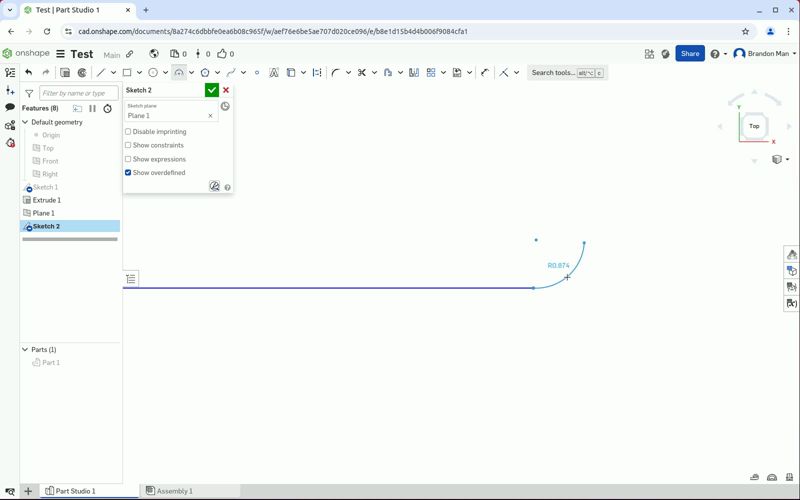
scroll(-6)
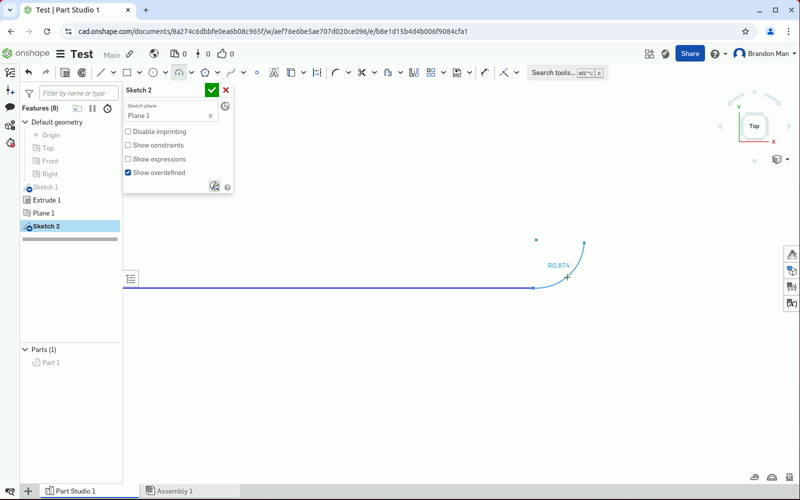
scroll(-6)
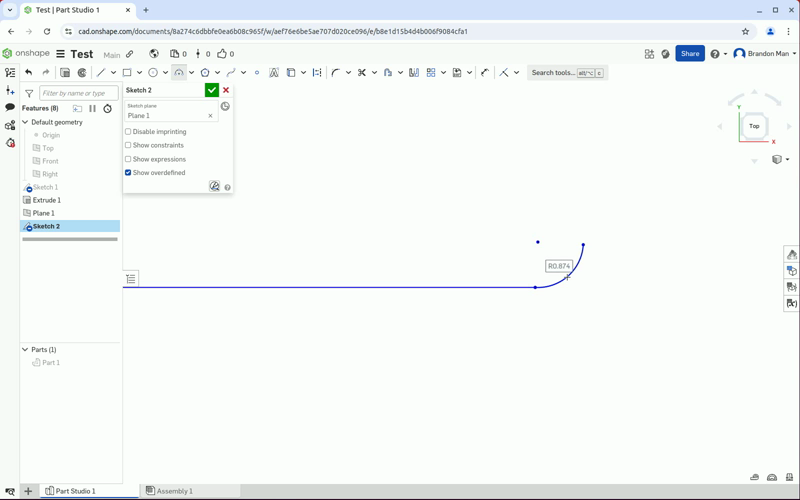
scroll(-6)
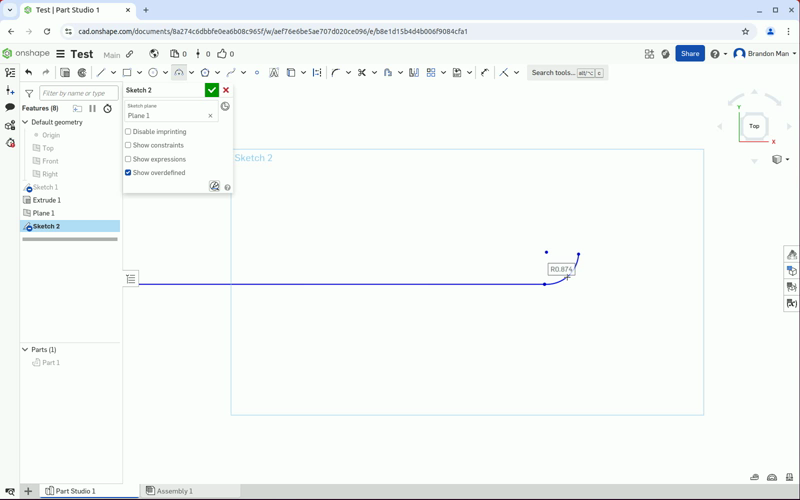
scroll(-6)
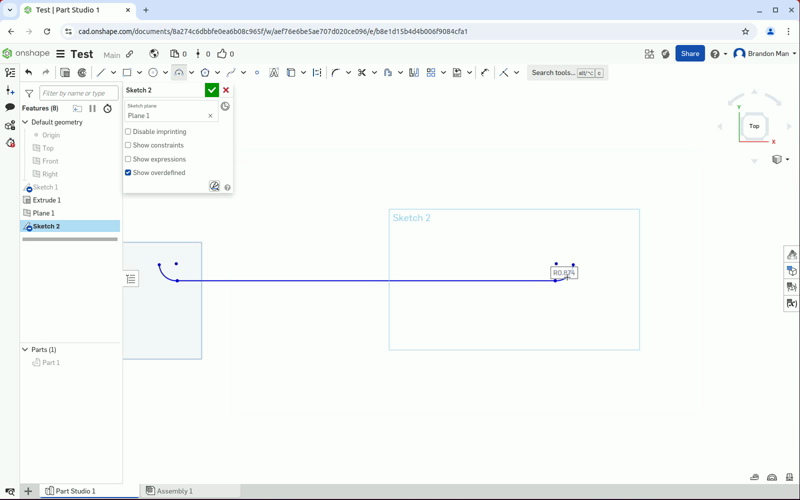
scroll(-6)
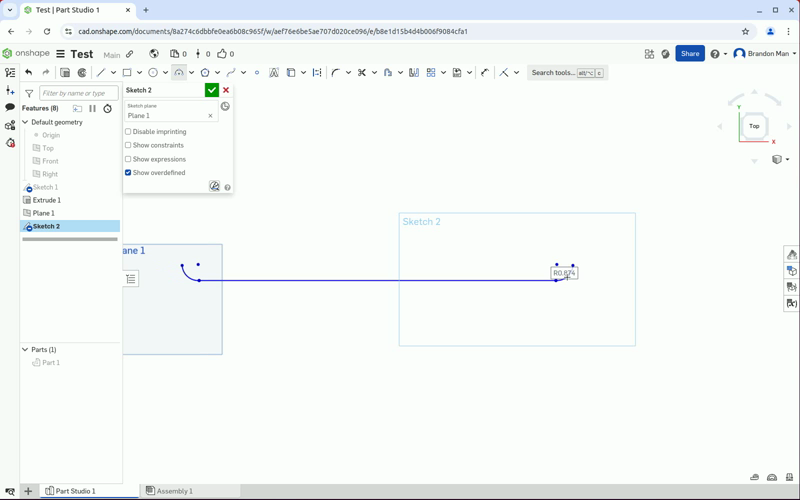
scroll(-6)
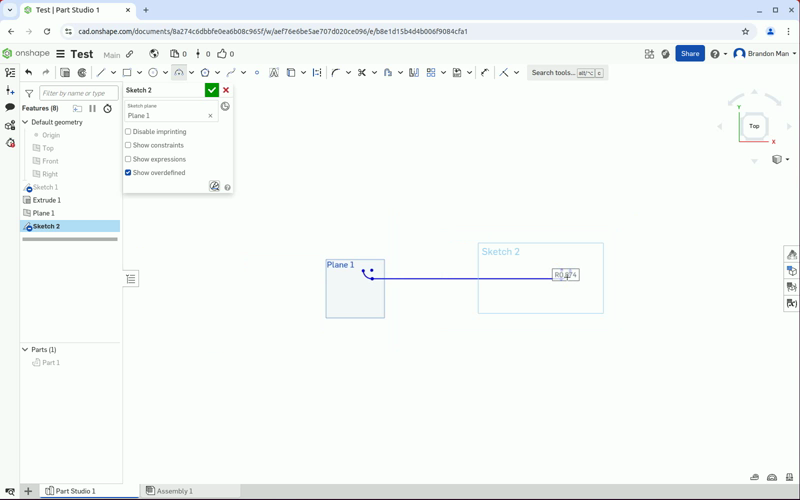
scroll(-6)
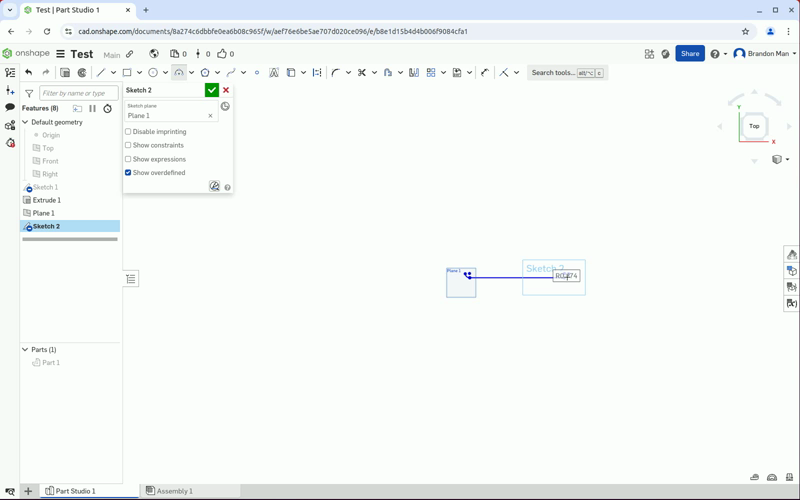
key_up(shift)
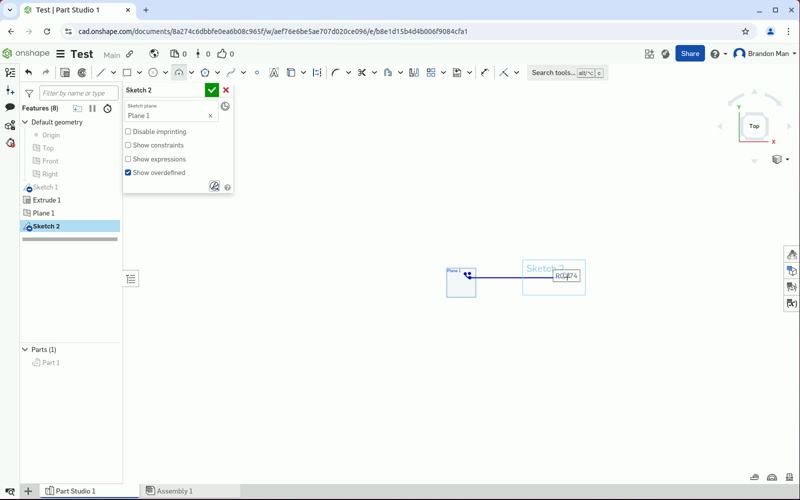
key(esc)
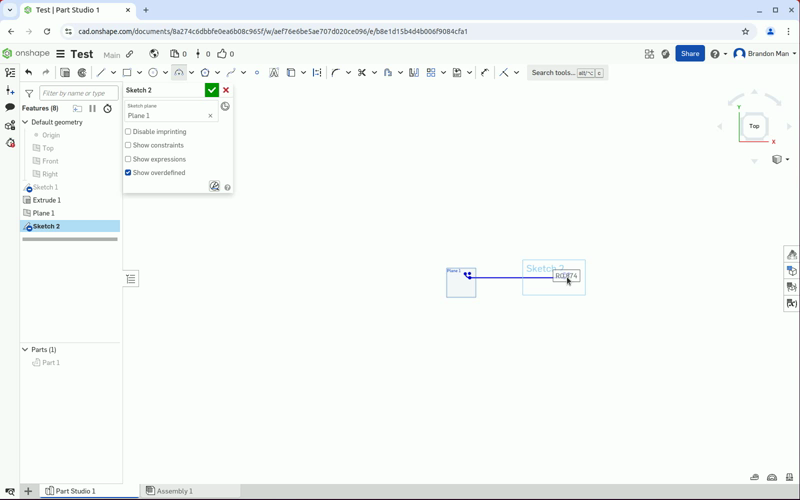
key(l)
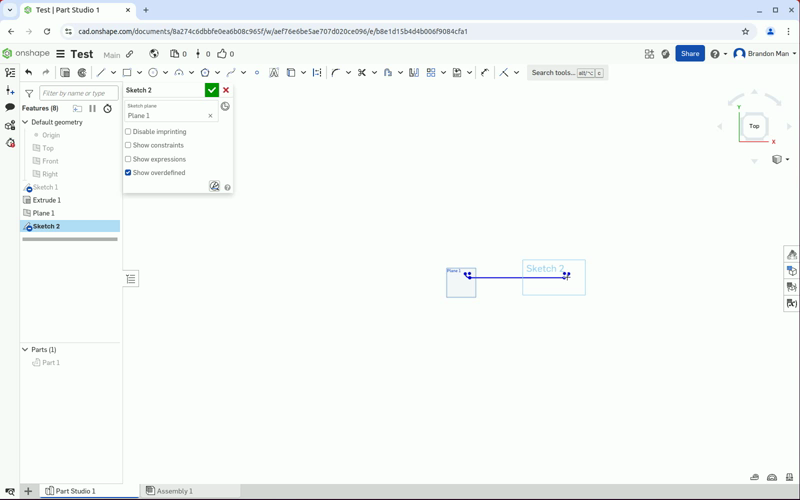
mouse_move(568, 273)
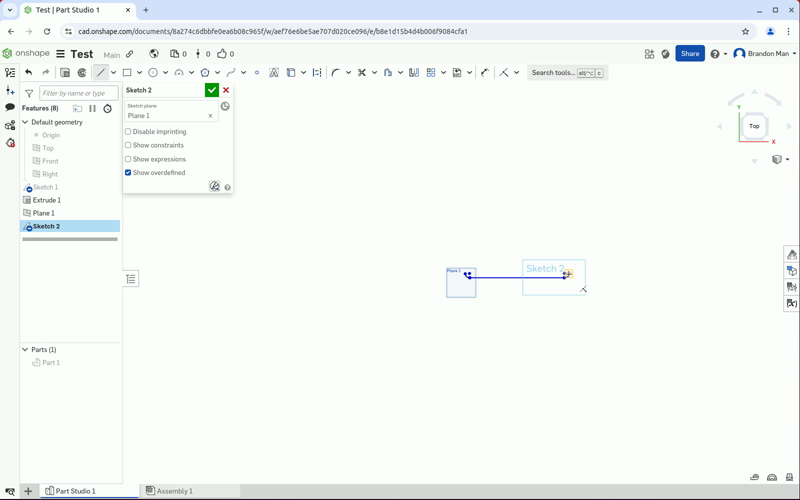
scroll(6)
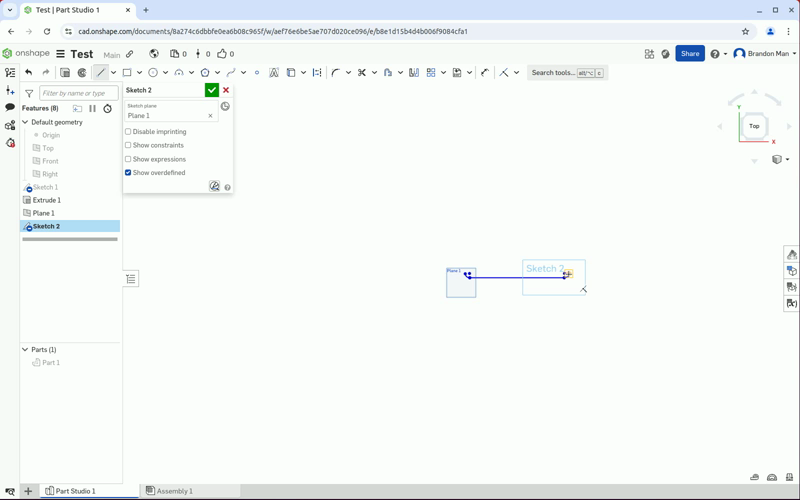
scroll(6)
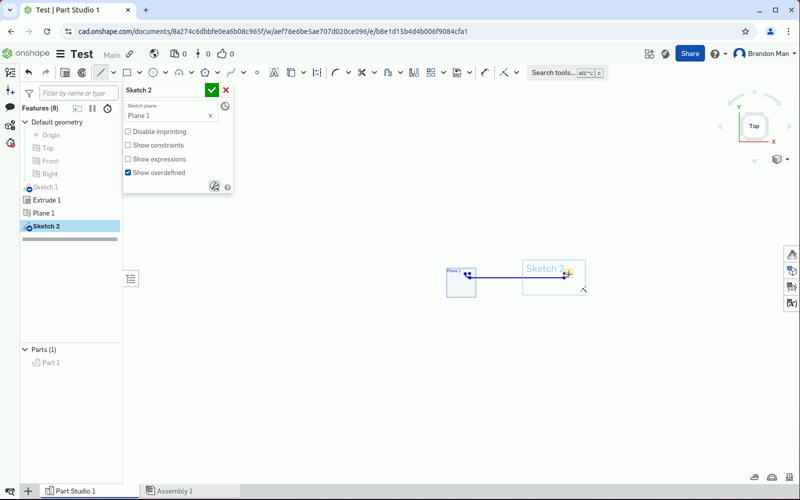
scroll(6)
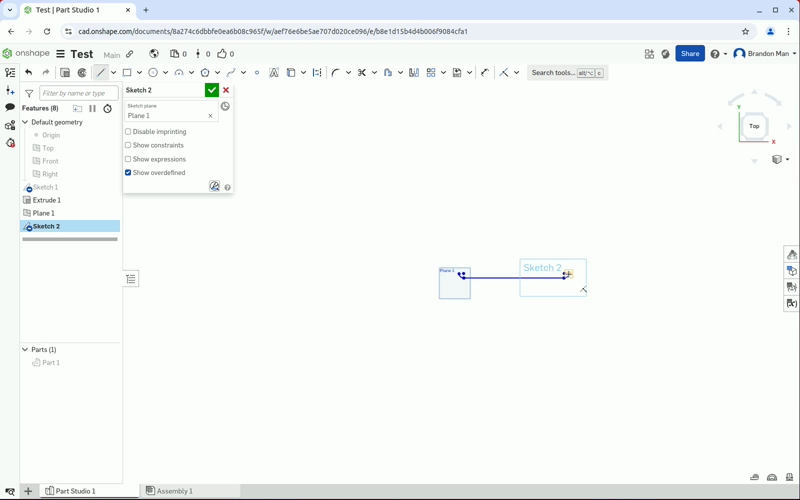
scroll(6)
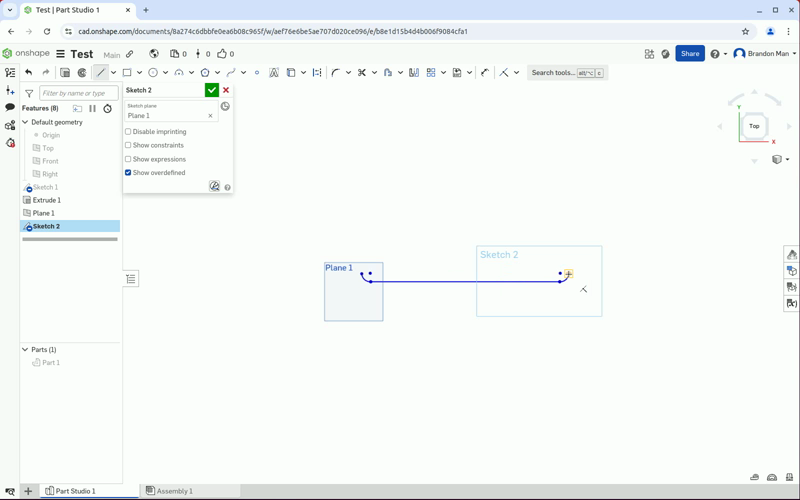
scroll(6)
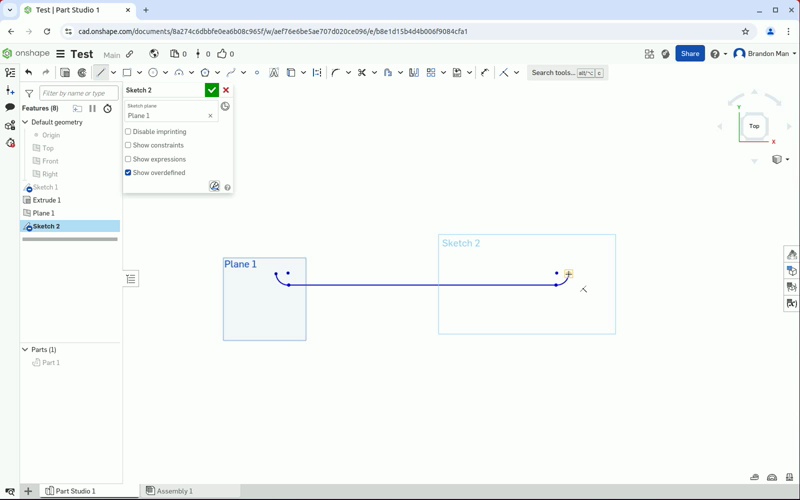
scroll(6)
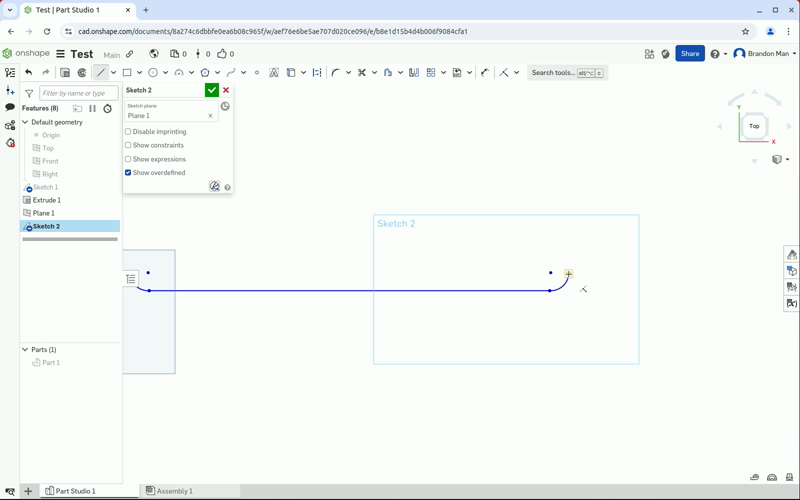
scroll(6)
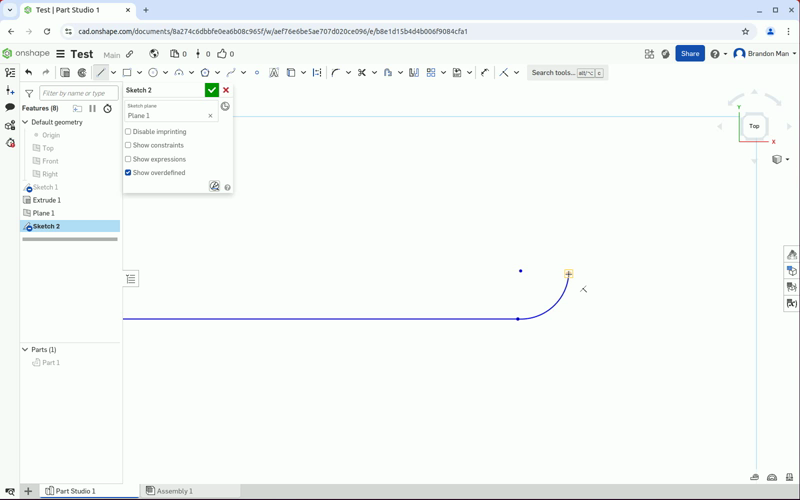
click(568, 273)
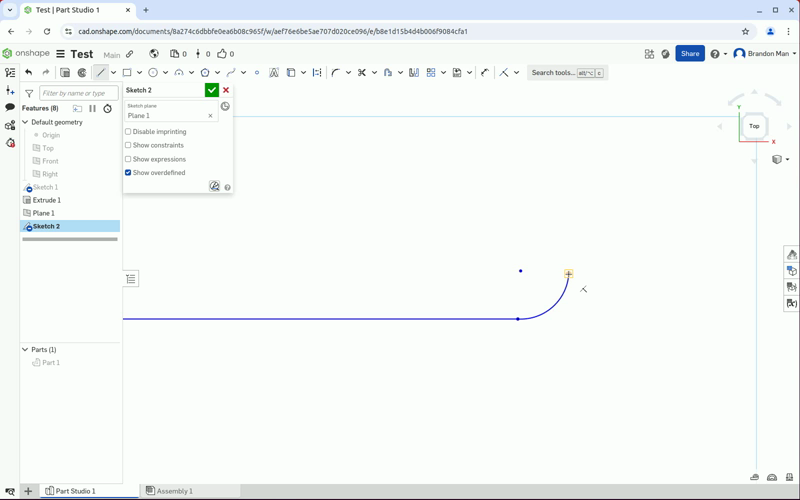
scroll(-6)
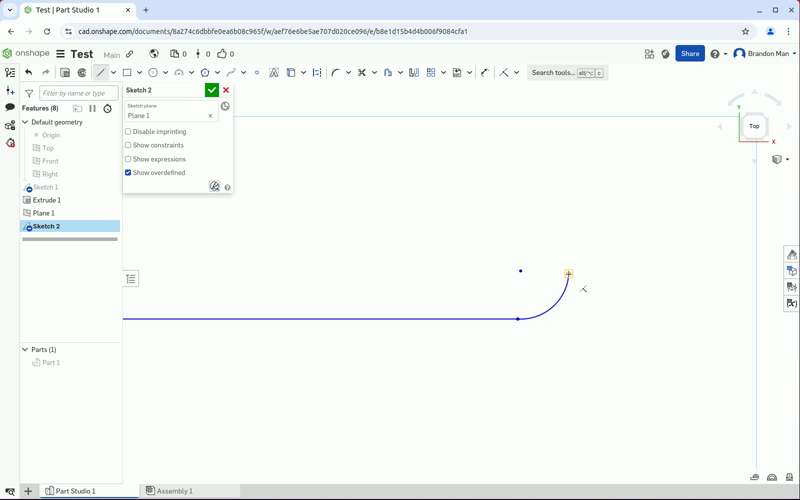
scroll(-6)
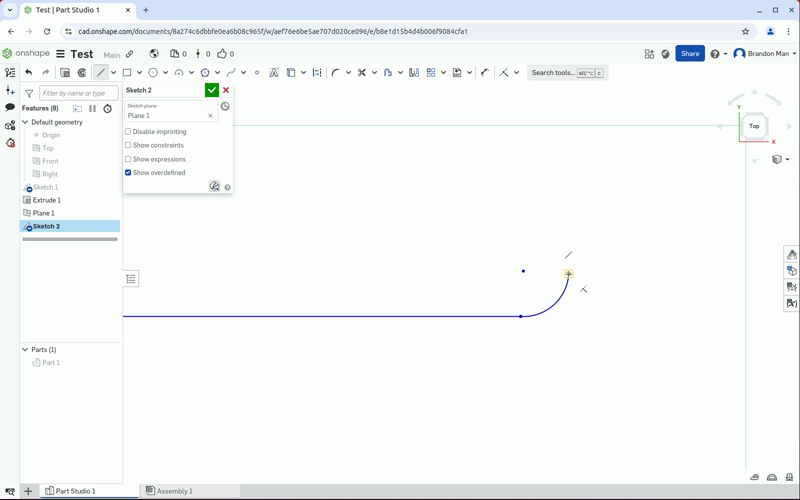
scroll(-6)
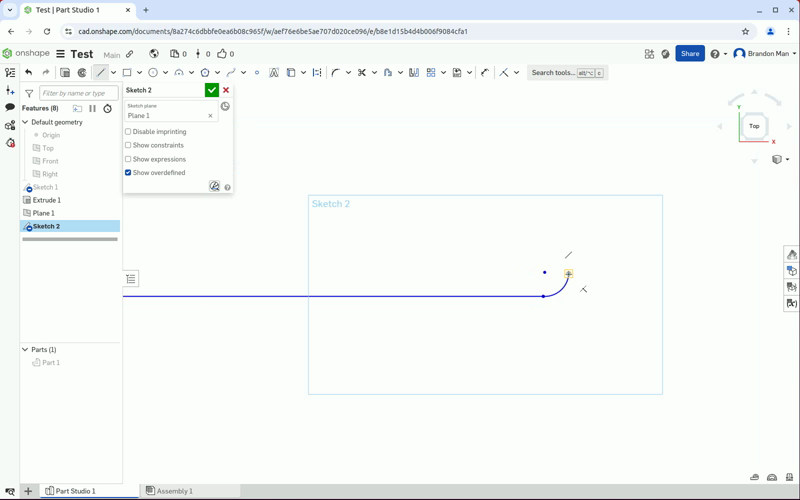
scroll(-6)
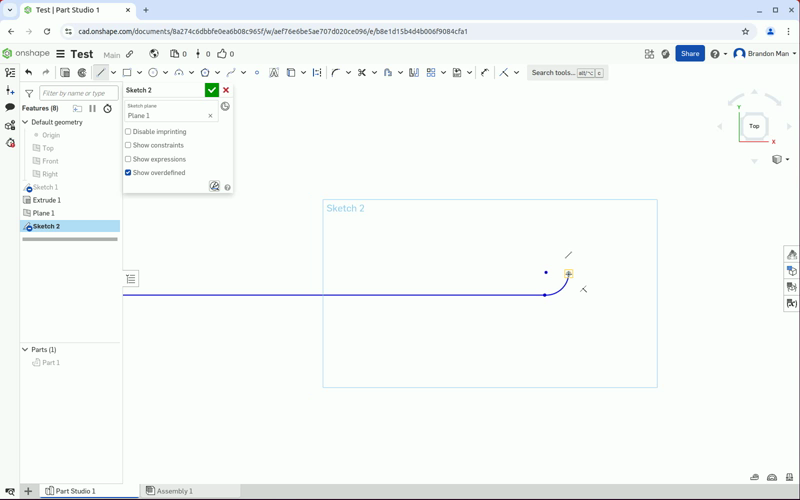
scroll(-6)
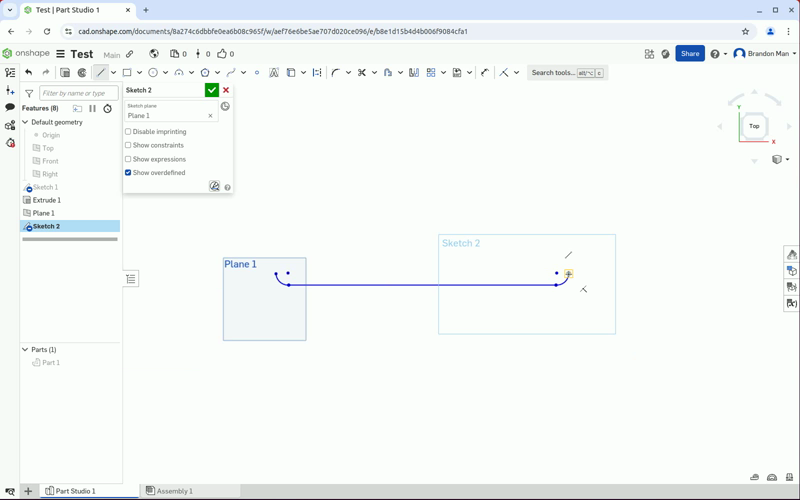
scroll(-6)
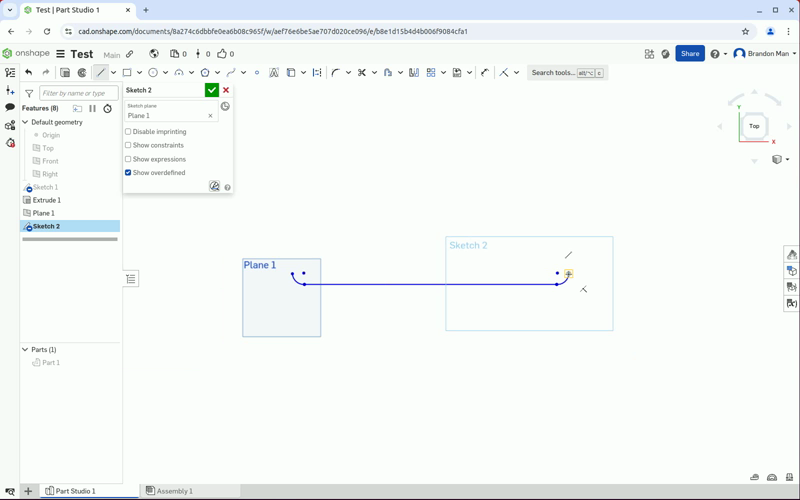
scroll(-6)
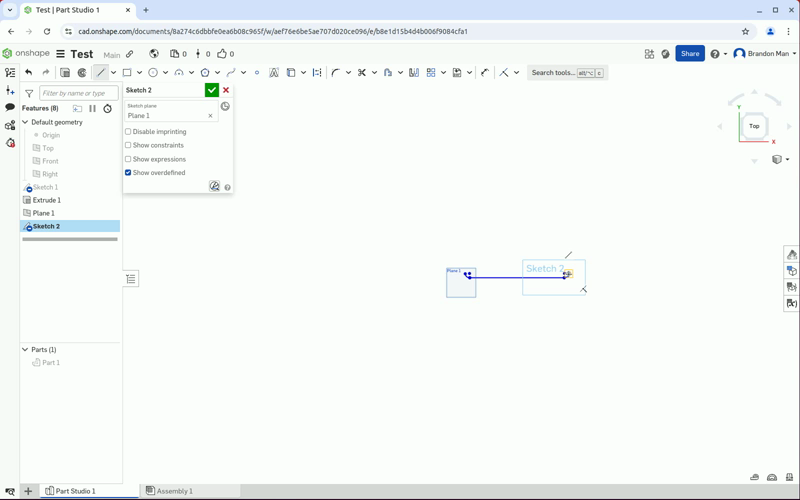
key_down(shift)
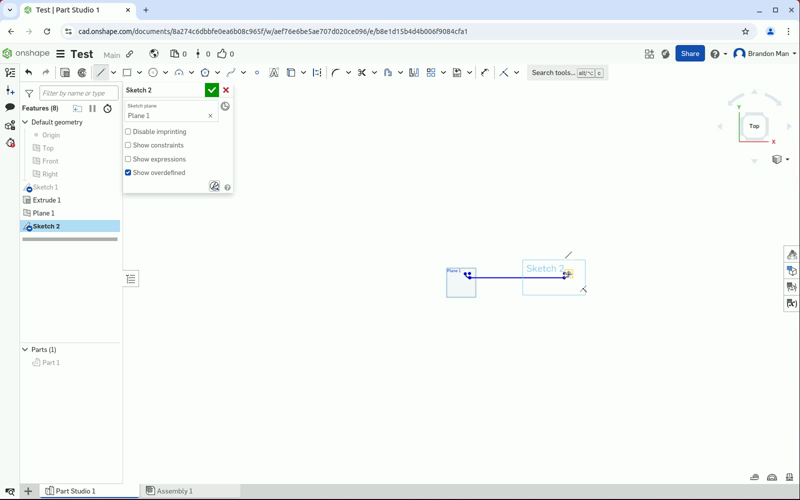
mouse_move(589, 273)
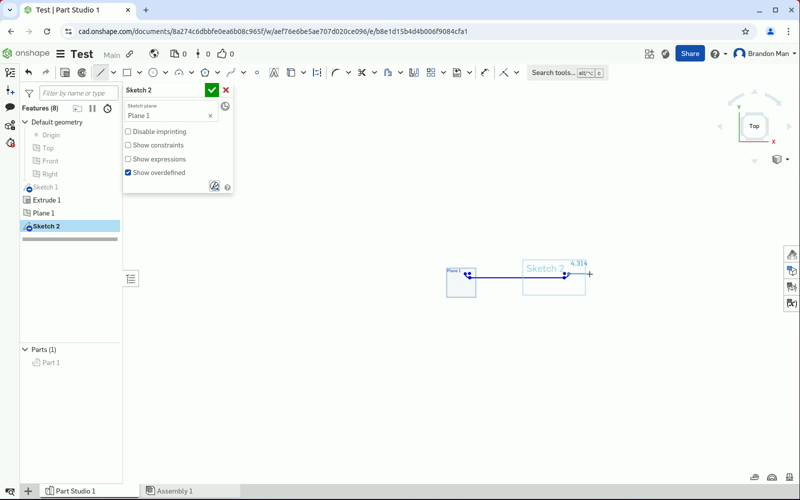
mouse_move(568, 217)
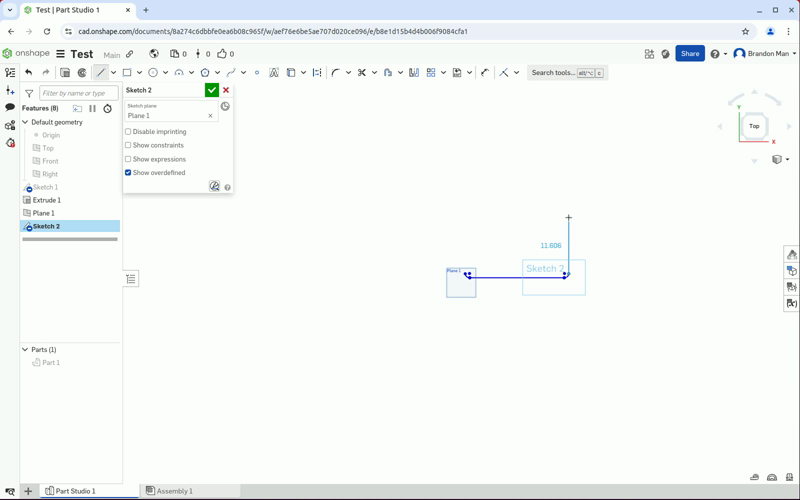
click(568, 217)
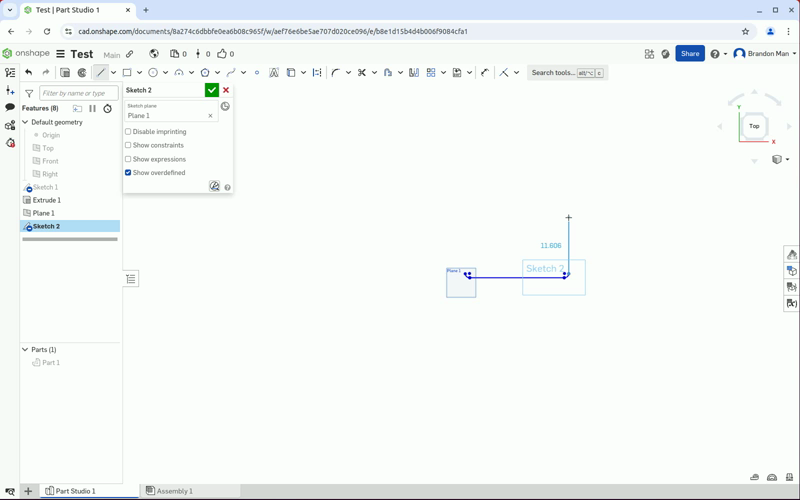
key_up(shift)
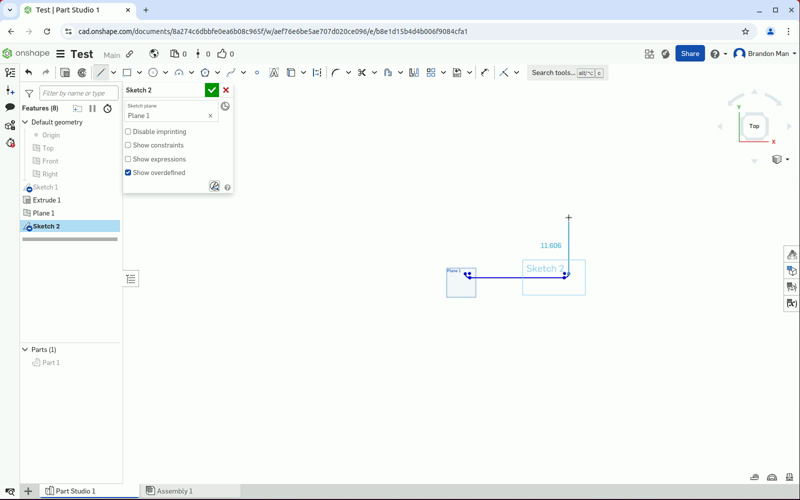
key(esc)
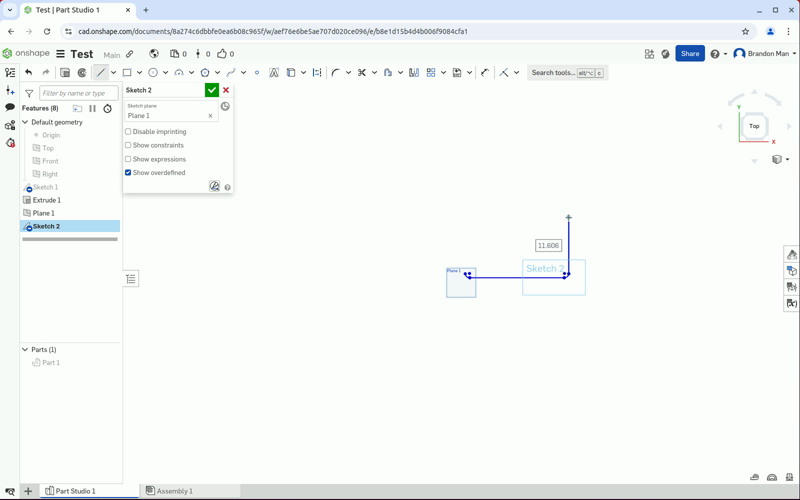
key(a)
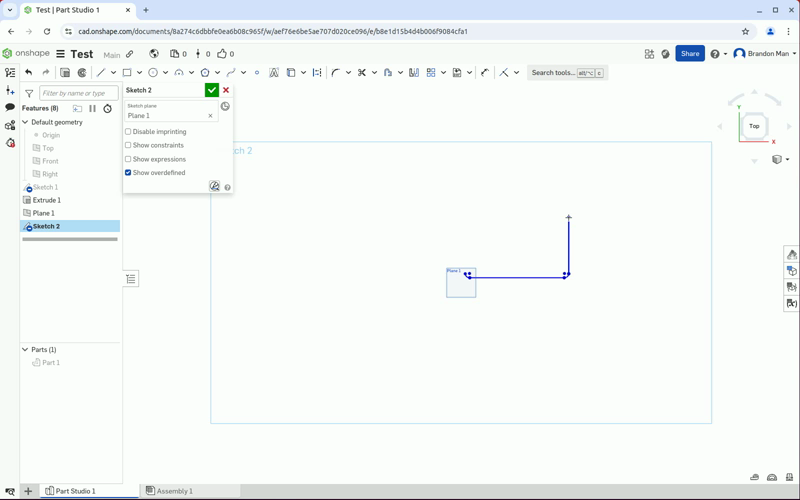
mouse_move(568, 217)
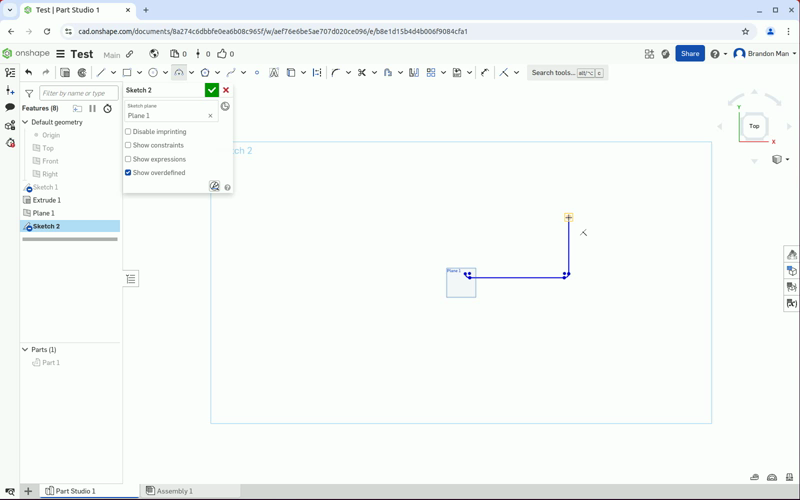
click(568, 217)
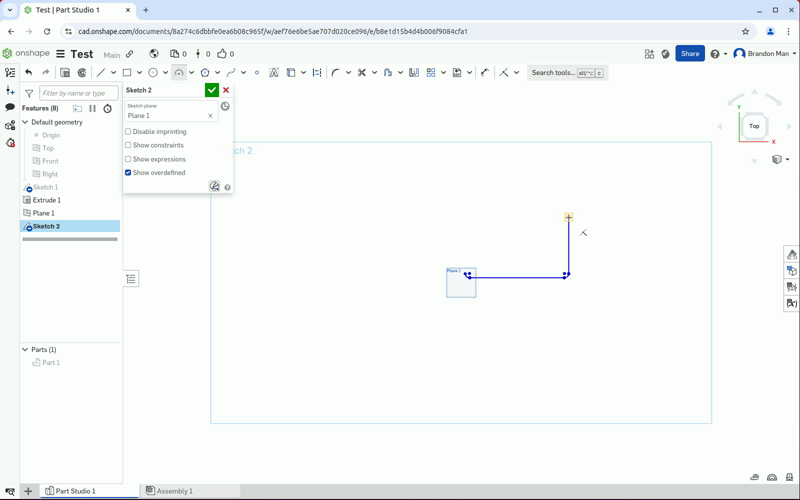
key_down(shift)
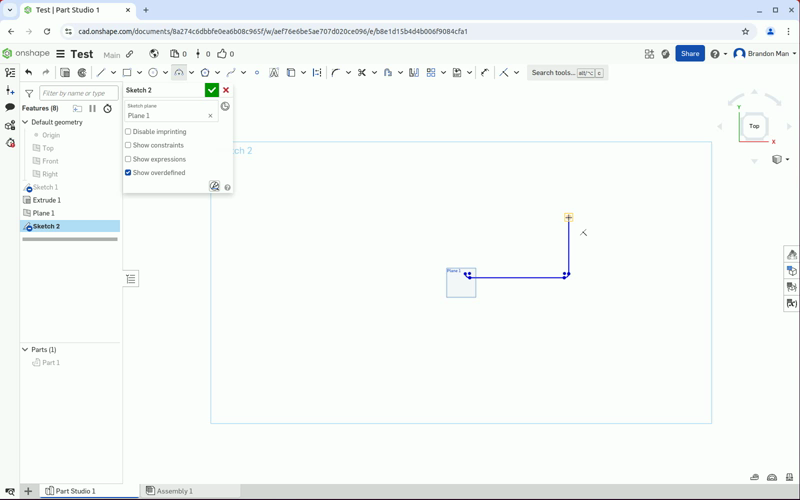
mouse_move(564, 212)
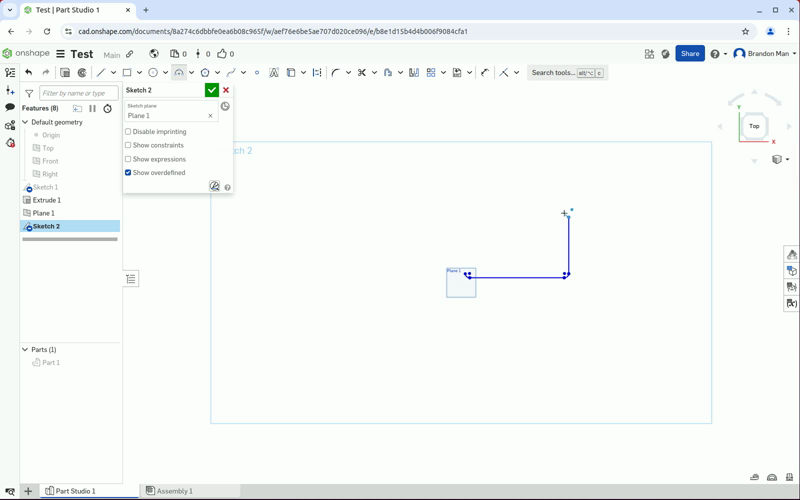
scroll(6)
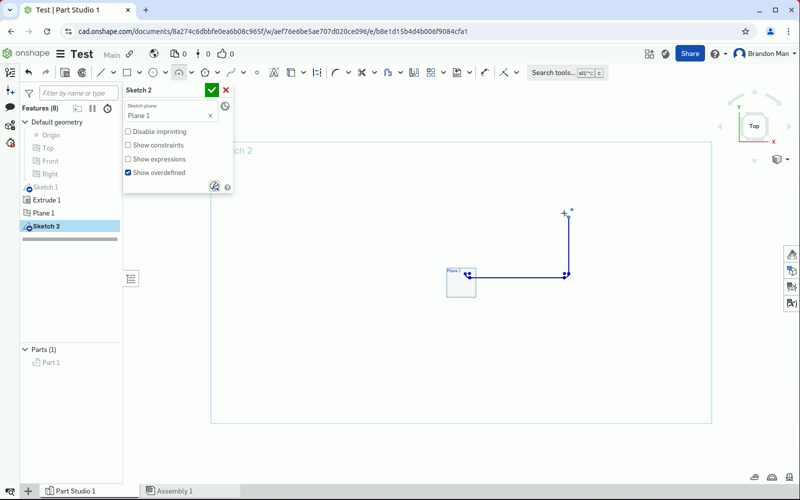
scroll(6)
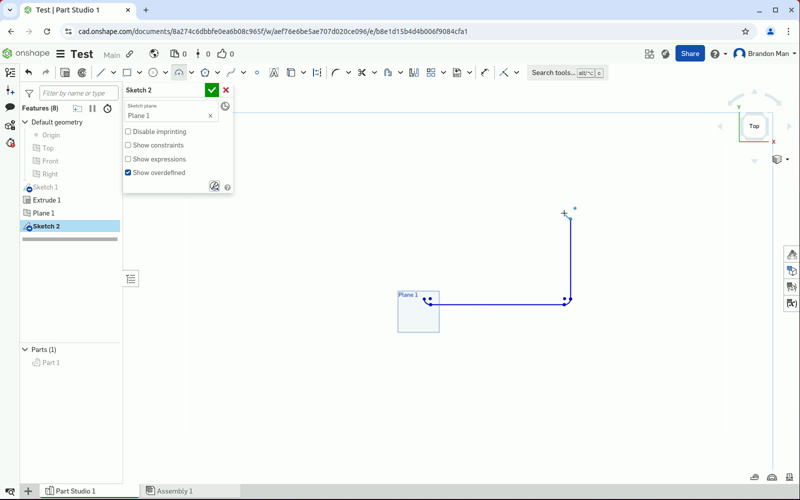
scroll(6)
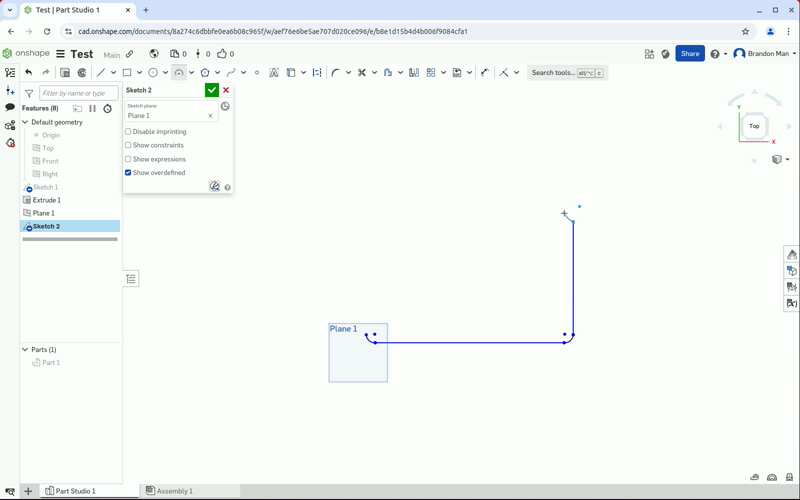
scroll(6)
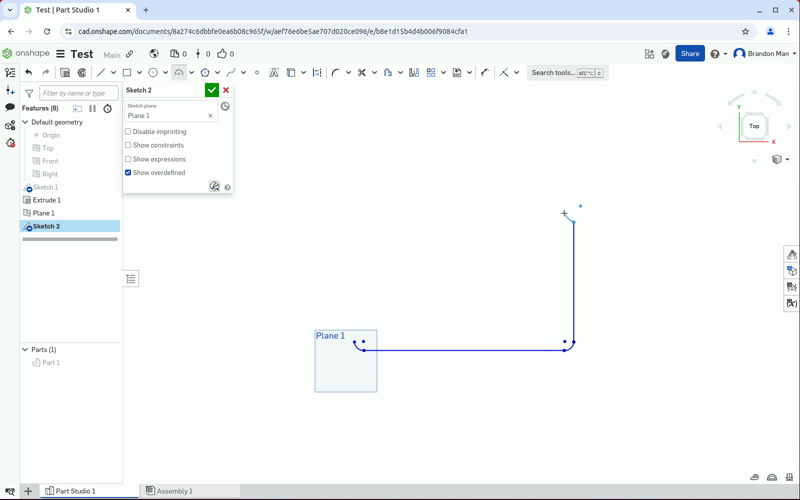
scroll(6)
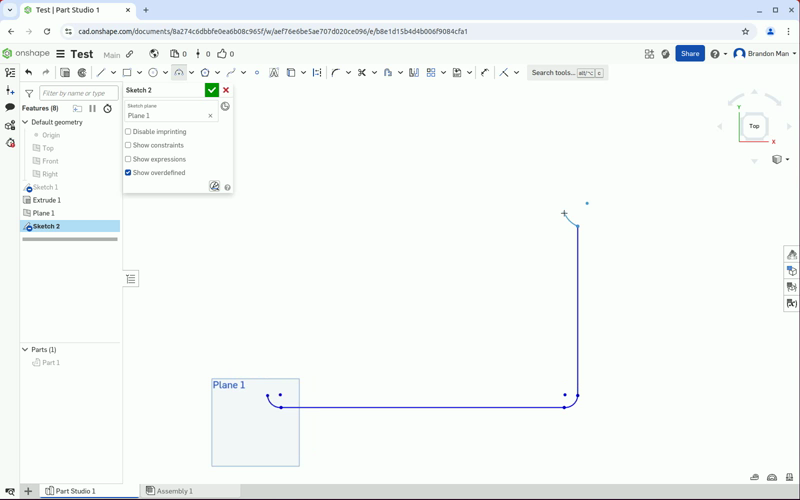
scroll(6)
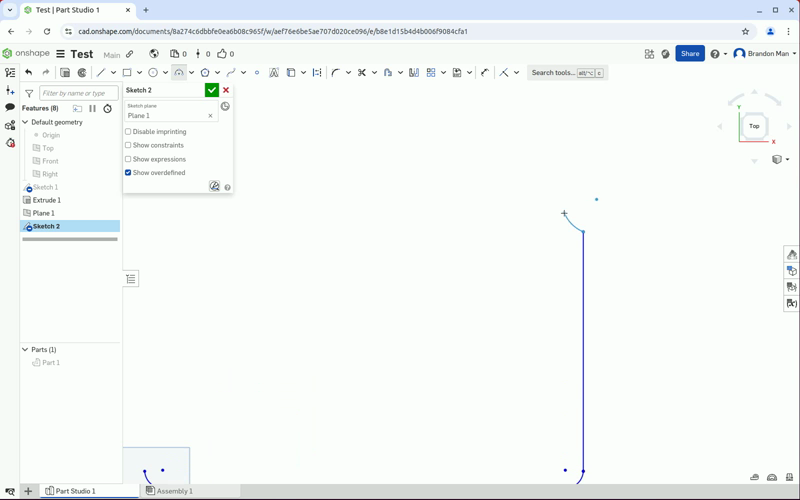
scroll(6)
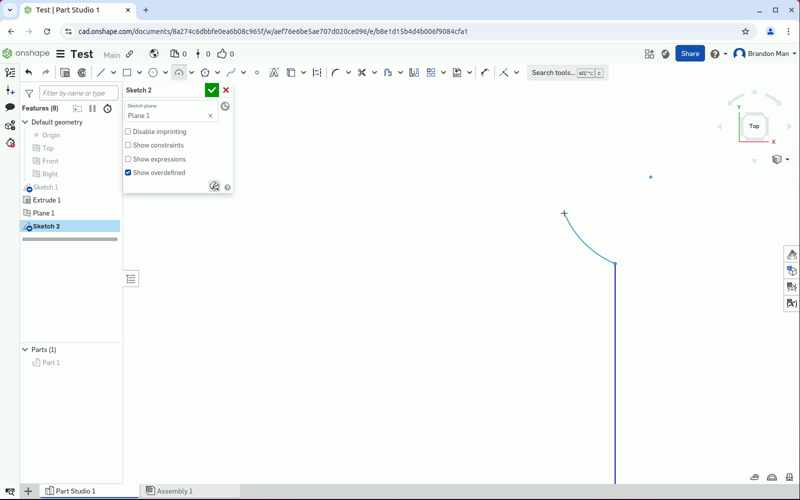
click(564, 212)
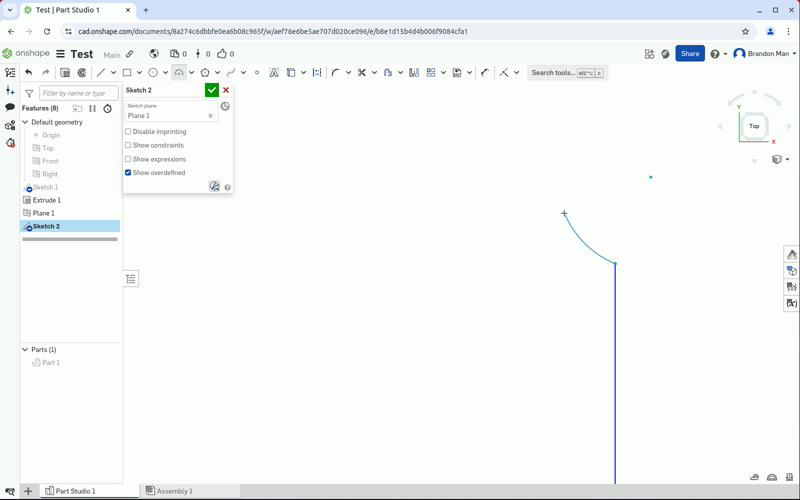
scroll(-6)
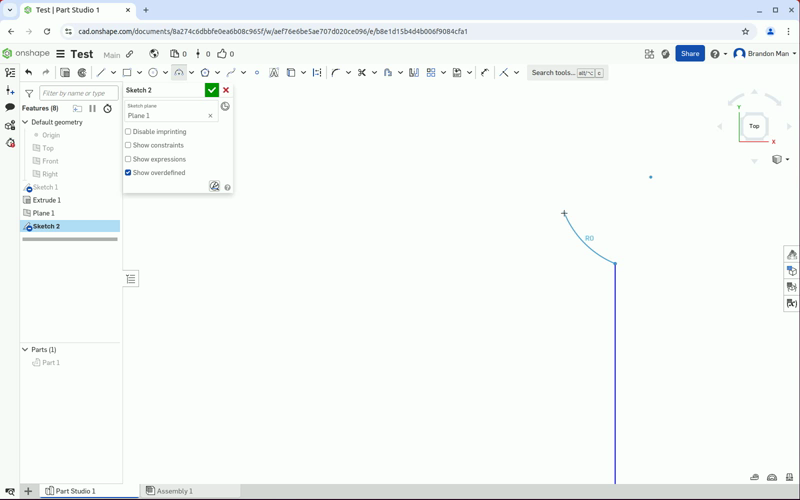
scroll(-6)
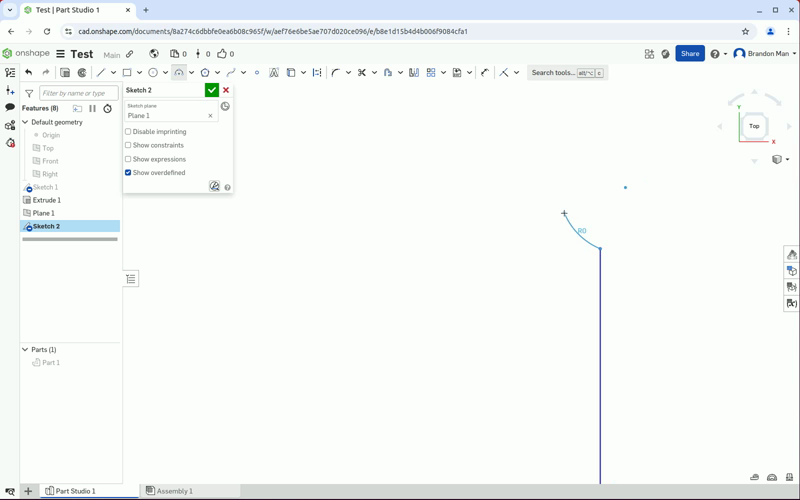
scroll(-6)
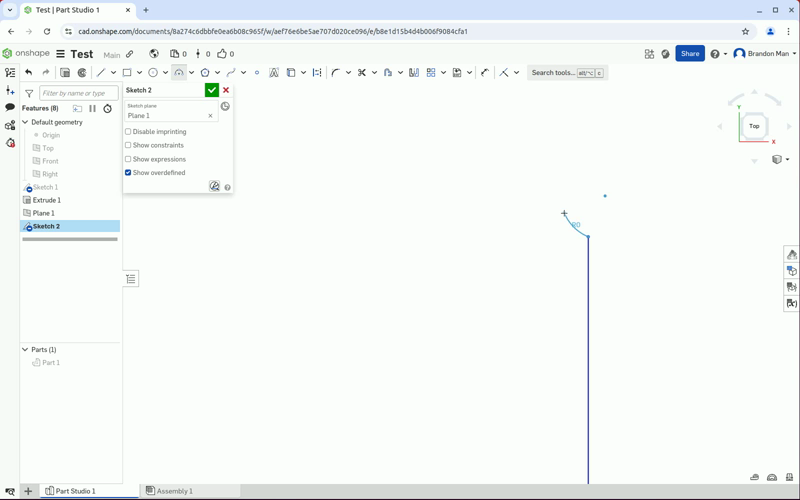
scroll(-6)
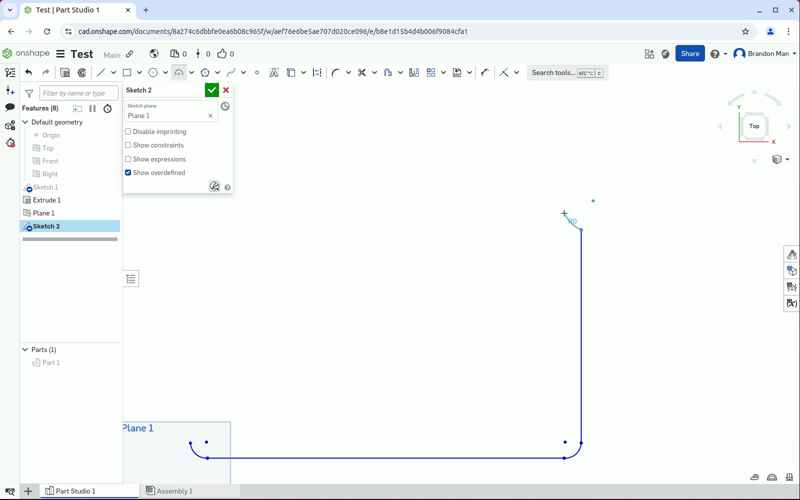
scroll(-6)
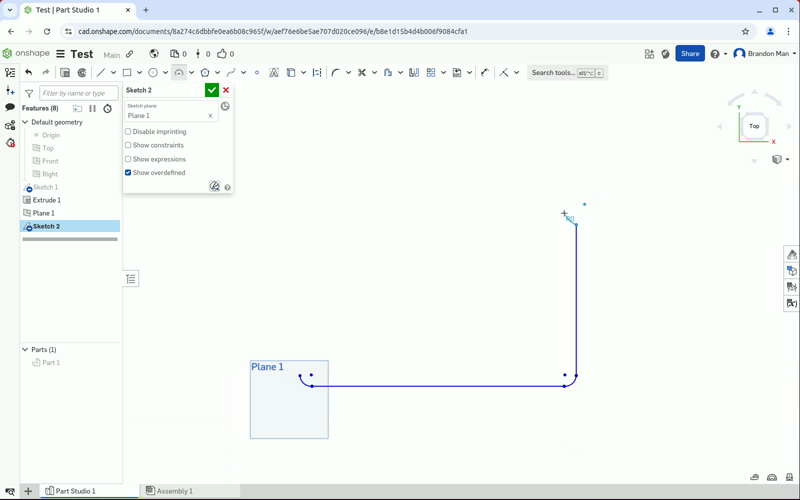
scroll(-6)
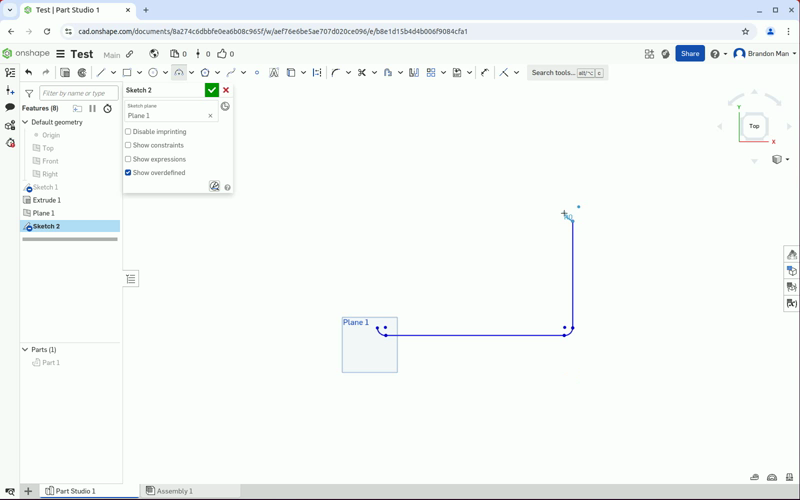
scroll(-6)
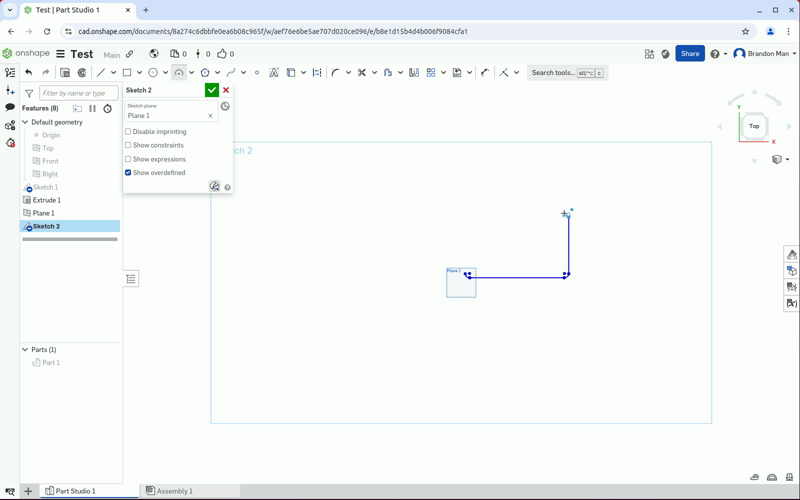
mouse_move(567, 213)
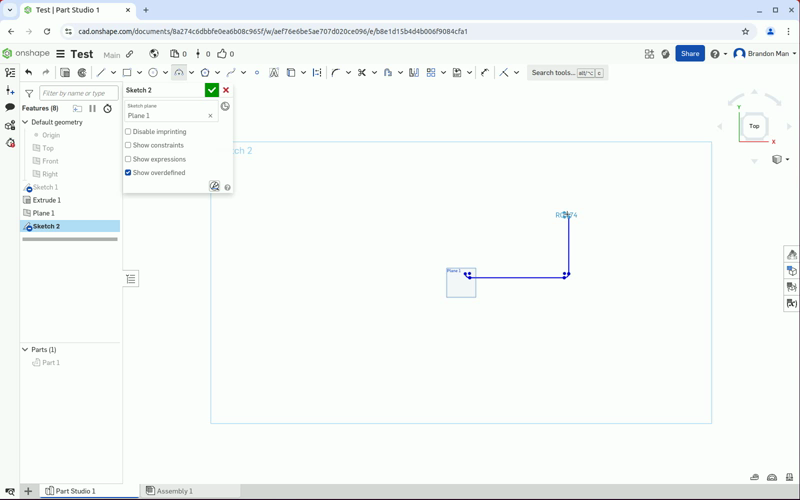
scroll(6)
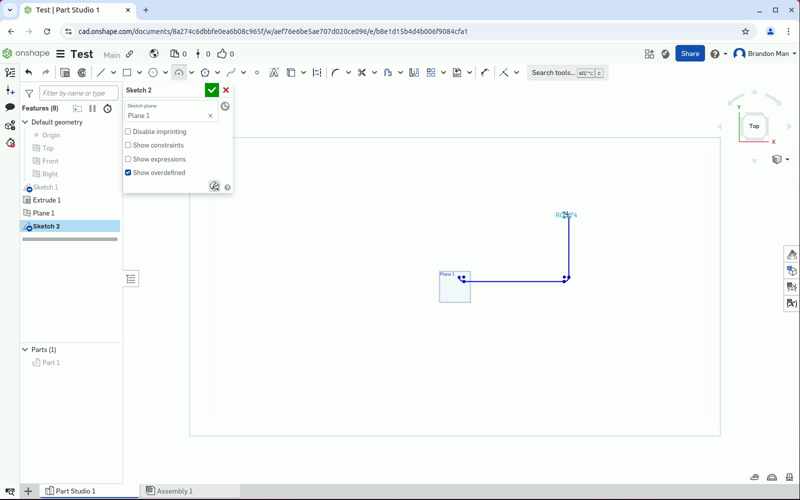
scroll(6)
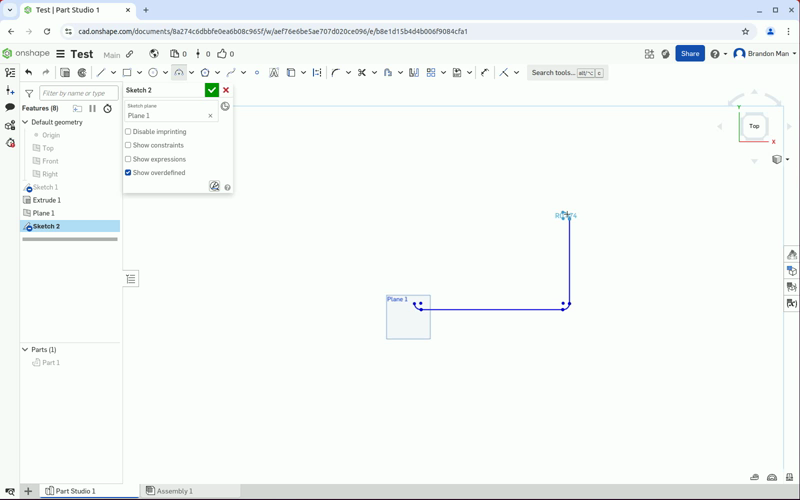
scroll(6)
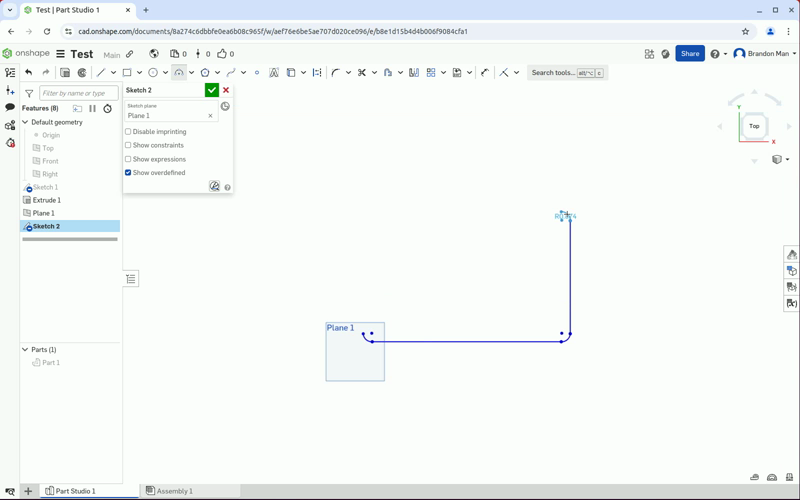
scroll(6)
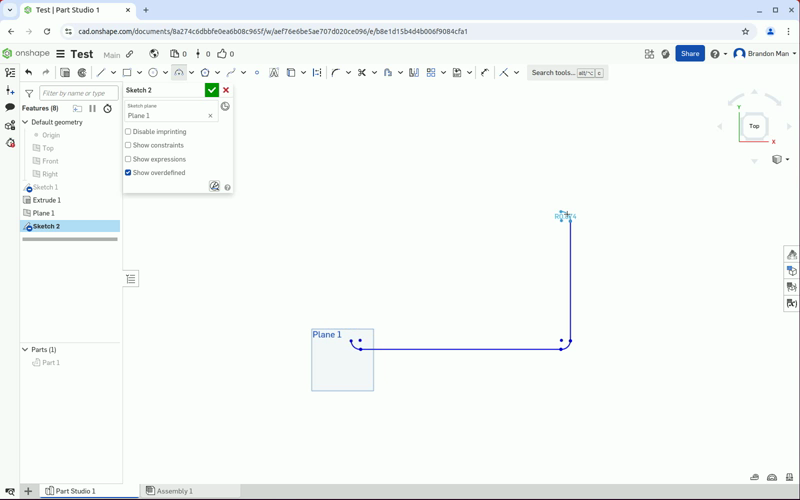
scroll(6)
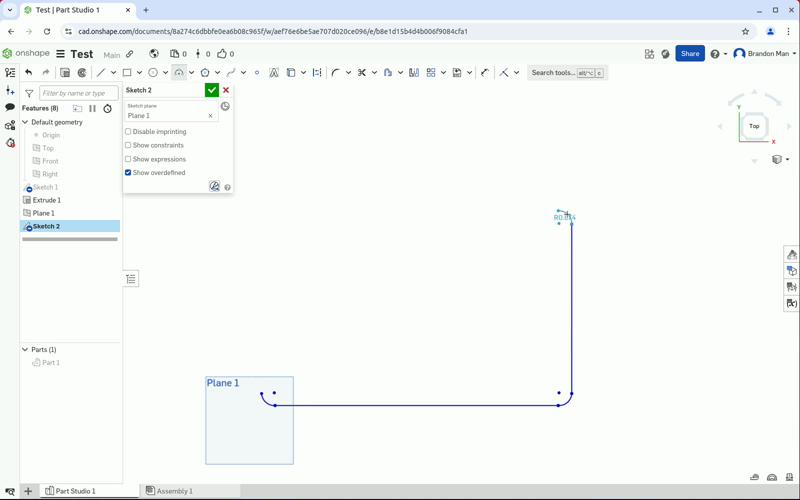
scroll(6)
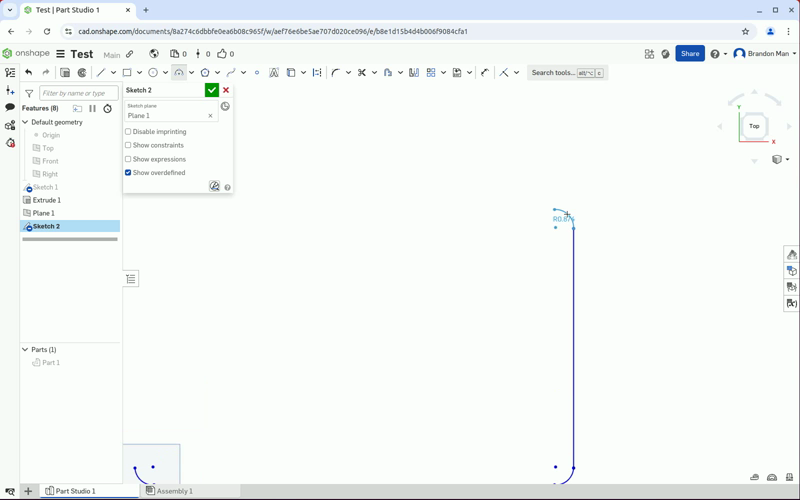
scroll(6)
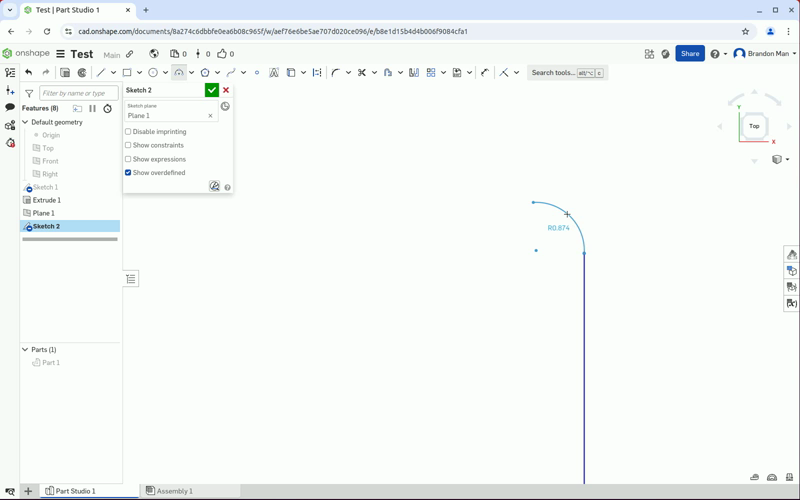
click(567, 213)
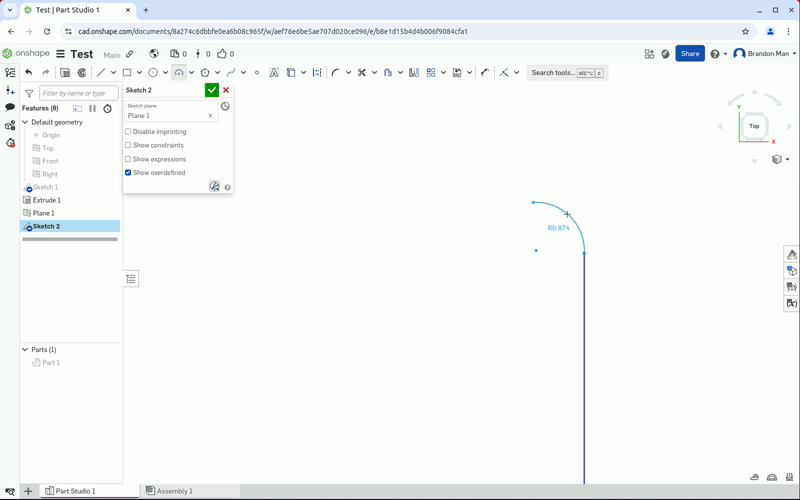
scroll(-6)
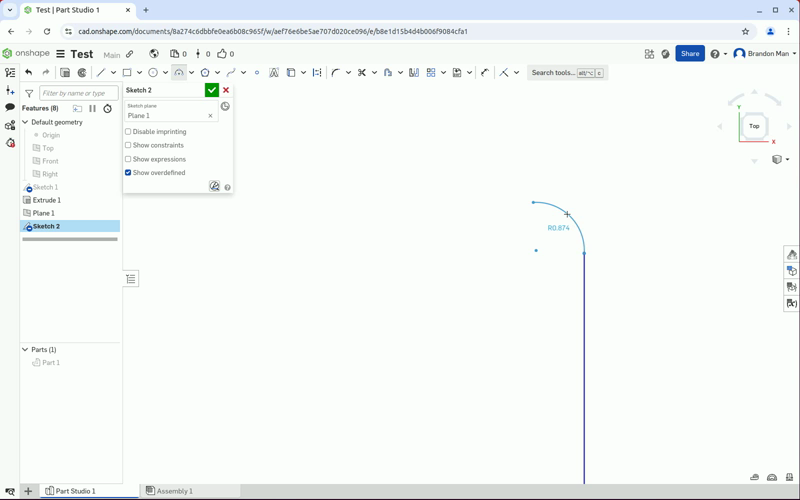
scroll(-6)
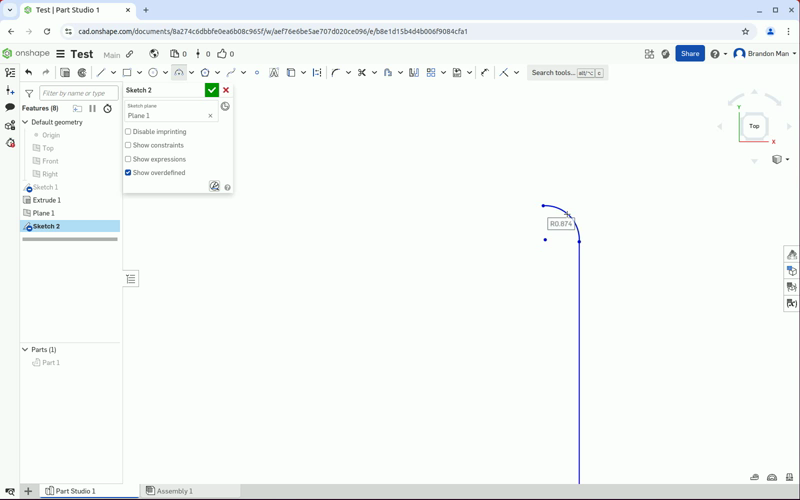
scroll(-6)
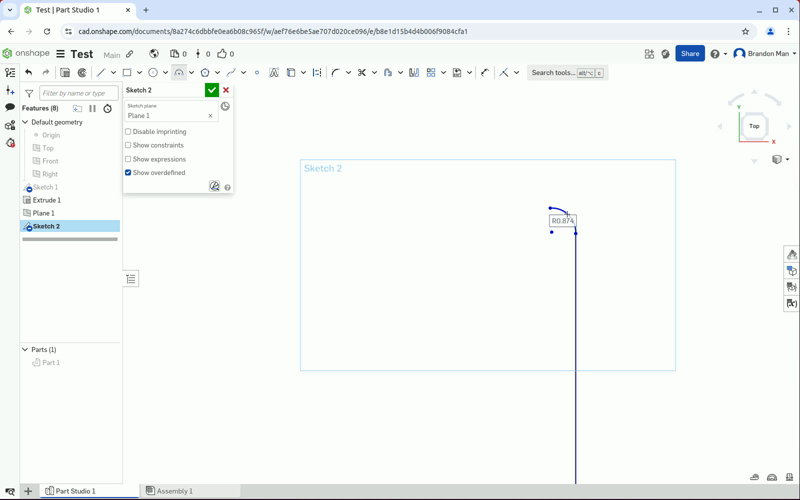
scroll(-6)
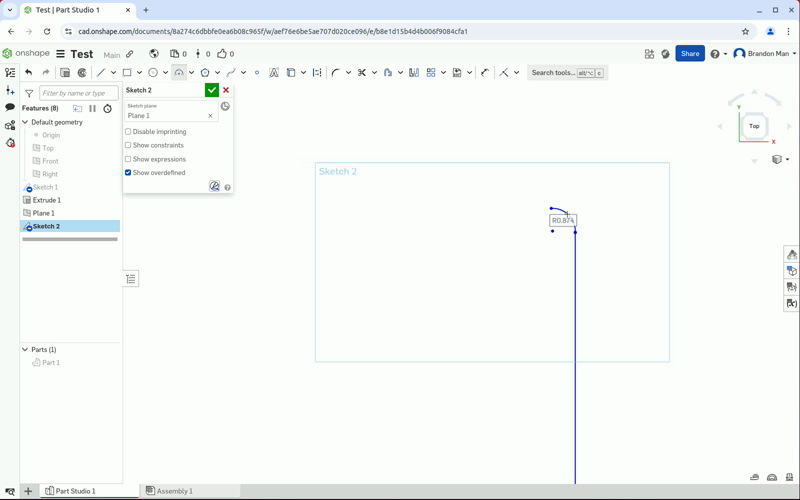
scroll(-6)
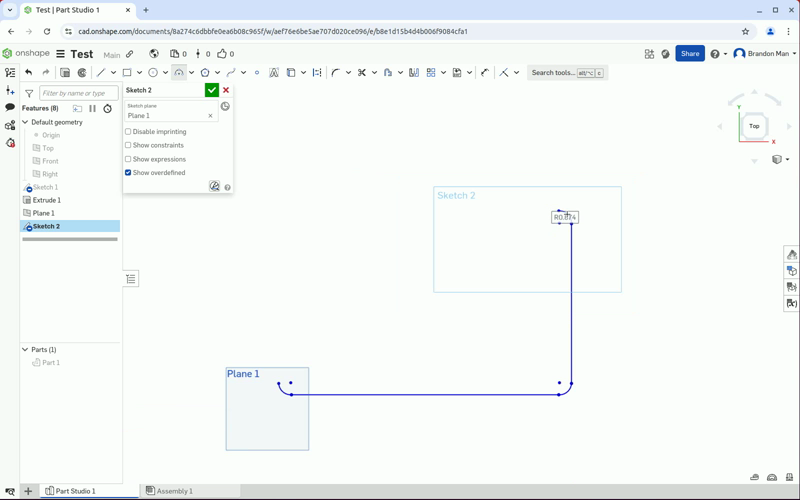
scroll(-6)
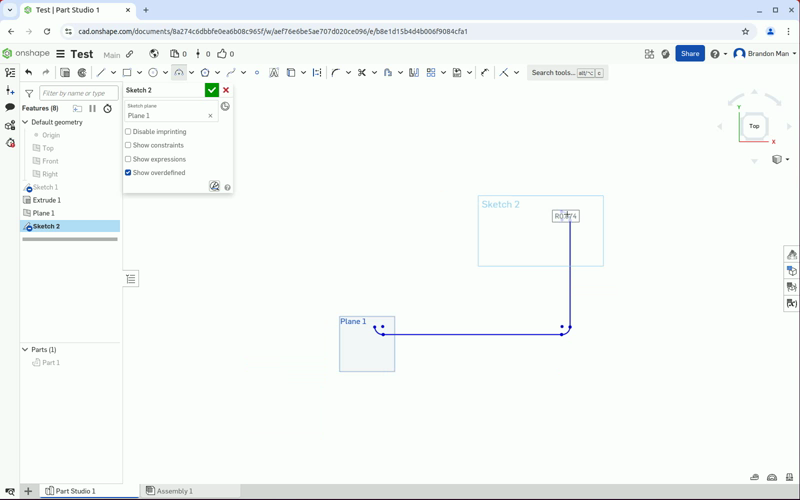
scroll(-6)
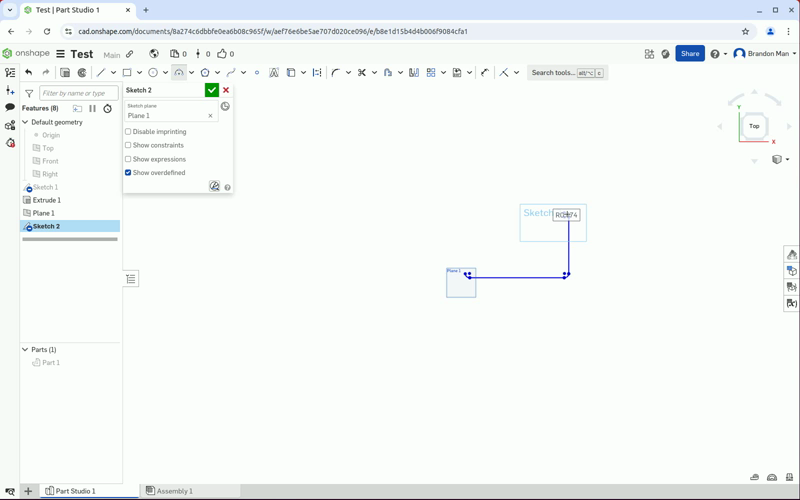
key_up(shift)
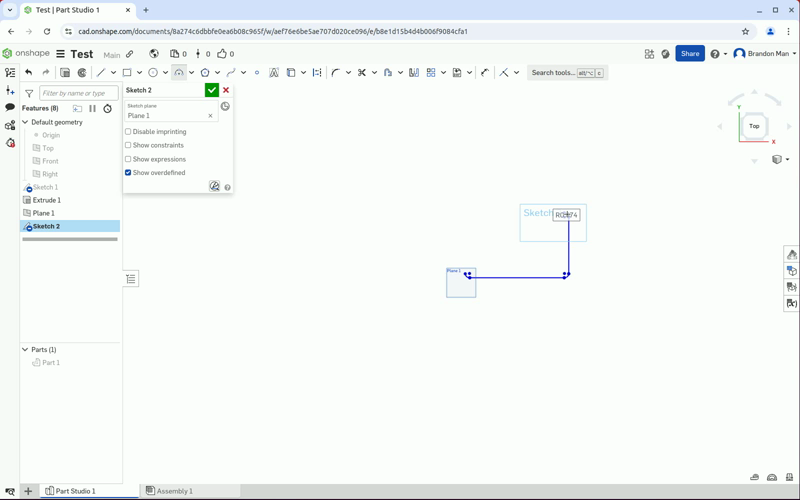
key(esc)
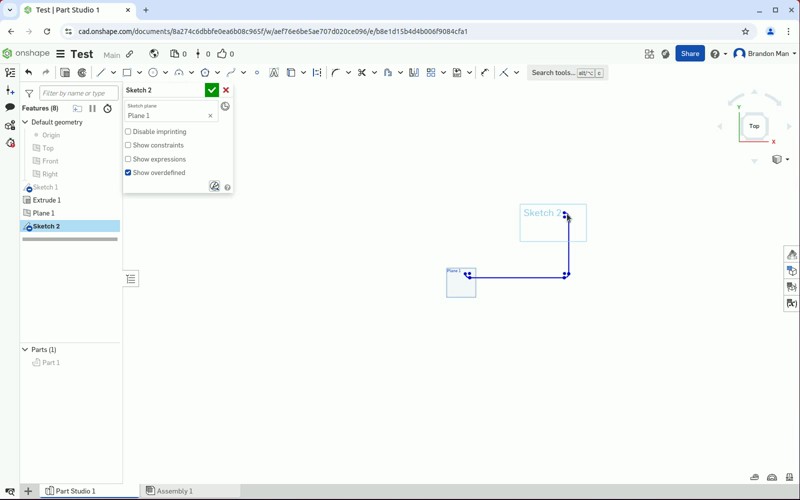
key(l)
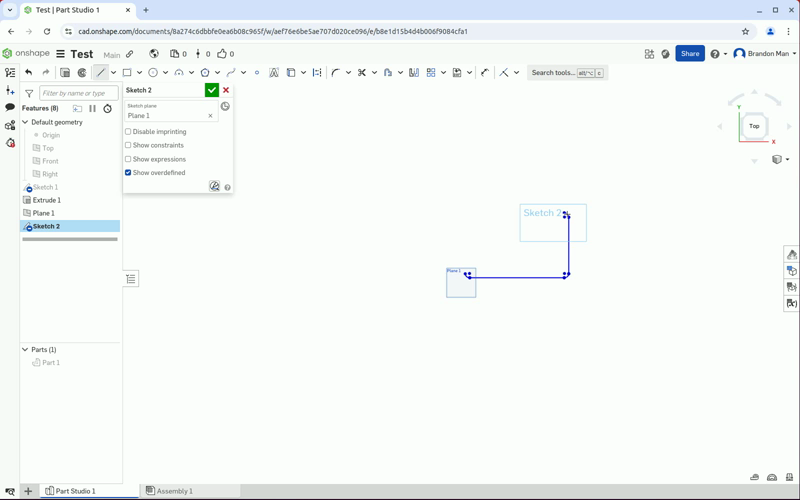
mouse_move(564, 212)
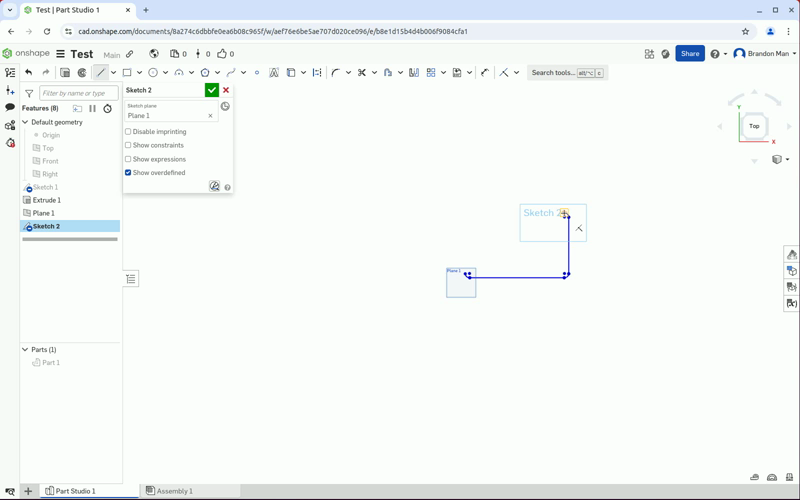
scroll(6)
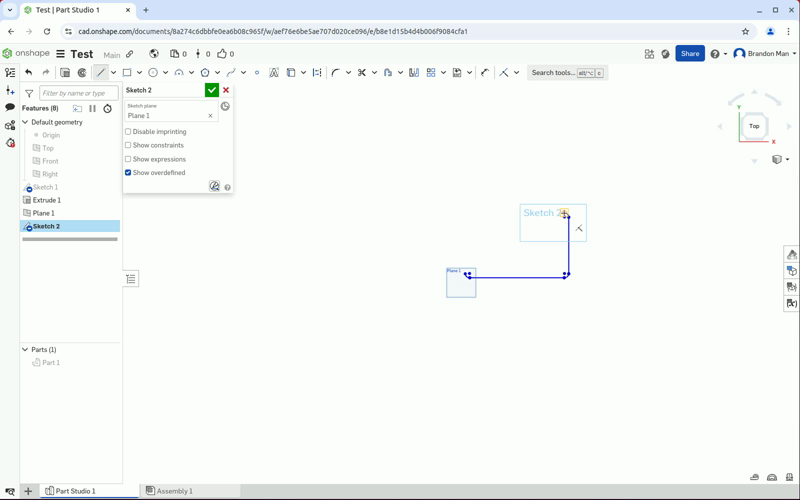
scroll(6)
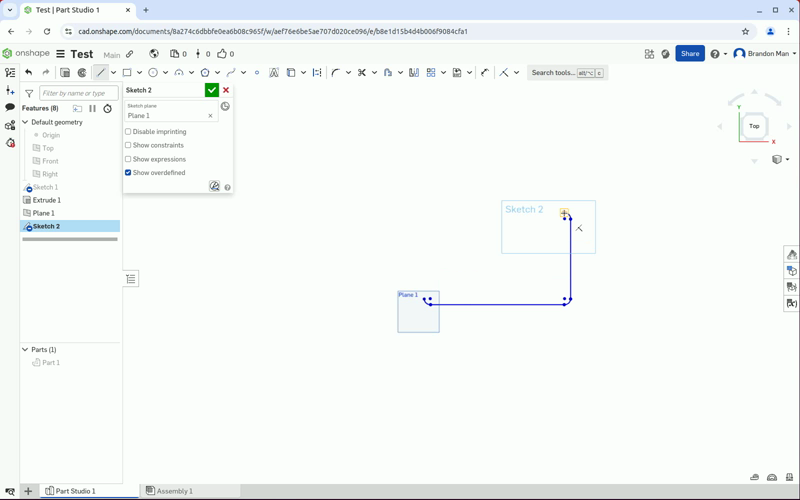
scroll(6)
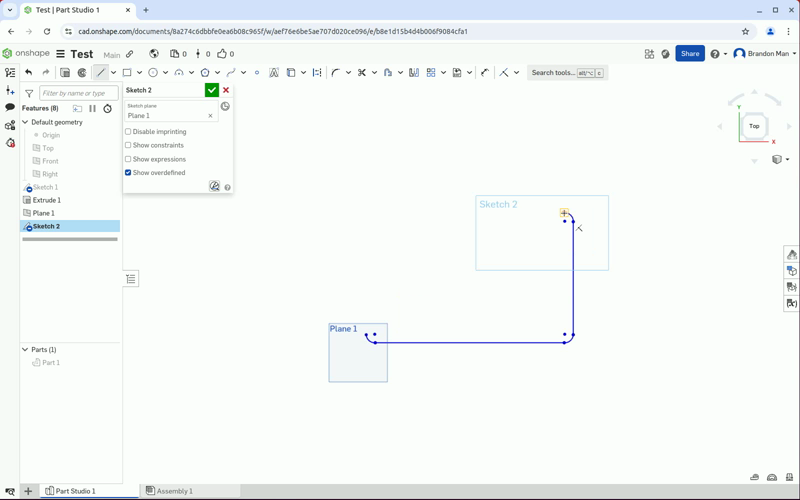
scroll(6)
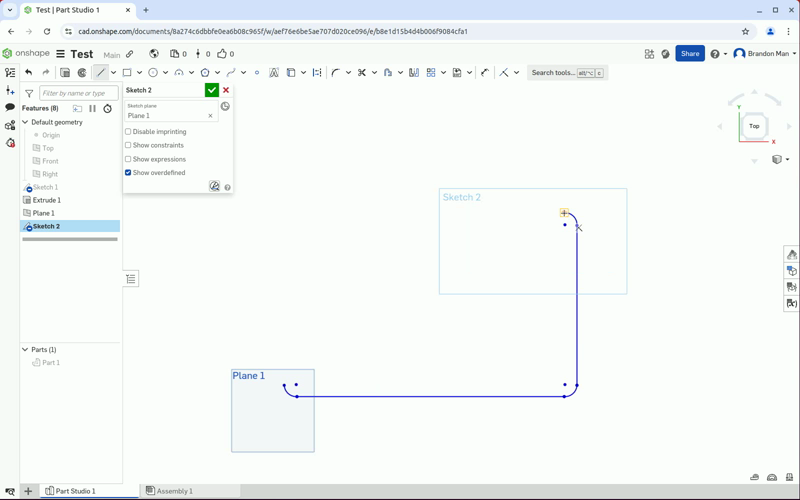
scroll(6)
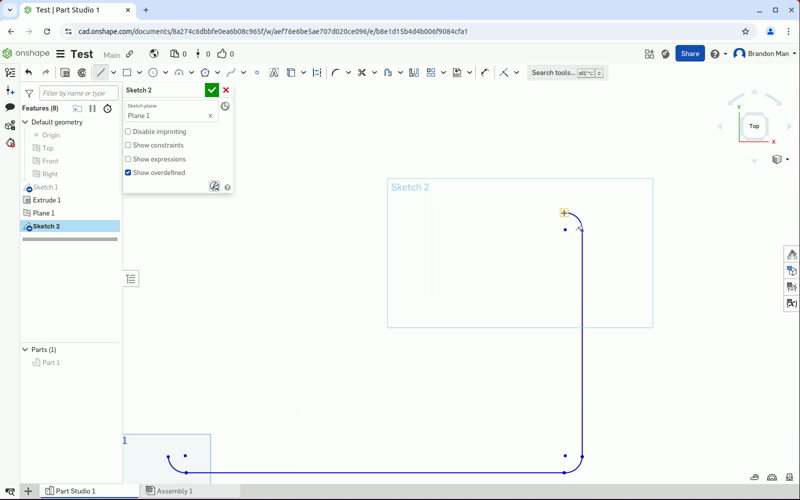
scroll(6)
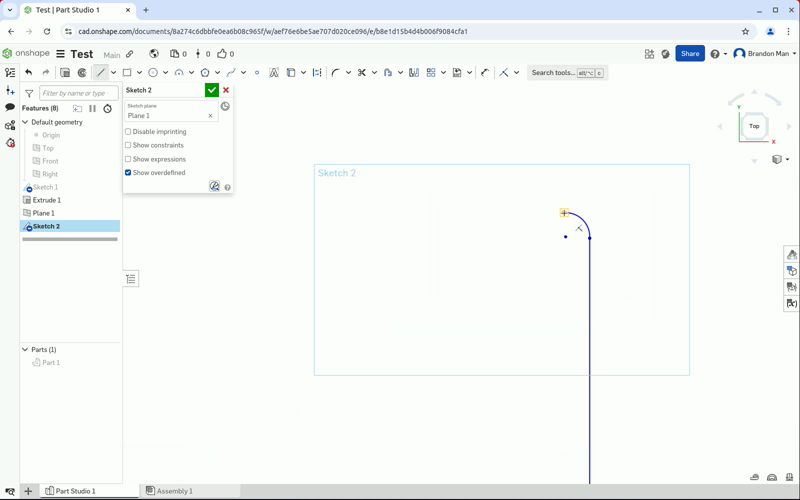
scroll(6)
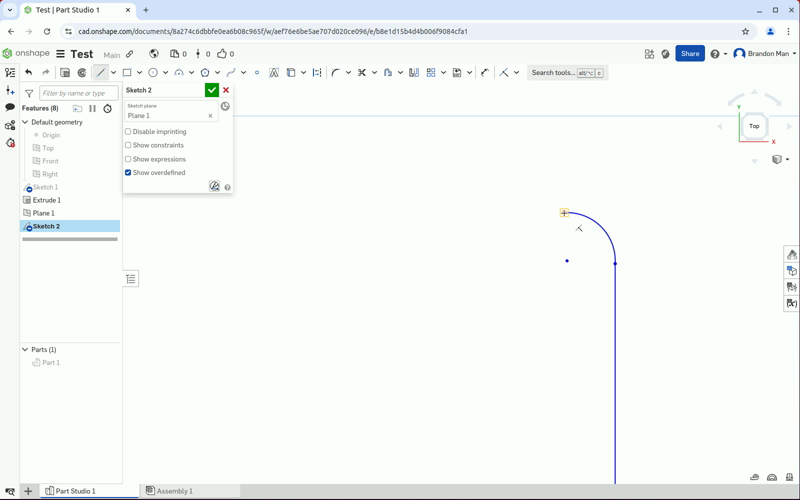
click(564, 212)
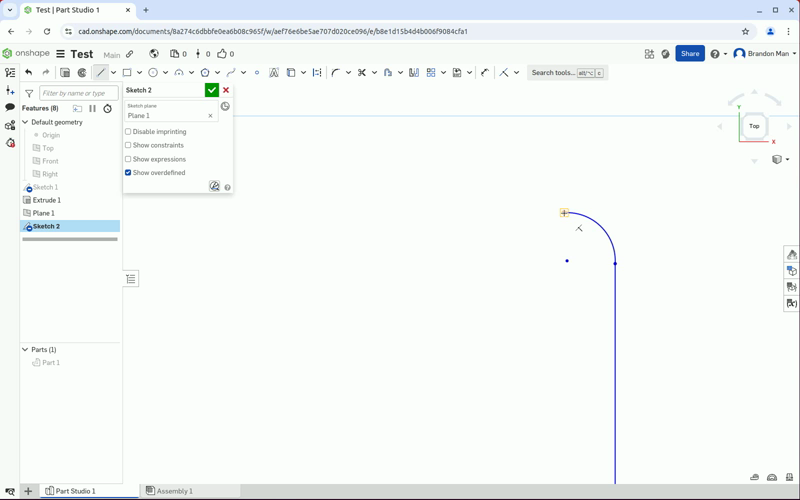
scroll(-6)
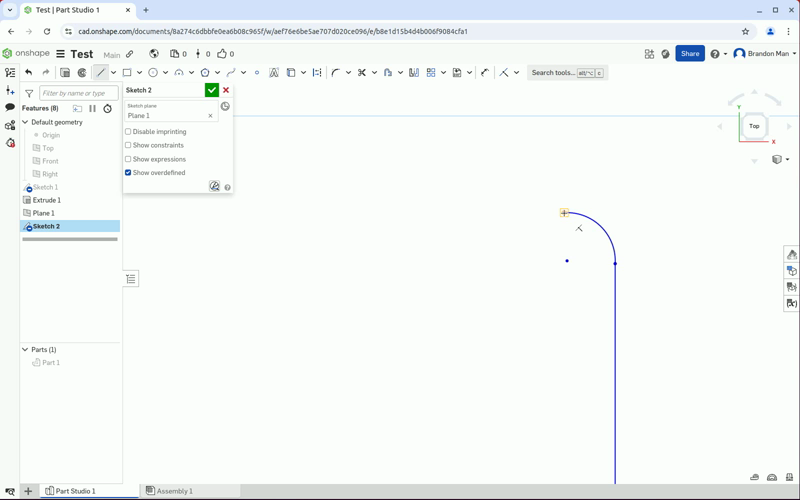
scroll(-6)
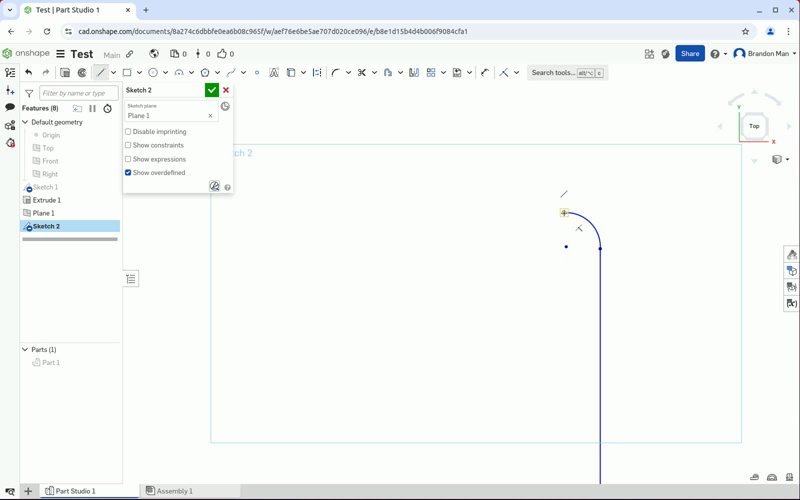
scroll(-6)
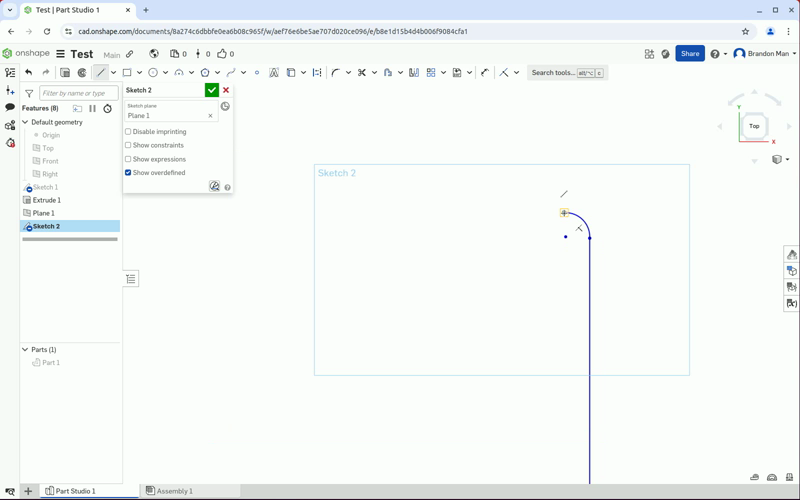
scroll(-6)
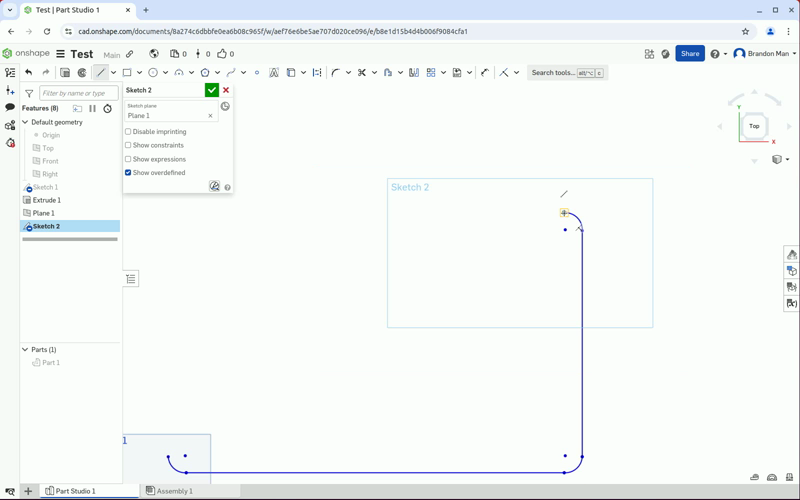
scroll(-6)
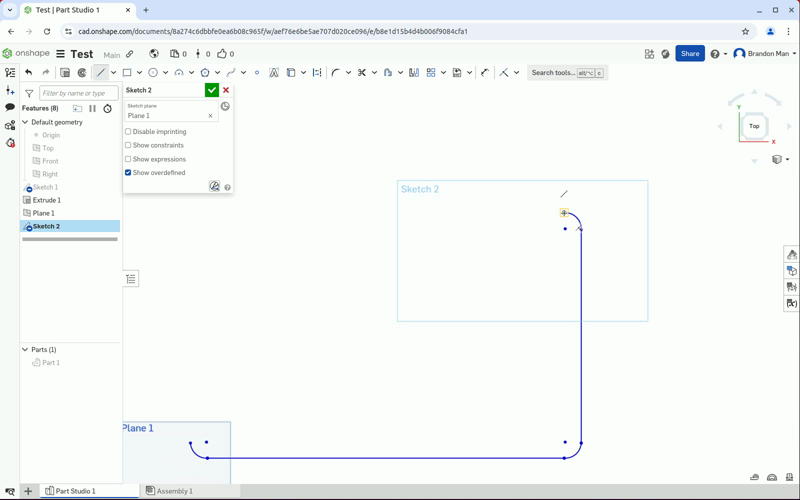
scroll(-6)
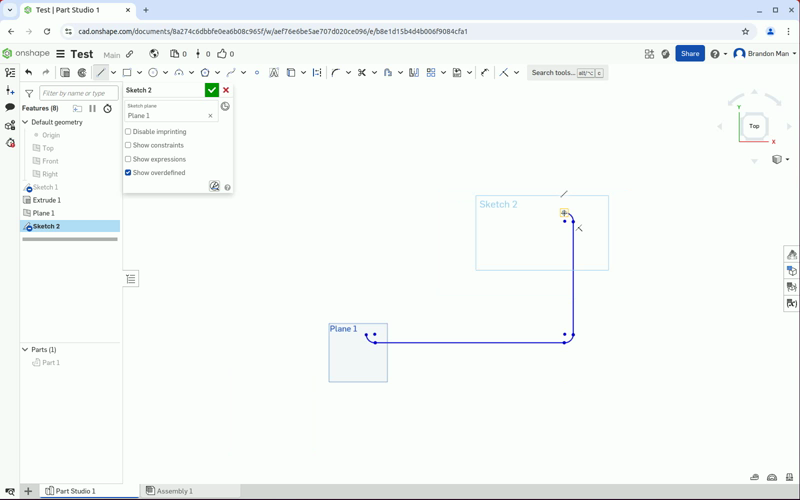
scroll(-6)
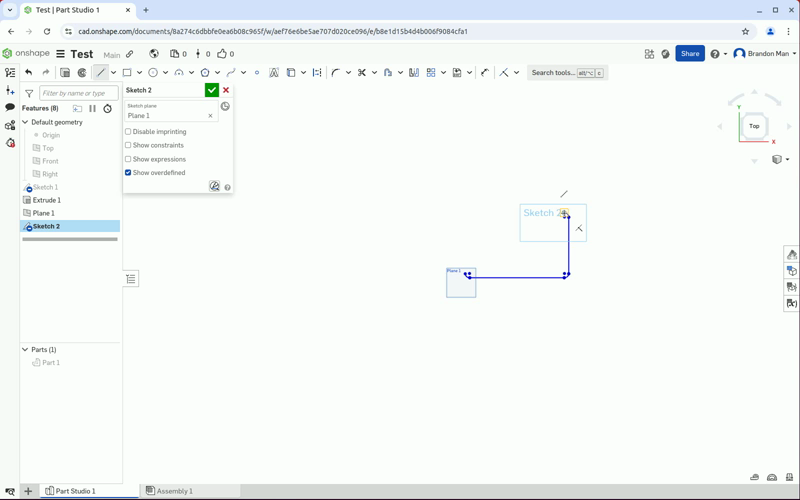
key_down(shift)
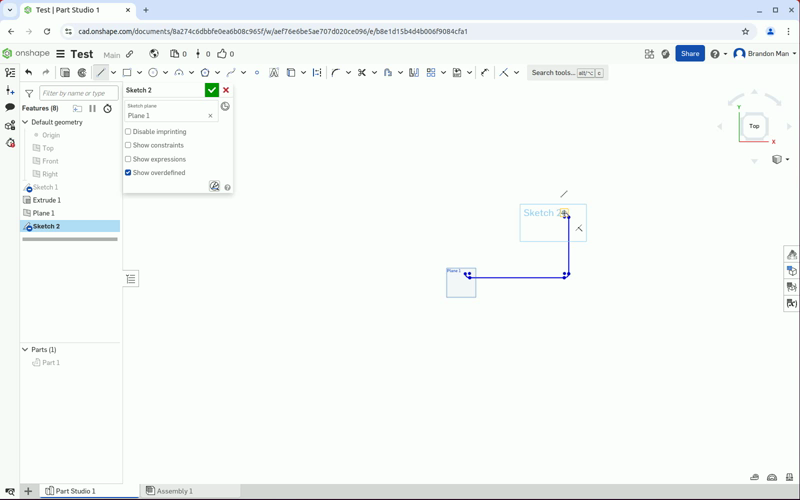
mouse_move(469, 212)
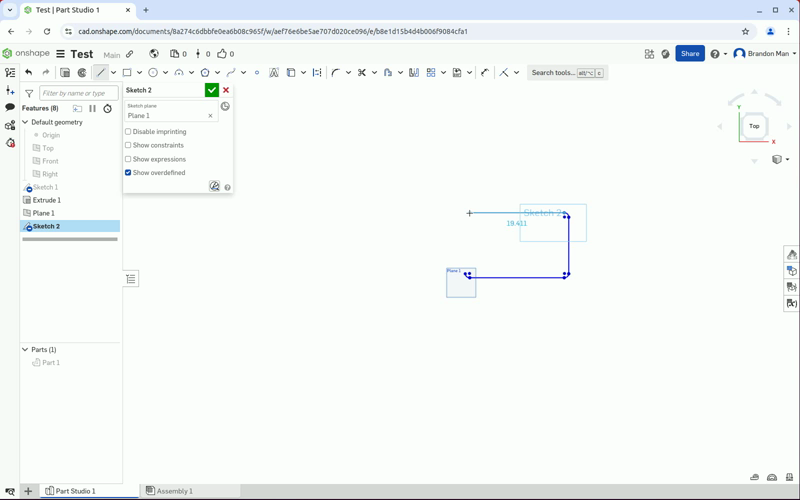
click(469, 212)
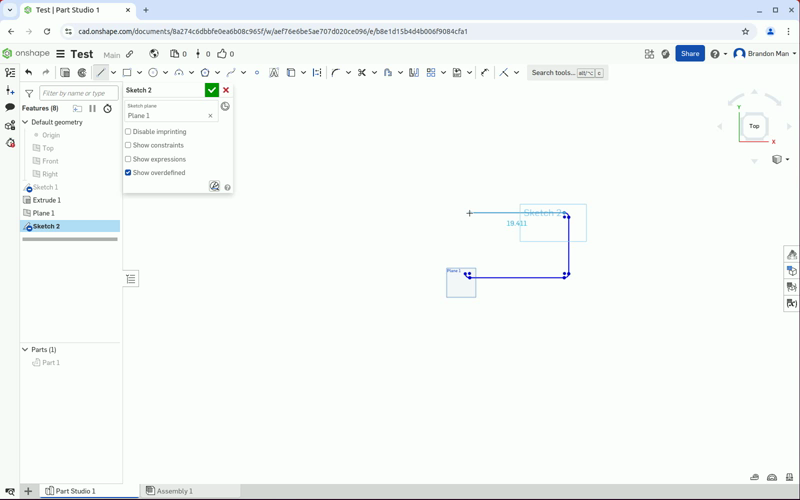
key_up(shift)
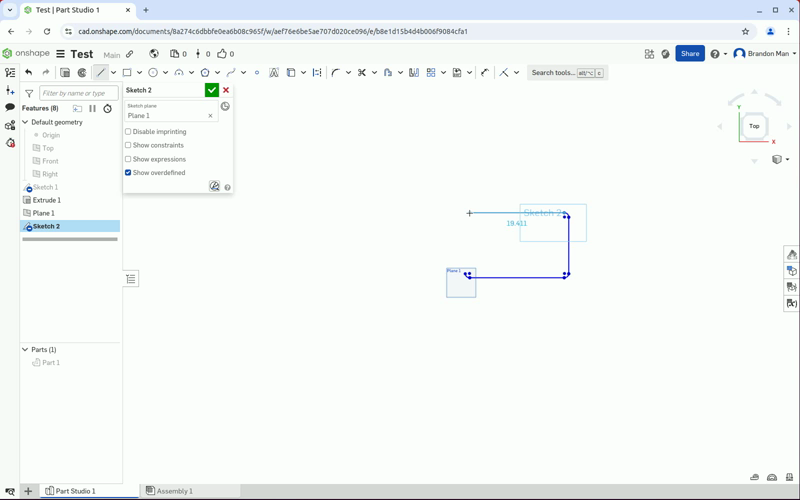
key(esc)
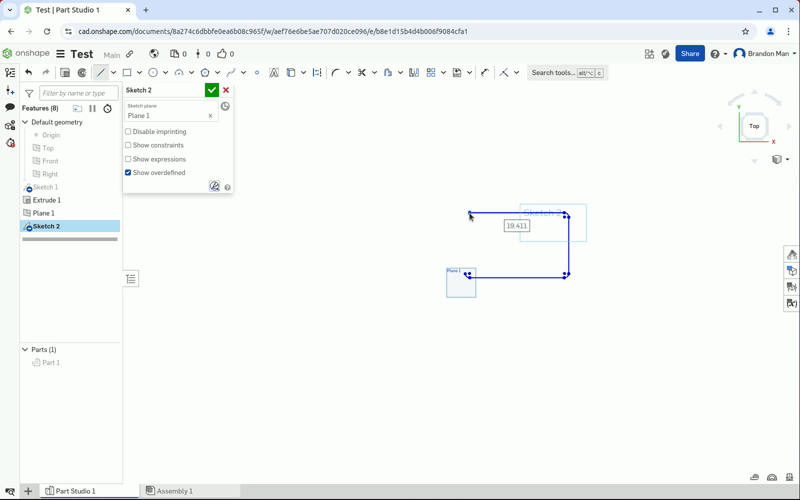
key(a)
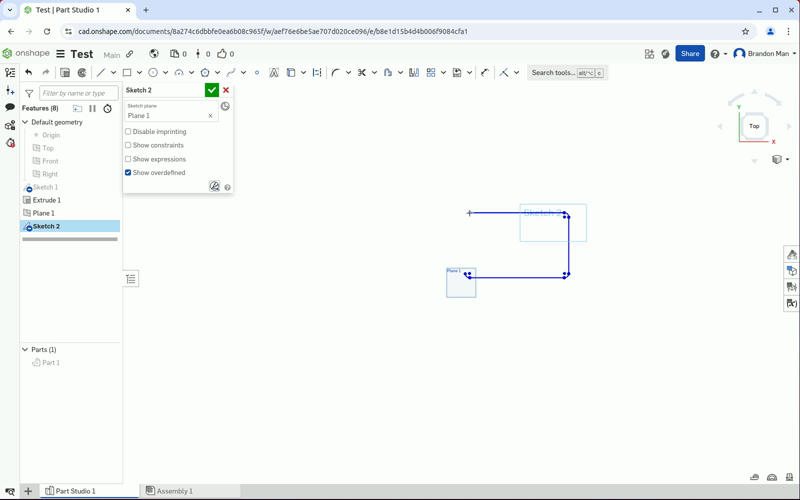
mouse_move(469, 212)
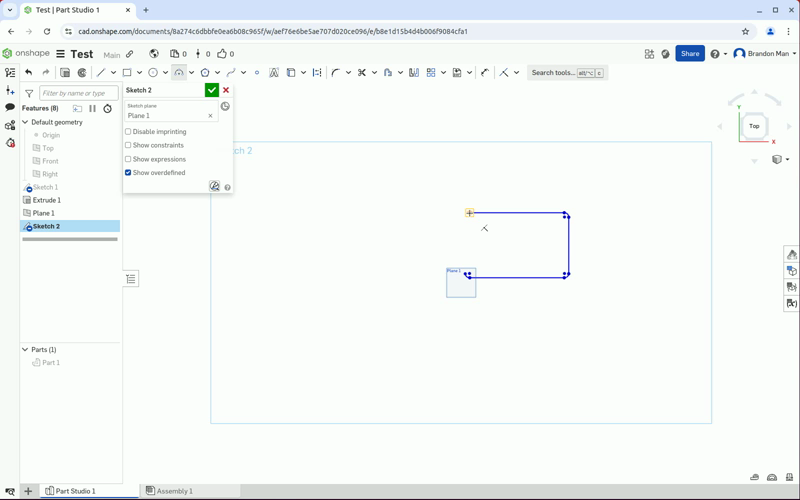
click(469, 212)
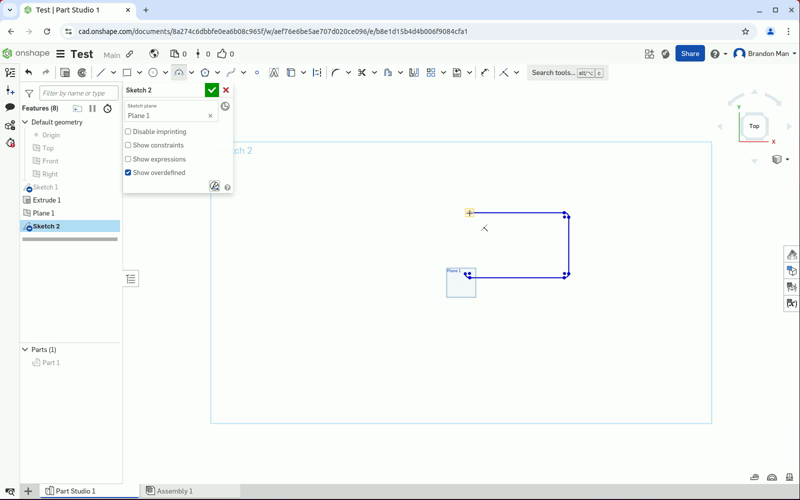
key_down(shift)
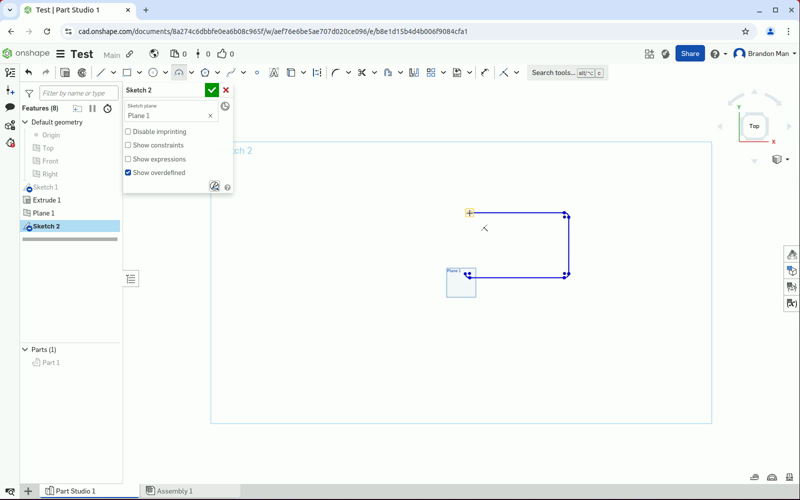
mouse_move(465, 217)
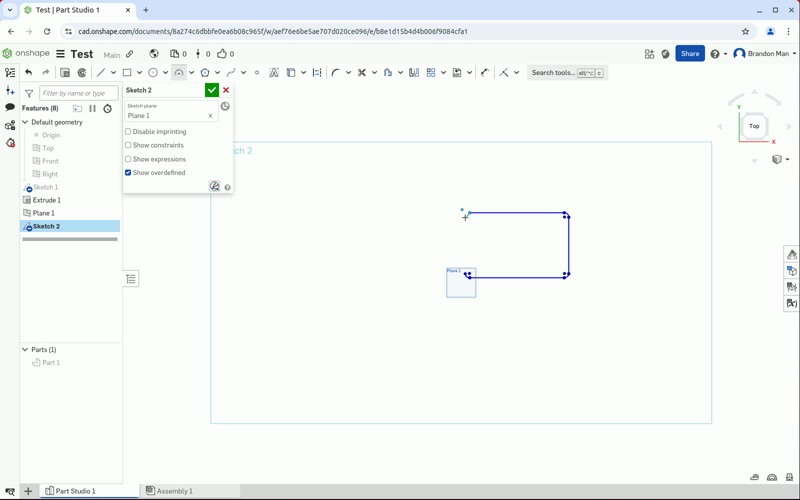
scroll(6)
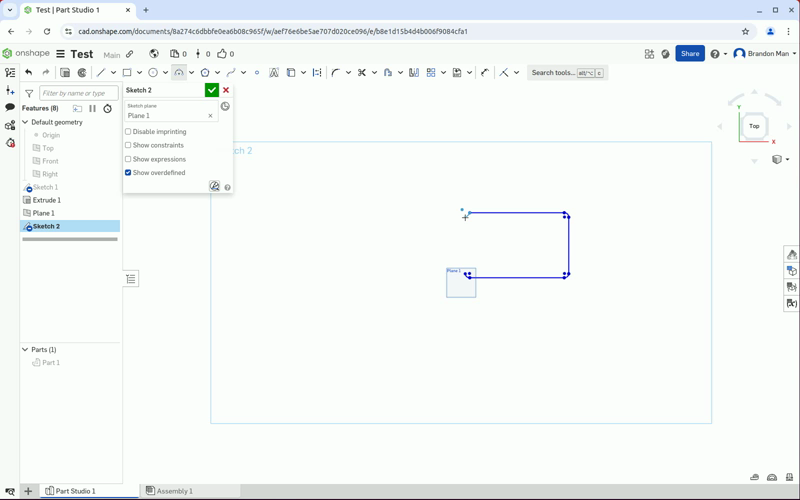
scroll(6)
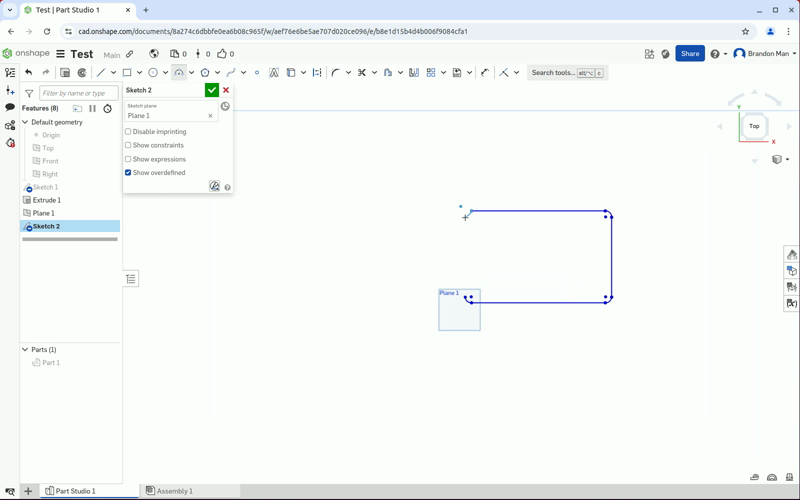
scroll(6)
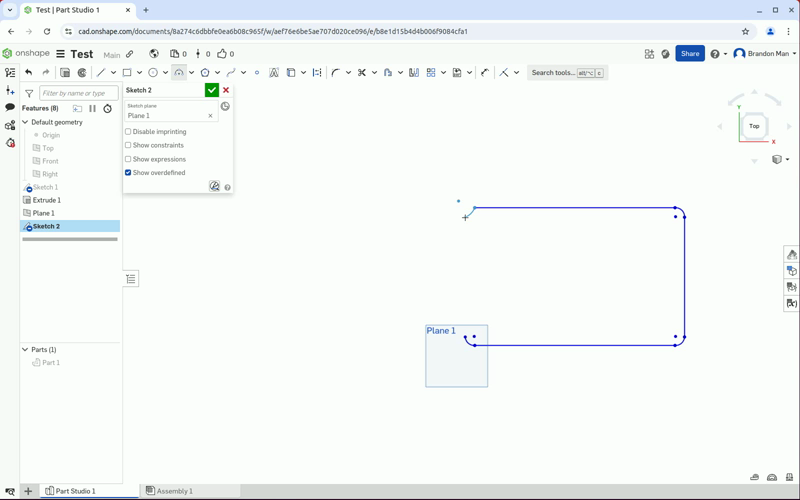
scroll(6)
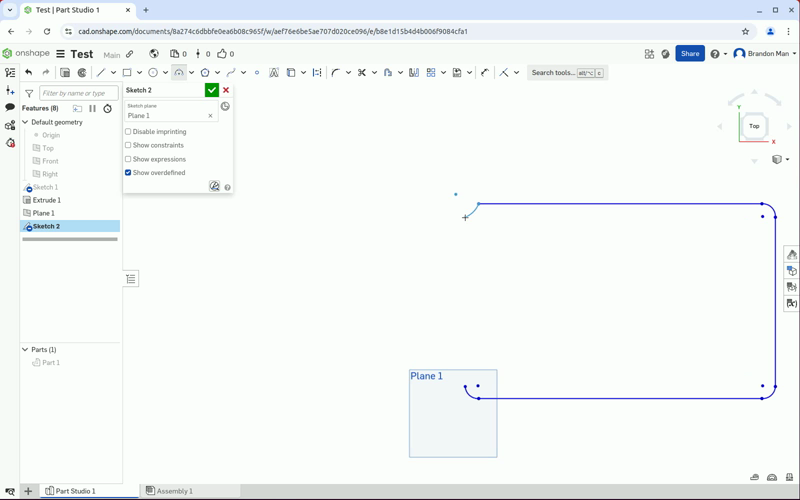
scroll(6)
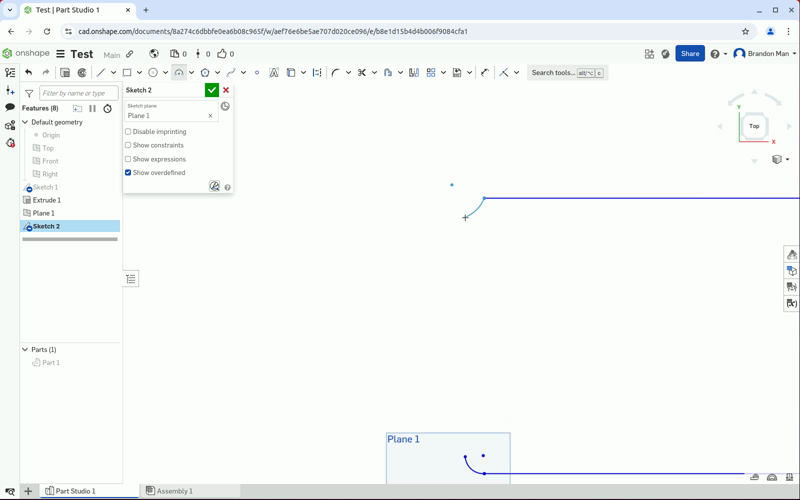
scroll(6)
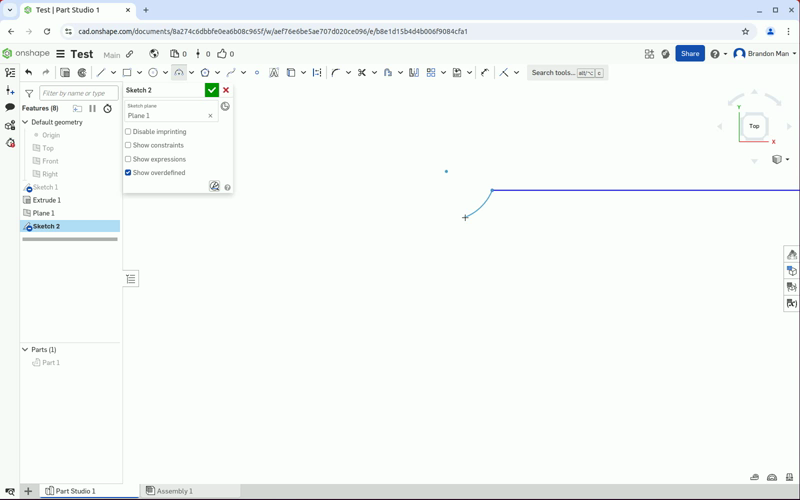
scroll(6)
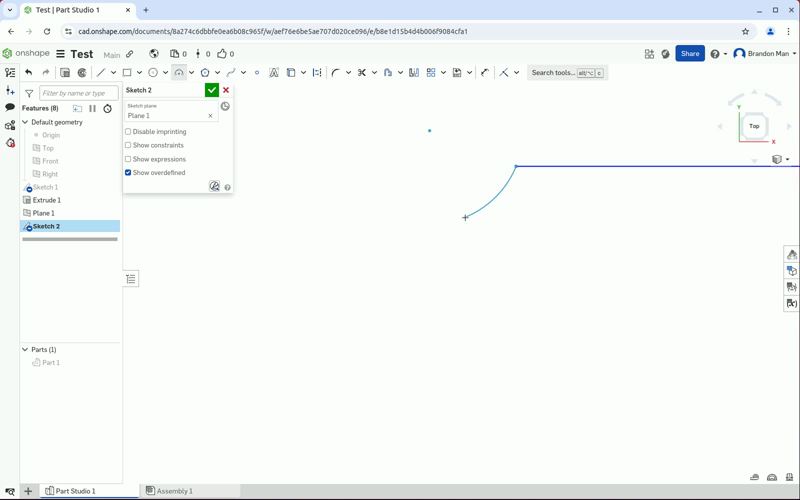
click(465, 217)
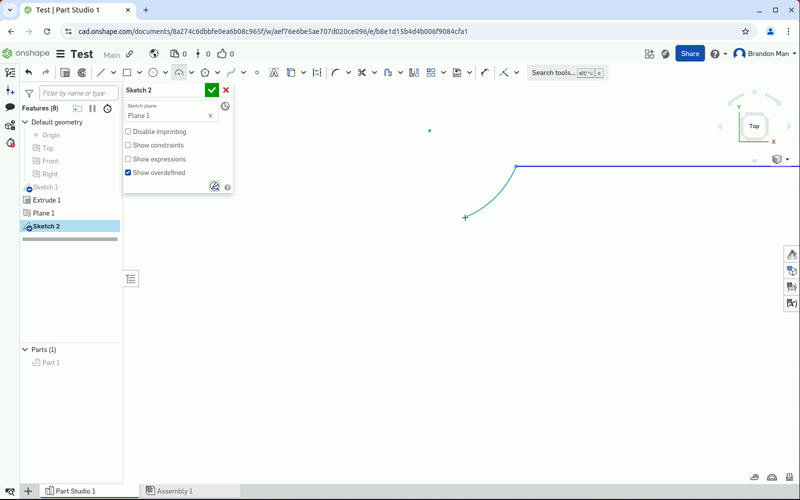
scroll(-6)
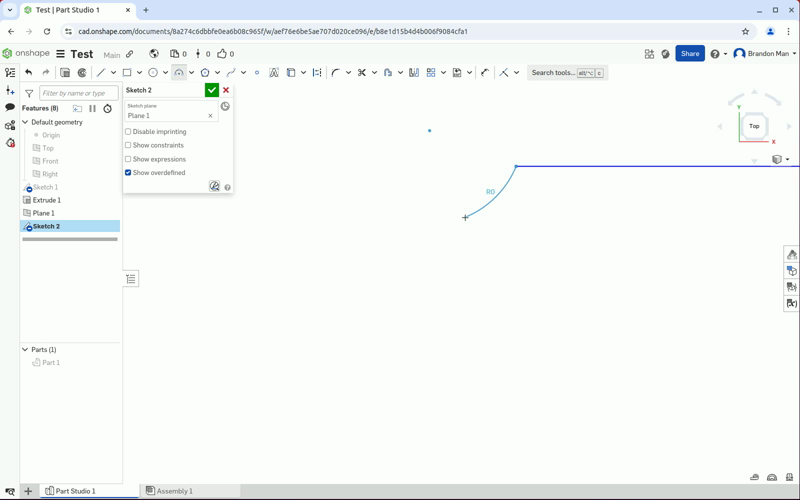
scroll(-6)
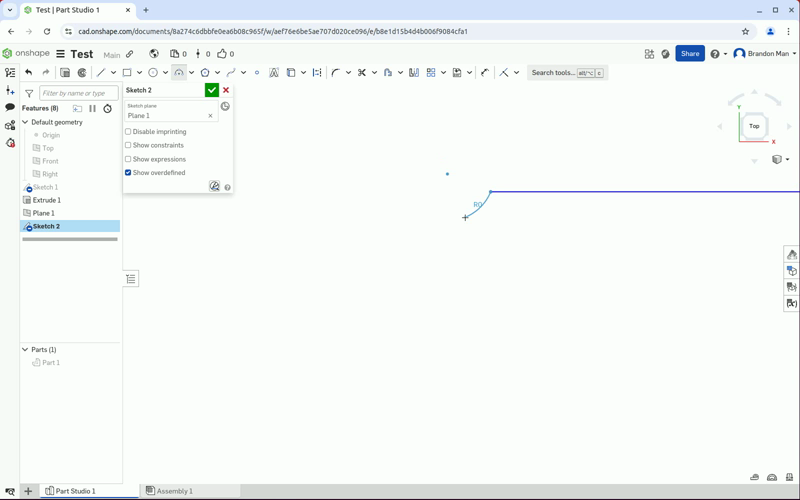
scroll(-6)
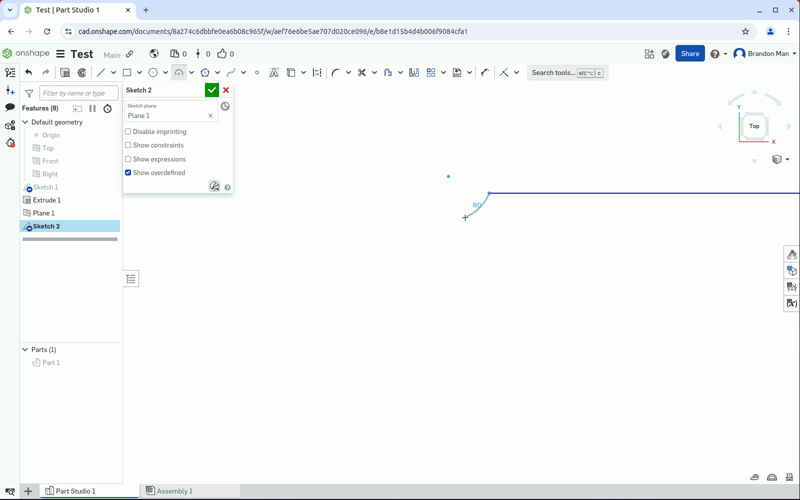
scroll(-6)
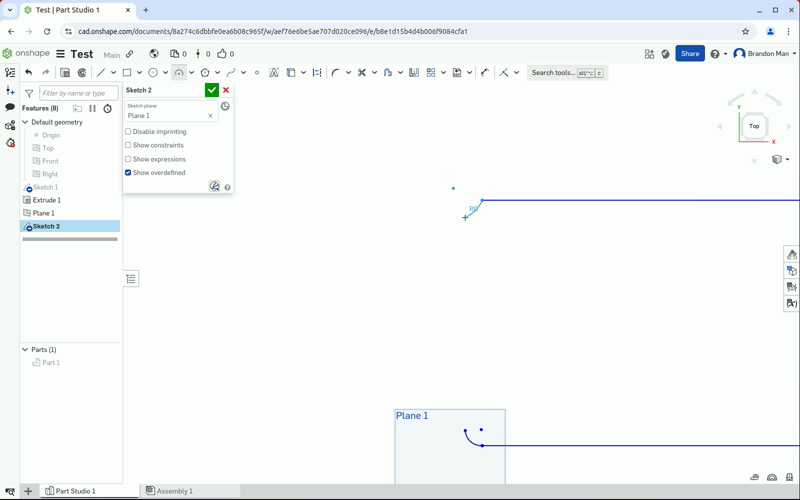
scroll(-6)
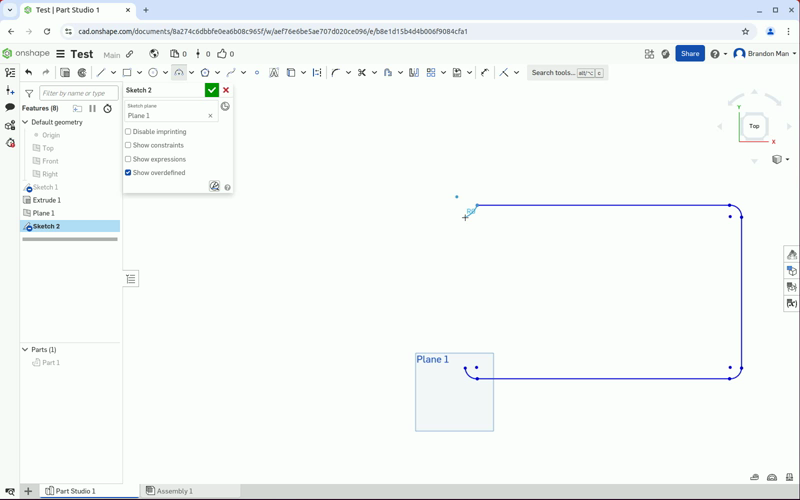
scroll(-6)
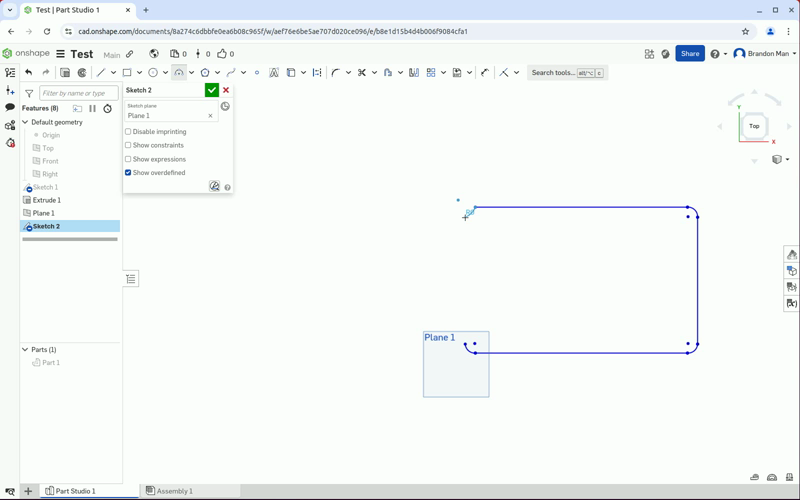
scroll(-6)
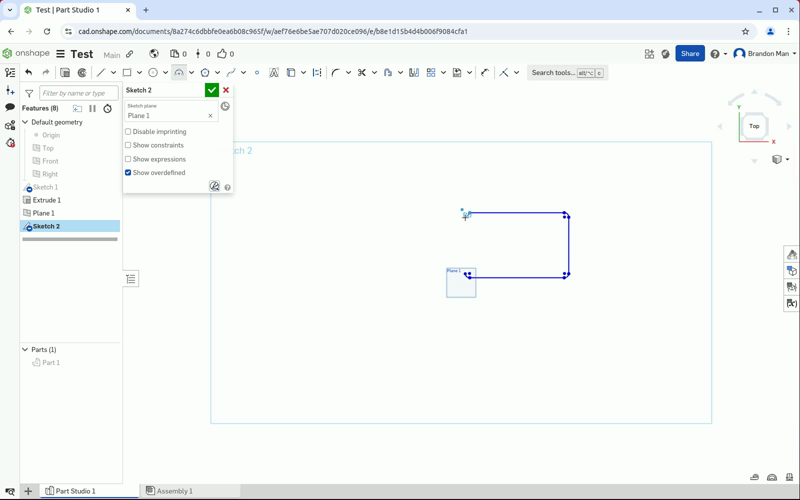
mouse_move(466, 213)
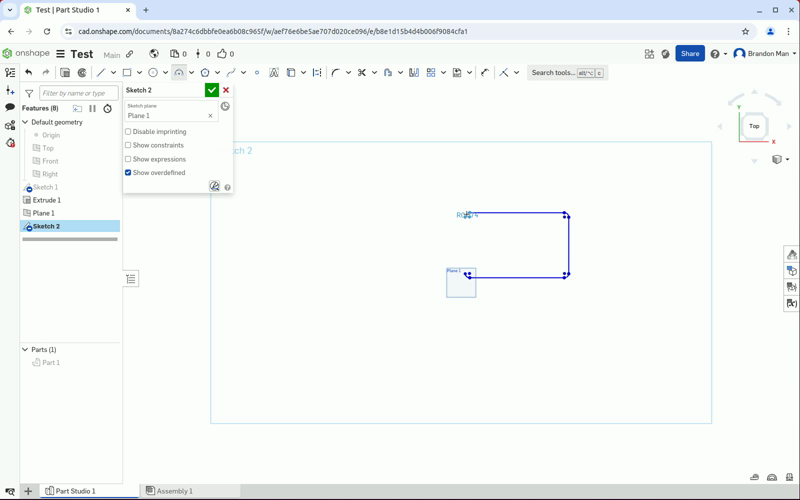
scroll(6)
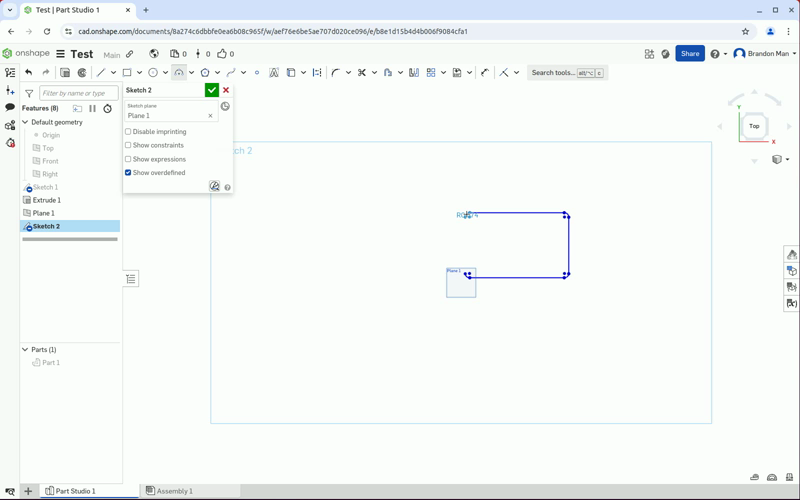
scroll(6)
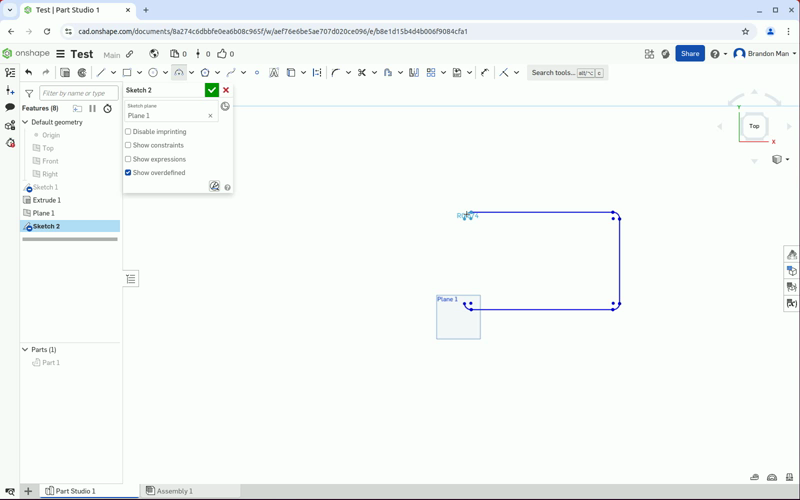
scroll(6)
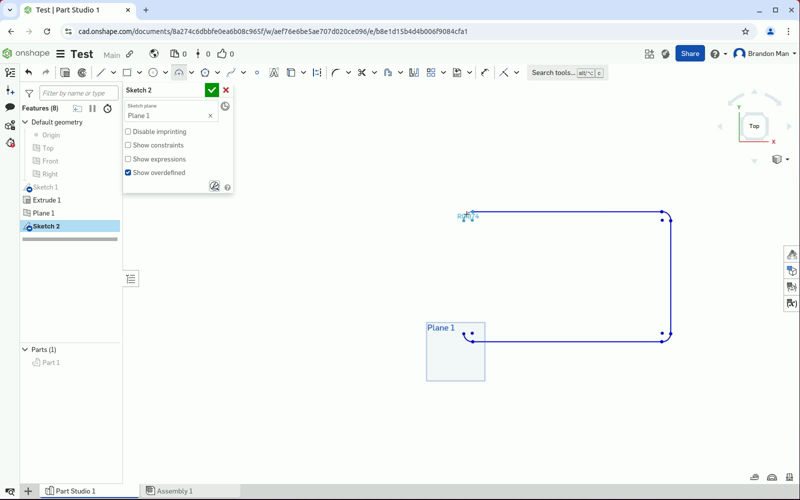
scroll(6)
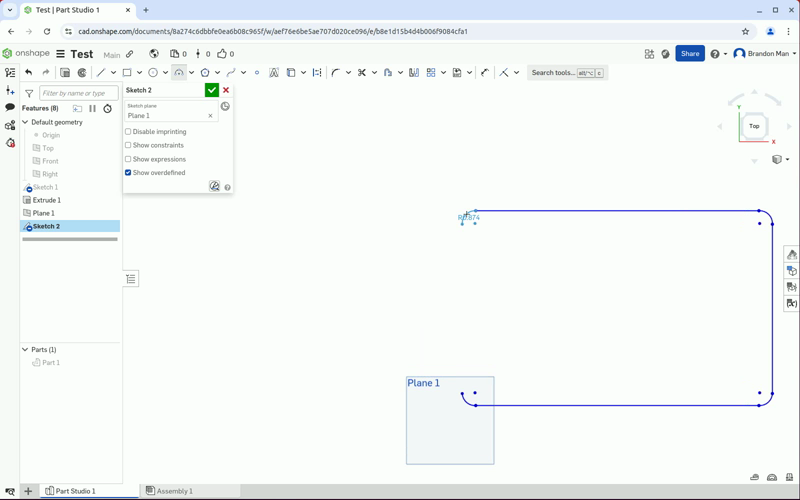
scroll(6)
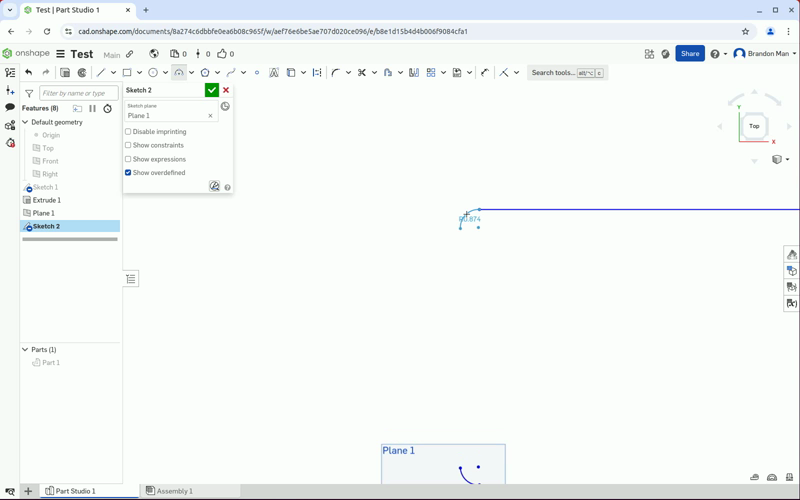
scroll(6)
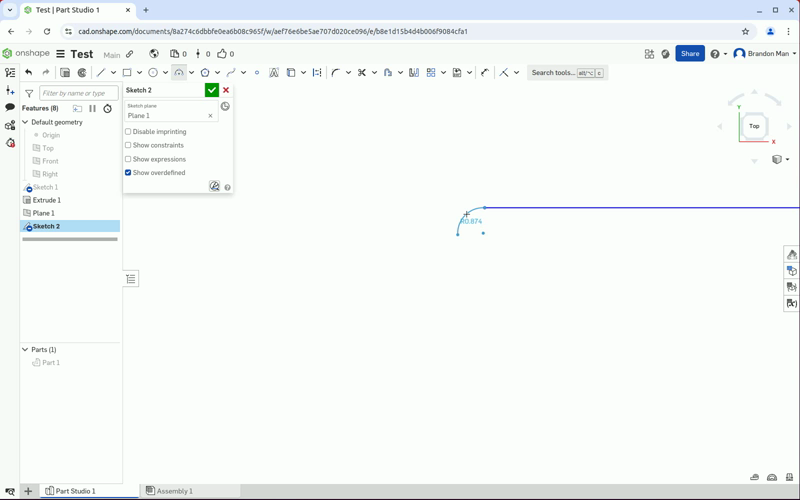
scroll(6)
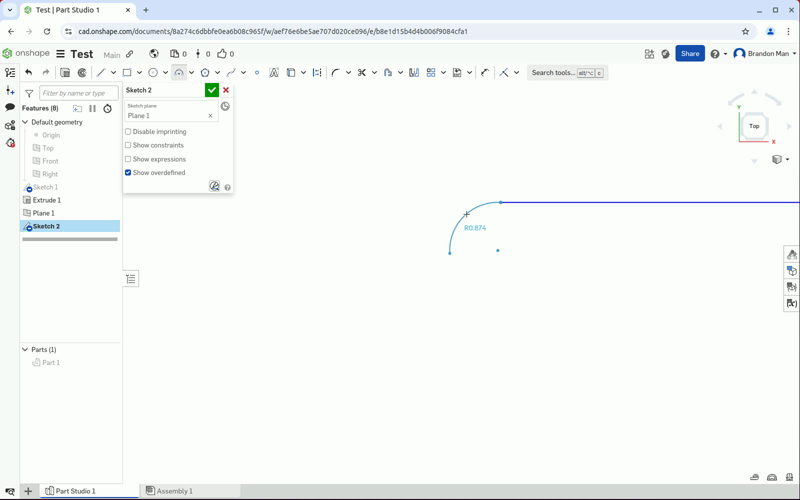
click(466, 213)
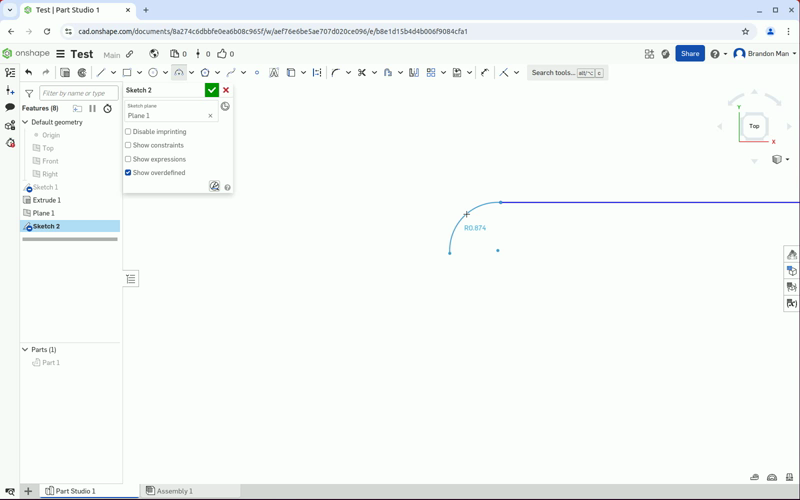
scroll(-6)
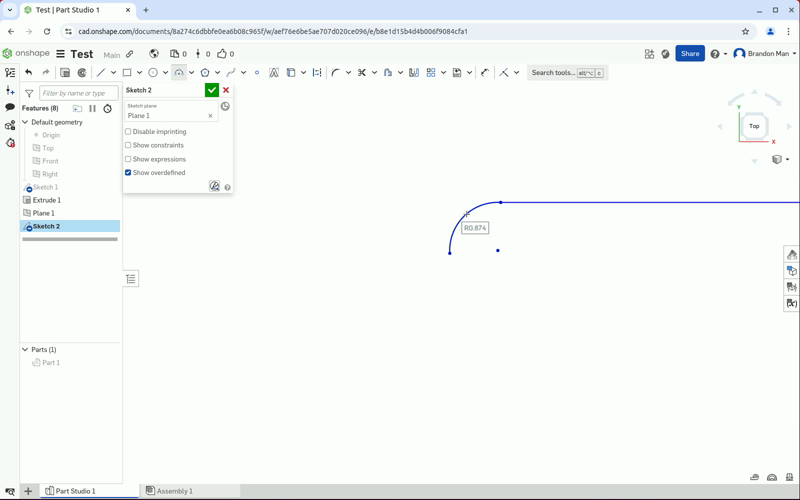
scroll(-6)
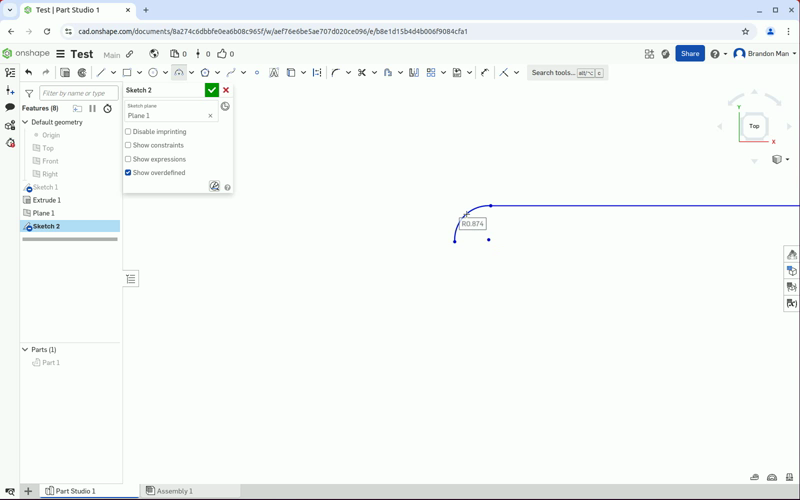
scroll(-6)
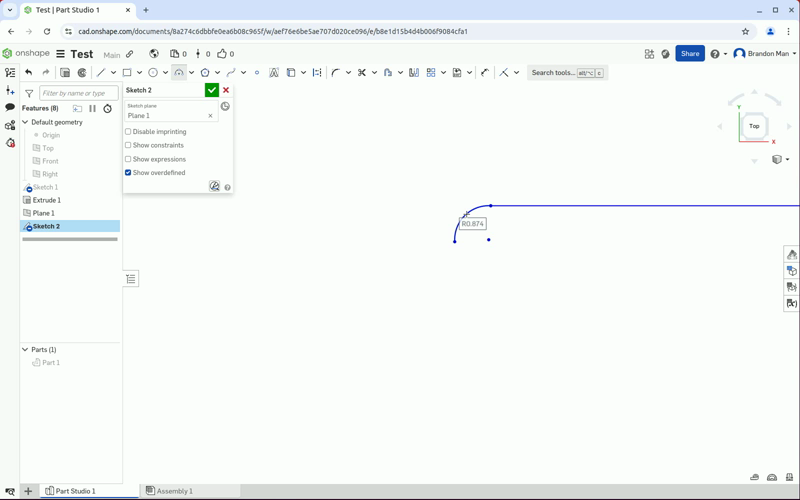
scroll(-6)
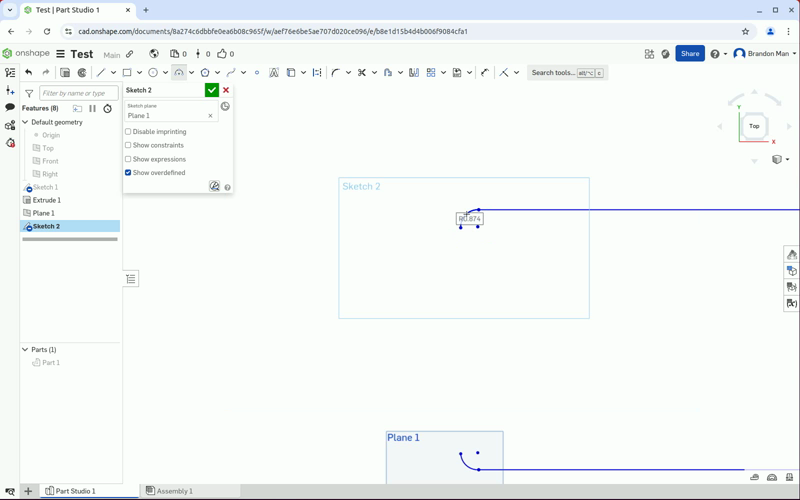
scroll(-6)
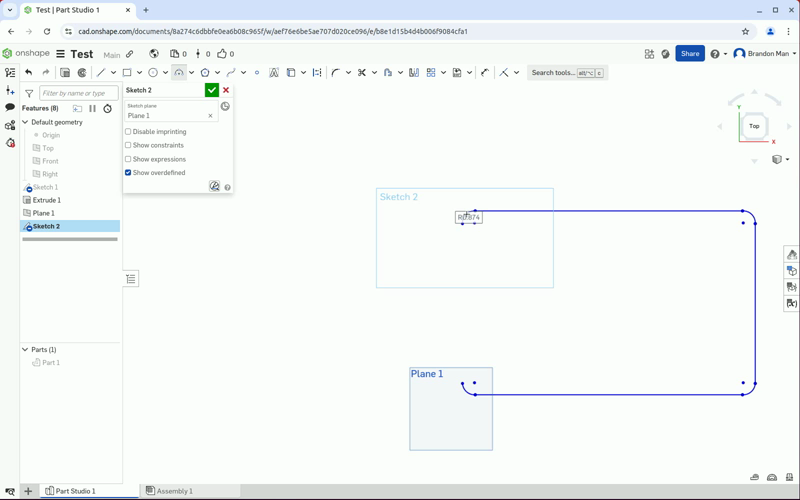
scroll(-6)
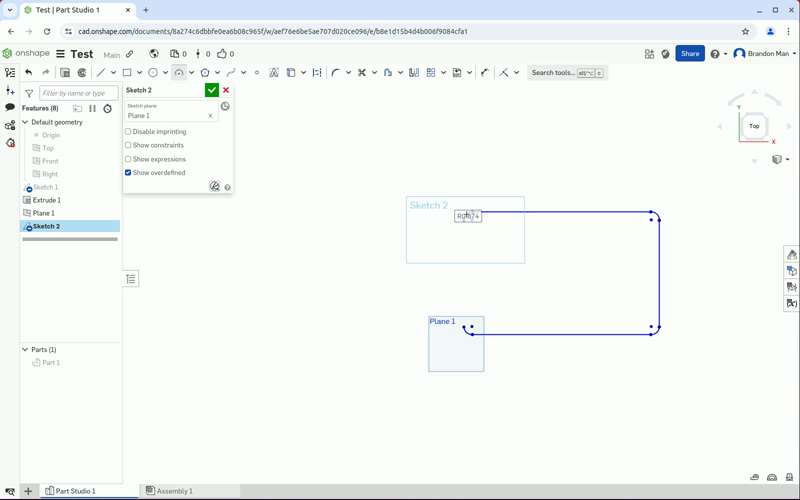
scroll(-6)
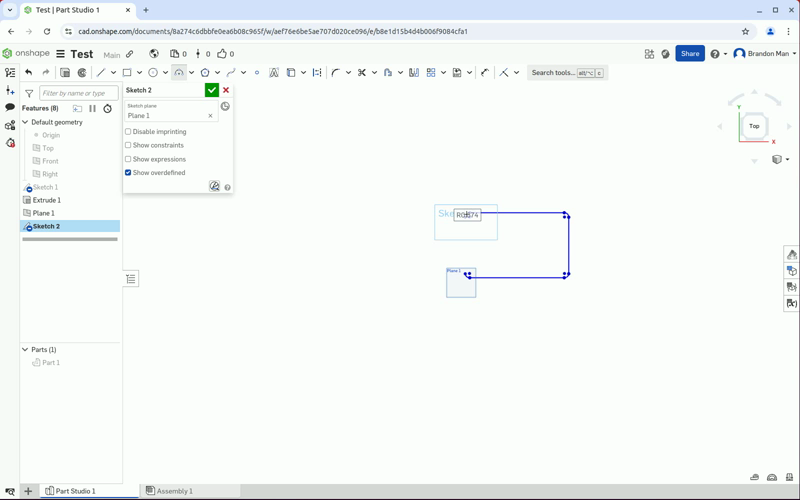
key_up(shift)
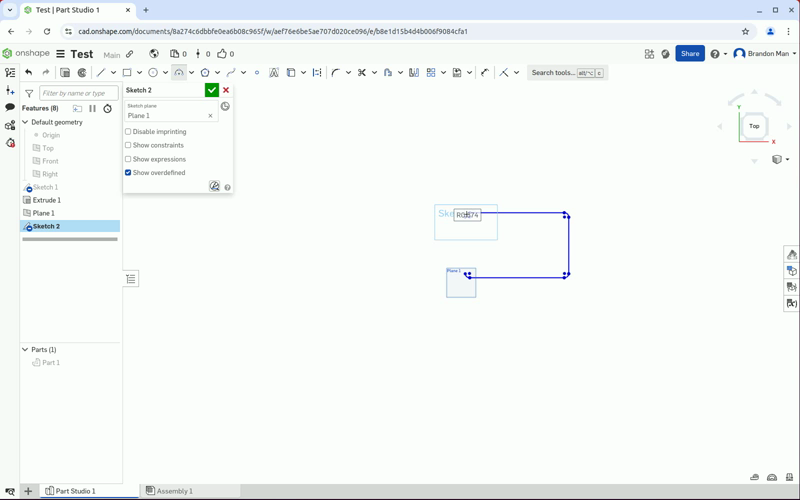
key(esc)
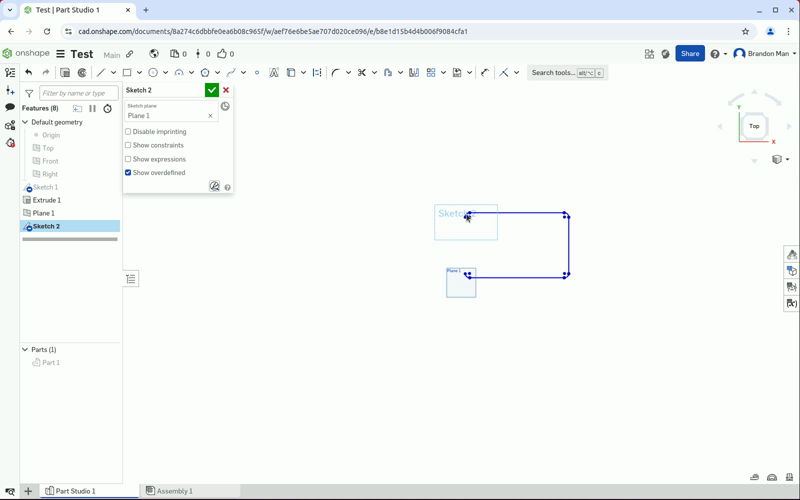
key(l)
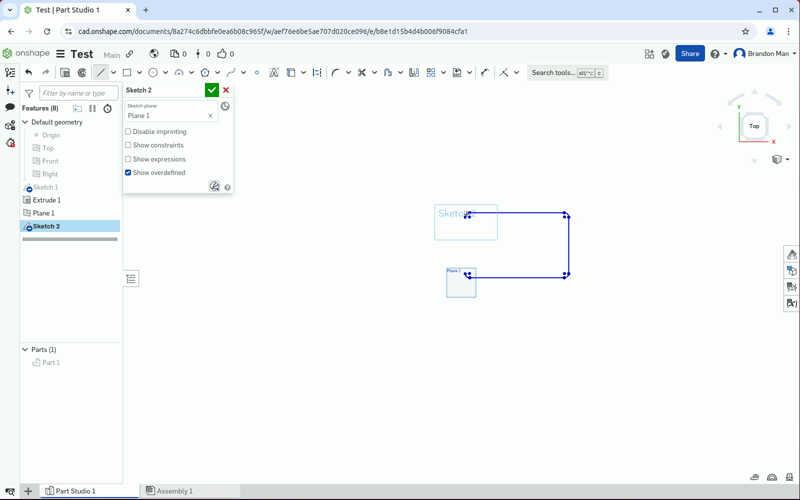
mouse_move(465, 217)
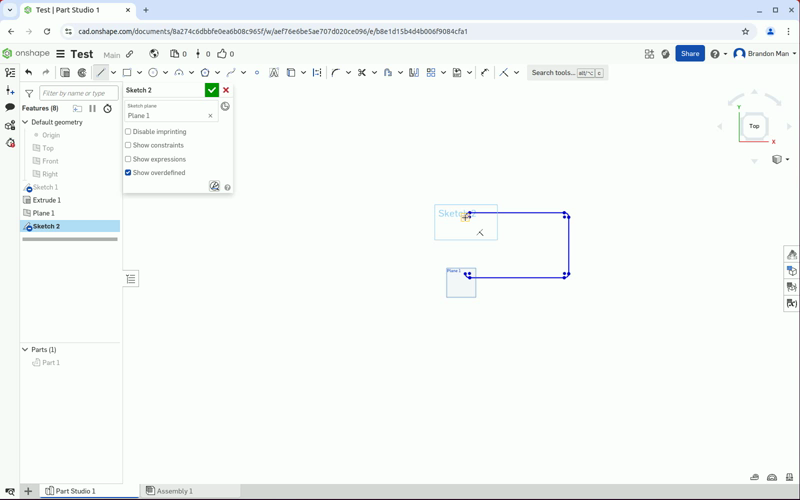
scroll(6)
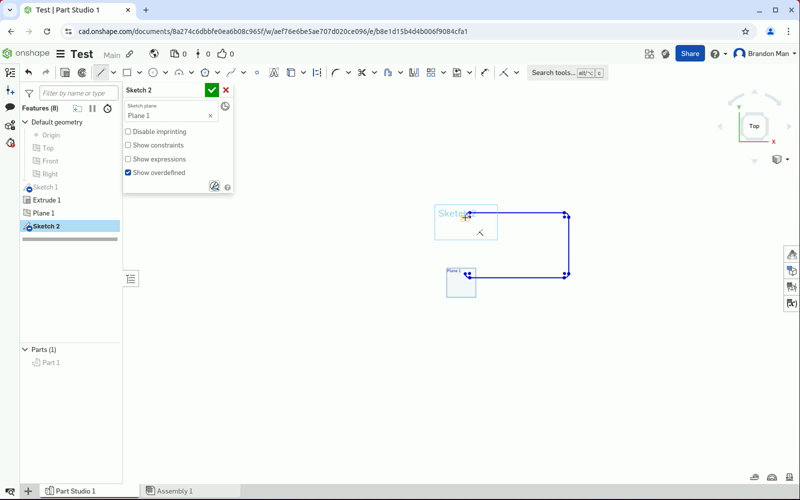
scroll(6)
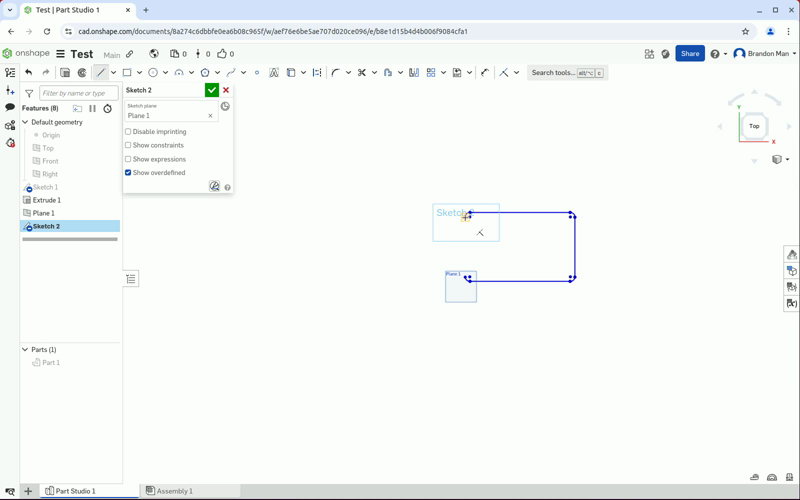
scroll(6)
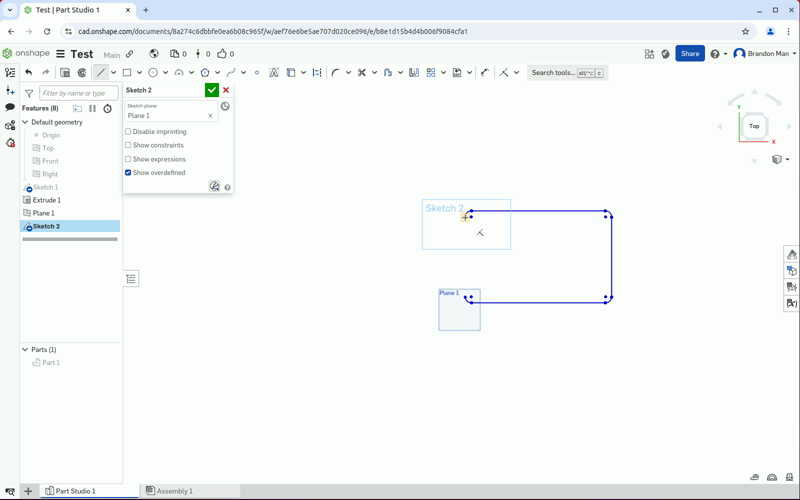
scroll(6)
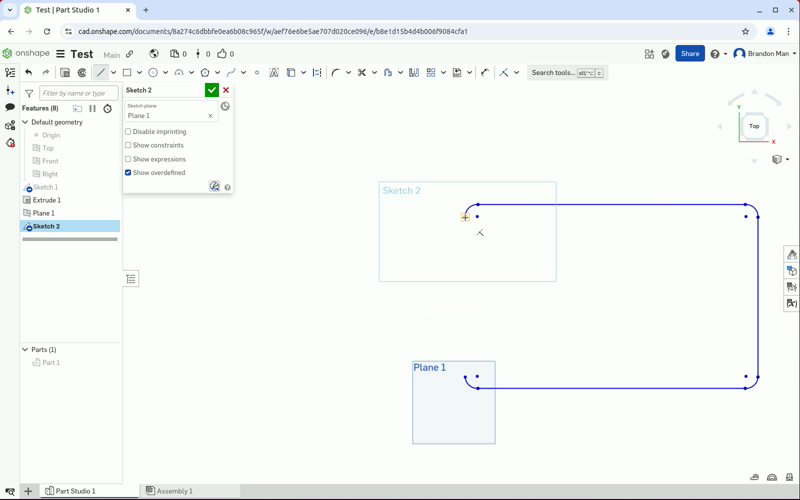
scroll(6)
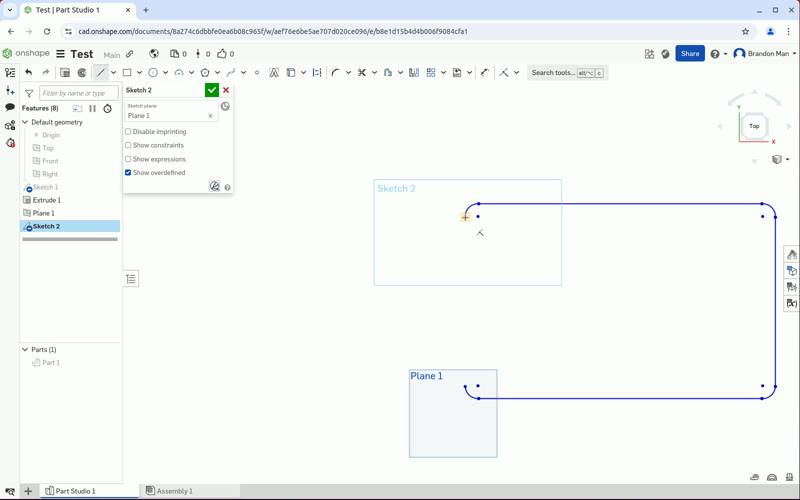
scroll(6)
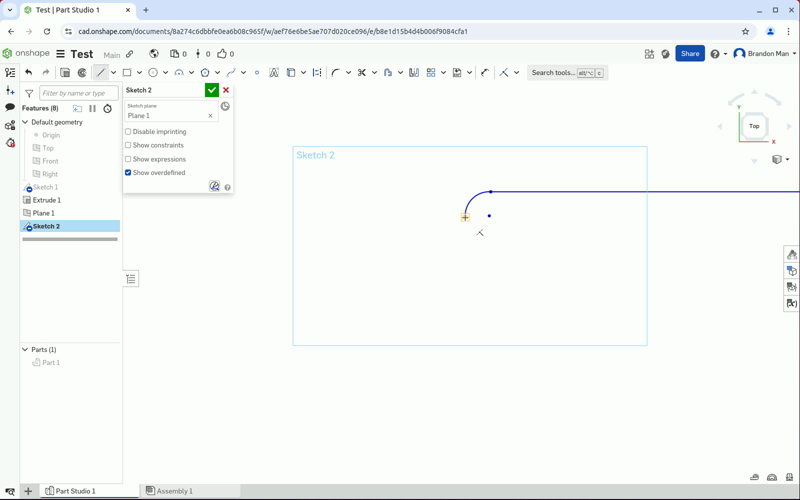
scroll(6)
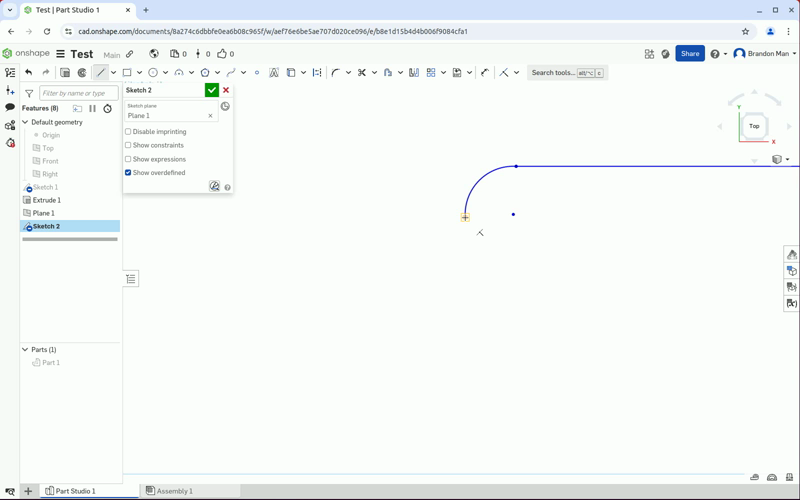
click(465, 217)
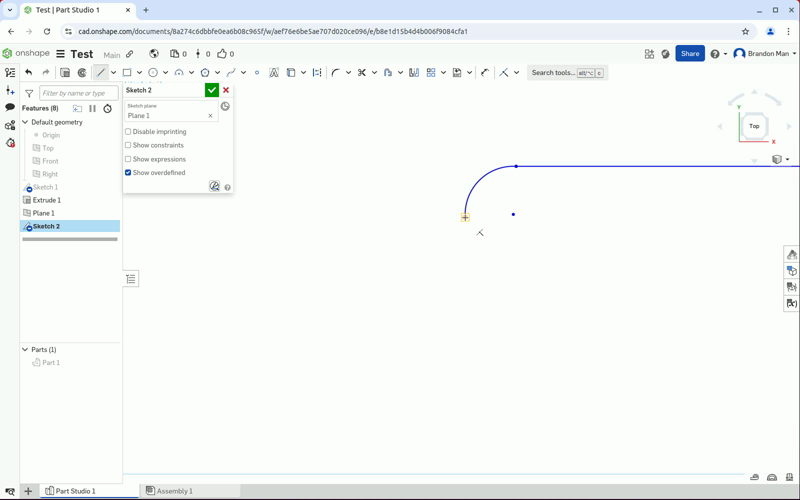
scroll(-6)
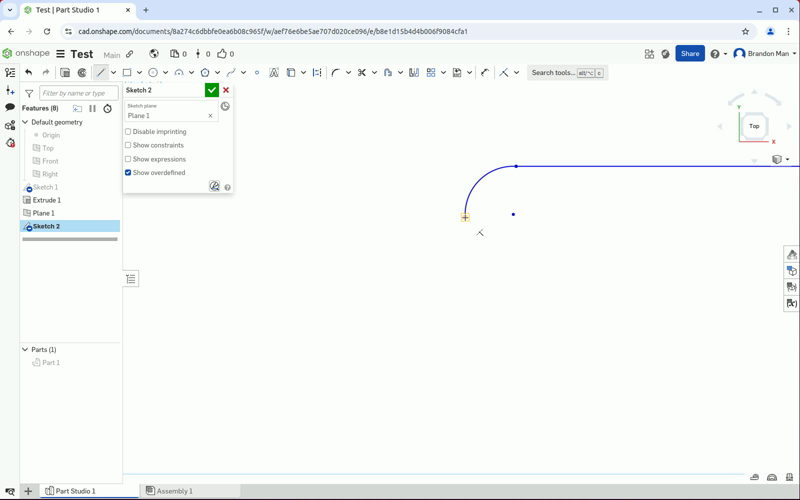
scroll(-6)
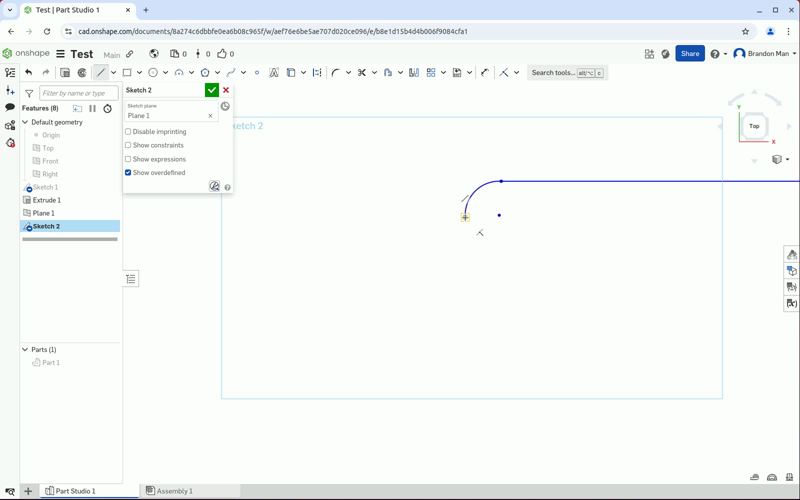
scroll(-6)
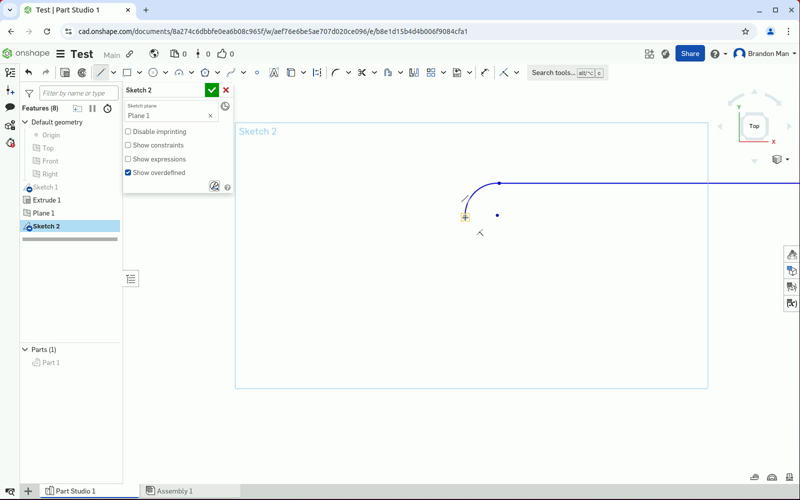
scroll(-6)
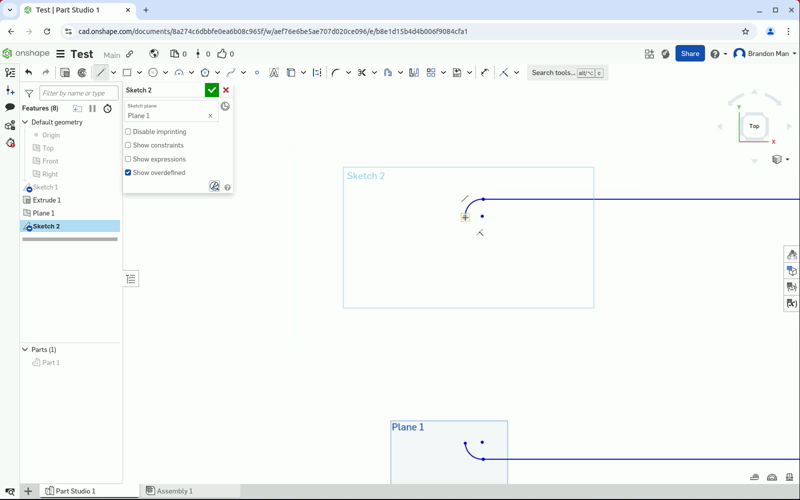
scroll(-6)
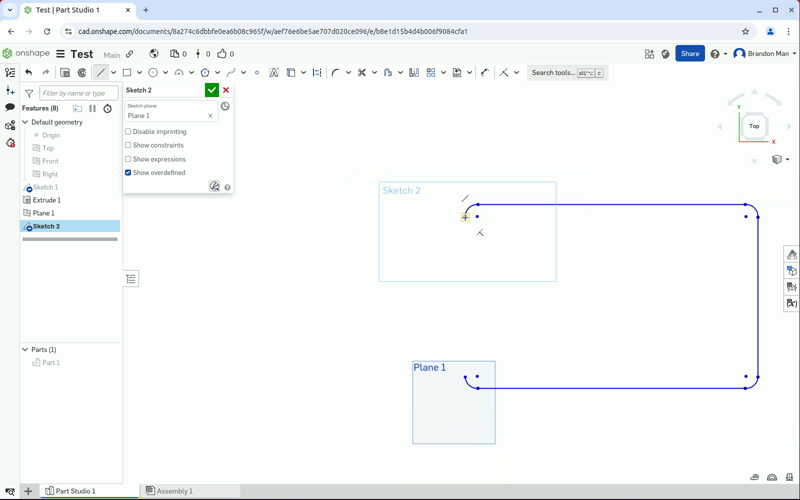
scroll(-6)
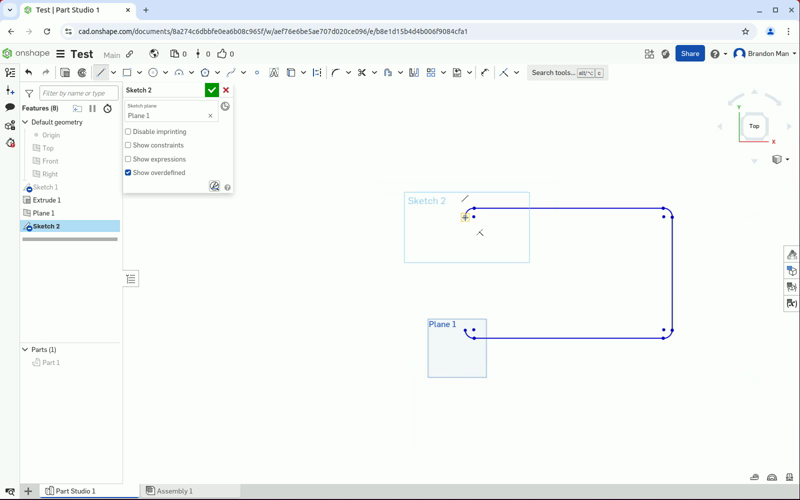
scroll(-6)
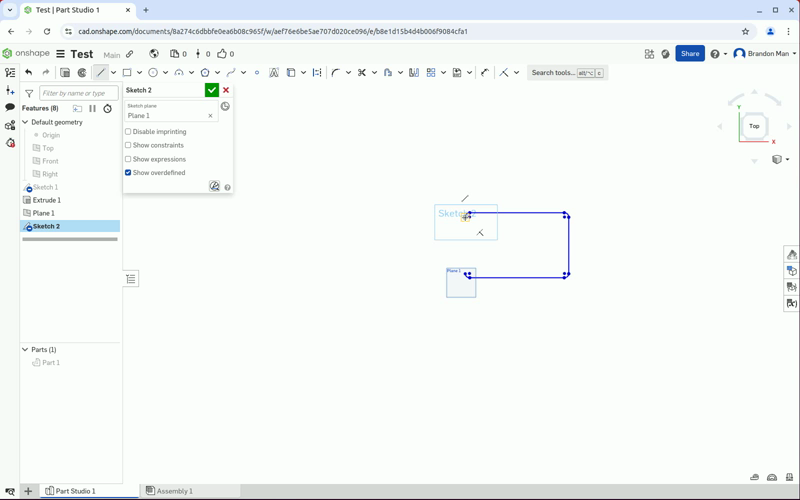
mouse_move(495, 217)
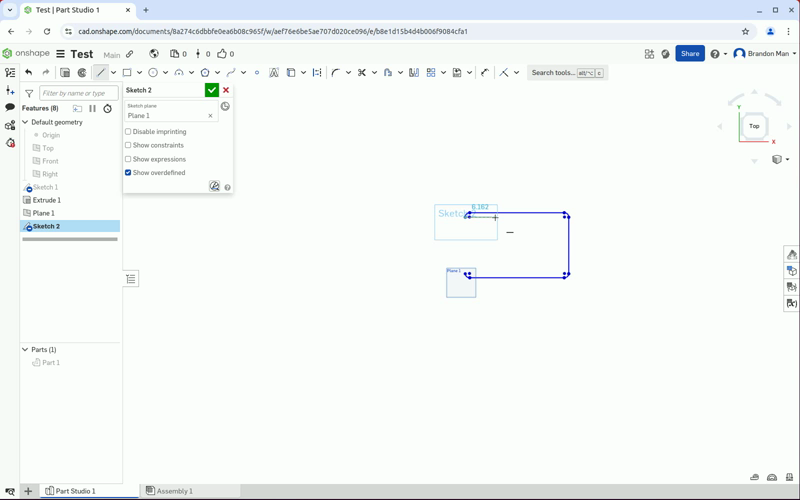
key_down(shift)
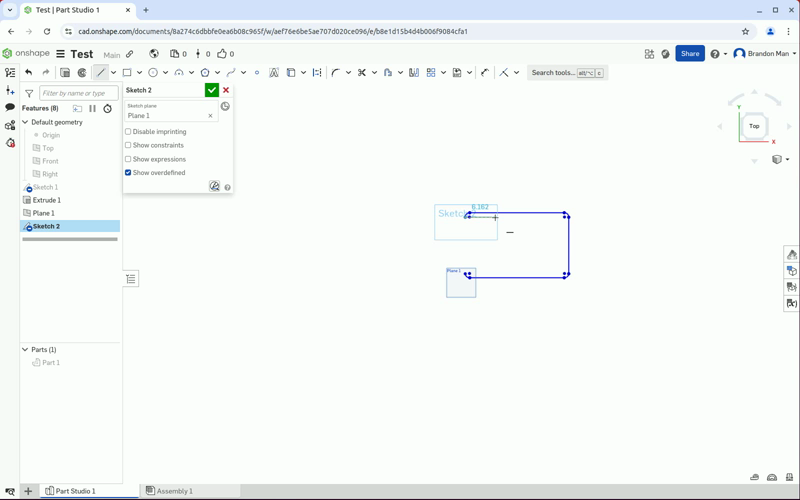
mouse_move(465, 273)
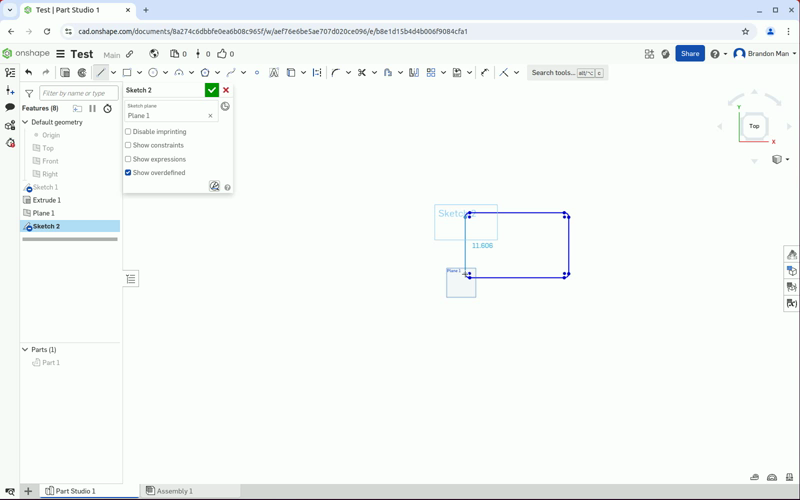
scroll(6)
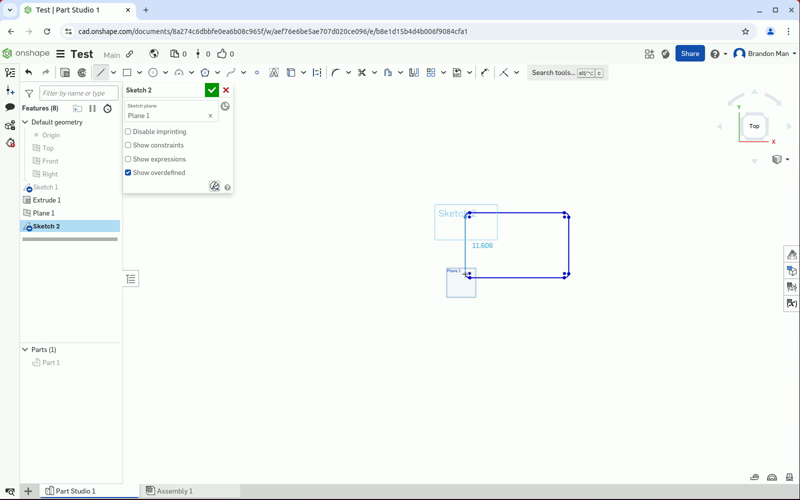
scroll(6)
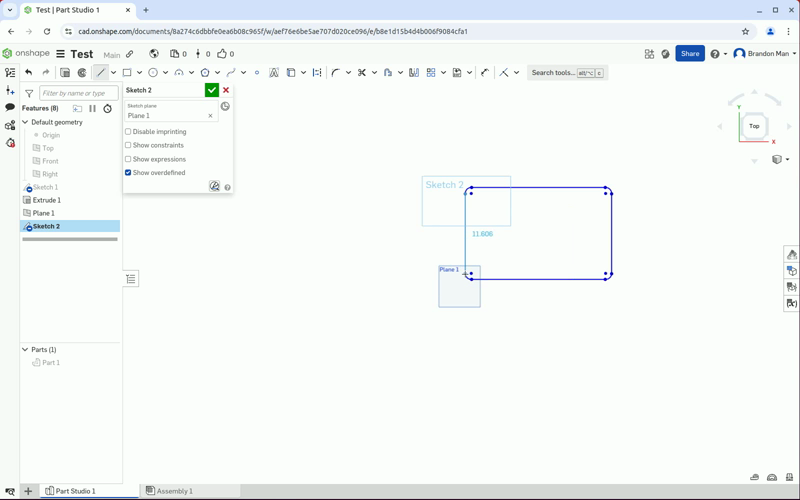
scroll(6)
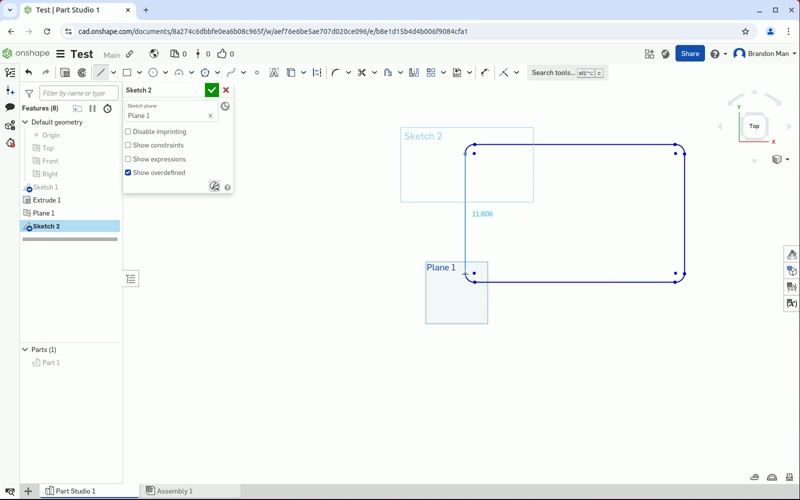
scroll(6)
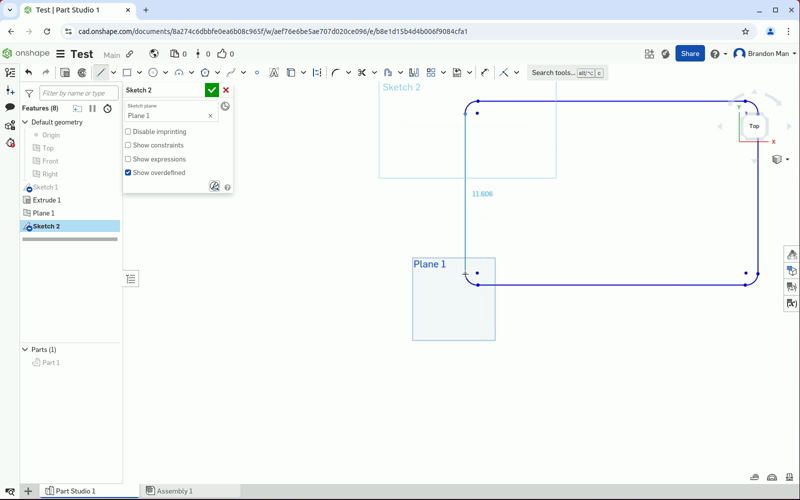
scroll(6)
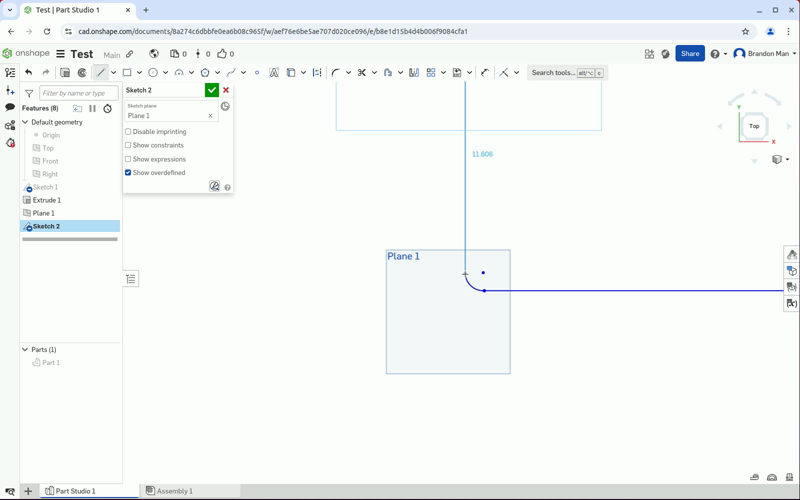
scroll(6)
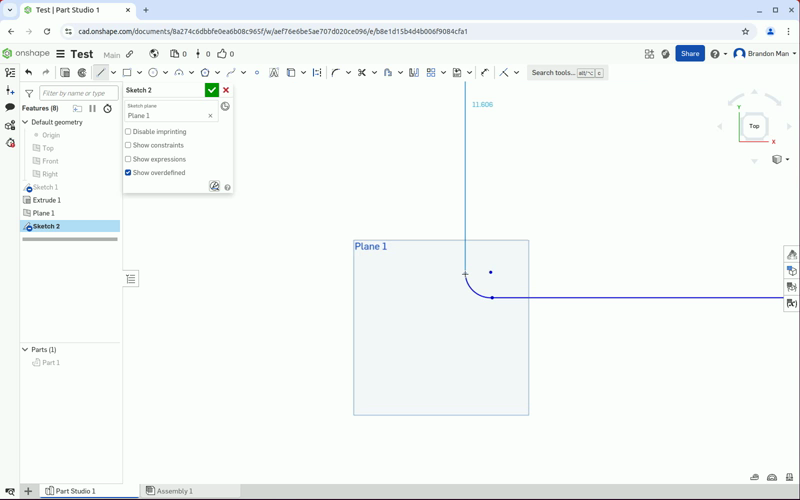
scroll(6)
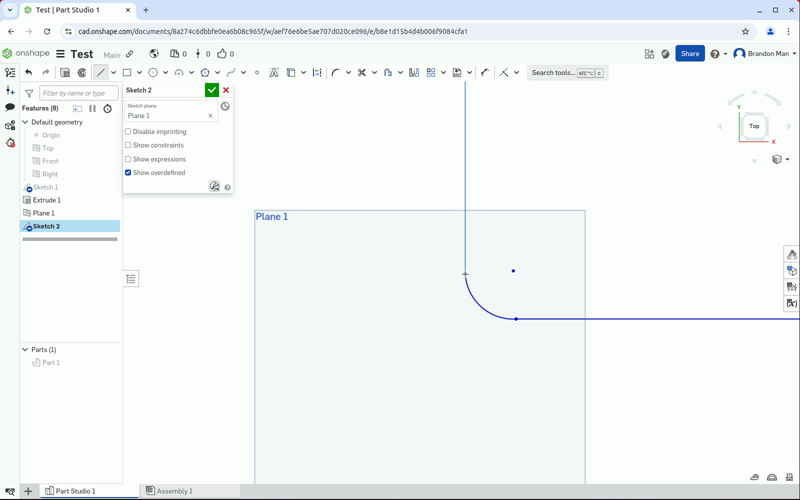
key_up(shift)
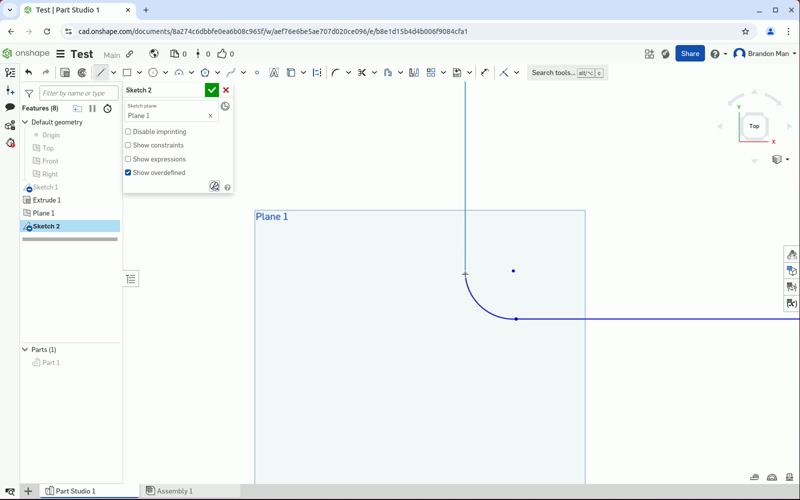
click(465, 273)
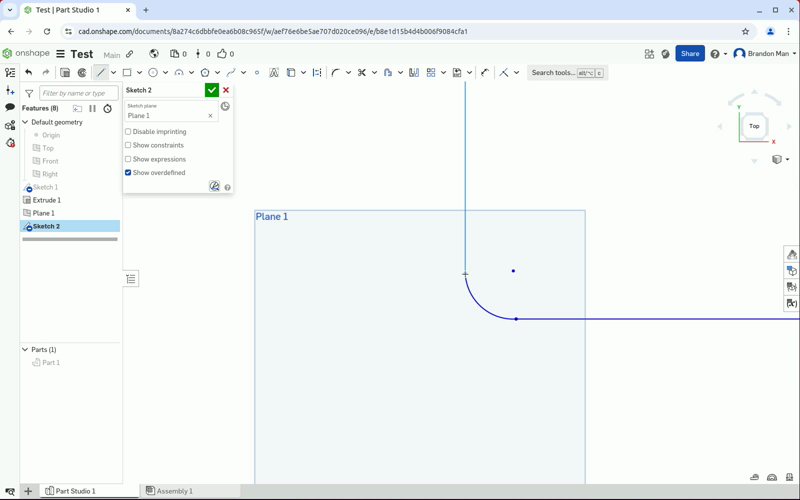
scroll(-6)
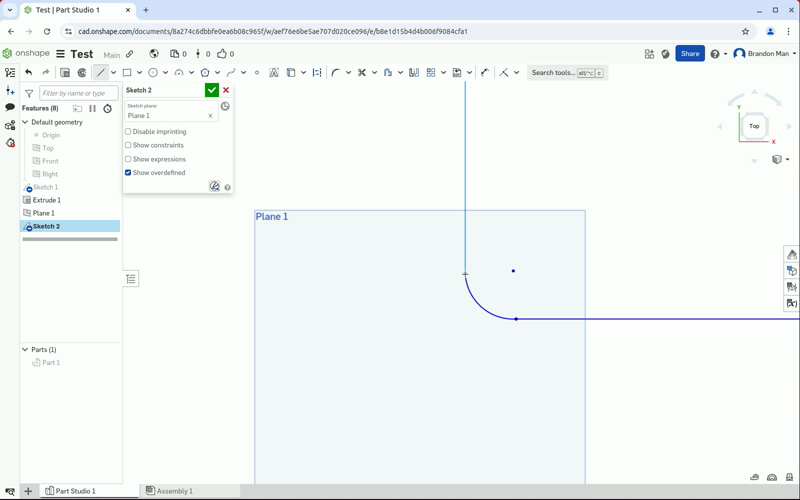
scroll(-6)
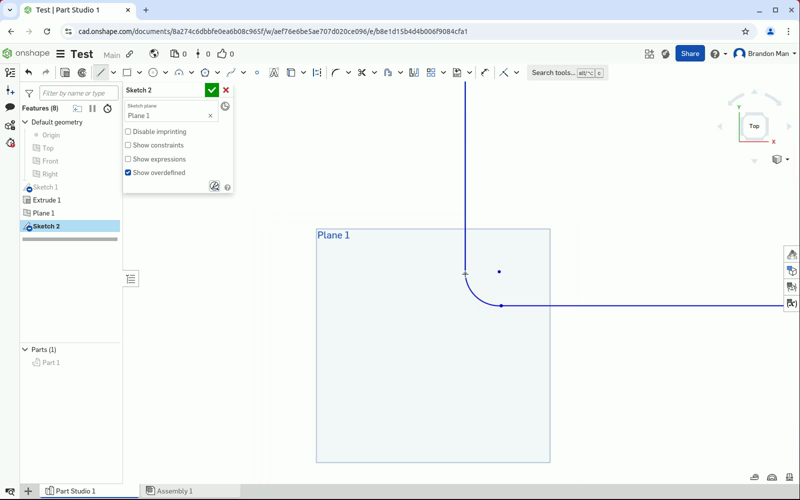
scroll(-6)
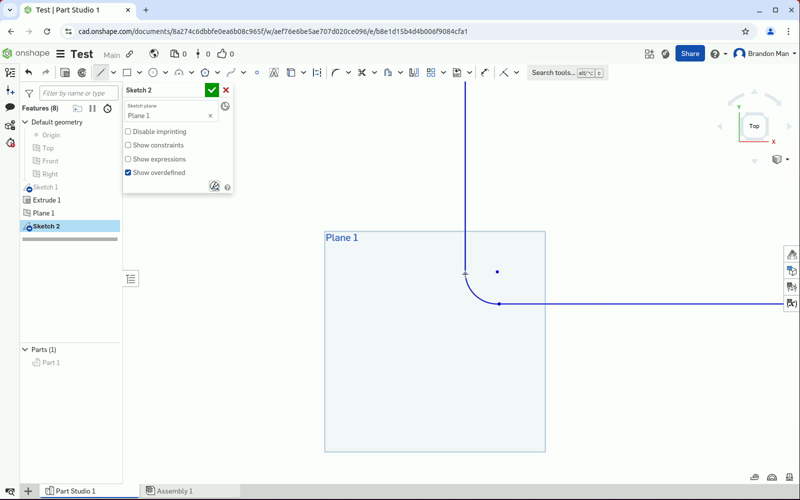
scroll(-6)
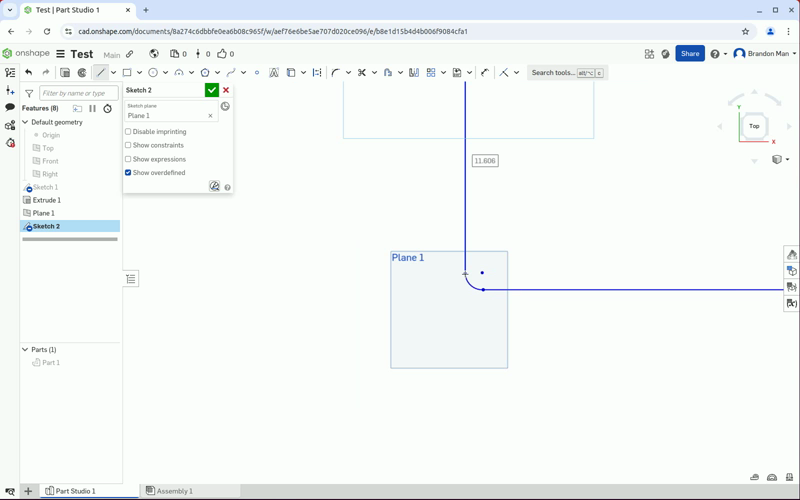
scroll(-6)
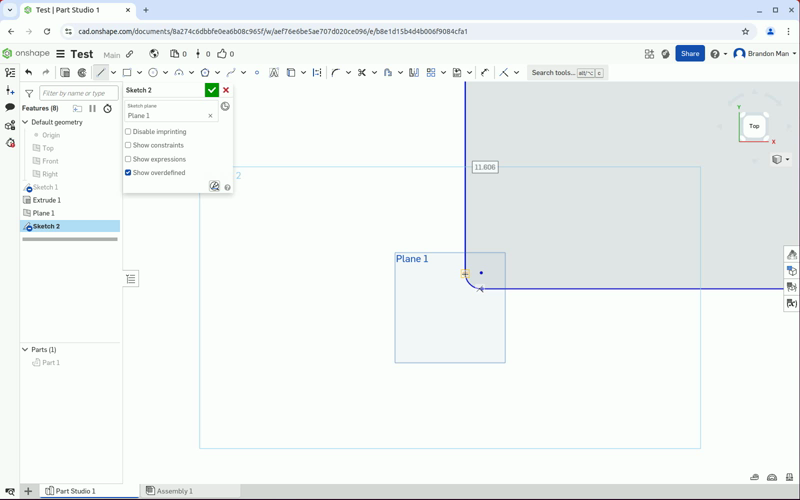
scroll(-6)
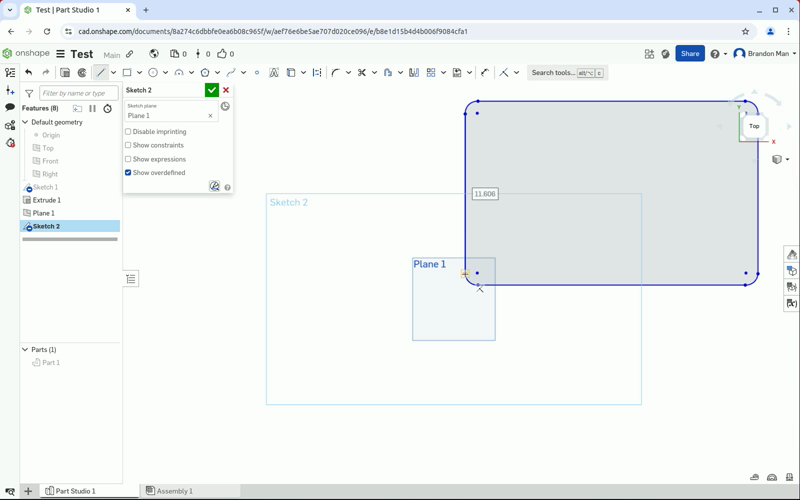
scroll(-6)
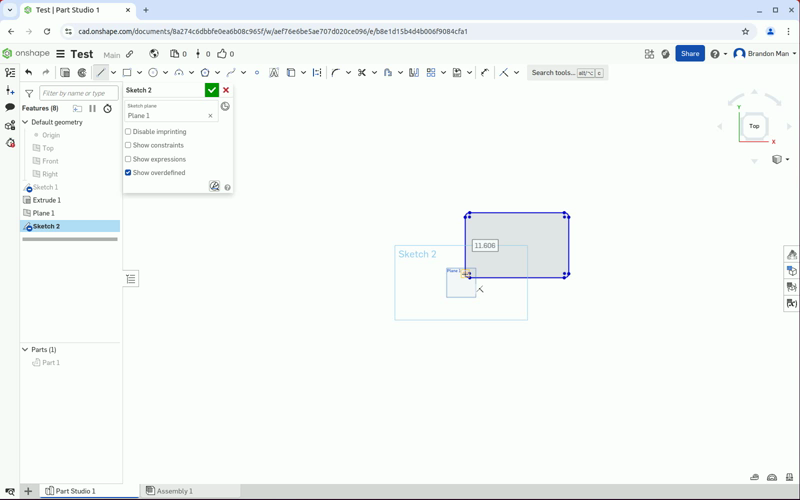
key(esc)
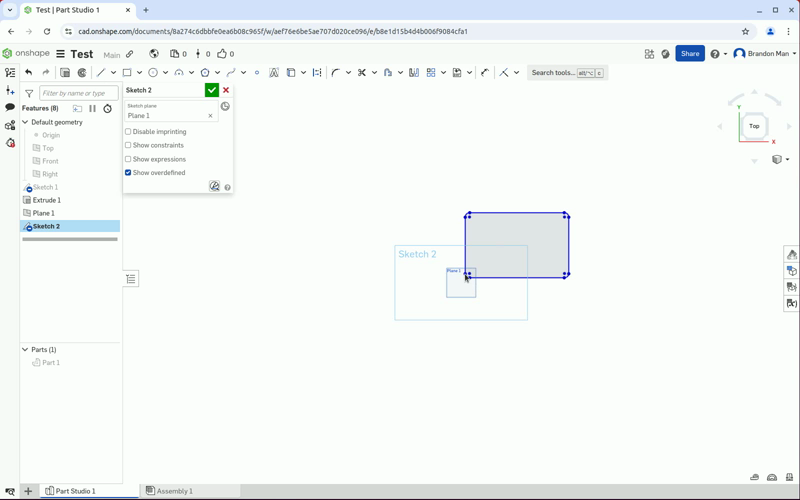
mouse_move(506, 261)
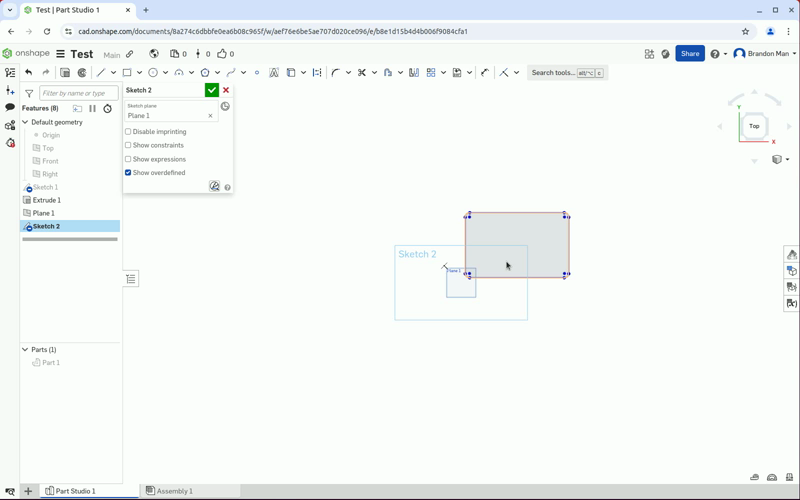
click(506, 261)
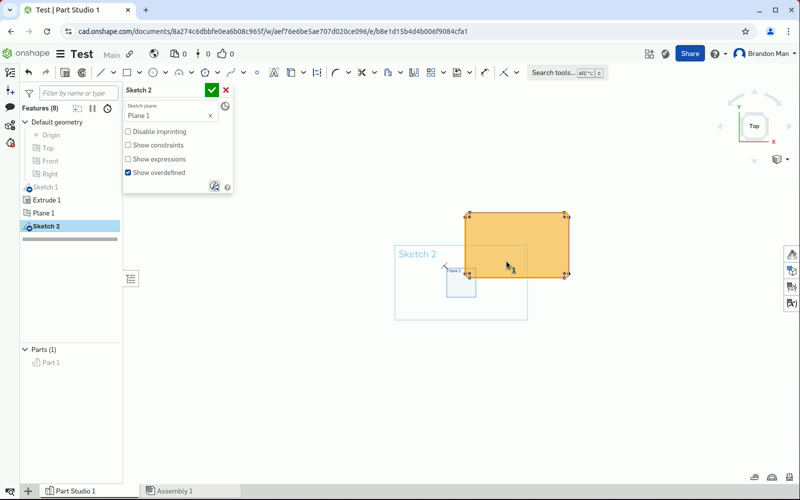
mouse_move(73, 352)
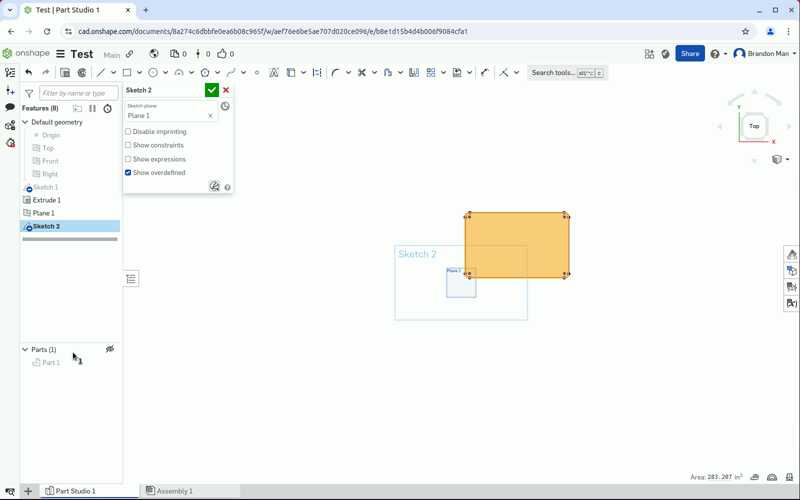
key(shift+y)
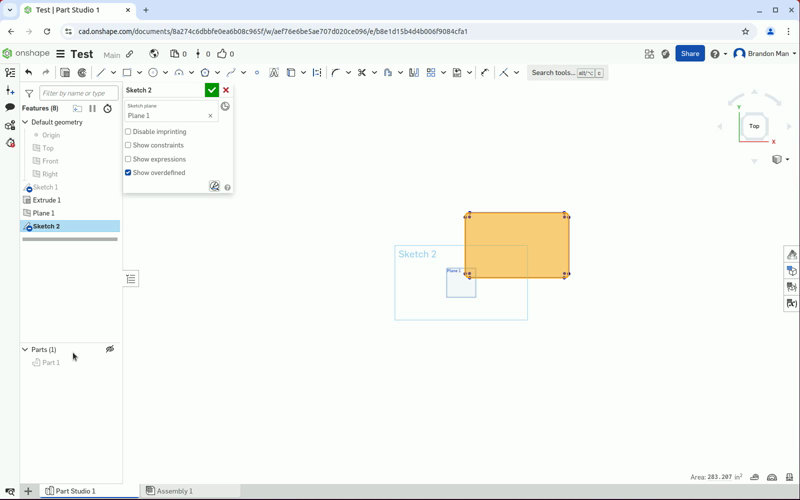
key(shift+e)
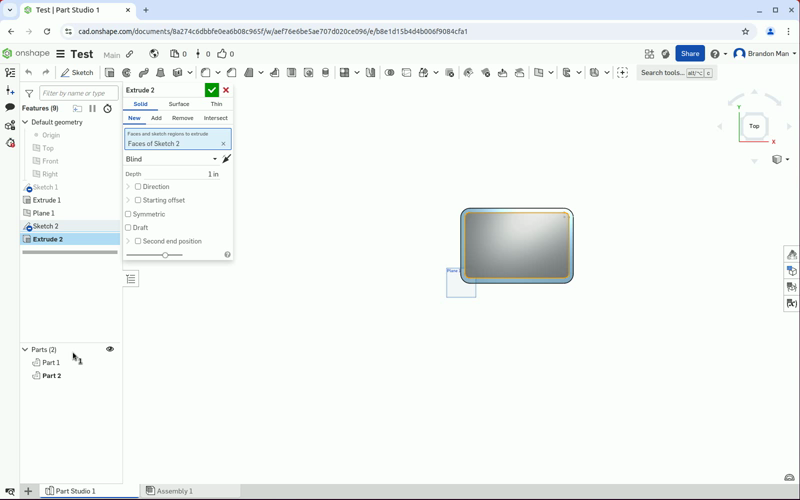
mouse_move(143, 106)
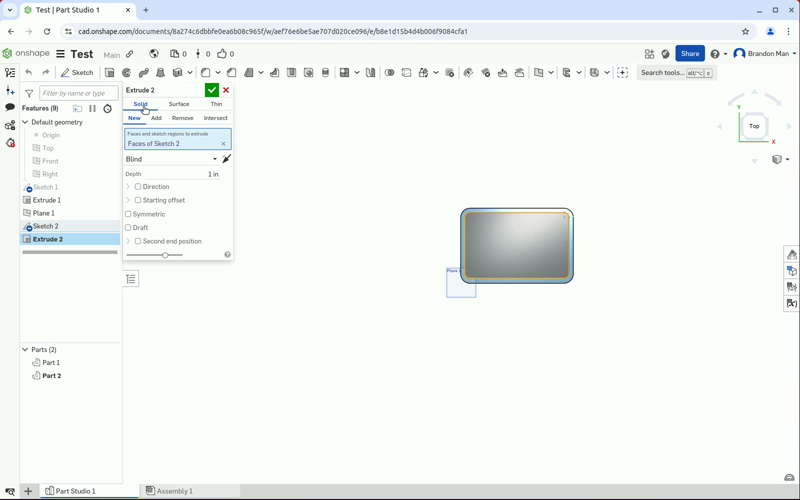
click(143, 106)
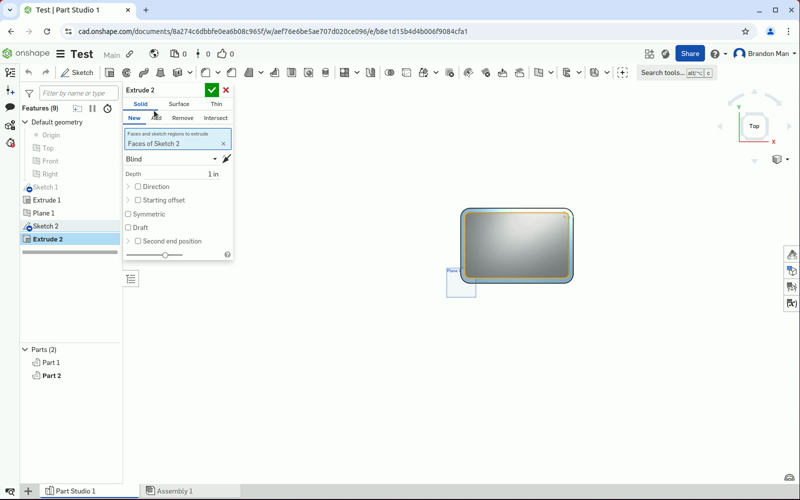
mouse_move(186, 120)
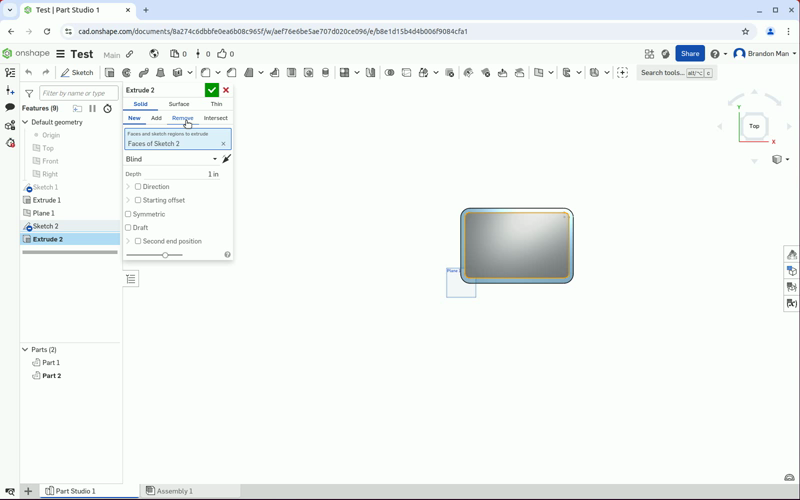
click(186, 120)
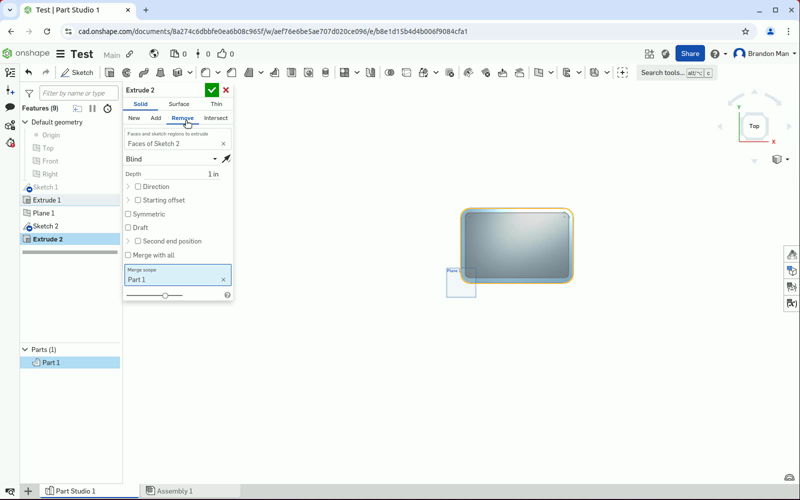
key(tab, 4)
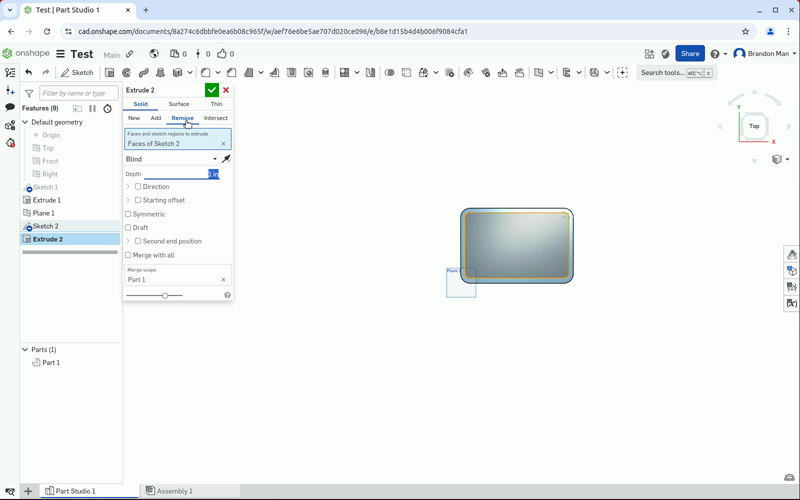
text(0.963)
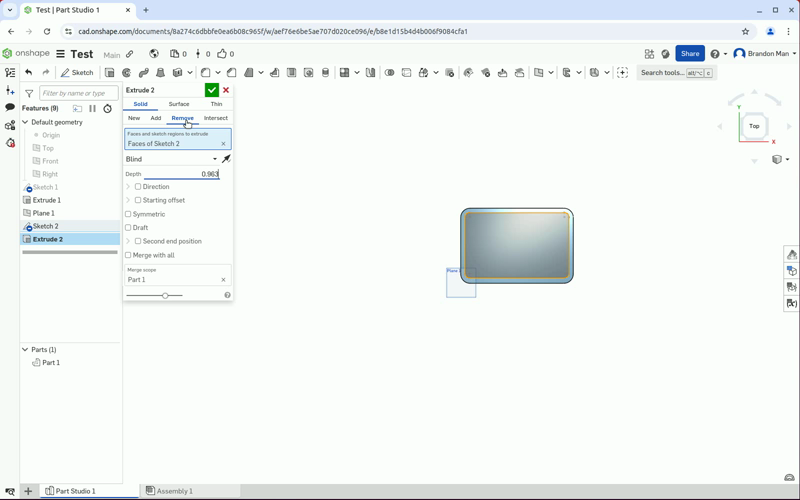
key(tab, 6)
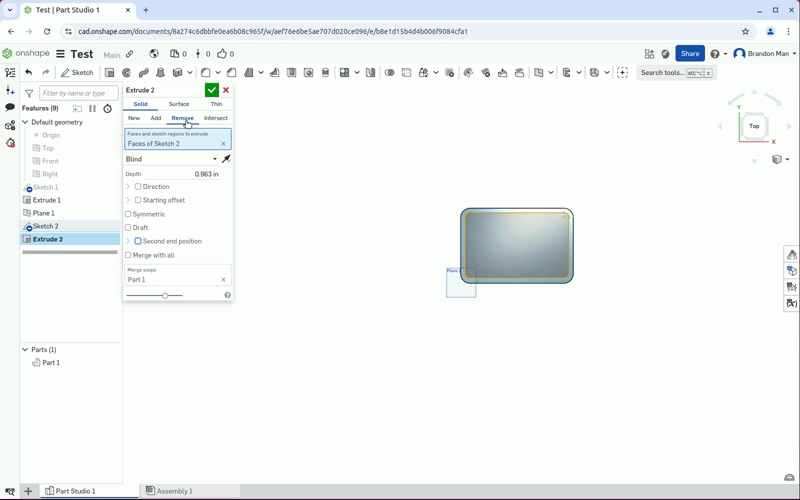
key(space)
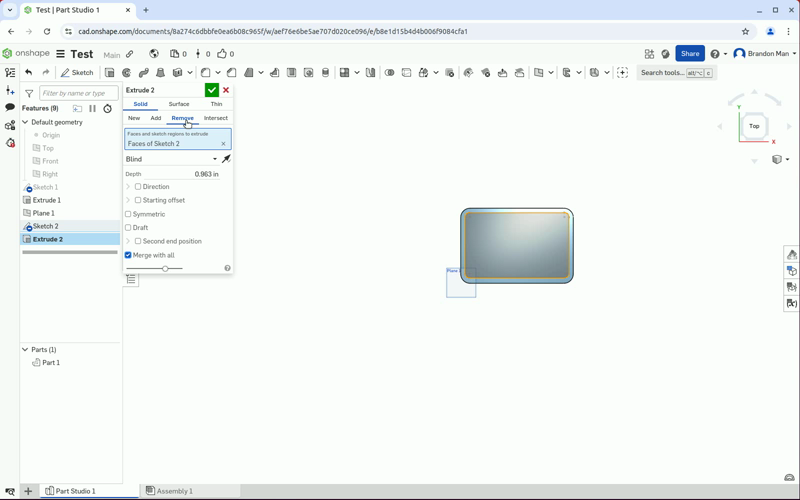
key(enter)
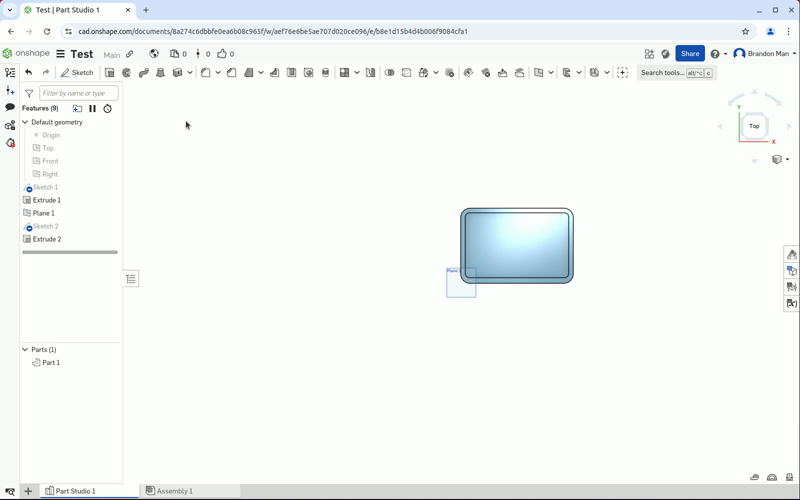
key(shift+h)
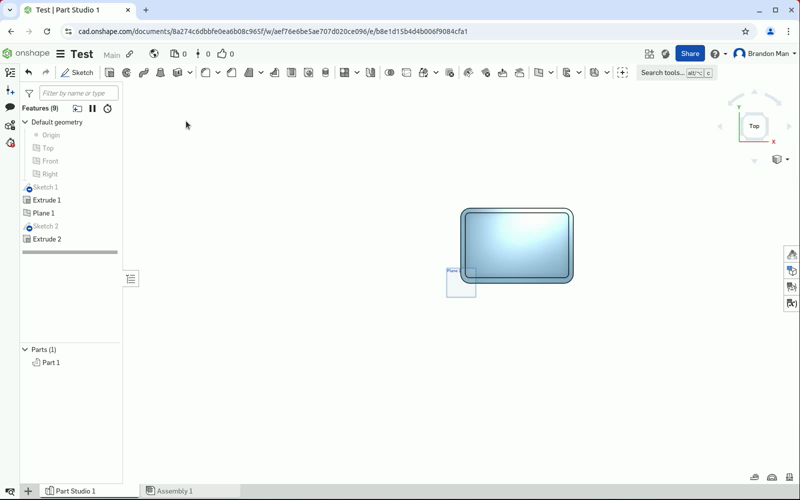
key(shift+h)
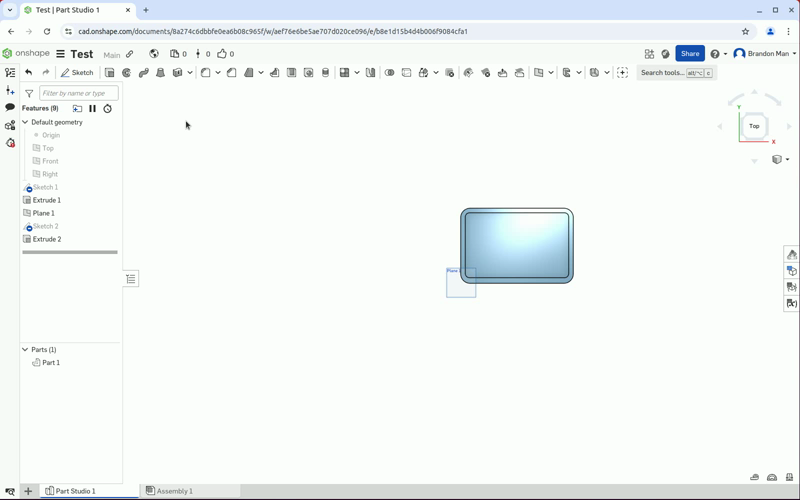
mouse_move(73, 189)
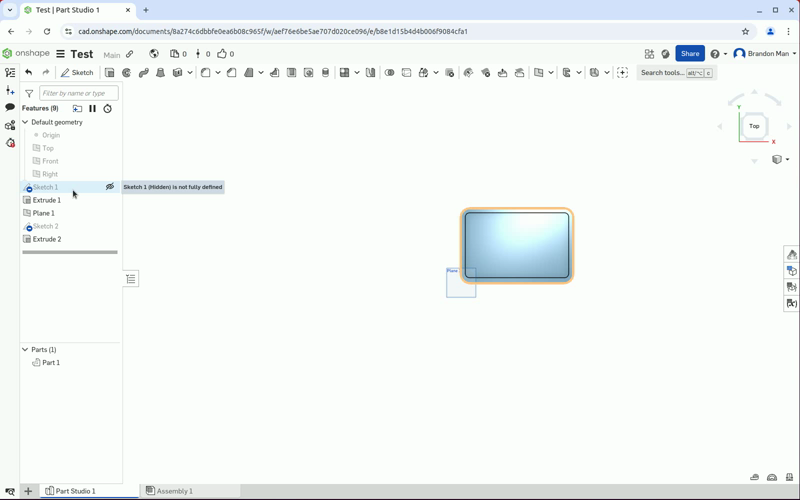
click(73, 189)
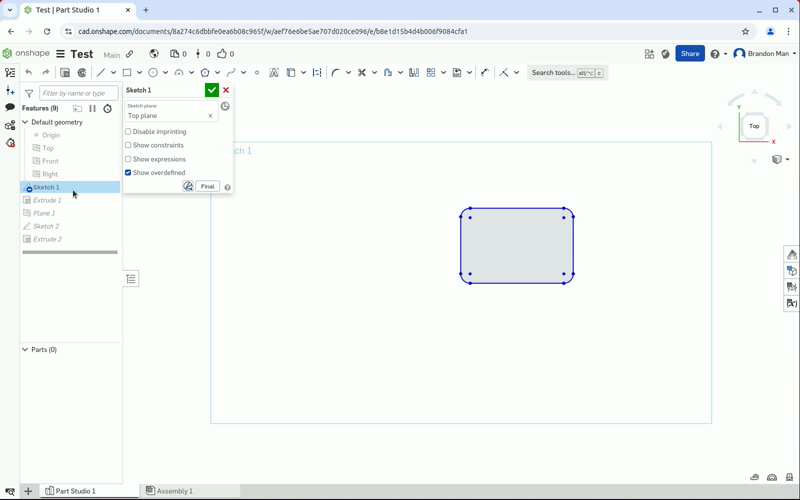
mouse_move(229, 92)
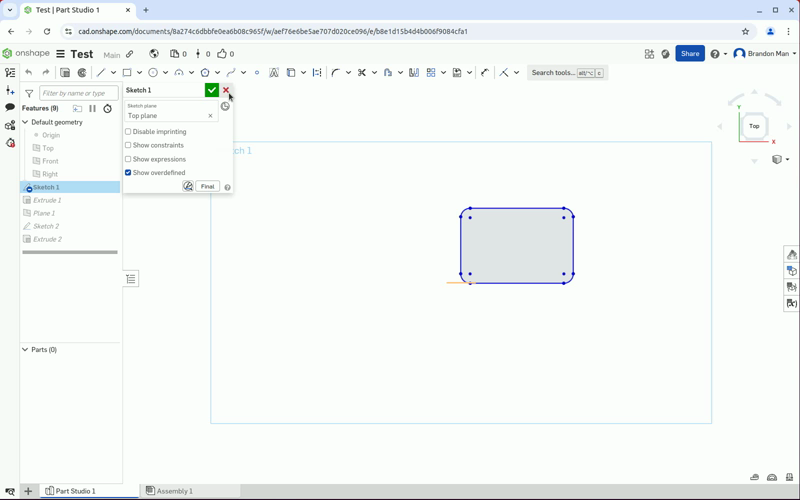
click(229, 92)
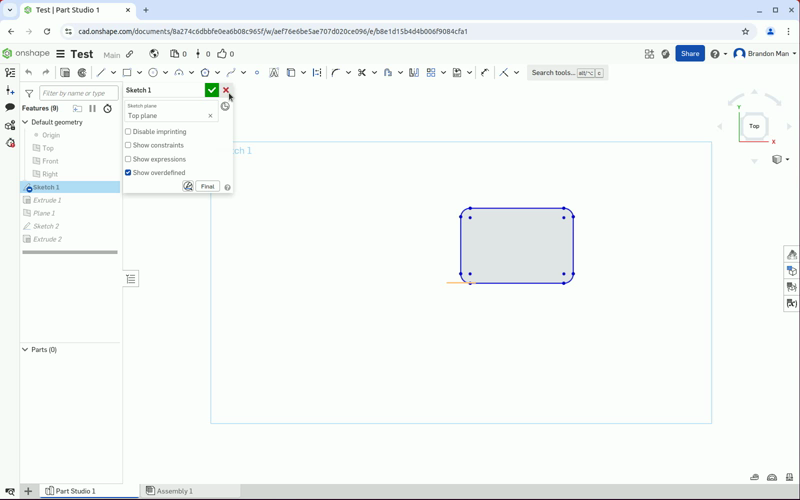
key(shift+s)
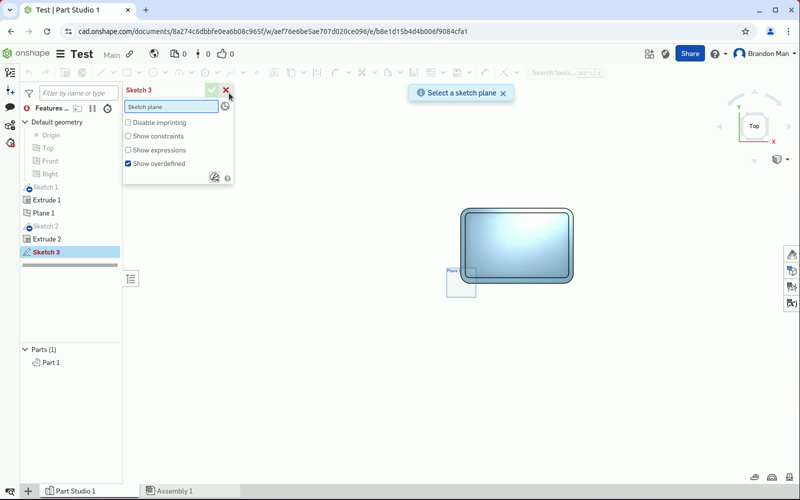
mouse_move(73, 150)
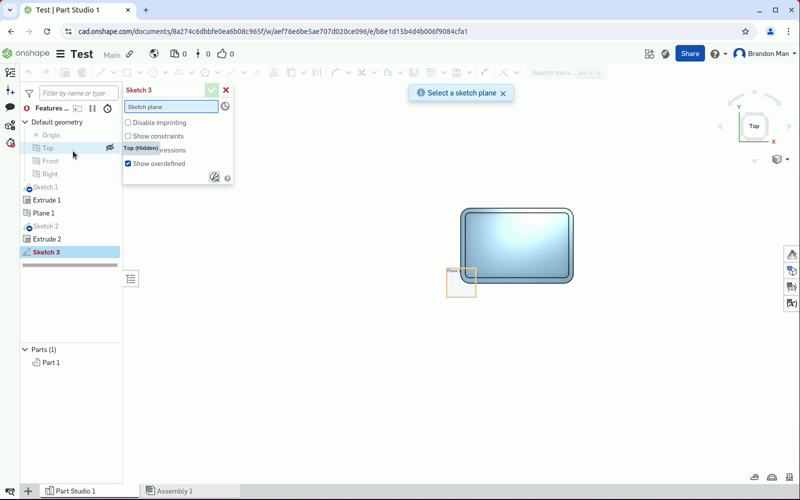
click(73, 150)
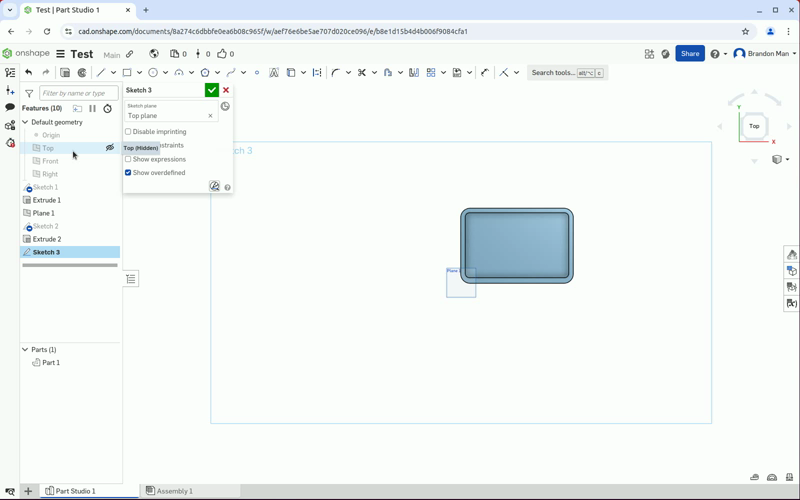
mouse_move(73, 352)
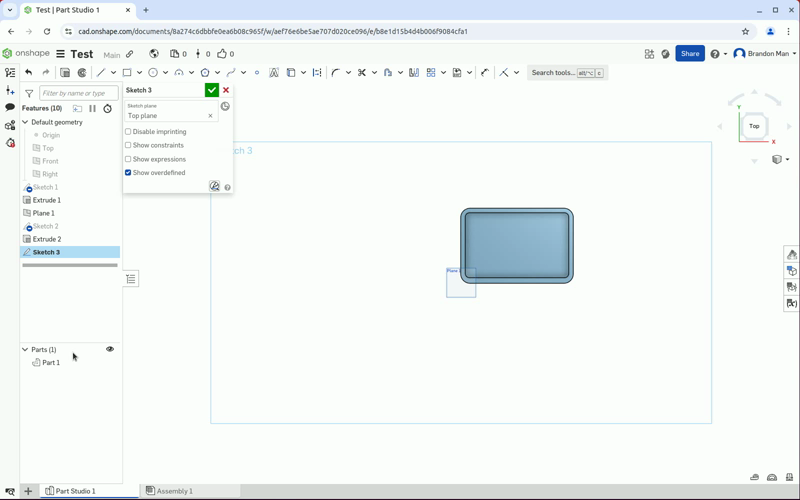
key(y)
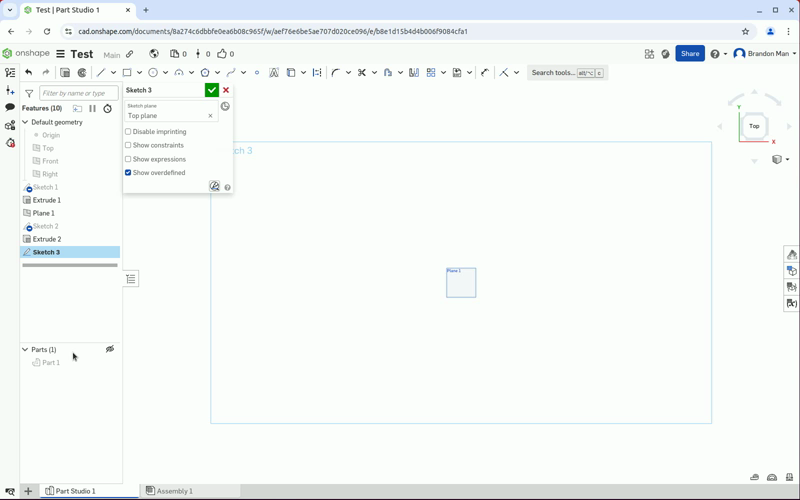
key(a)
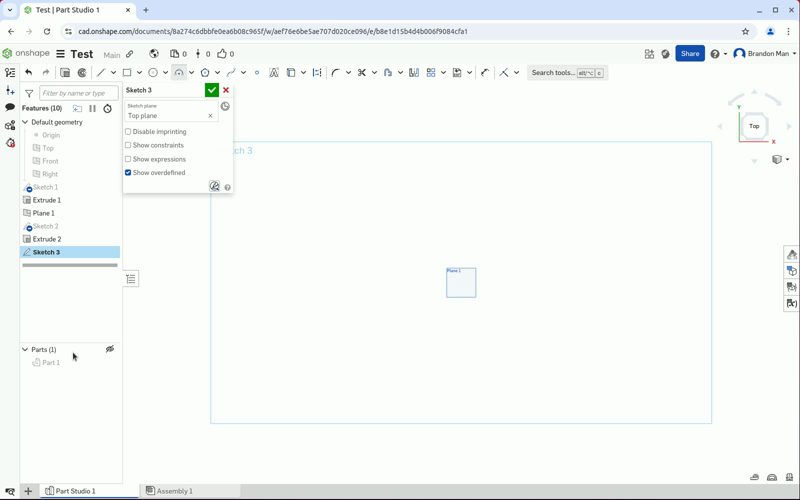
key_down(shift)
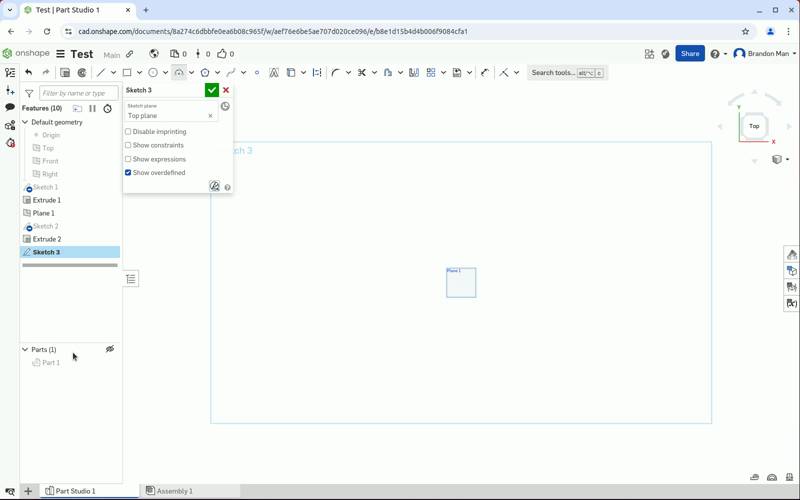
mouse_move(465, 247)
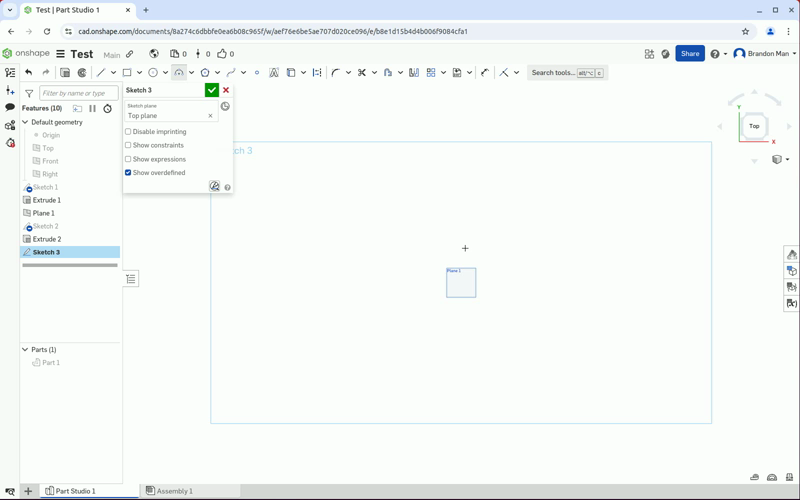
click(465, 247)
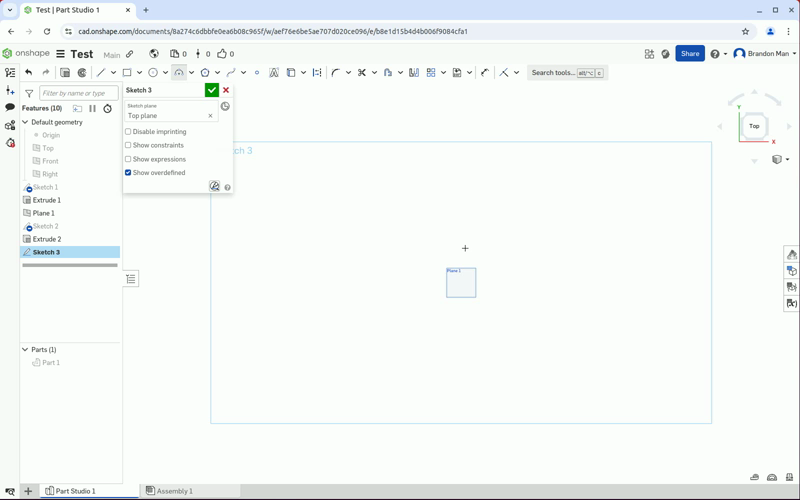
key_up(shift)
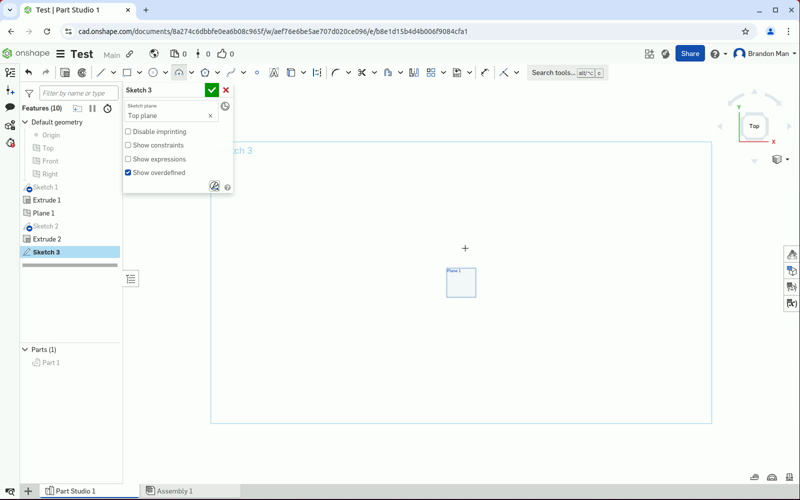
key_down(shift)
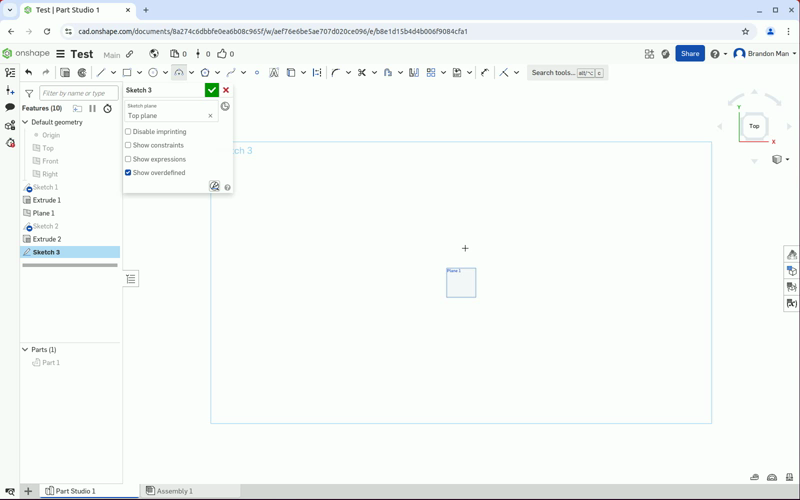
mouse_move(467, 249)
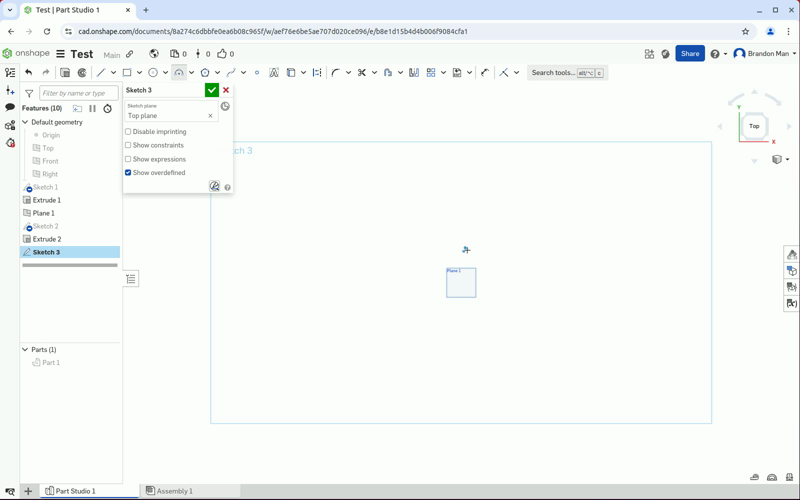
scroll(6)
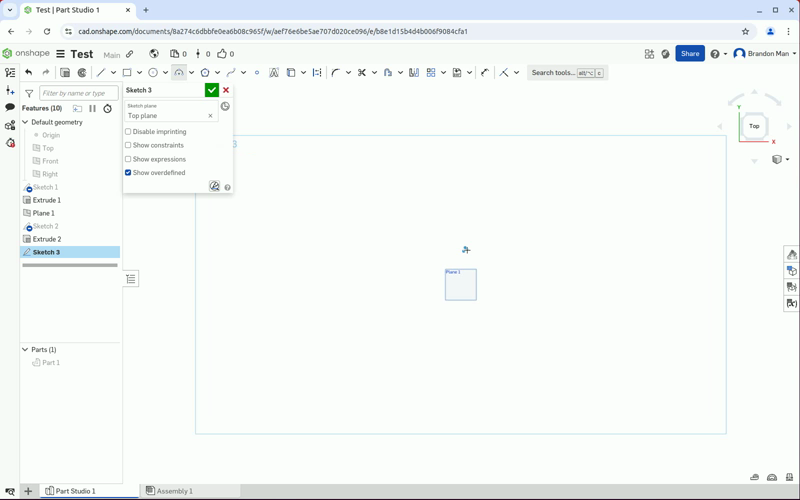
scroll(6)
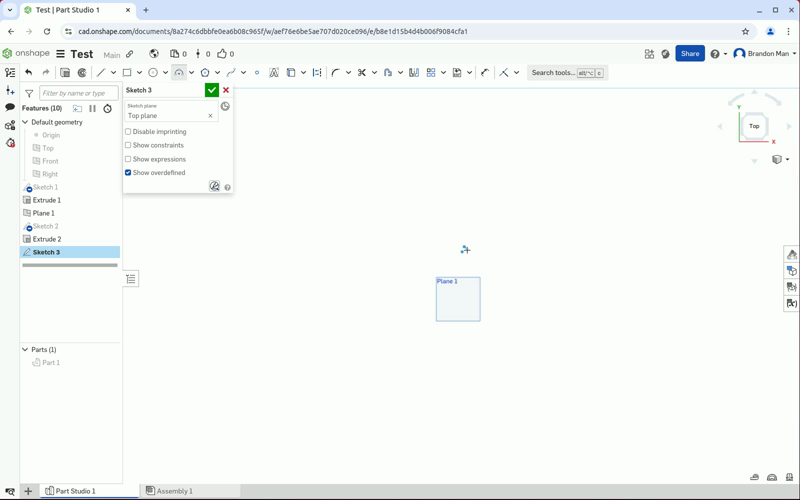
scroll(6)
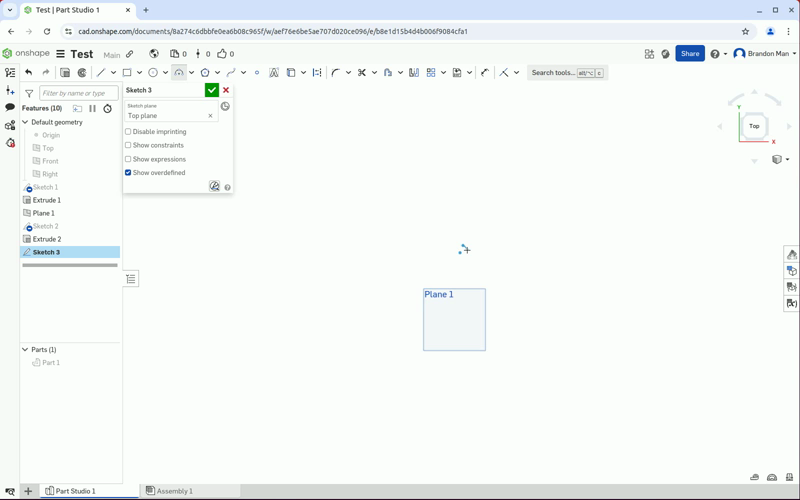
scroll(6)
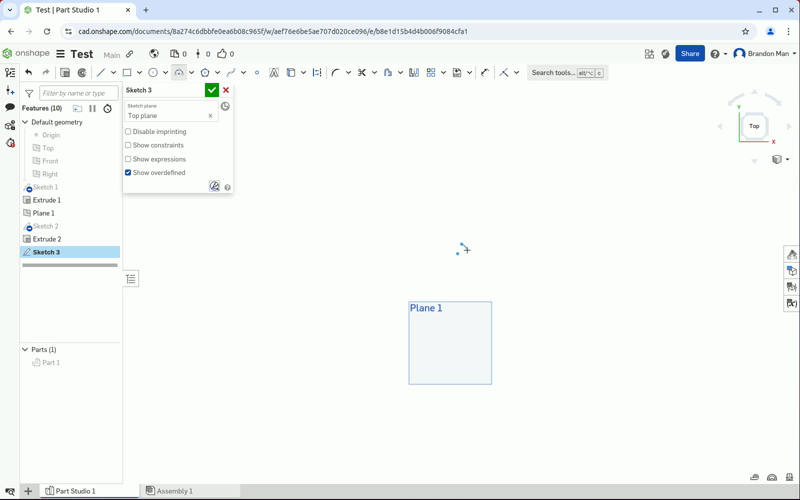
scroll(6)
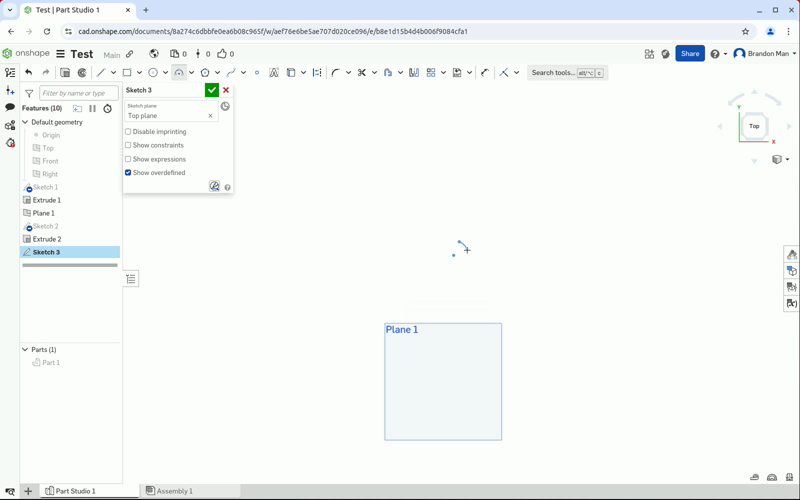
scroll(6)
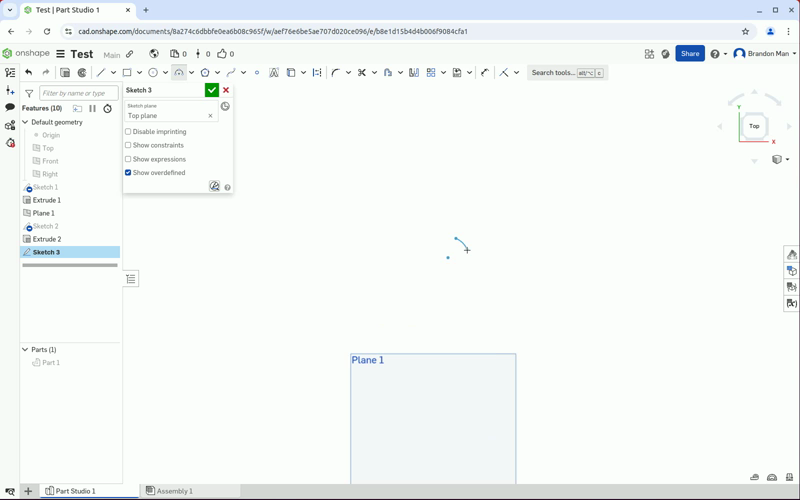
scroll(6)
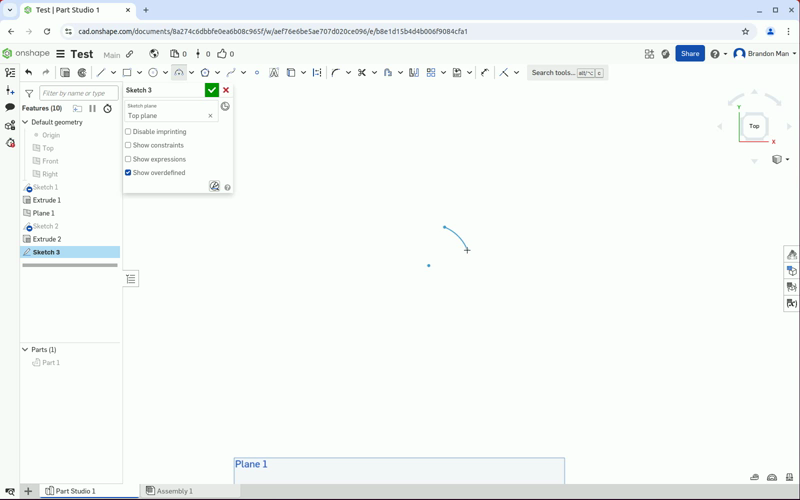
click(467, 249)
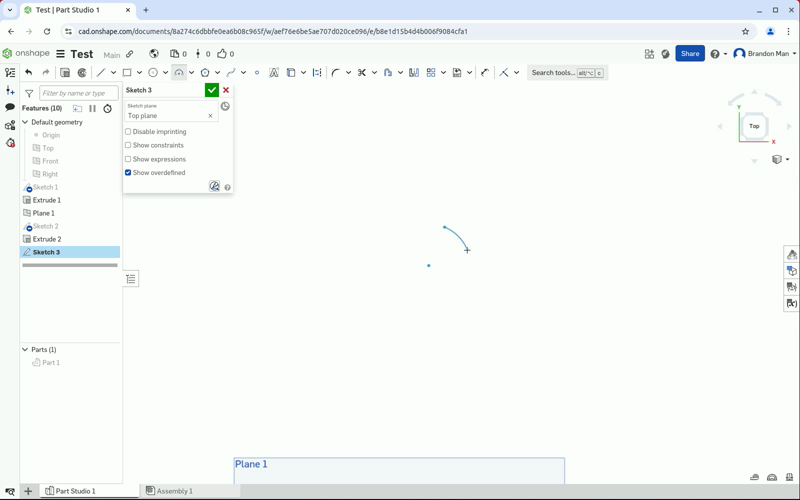
scroll(-6)
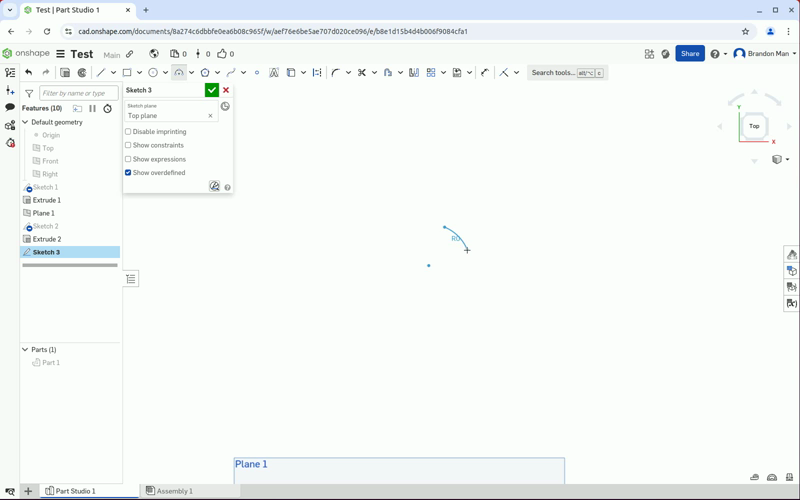
scroll(-6)
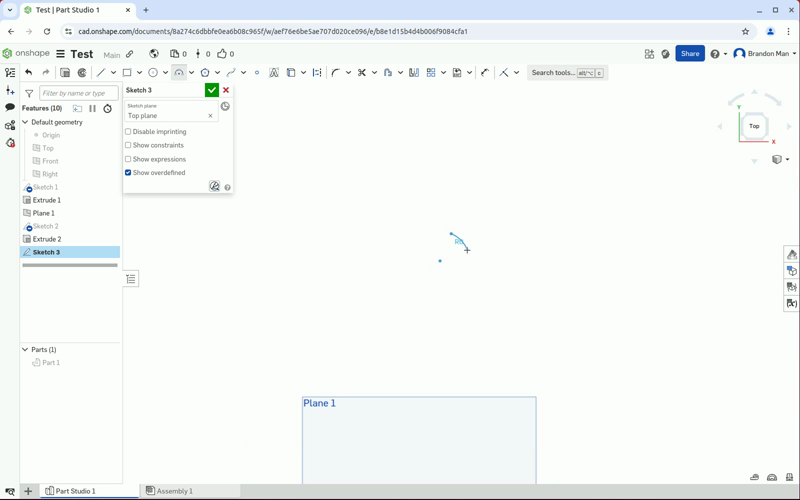
scroll(-6)
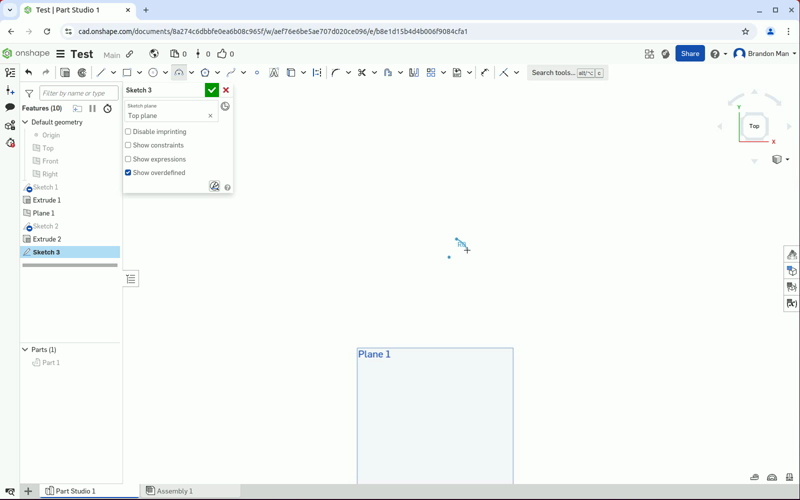
scroll(-6)
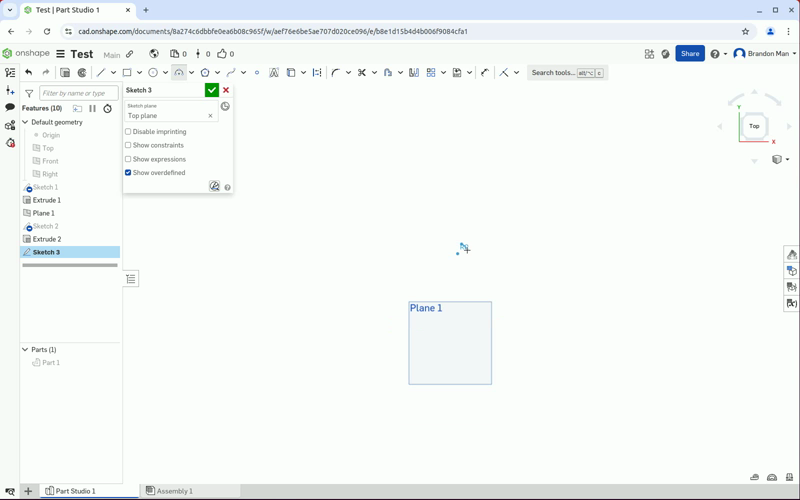
scroll(-6)
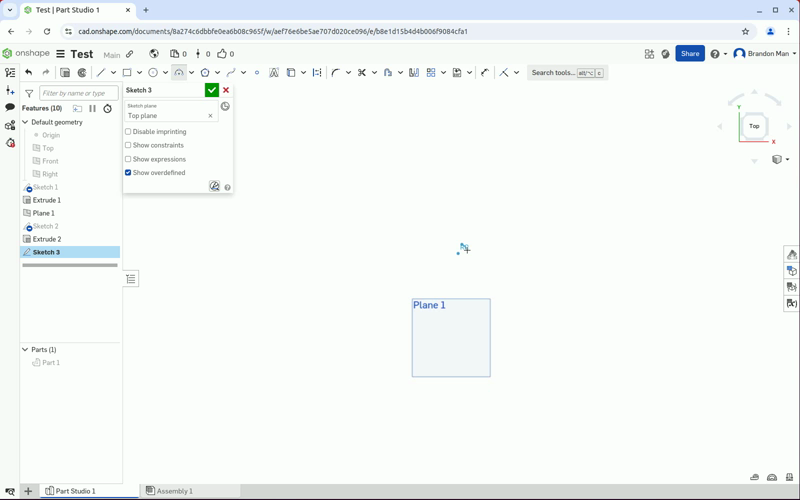
scroll(-6)
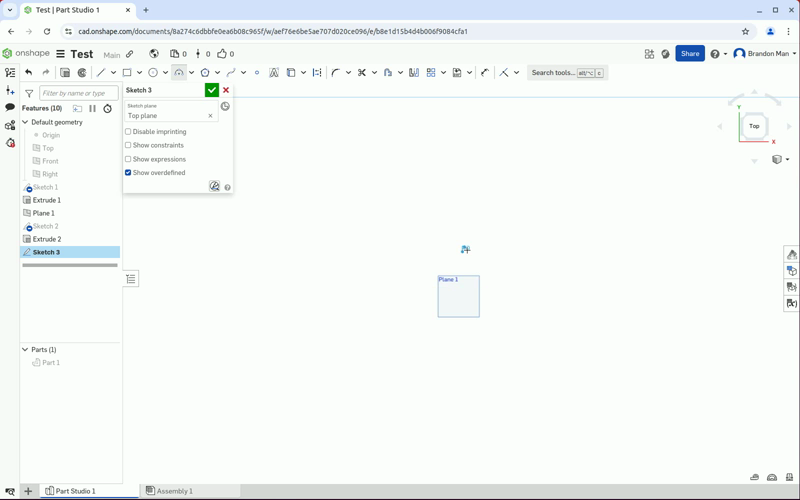
scroll(-6)
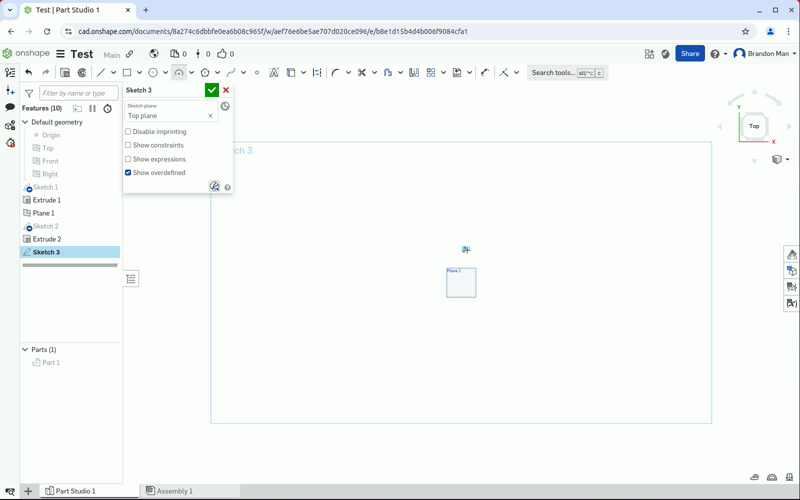
mouse_move(466, 249)
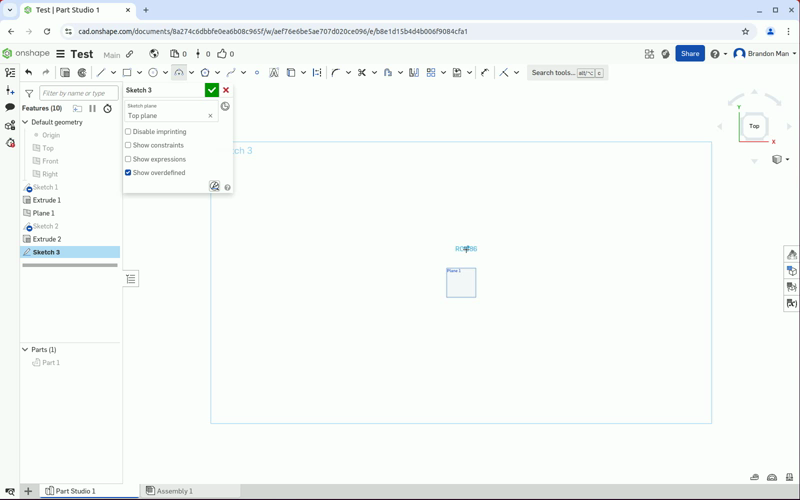
scroll(6)
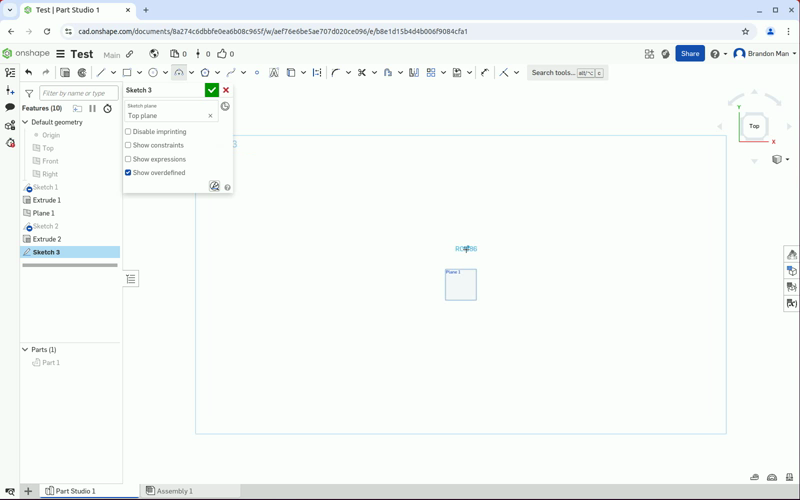
scroll(6)
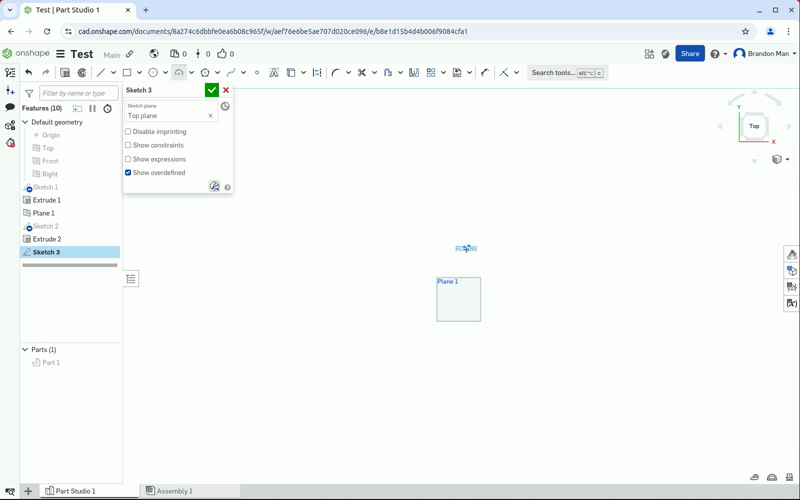
scroll(6)
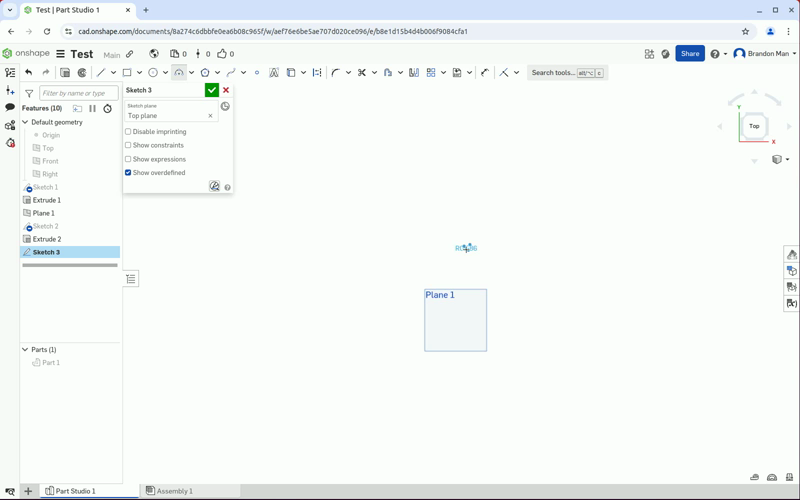
scroll(6)
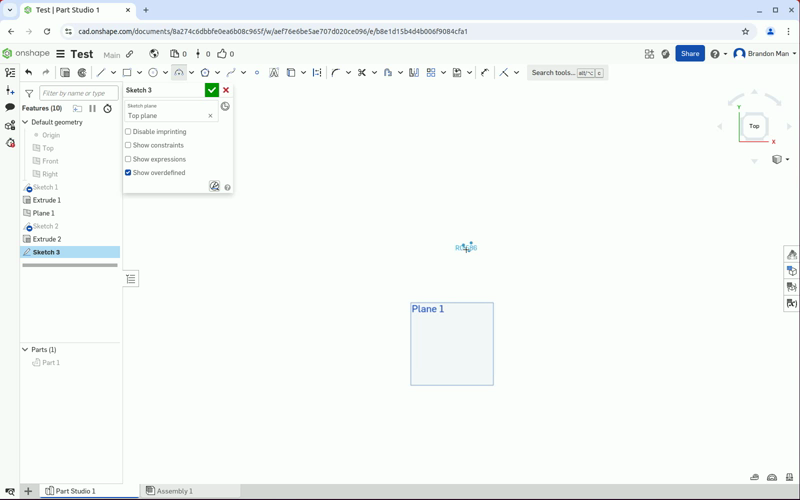
scroll(6)
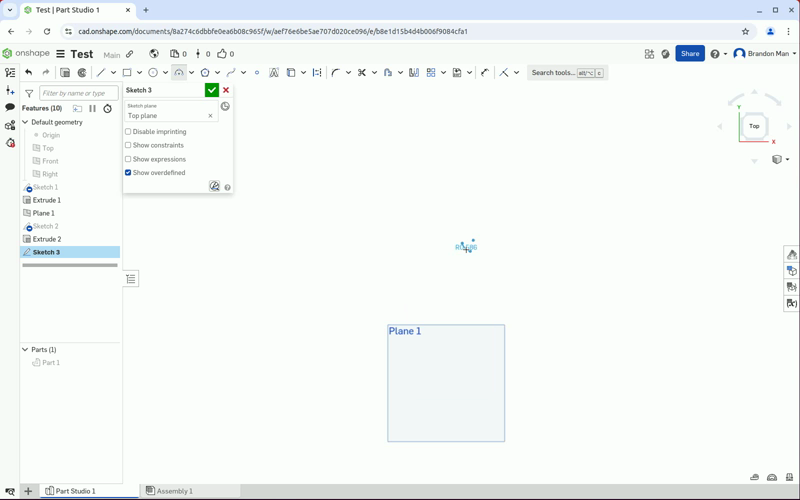
scroll(6)
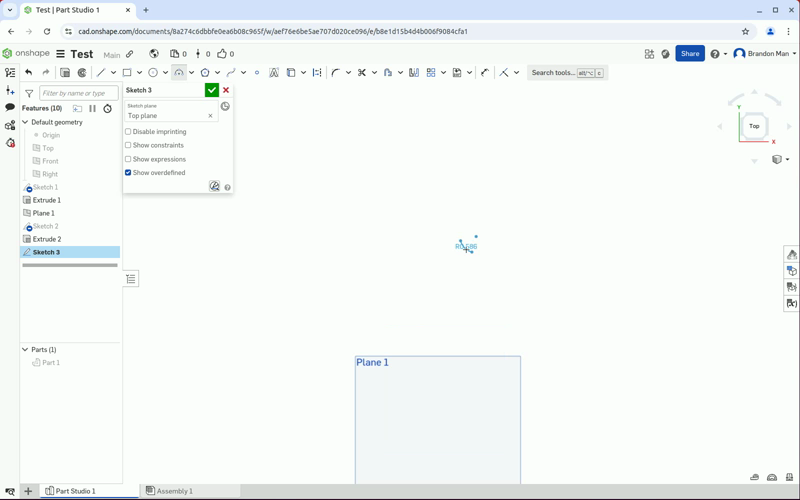
scroll(6)
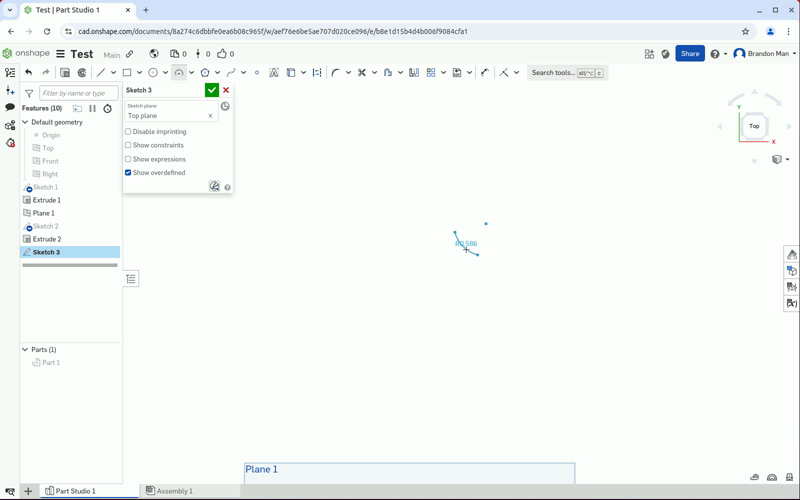
click(466, 249)
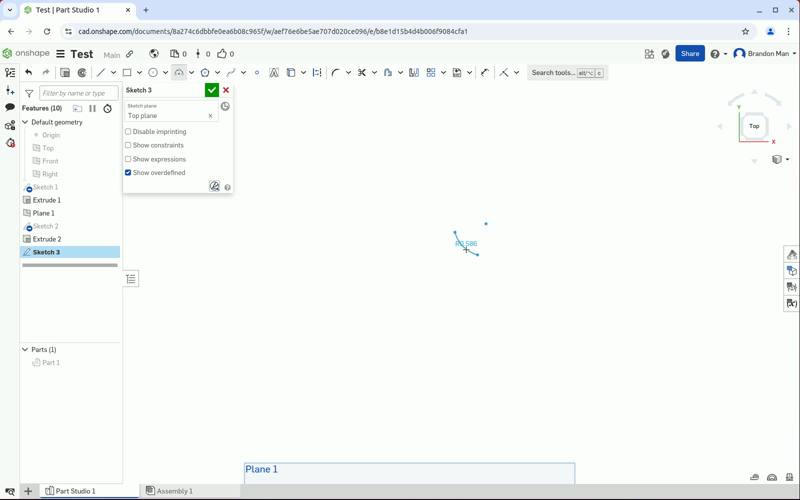
scroll(-6)
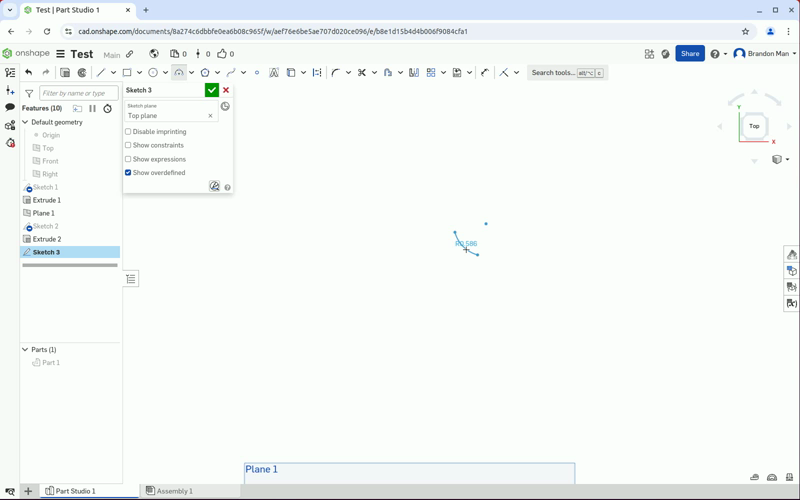
scroll(-6)
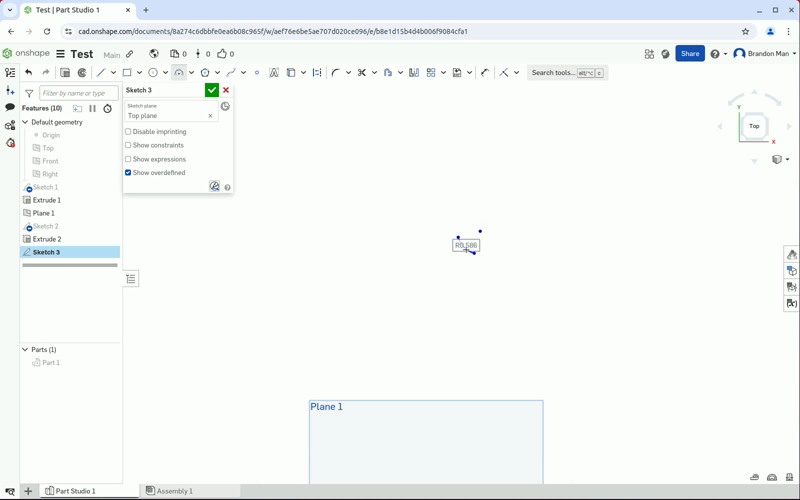
scroll(-6)
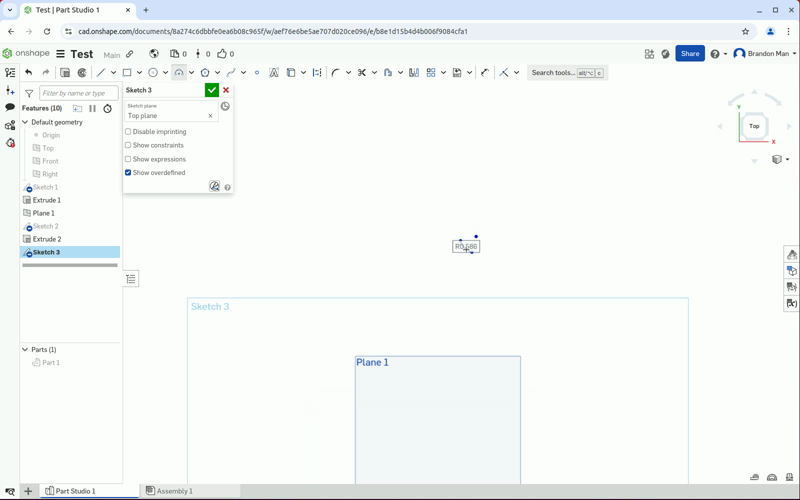
scroll(-6)
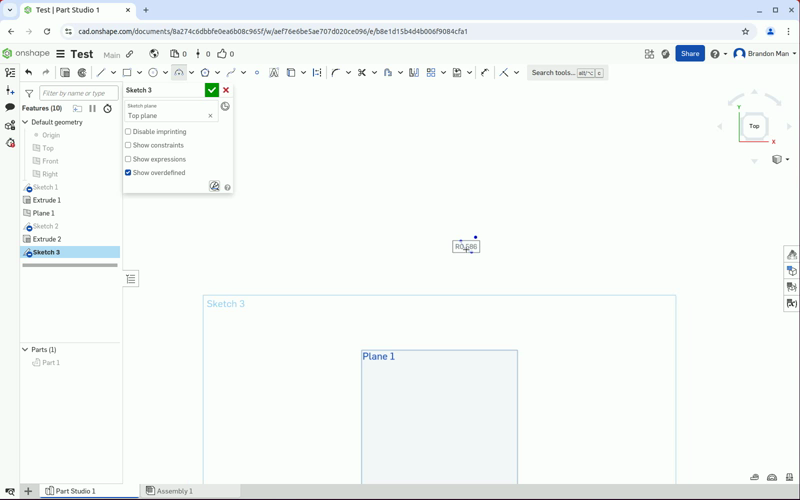
scroll(-6)
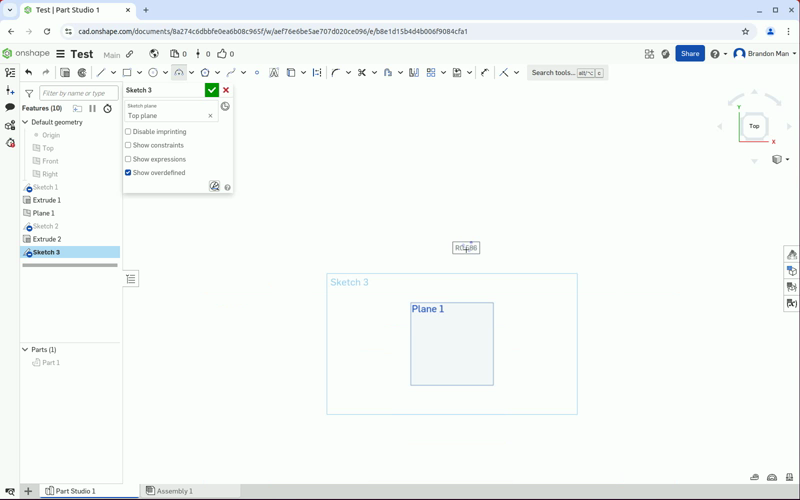
scroll(-6)
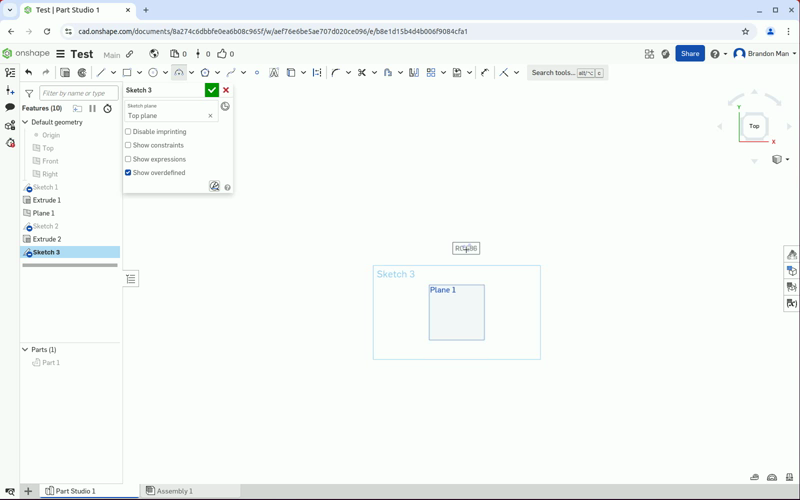
scroll(-6)
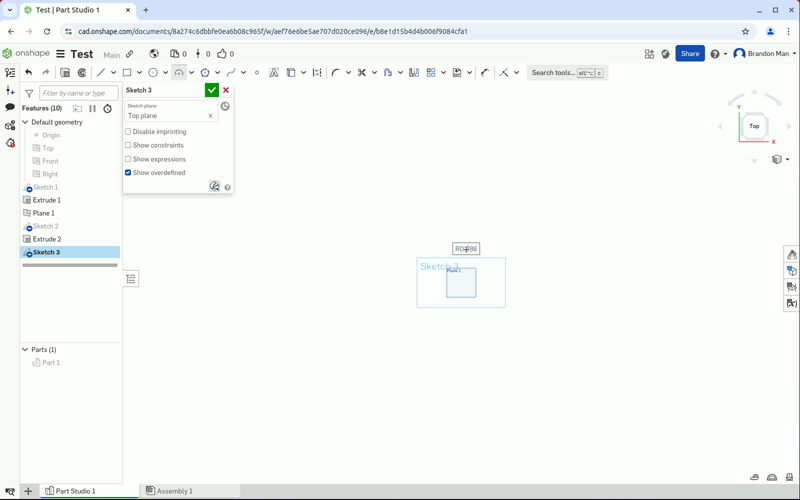
key_up(shift)
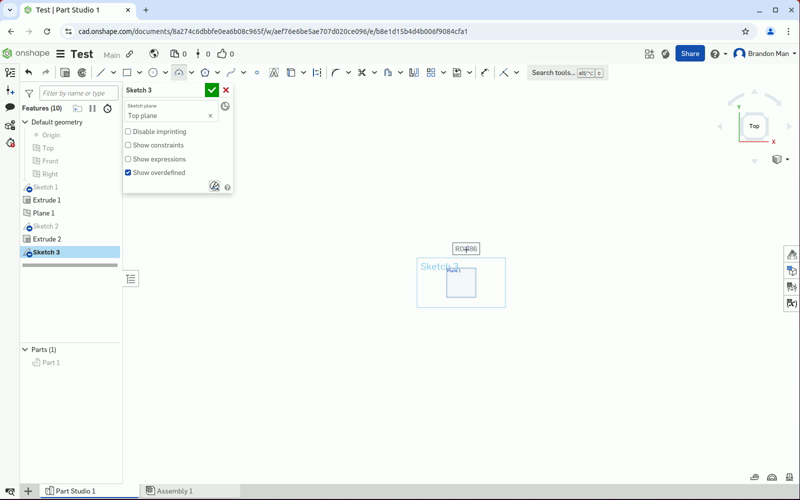
key(esc)
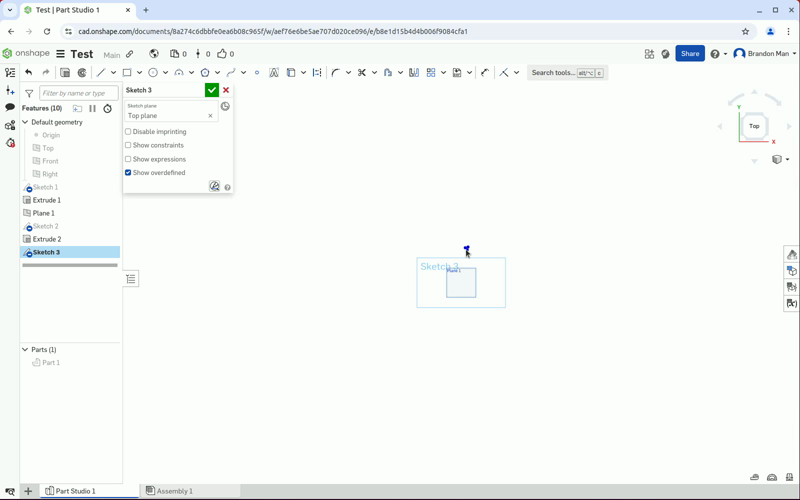
key(l)
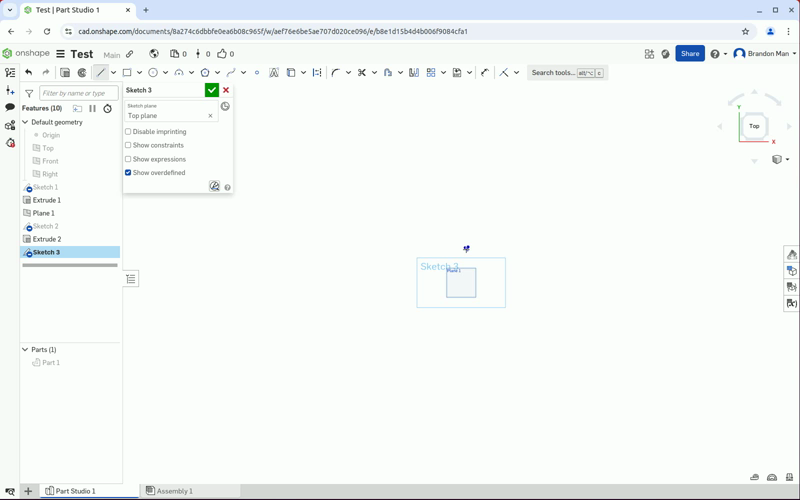
mouse_move(467, 249)
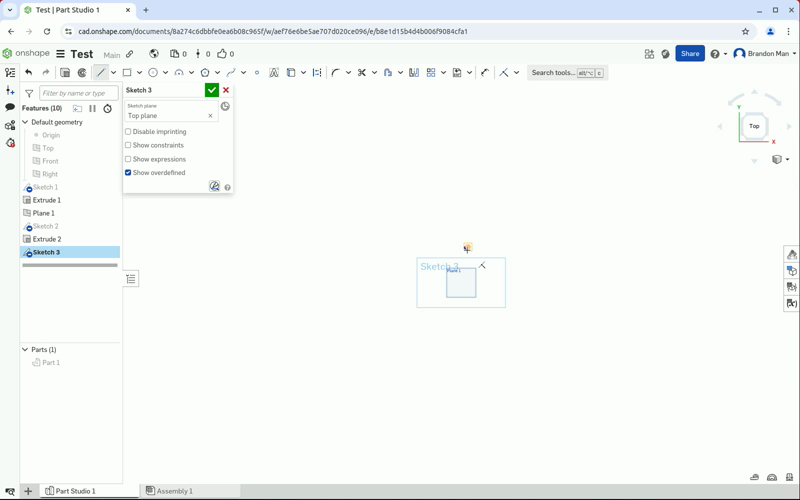
scroll(6)
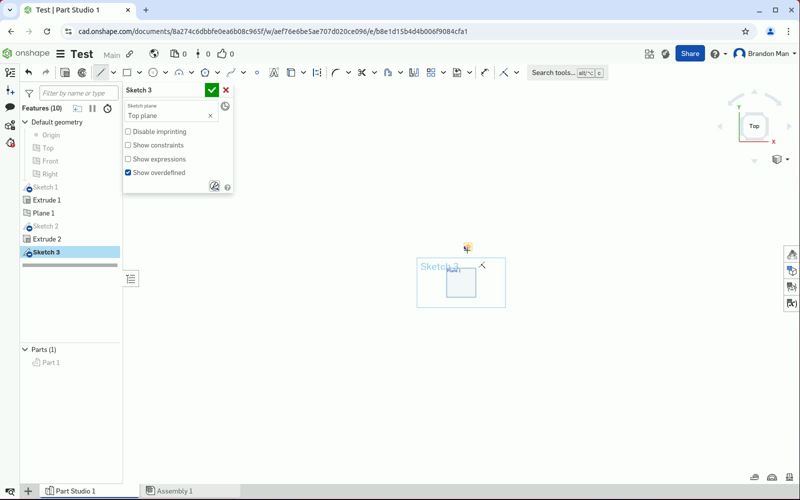
scroll(6)
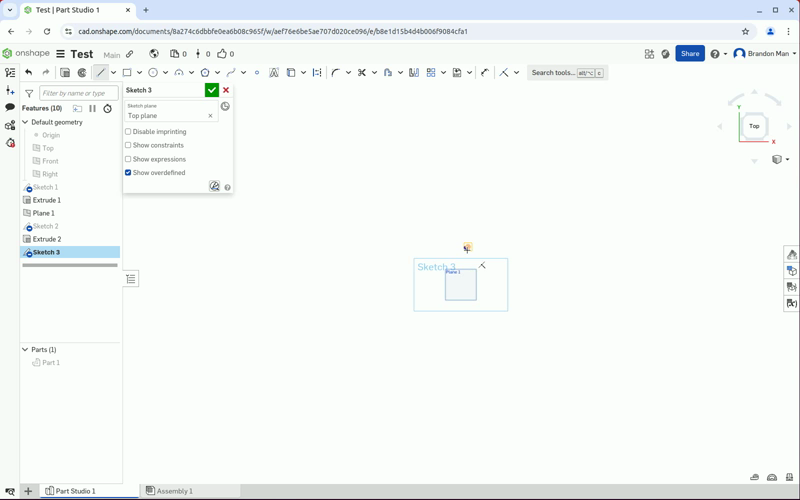
scroll(6)
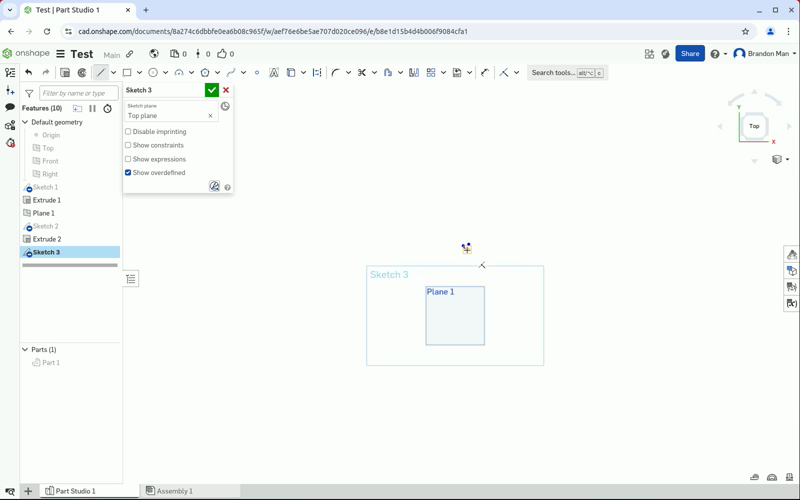
scroll(6)
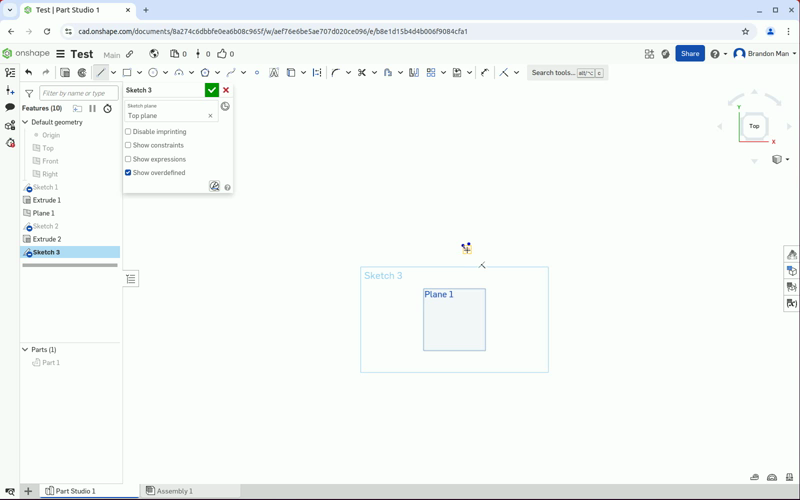
scroll(6)
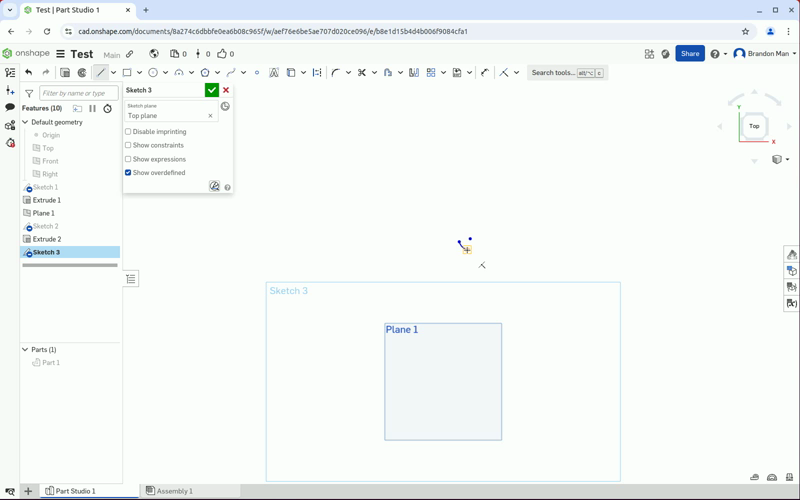
scroll(6)
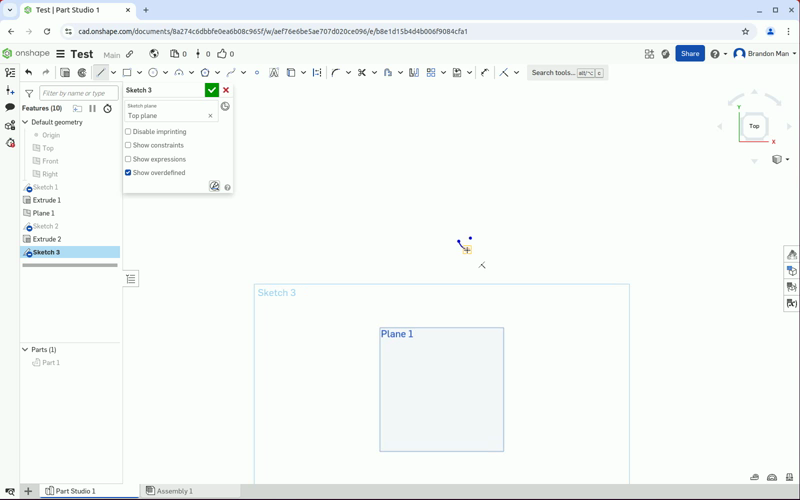
scroll(6)
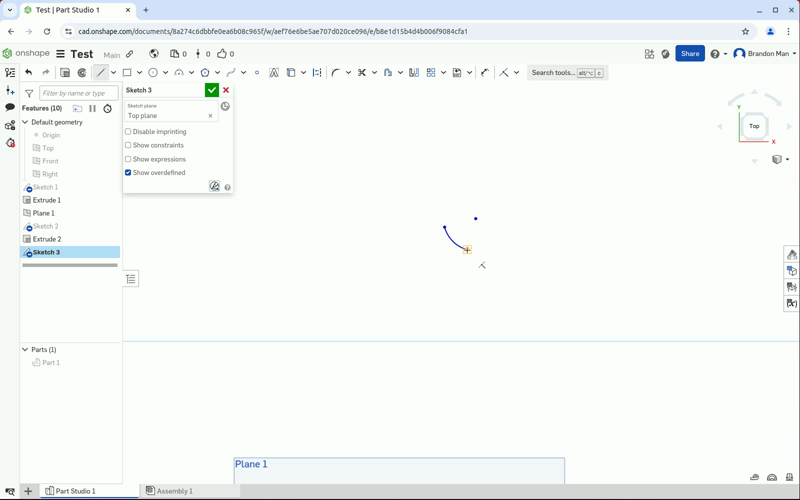
click(467, 249)
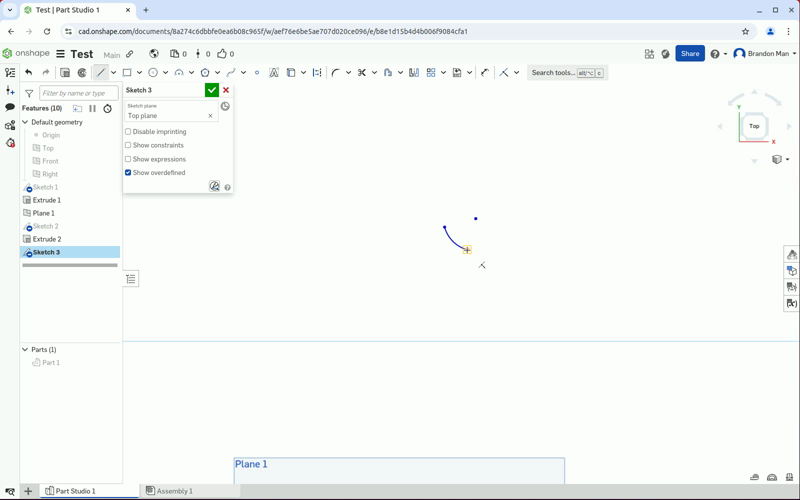
scroll(-6)
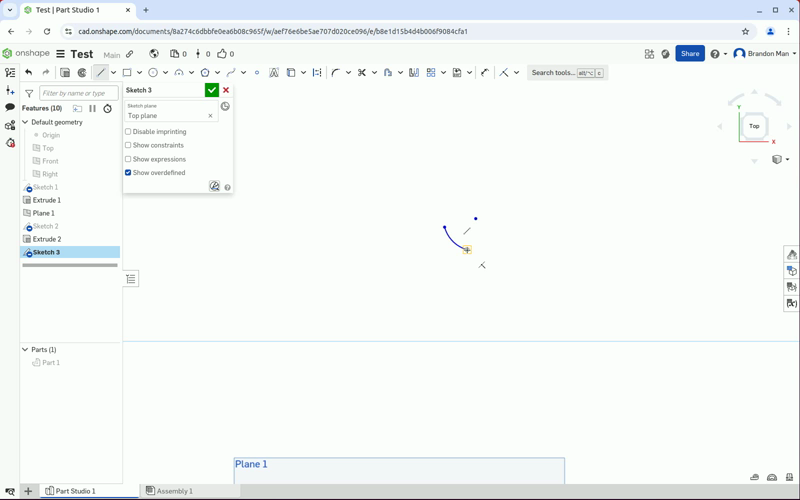
scroll(-6)
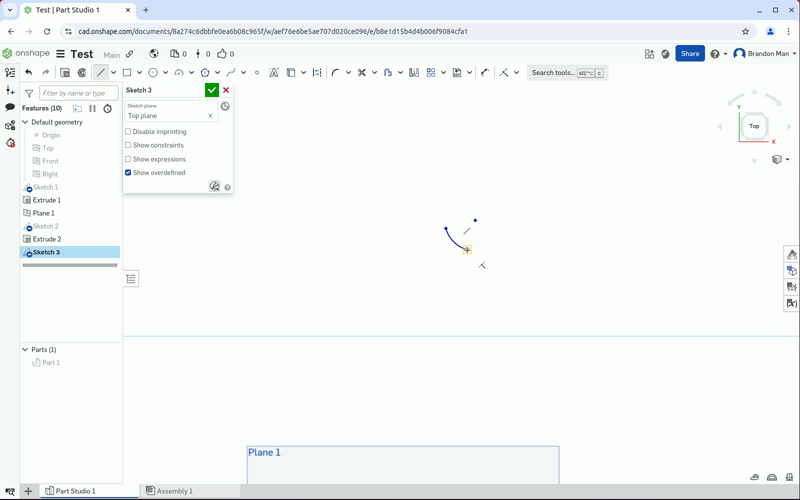
scroll(-6)
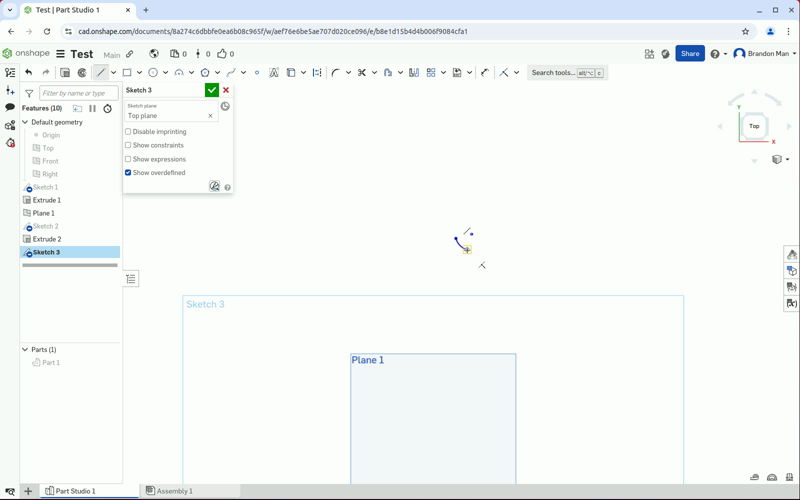
scroll(-6)
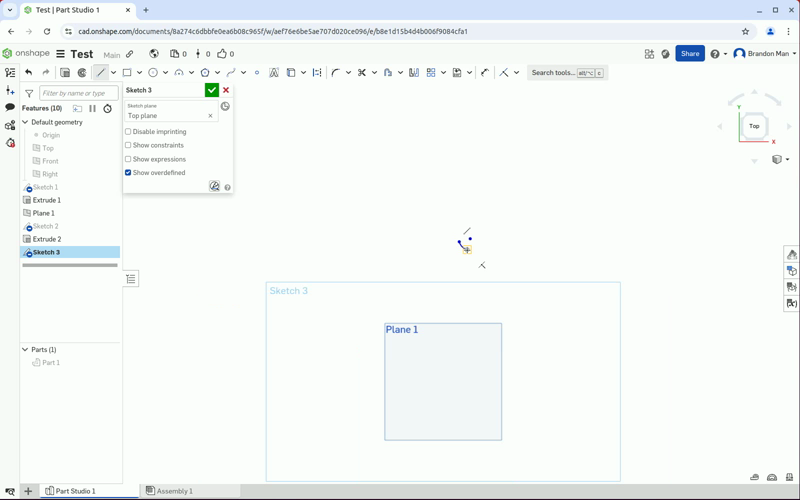
scroll(-6)
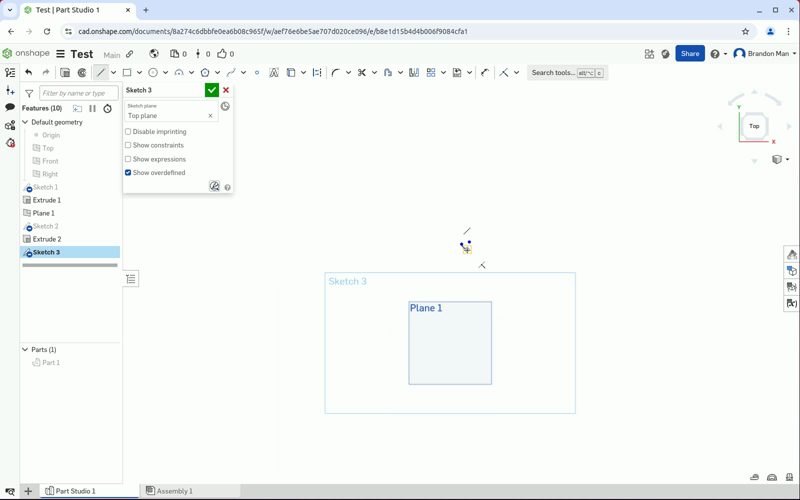
scroll(-6)
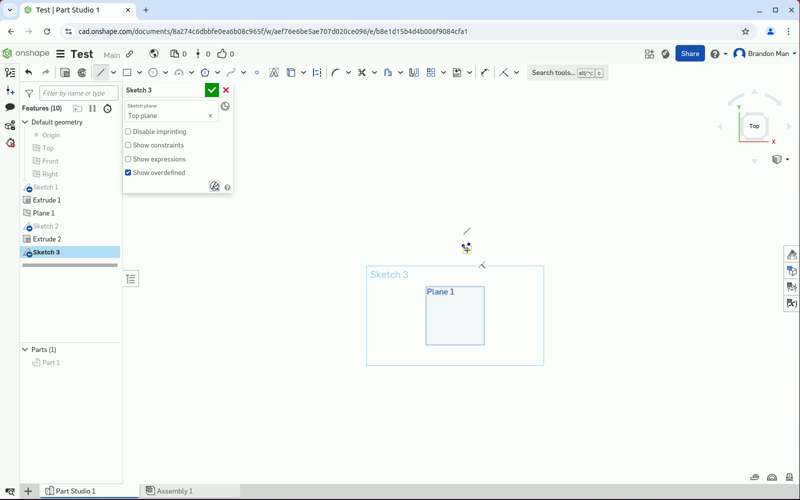
scroll(-6)
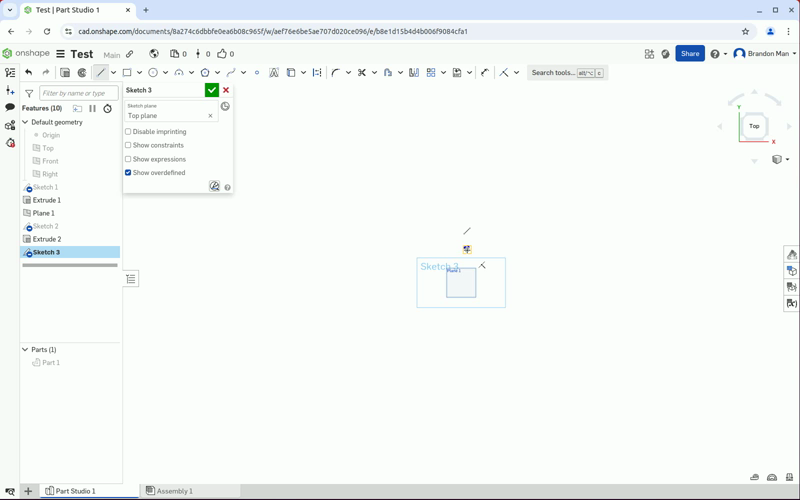
key_down(shift)
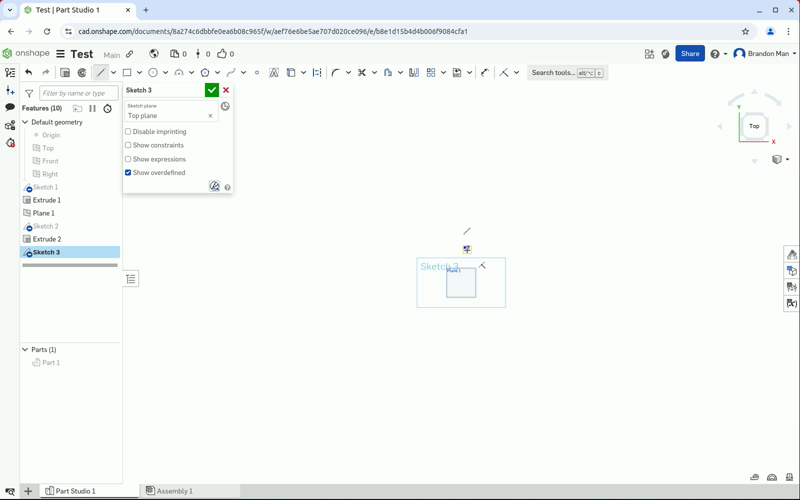
mouse_move(497, 249)
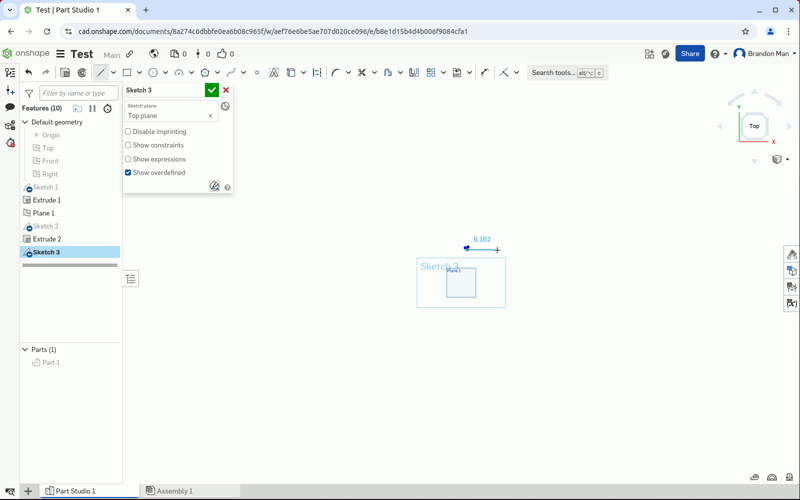
mouse_move(469, 249)
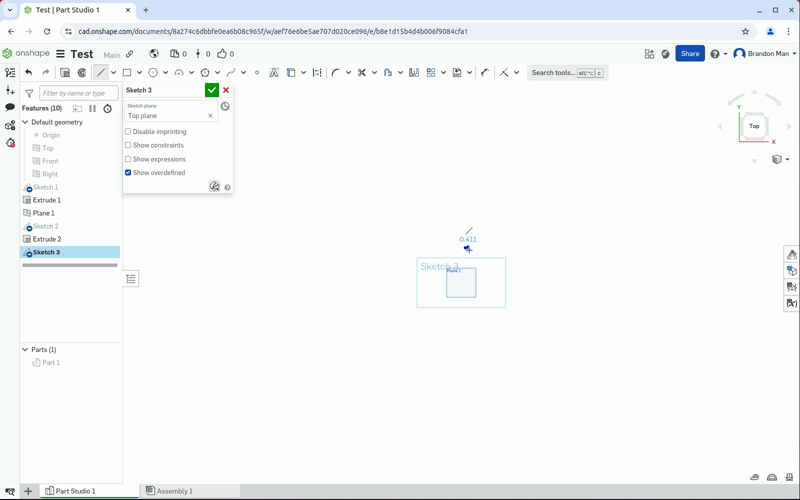
scroll(6)
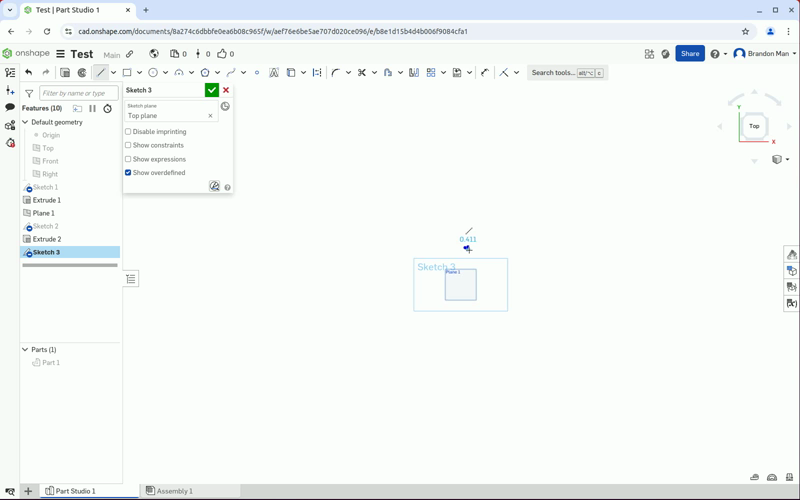
scroll(6)
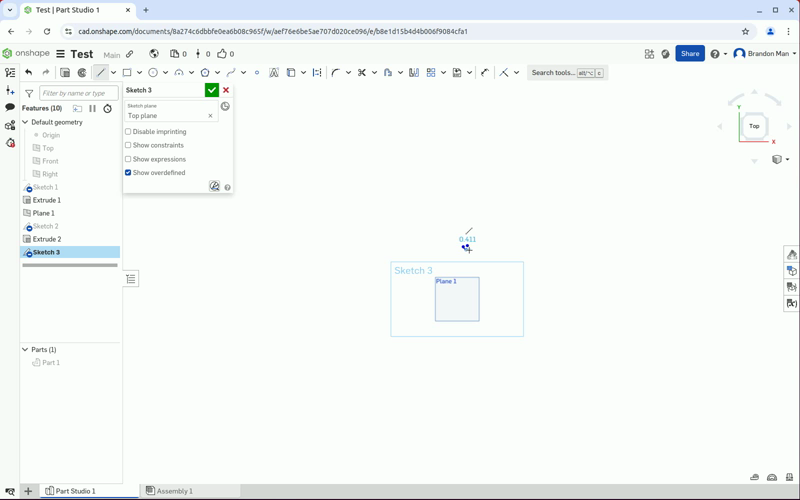
scroll(6)
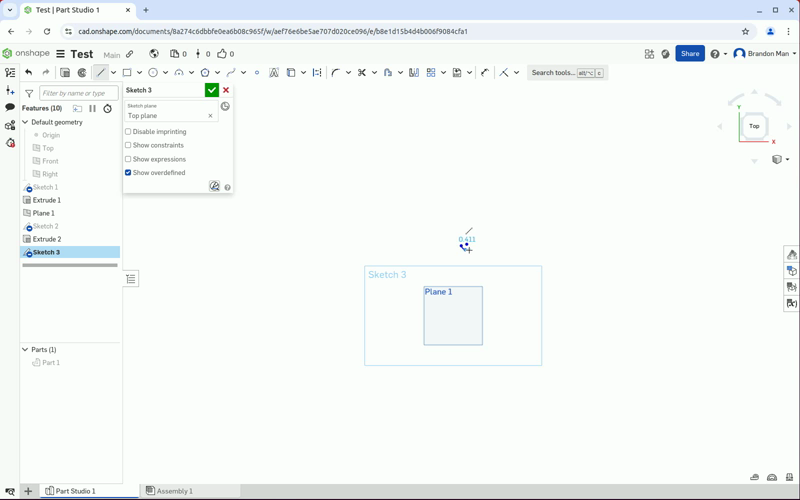
scroll(6)
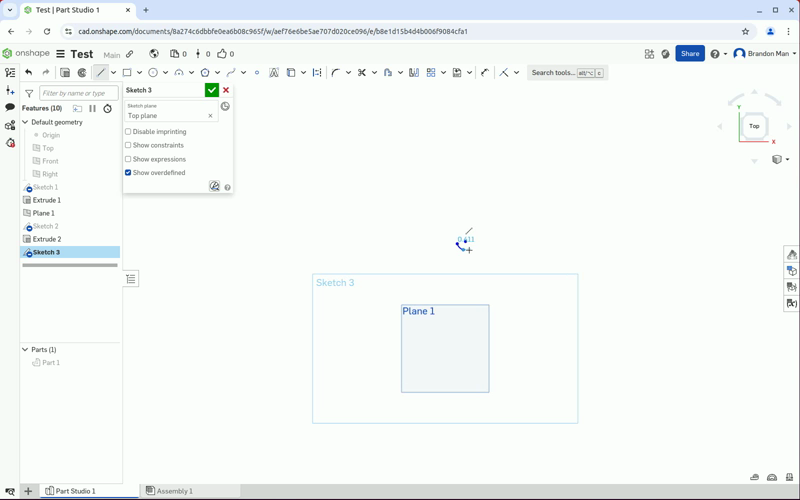
scroll(6)
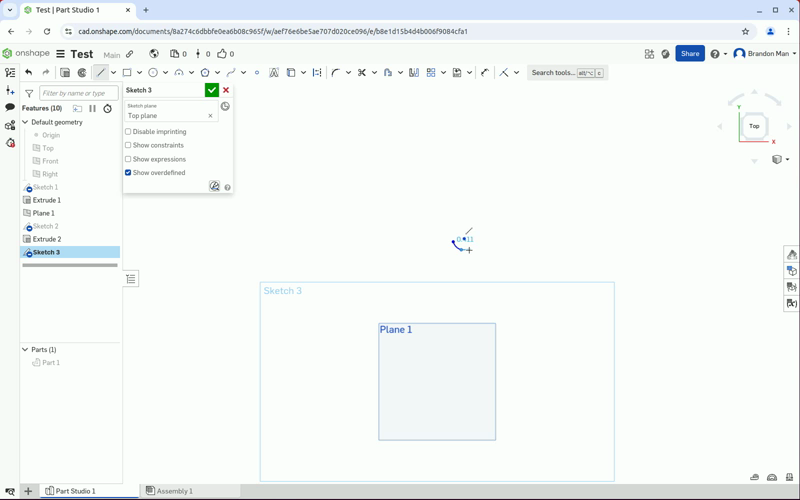
scroll(6)
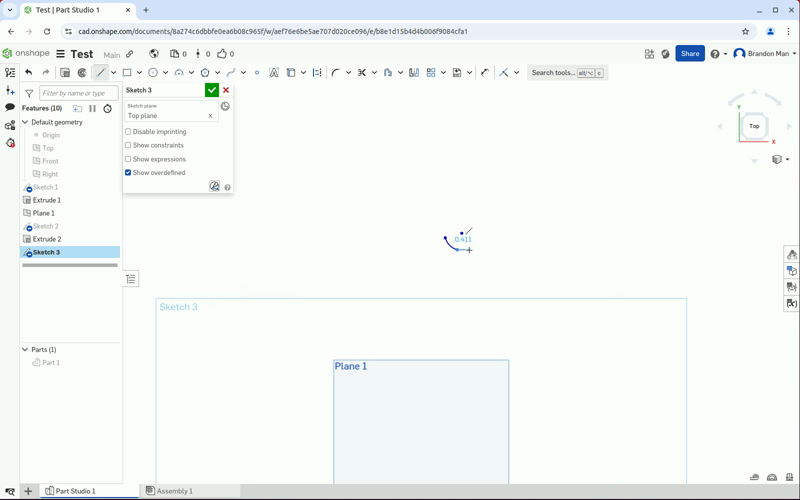
scroll(6)
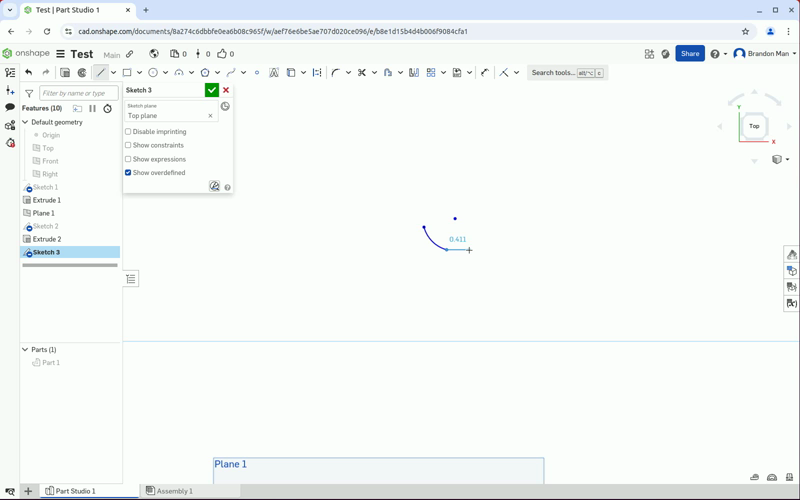
click(469, 249)
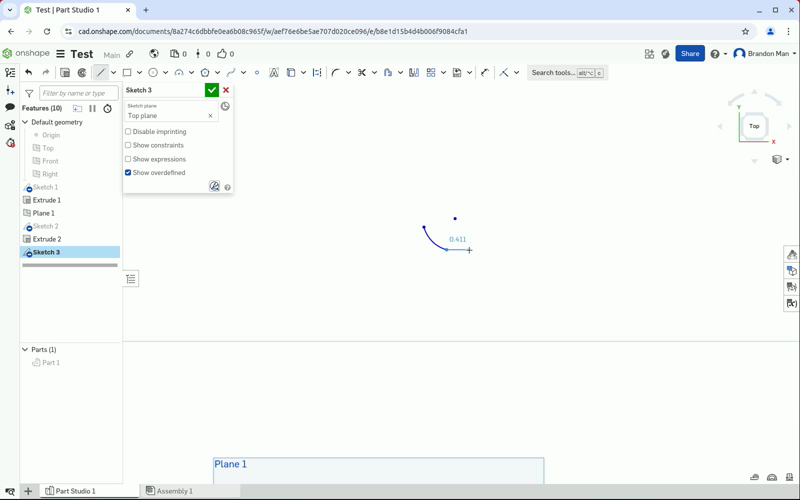
scroll(-6)
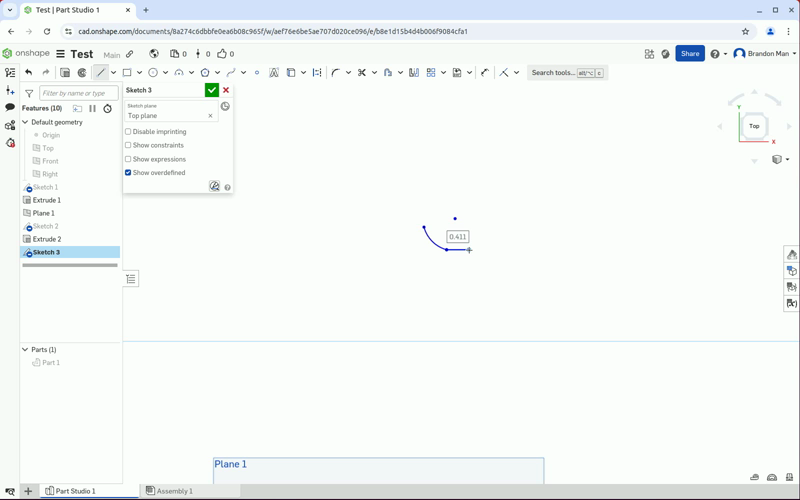
scroll(-6)
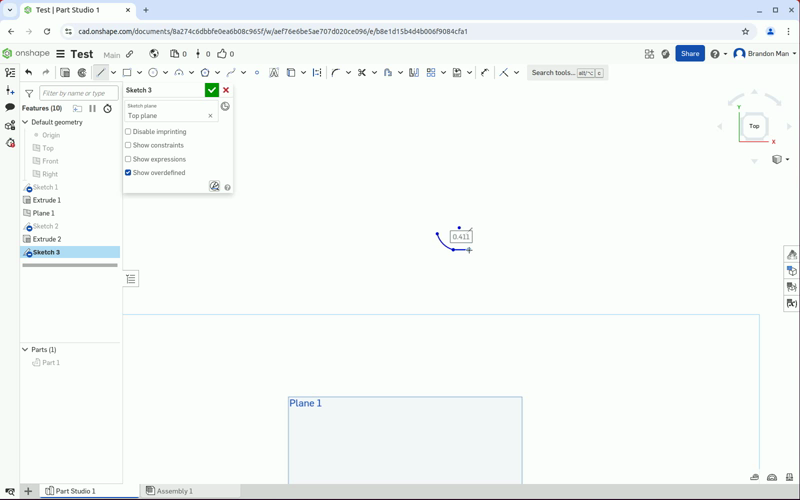
scroll(-6)
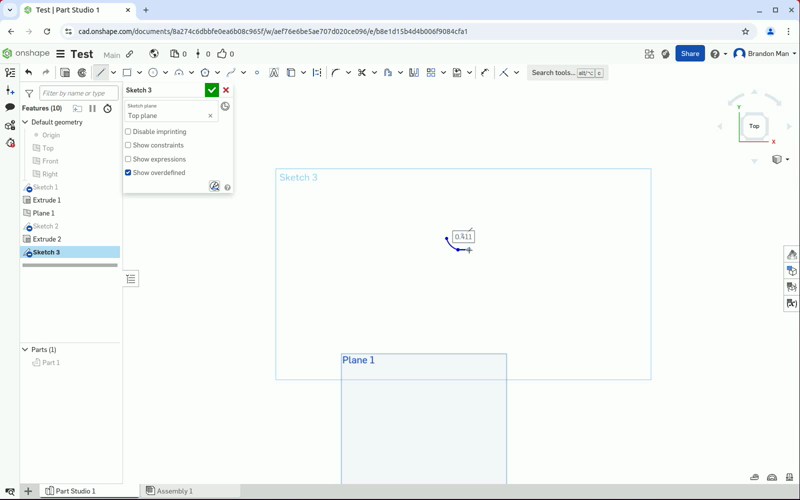
scroll(-6)
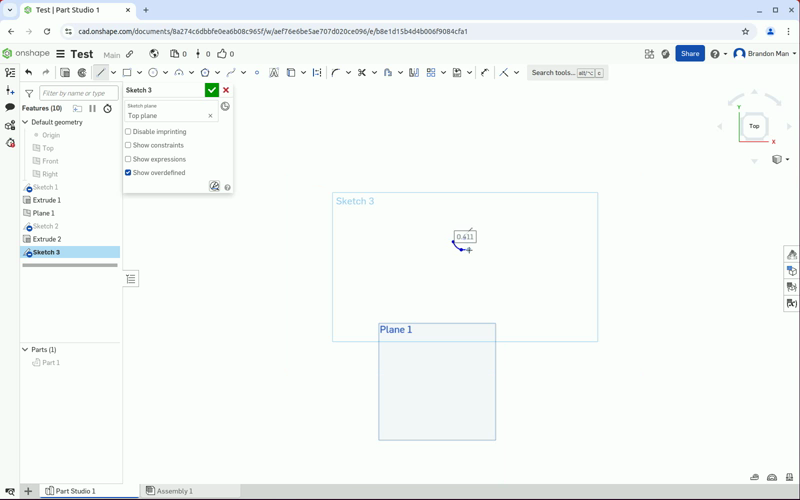
scroll(-6)
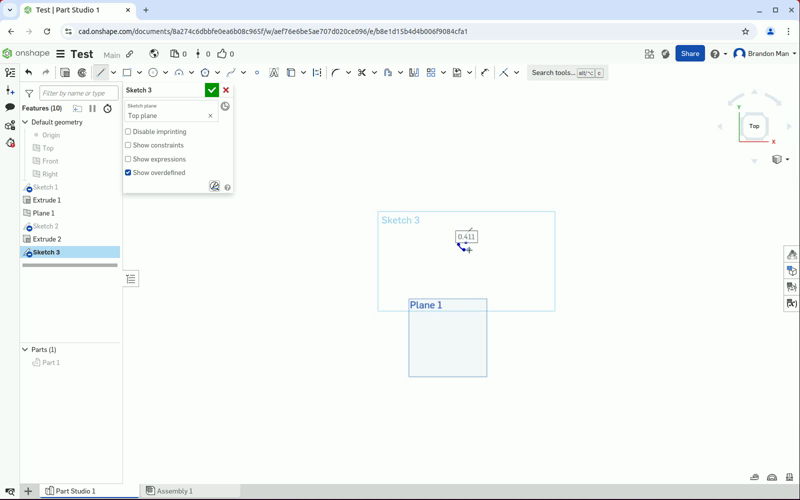
scroll(-6)
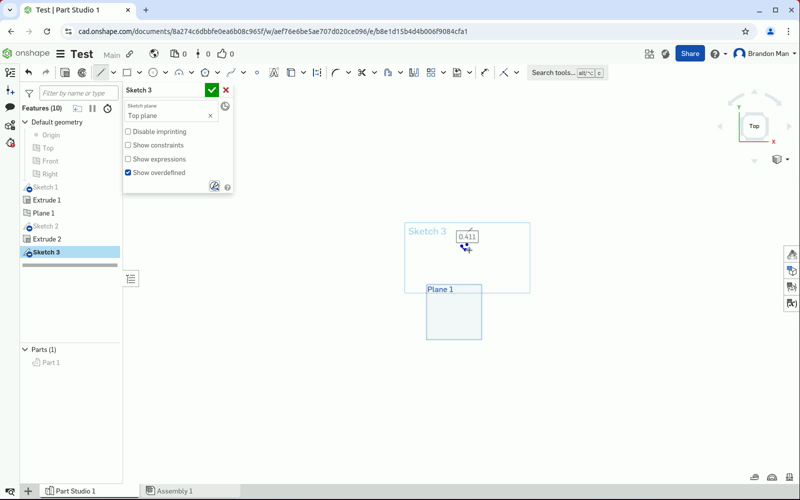
scroll(-6)
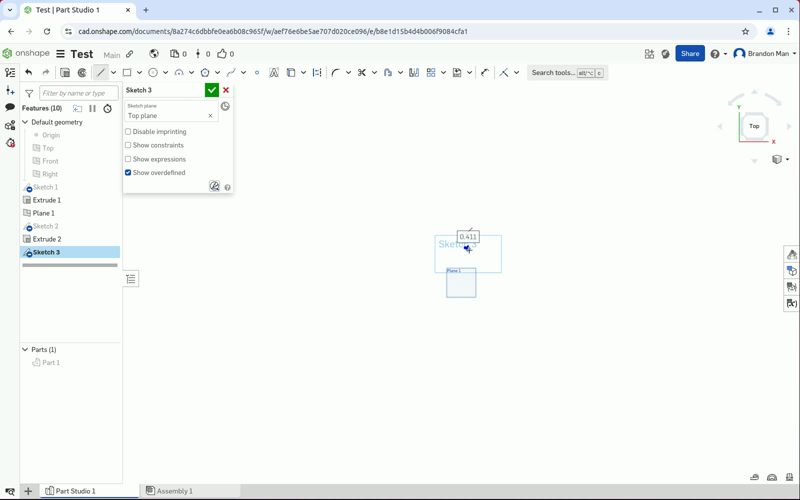
key_up(shift)
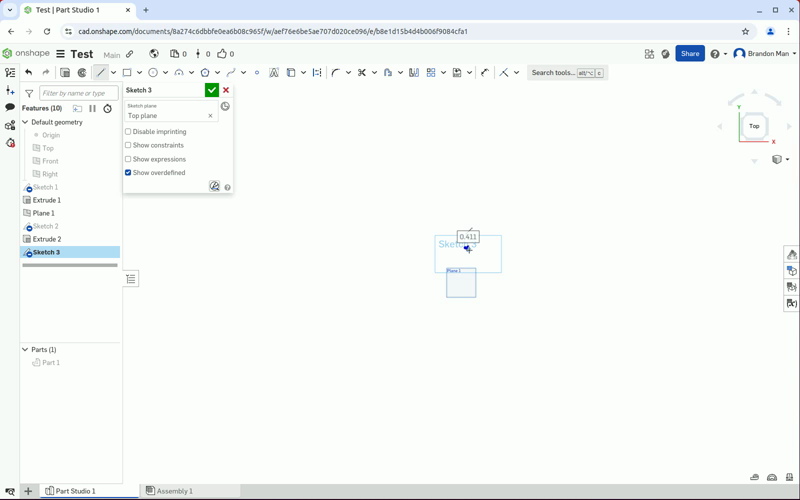
key(esc)
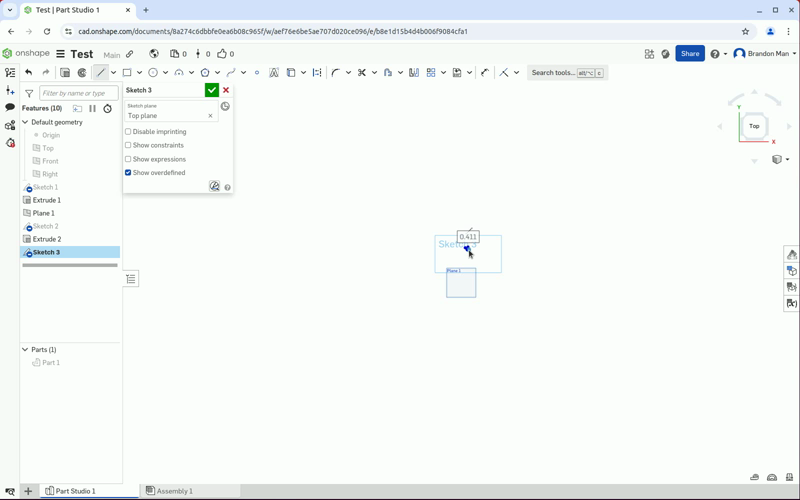
key(a)
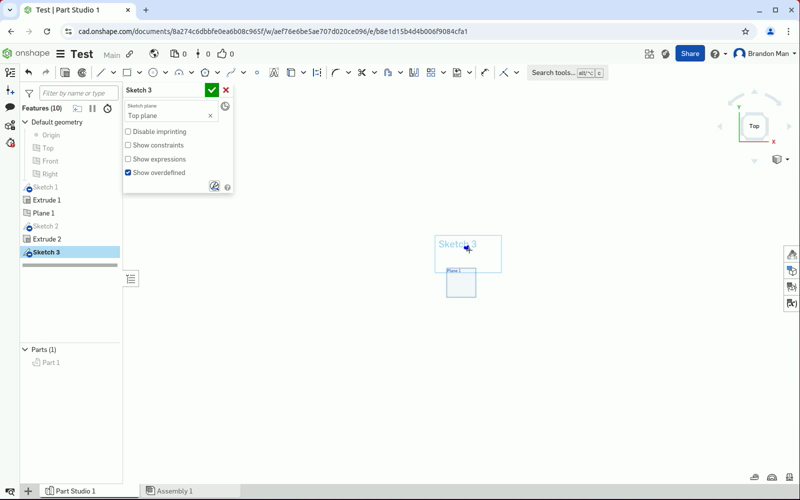
mouse_move(469, 249)
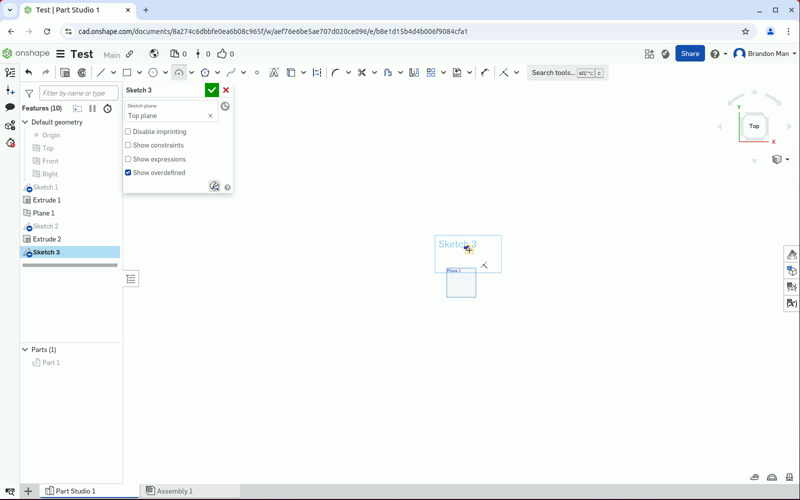
scroll(6)
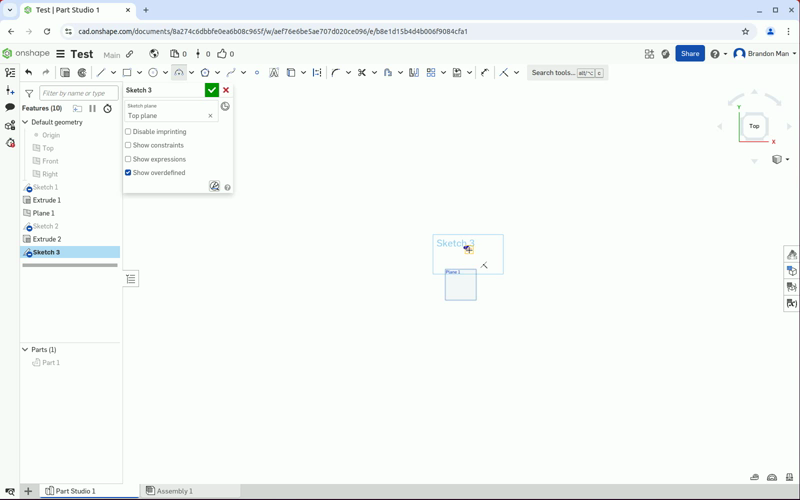
scroll(6)
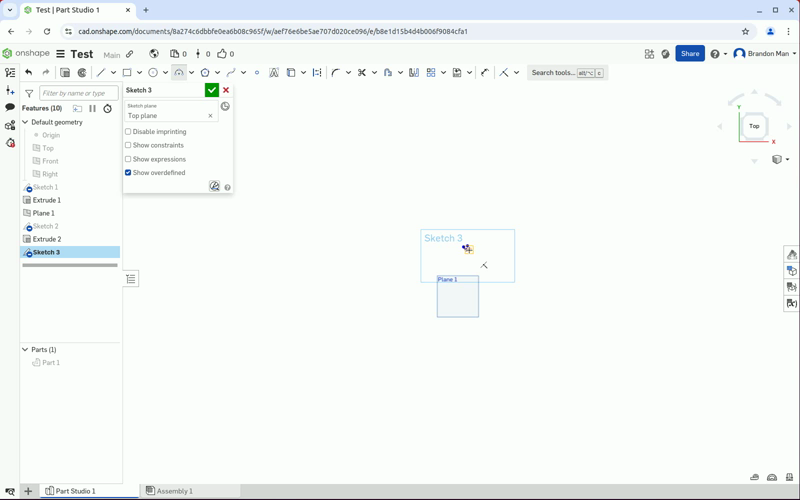
scroll(6)
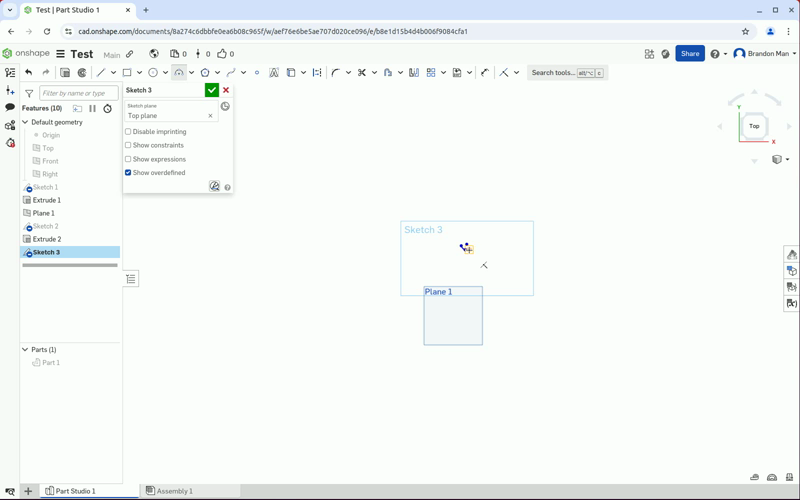
scroll(6)
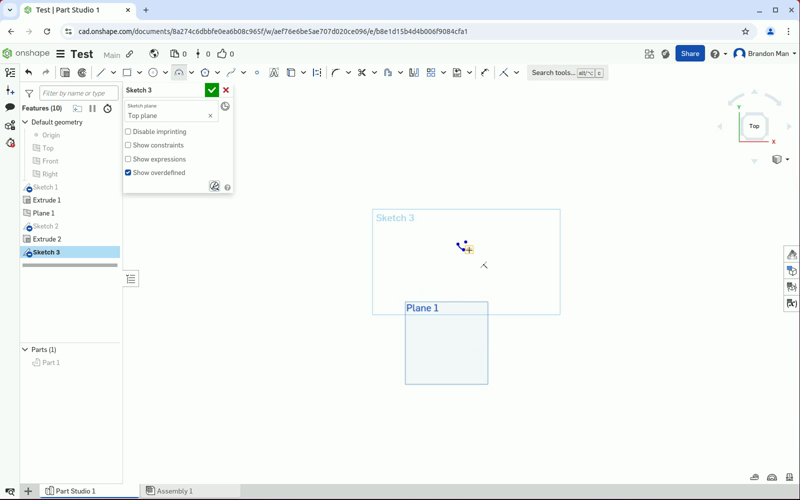
scroll(6)
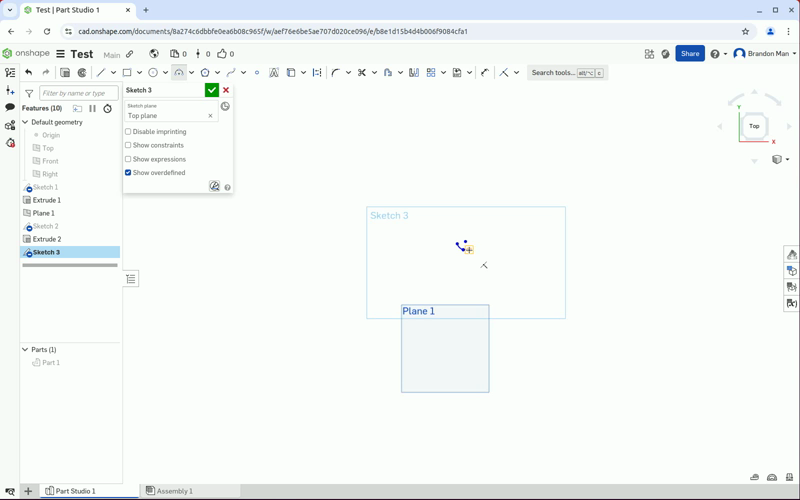
scroll(6)
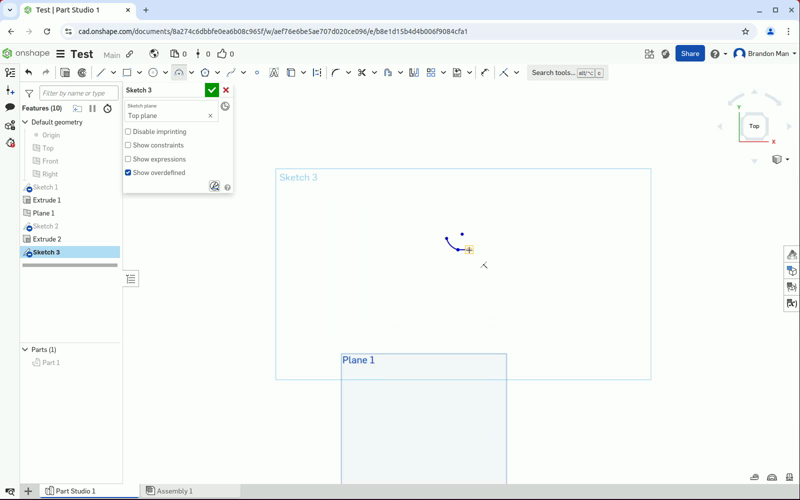
scroll(6)
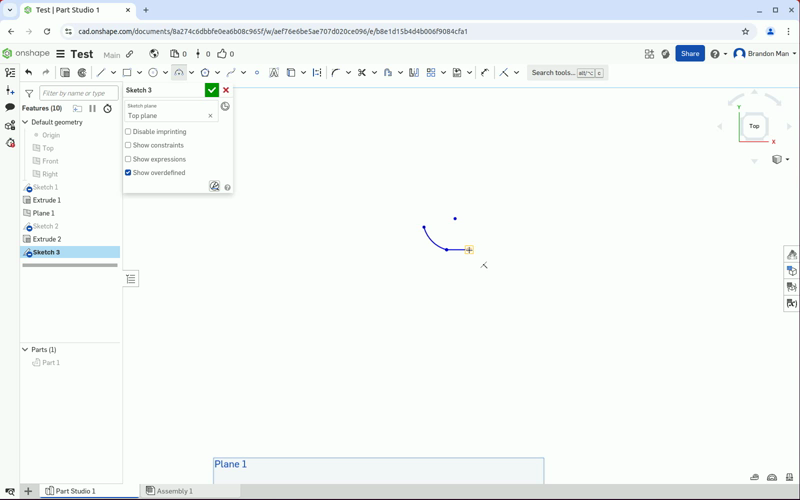
click(469, 249)
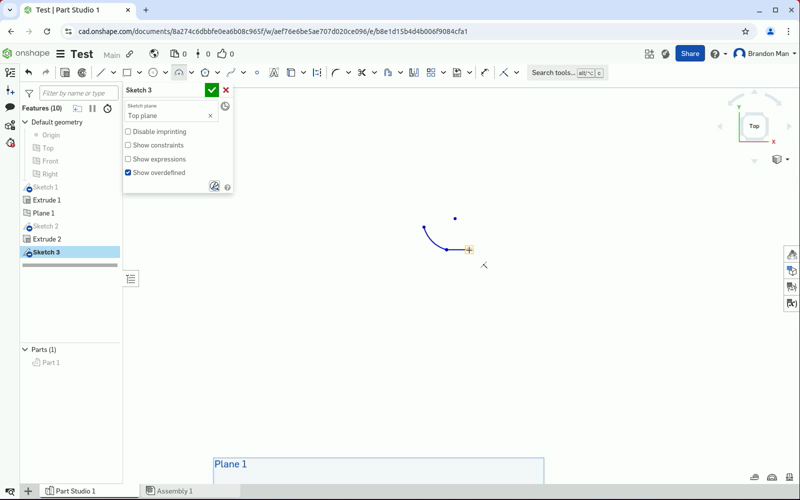
scroll(-6)
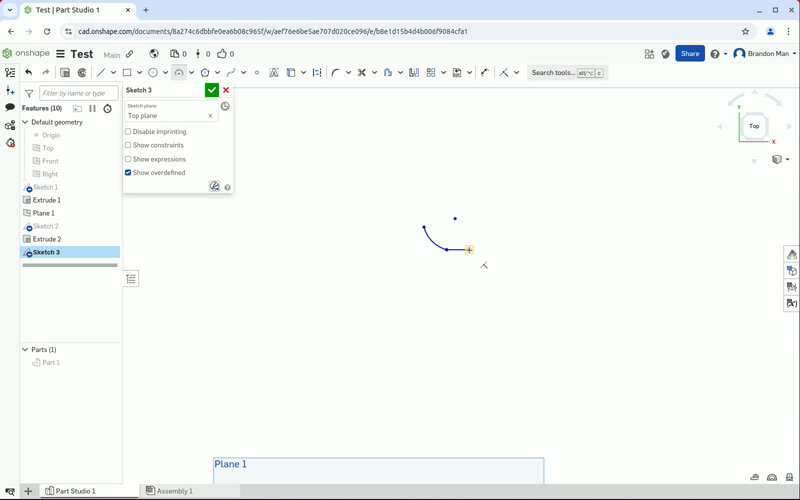
scroll(-6)
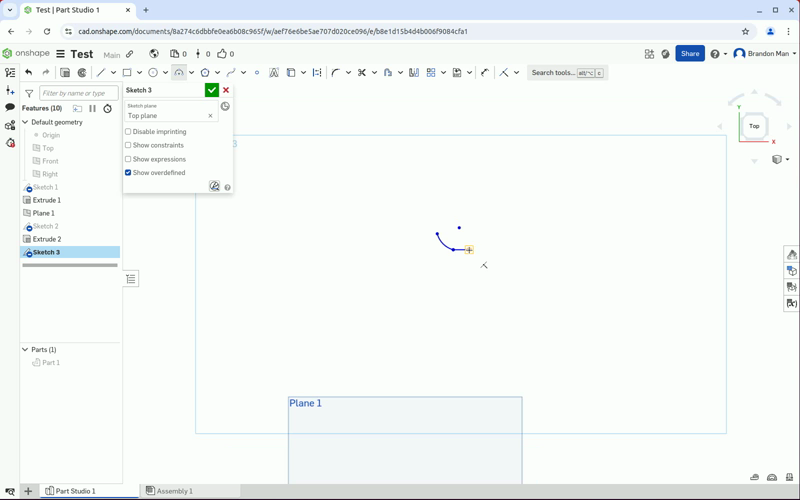
scroll(-6)
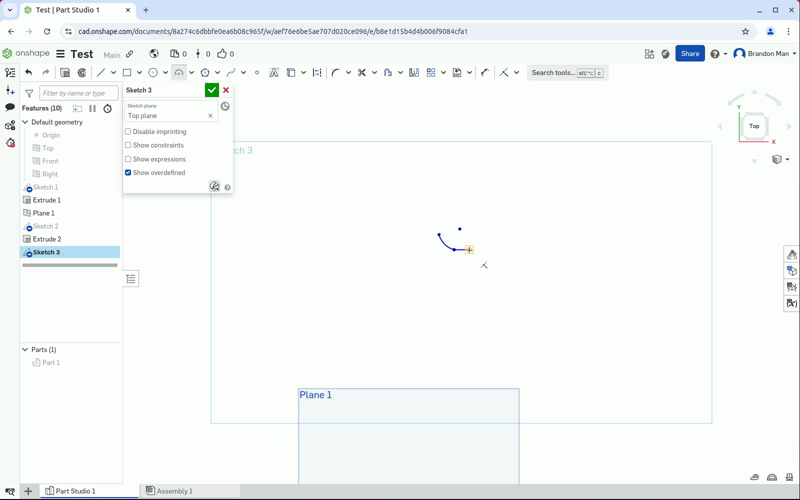
scroll(-6)
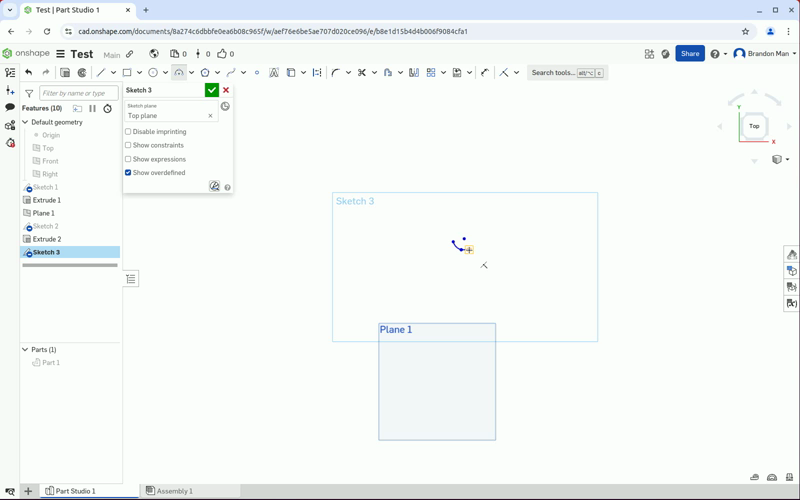
scroll(-6)
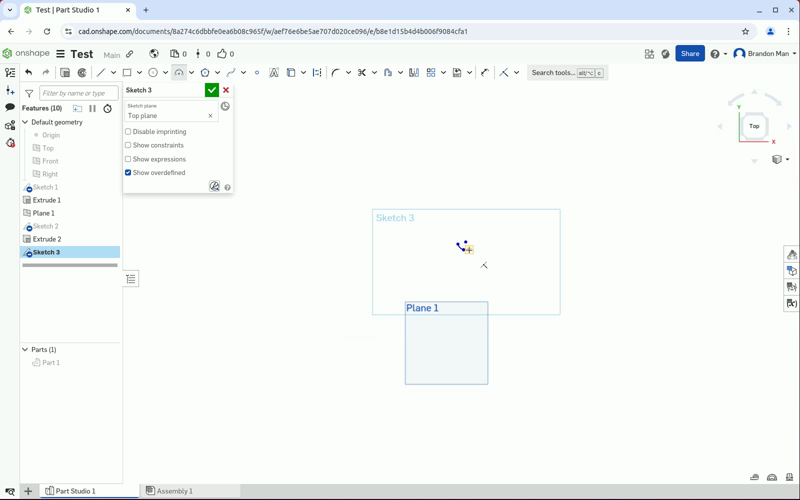
scroll(-6)
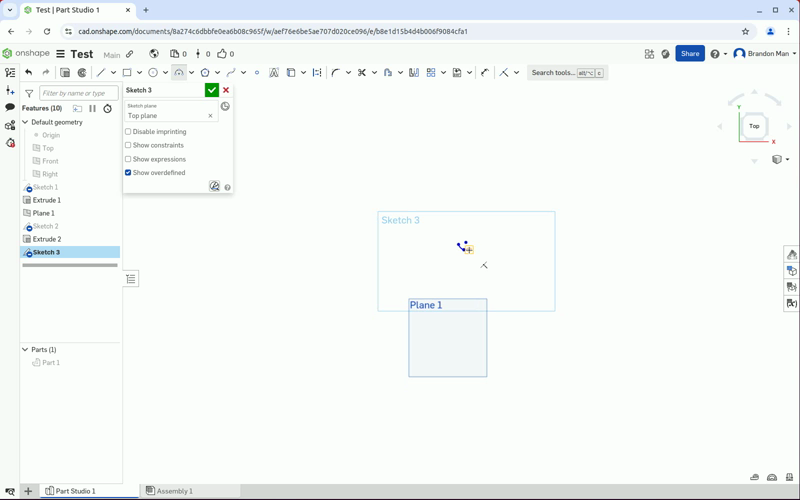
scroll(-6)
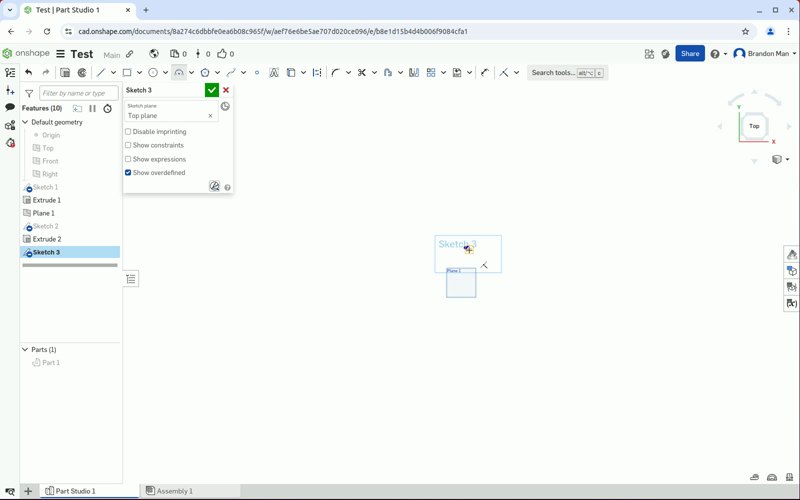
key_down(shift)
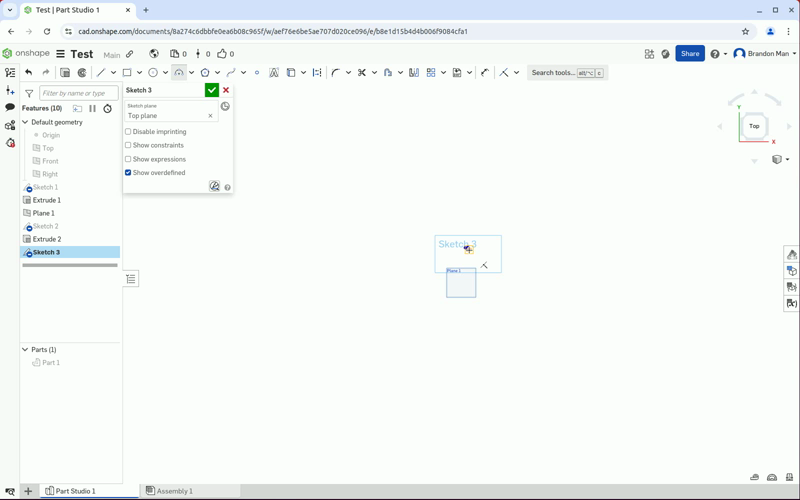
mouse_move(471, 247)
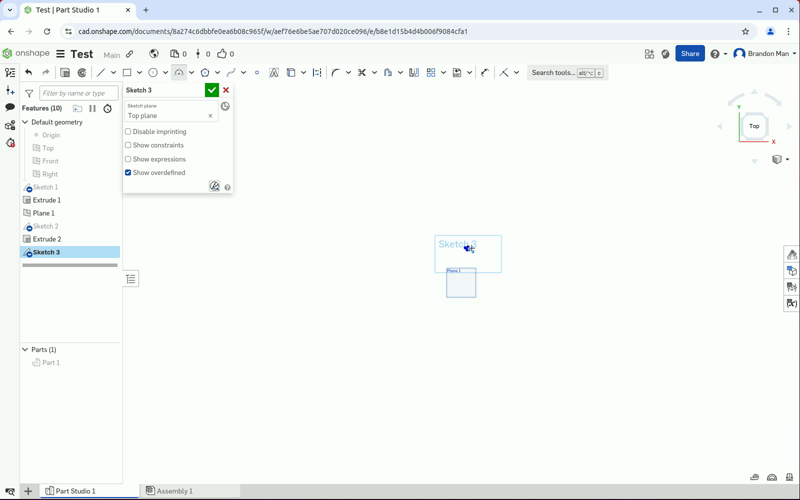
scroll(6)
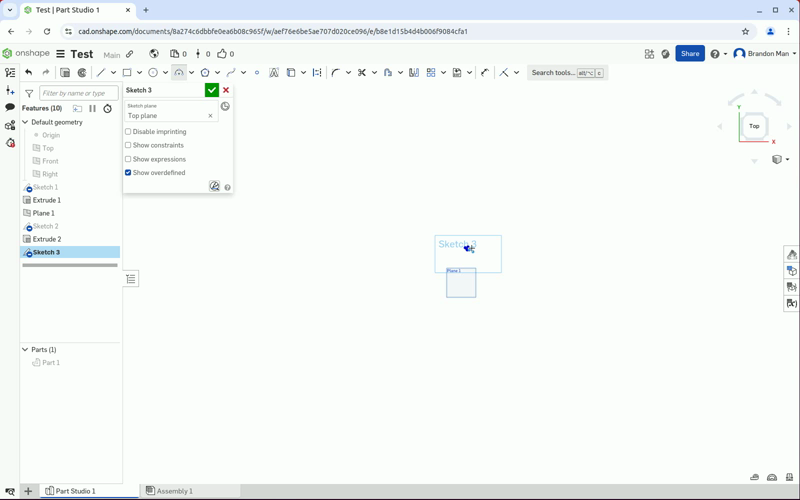
scroll(6)
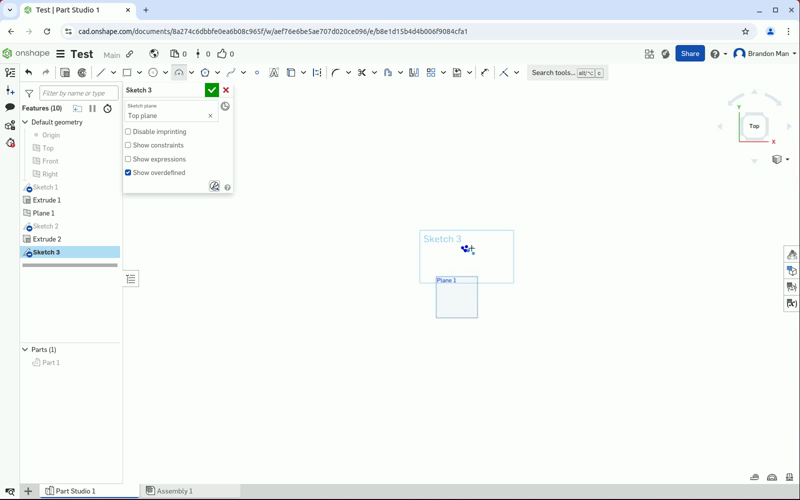
scroll(6)
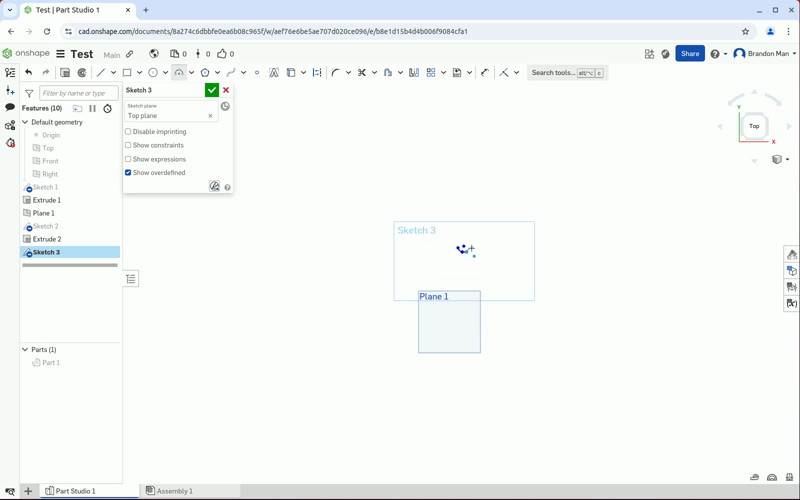
scroll(6)
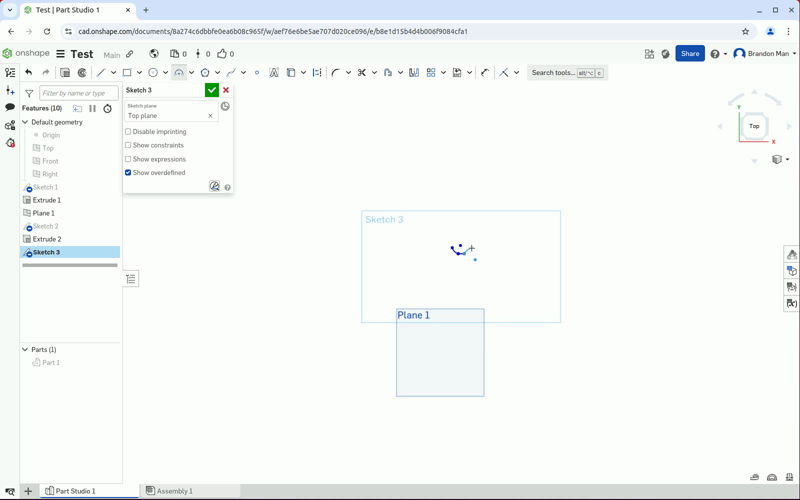
scroll(6)
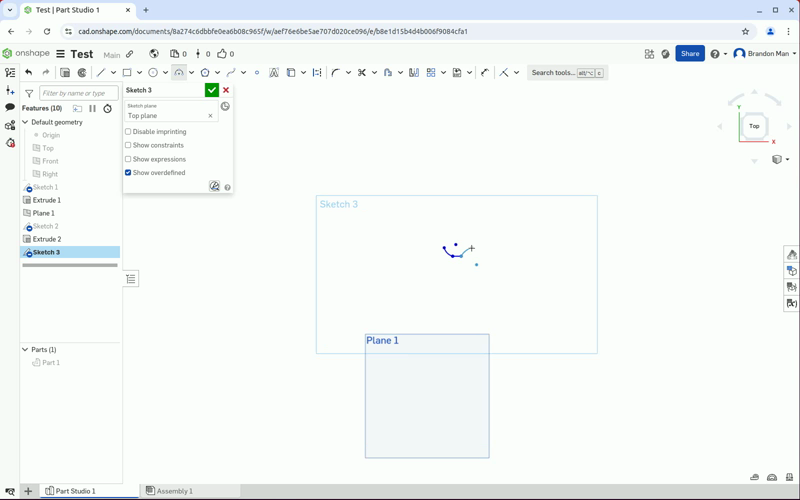
scroll(6)
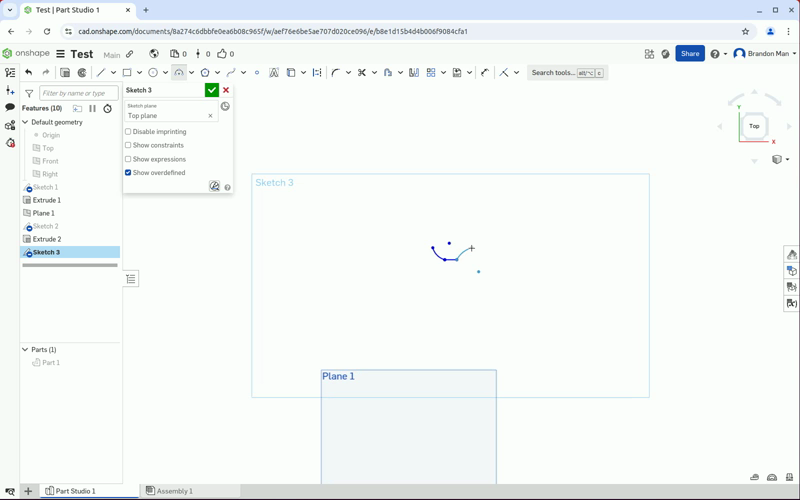
scroll(6)
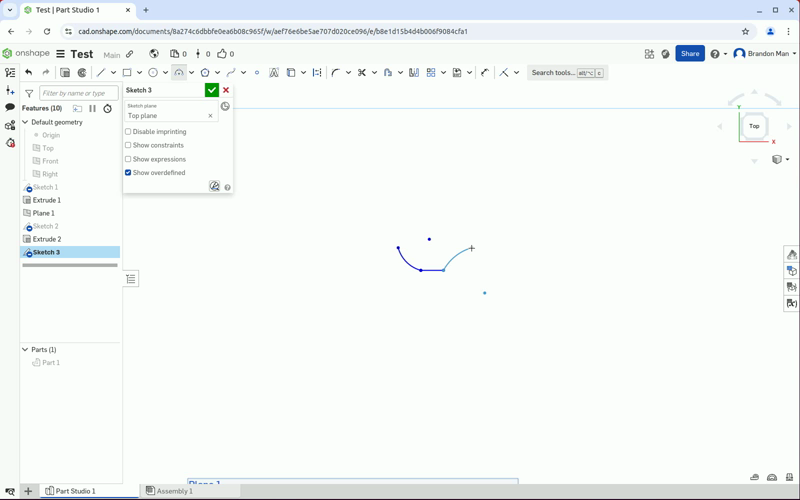
click(471, 247)
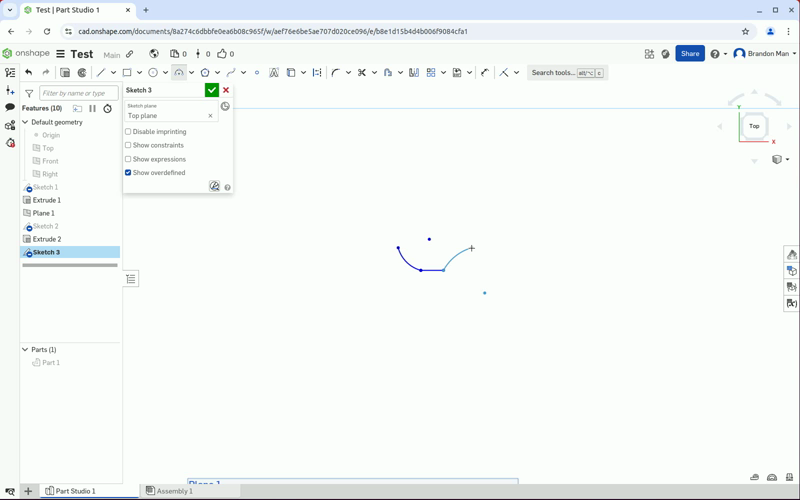
scroll(-6)
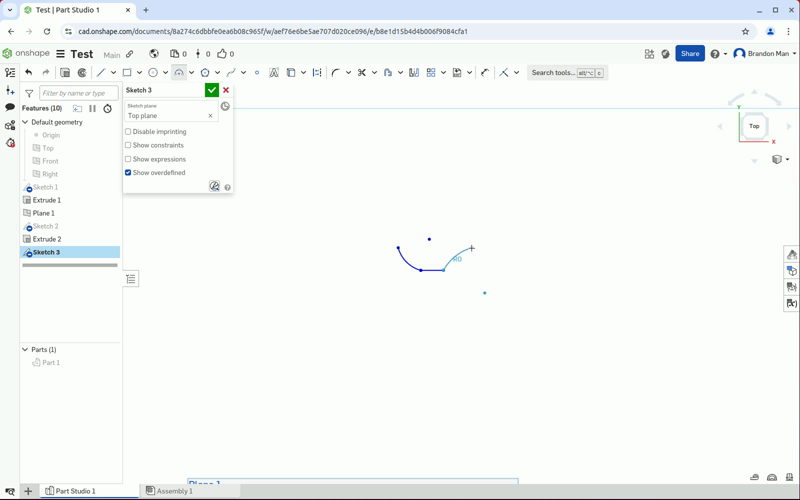
scroll(-6)
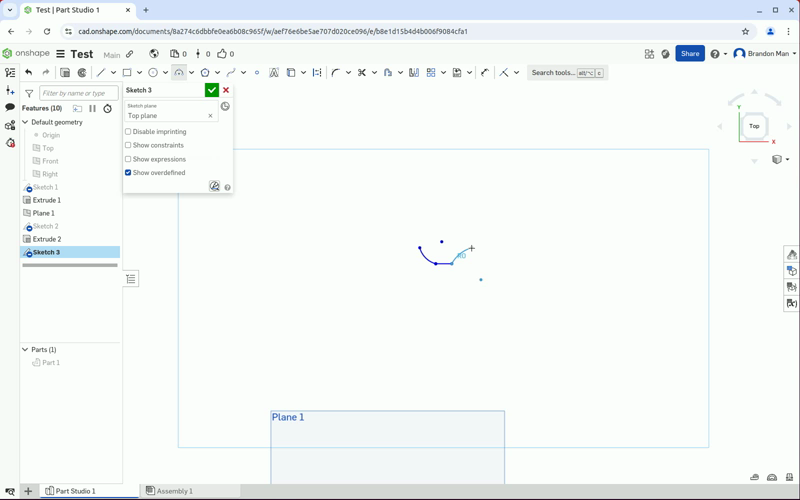
scroll(-6)
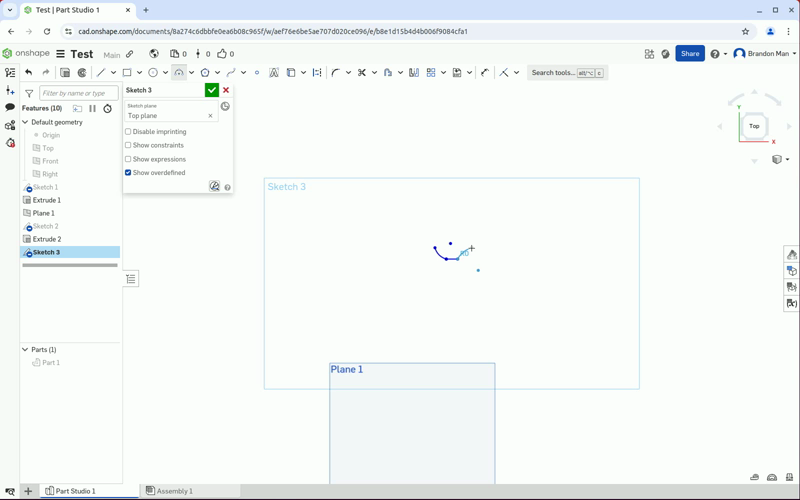
scroll(-6)
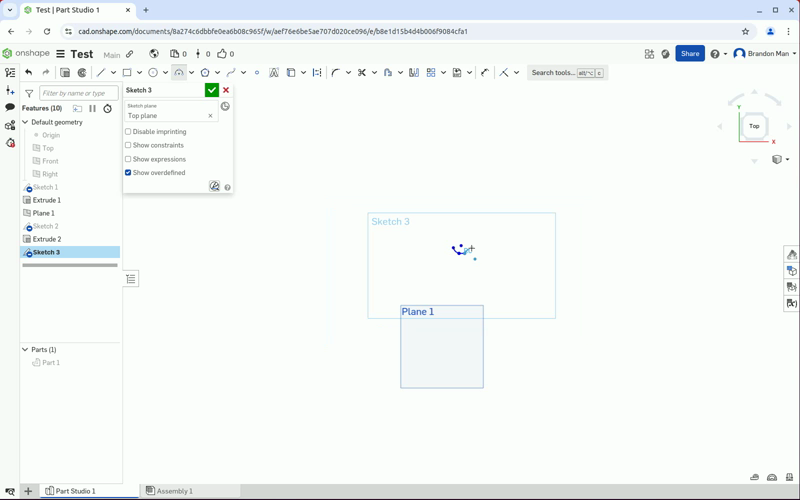
scroll(-6)
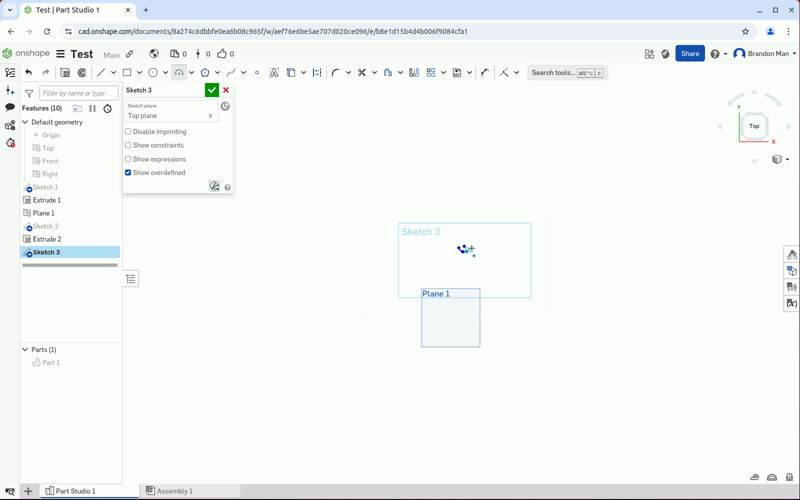
scroll(-6)
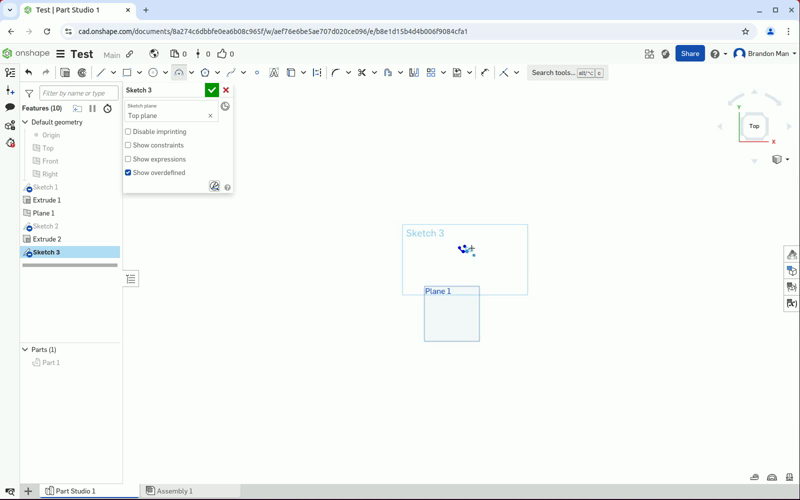
scroll(-6)
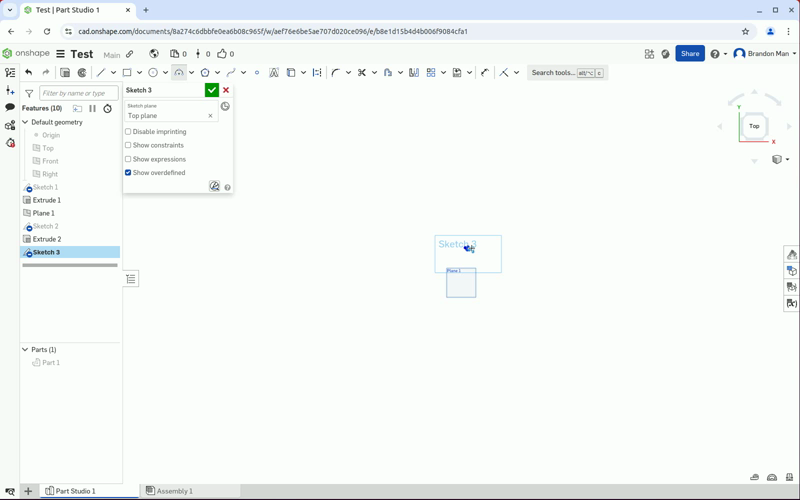
mouse_move(470, 249)
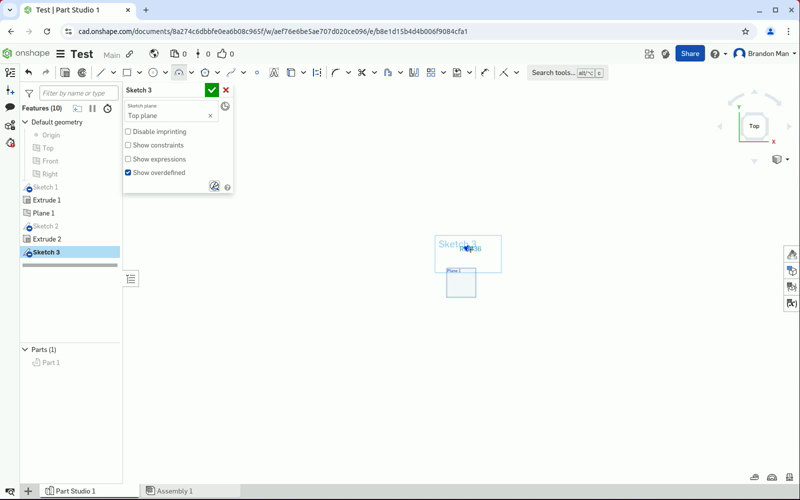
scroll(6)
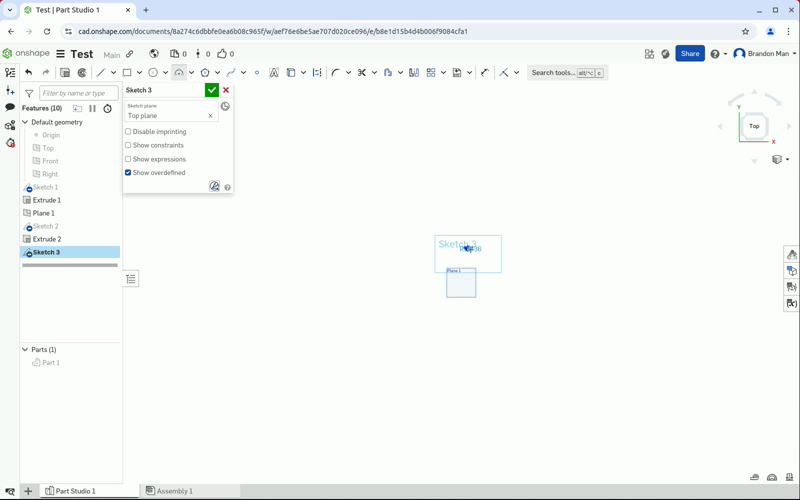
scroll(6)
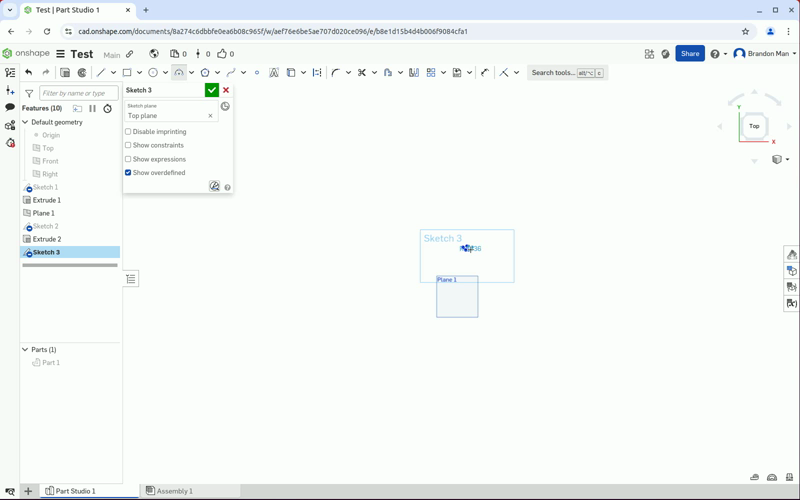
scroll(6)
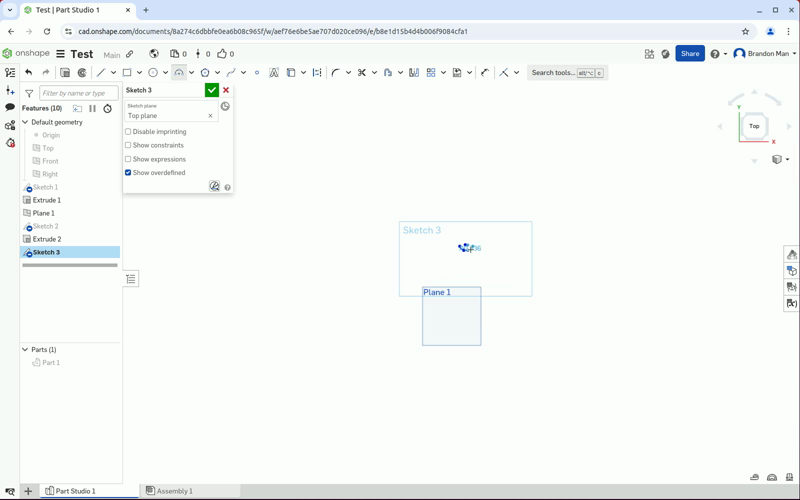
scroll(6)
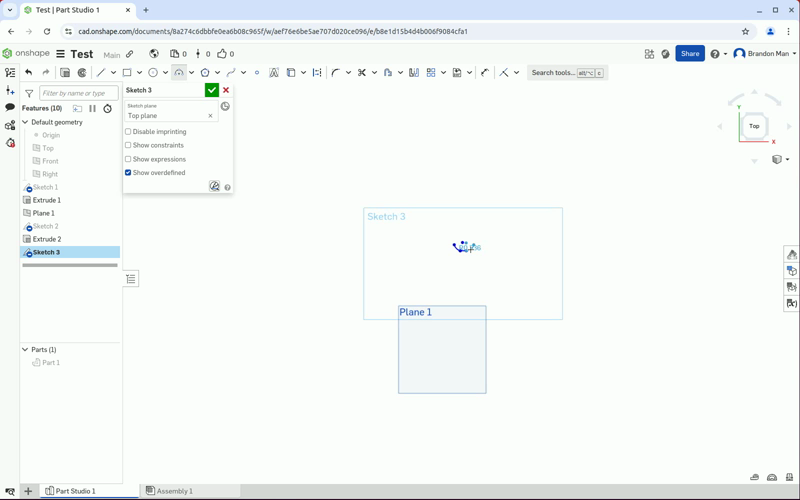
scroll(6)
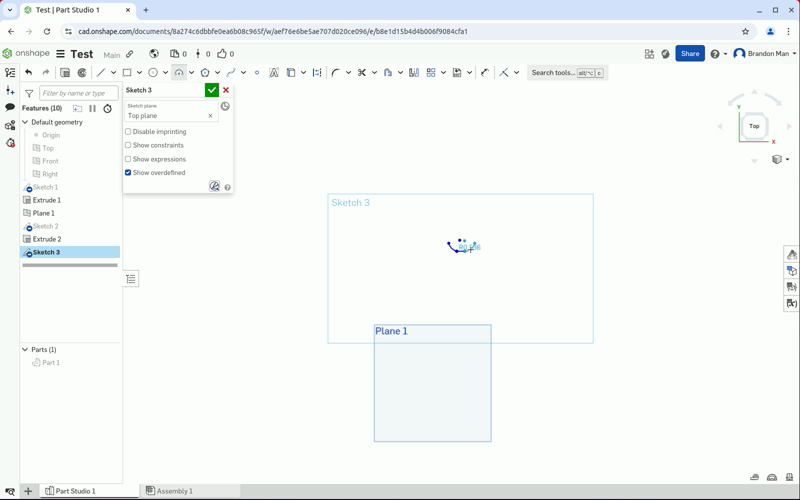
scroll(6)
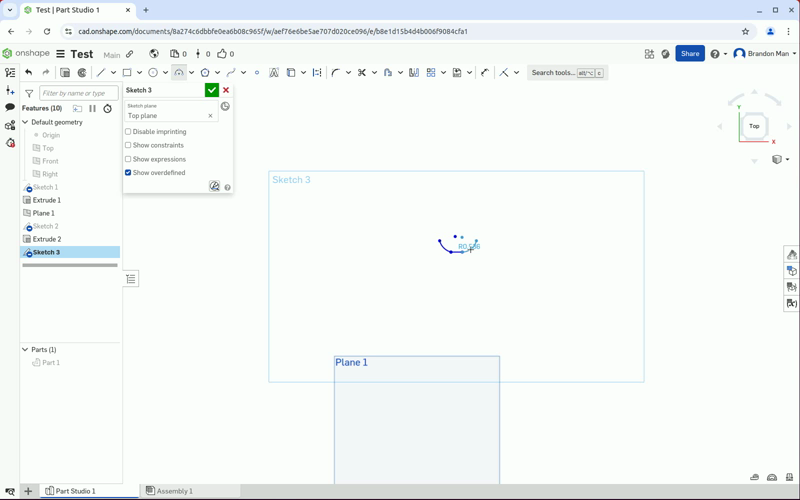
scroll(6)
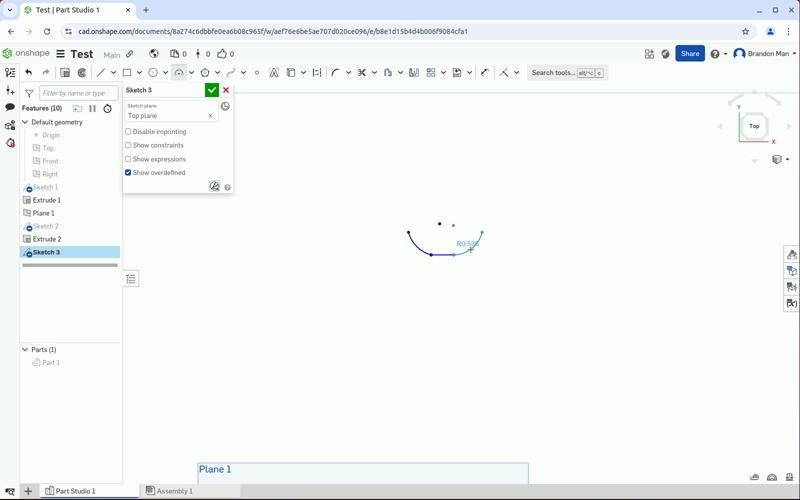
click(470, 249)
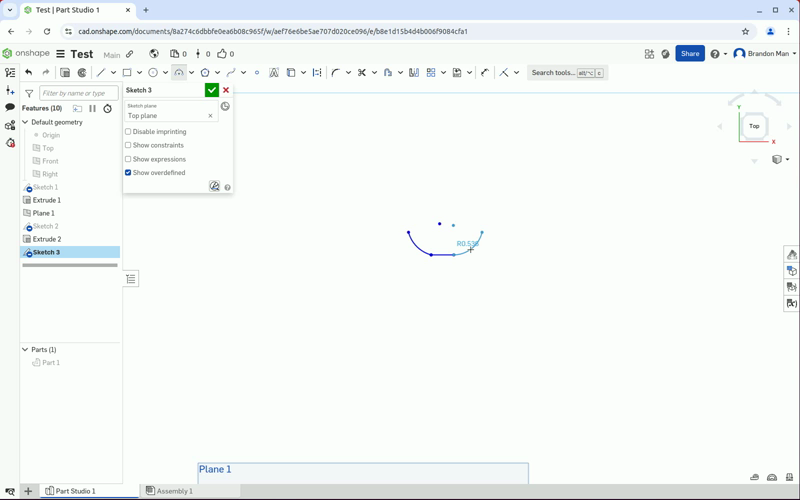
scroll(-6)
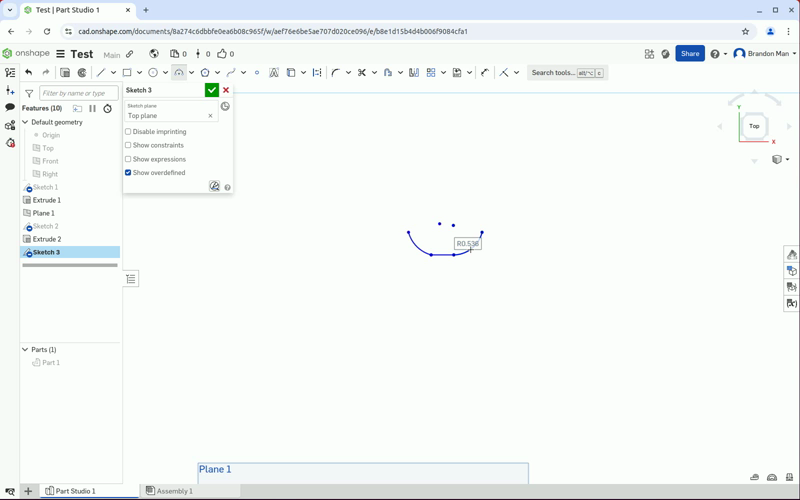
scroll(-6)
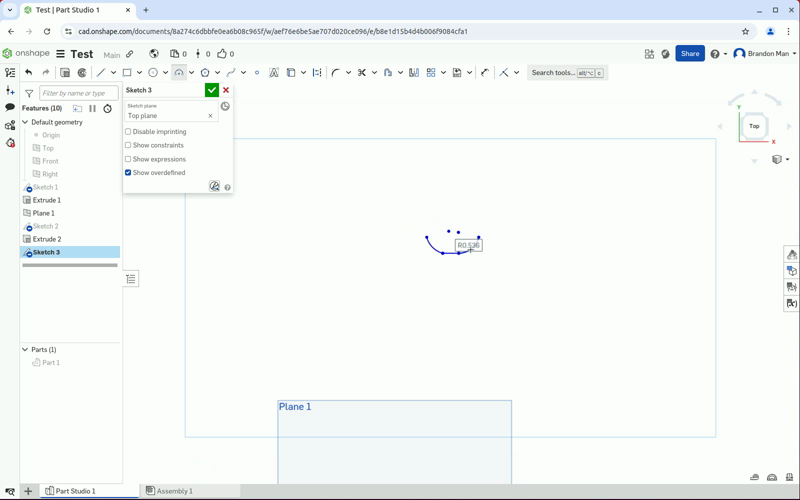
scroll(-6)
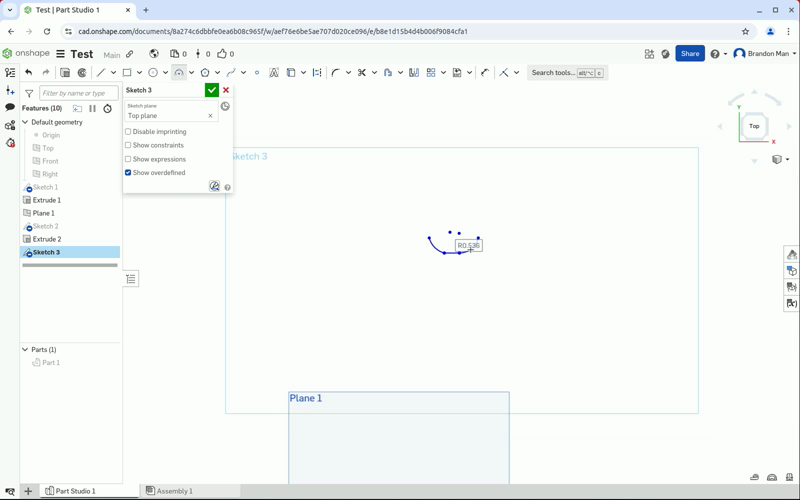
scroll(-6)
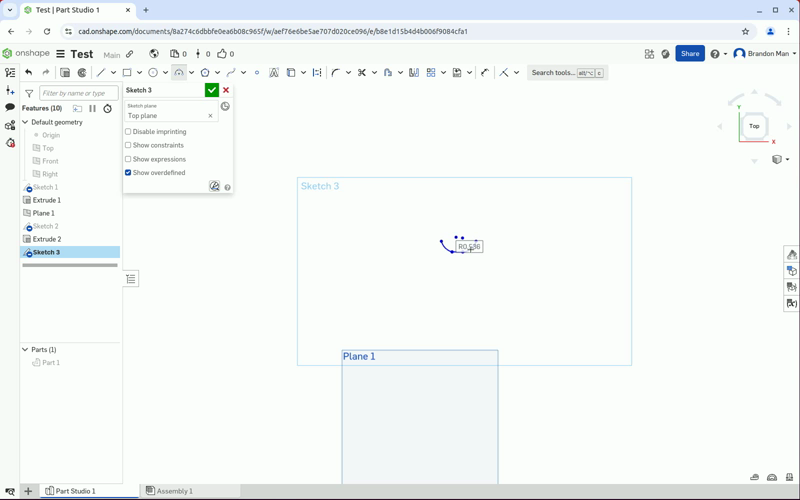
scroll(-6)
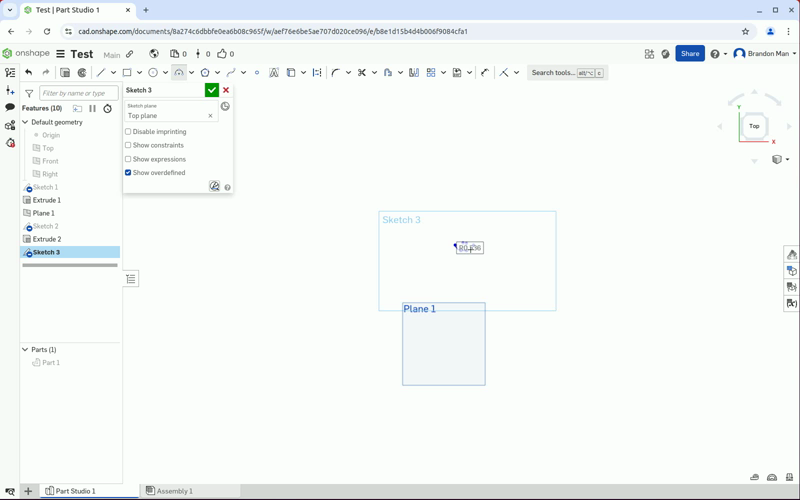
scroll(-6)
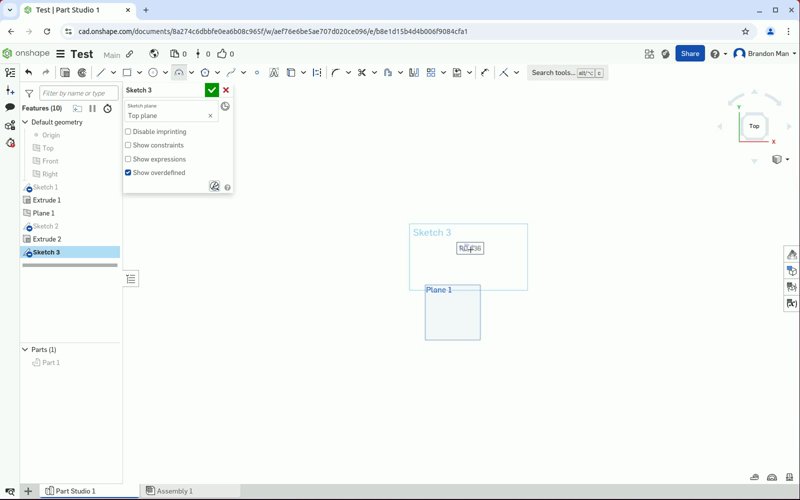
scroll(-6)
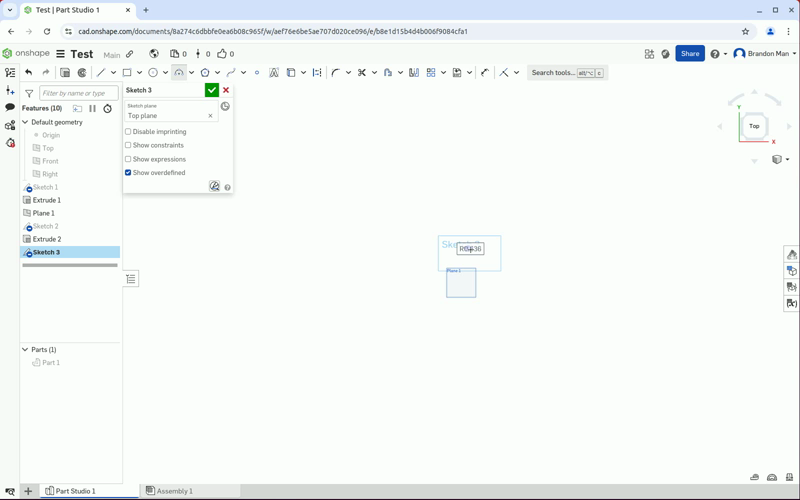
key_up(shift)
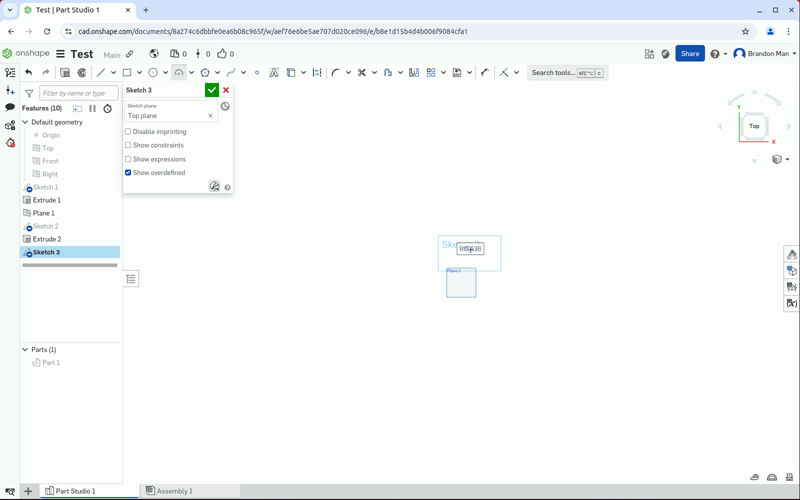
key(esc)
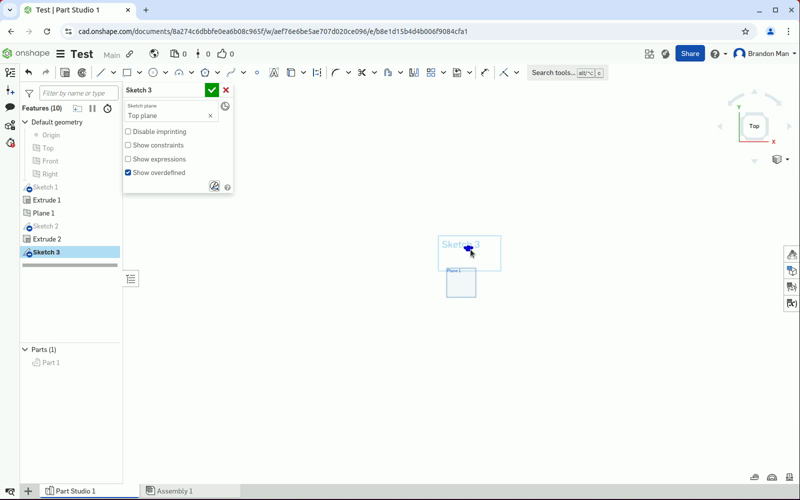
key(l)
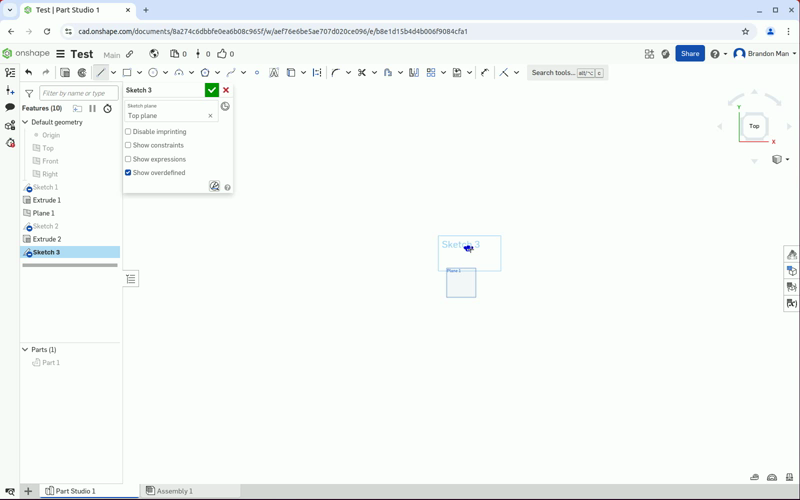
mouse_move(471, 247)
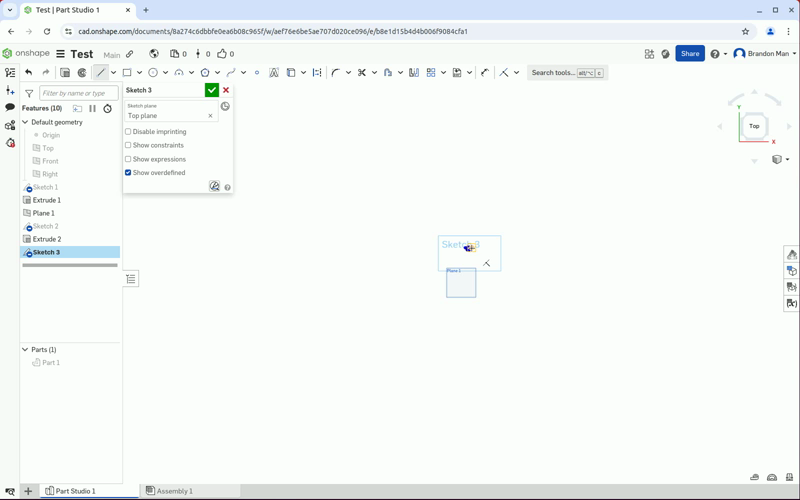
scroll(6)
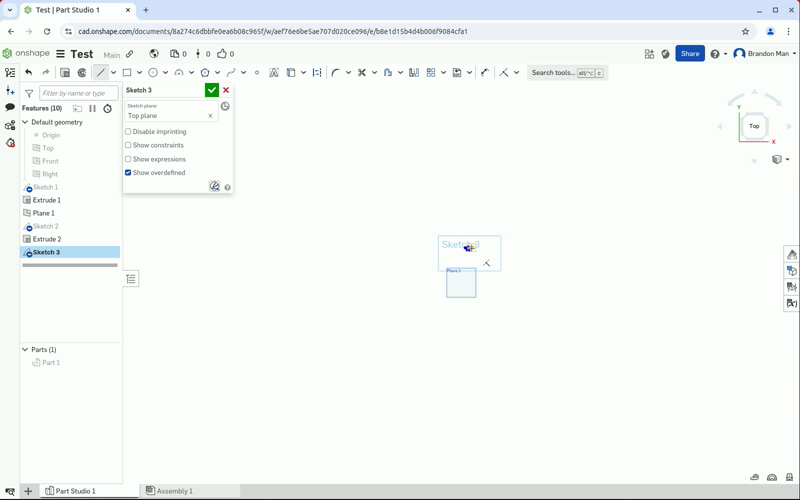
scroll(6)
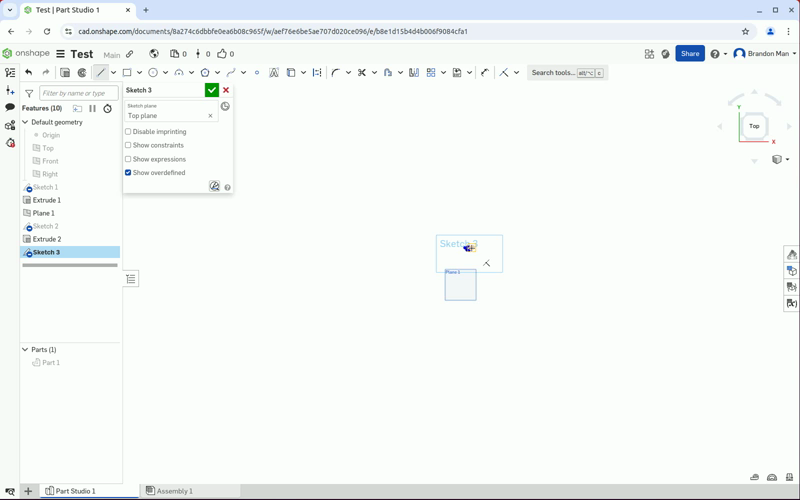
scroll(6)
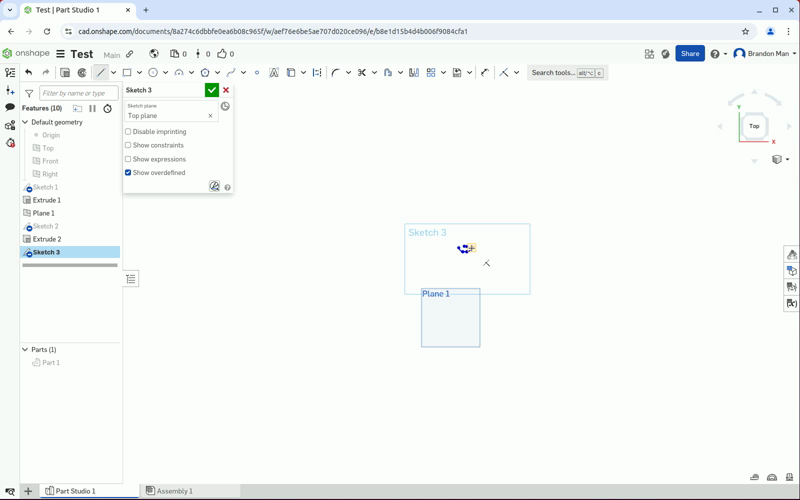
scroll(6)
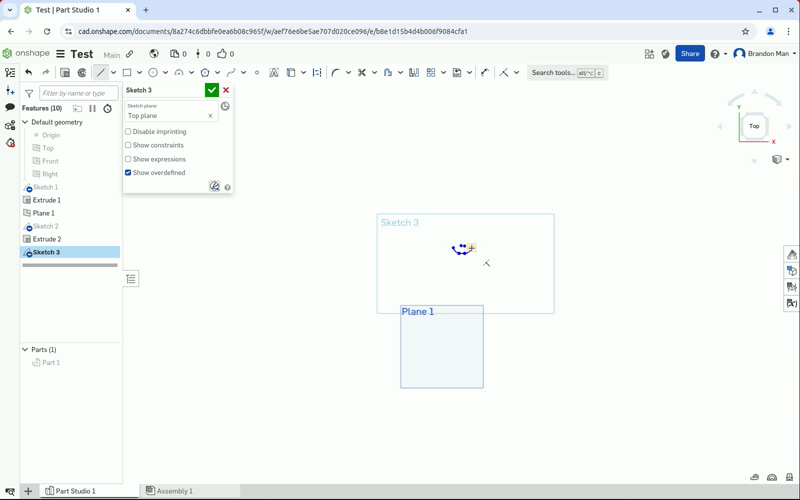
scroll(6)
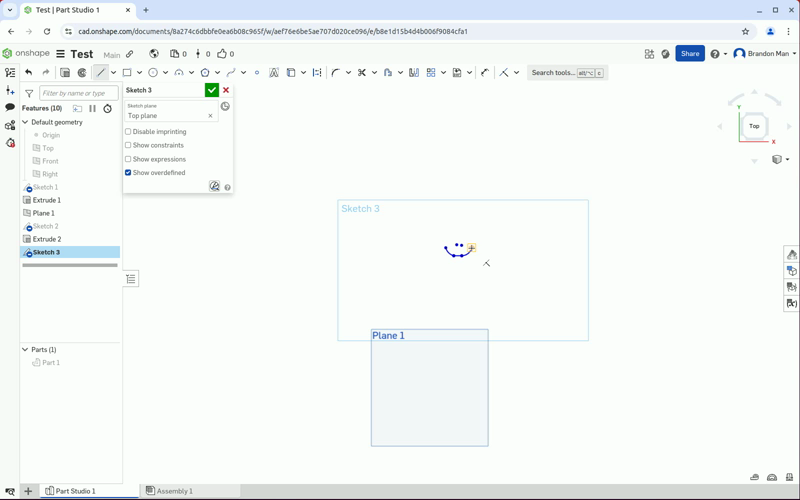
scroll(6)
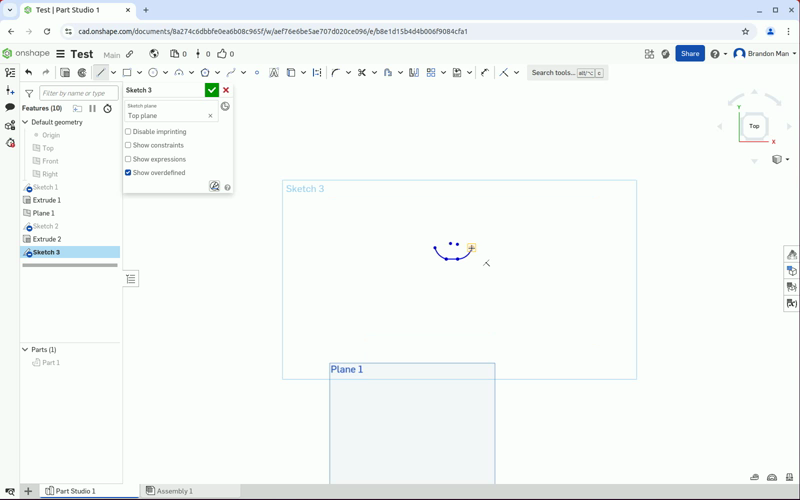
scroll(6)
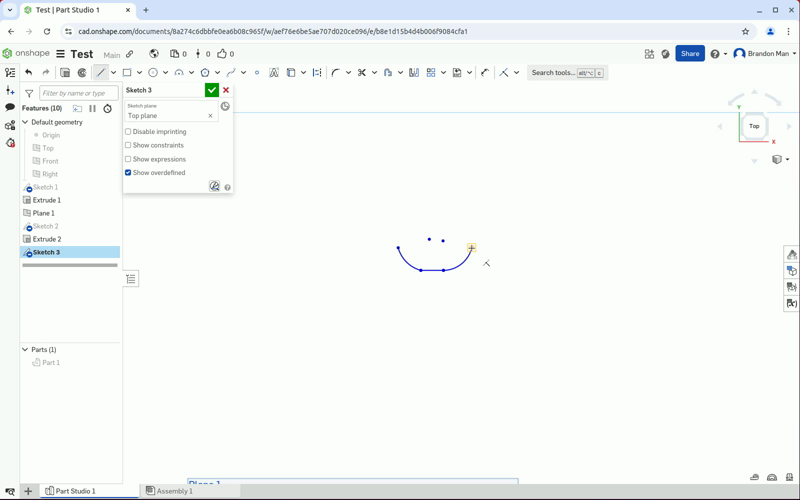
click(471, 247)
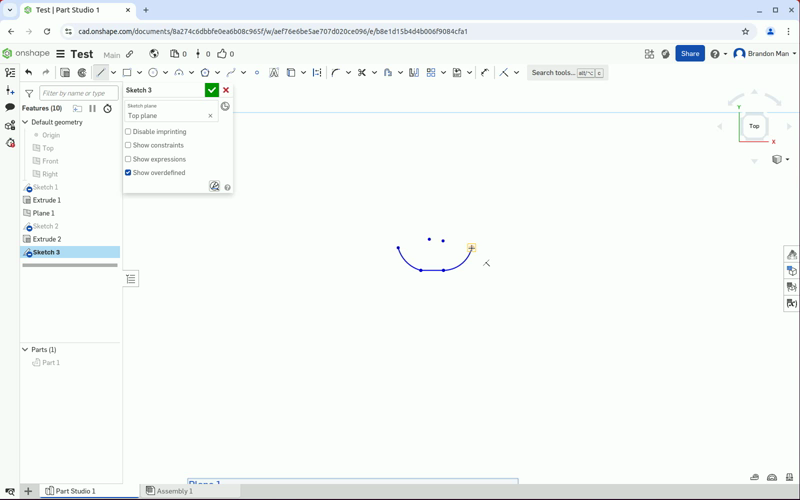
scroll(-6)
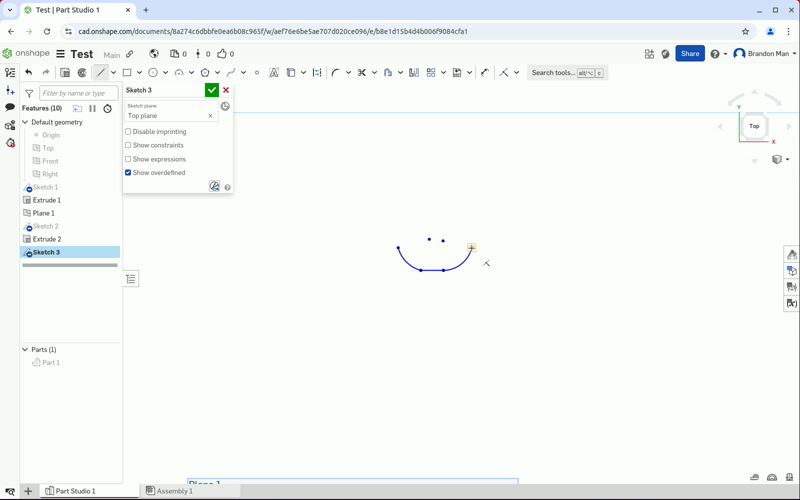
scroll(-6)
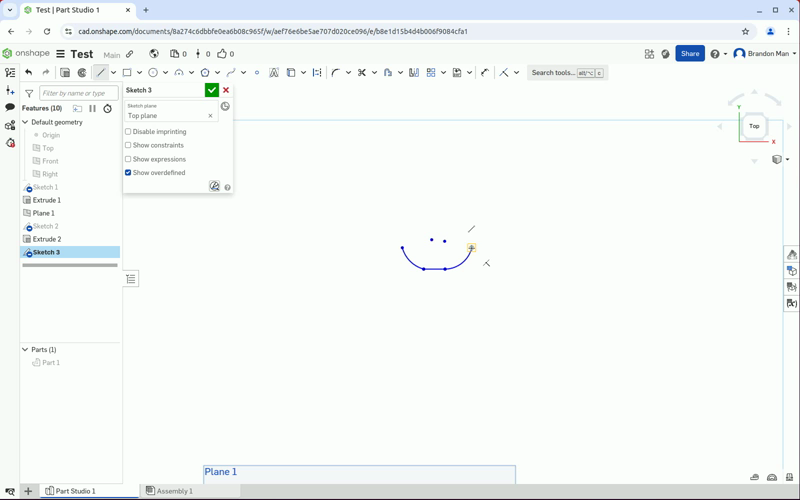
scroll(-6)
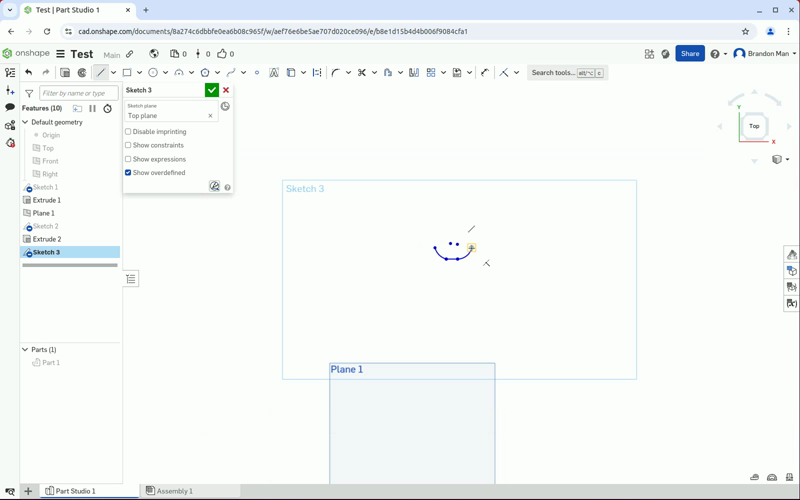
scroll(-6)
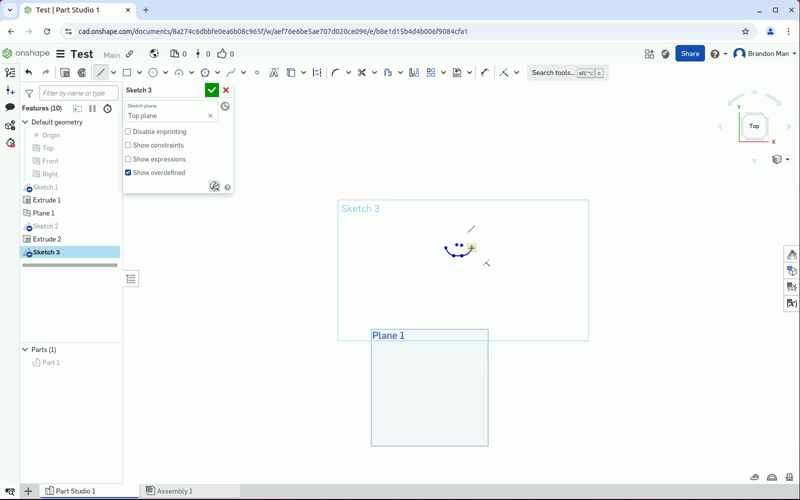
scroll(-6)
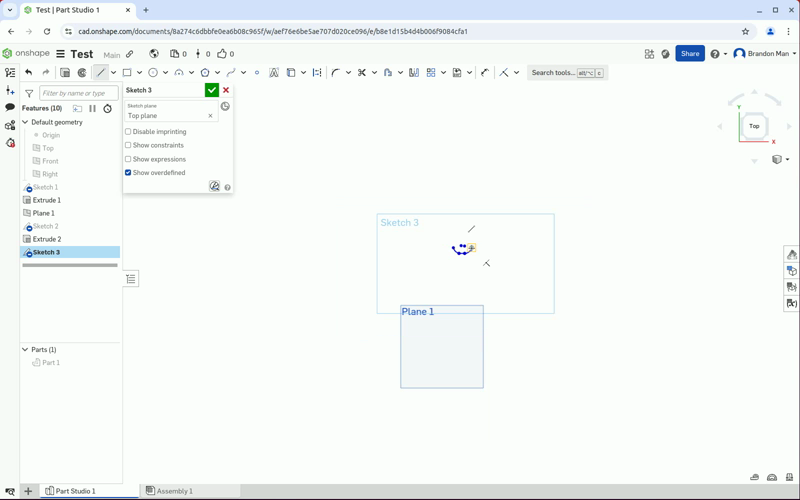
scroll(-6)
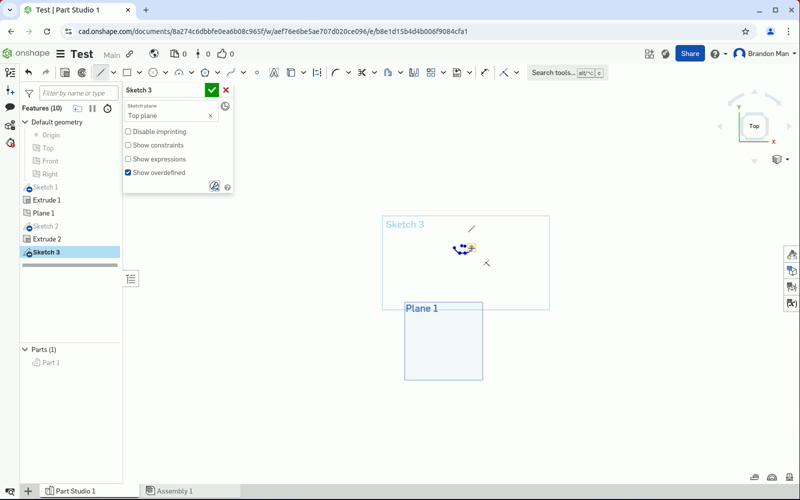
scroll(-6)
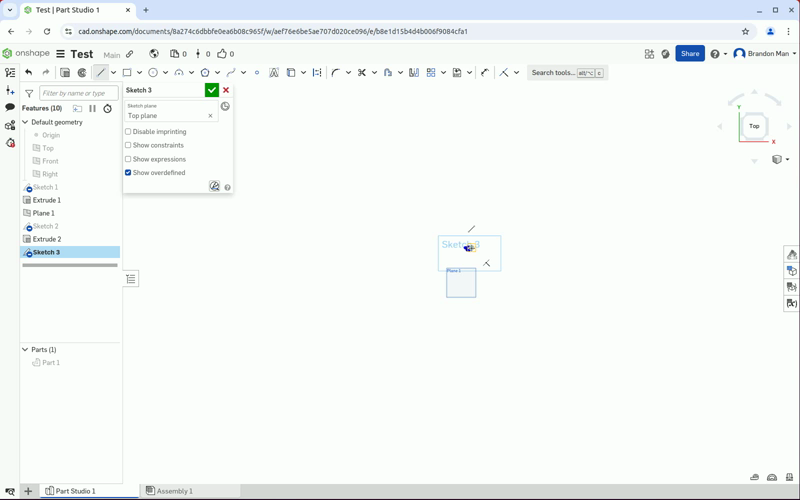
key_down(shift)
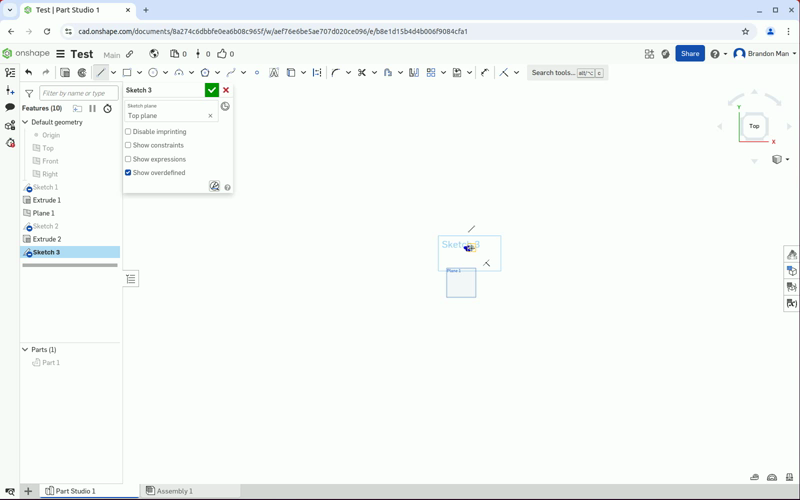
mouse_move(501, 247)
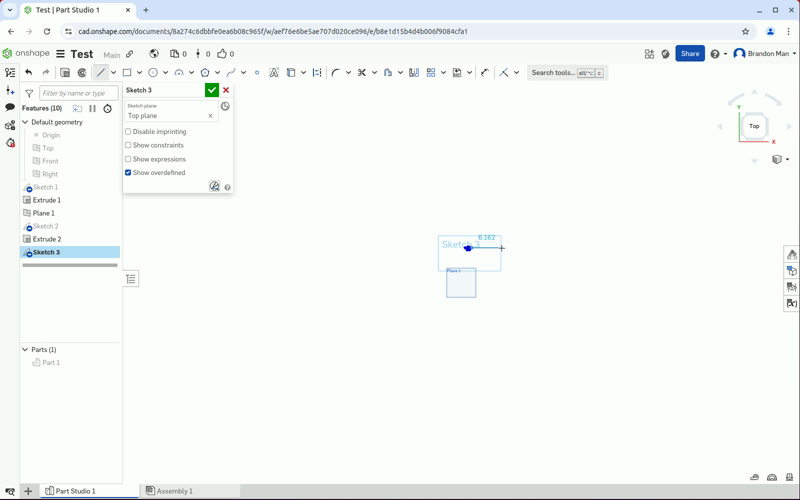
mouse_move(471, 241)
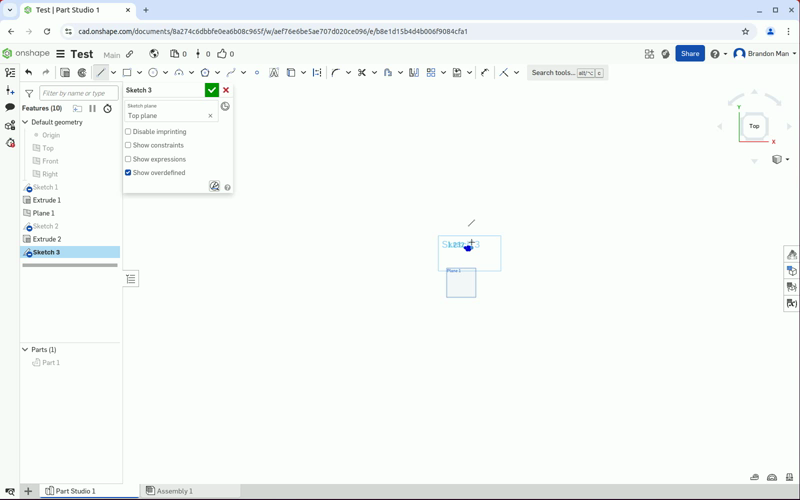
scroll(6)
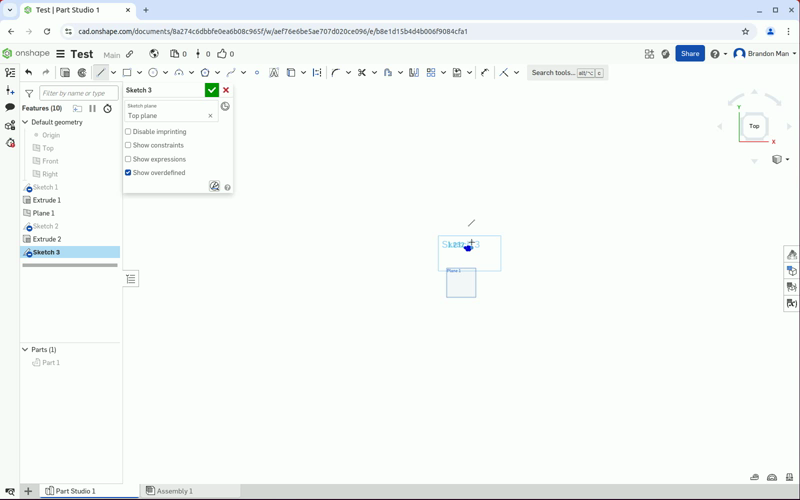
scroll(6)
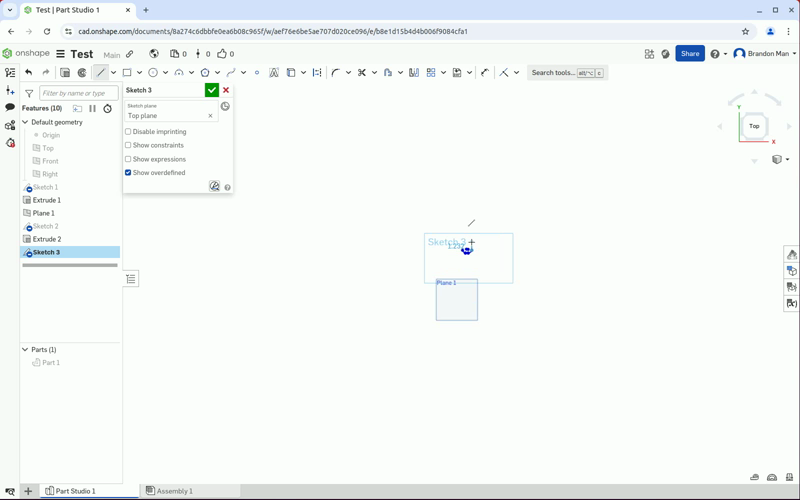
scroll(6)
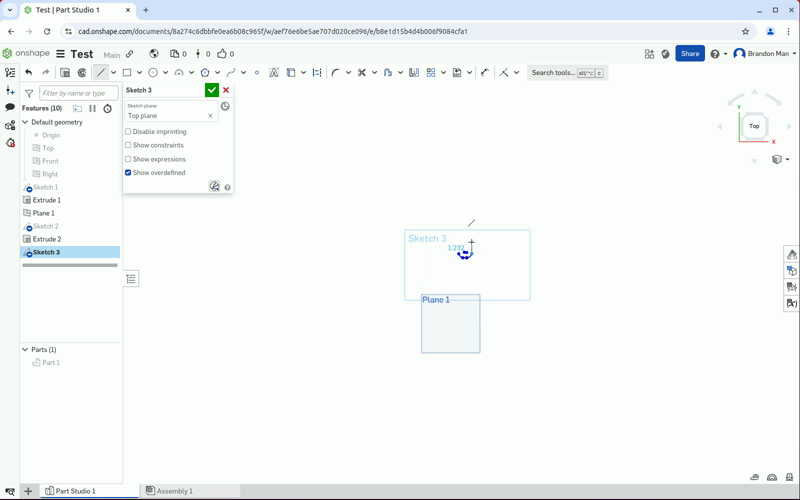
scroll(6)
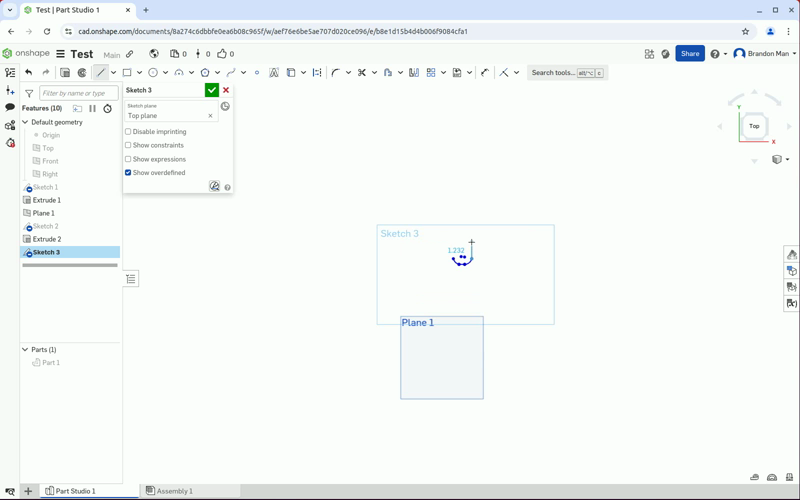
scroll(6)
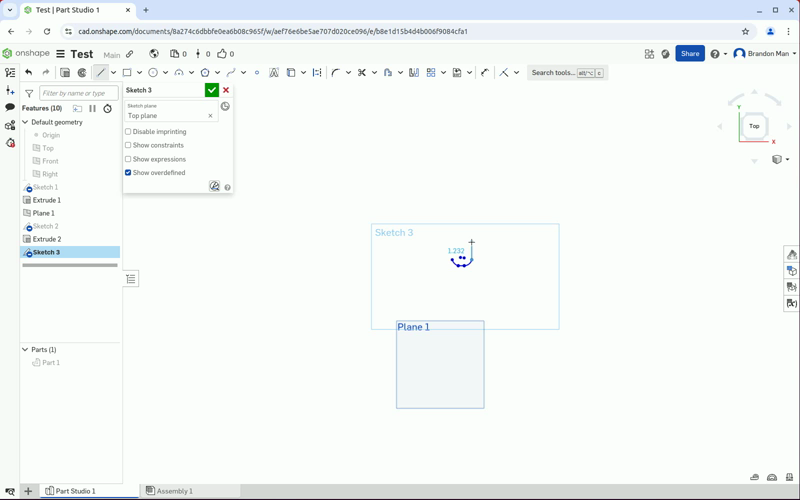
scroll(6)
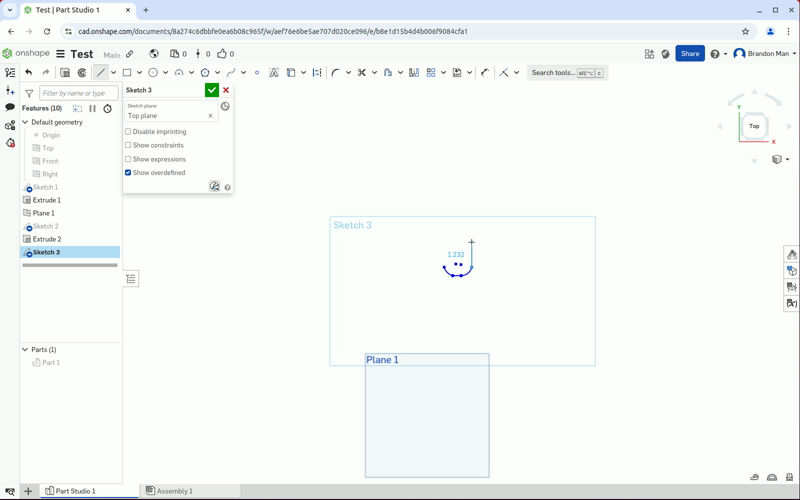
scroll(6)
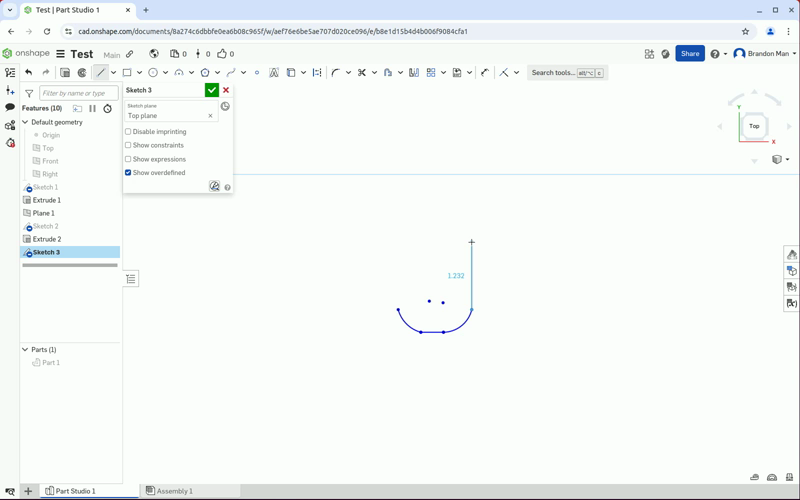
click(471, 241)
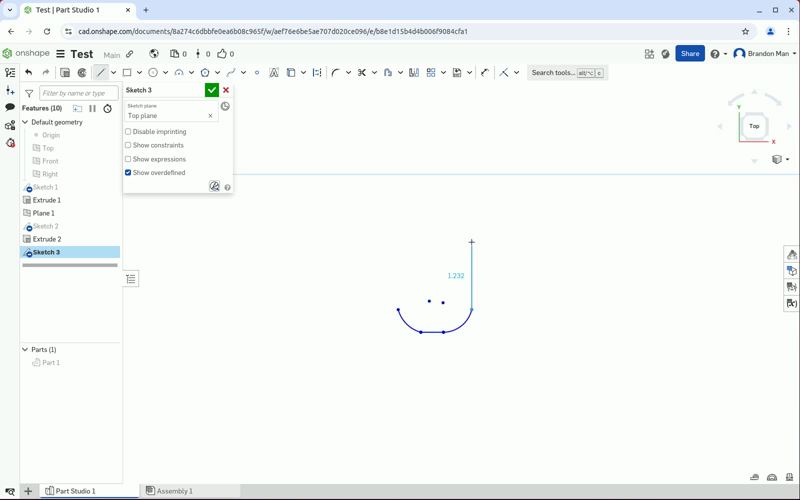
scroll(-6)
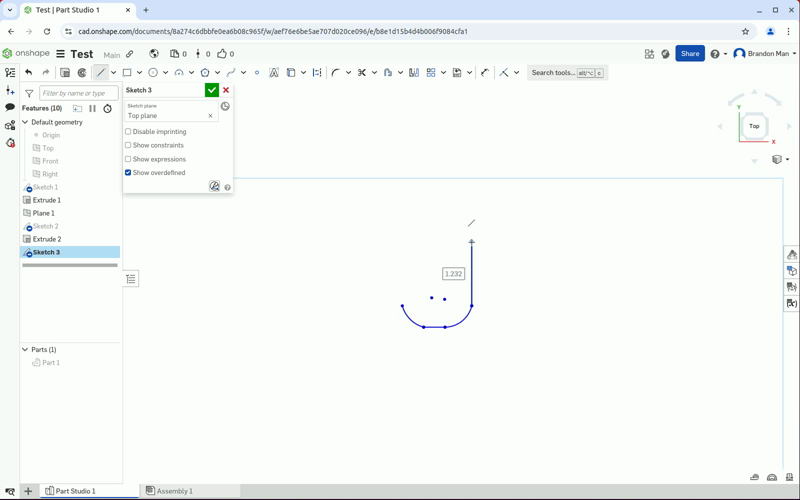
scroll(-6)
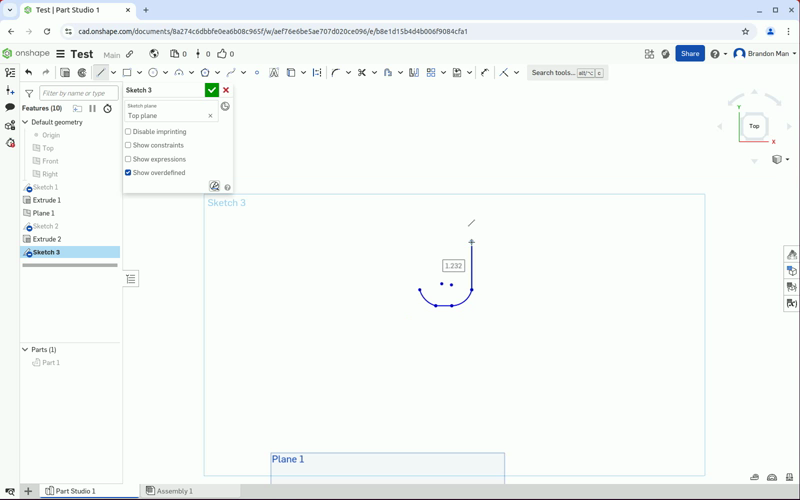
scroll(-6)
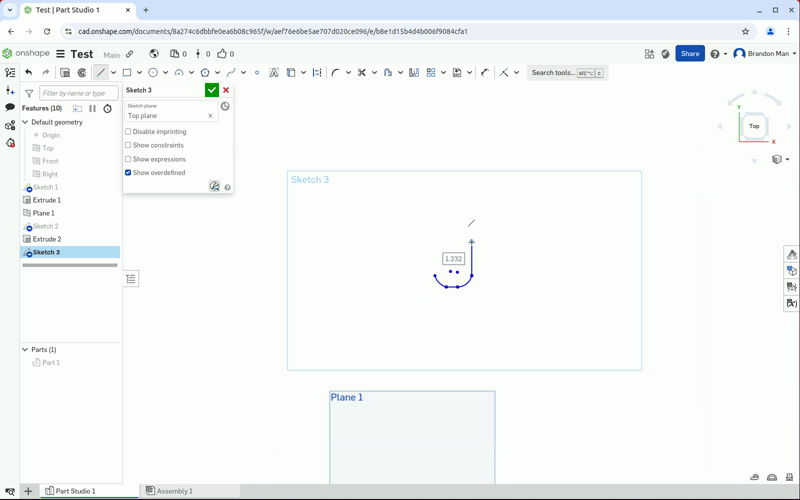
scroll(-6)
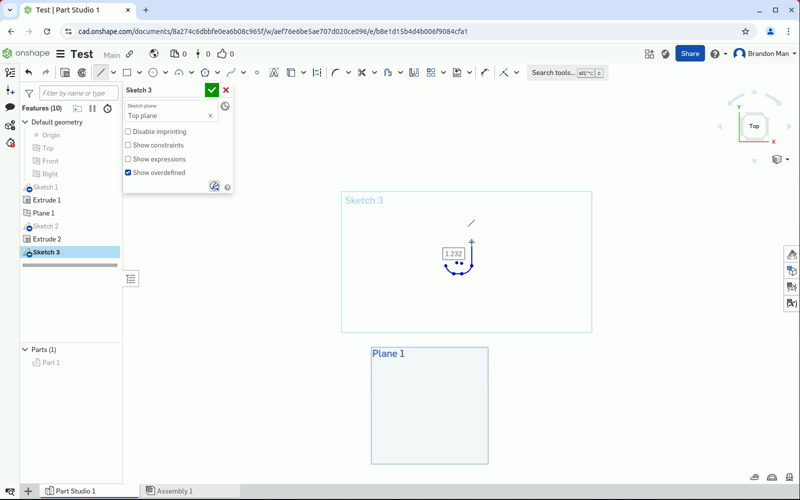
scroll(-6)
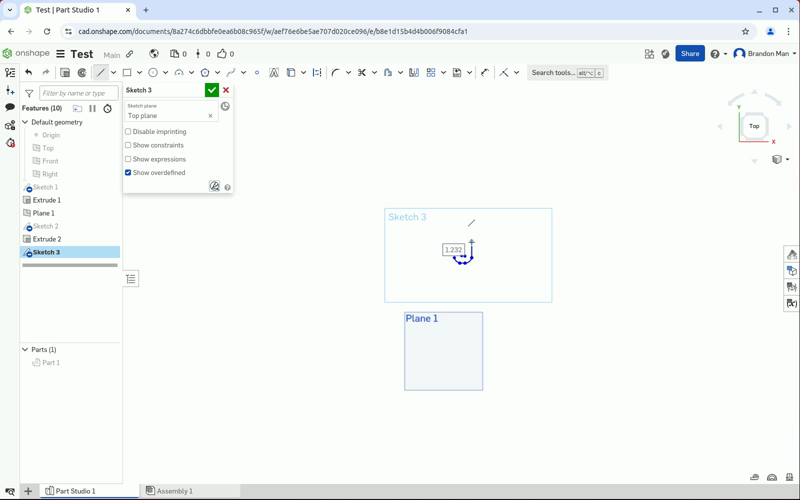
scroll(-6)
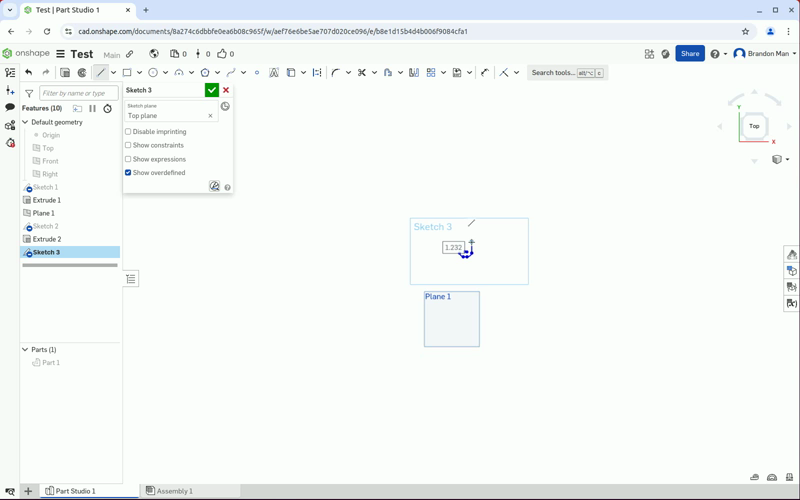
scroll(-6)
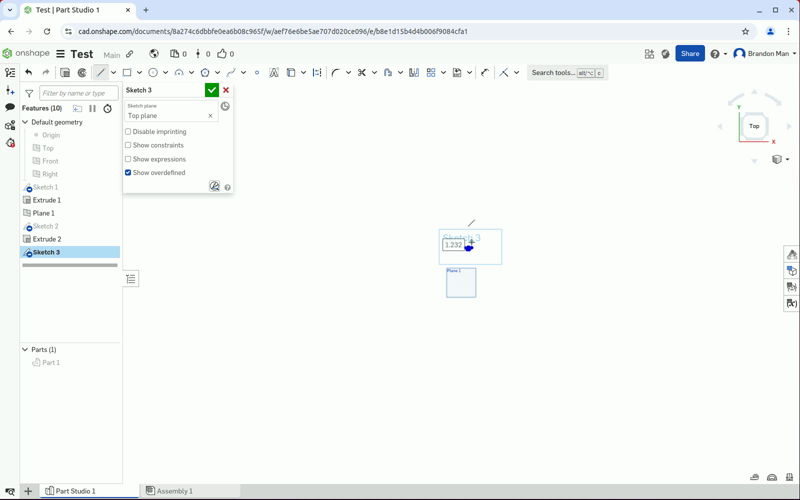
key_up(shift)
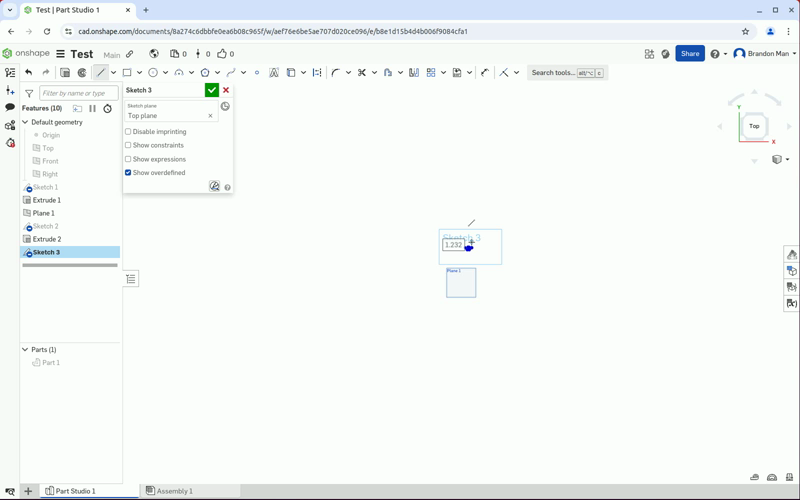
key(esc)
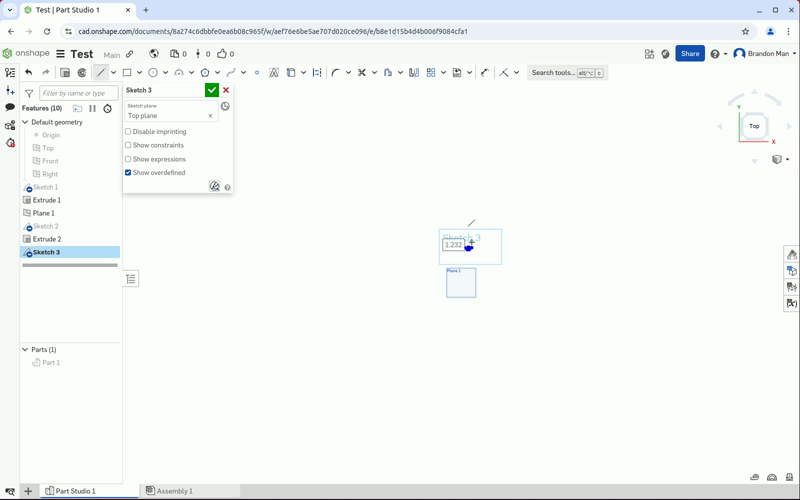
key(a)
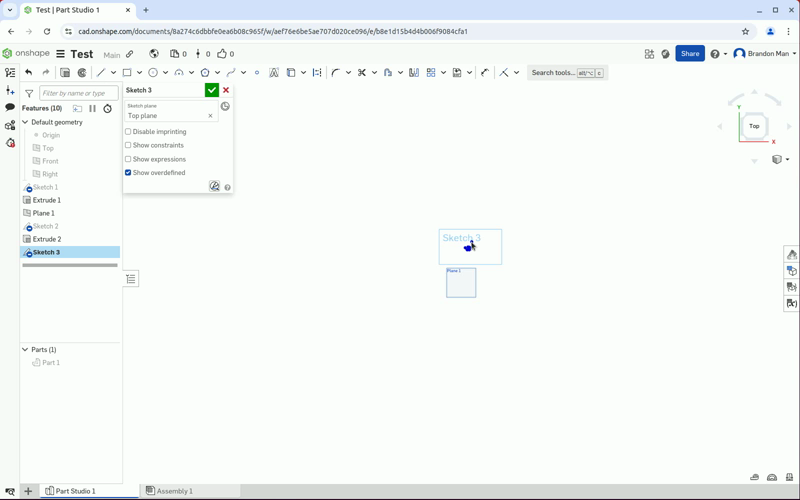
mouse_move(471, 241)
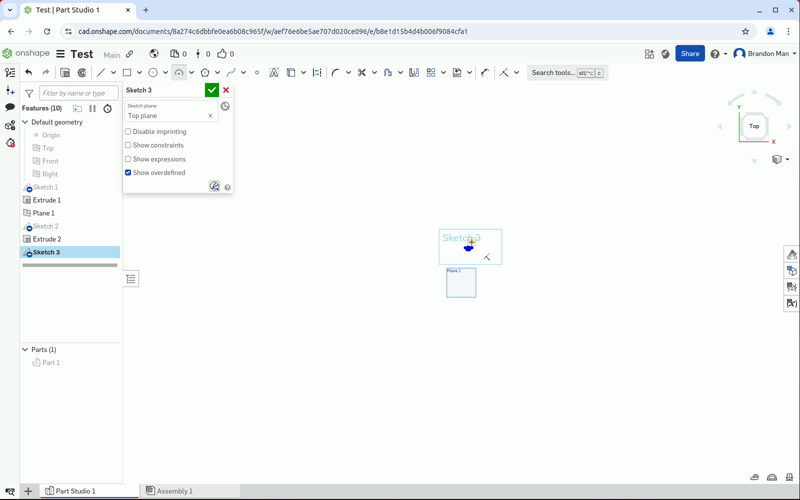
click(471, 241)
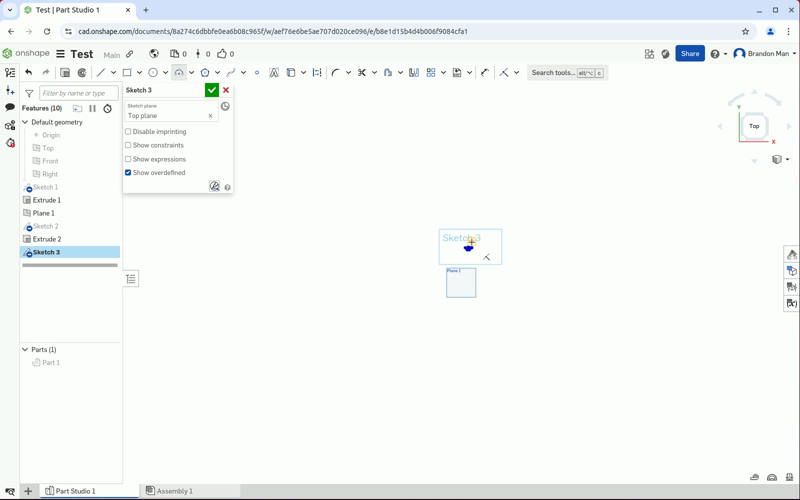
key_down(shift)
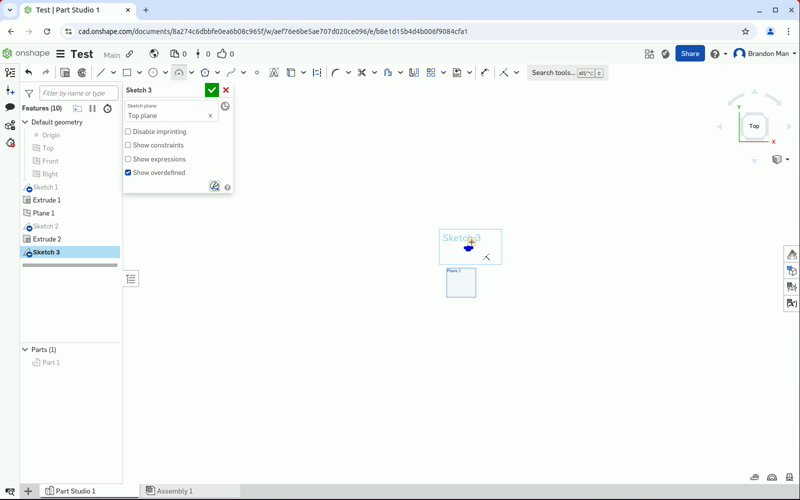
mouse_move(469, 239)
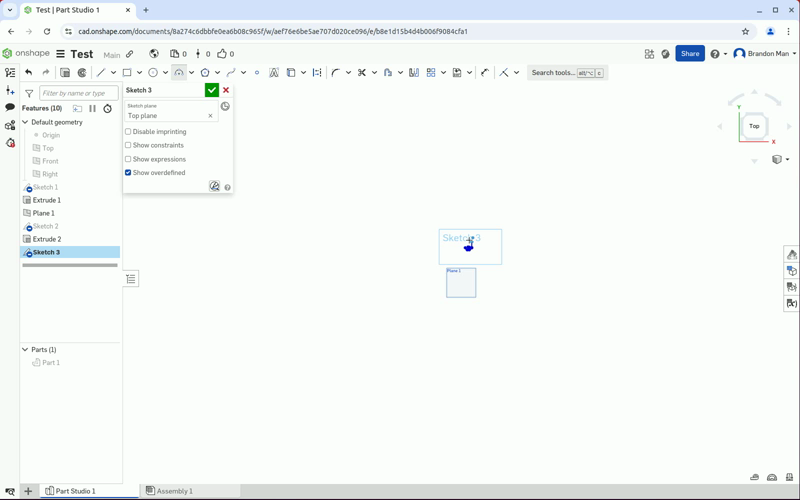
scroll(6)
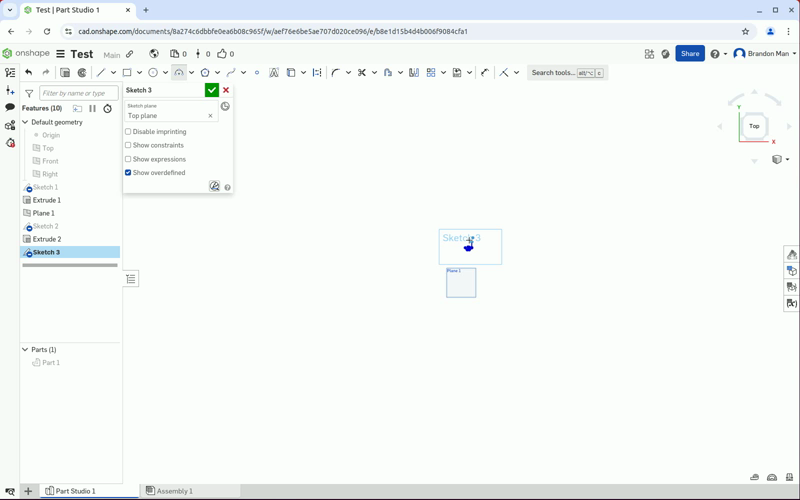
scroll(6)
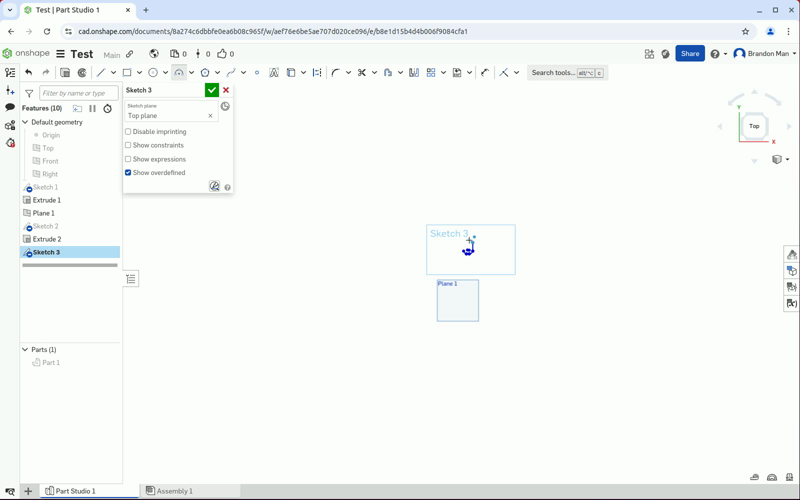
scroll(6)
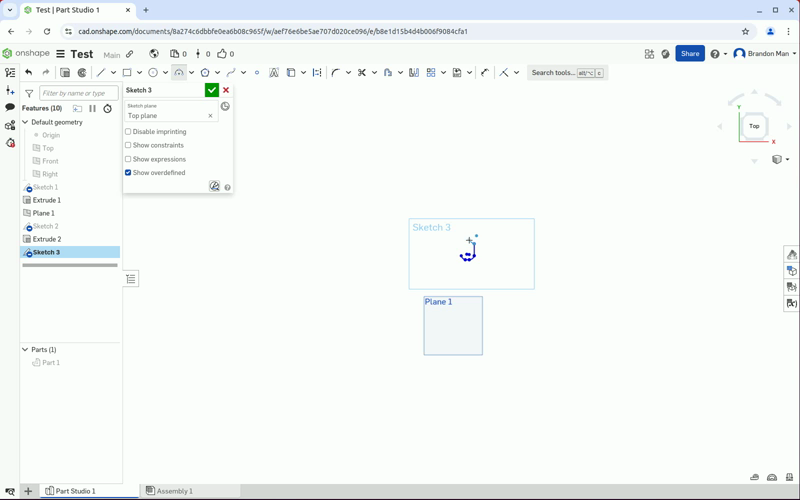
scroll(6)
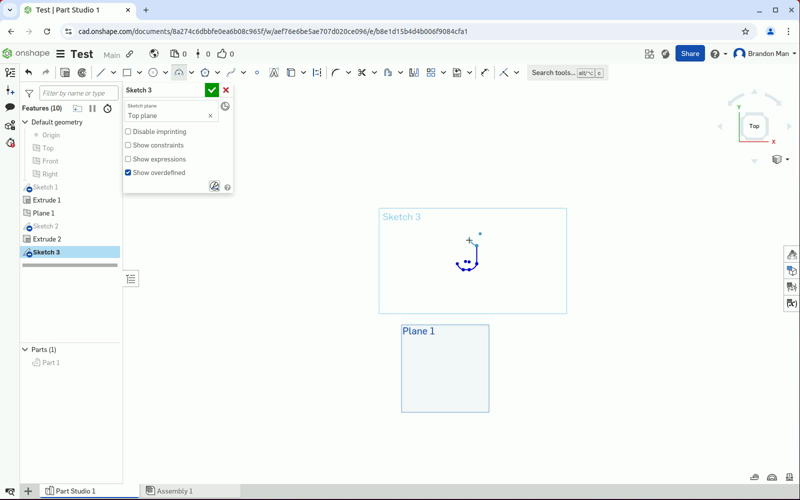
scroll(6)
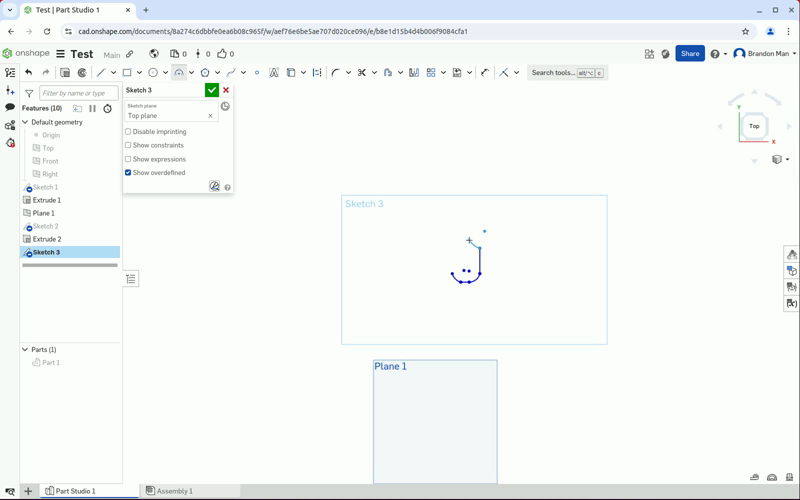
scroll(6)
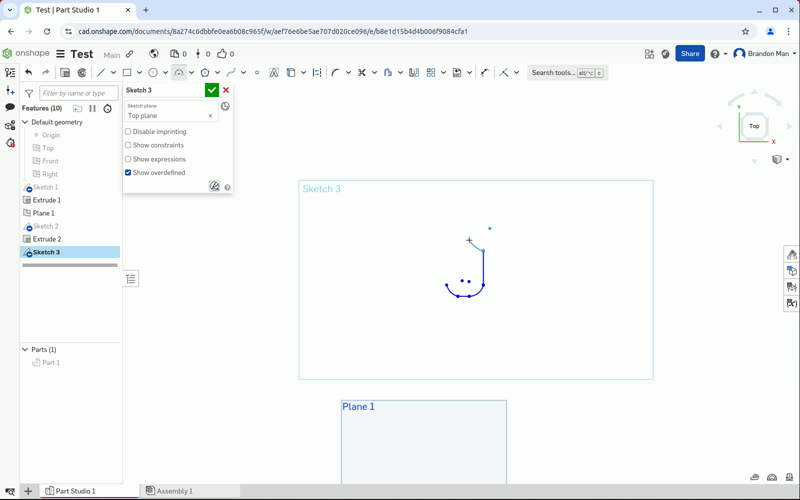
scroll(6)
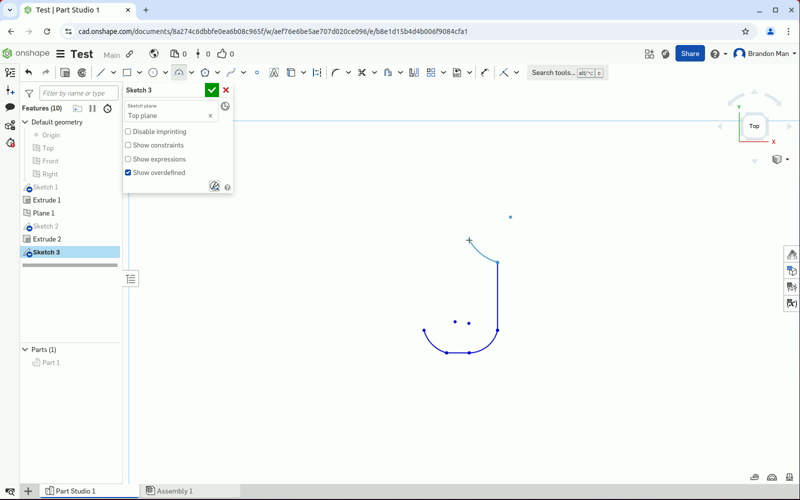
click(469, 239)
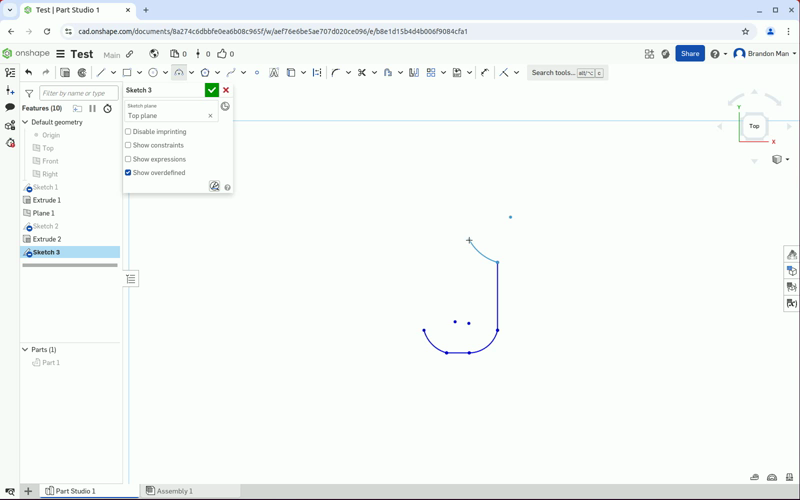
scroll(-6)
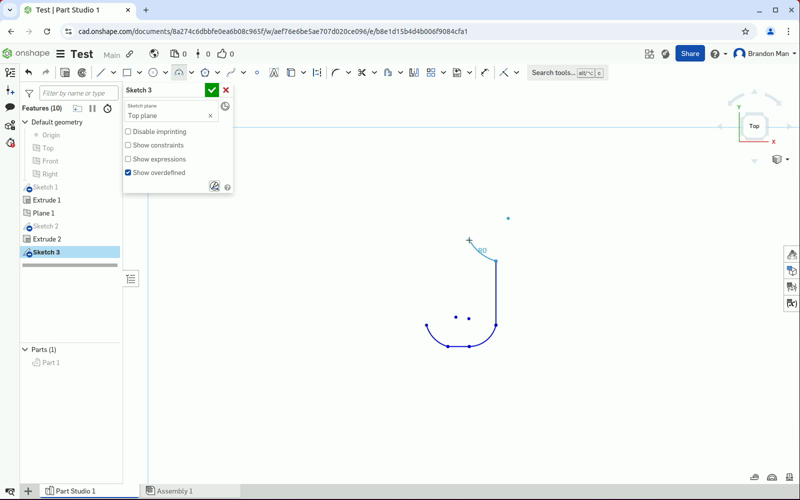
scroll(-6)
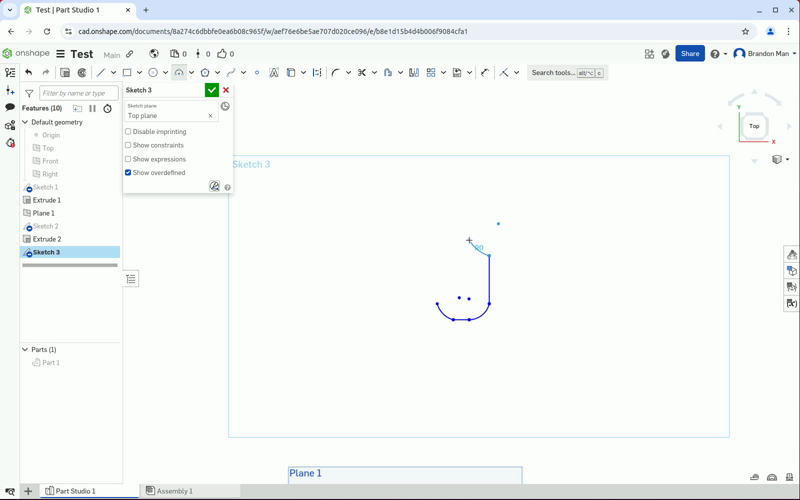
scroll(-6)
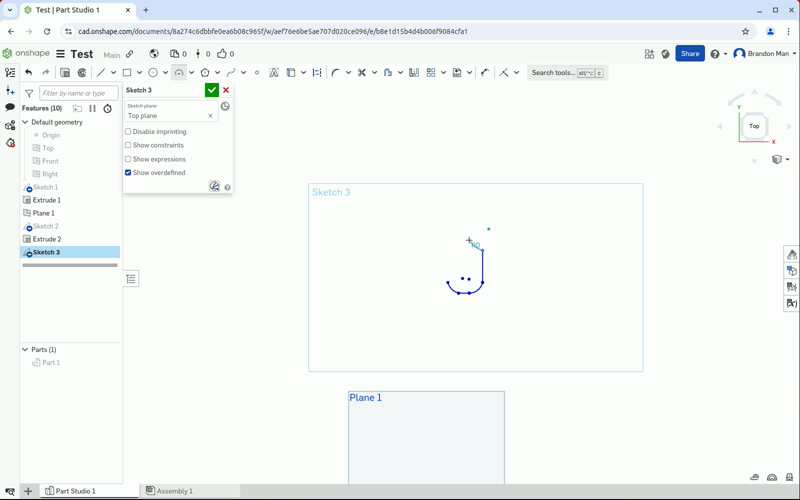
scroll(-6)
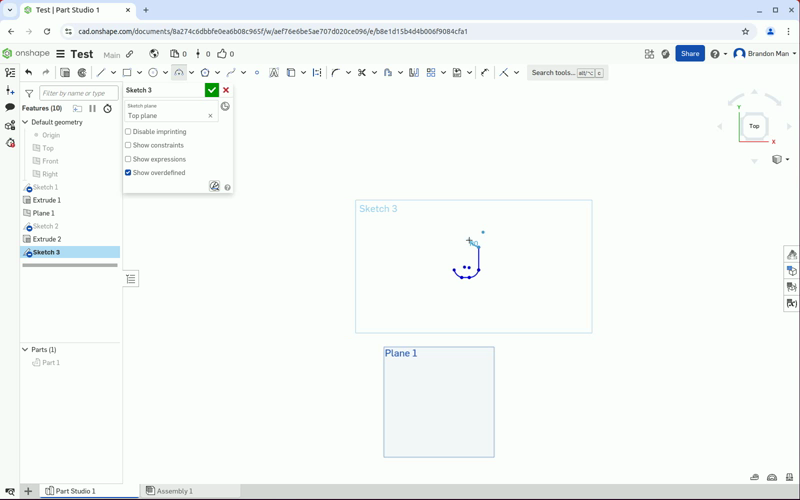
scroll(-6)
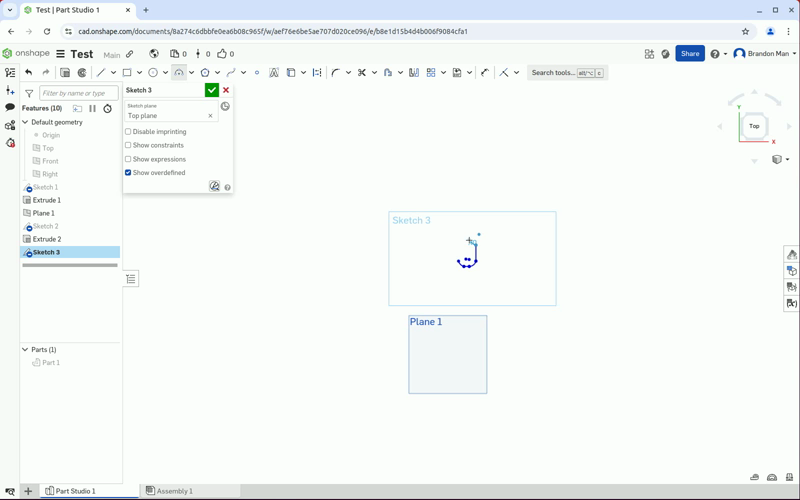
scroll(-6)
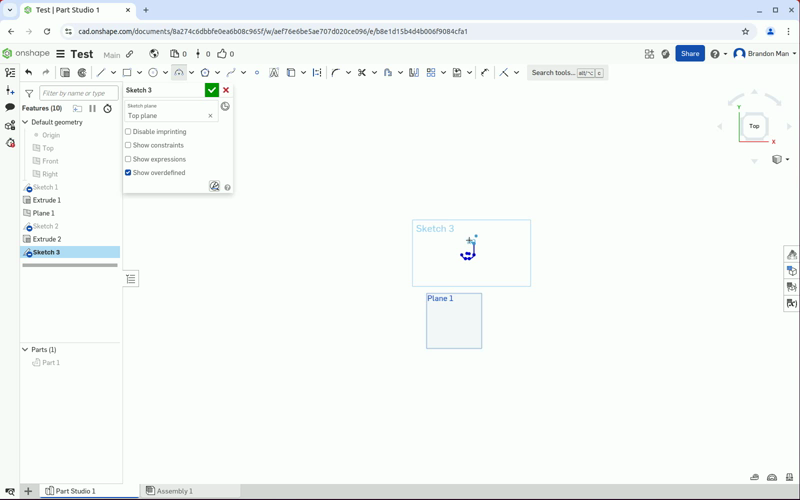
scroll(-6)
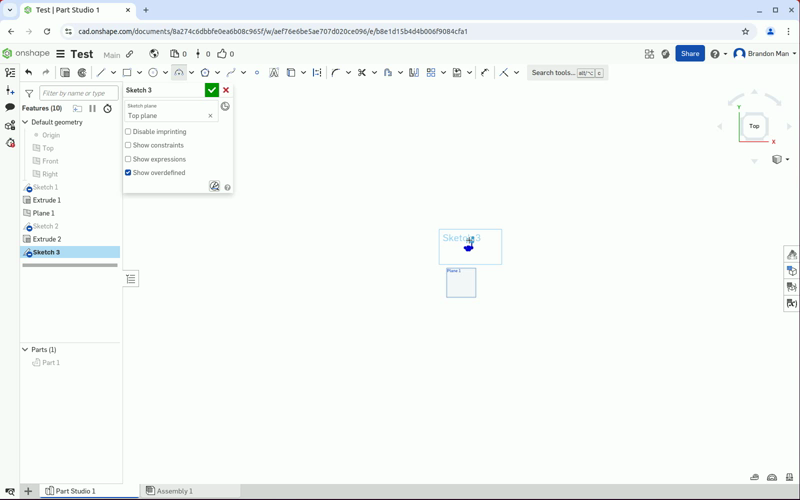
mouse_move(470, 240)
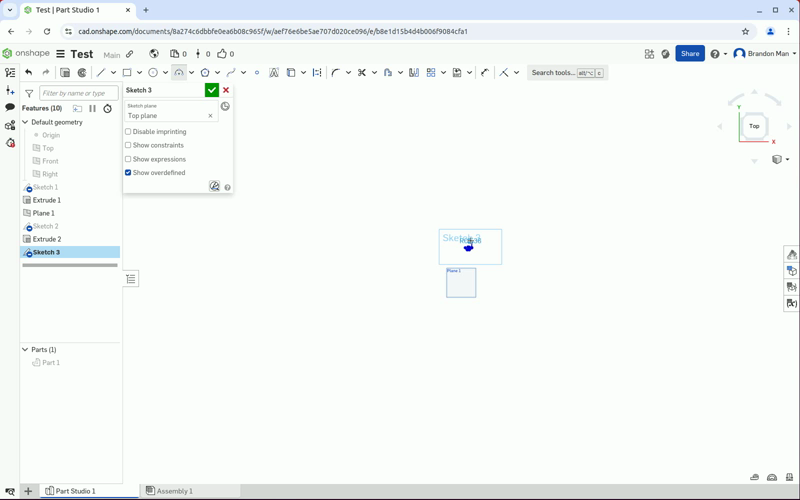
scroll(6)
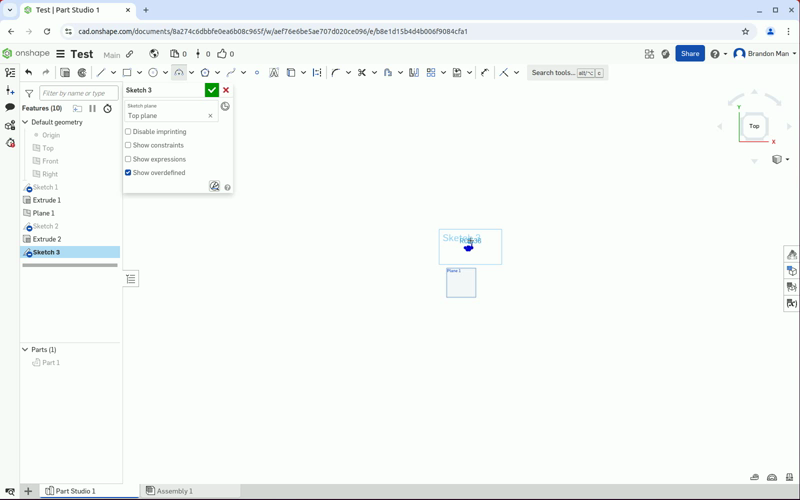
scroll(6)
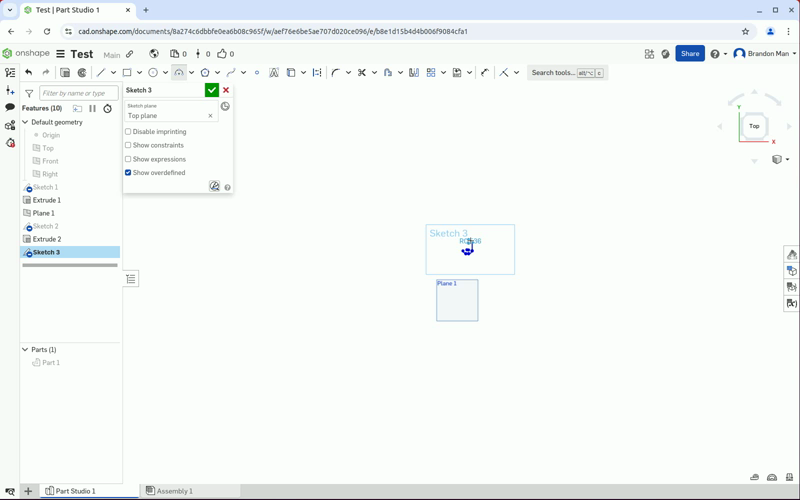
scroll(6)
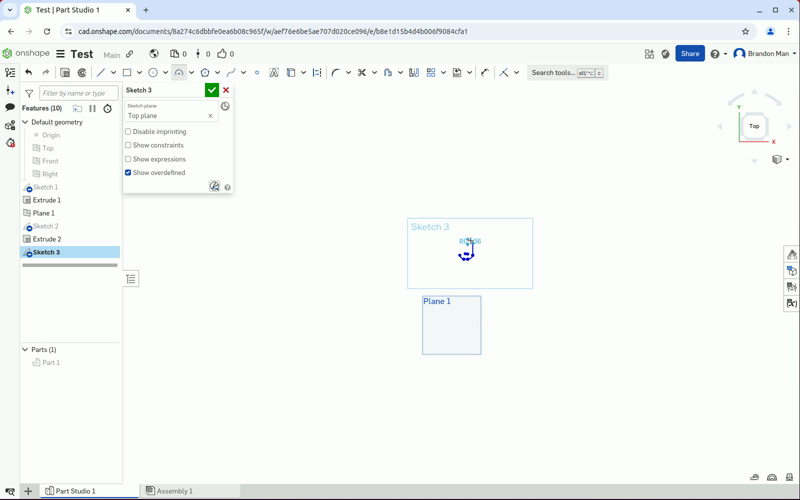
scroll(6)
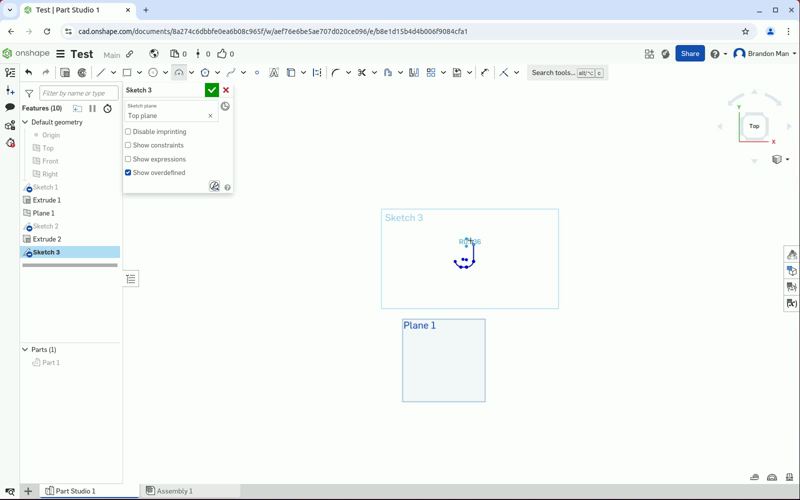
scroll(6)
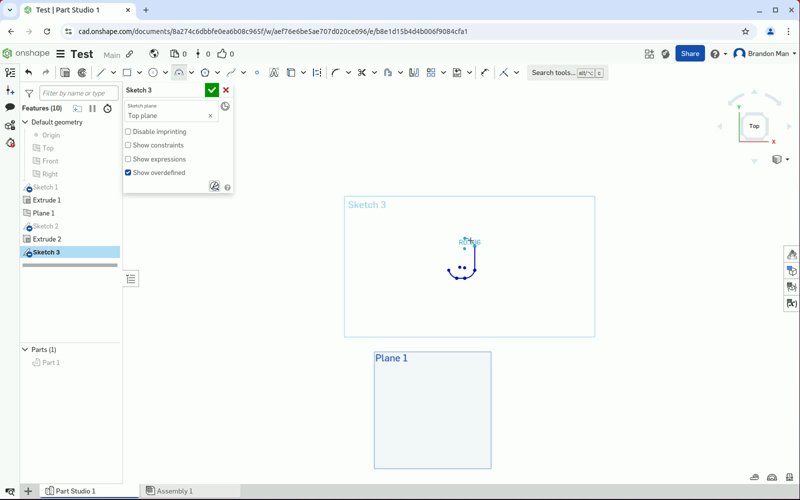
scroll(6)
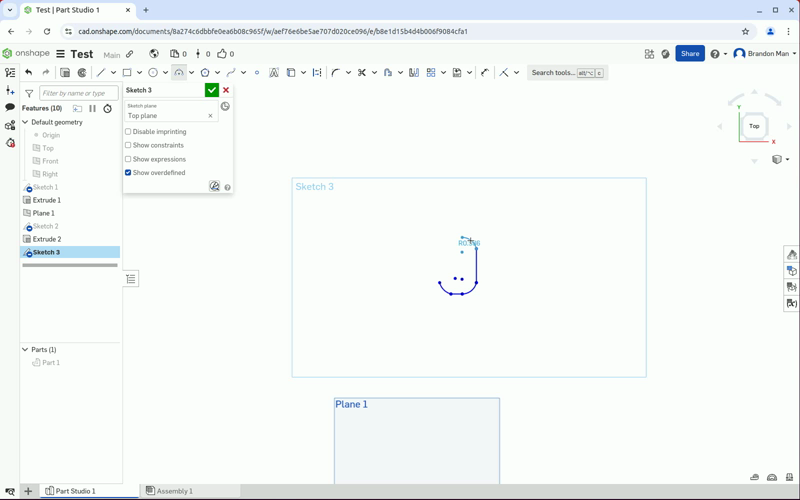
scroll(6)
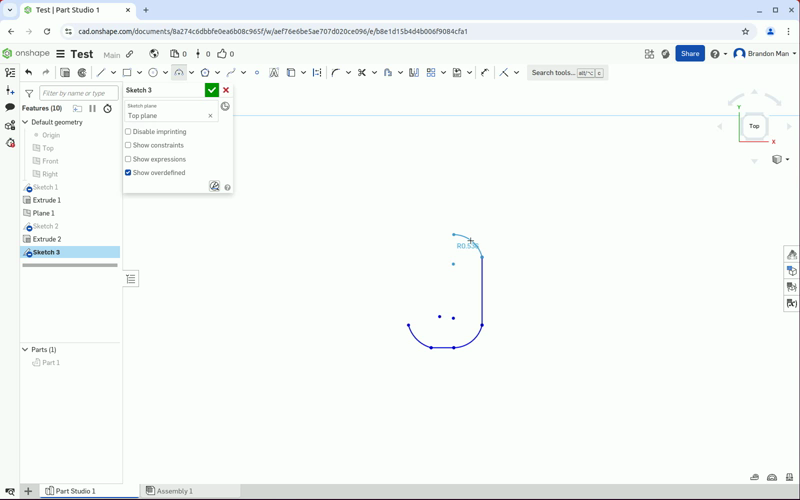
click(470, 240)
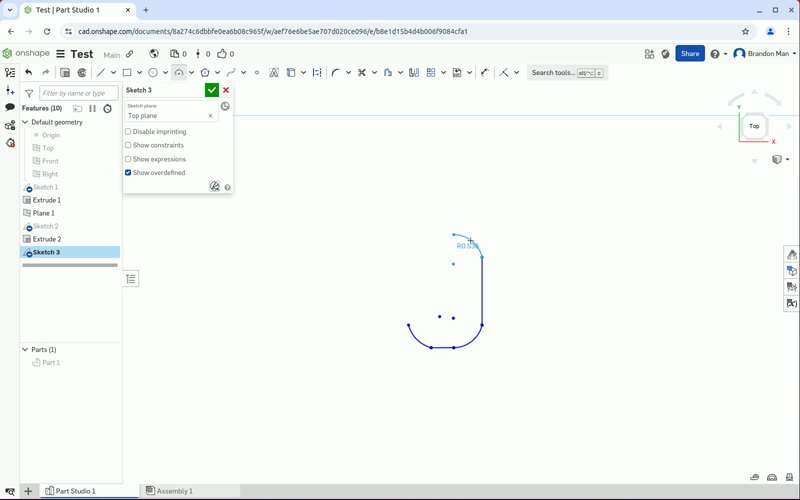
scroll(-6)
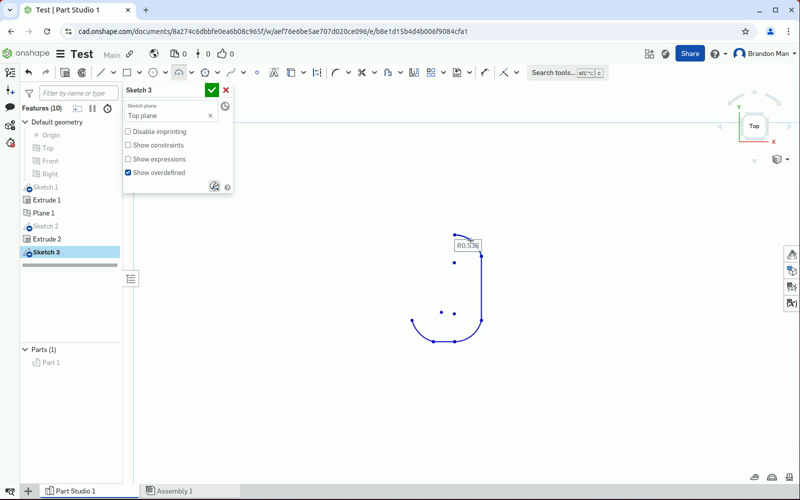
scroll(-6)
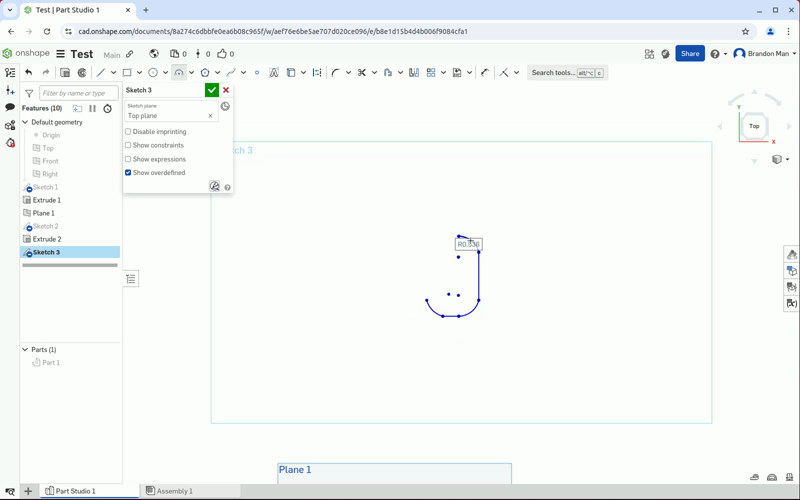
scroll(-6)
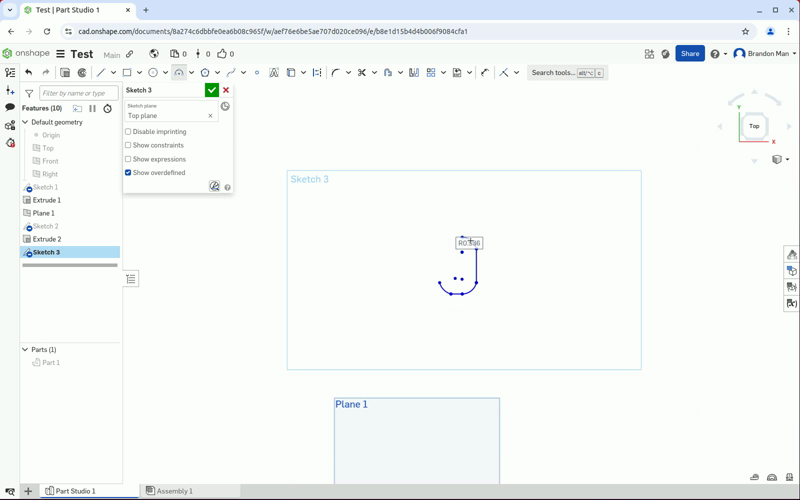
scroll(-6)
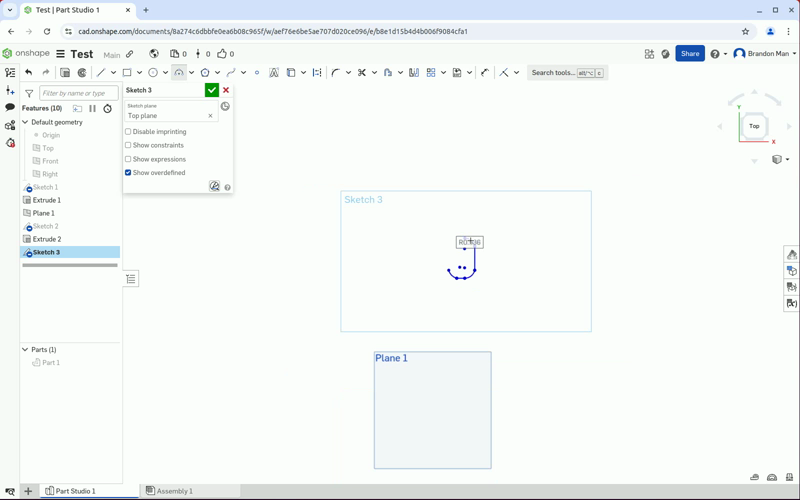
scroll(-6)
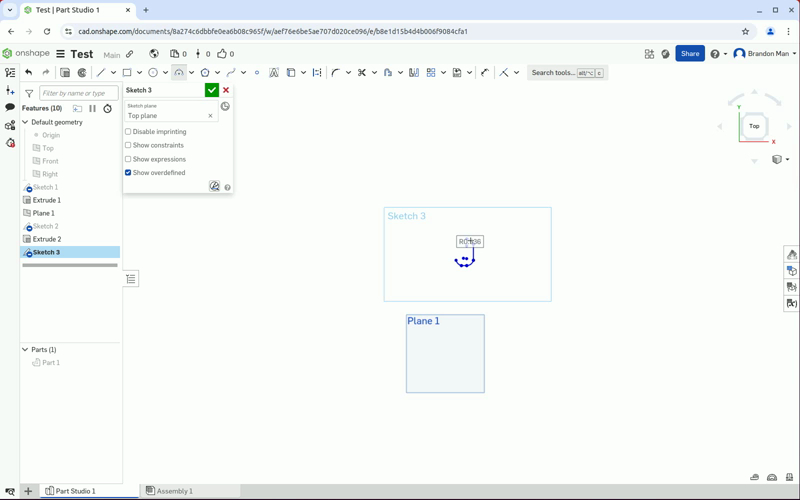
scroll(-6)
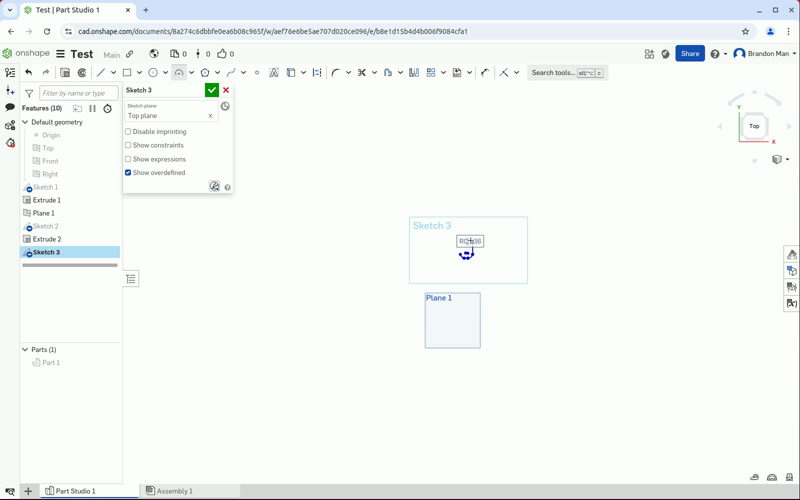
scroll(-6)
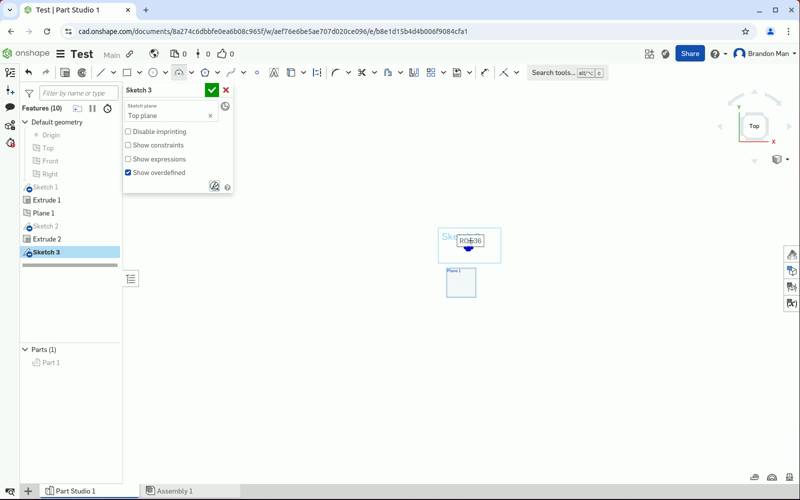
key_up(shift)
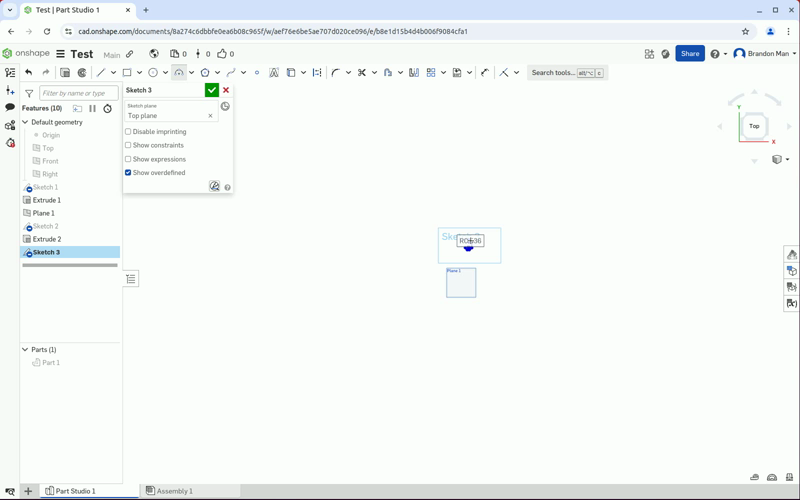
key(esc)
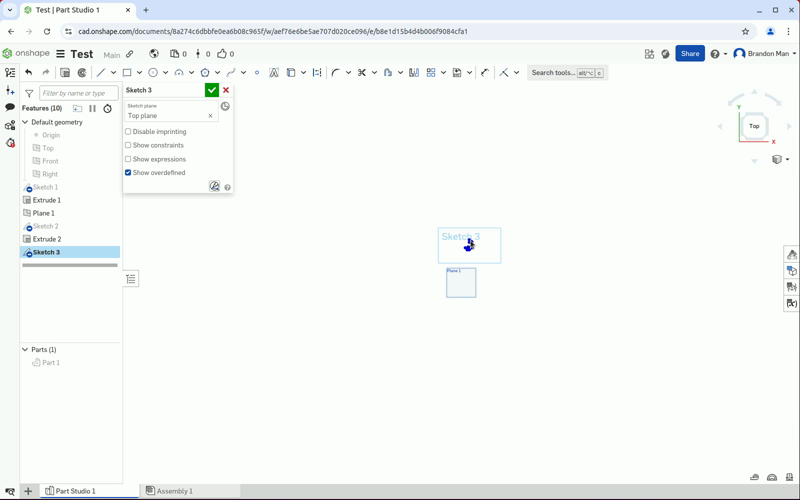
key(l)
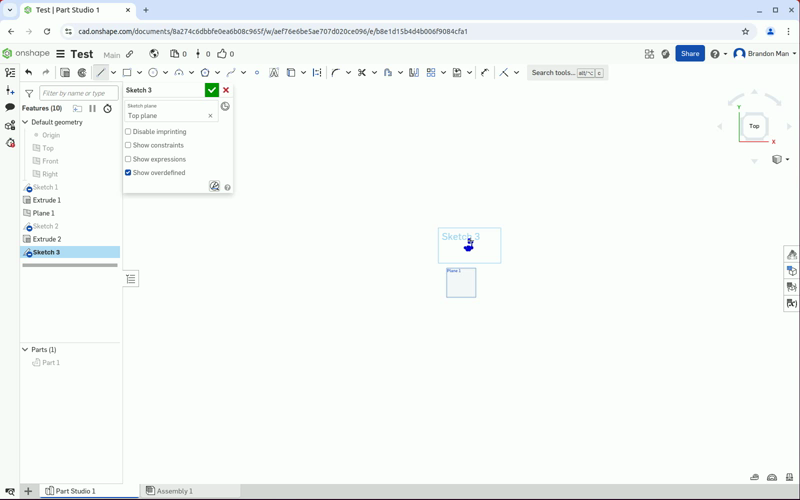
mouse_move(469, 239)
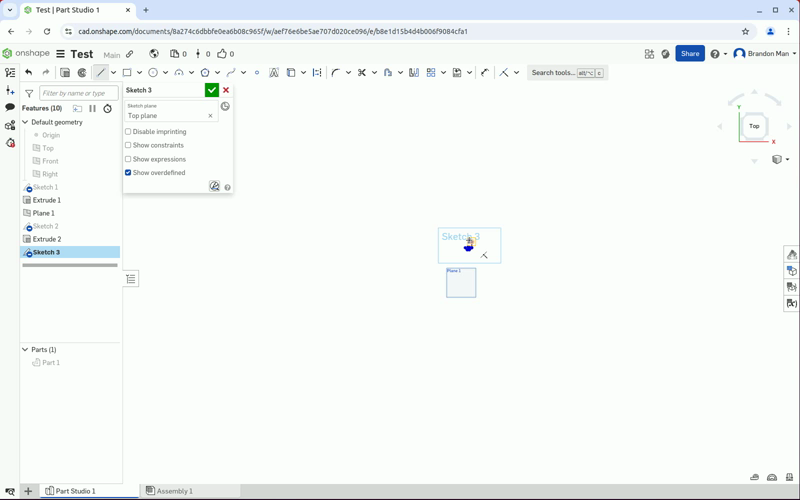
scroll(6)
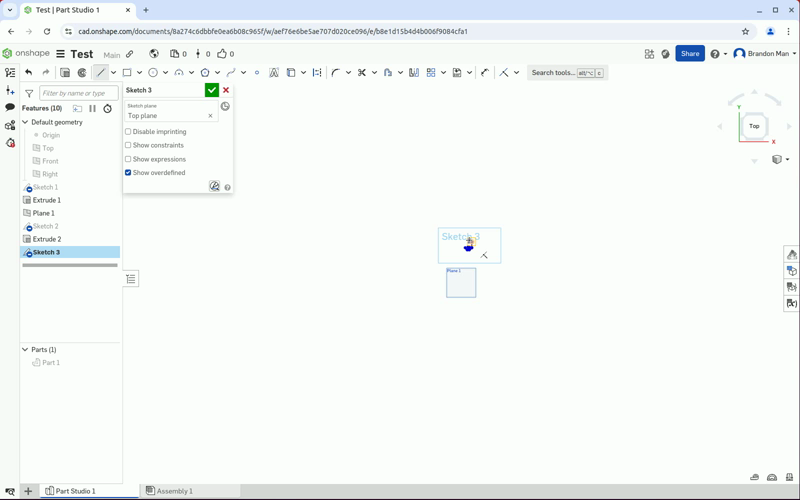
scroll(6)
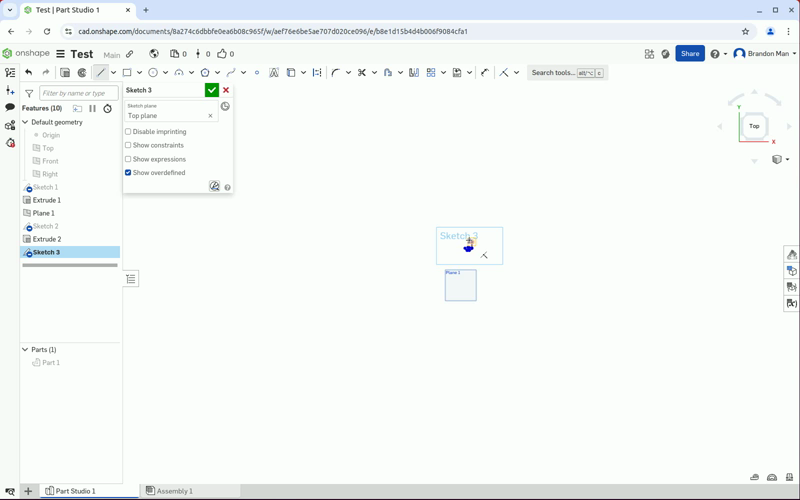
scroll(6)
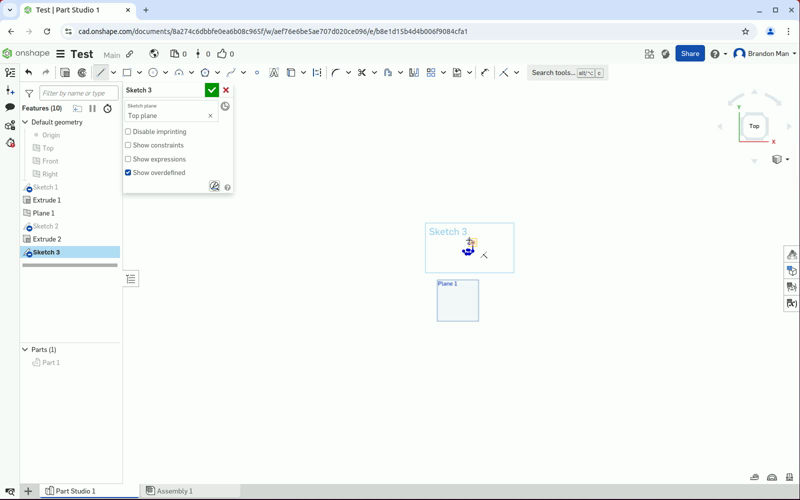
scroll(6)
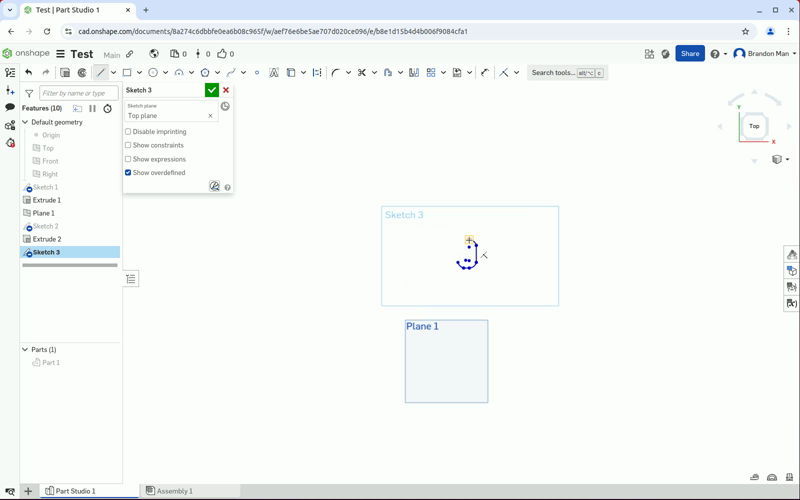
scroll(6)
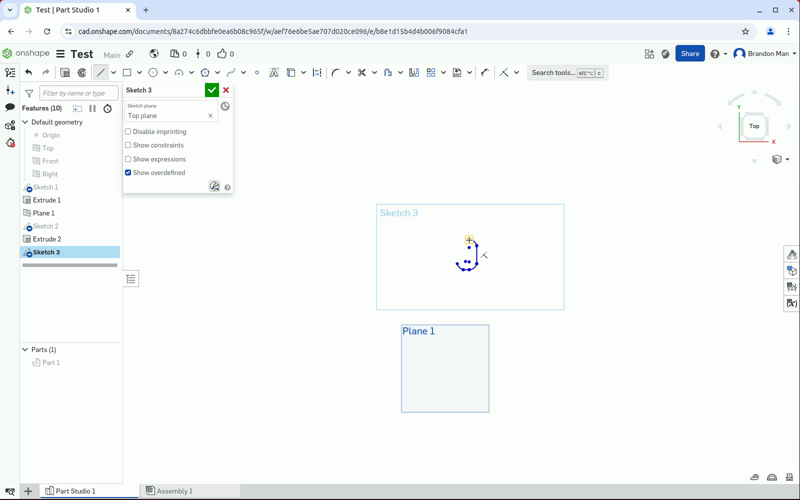
scroll(6)
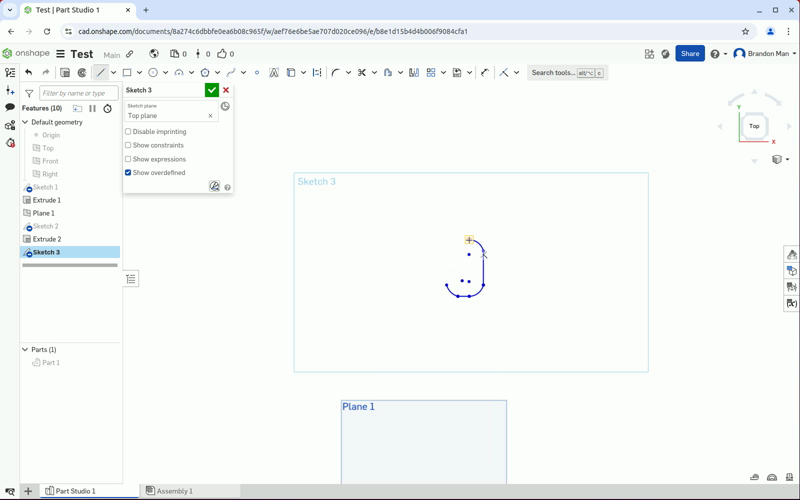
scroll(6)
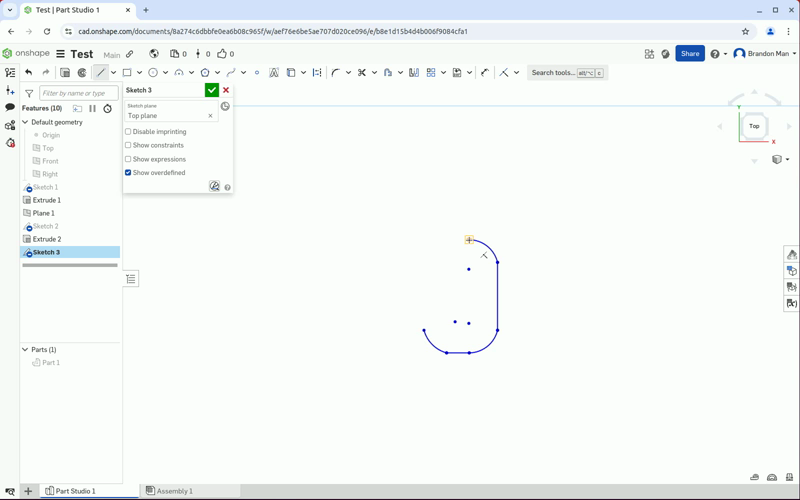
click(469, 239)
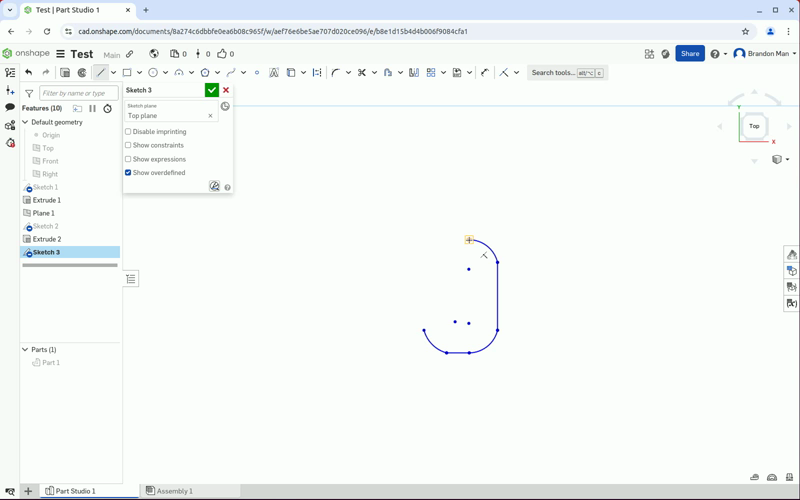
scroll(-6)
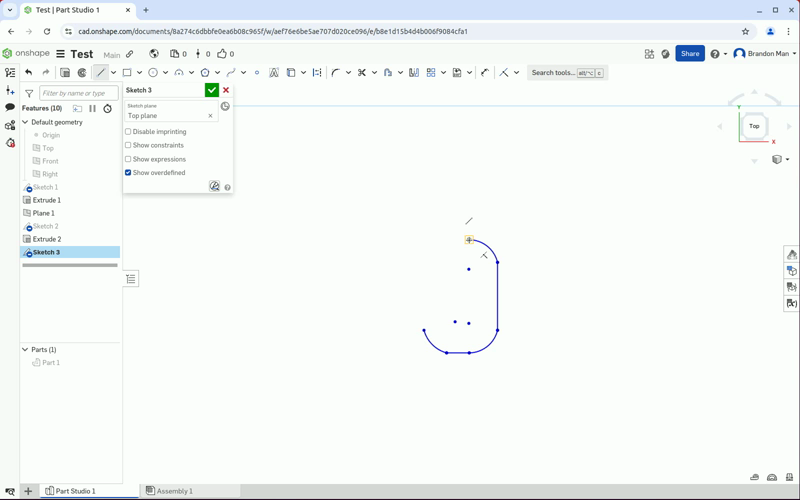
scroll(-6)
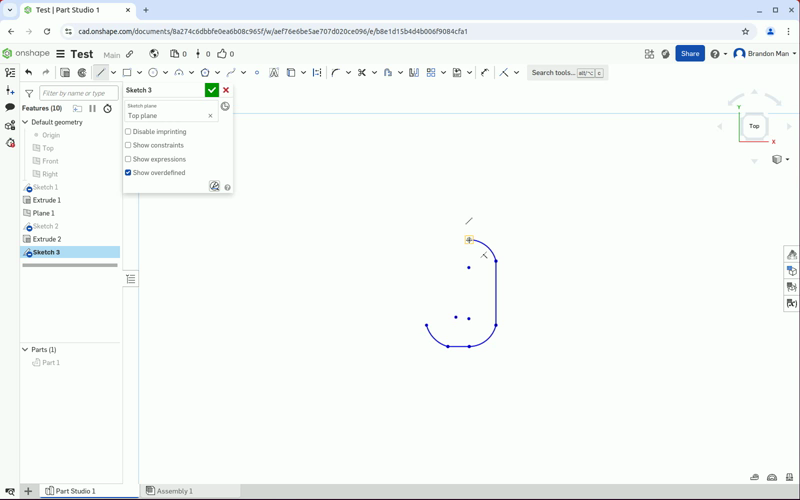
scroll(-6)
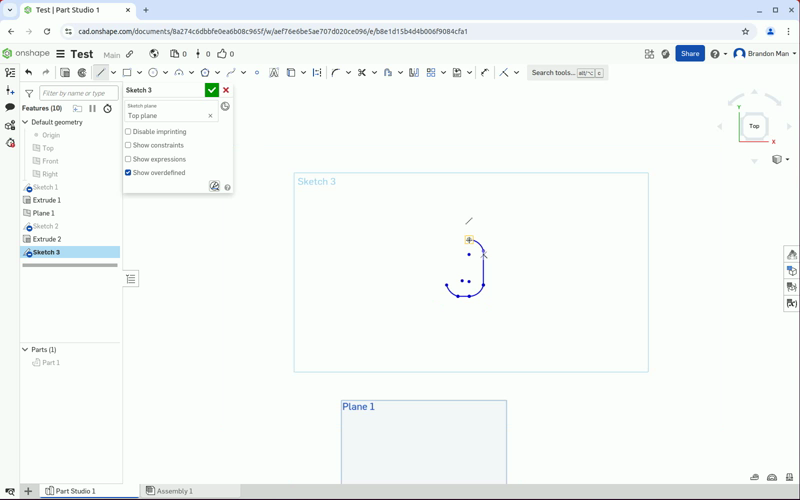
scroll(-6)
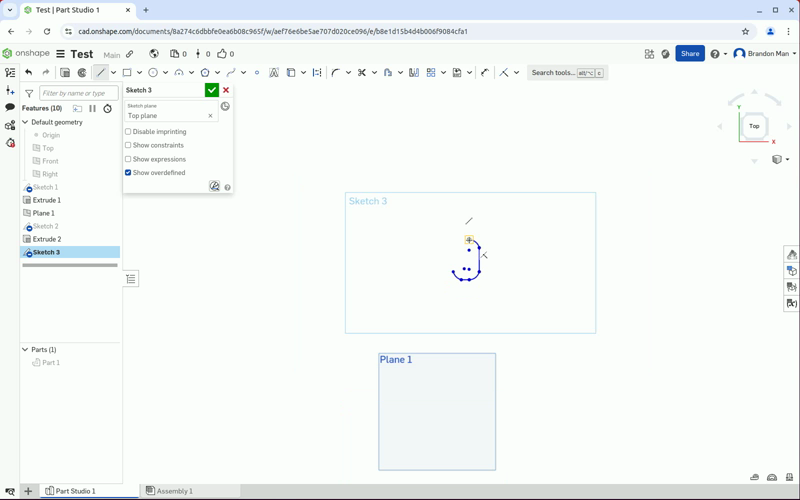
scroll(-6)
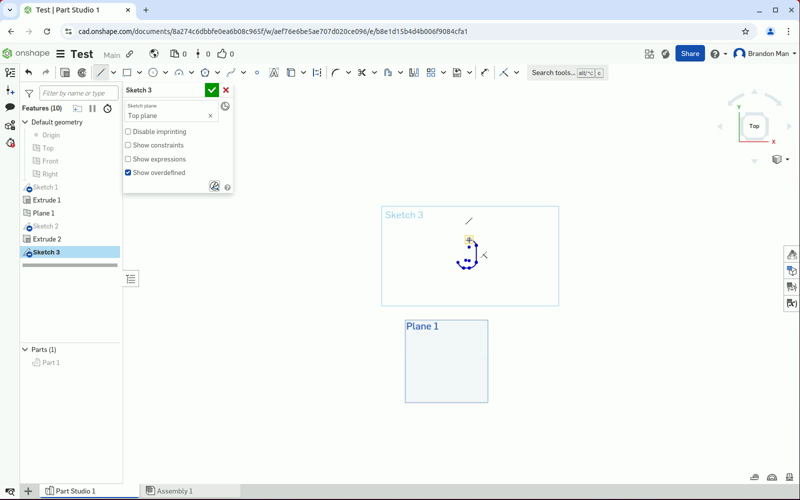
scroll(-6)
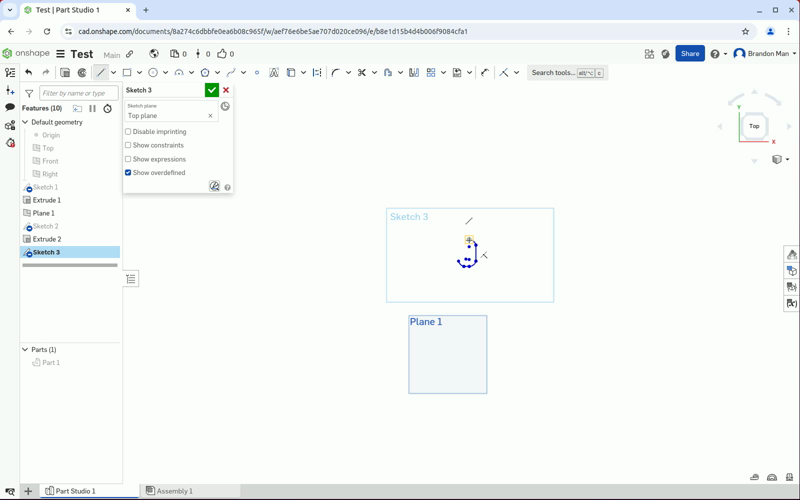
scroll(-6)
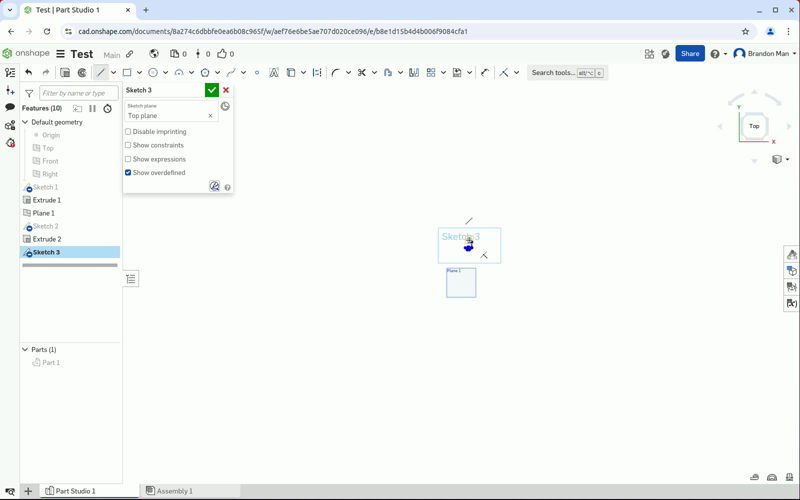
key_down(shift)
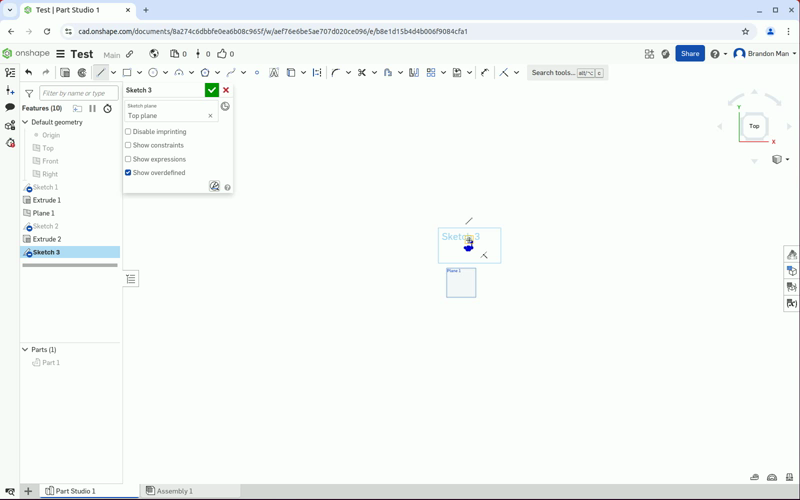
mouse_move(499, 239)
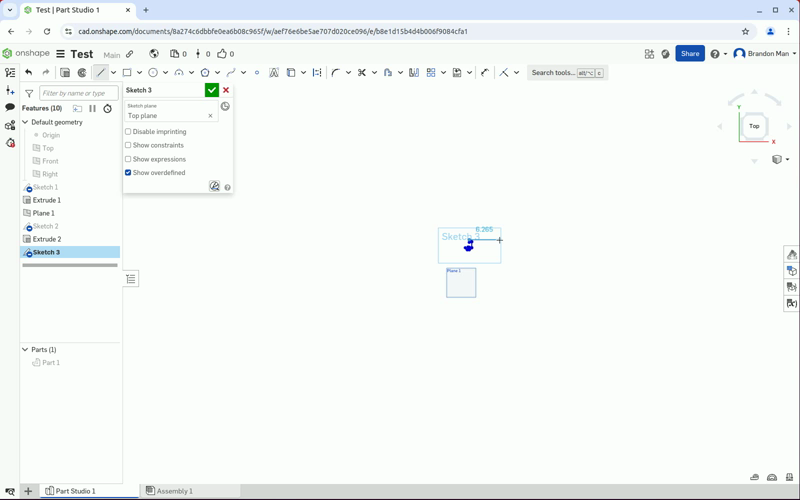
mouse_move(467, 239)
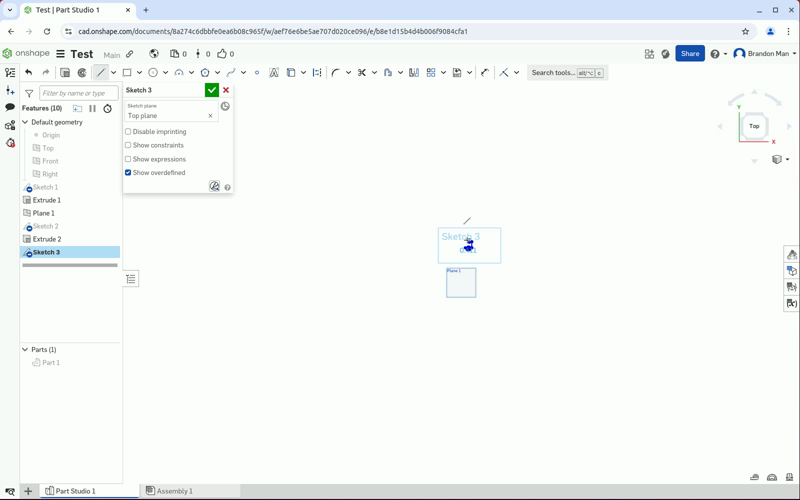
scroll(6)
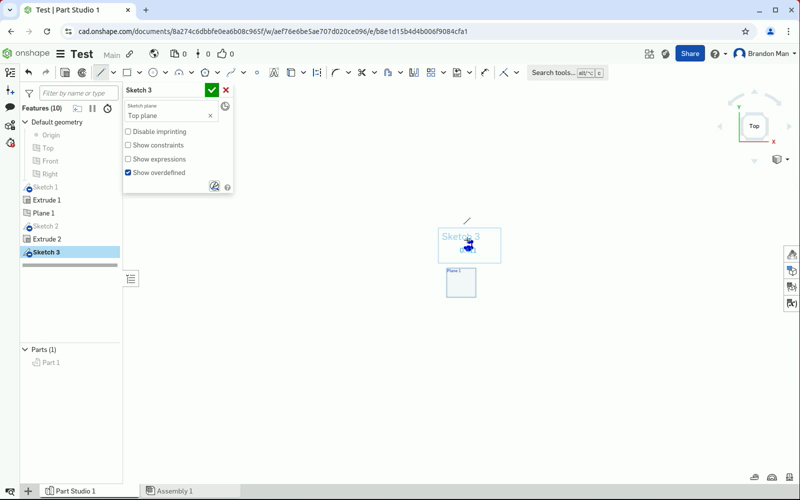
scroll(6)
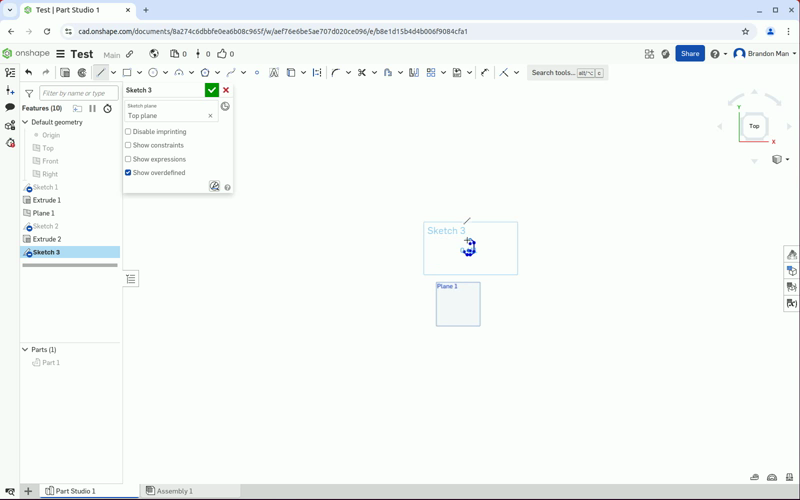
scroll(6)
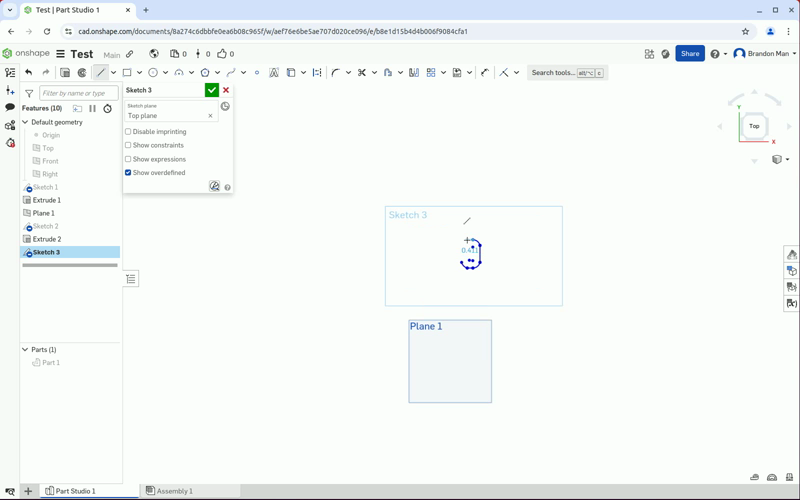
scroll(6)
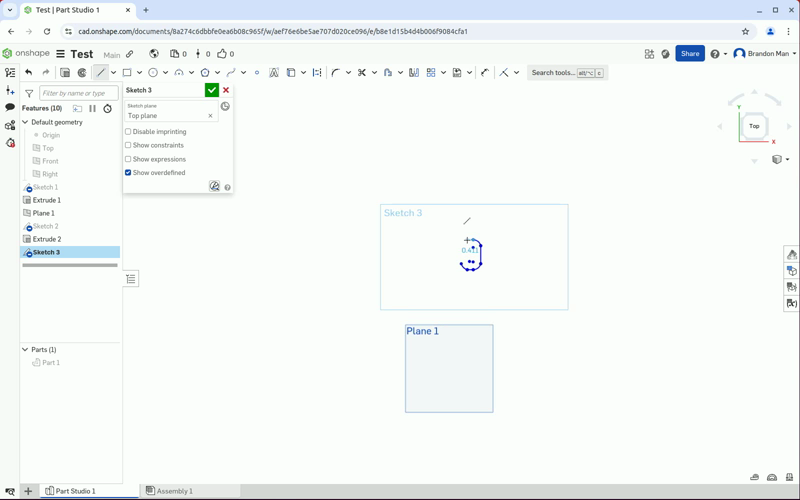
scroll(6)
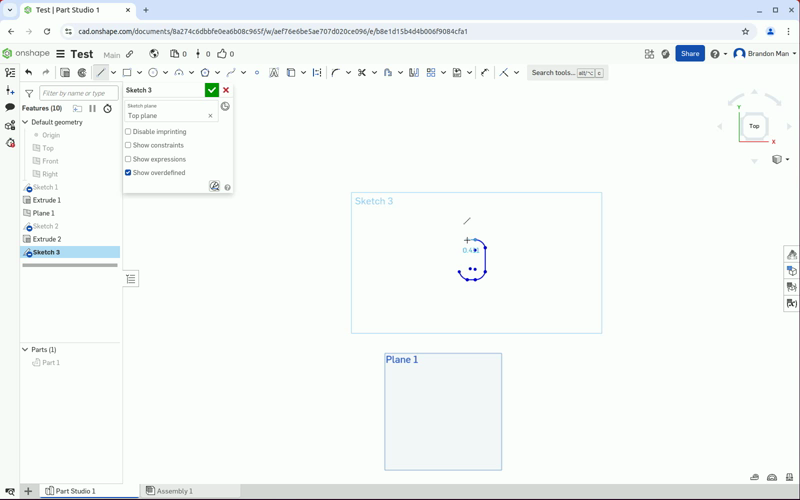
scroll(6)
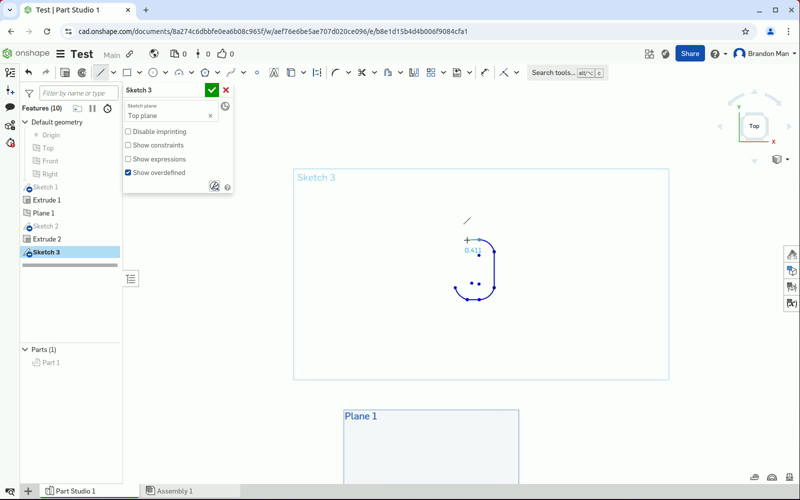
scroll(6)
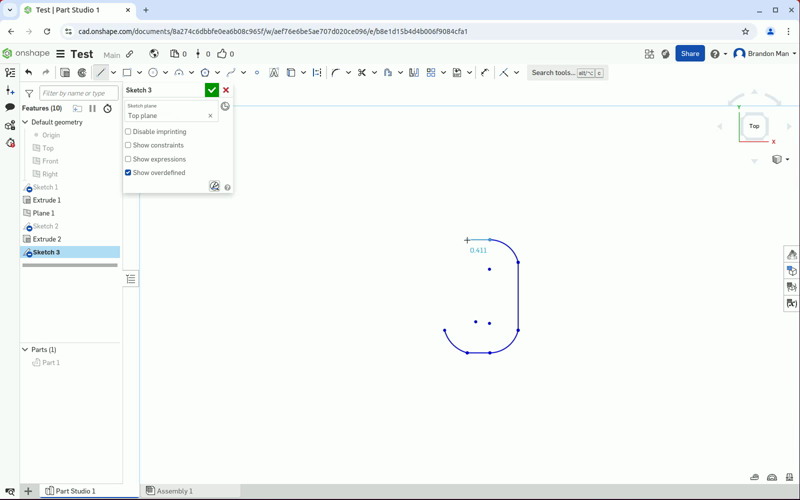
click(467, 239)
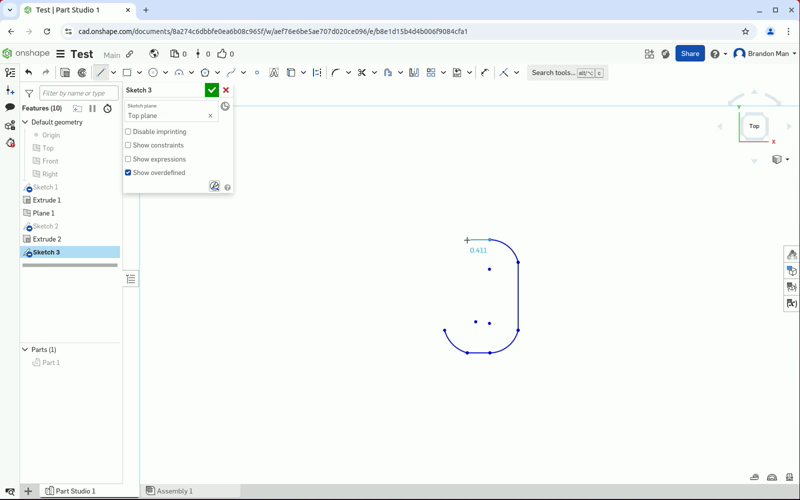
scroll(-6)
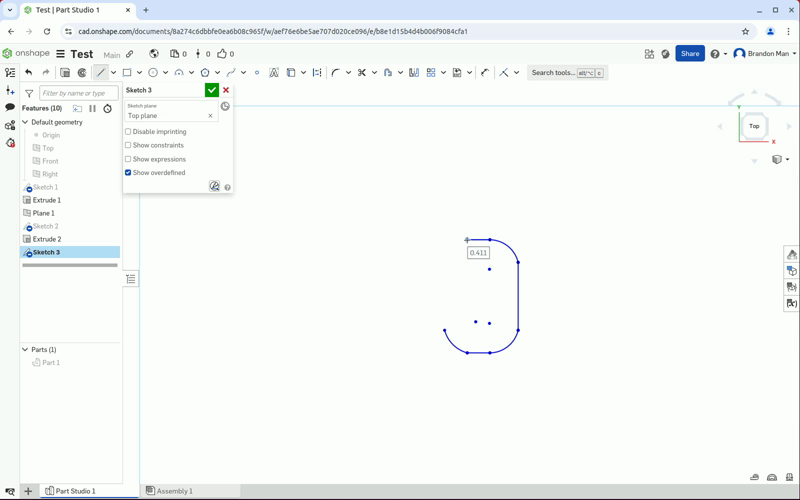
scroll(-6)
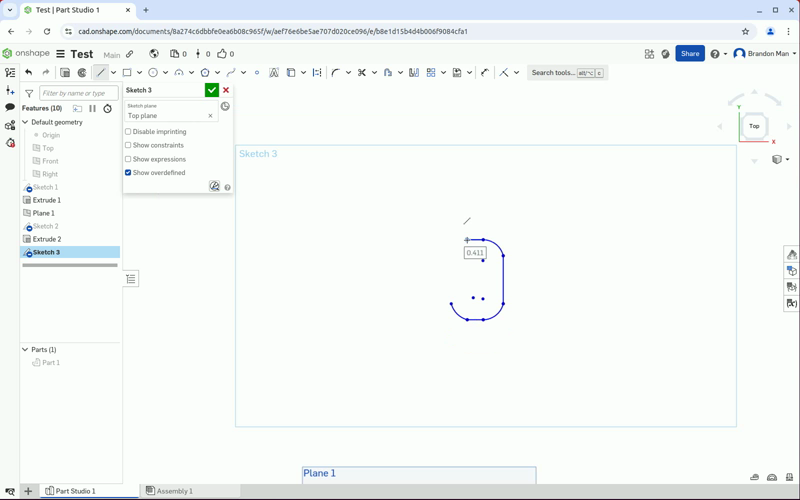
scroll(-6)
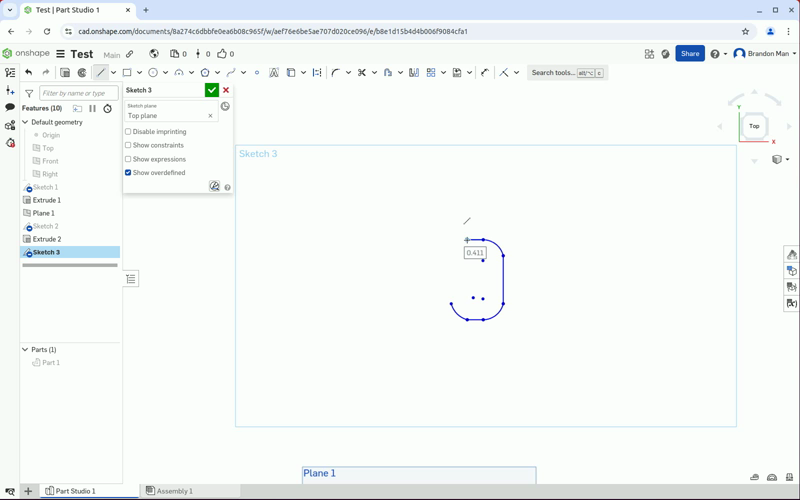
scroll(-6)
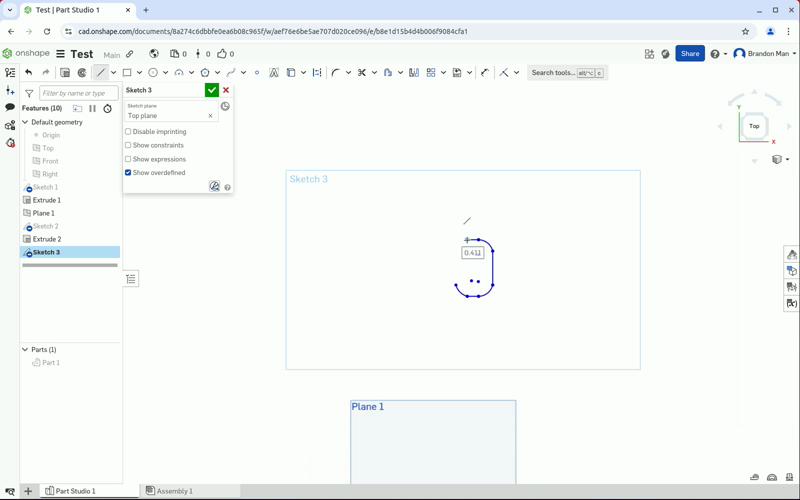
scroll(-6)
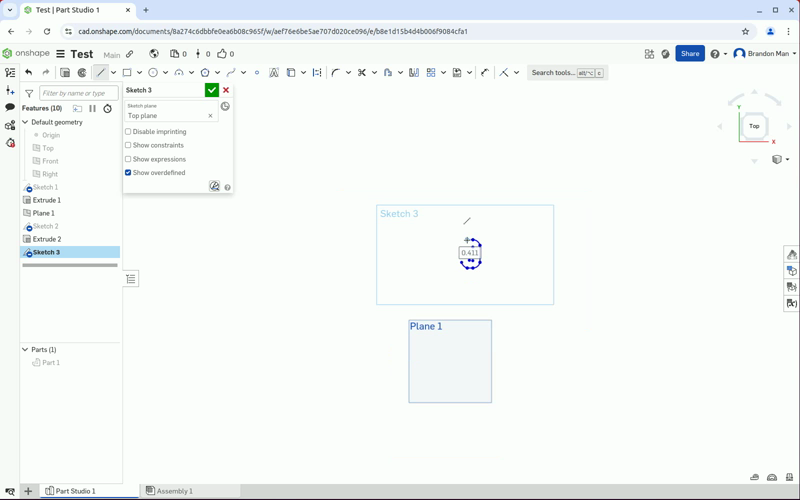
scroll(-6)
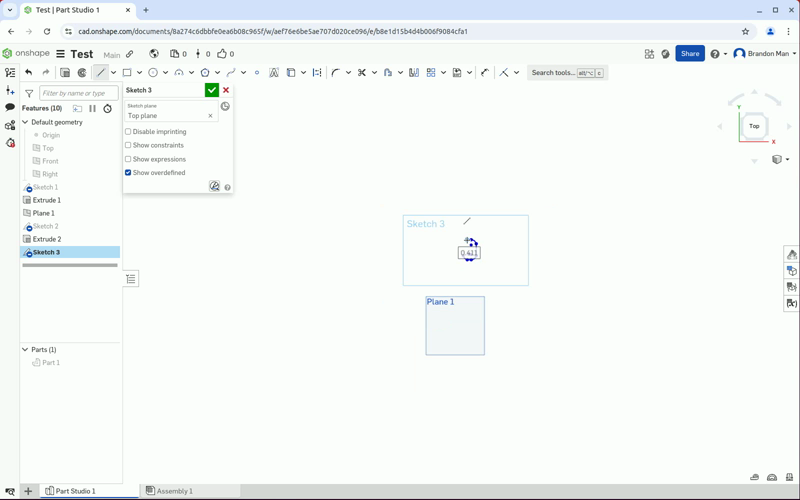
scroll(-6)
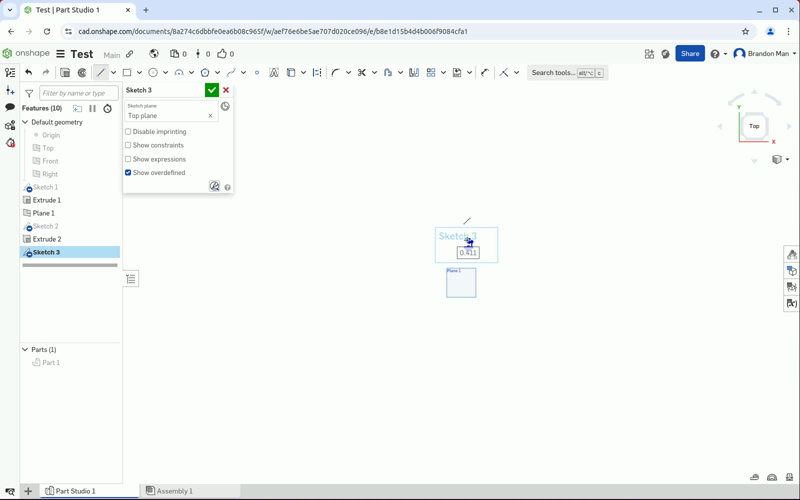
key_up(shift)
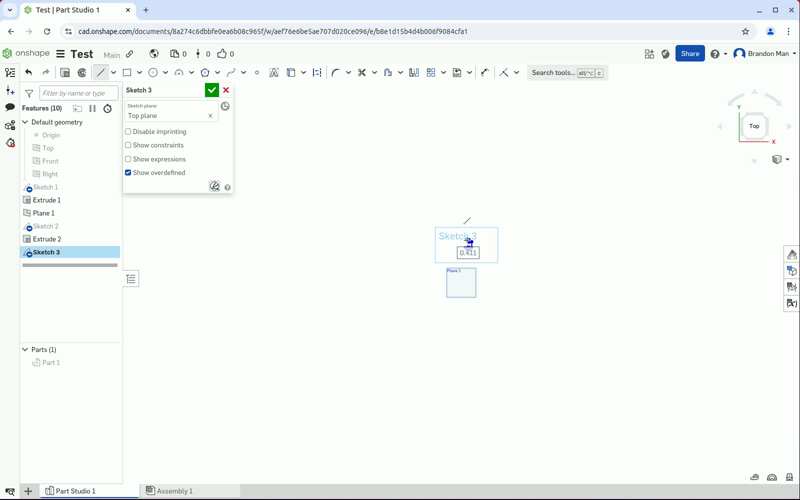
key(esc)
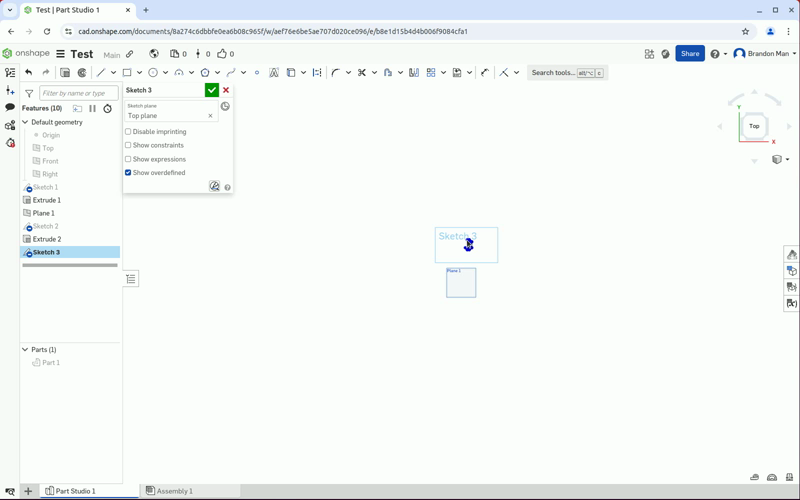
key(a)
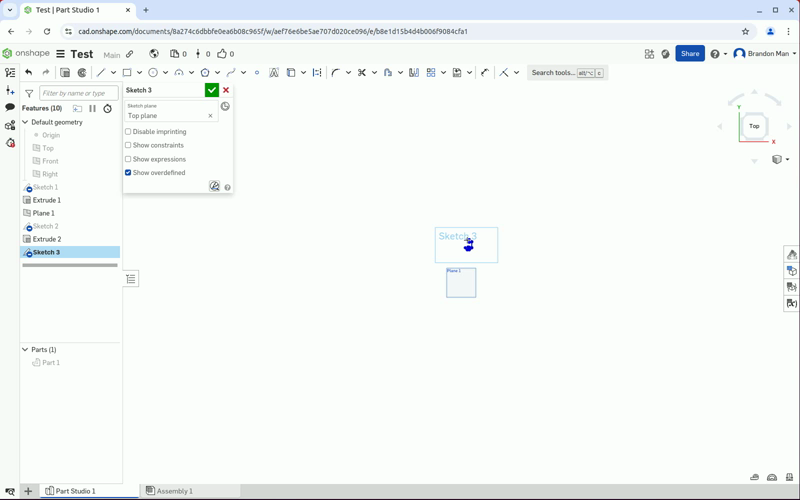
mouse_move(467, 239)
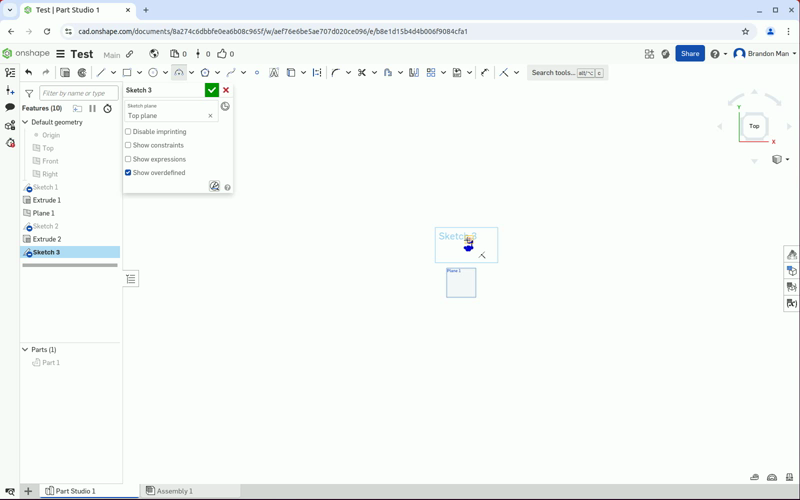
scroll(6)
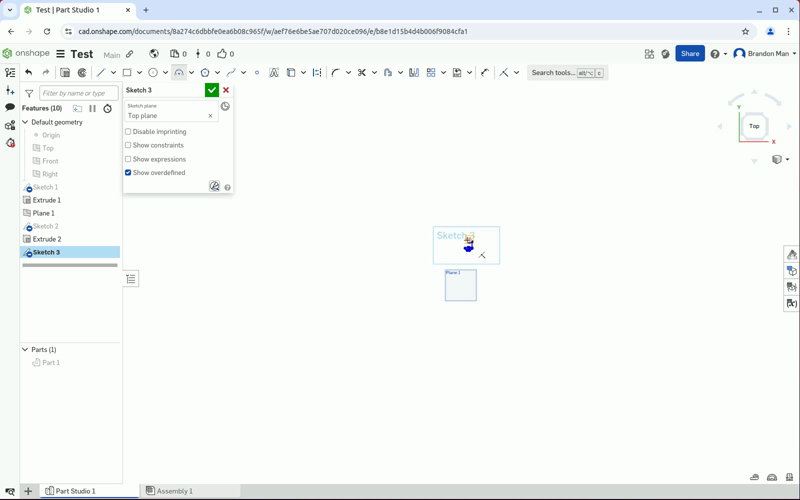
scroll(6)
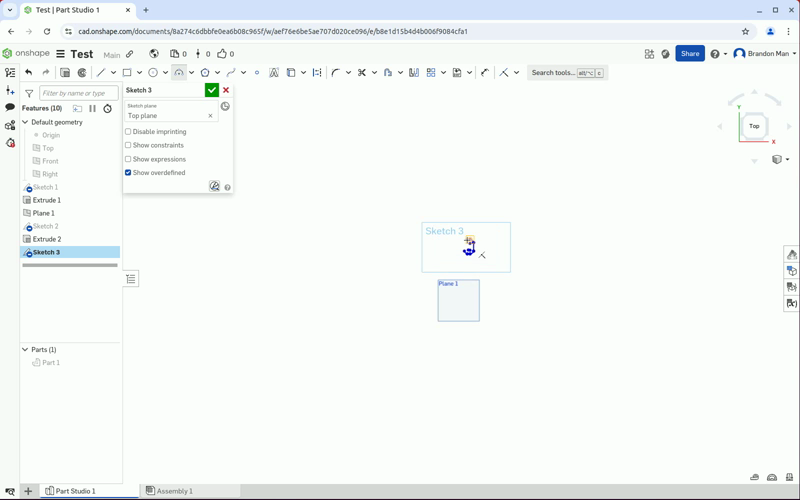
scroll(6)
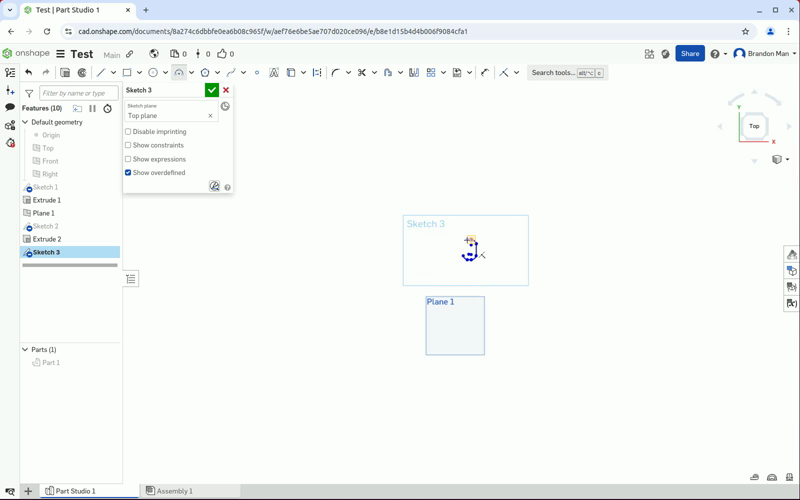
scroll(6)
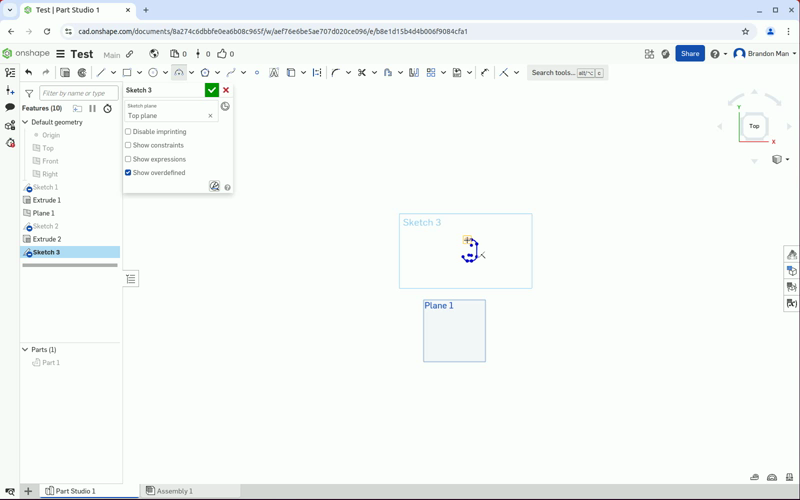
scroll(6)
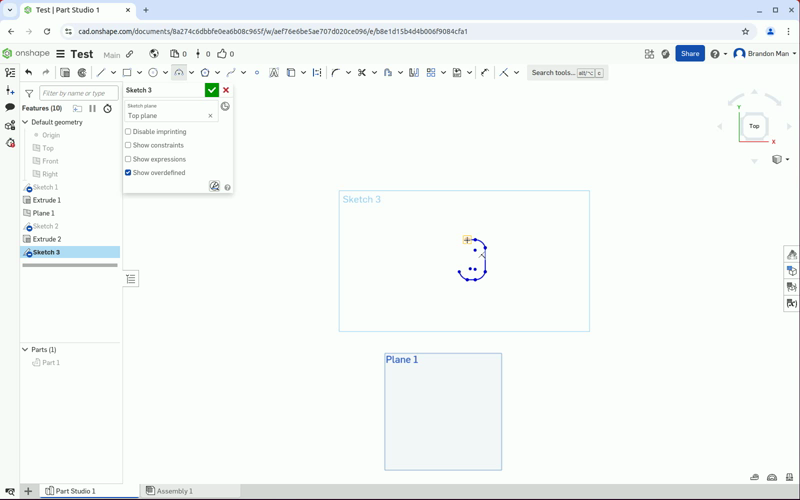
scroll(6)
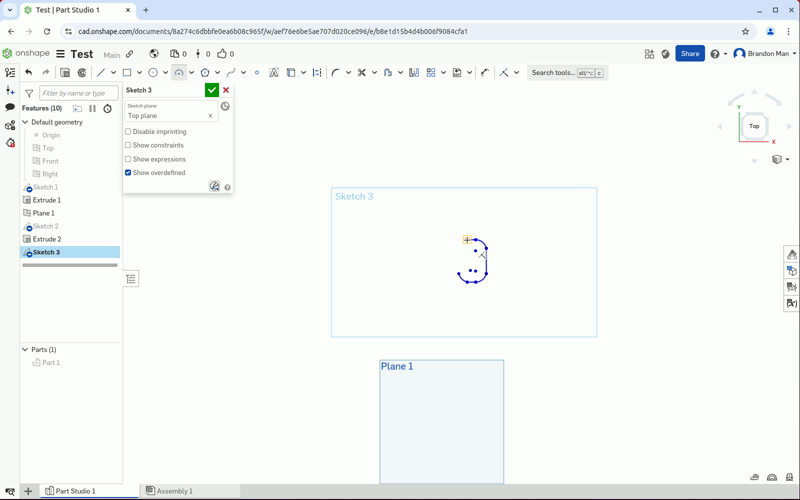
scroll(6)
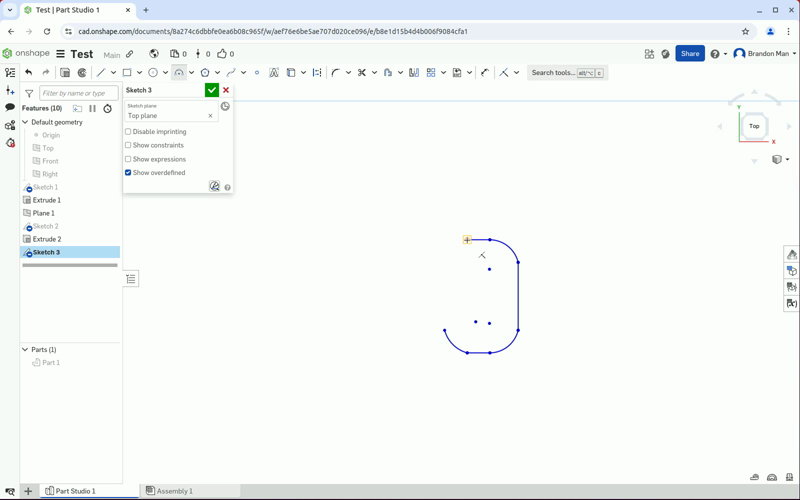
click(467, 239)
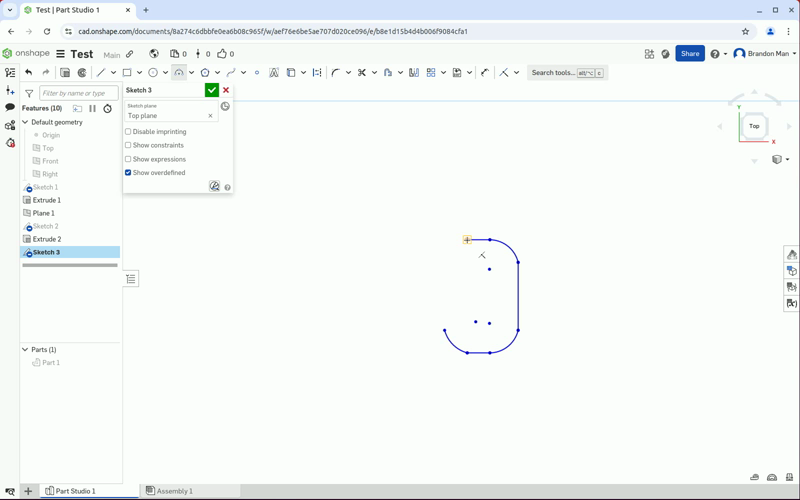
scroll(-6)
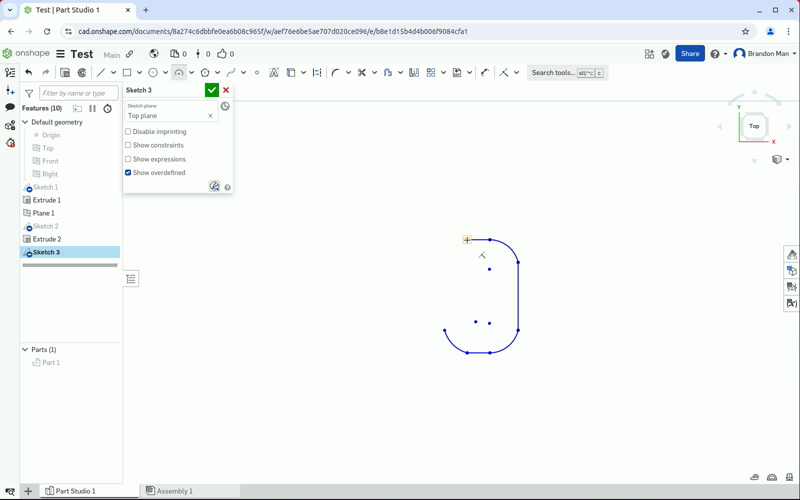
scroll(-6)
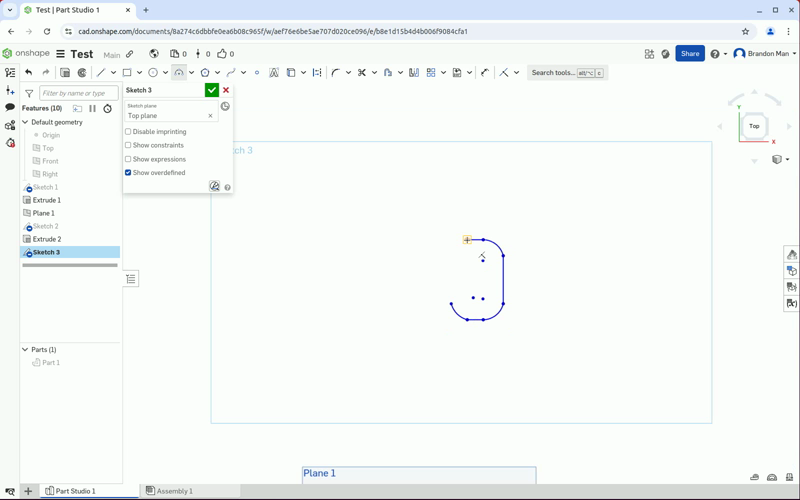
scroll(-6)
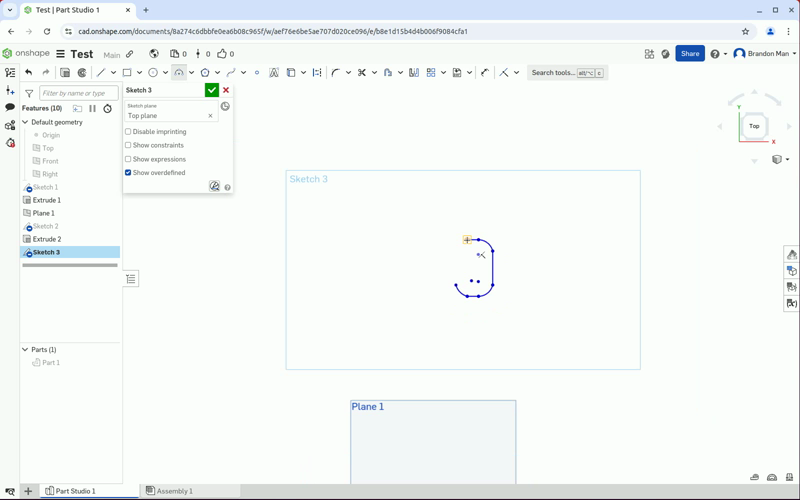
scroll(-6)
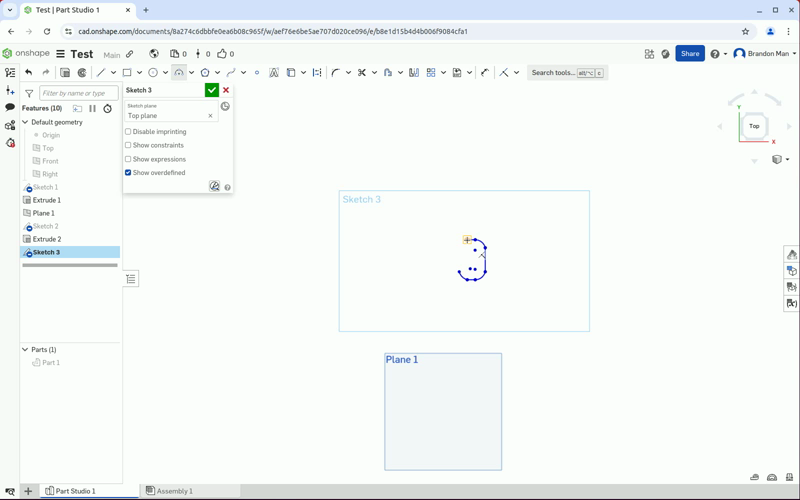
scroll(-6)
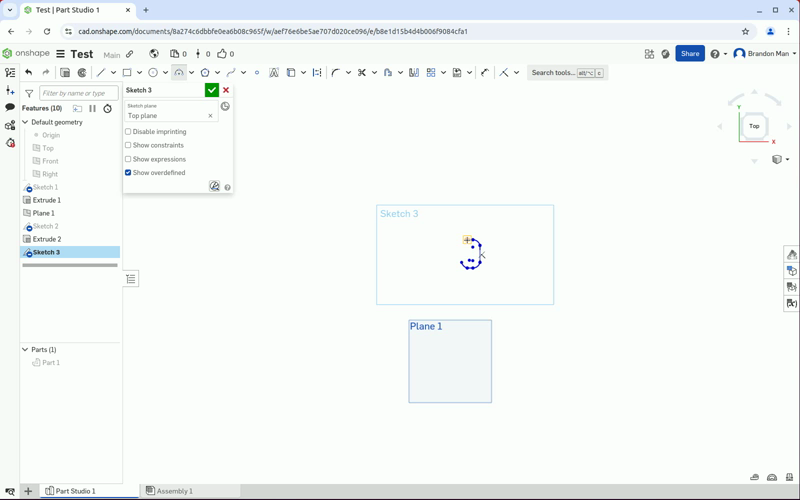
scroll(-6)
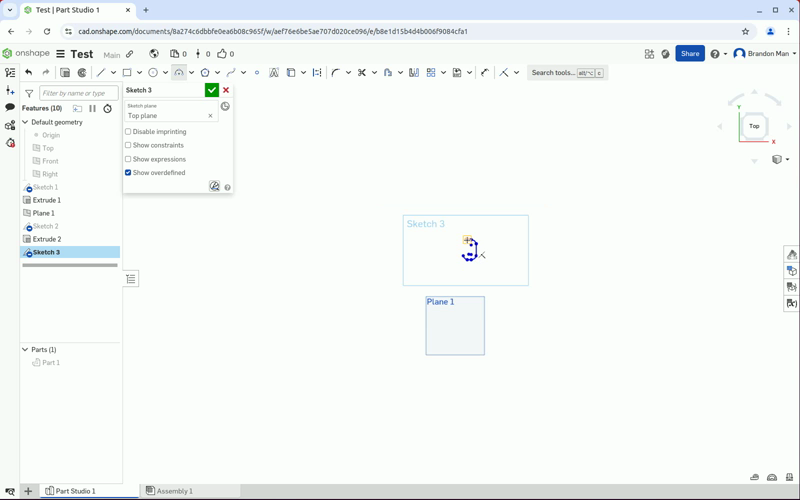
scroll(-6)
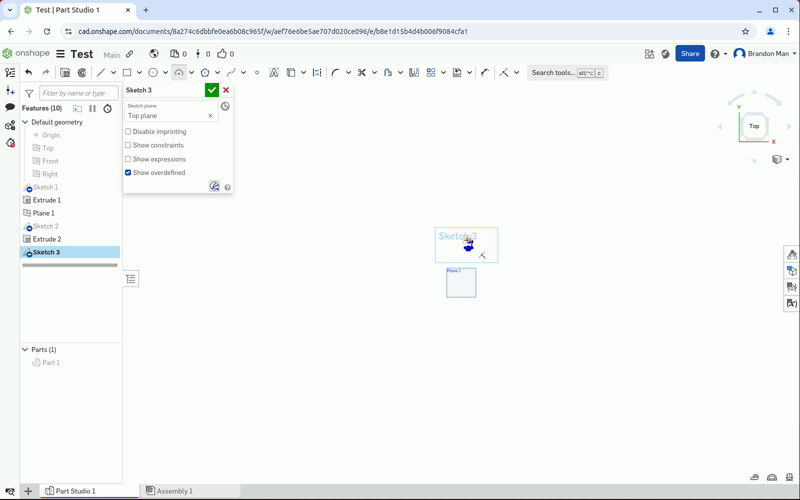
key_down(shift)
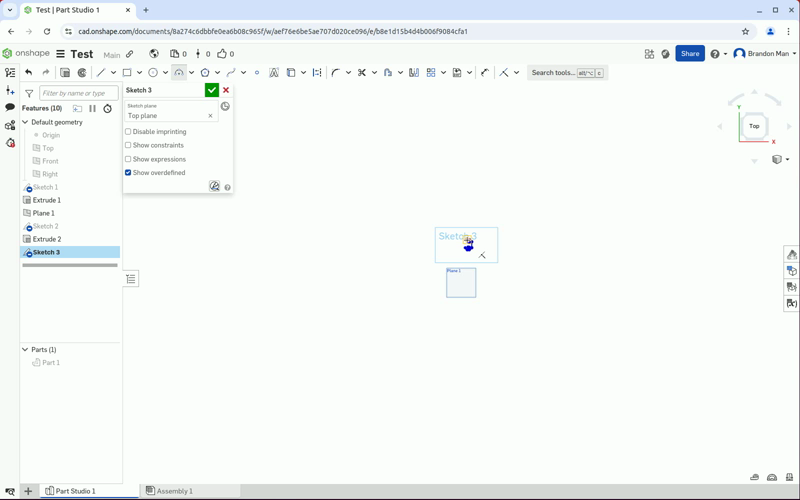
mouse_move(465, 241)
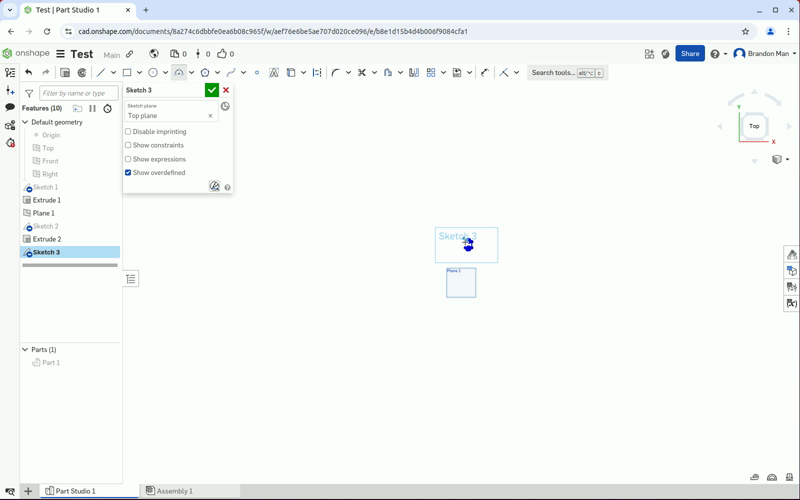
scroll(6)
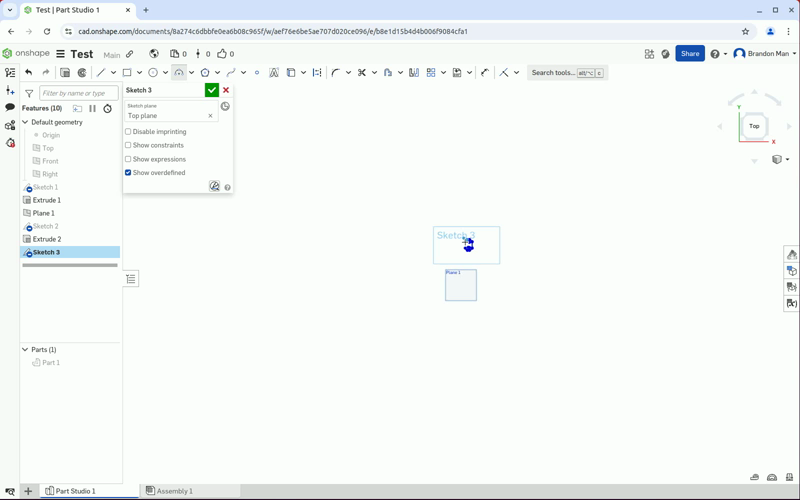
scroll(6)
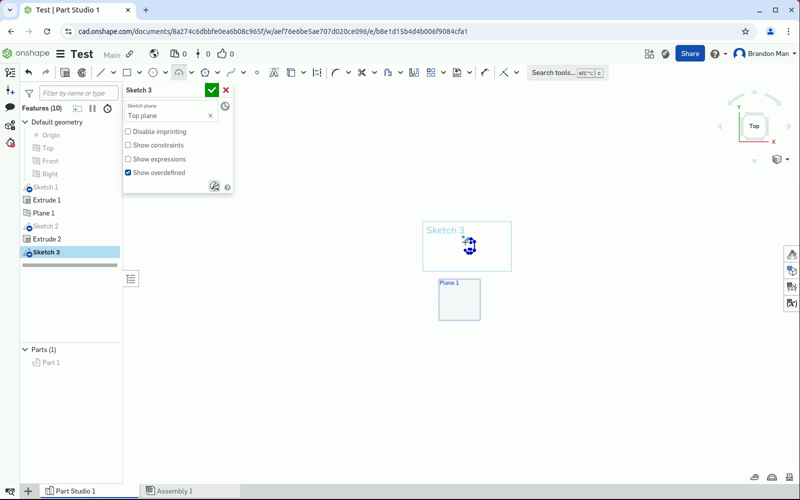
scroll(6)
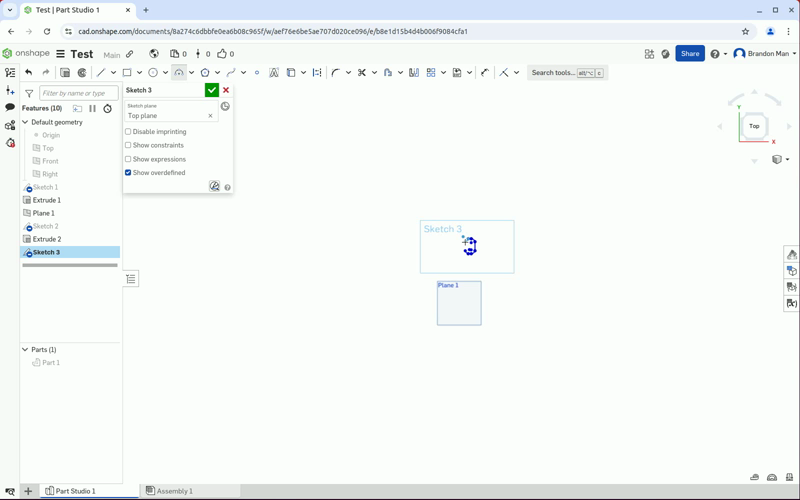
scroll(6)
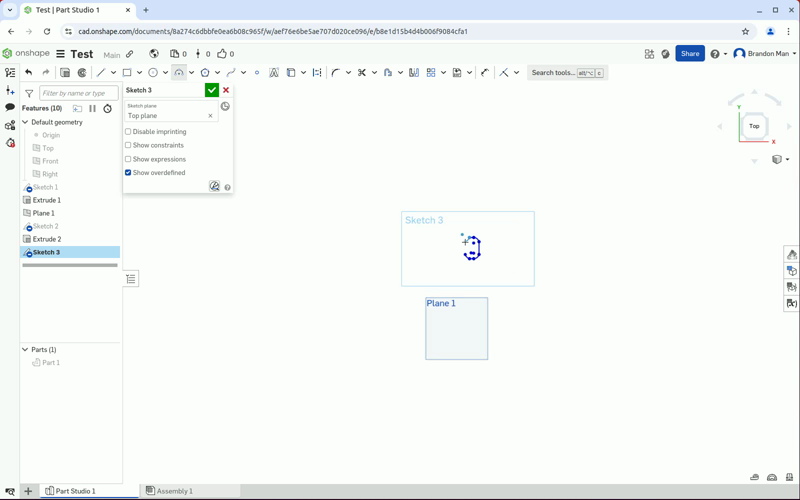
scroll(6)
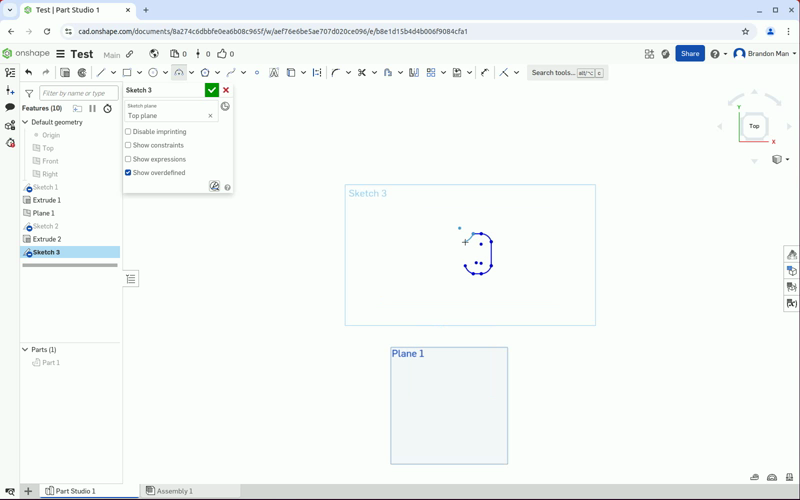
scroll(6)
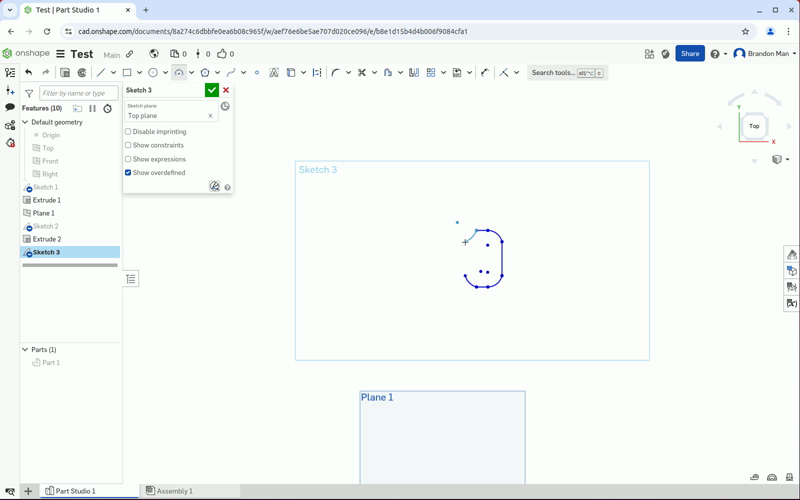
scroll(6)
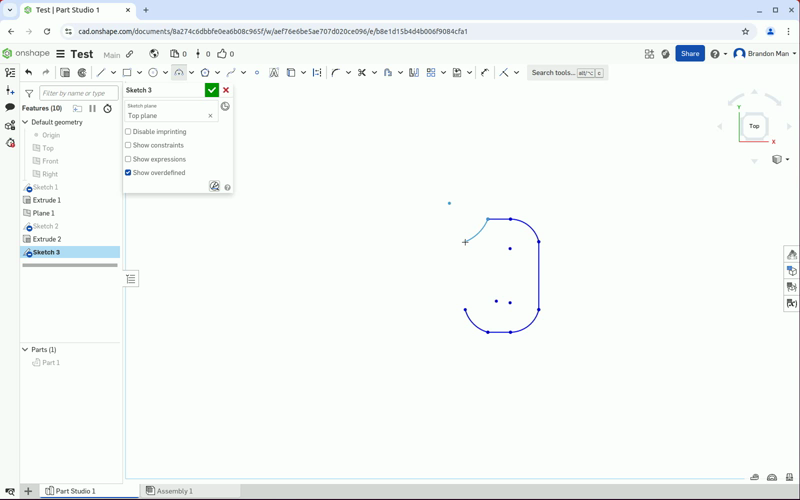
click(465, 241)
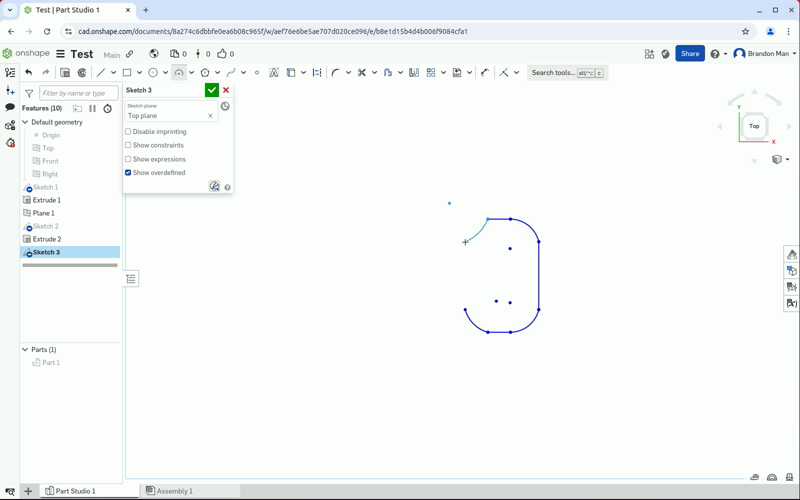
scroll(-6)
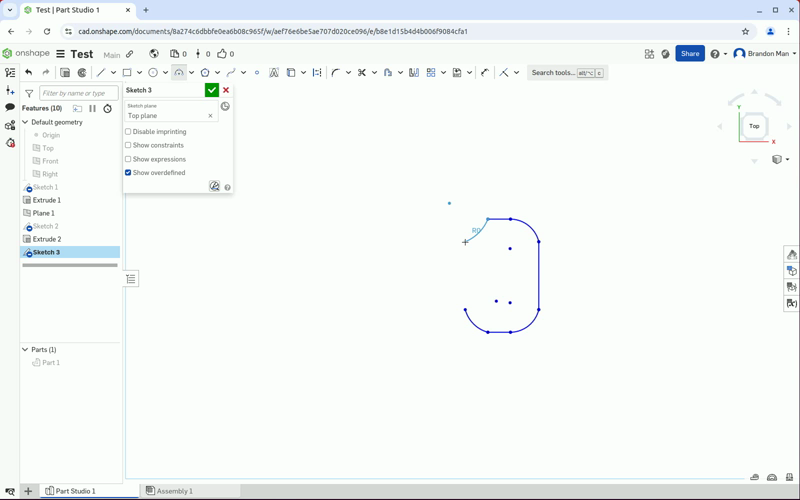
scroll(-6)
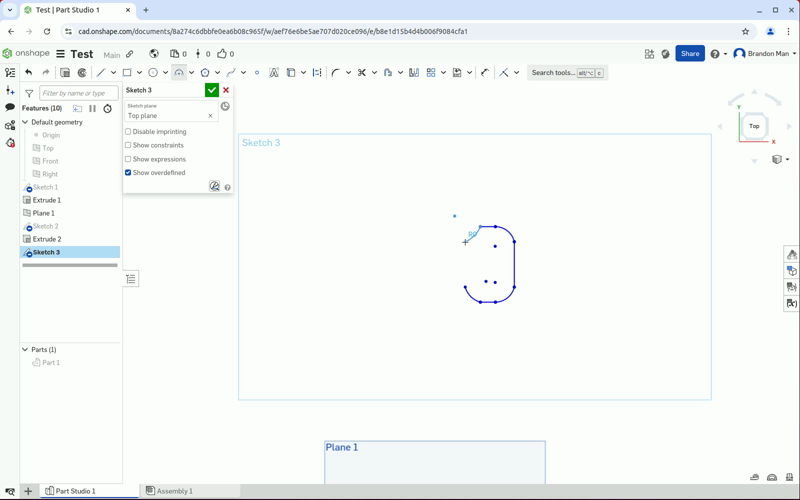
scroll(-6)
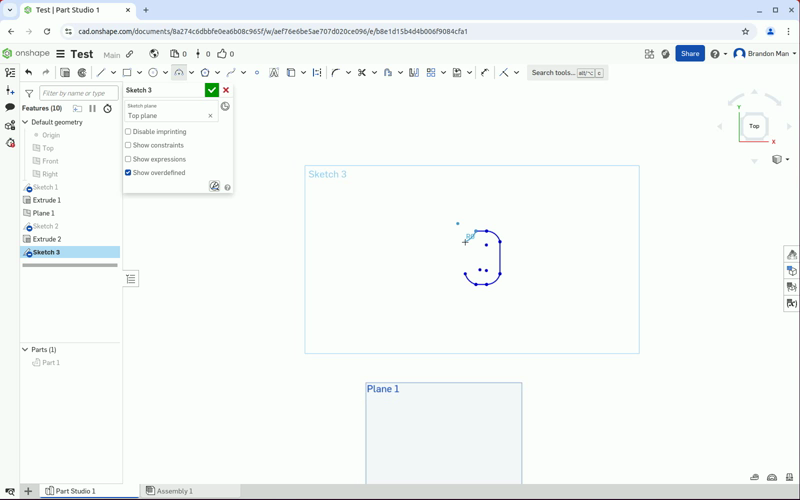
scroll(-6)
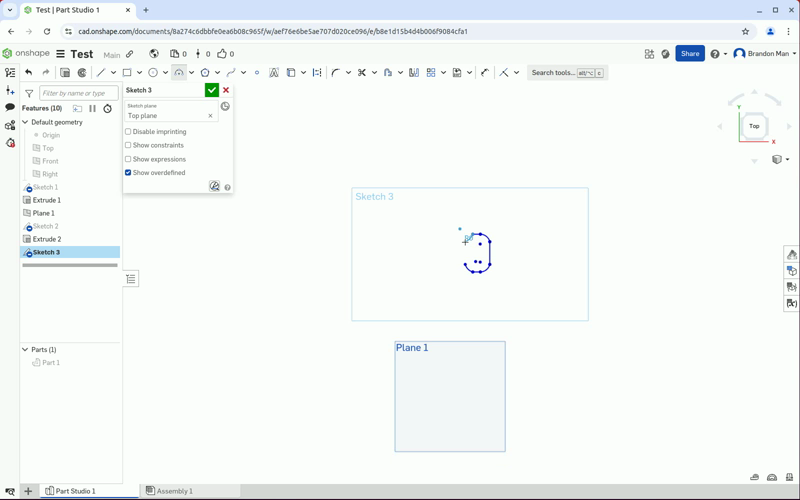
scroll(-6)
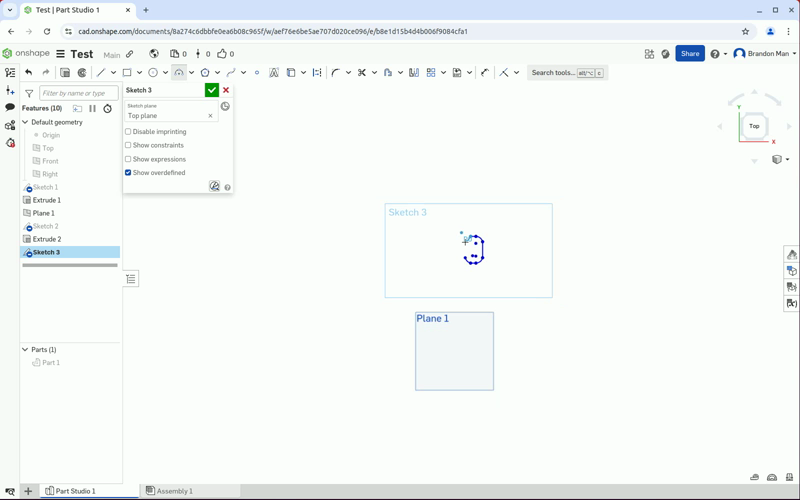
scroll(-6)
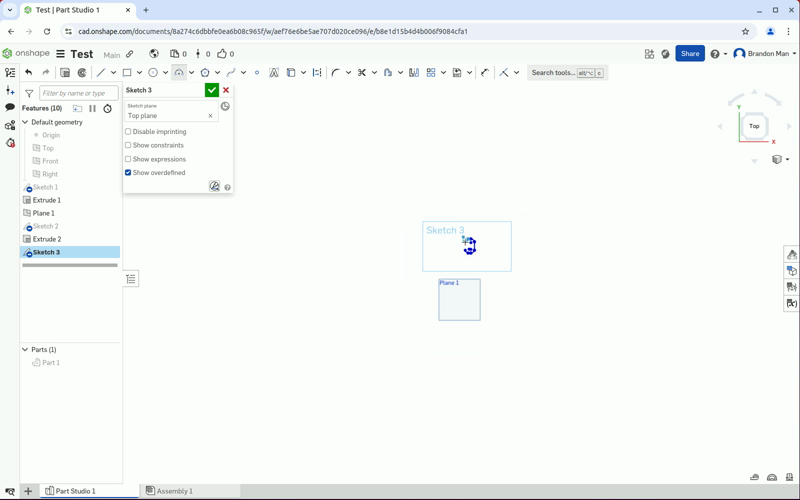
scroll(-6)
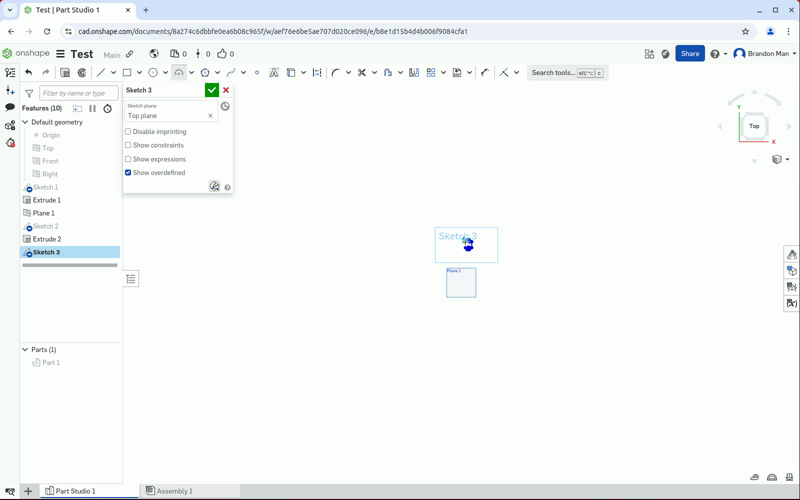
mouse_move(466, 240)
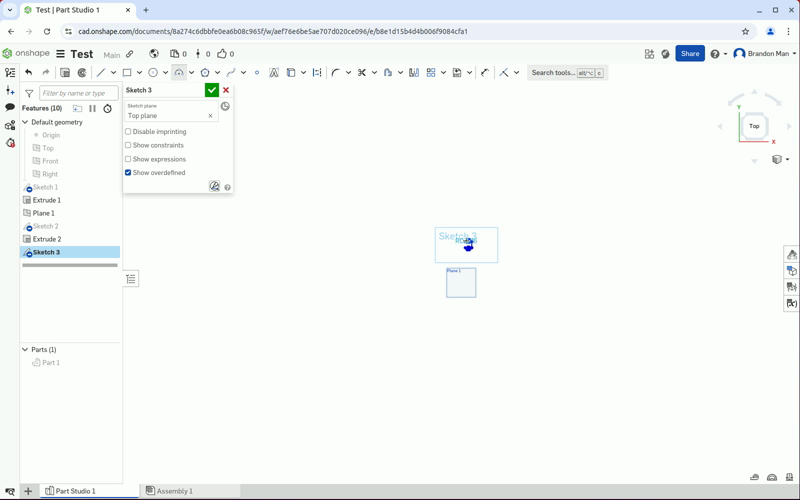
scroll(6)
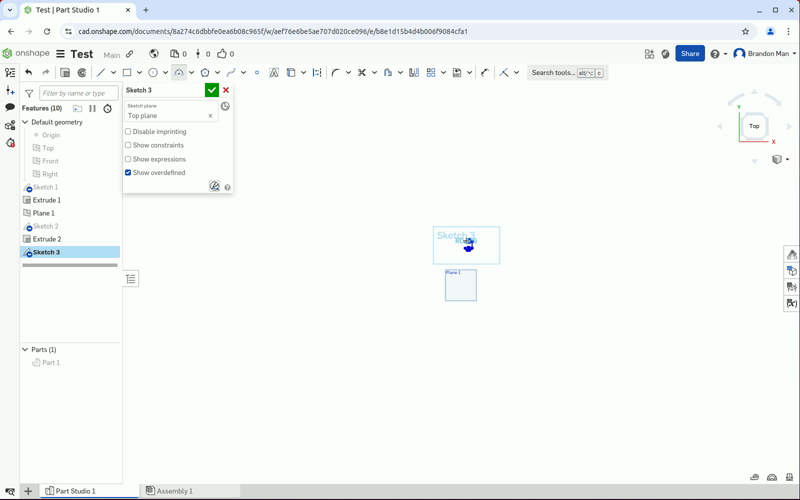
scroll(6)
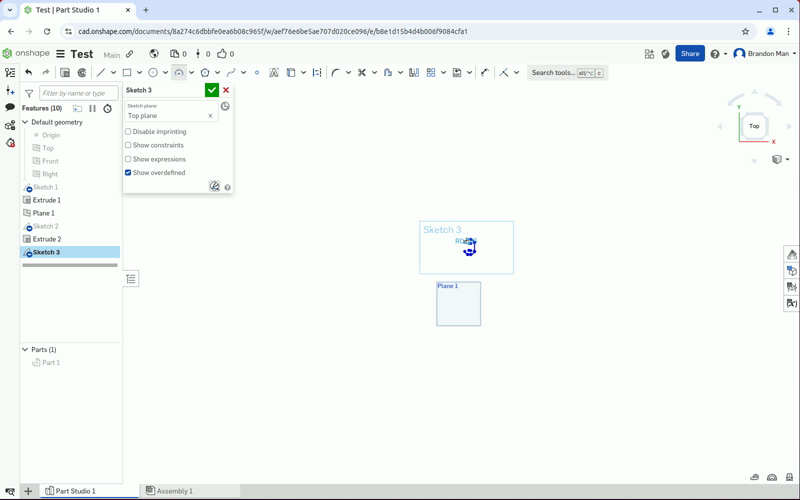
scroll(6)
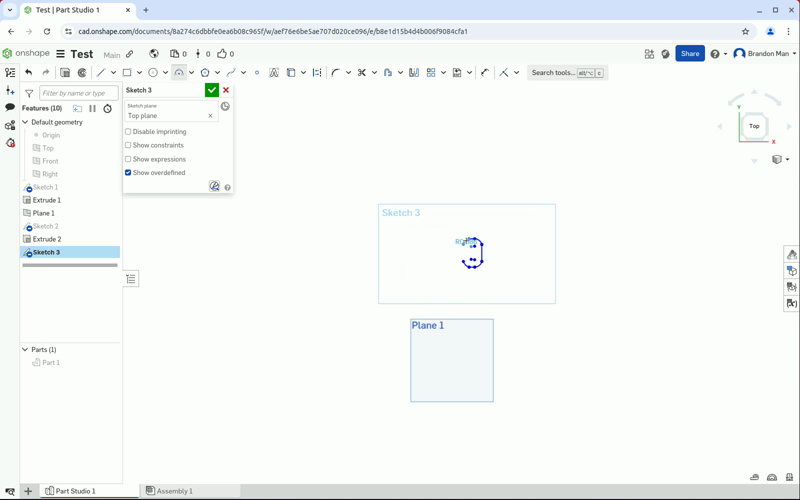
scroll(6)
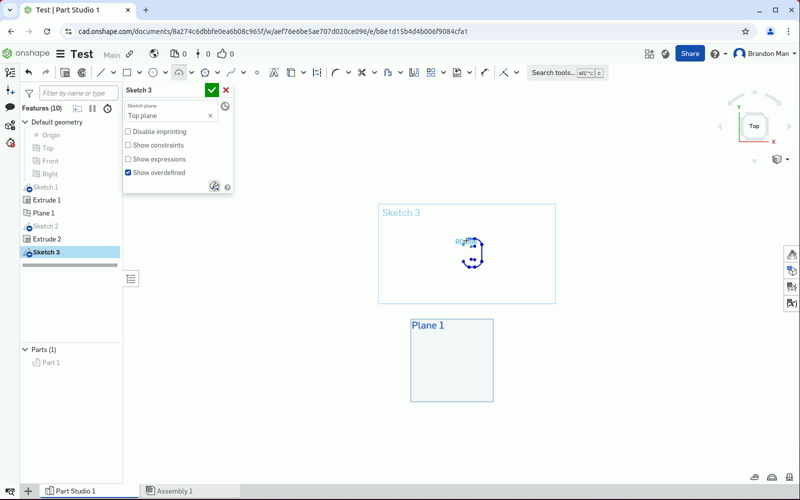
scroll(6)
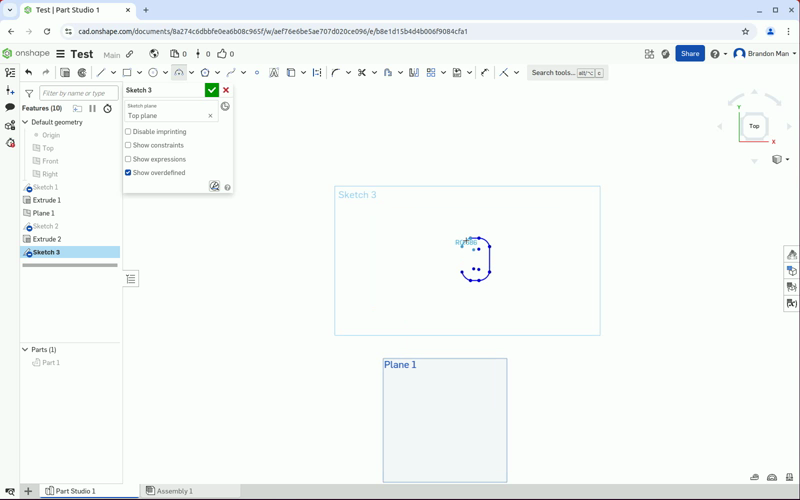
scroll(6)
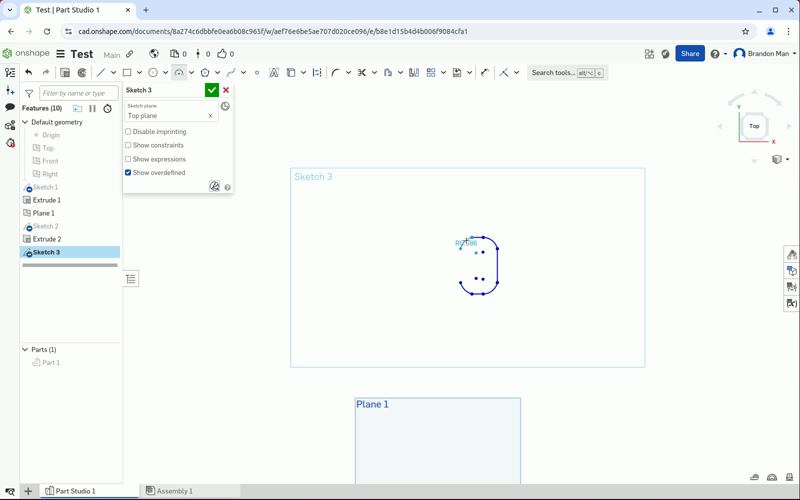
scroll(6)
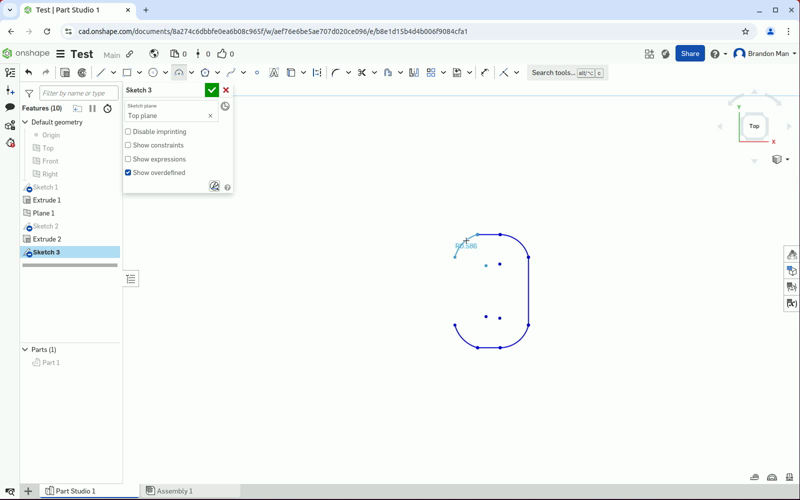
click(466, 240)
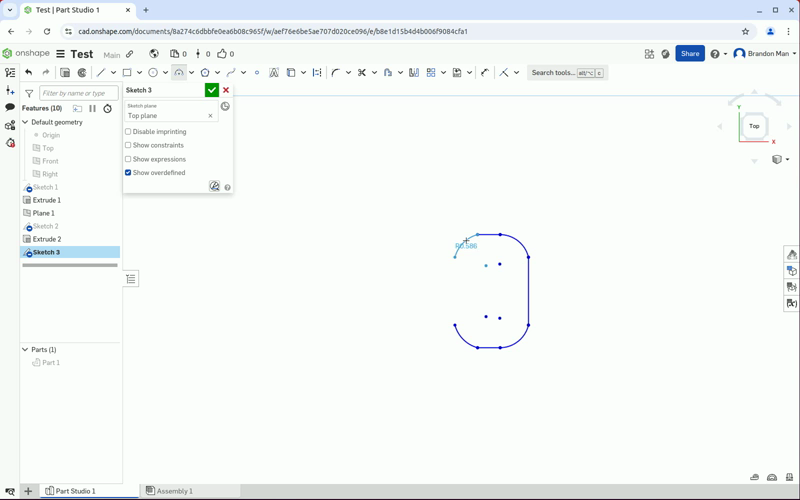
scroll(-6)
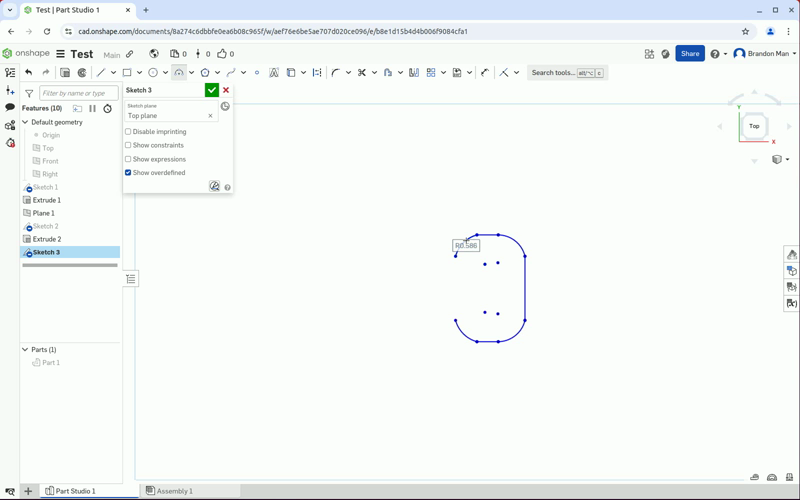
scroll(-6)
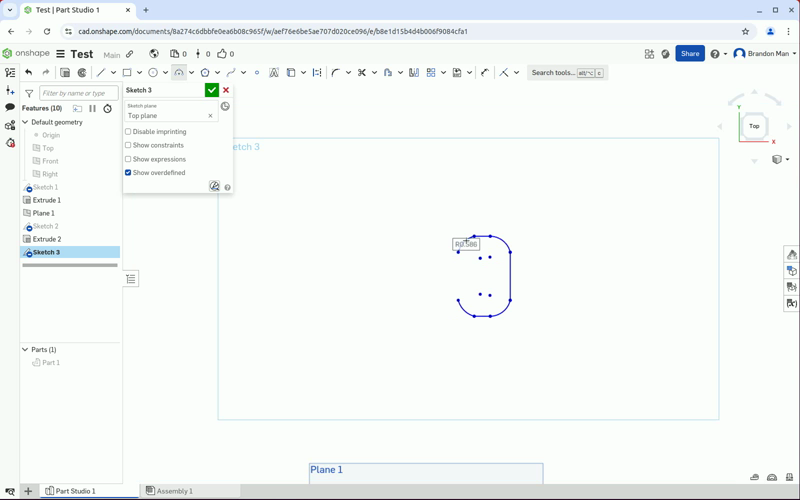
scroll(-6)
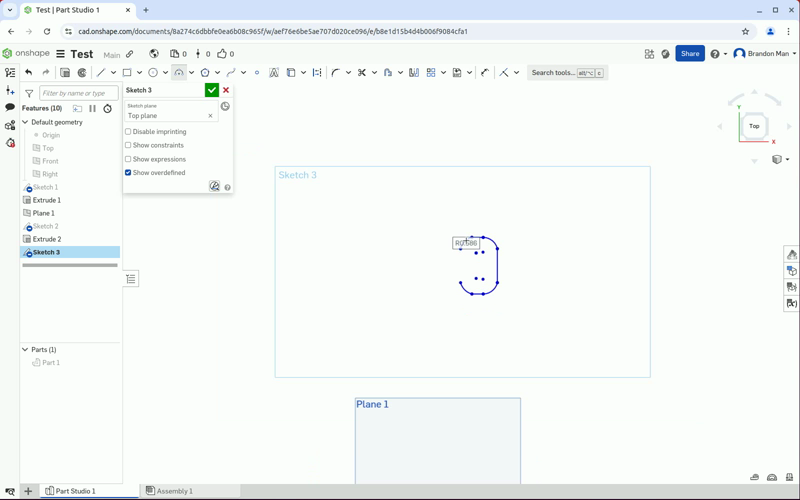
scroll(-6)
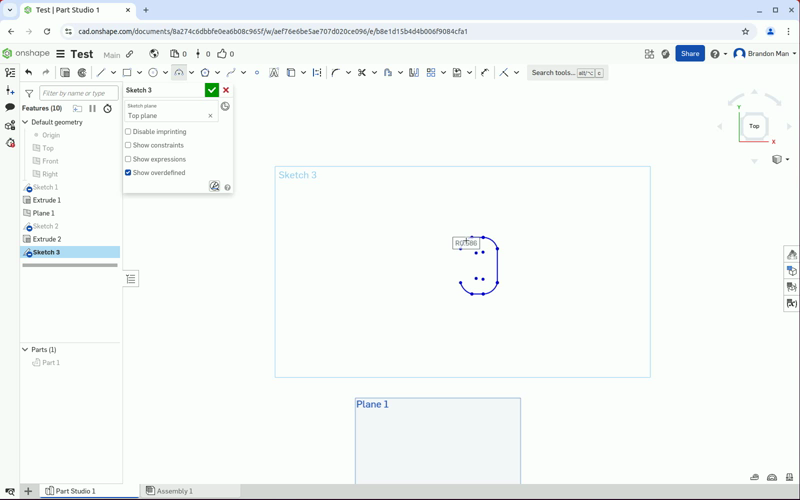
scroll(-6)
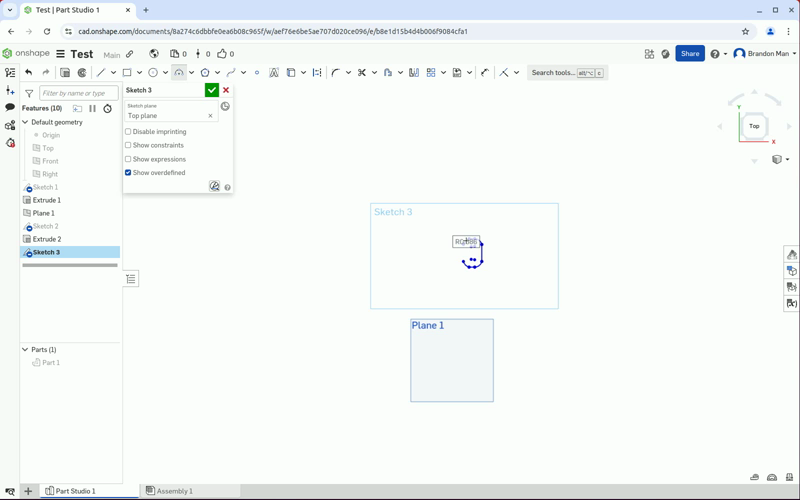
scroll(-6)
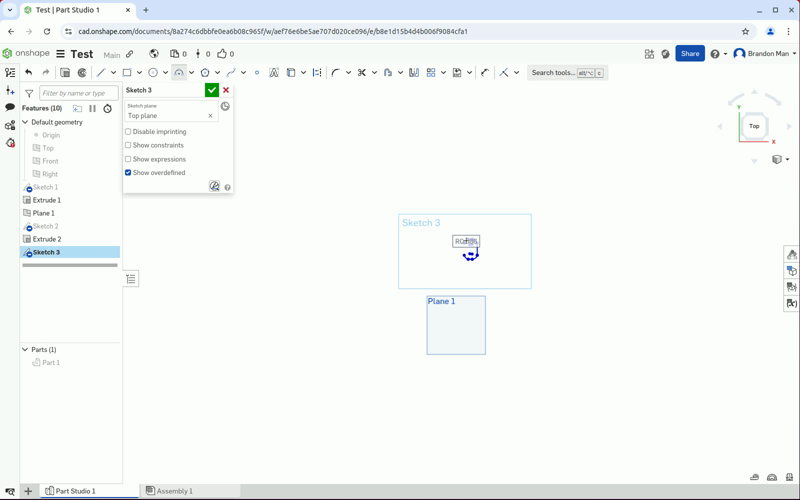
scroll(-6)
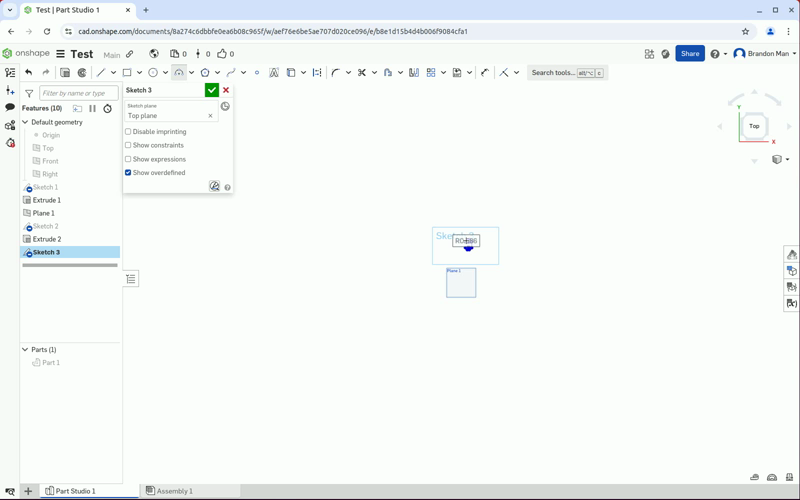
key_up(shift)
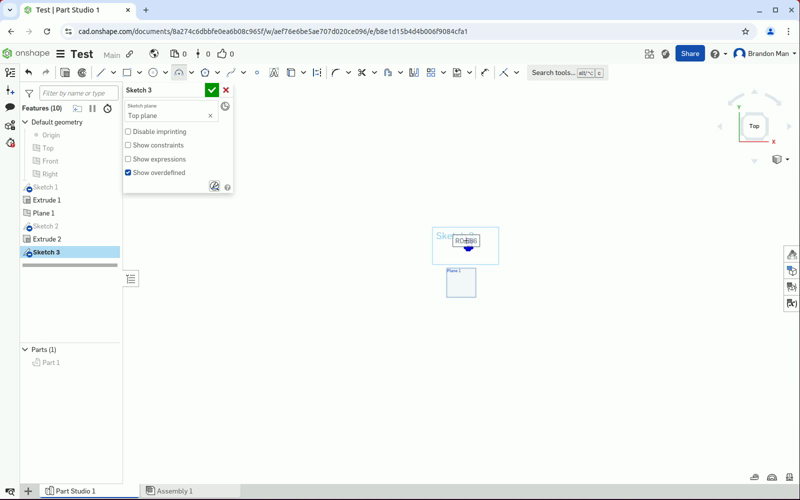
key(esc)
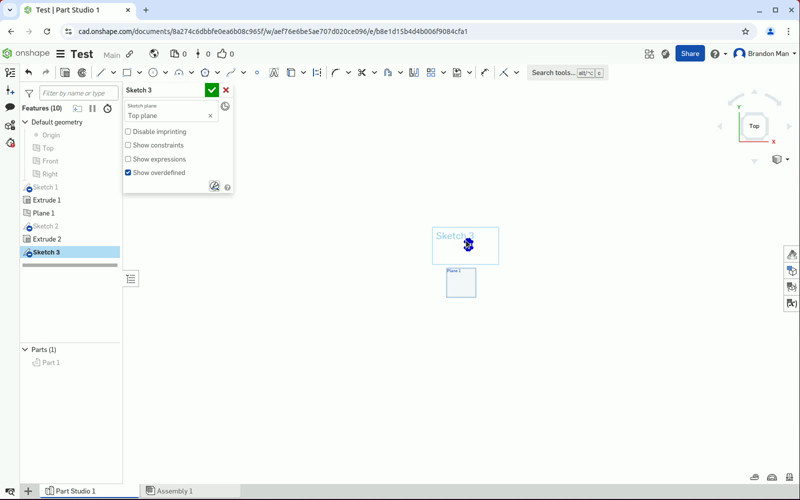
key(l)
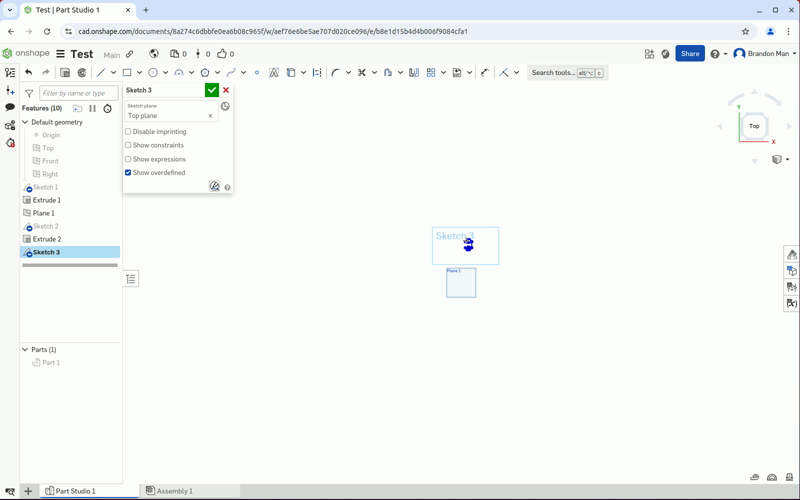
mouse_move(465, 241)
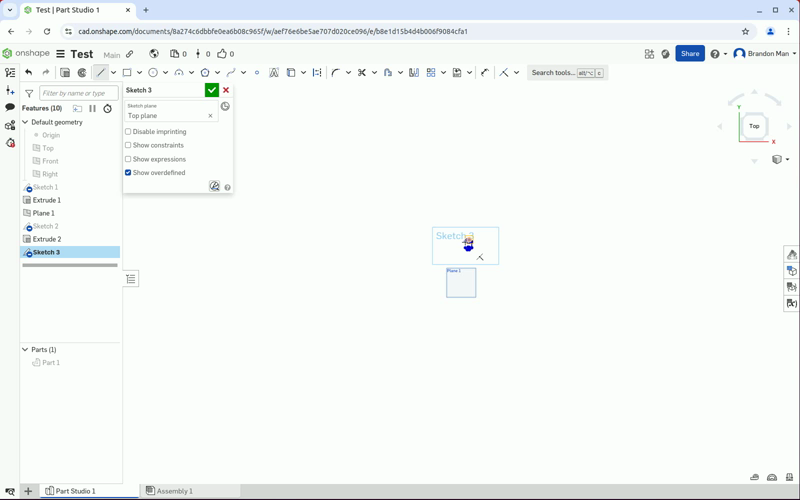
scroll(6)
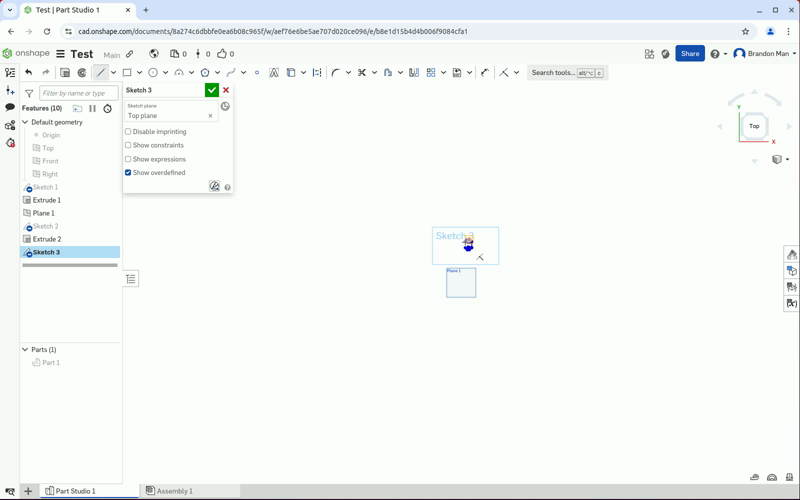
scroll(6)
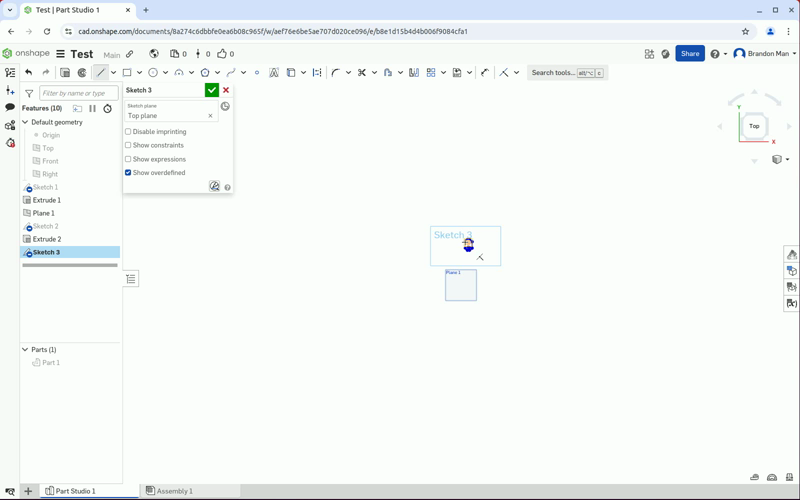
scroll(6)
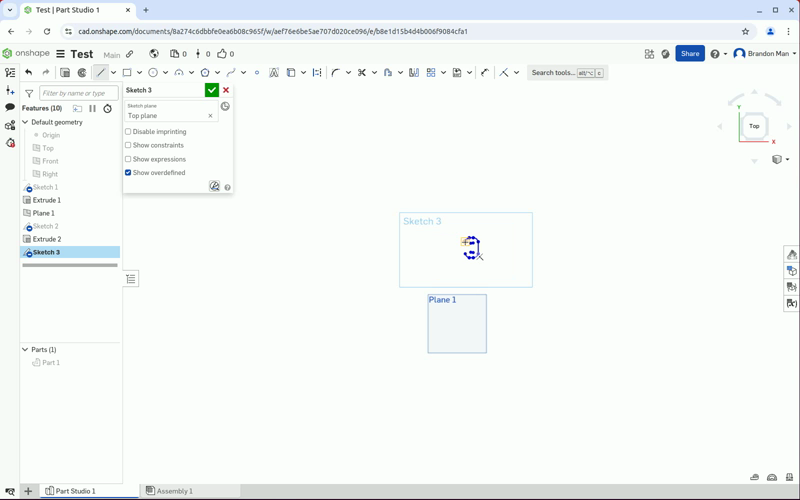
scroll(6)
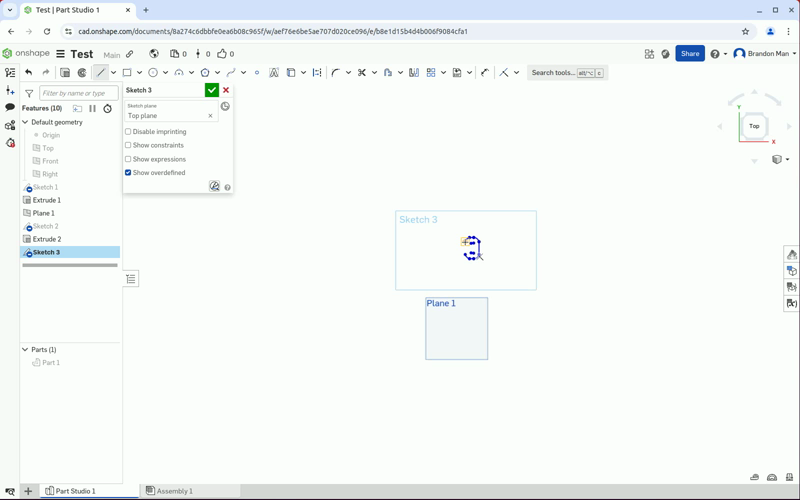
scroll(6)
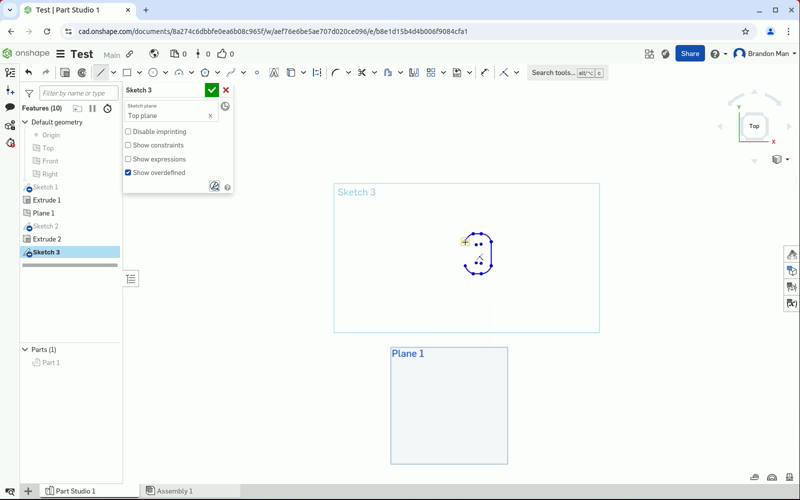
scroll(6)
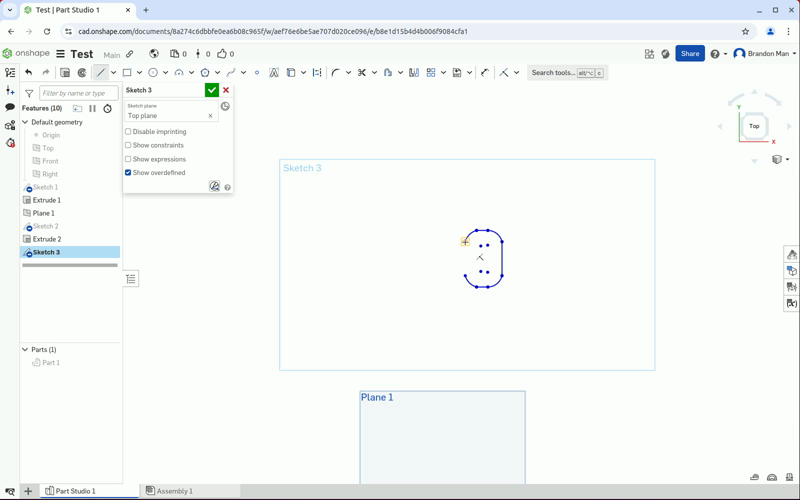
scroll(6)
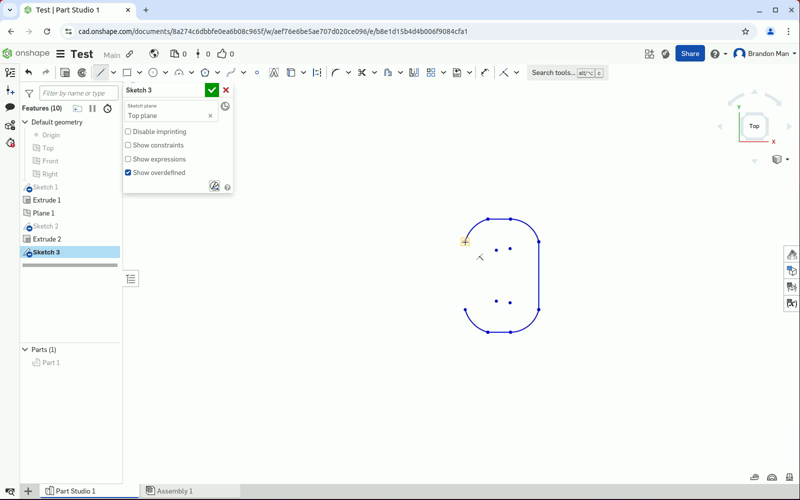
click(465, 241)
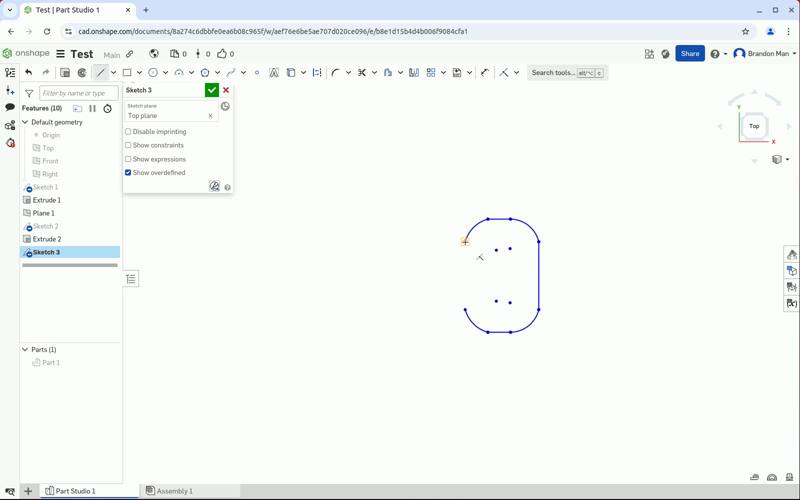
scroll(-6)
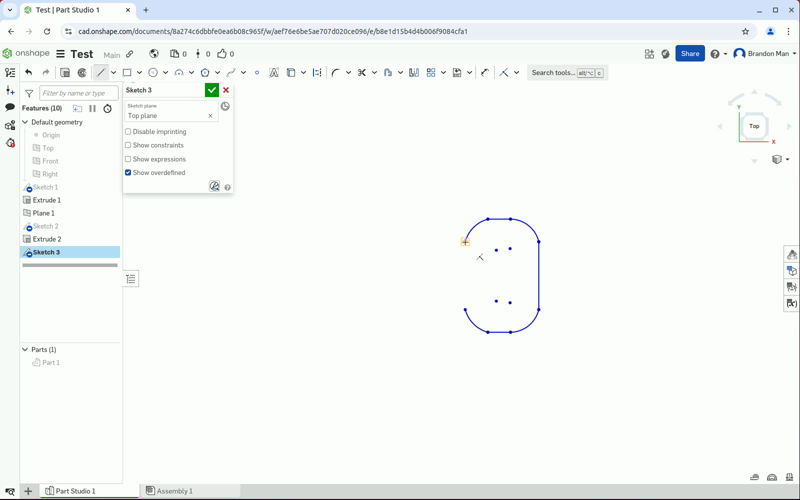
scroll(-6)
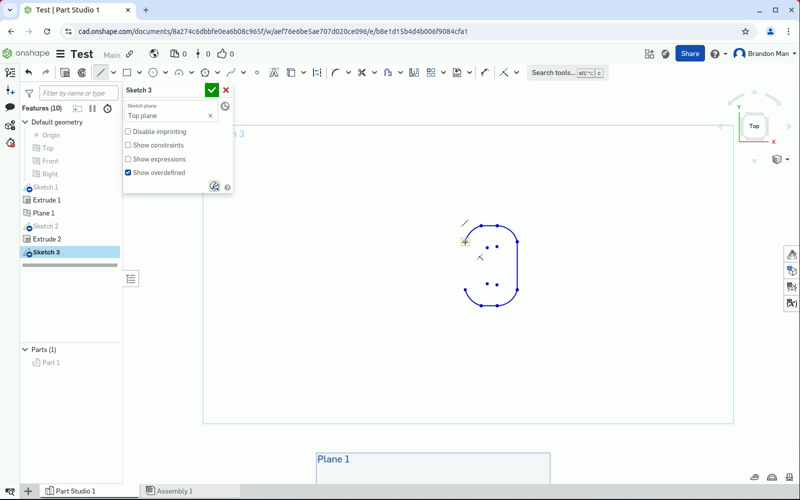
scroll(-6)
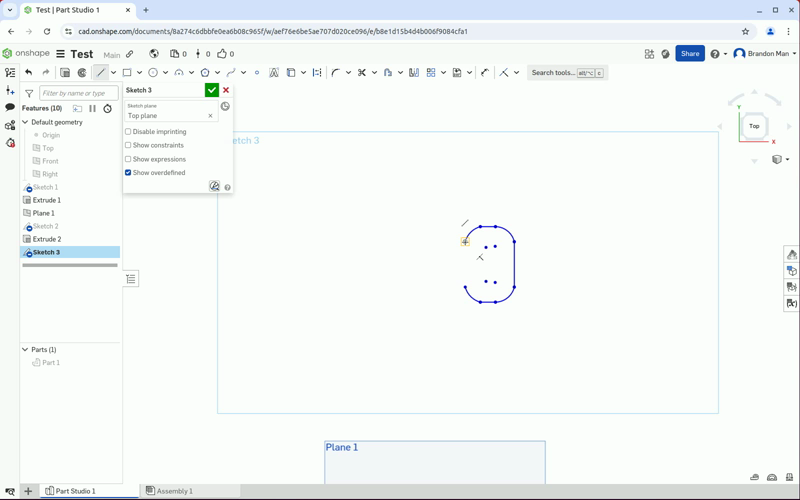
scroll(-6)
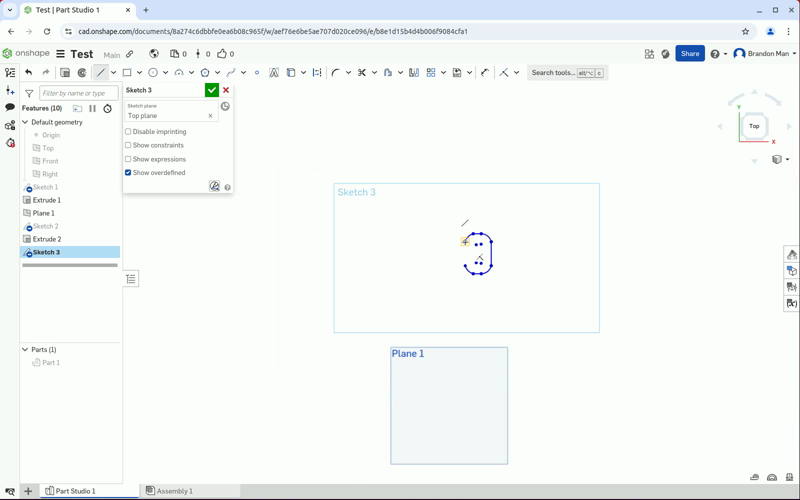
scroll(-6)
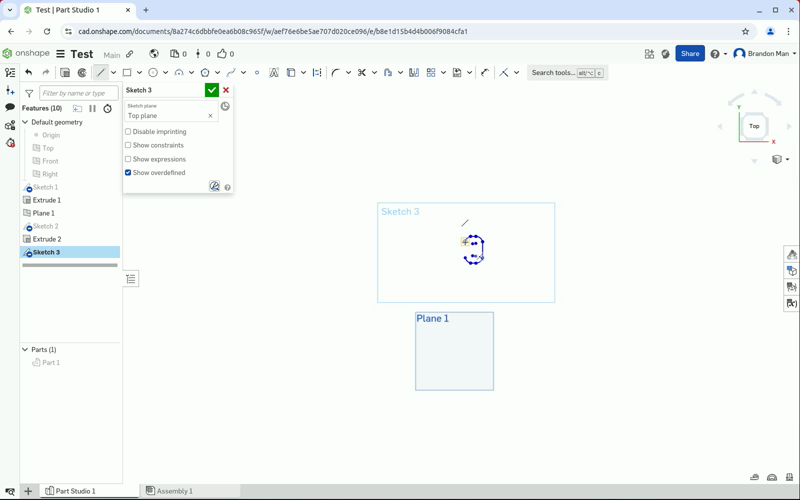
scroll(-6)
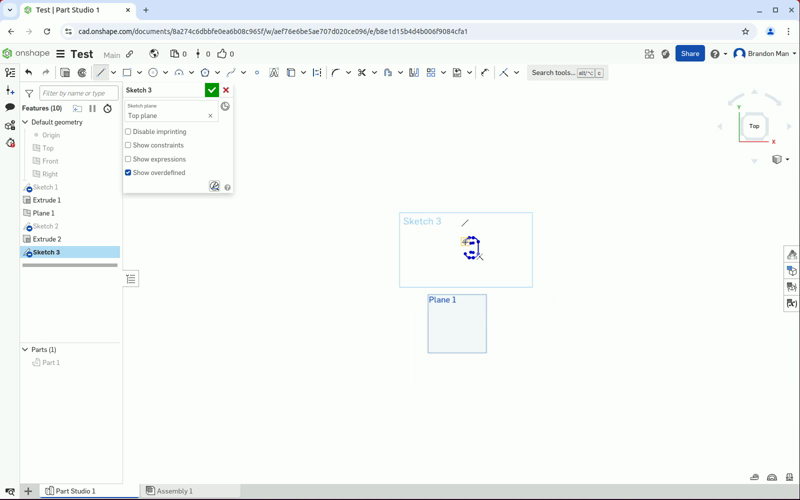
scroll(-6)
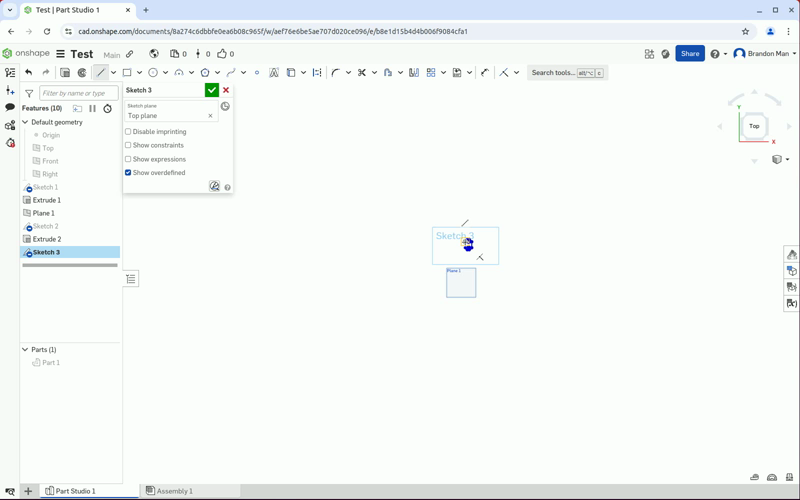
mouse_move(495, 241)
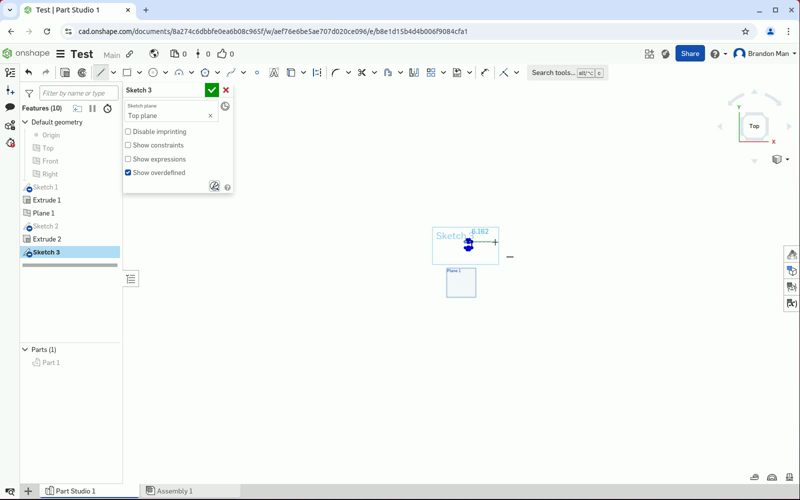
key_down(shift)
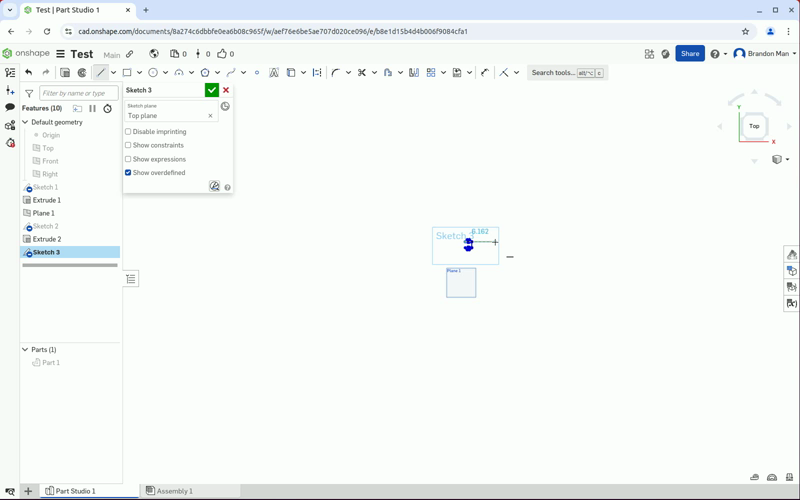
mouse_move(465, 247)
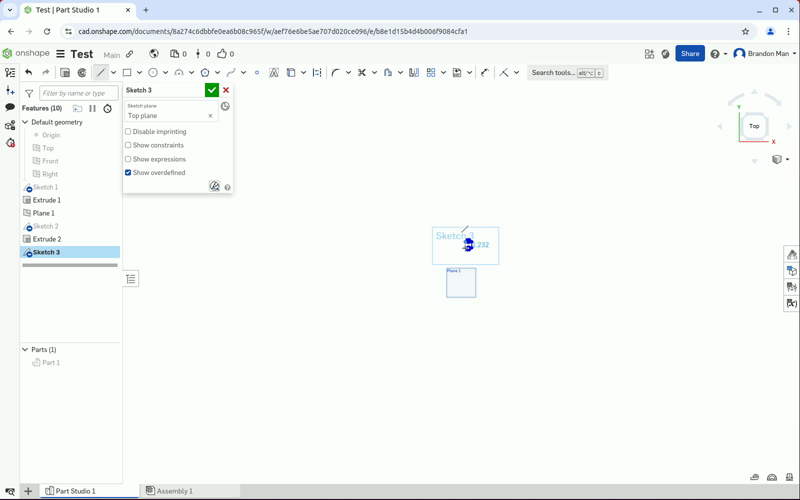
scroll(6)
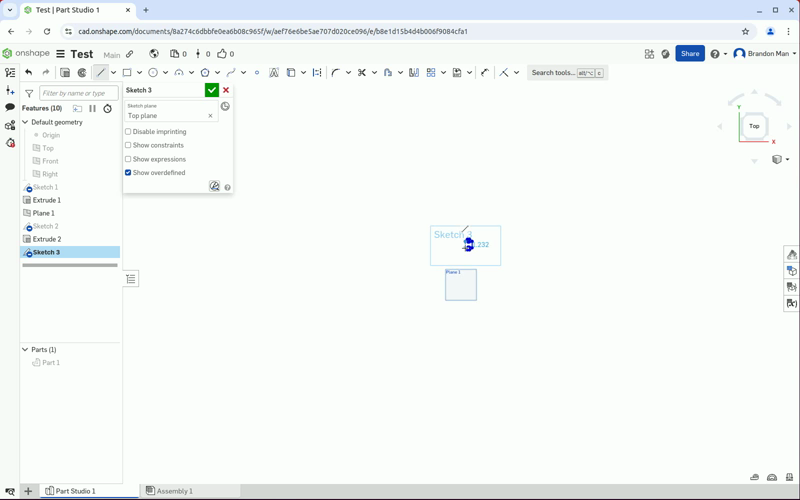
scroll(6)
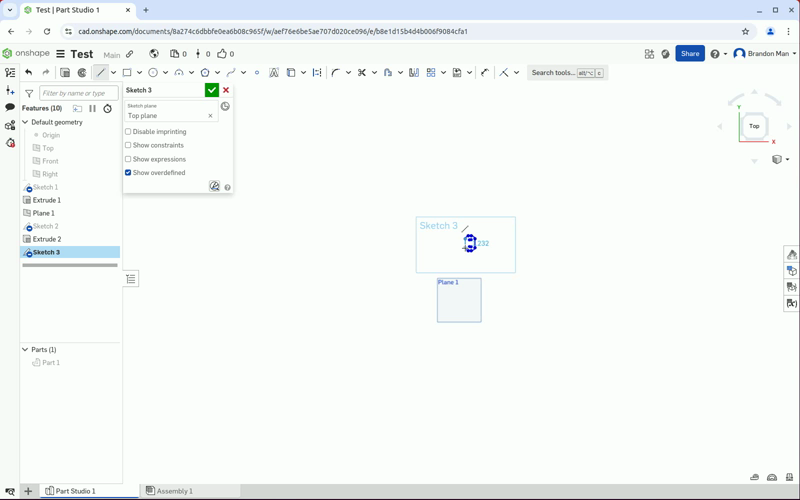
scroll(6)
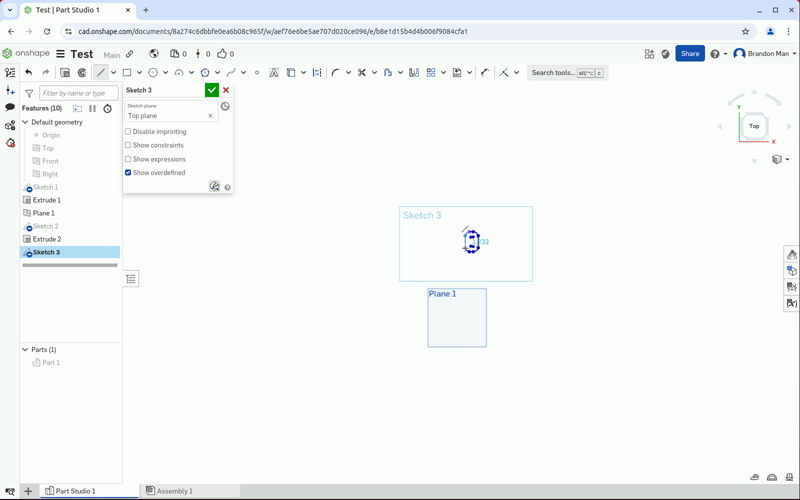
scroll(6)
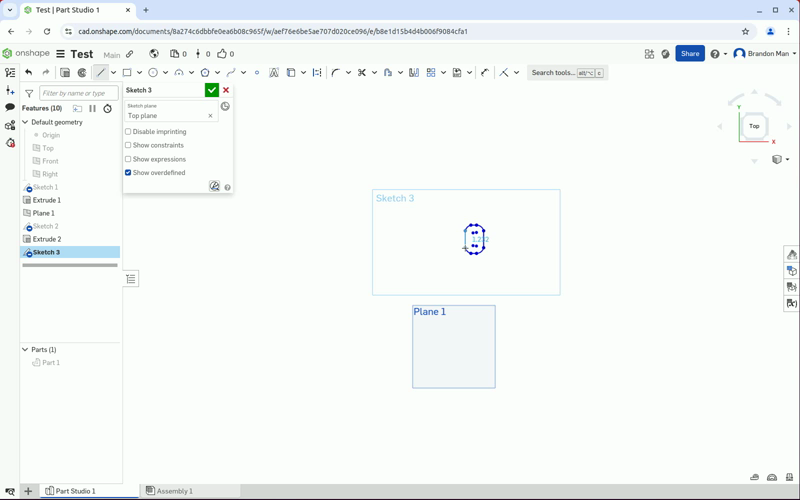
scroll(6)
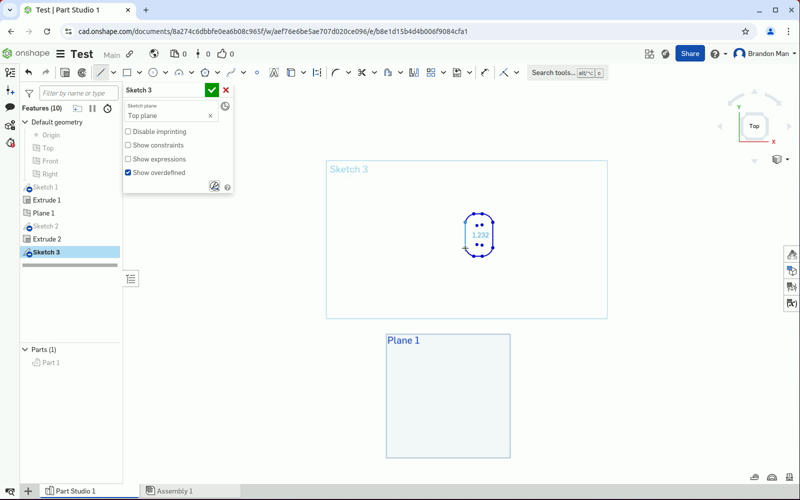
scroll(6)
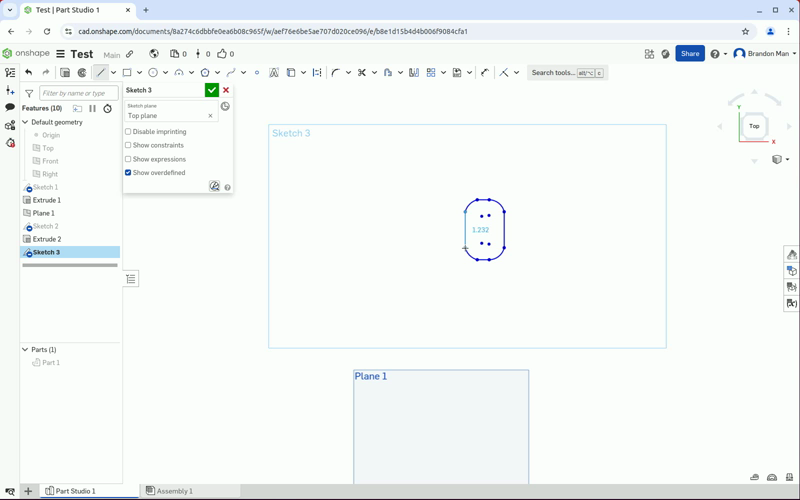
scroll(6)
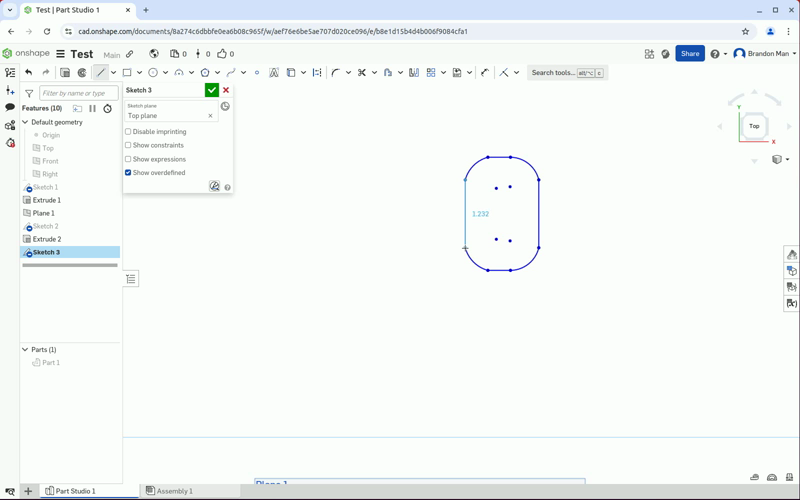
key_up(shift)
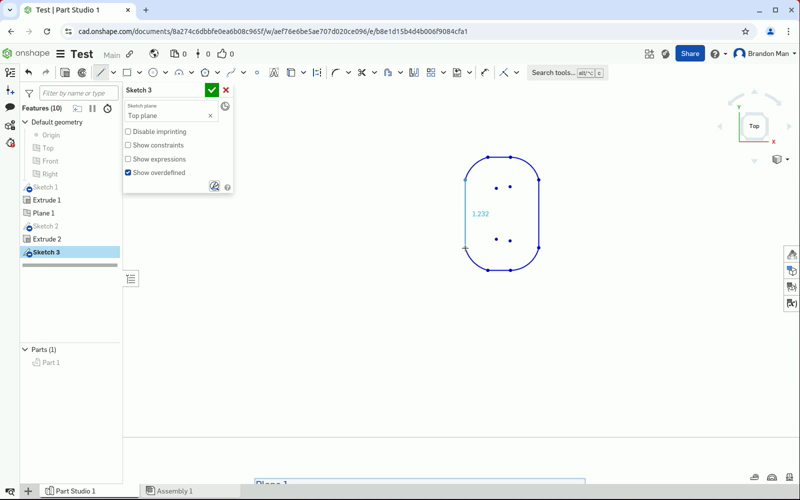
click(465, 247)
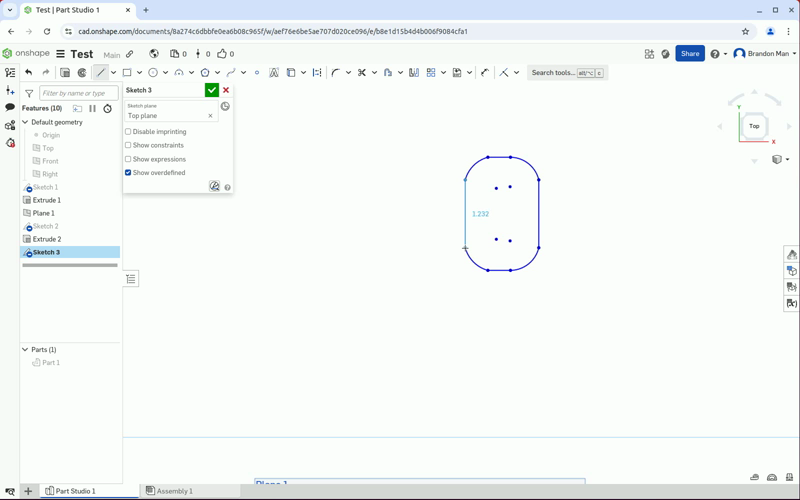
scroll(-6)
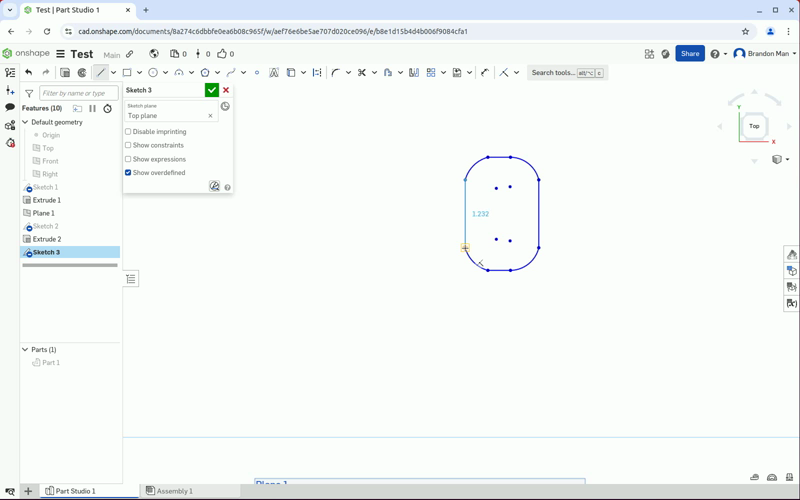
scroll(-6)
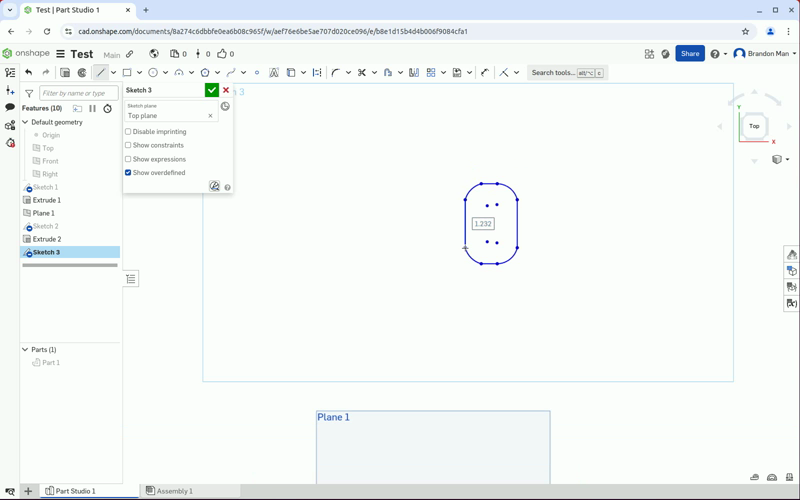
scroll(-6)
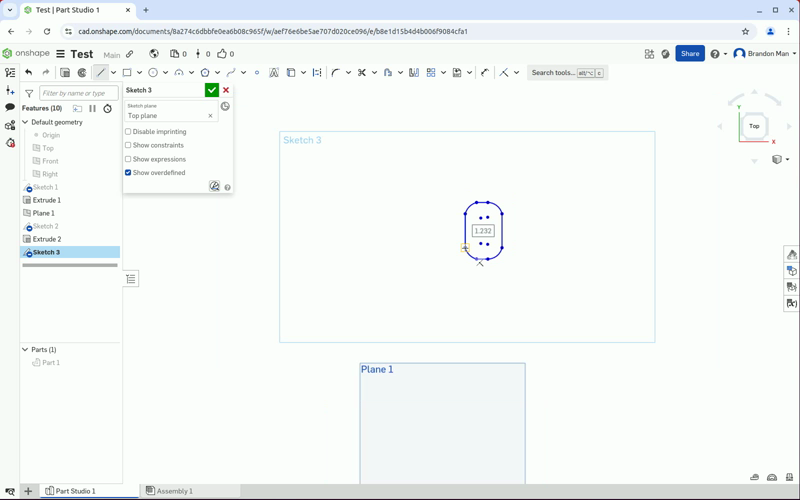
scroll(-6)
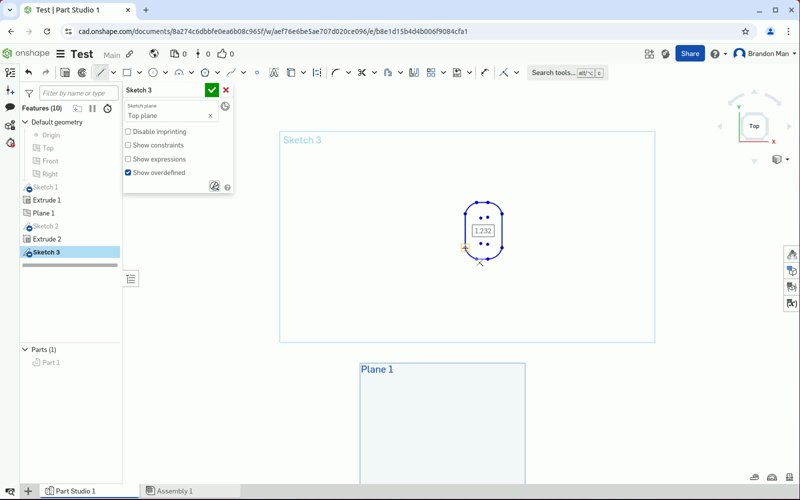
scroll(-6)
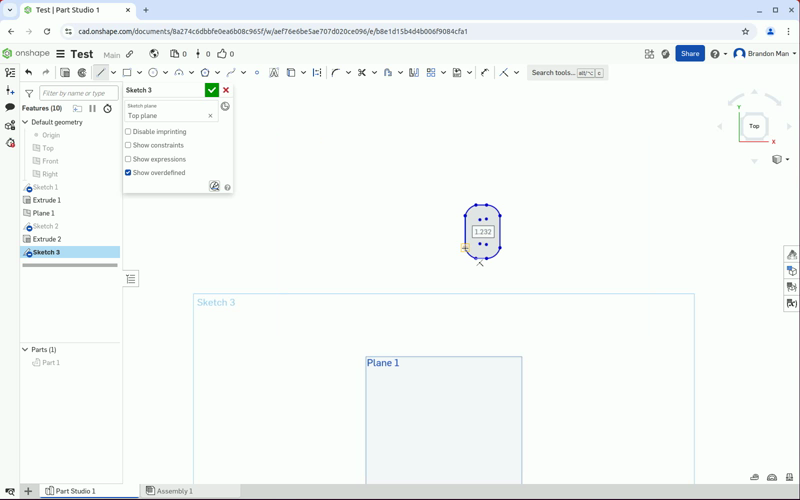
scroll(-6)
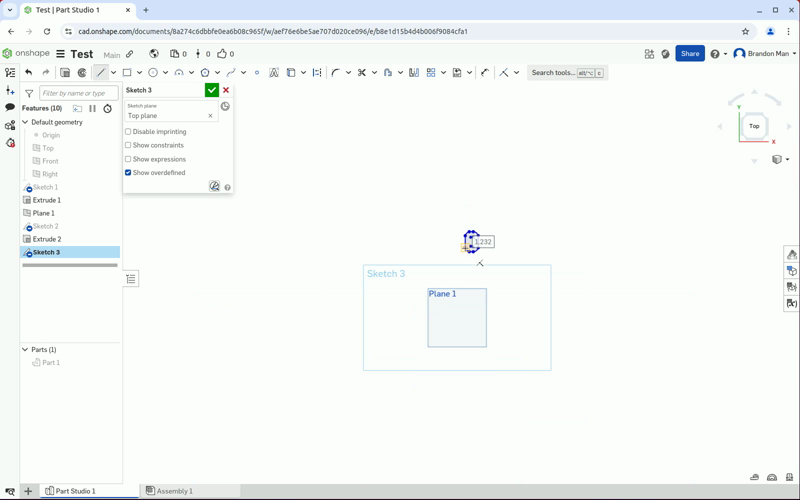
scroll(-6)
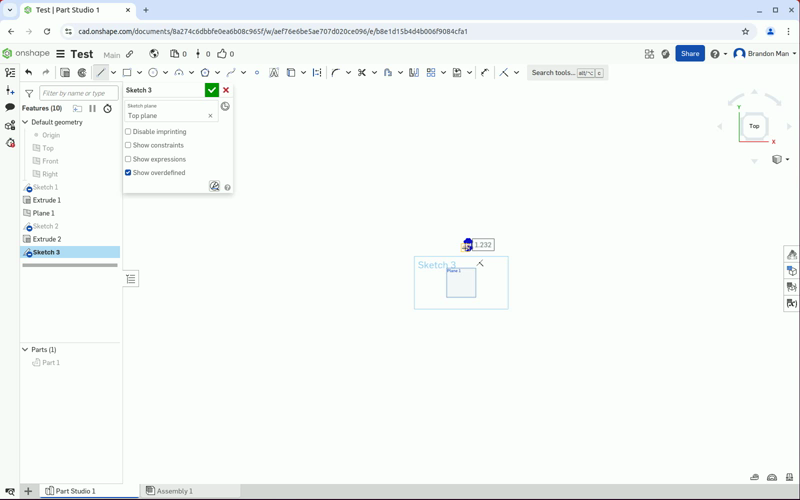
key(esc)
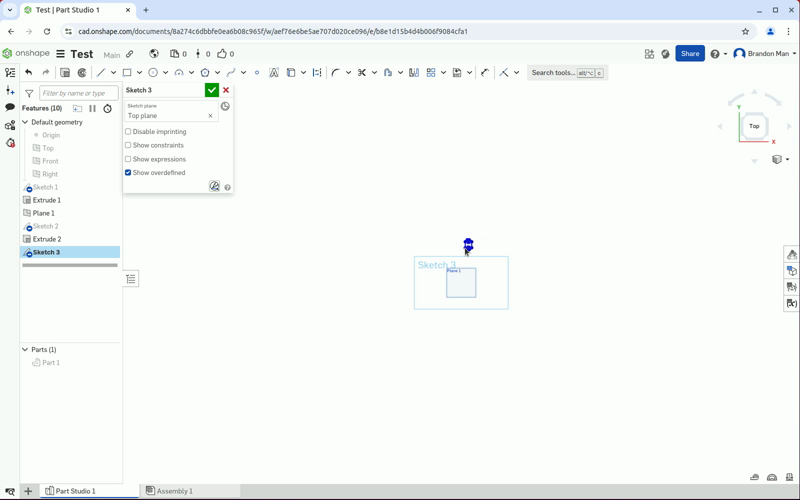
mouse_move(470, 245)
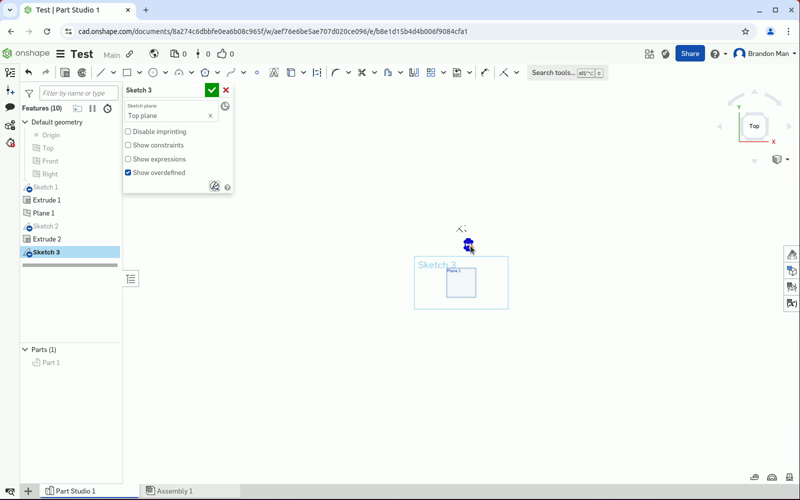
scroll(6)
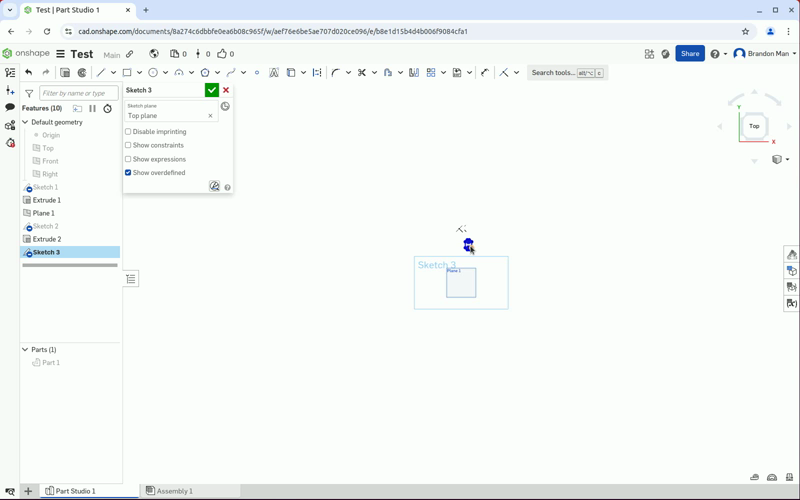
scroll(6)
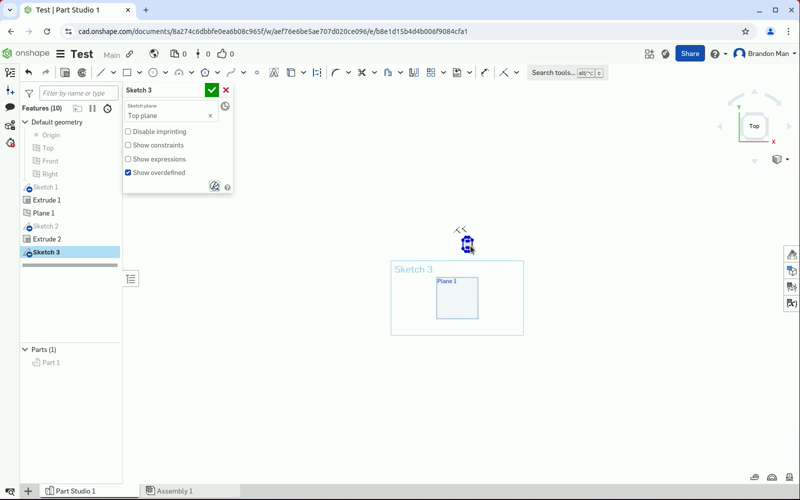
scroll(6)
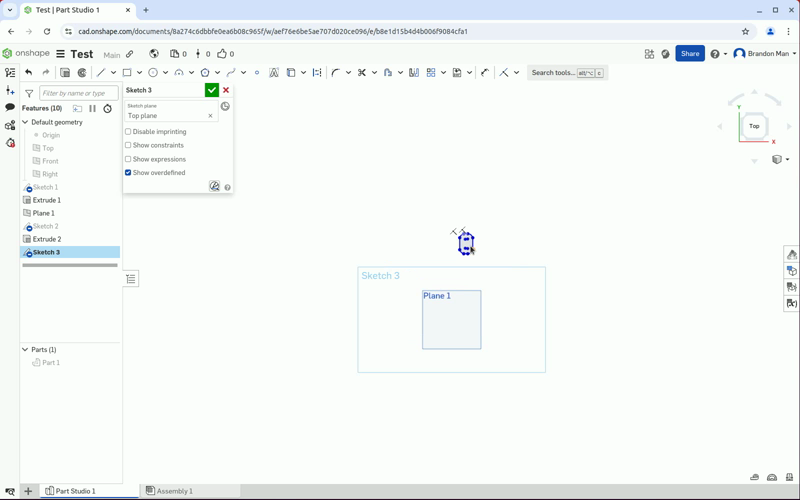
scroll(6)
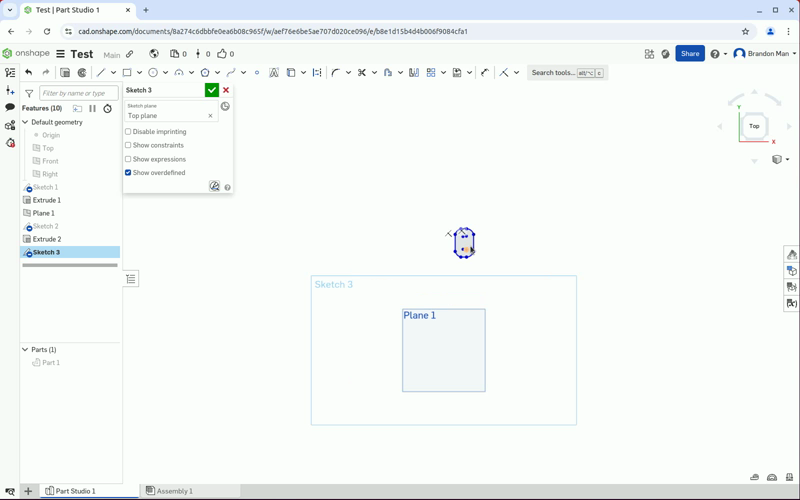
scroll(6)
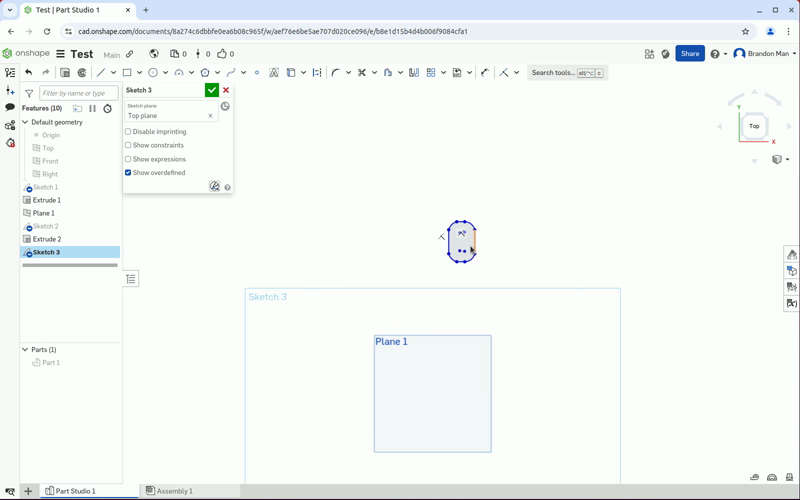
scroll(6)
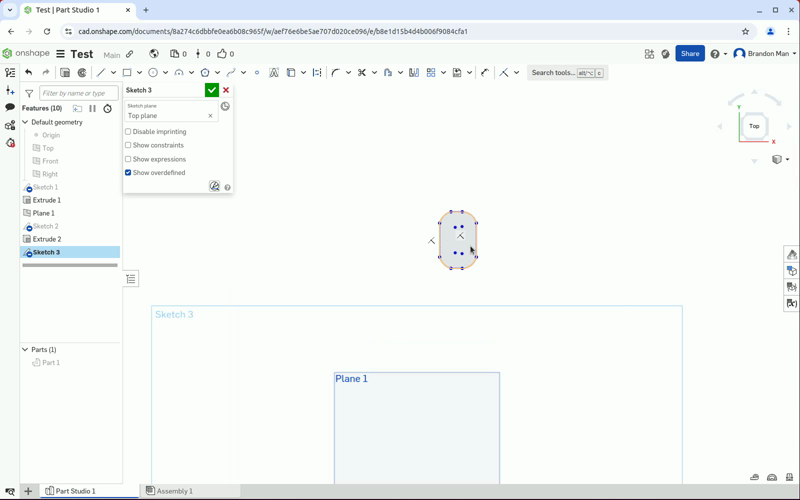
scroll(6)
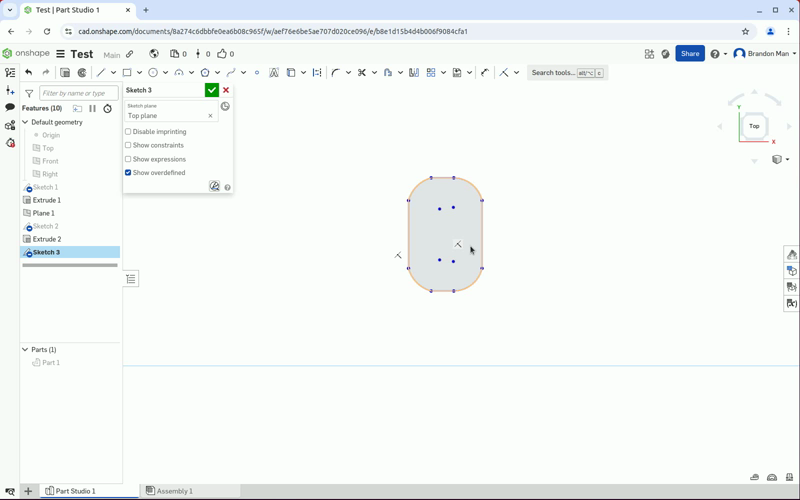
click(470, 245)
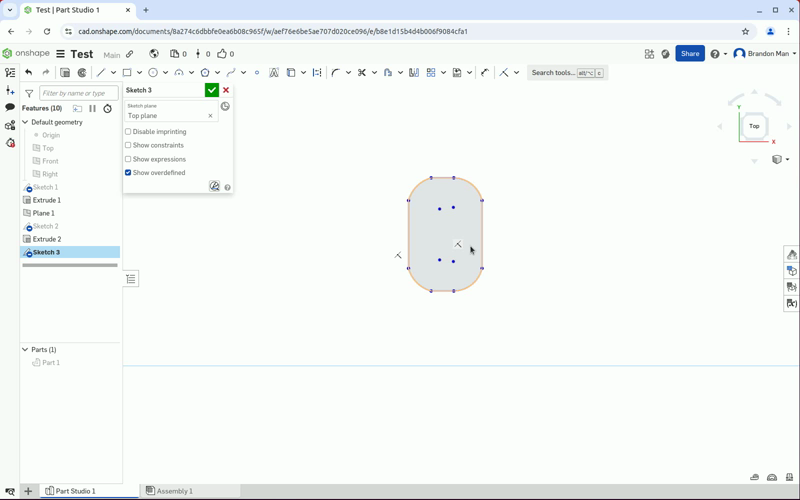
scroll(-6)
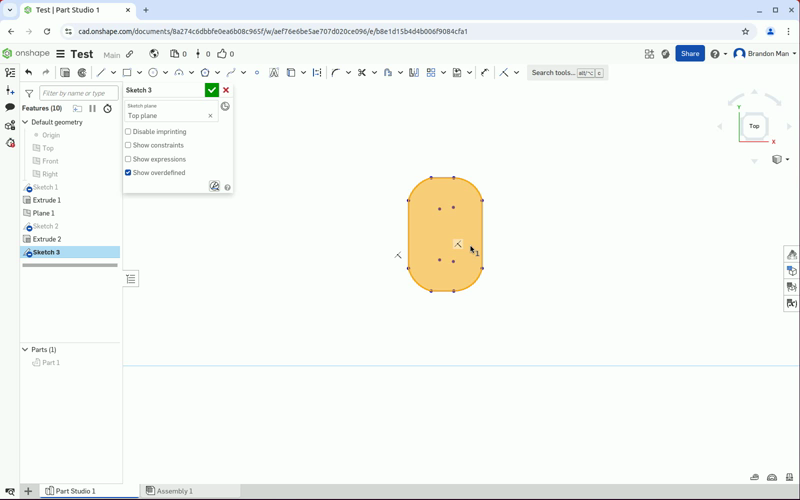
scroll(-6)
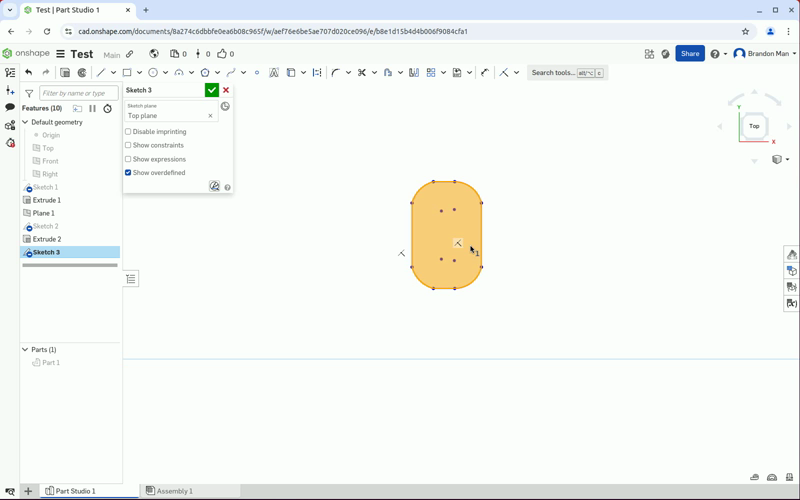
scroll(-6)
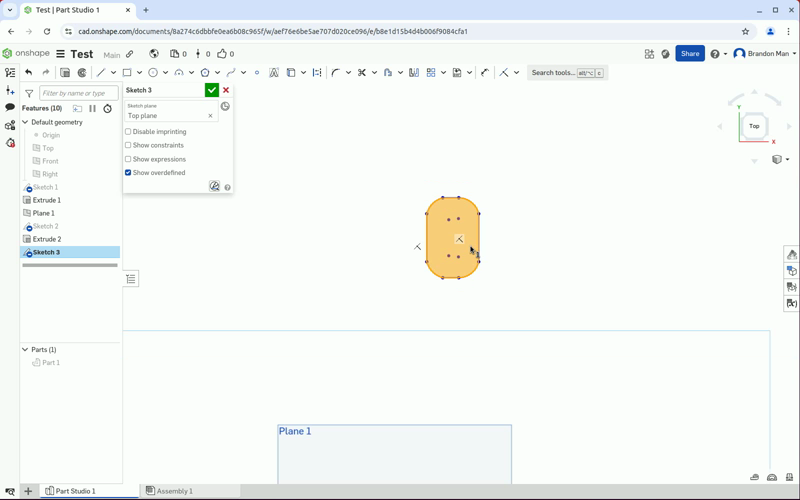
scroll(-6)
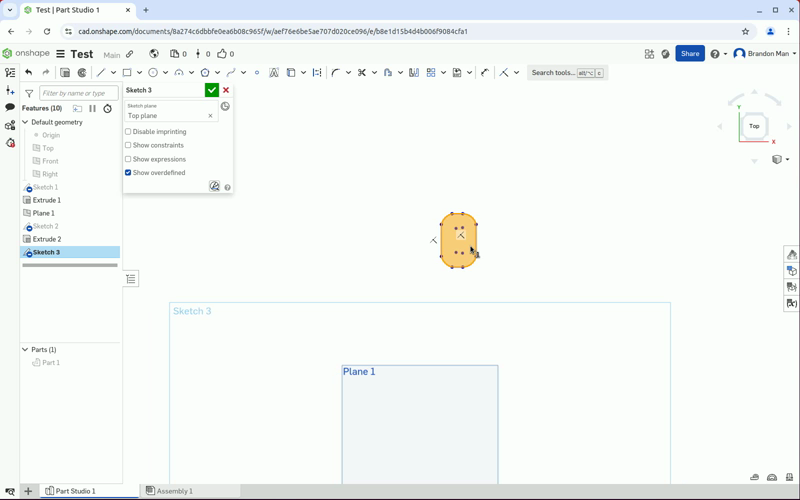
scroll(-6)
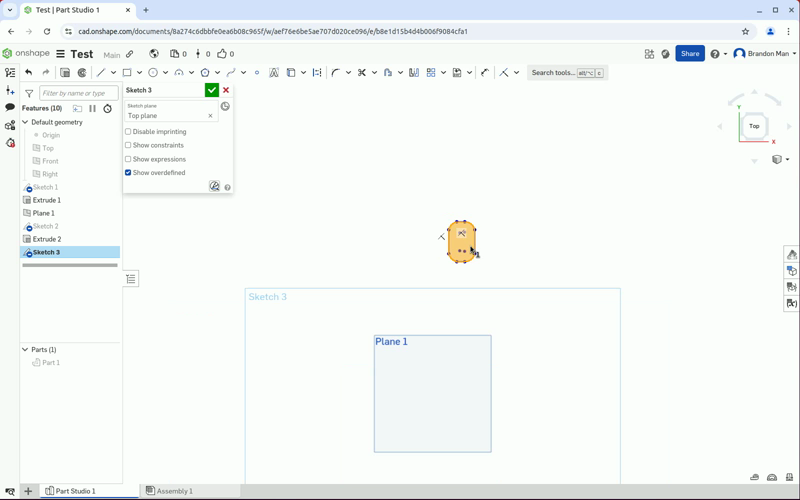
scroll(-6)
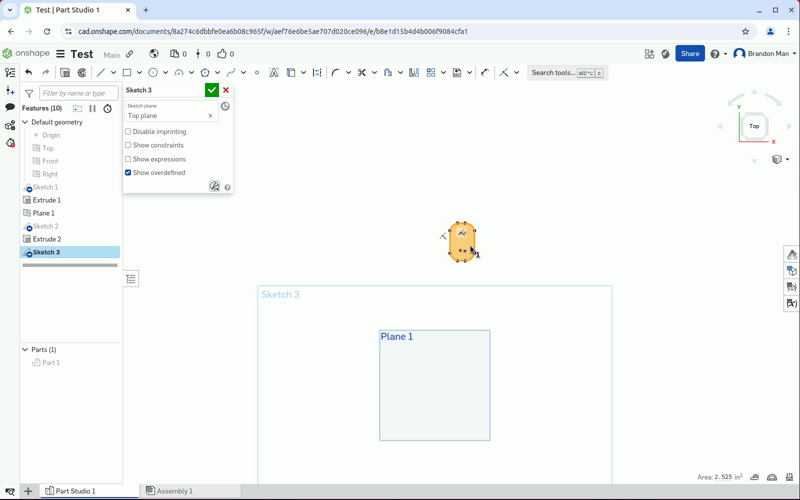
scroll(-6)
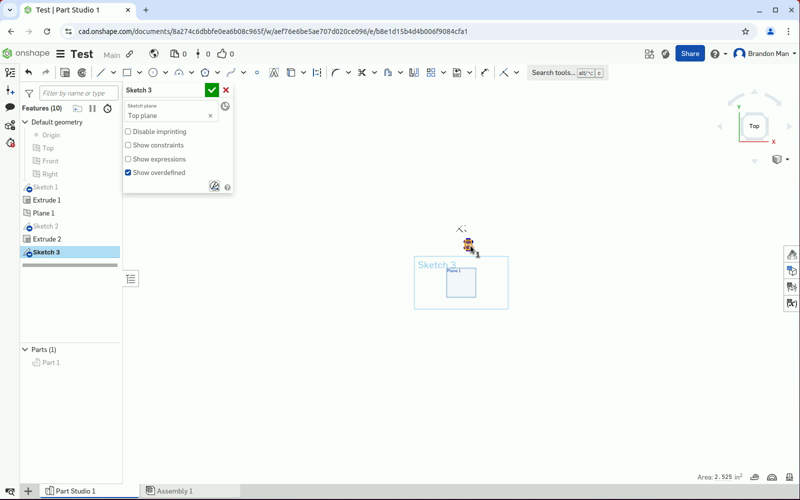
mouse_move(73, 352)
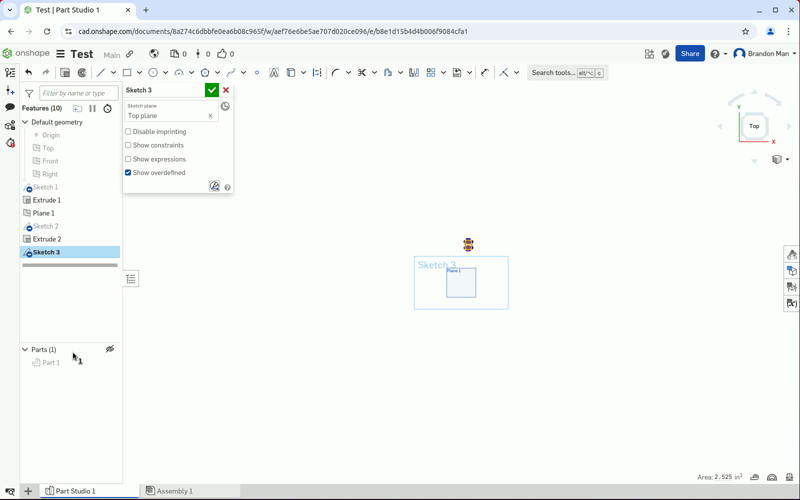
key(shift+y)
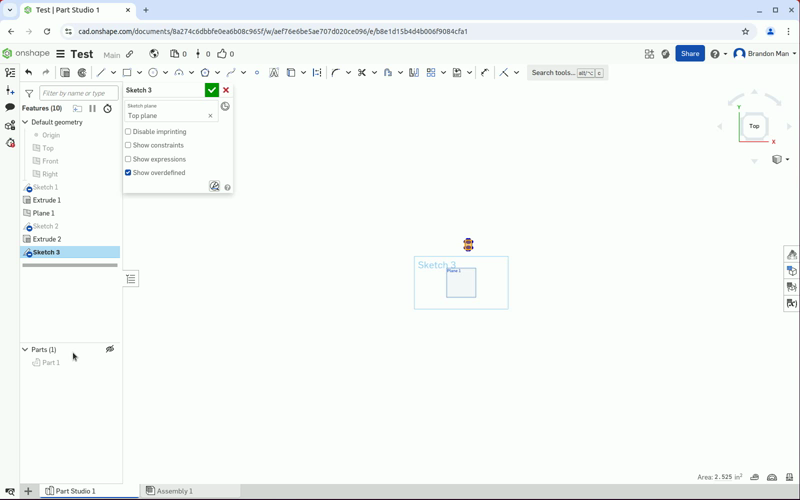
key(shift+e)
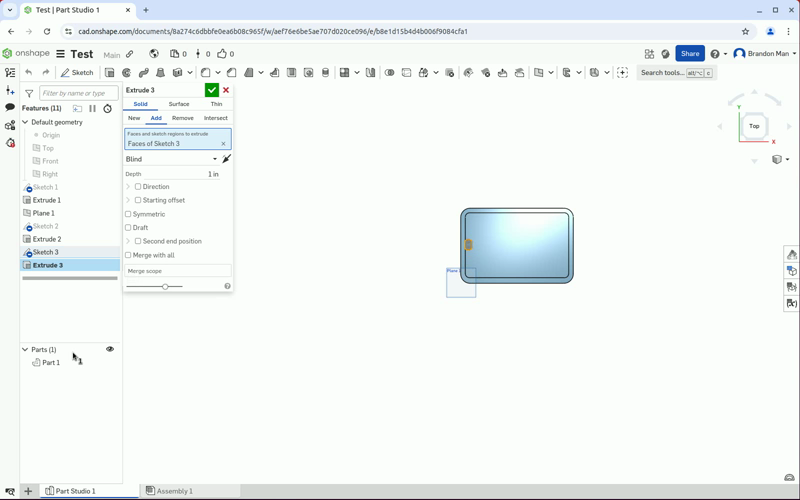
mouse_move(143, 106)
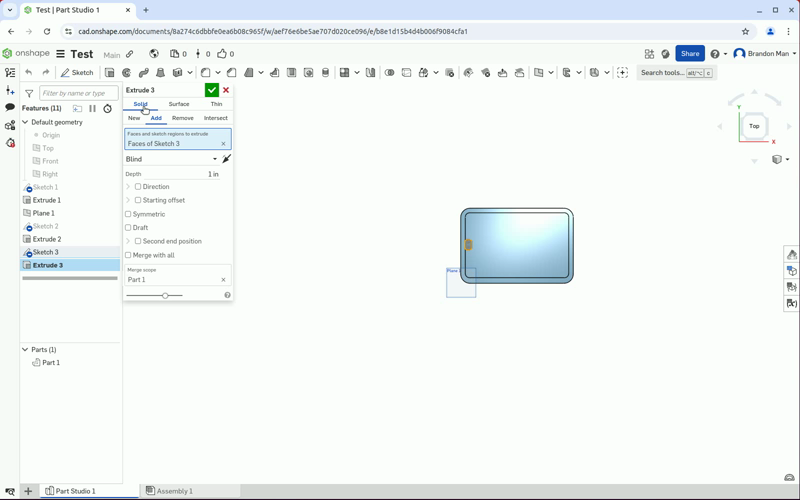
click(143, 106)
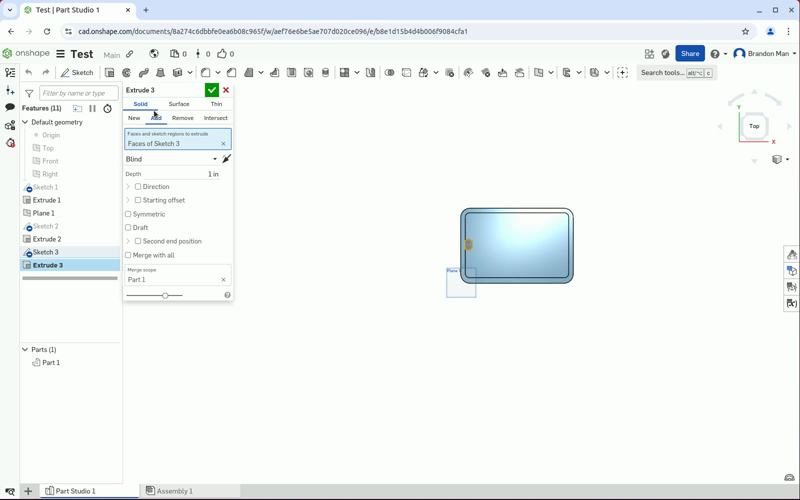
mouse_move(186, 120)
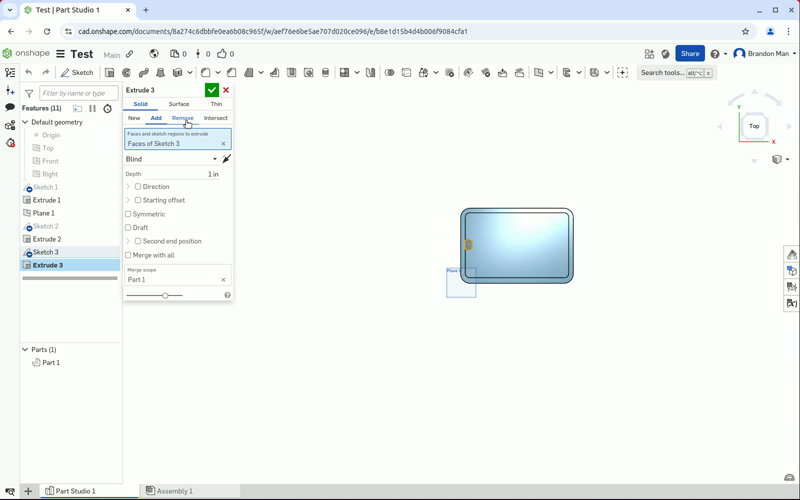
click(186, 120)
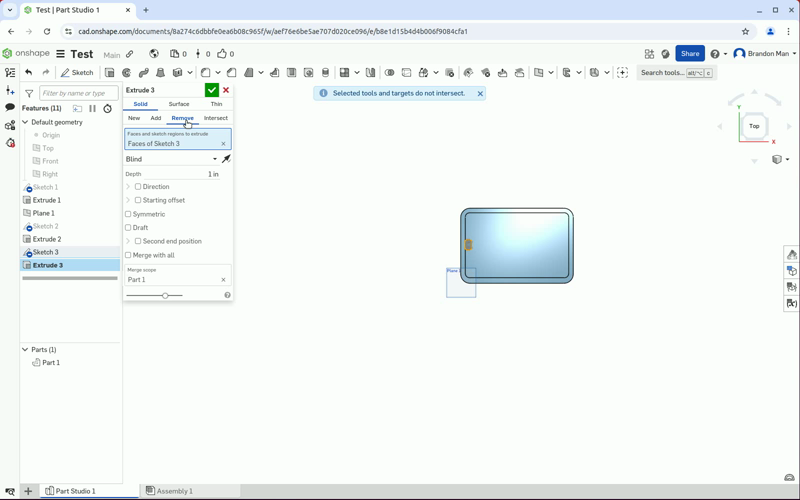
key(tab, 4)
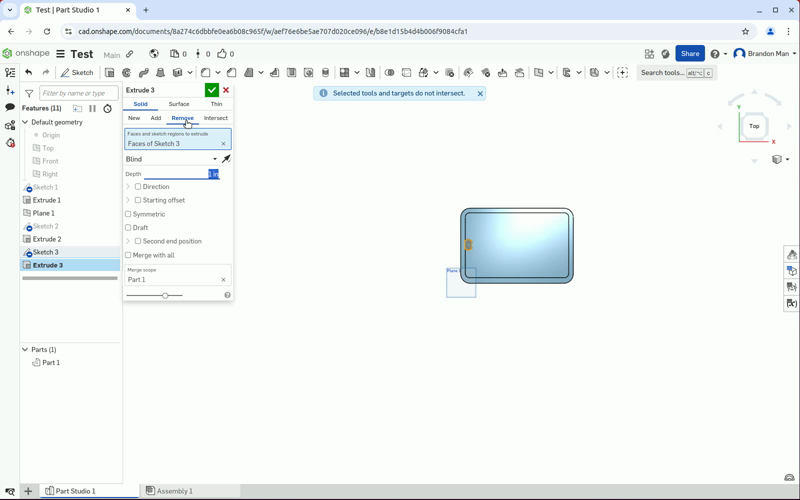
text(-7.703)
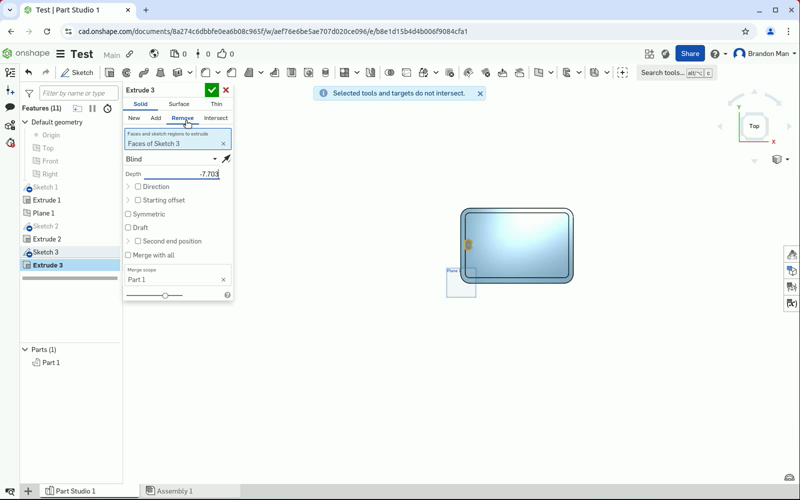
key(tab, 6)
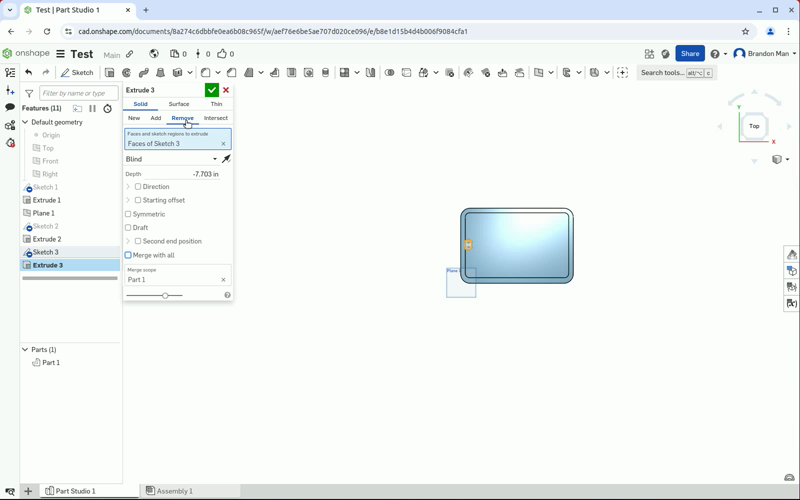
key(space)
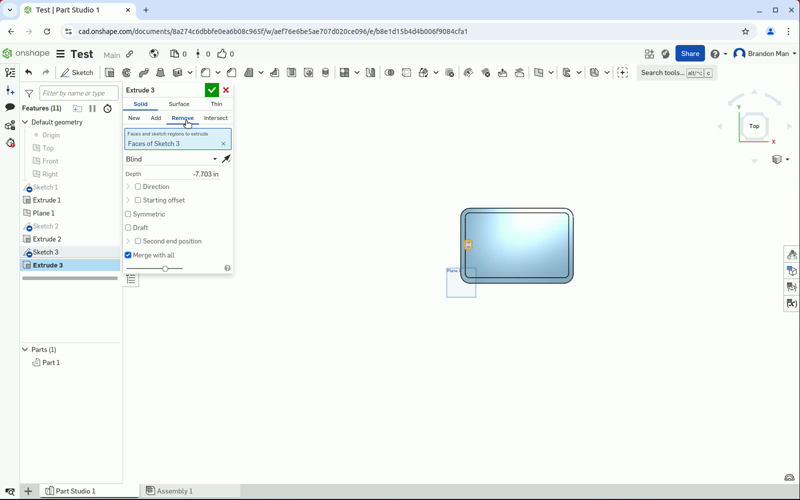
key(enter)
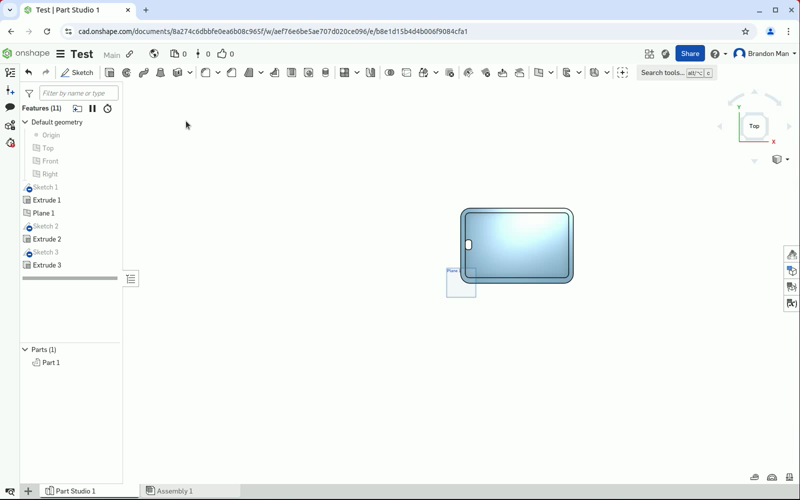
key(shift+h)
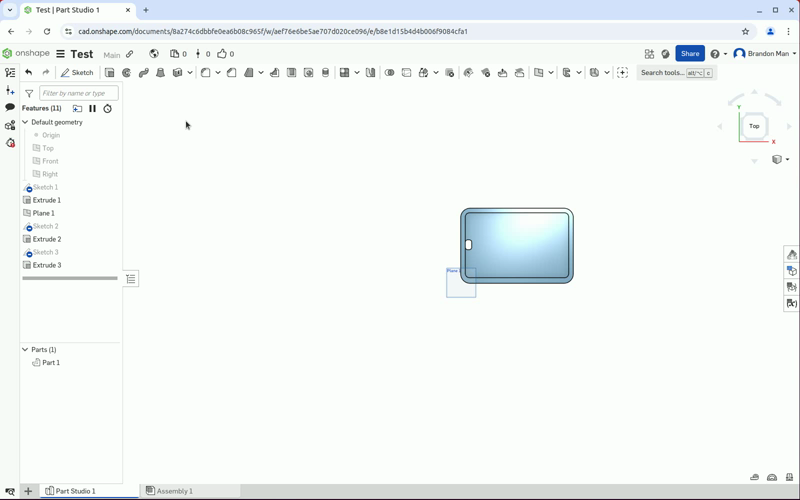
key(shift+h)
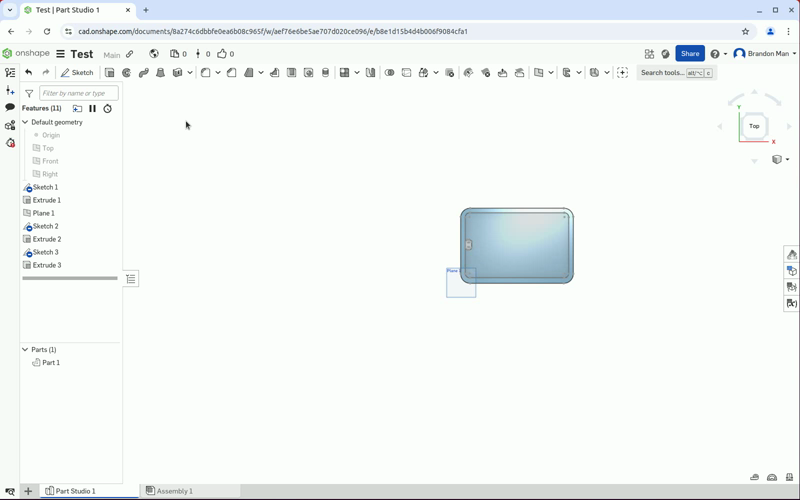
key(shift+7)
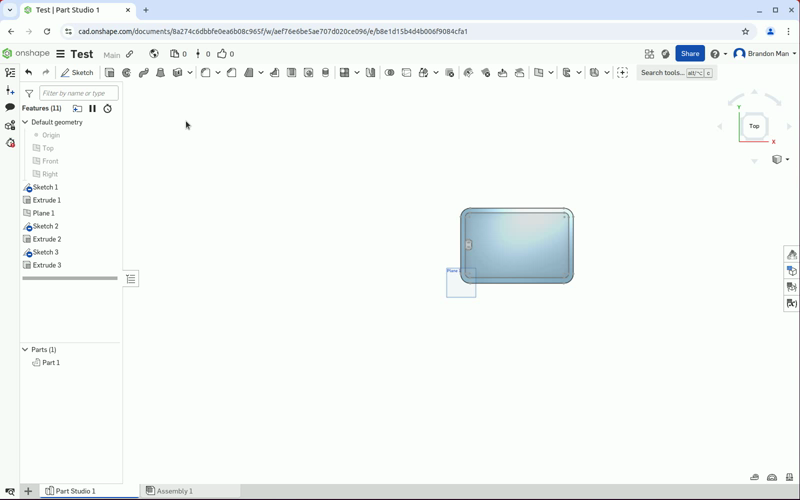
key(up, 3)
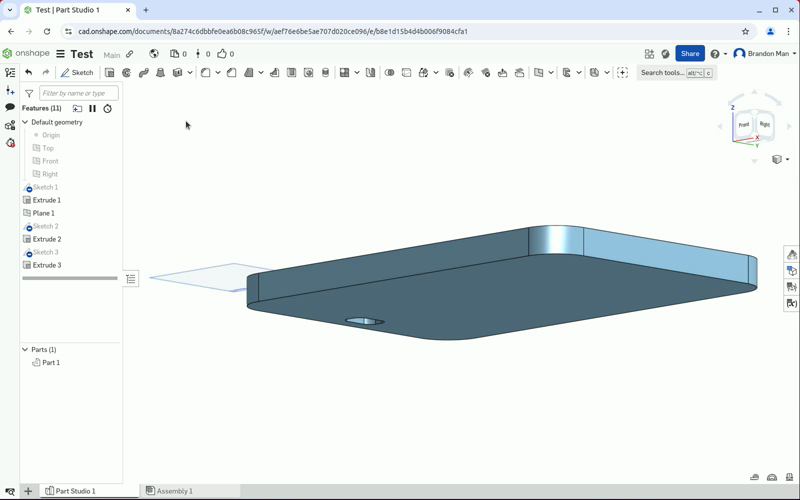
key(left, 3)
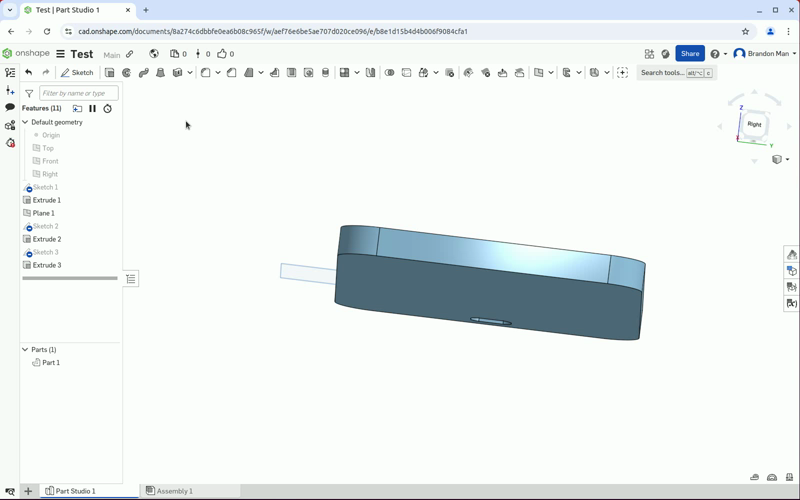
key(right, 3)
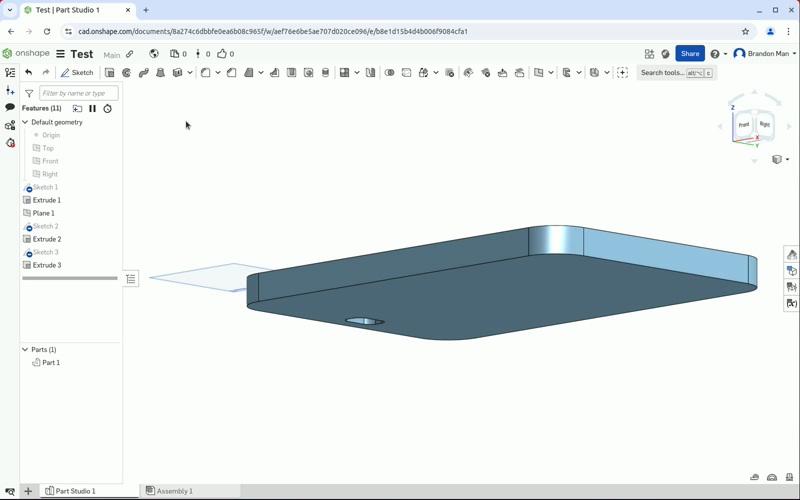
key(down, 3)
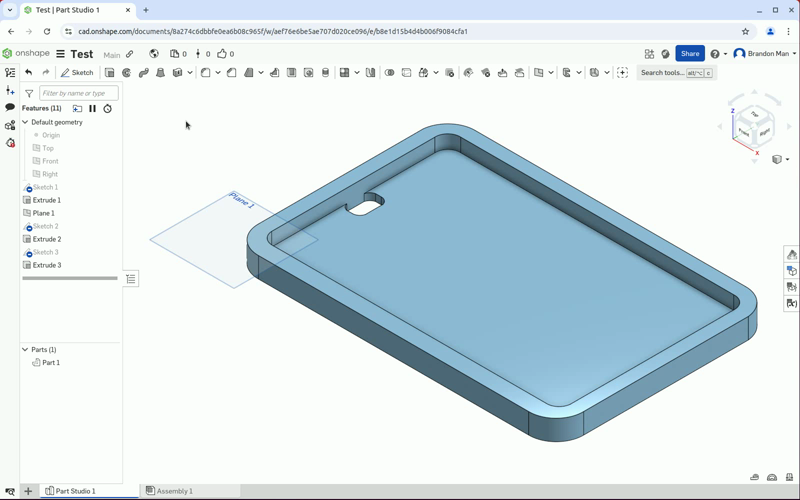
mouse_move(73, 189)
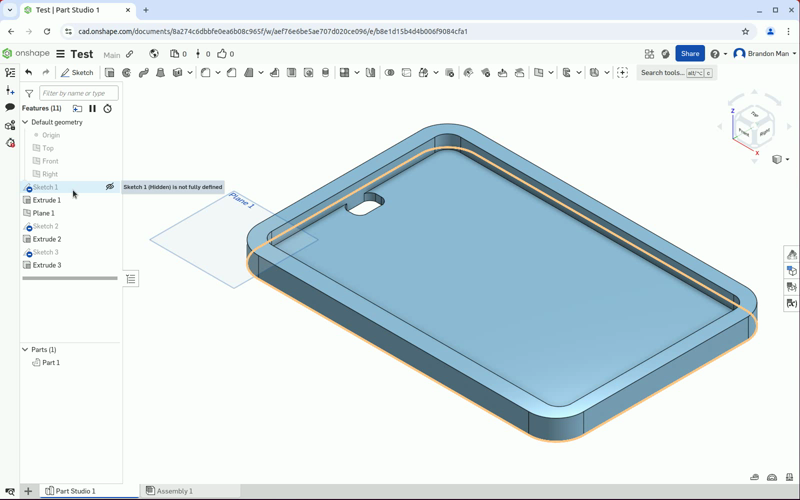
click(73, 189)